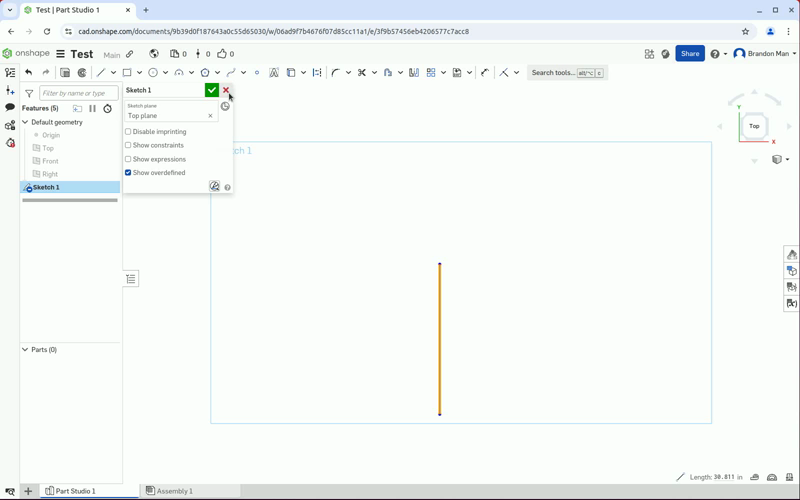
key(shift+h)
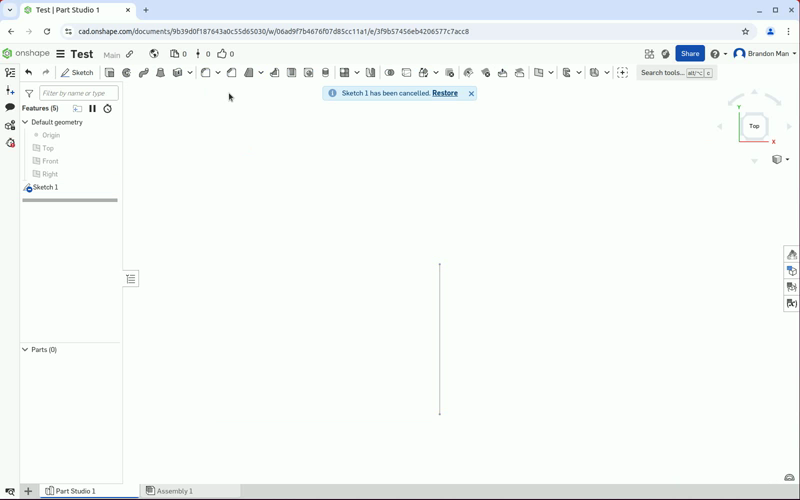
key(shift+s)
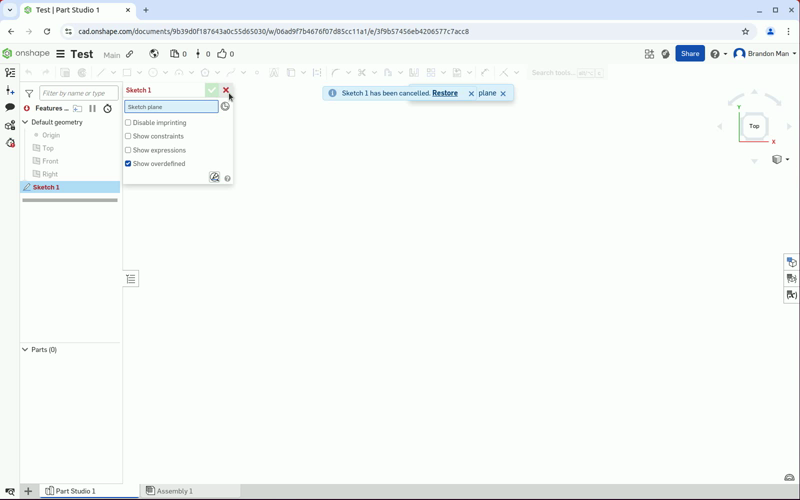
mouse_move(73, 150)
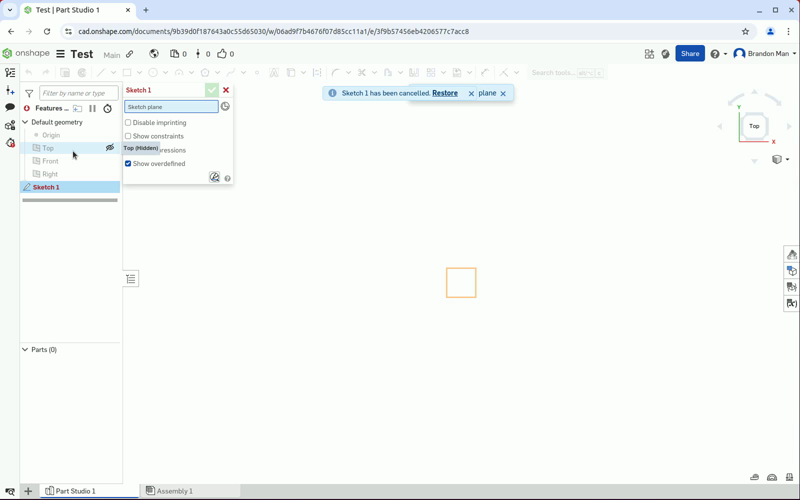
click(73, 150)
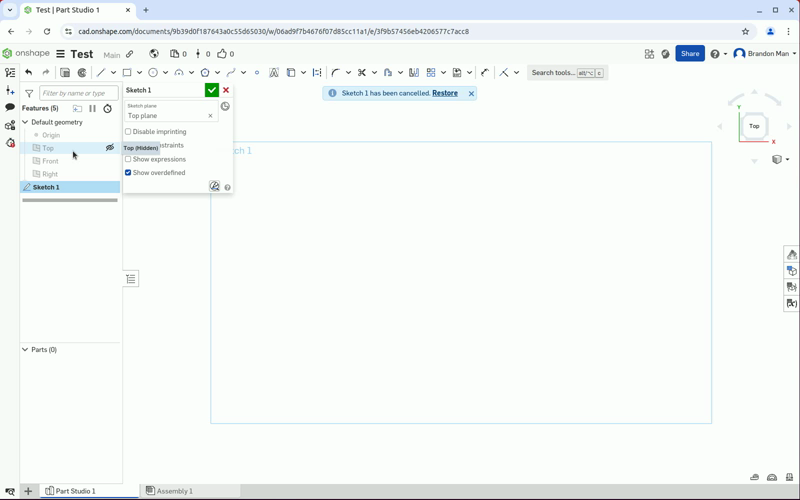
mouse_move(73, 352)
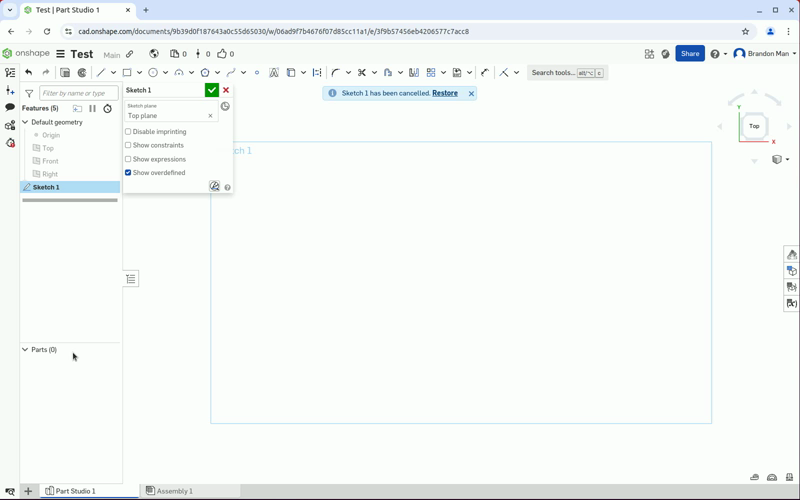
key(y)
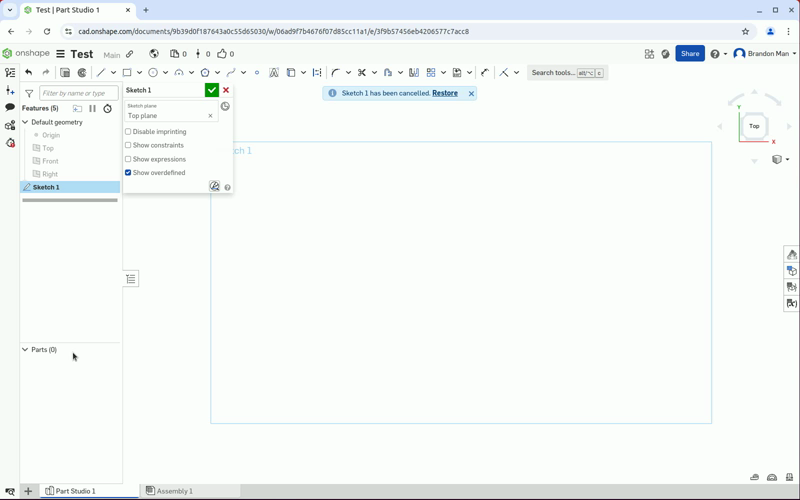
key(a)
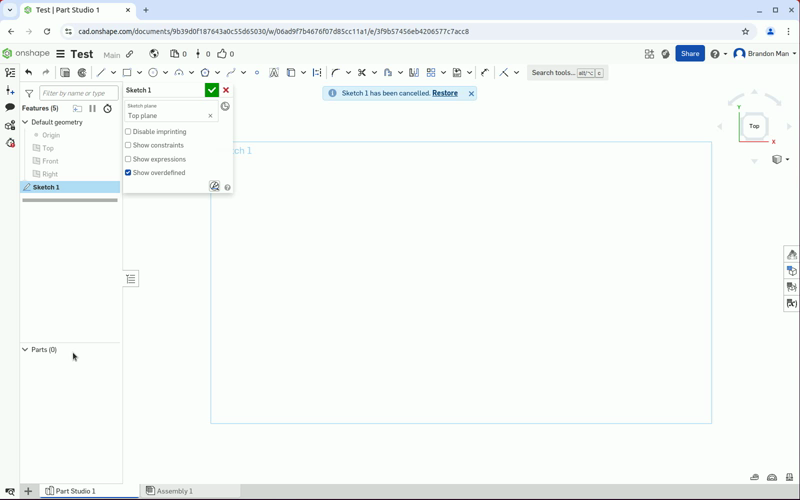
key_down(shift)
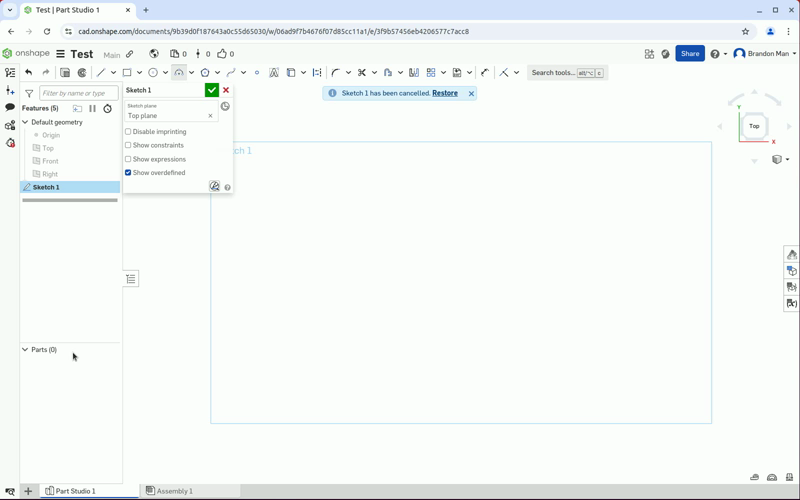
mouse_move(441, 298)
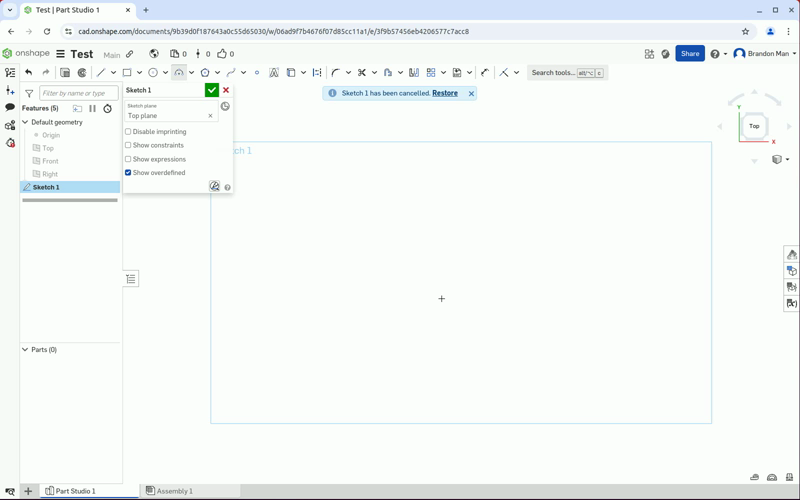
click(441, 298)
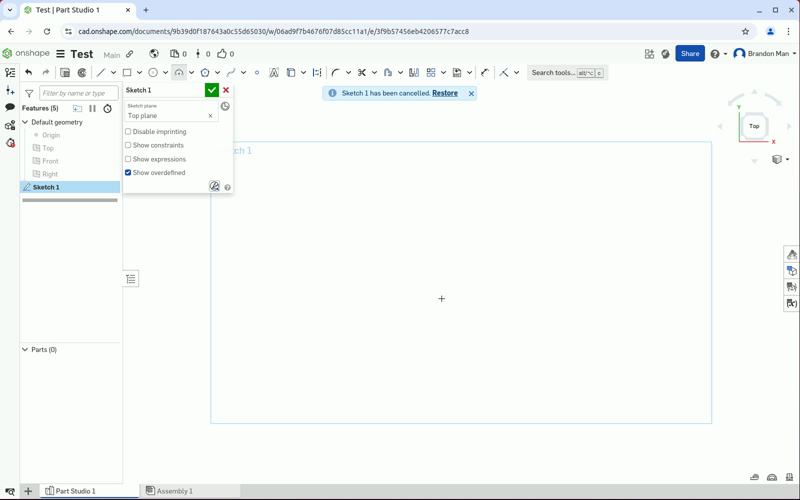
key_up(shift)
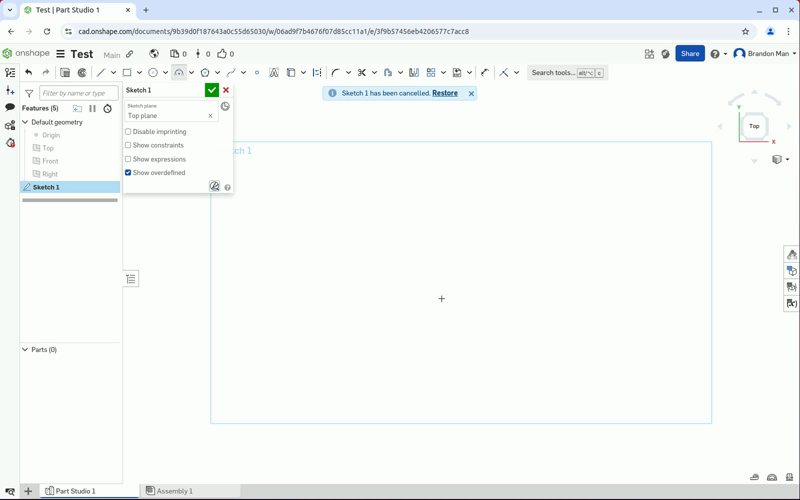
key_down(shift)
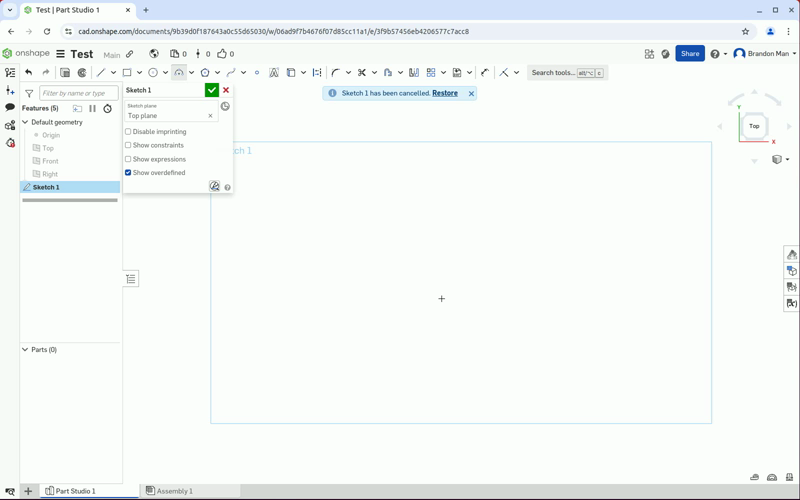
mouse_move(445, 301)
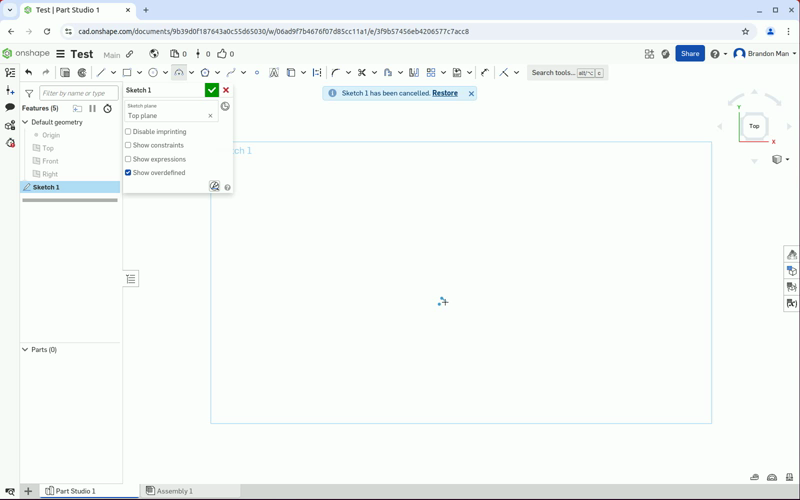
scroll(6)
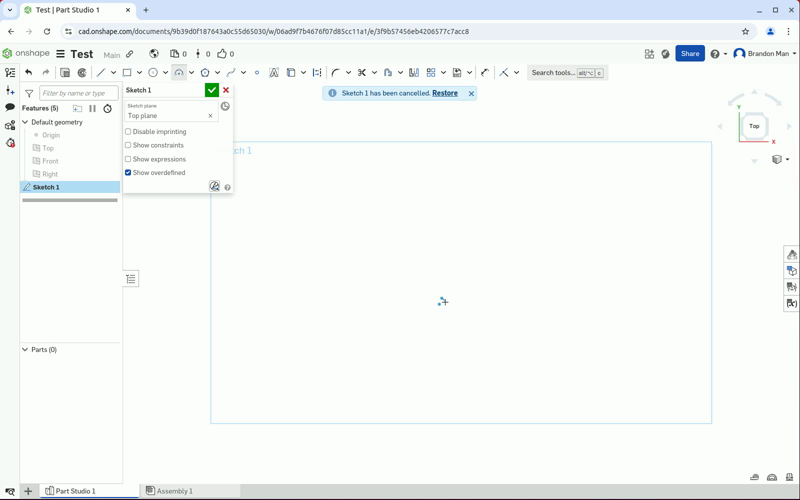
scroll(6)
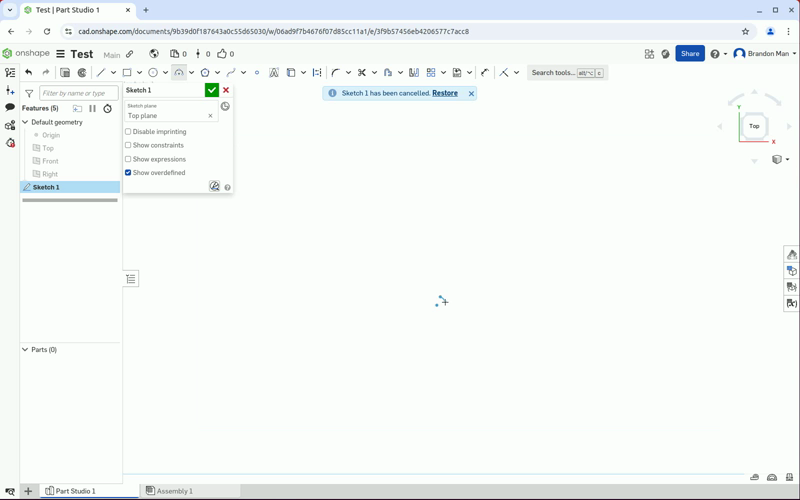
scroll(6)
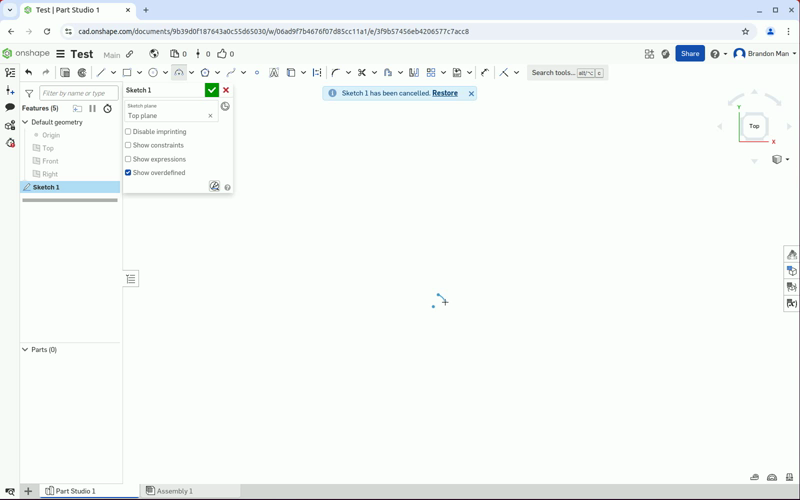
scroll(6)
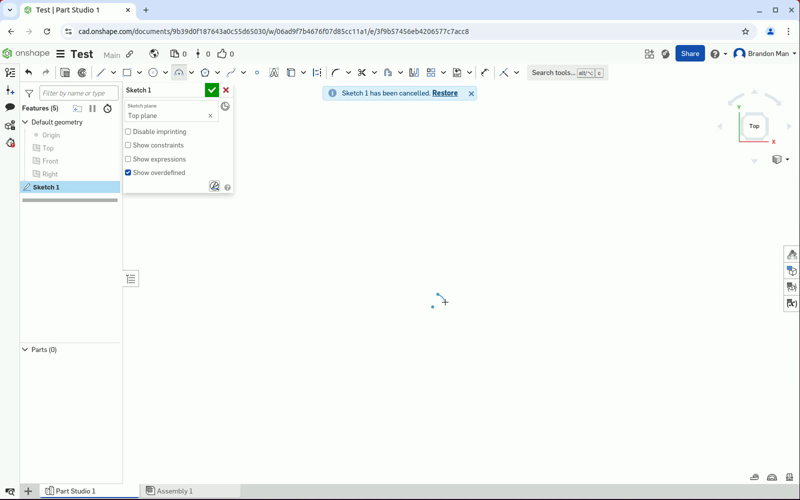
scroll(6)
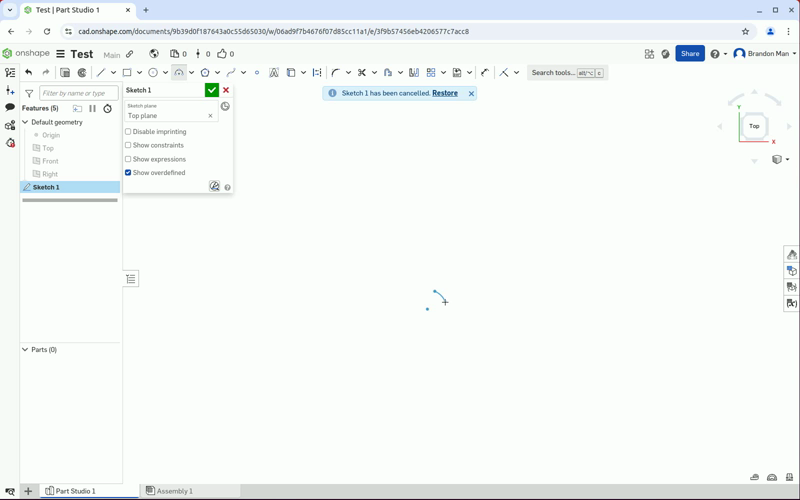
scroll(6)
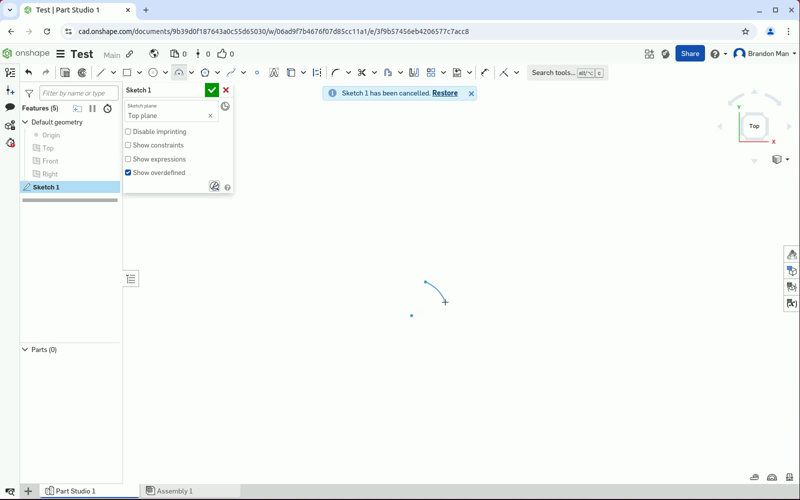
scroll(6)
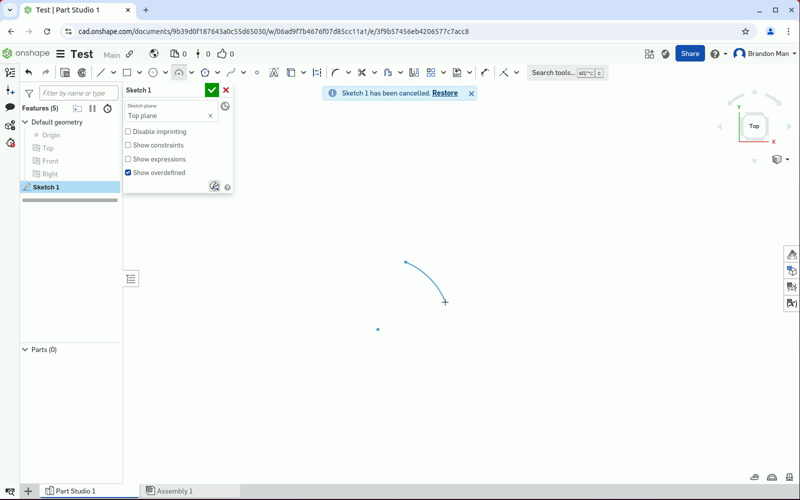
click(445, 301)
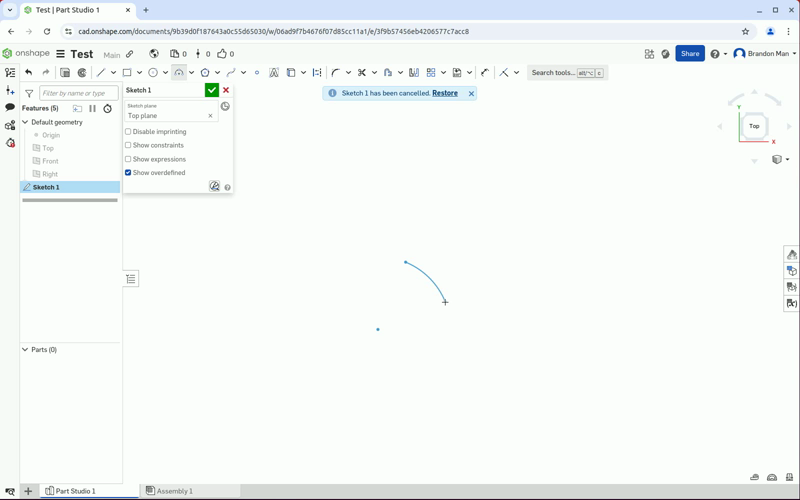
scroll(-6)
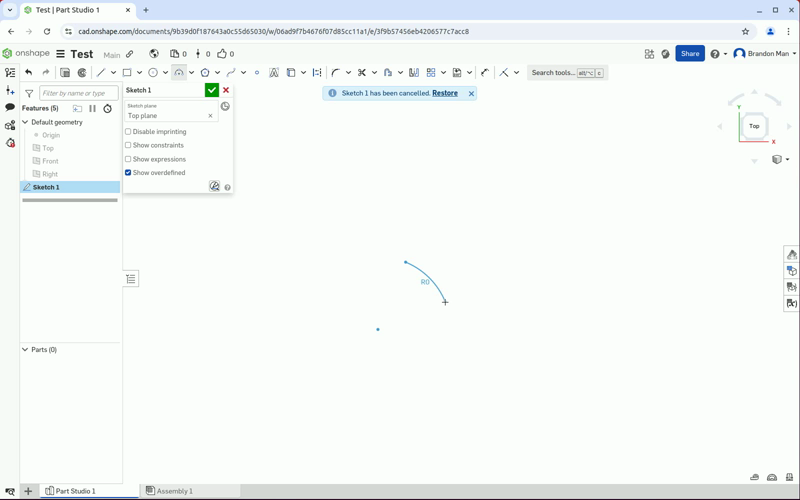
scroll(-6)
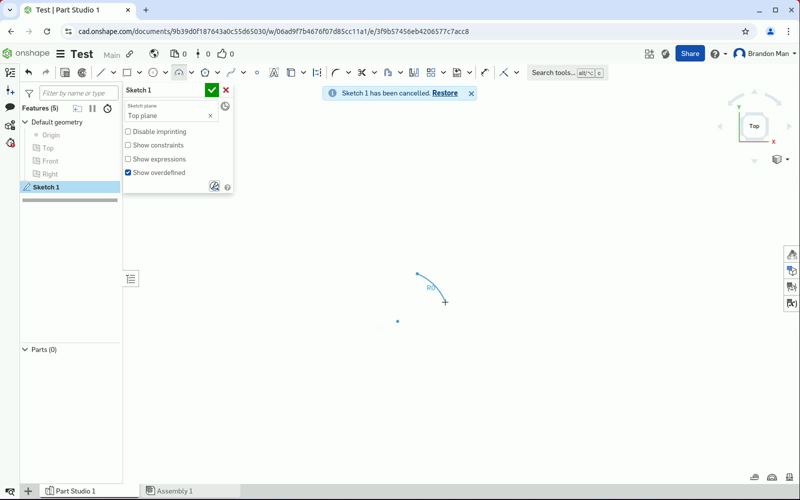
scroll(-6)
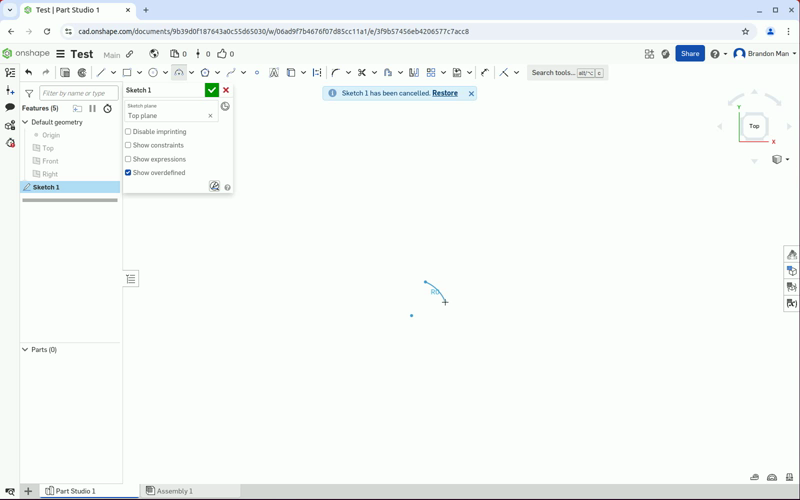
scroll(-6)
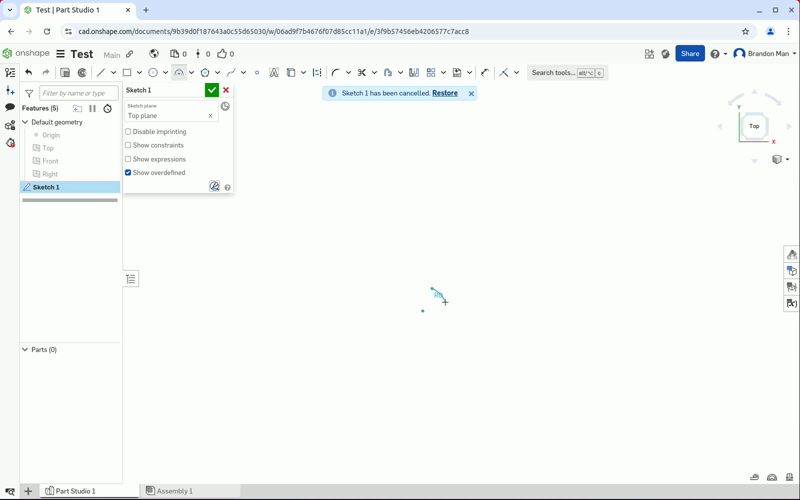
scroll(-6)
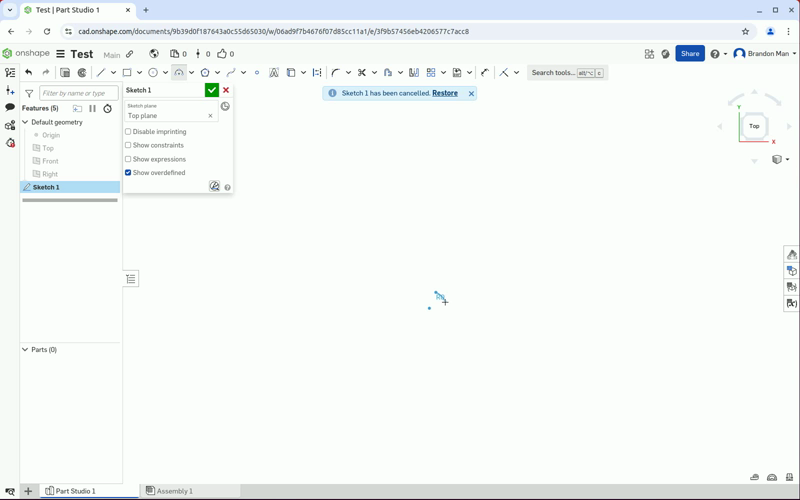
scroll(-6)
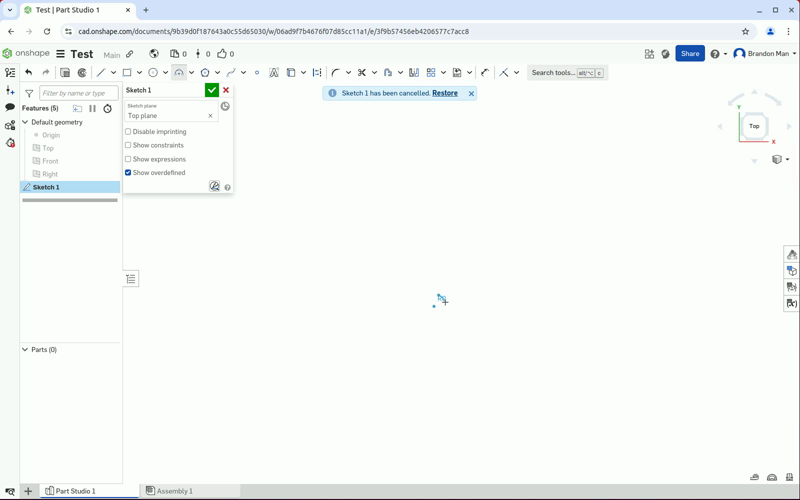
scroll(-6)
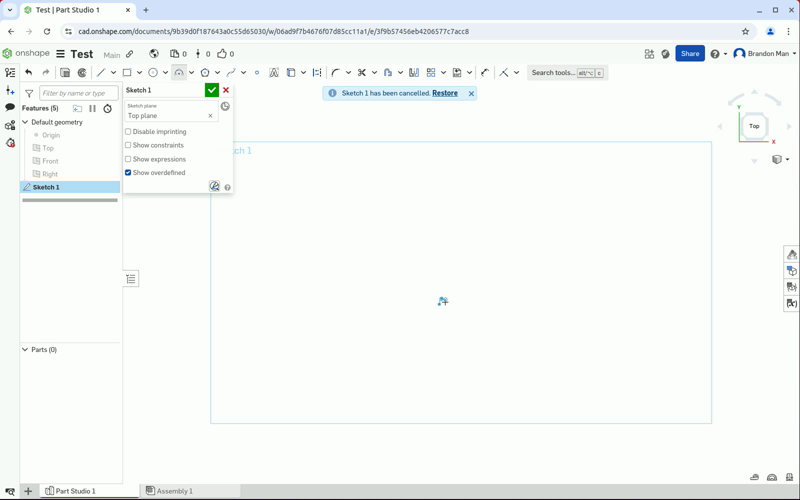
mouse_move(443, 300)
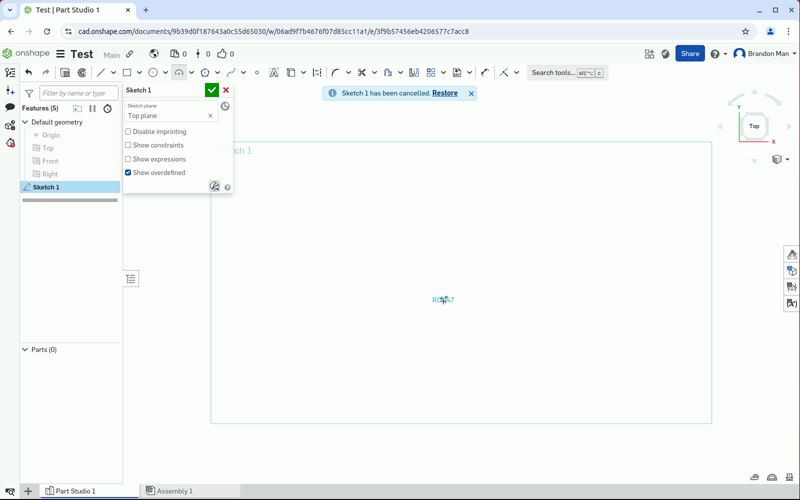
scroll(6)
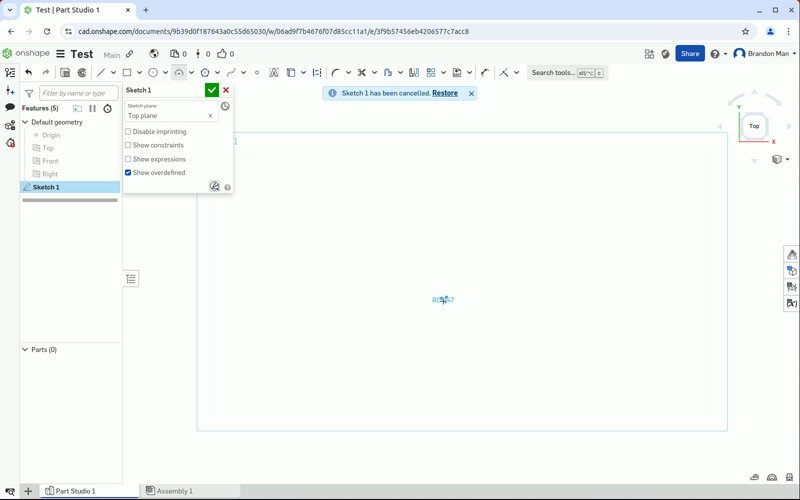
scroll(6)
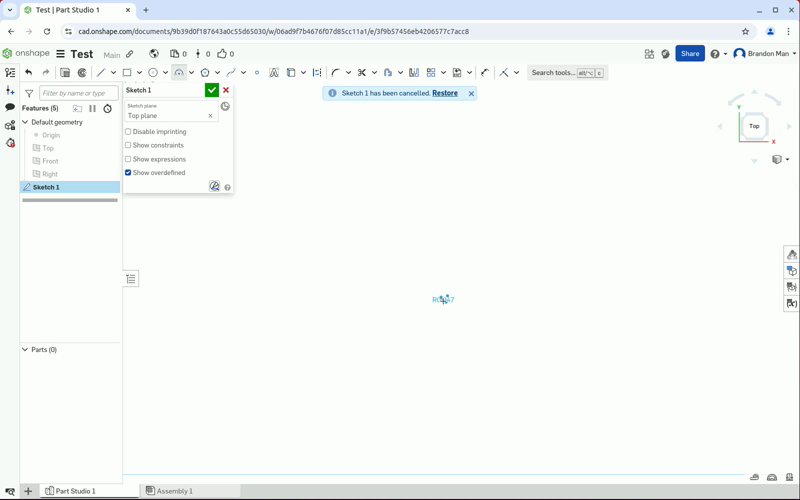
scroll(6)
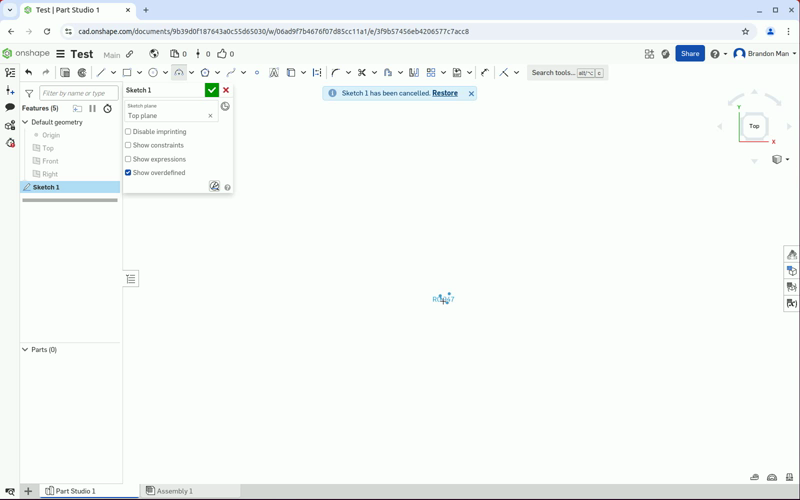
scroll(6)
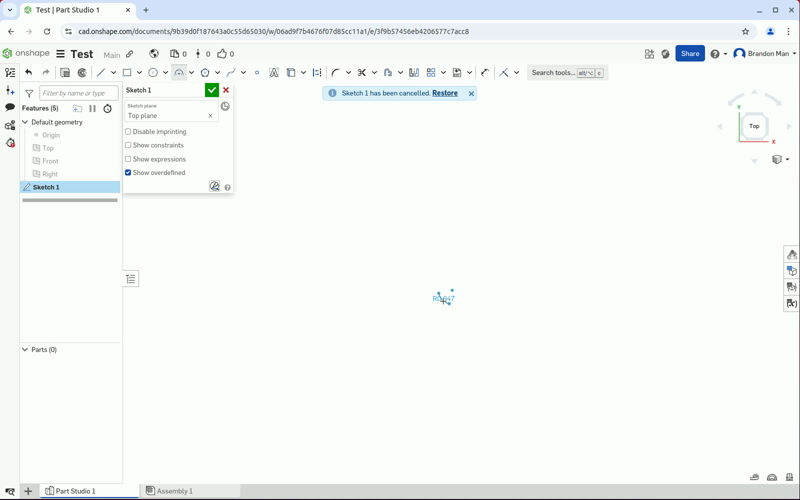
scroll(6)
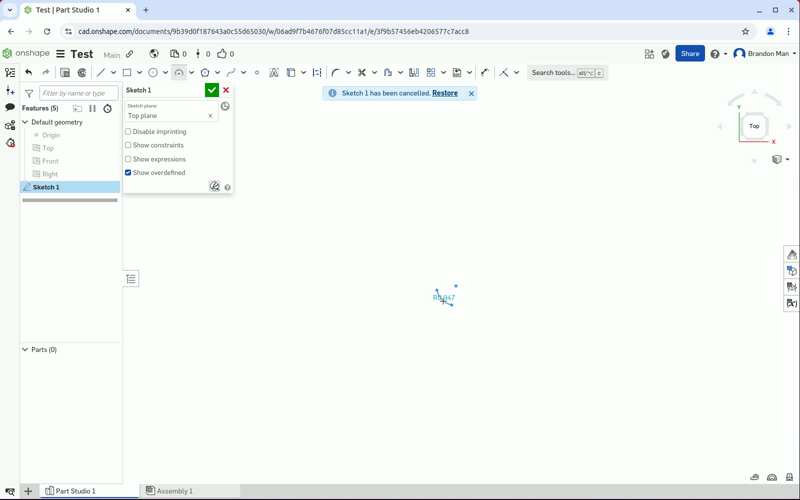
scroll(6)
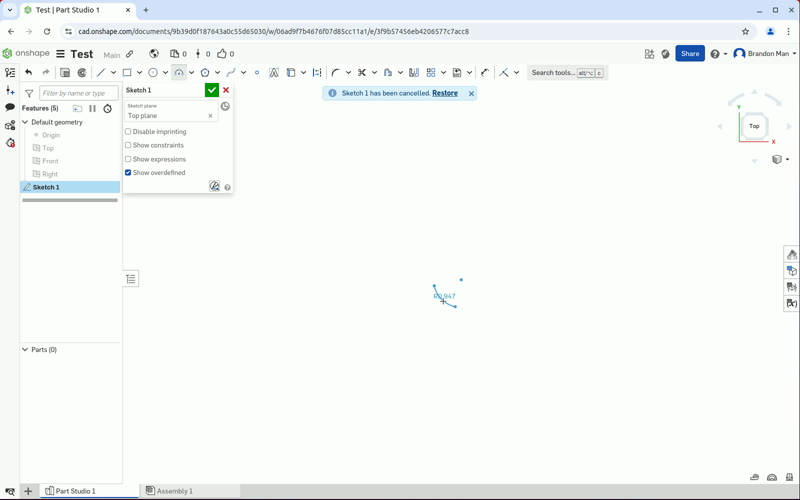
scroll(6)
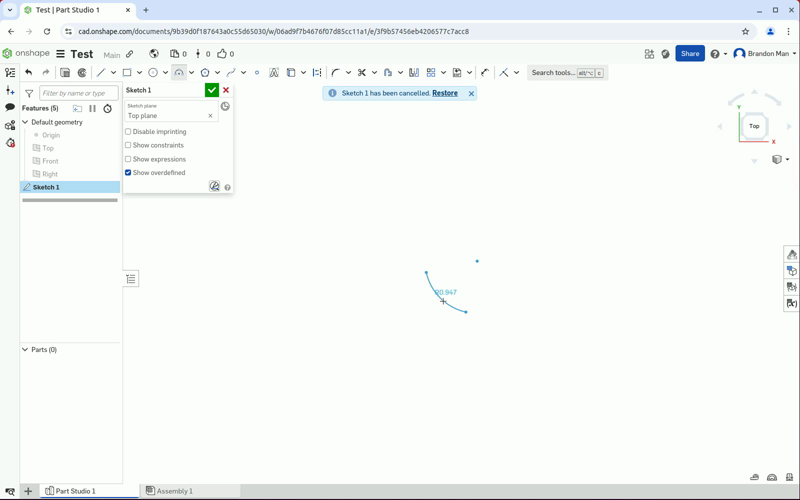
click(443, 300)
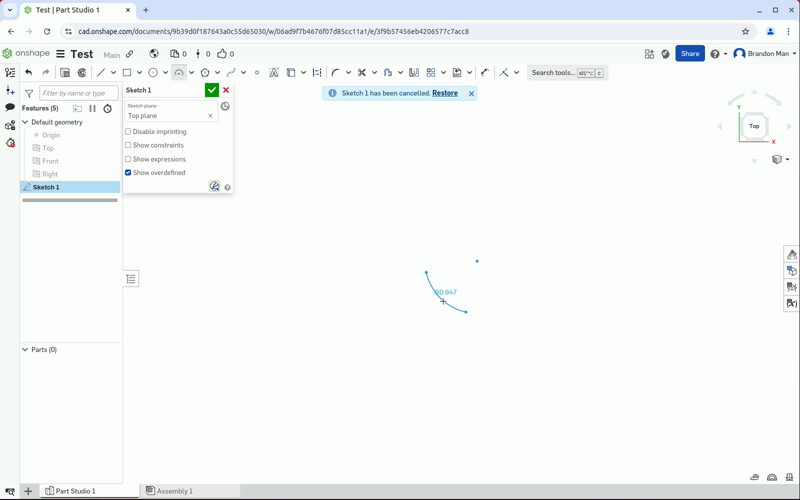
scroll(-6)
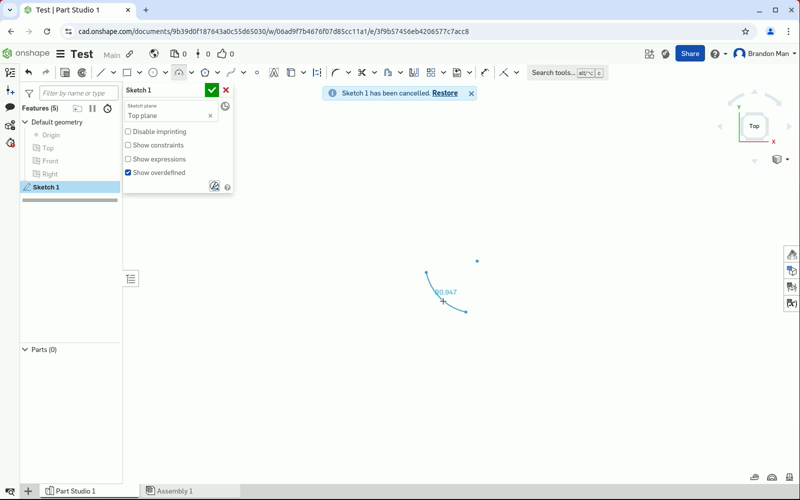
scroll(-6)
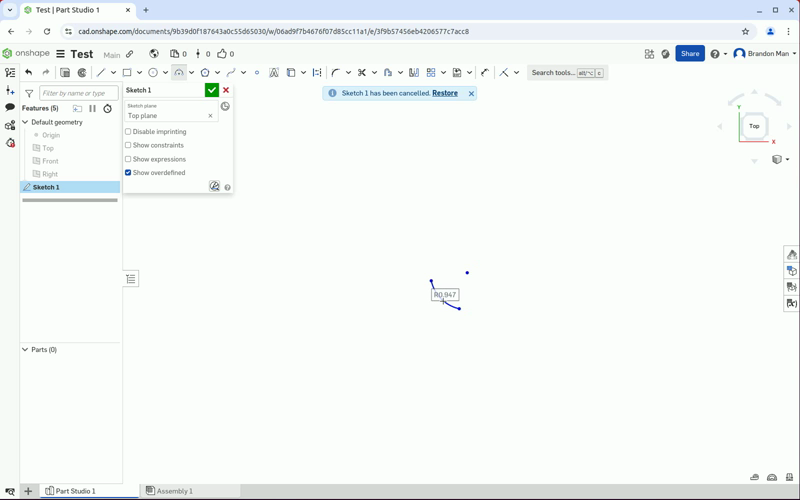
scroll(-6)
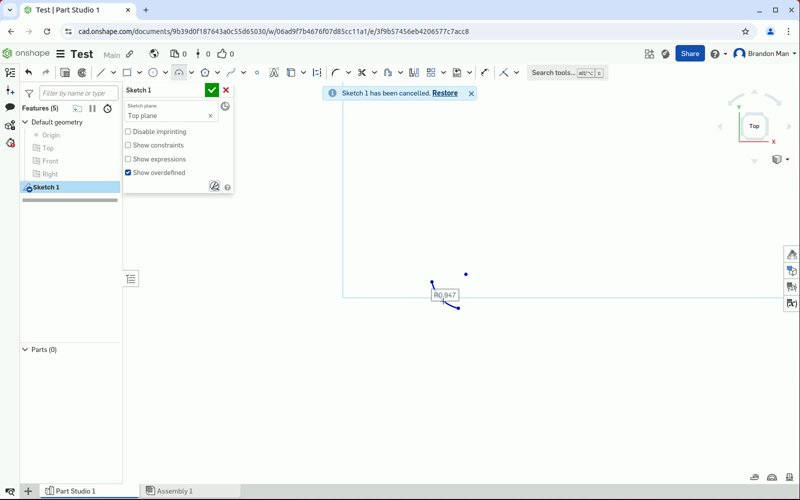
scroll(-6)
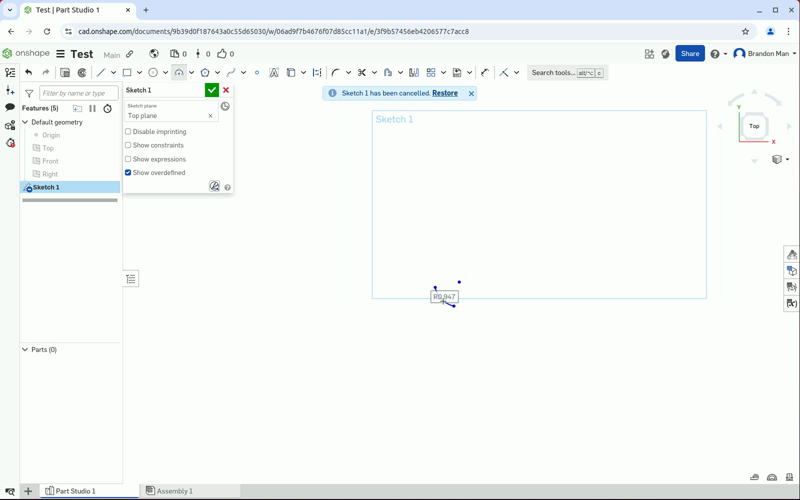
scroll(-6)
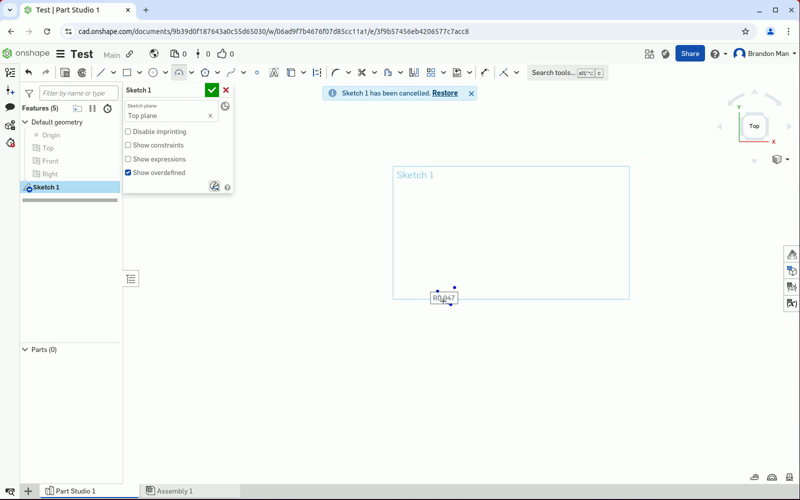
scroll(-6)
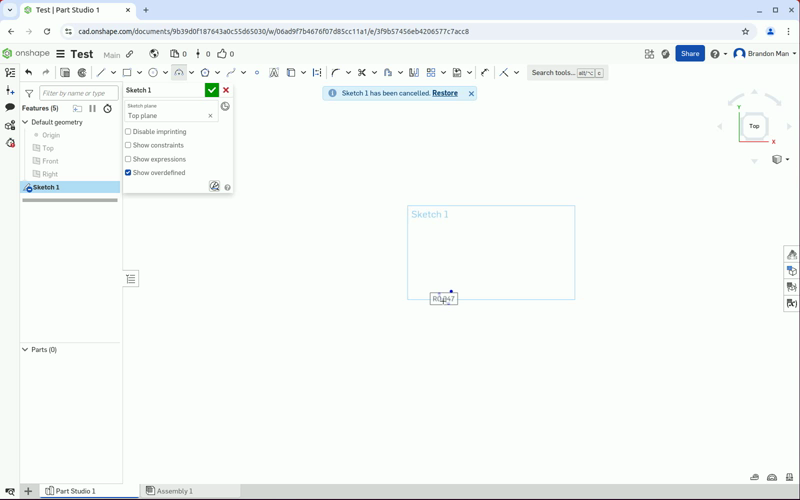
scroll(-6)
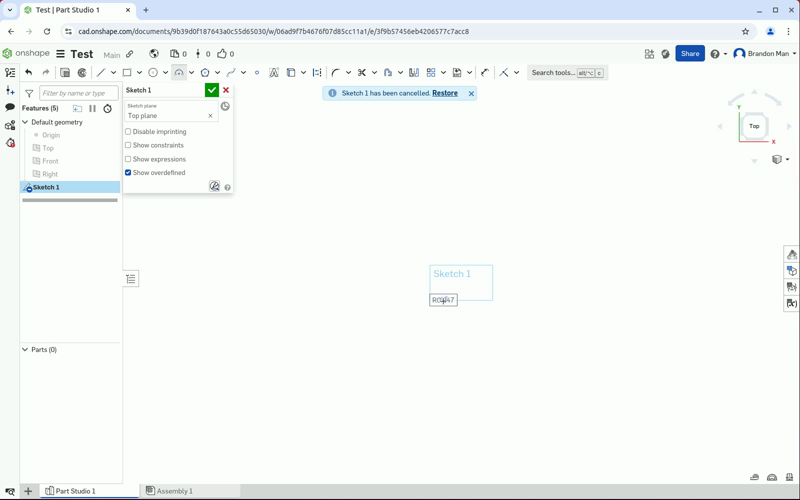
key_up(shift)
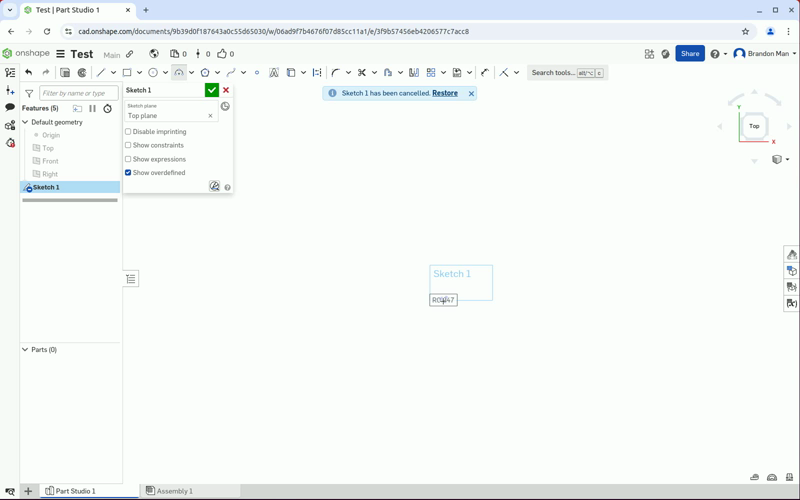
key(esc)
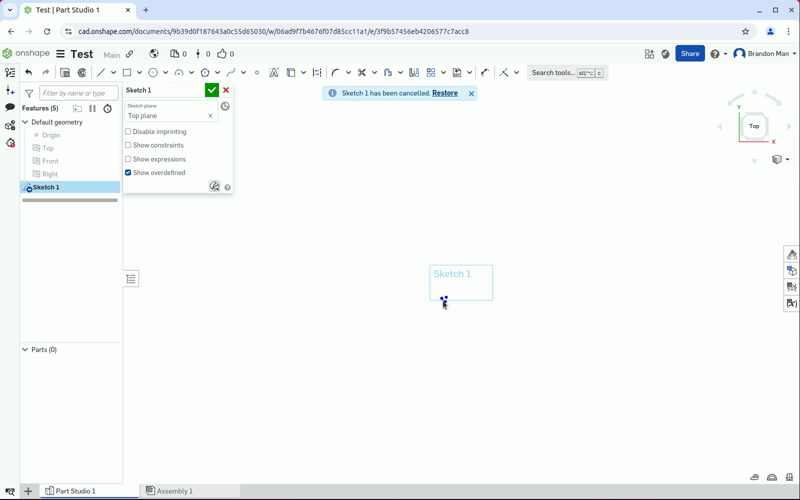
key(l)
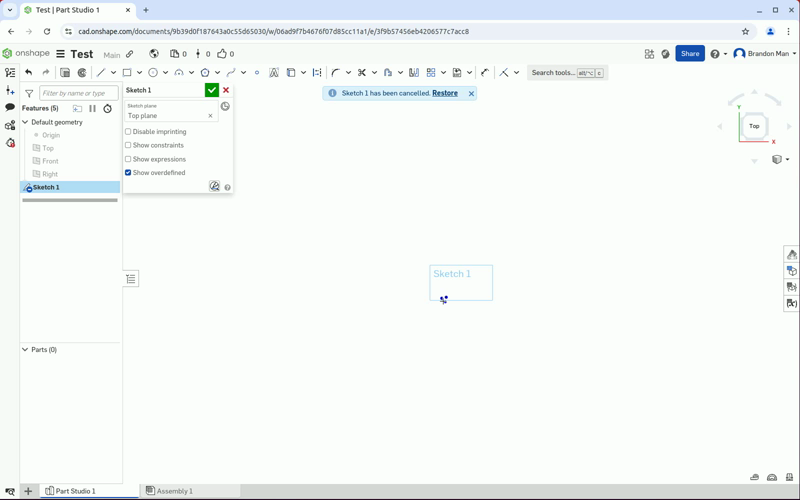
mouse_move(445, 301)
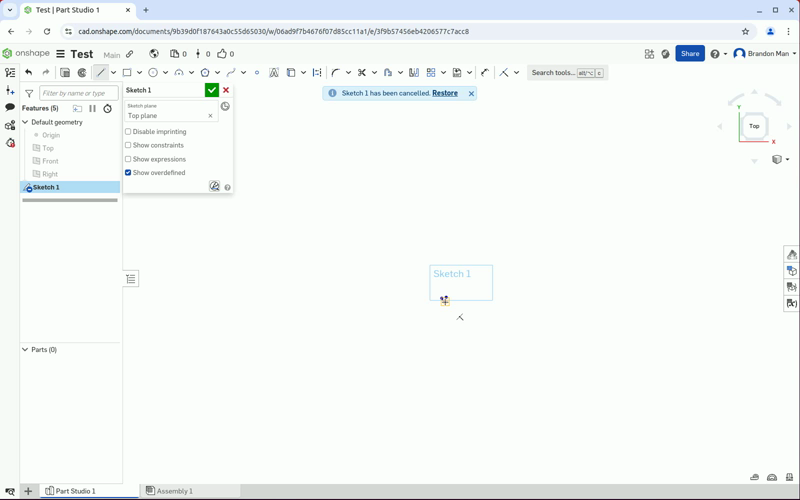
scroll(6)
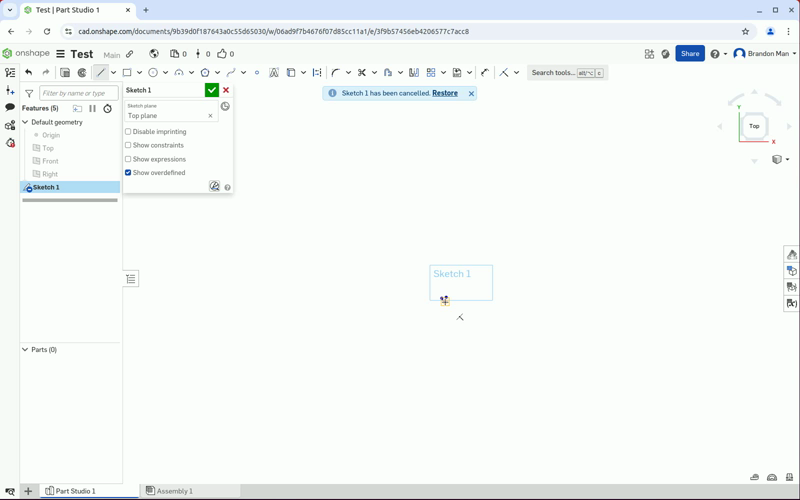
scroll(6)
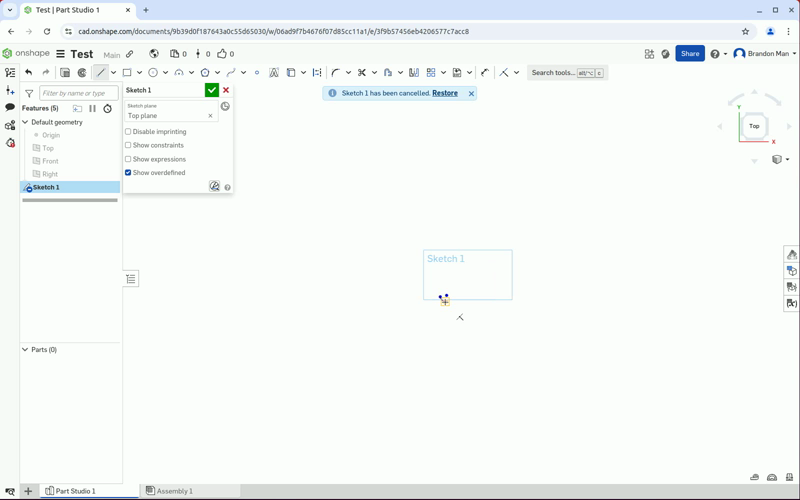
scroll(6)
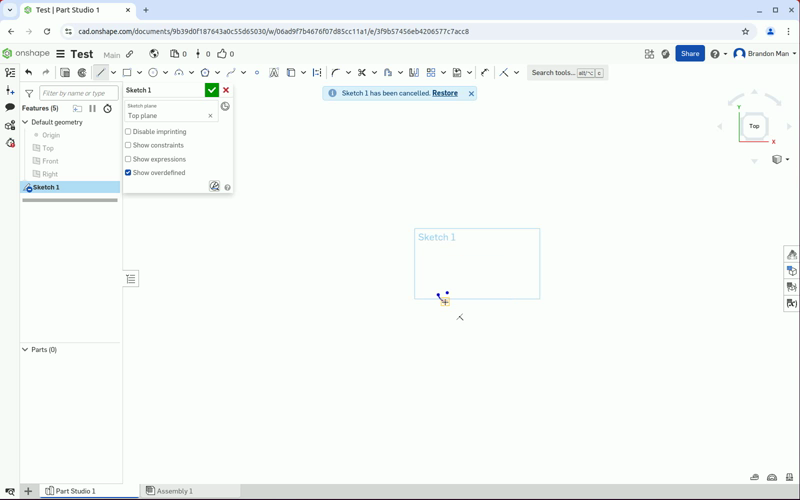
scroll(6)
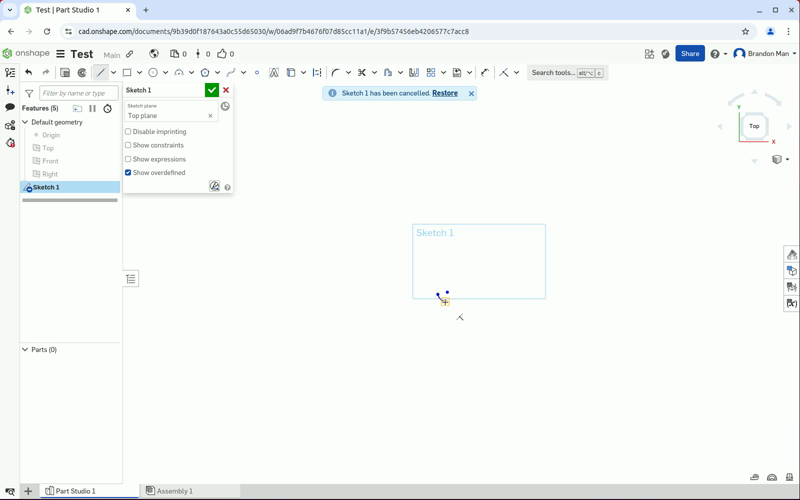
scroll(6)
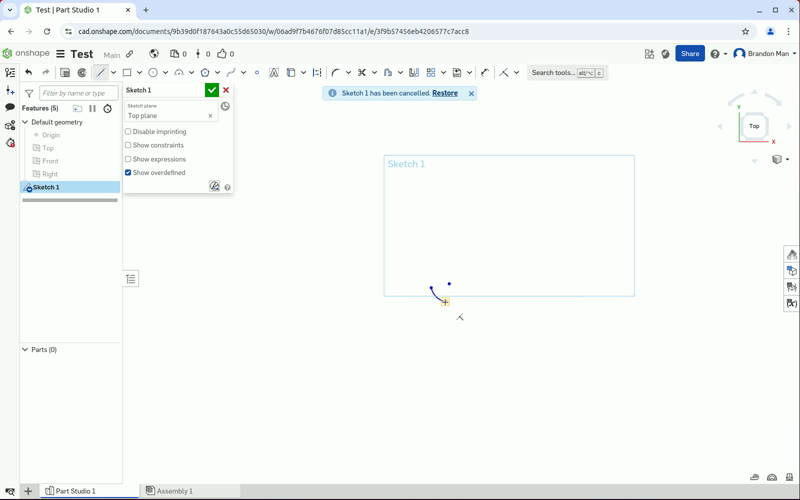
scroll(6)
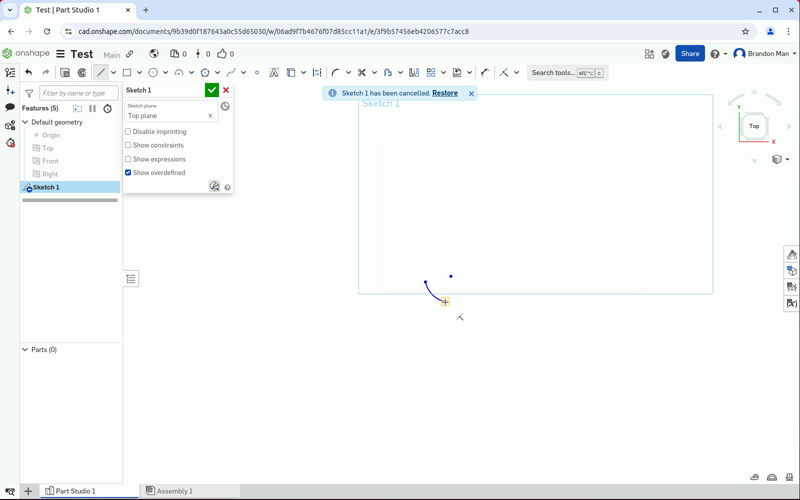
scroll(6)
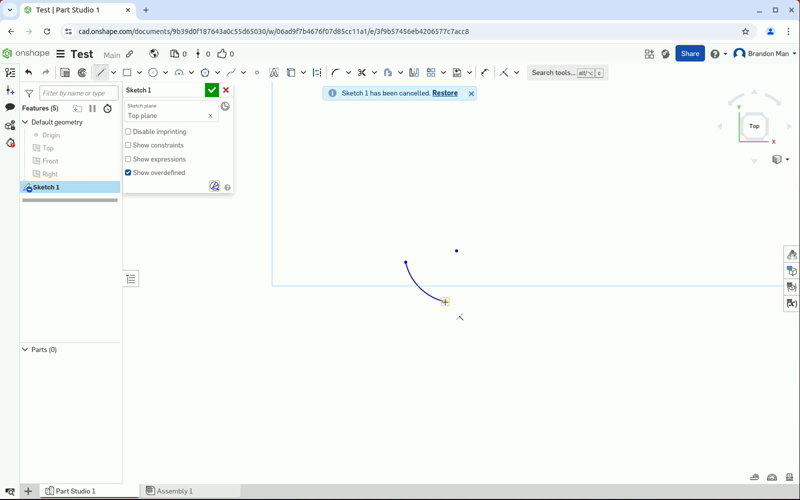
click(445, 301)
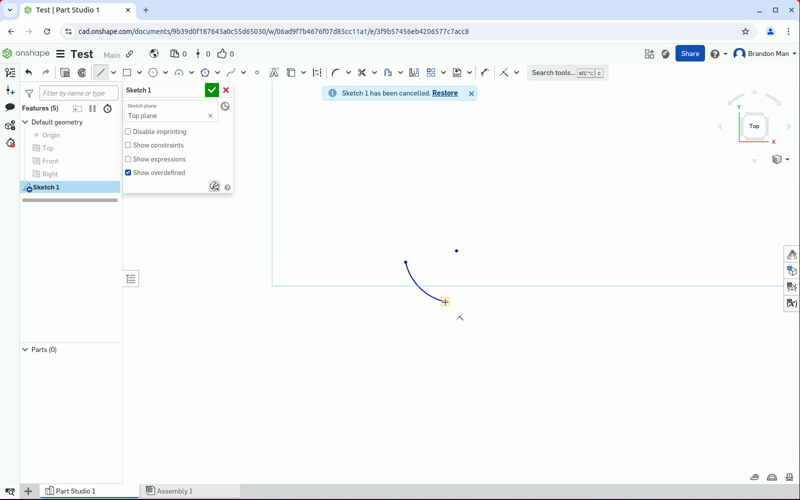
scroll(-6)
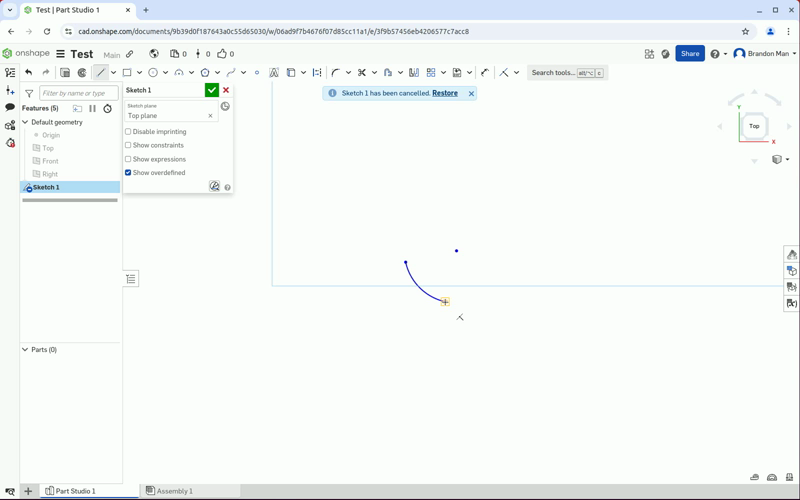
scroll(-6)
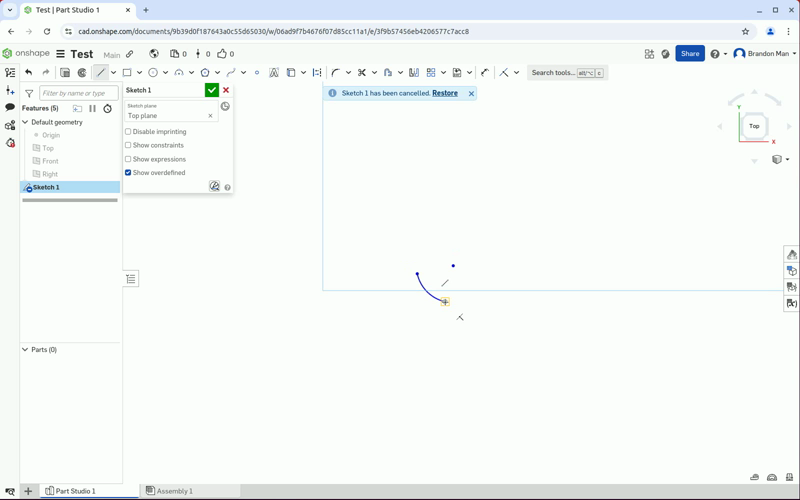
scroll(-6)
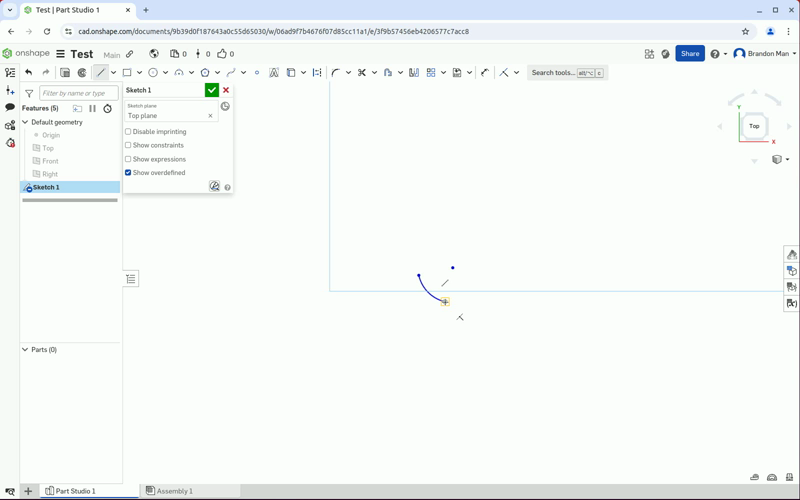
scroll(-6)
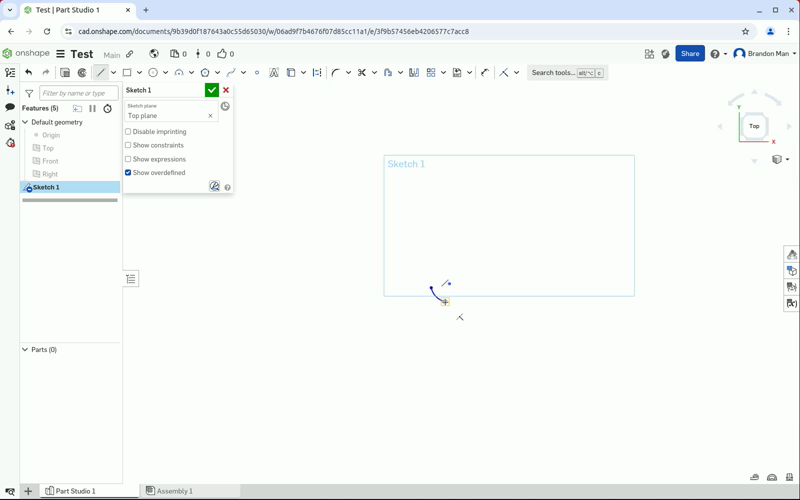
scroll(-6)
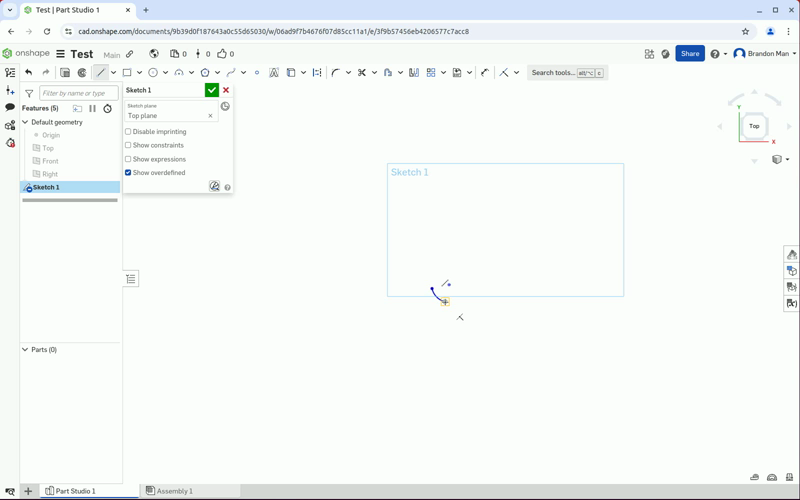
scroll(-6)
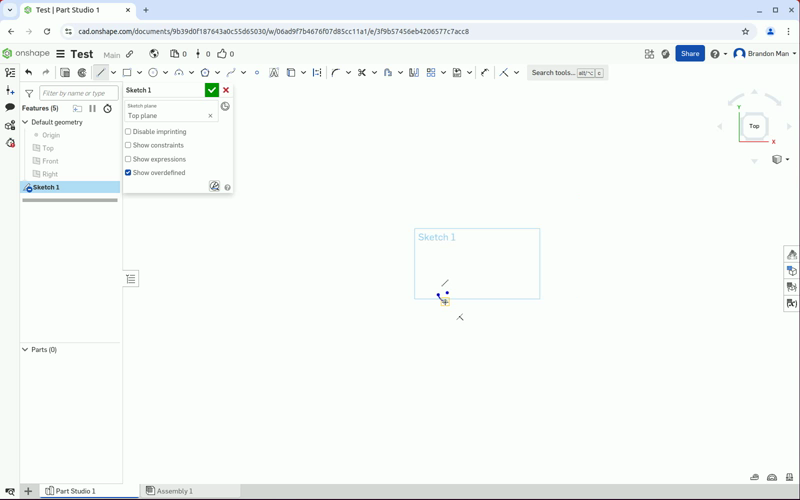
scroll(-6)
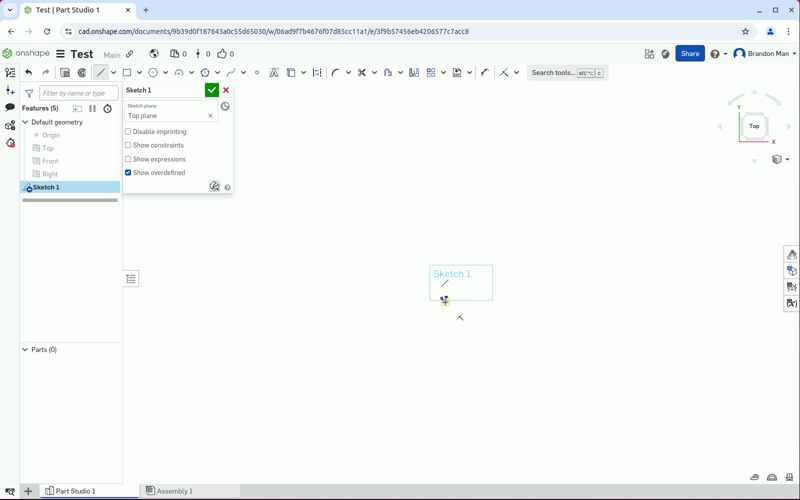
key_down(shift)
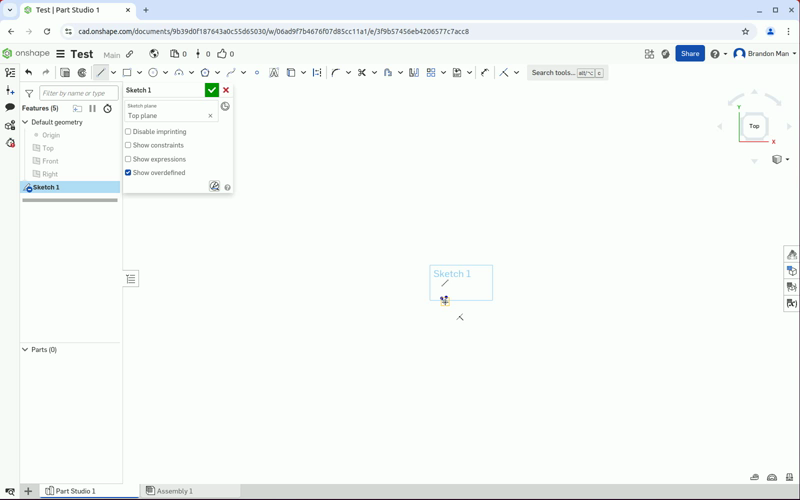
mouse_move(475, 301)
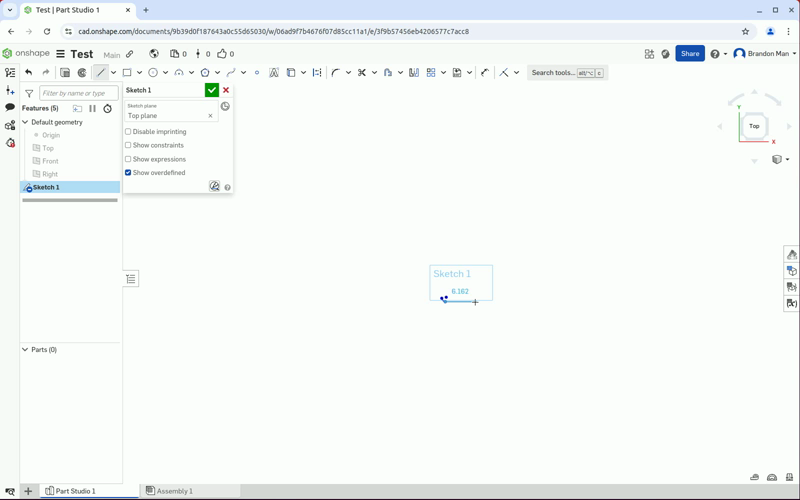
mouse_move(477, 301)
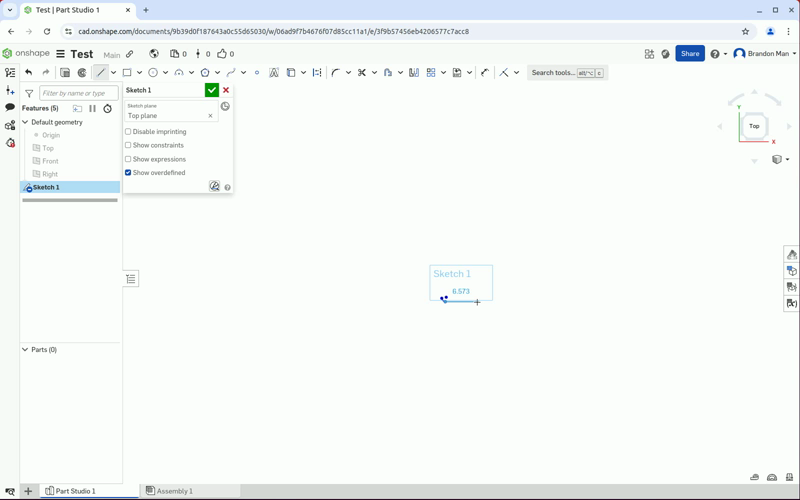
click(477, 301)
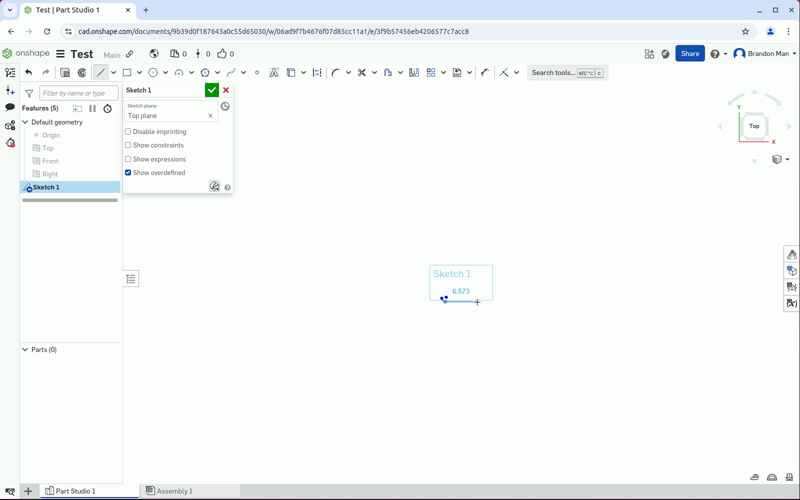
key_up(shift)
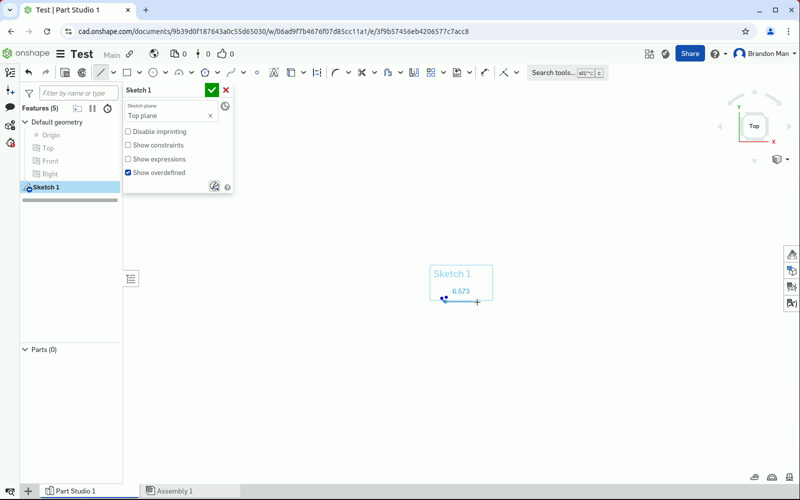
key(esc)
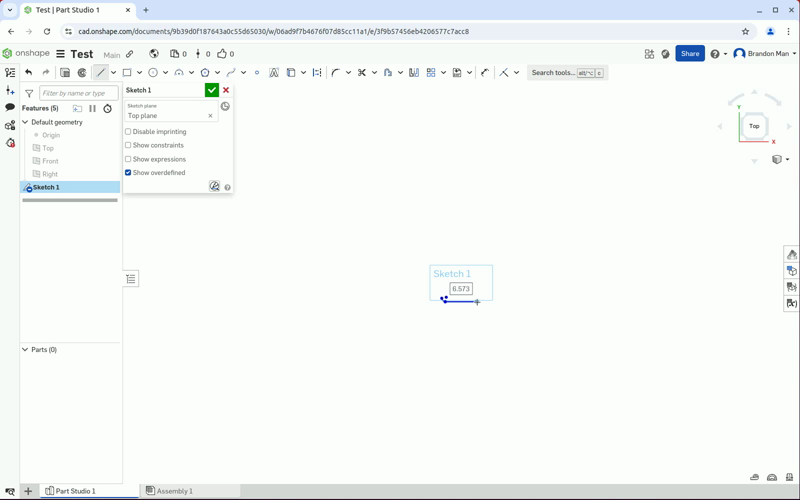
key(a)
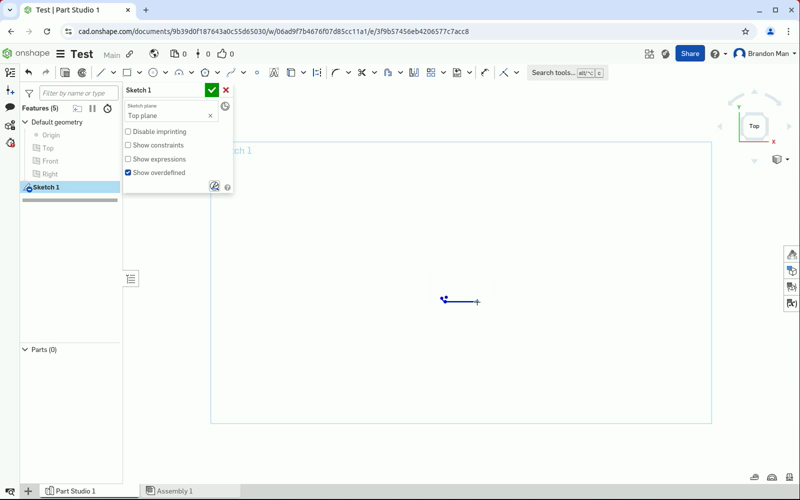
mouse_move(477, 301)
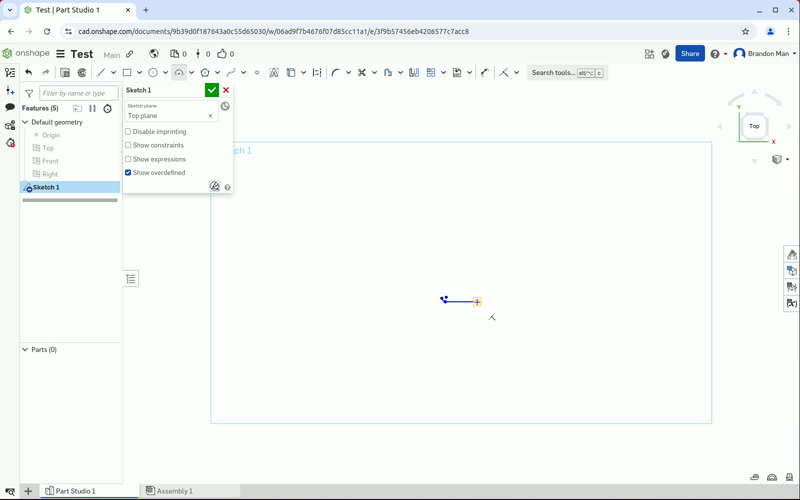
click(477, 301)
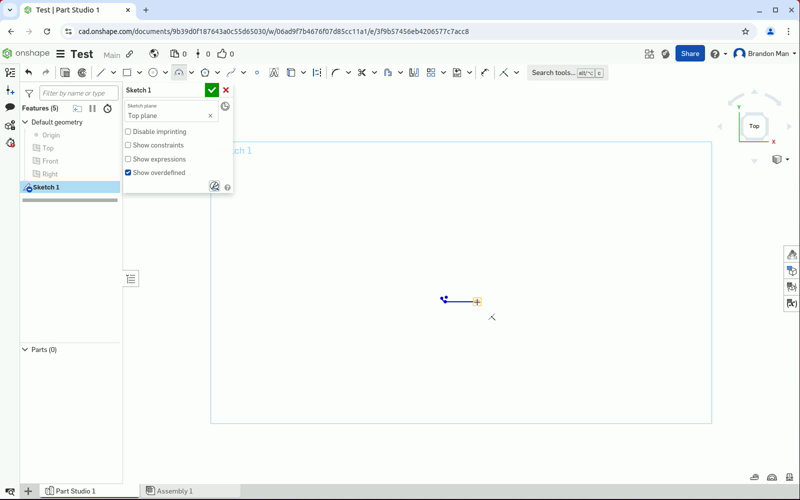
key_down(shift)
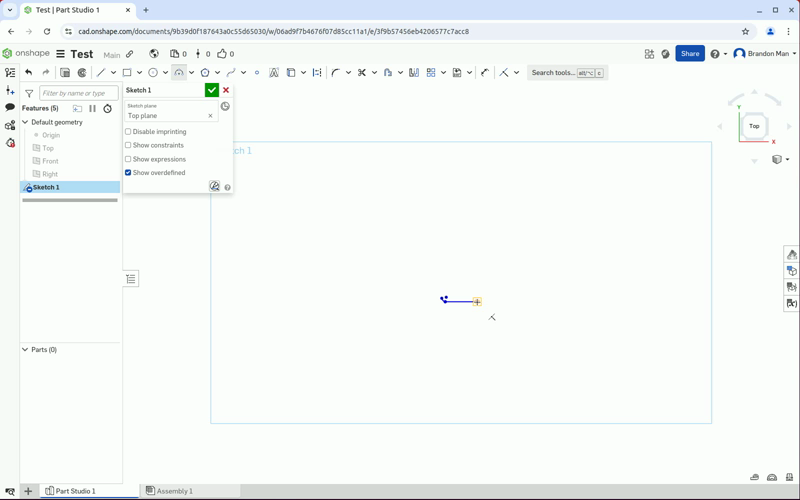
mouse_move(480, 298)
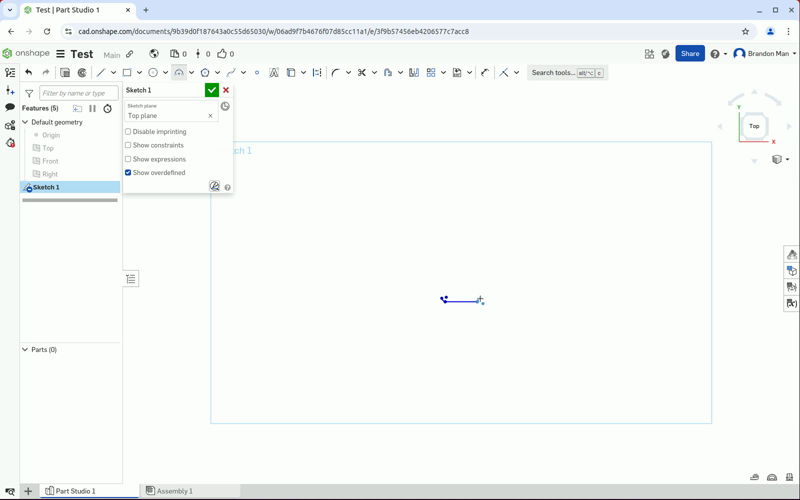
scroll(6)
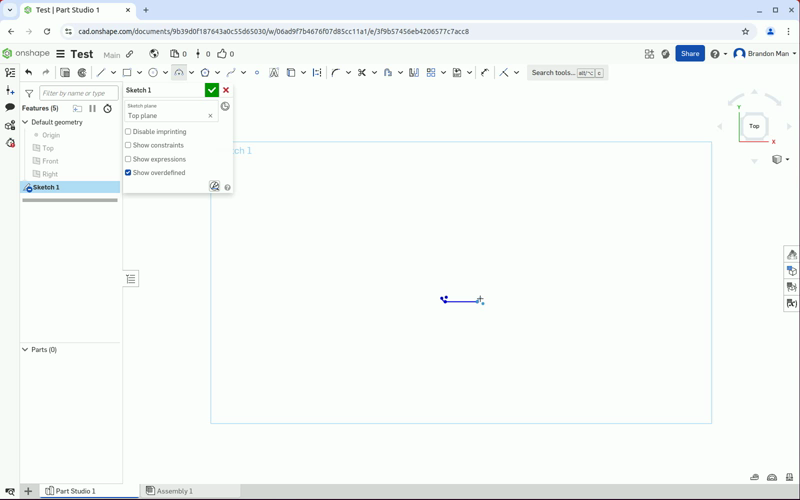
scroll(6)
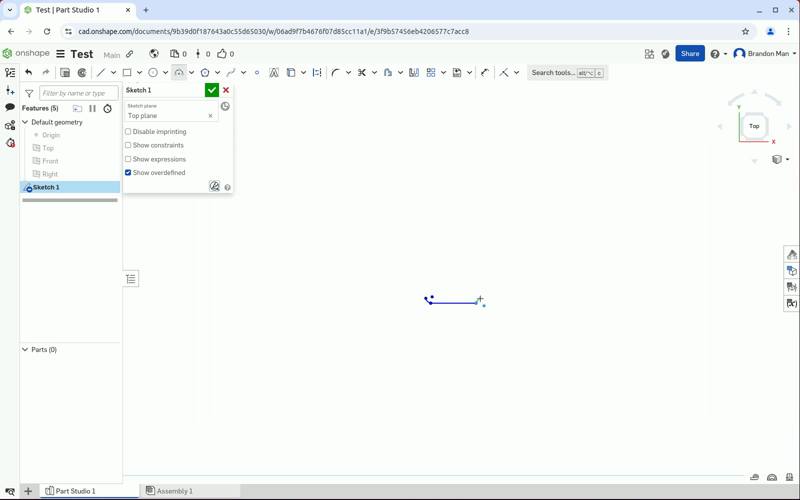
scroll(6)
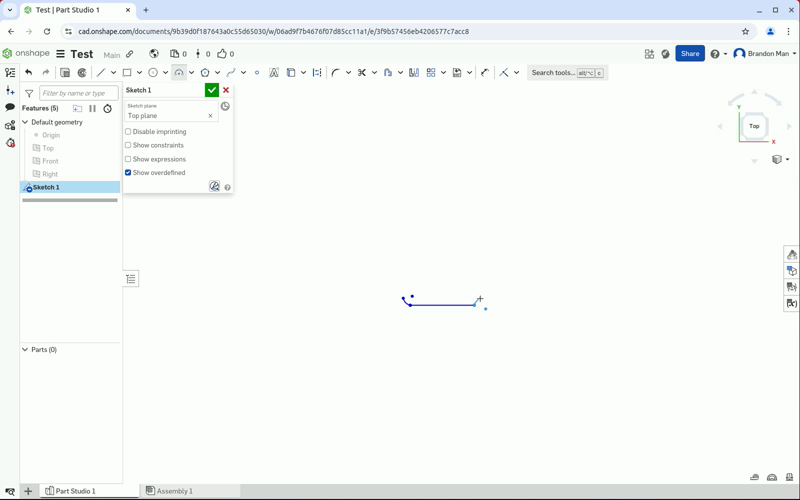
scroll(6)
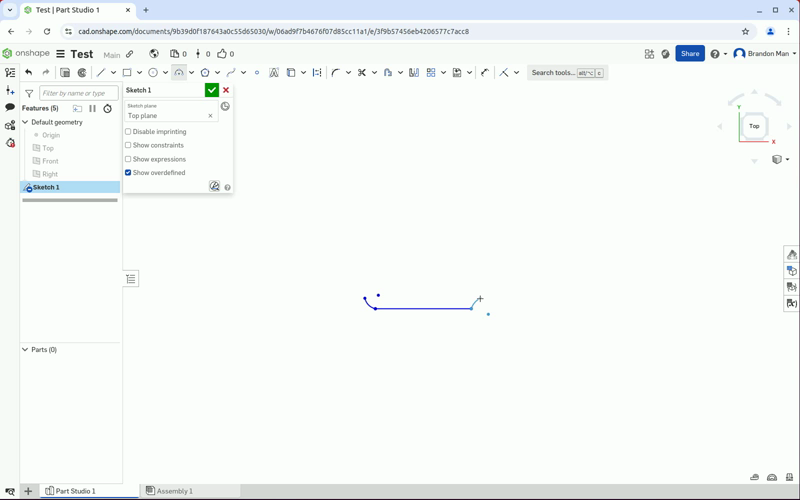
scroll(6)
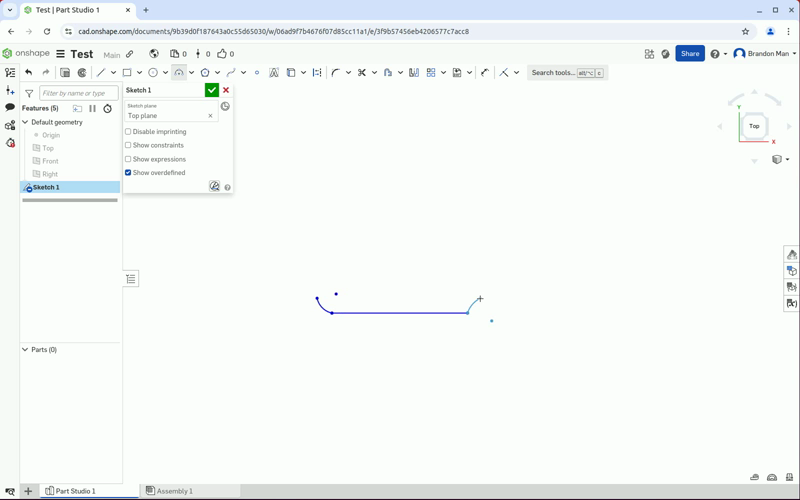
scroll(6)
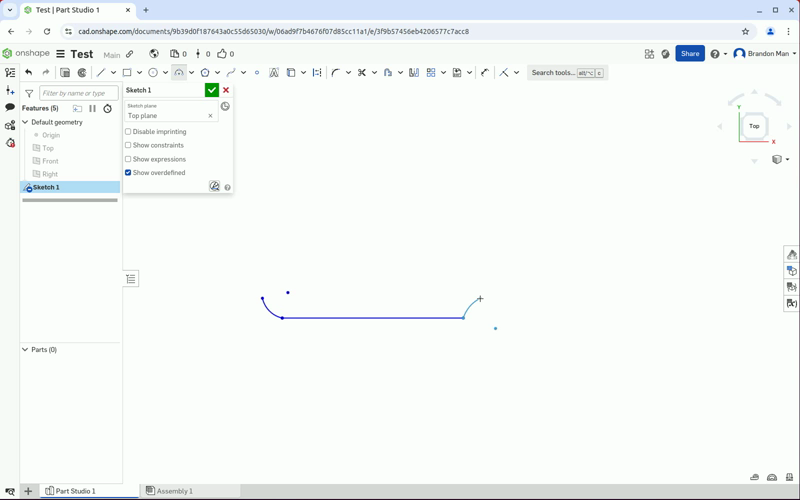
scroll(6)
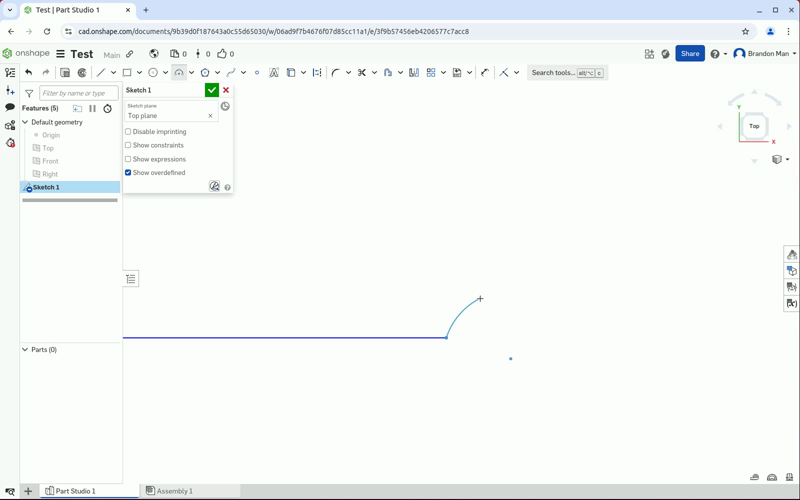
click(480, 298)
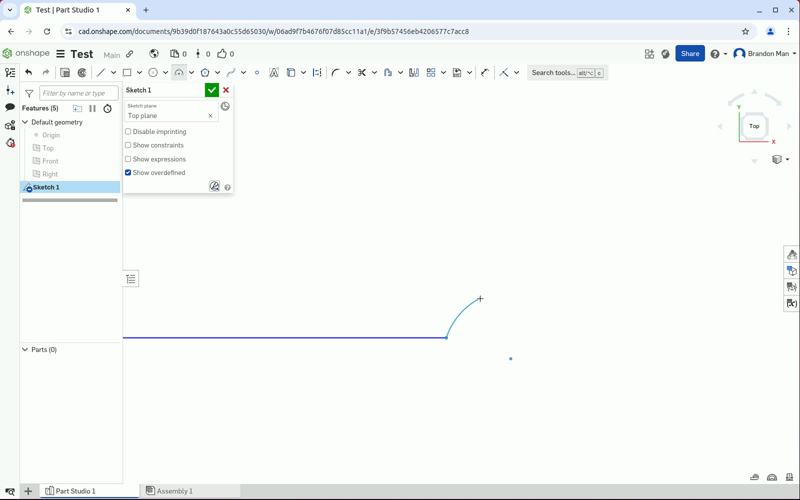
scroll(-6)
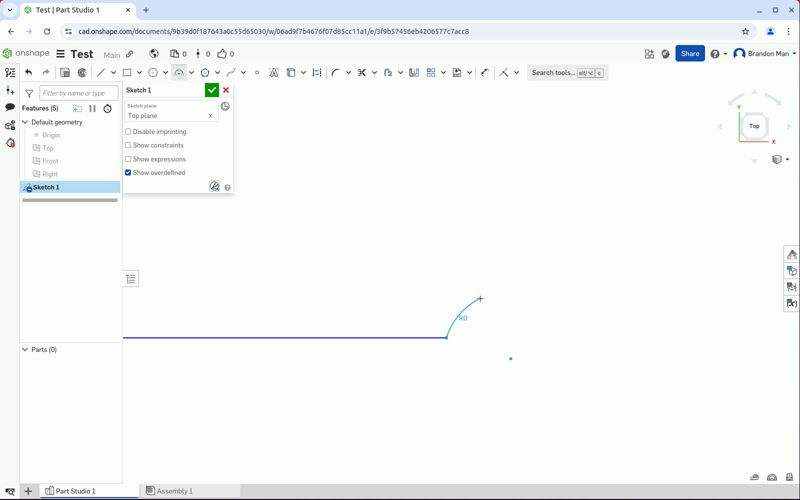
scroll(-6)
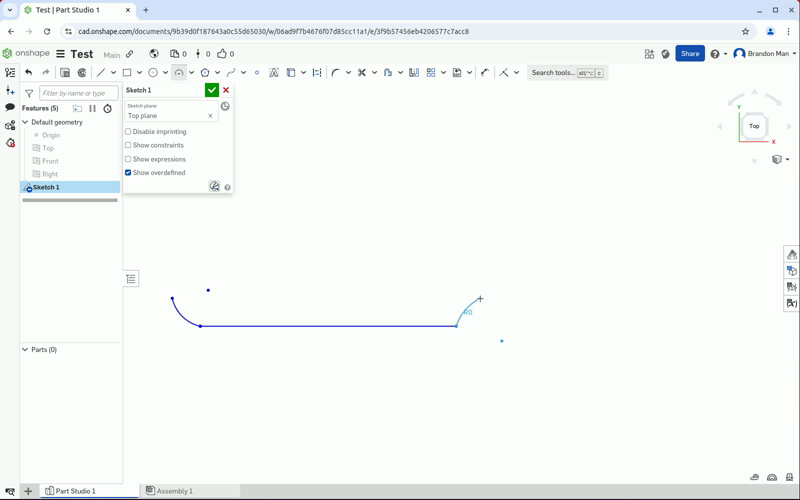
scroll(-6)
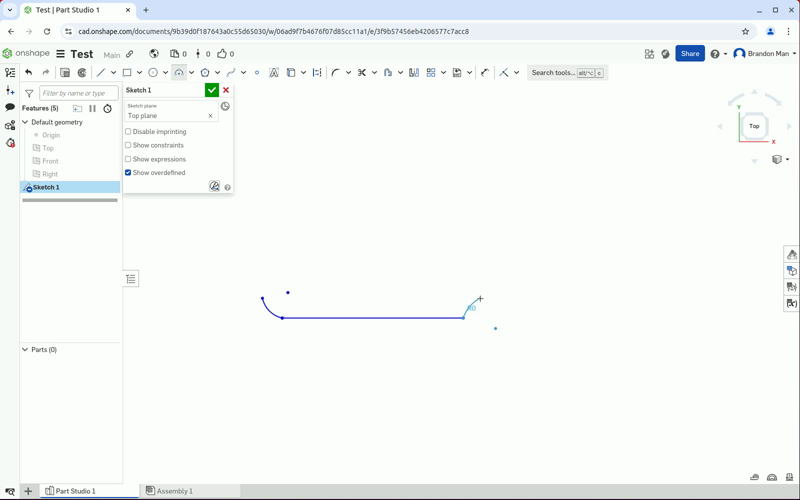
scroll(-6)
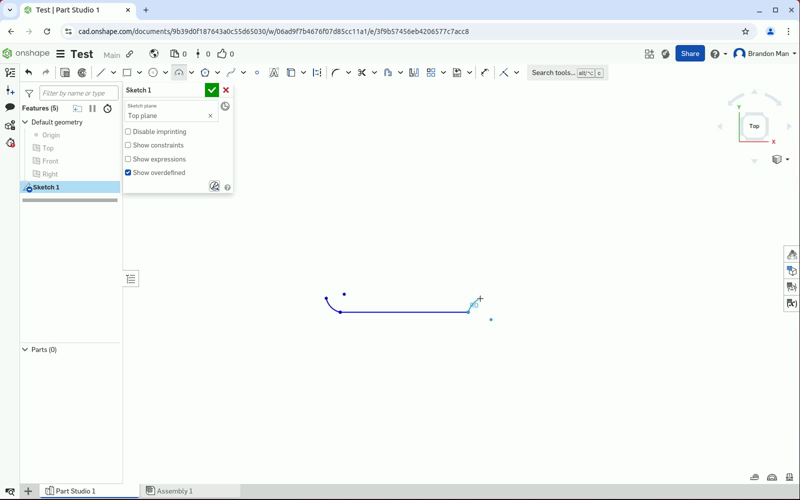
scroll(-6)
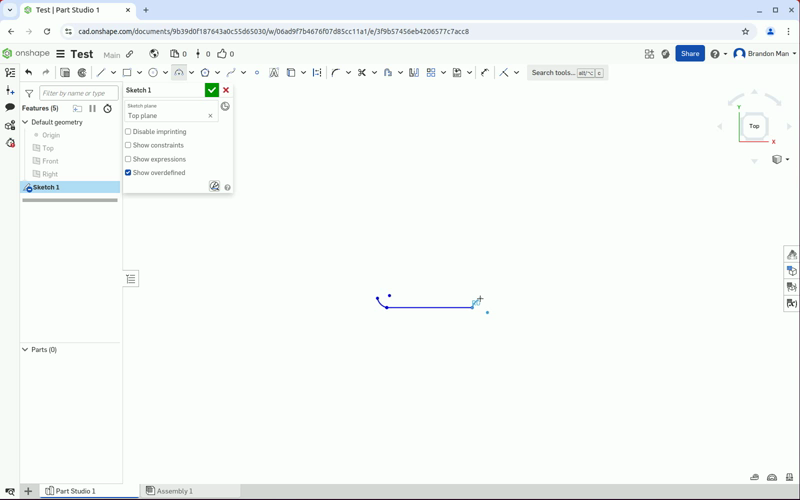
scroll(-6)
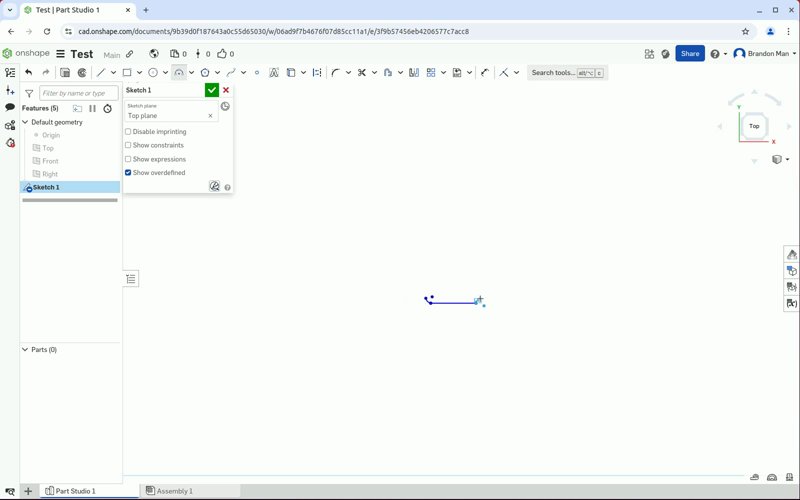
scroll(-6)
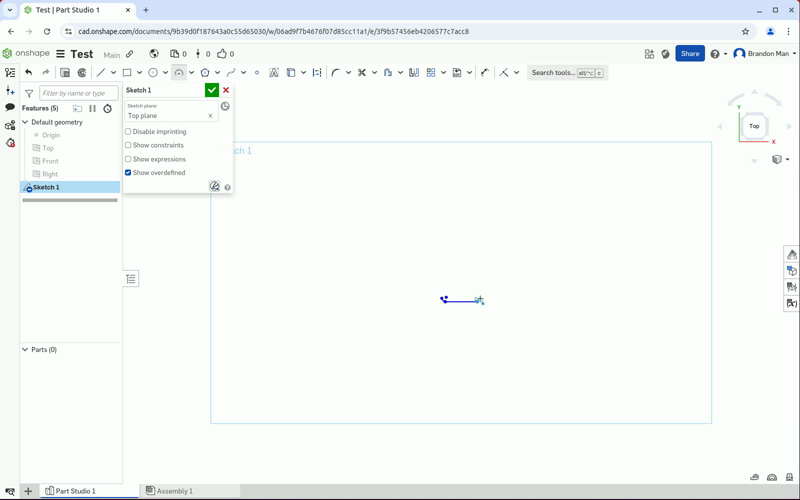
mouse_move(479, 300)
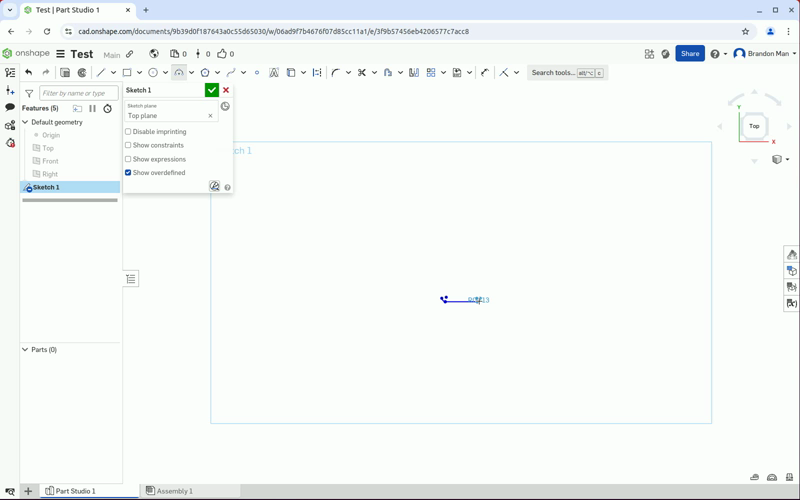
scroll(6)
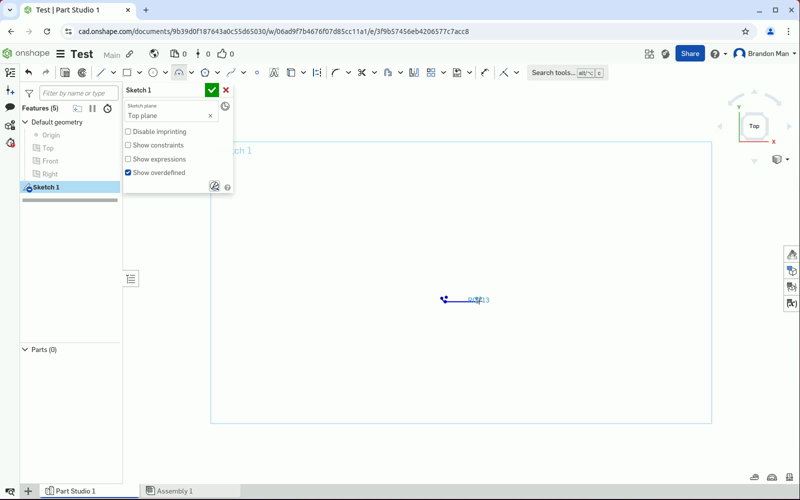
scroll(6)
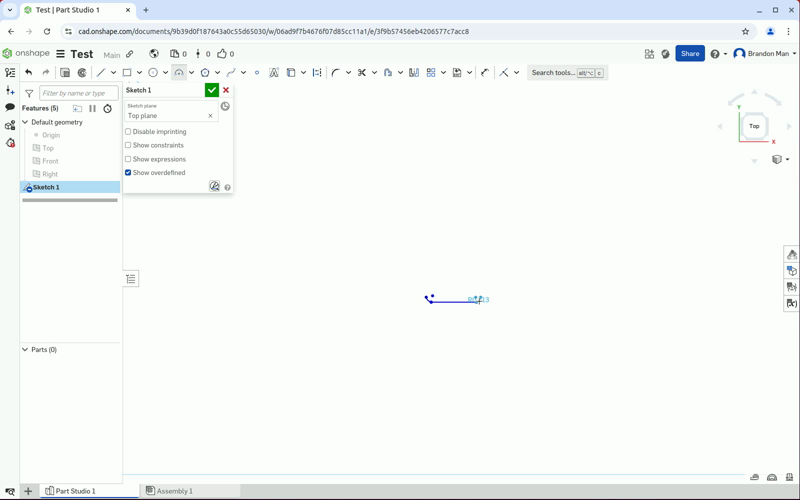
scroll(6)
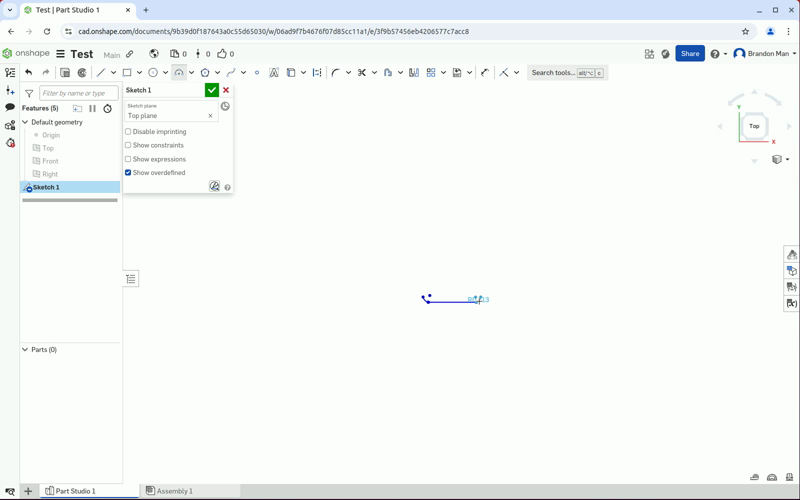
scroll(6)
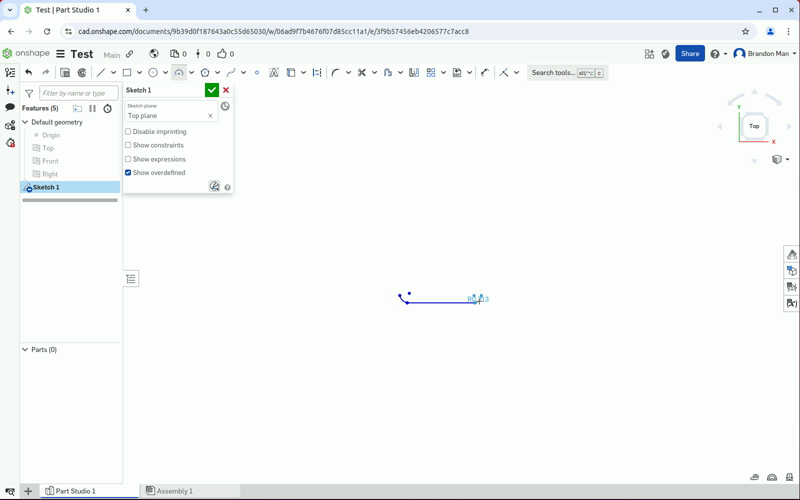
scroll(6)
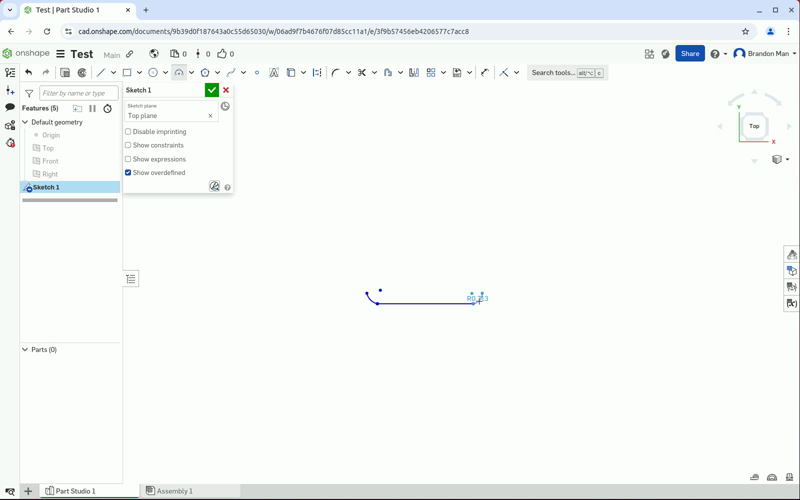
scroll(6)
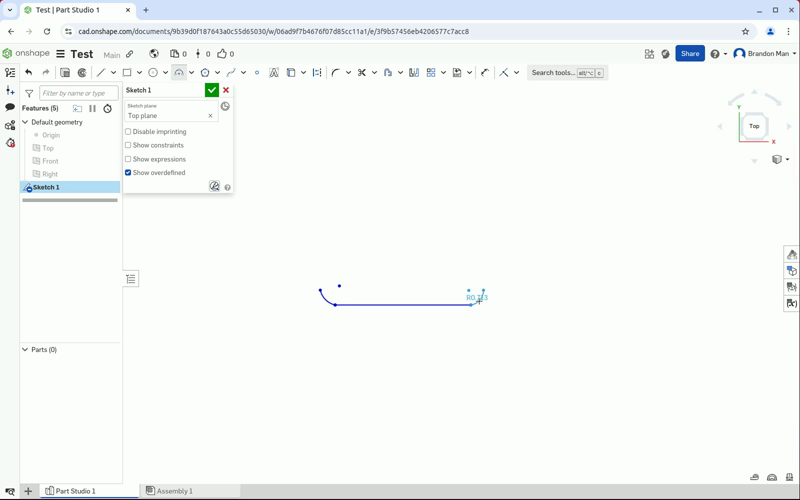
scroll(6)
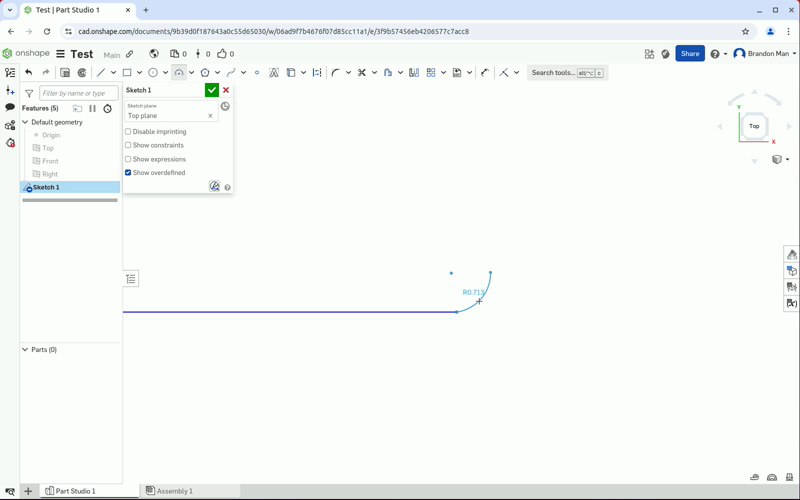
click(479, 300)
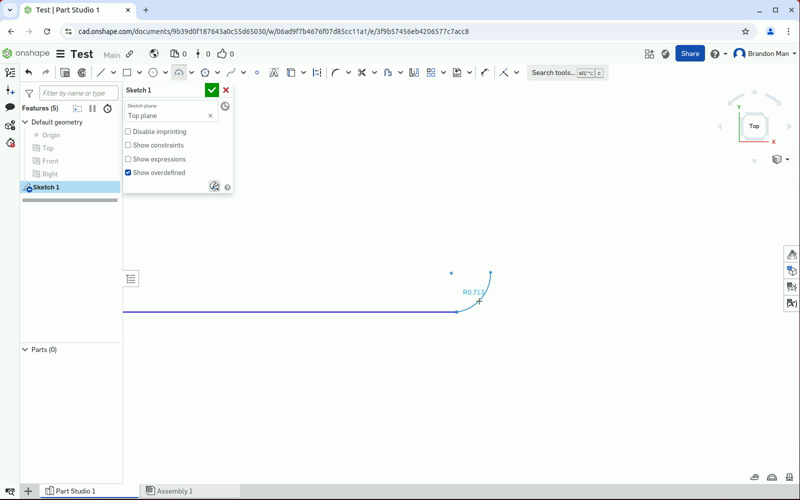
scroll(-6)
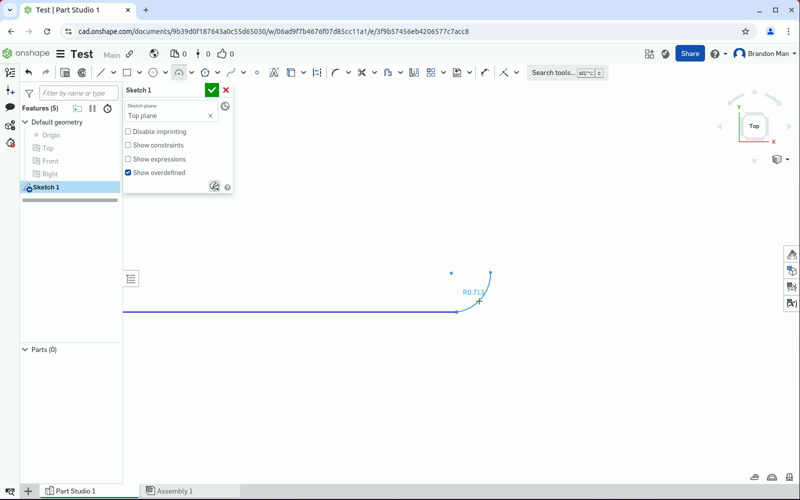
scroll(-6)
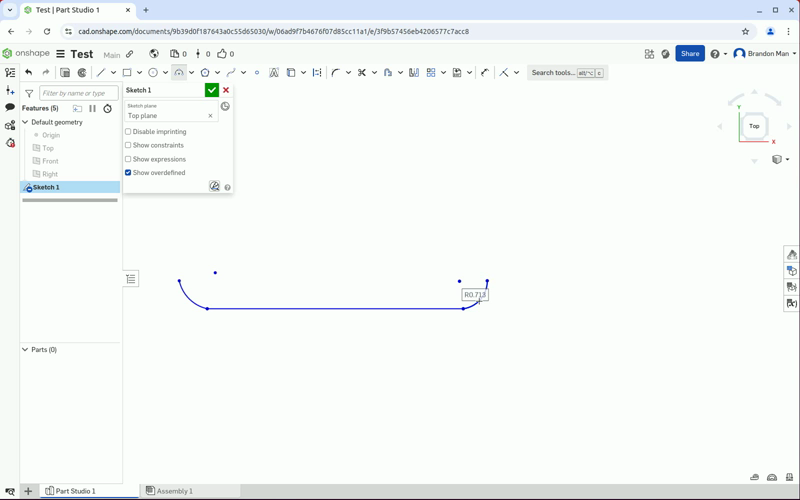
scroll(-6)
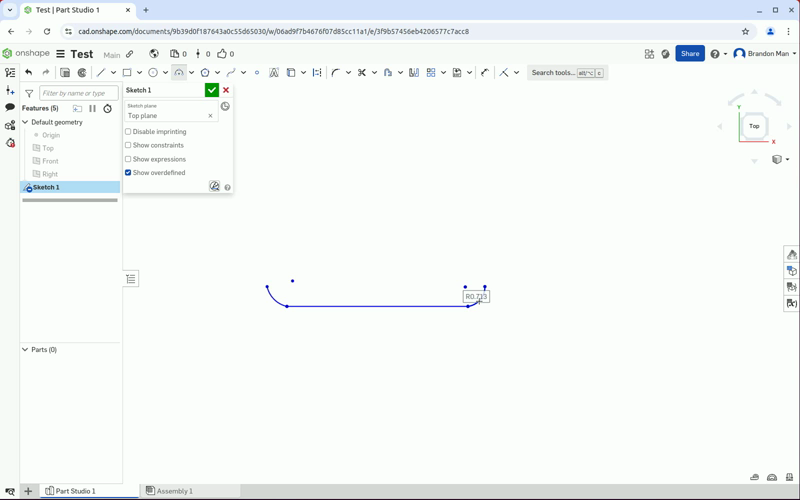
scroll(-6)
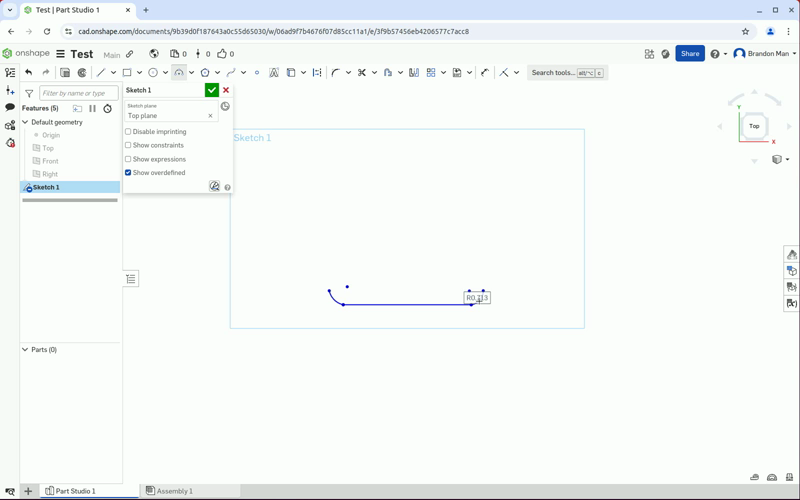
scroll(-6)
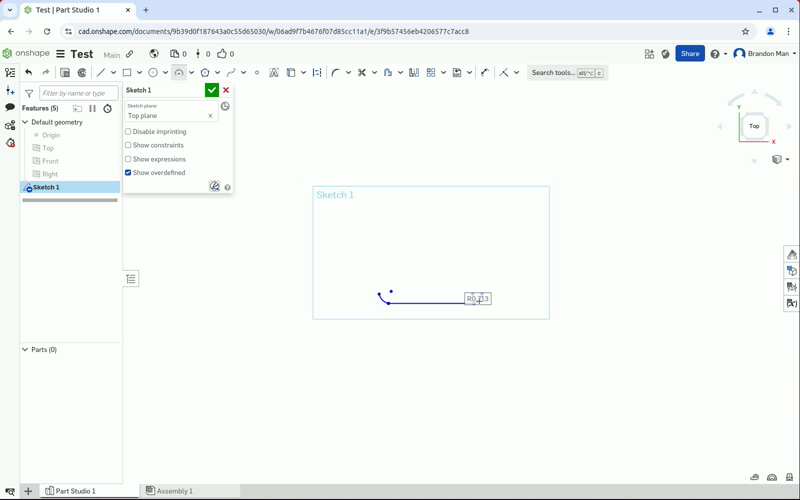
scroll(-6)
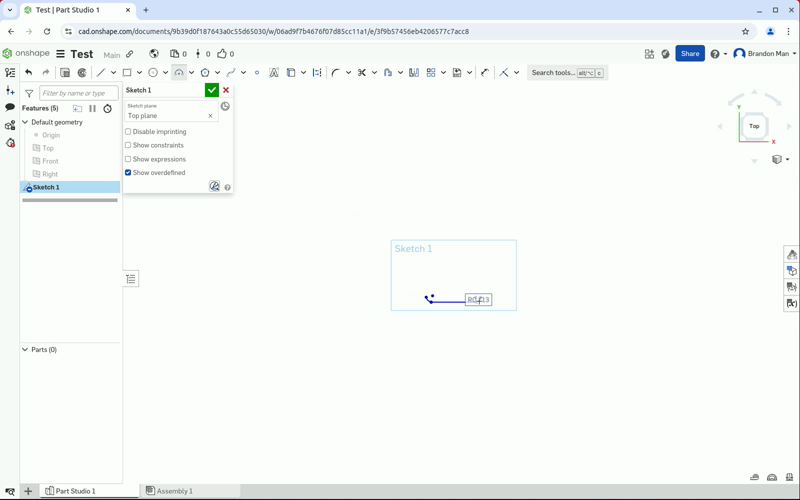
scroll(-6)
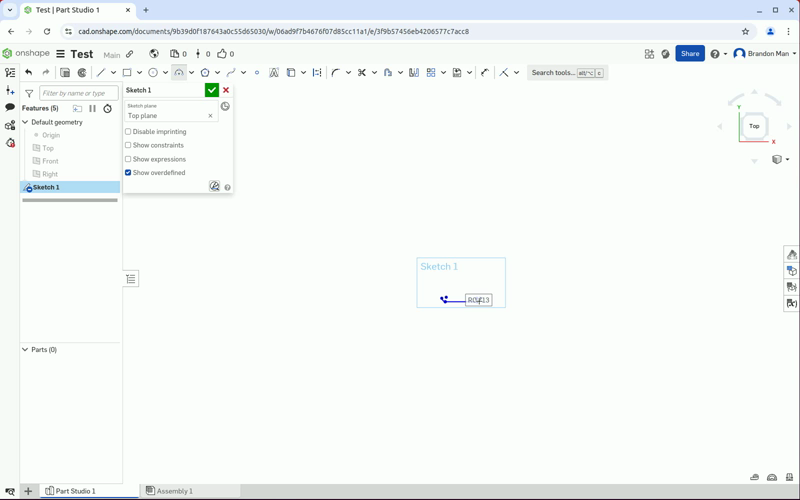
key_up(shift)
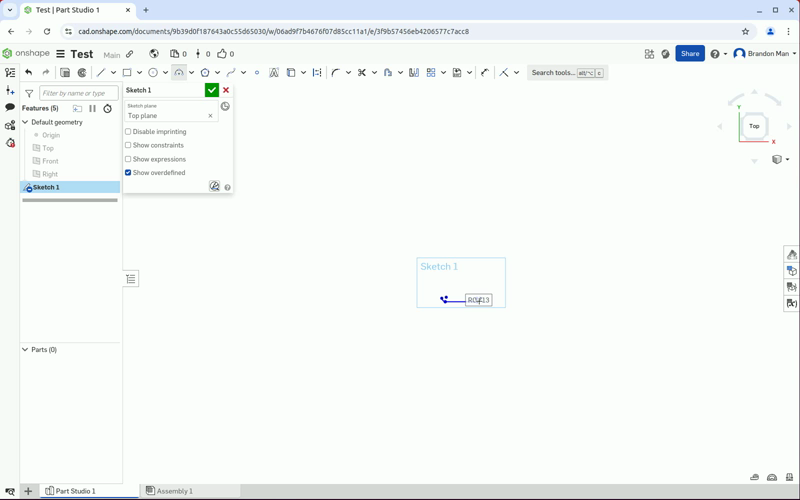
key(esc)
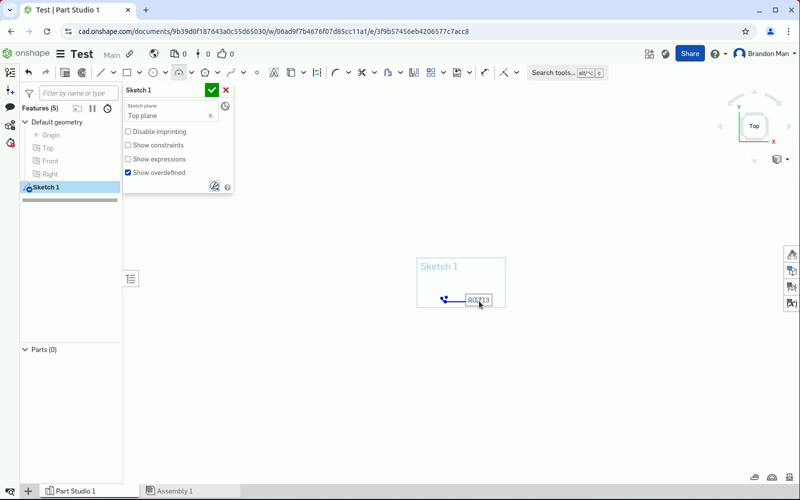
key(l)
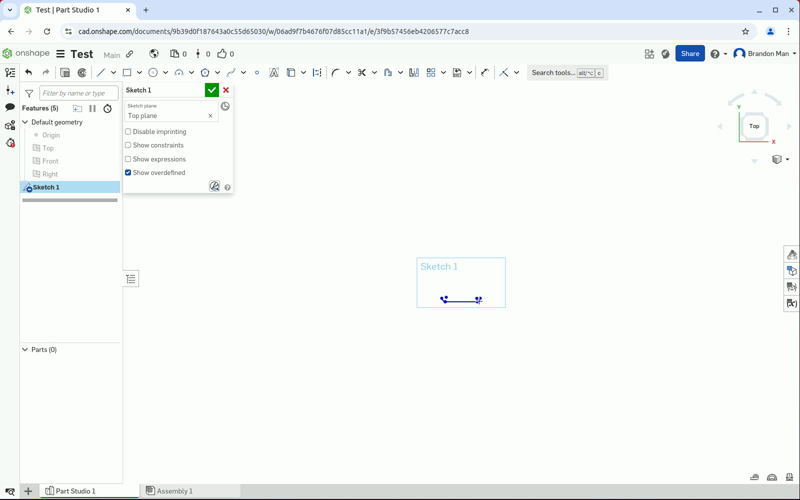
mouse_move(480, 298)
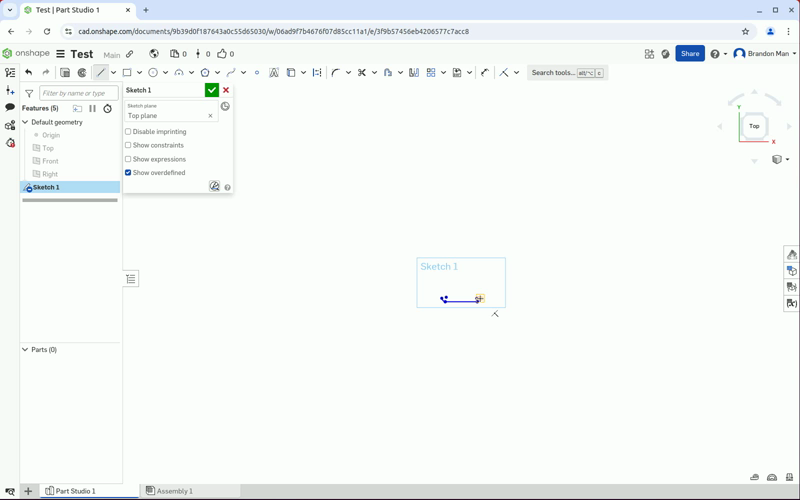
scroll(6)
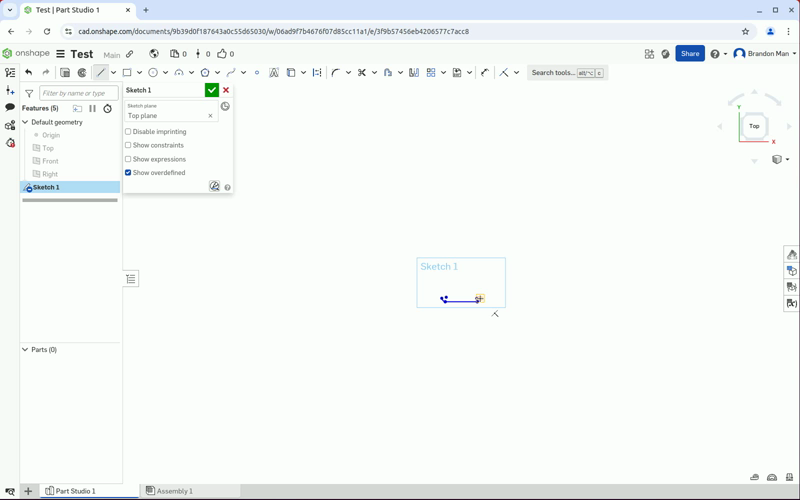
scroll(6)
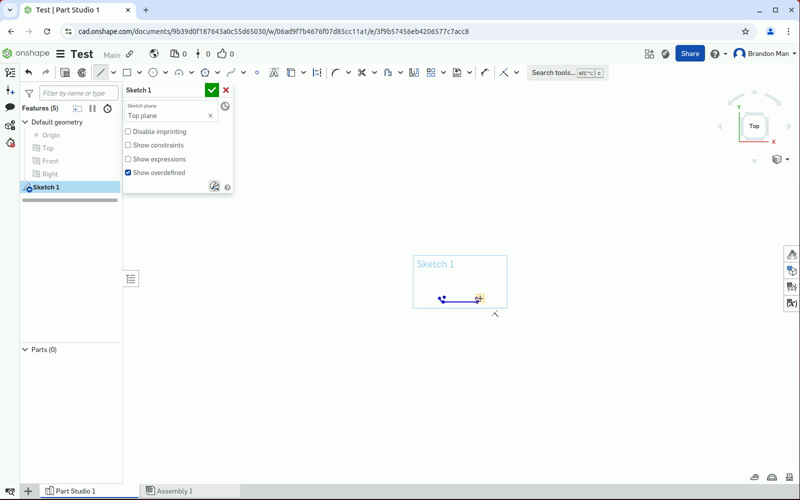
scroll(6)
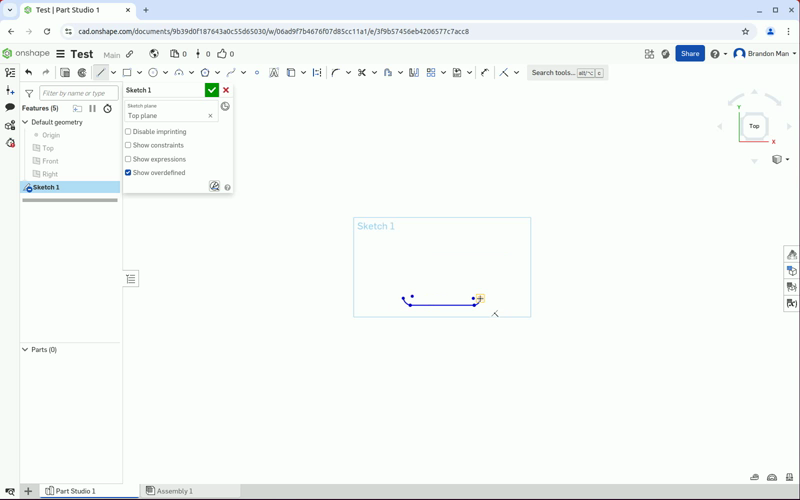
scroll(6)
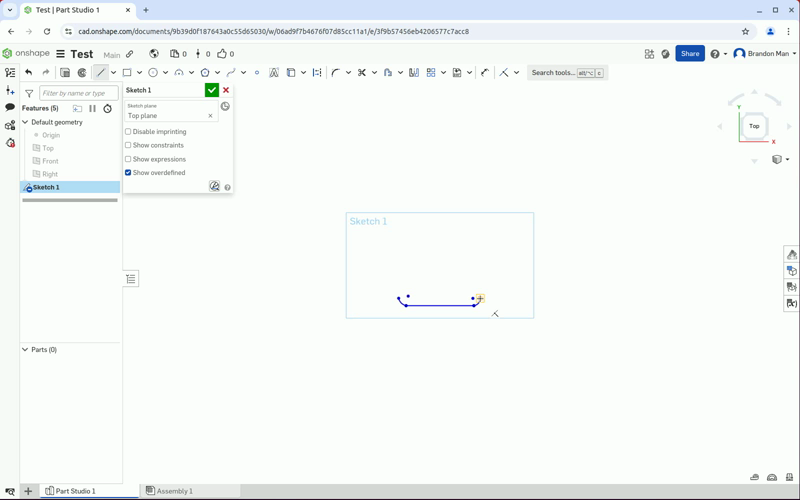
scroll(6)
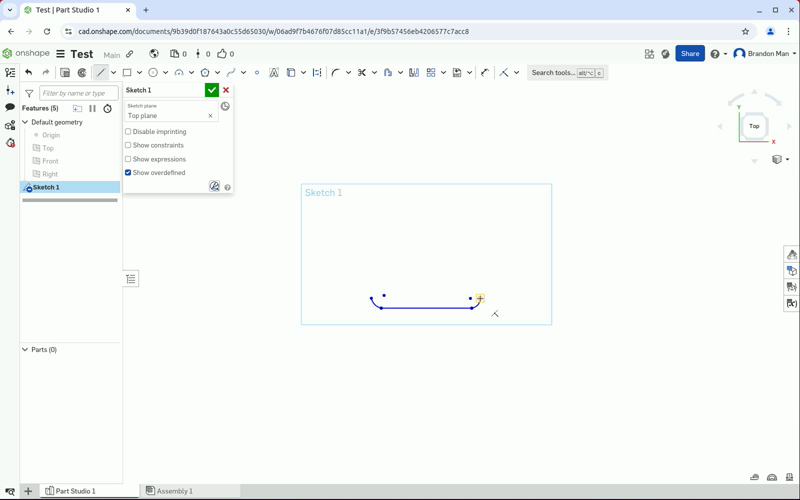
scroll(6)
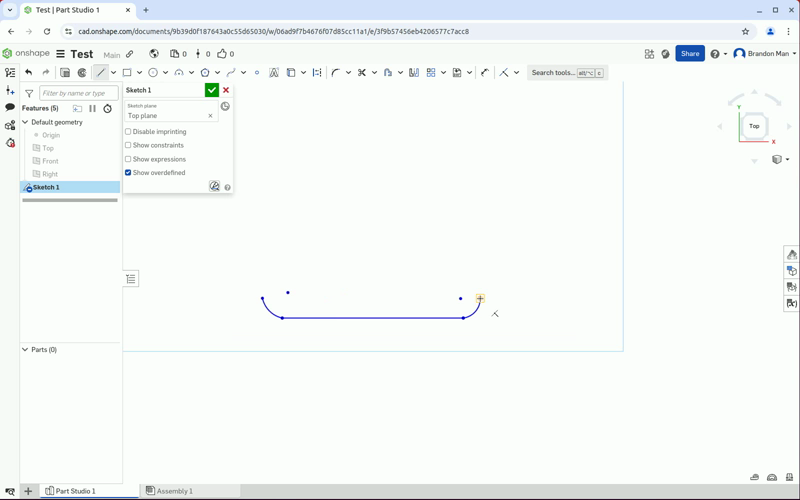
scroll(6)
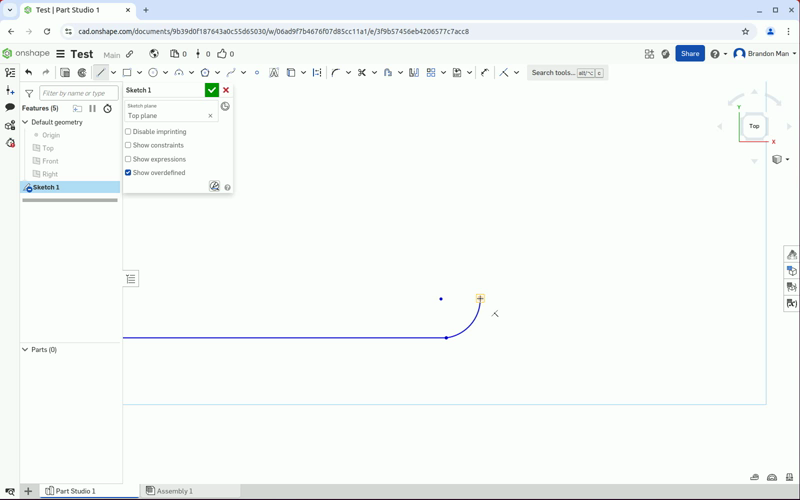
click(480, 298)
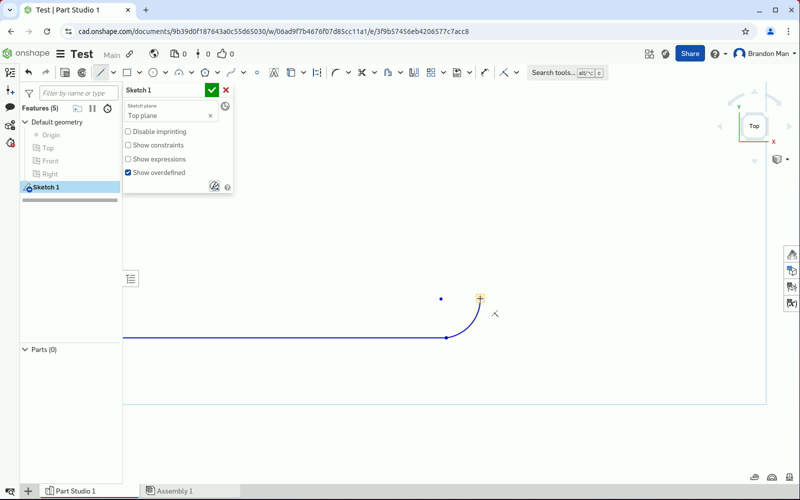
scroll(-6)
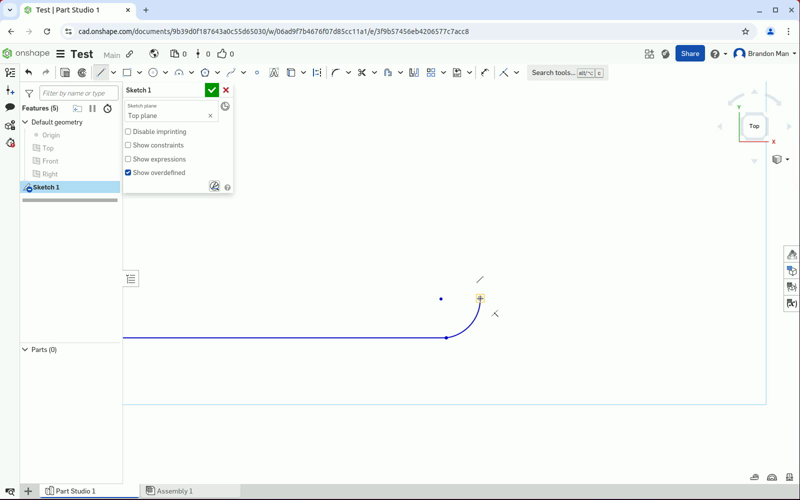
scroll(-6)
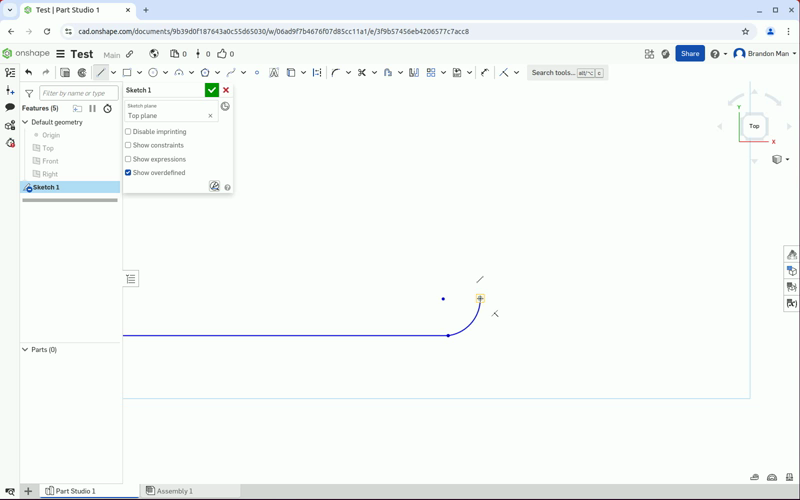
scroll(-6)
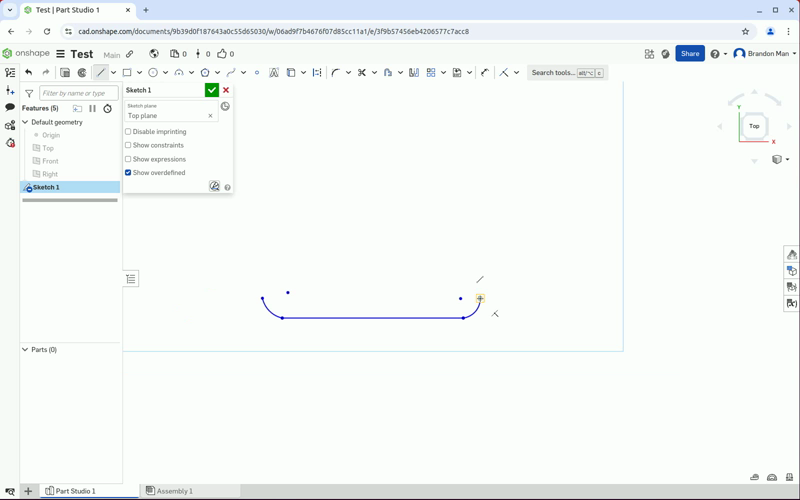
scroll(-6)
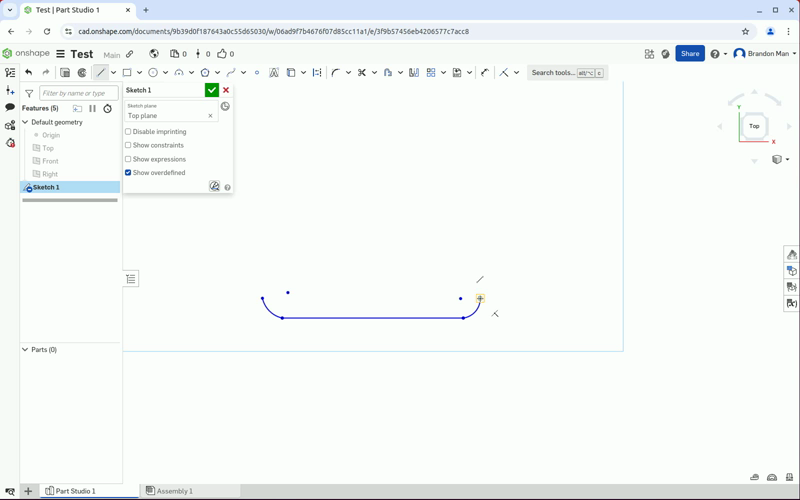
scroll(-6)
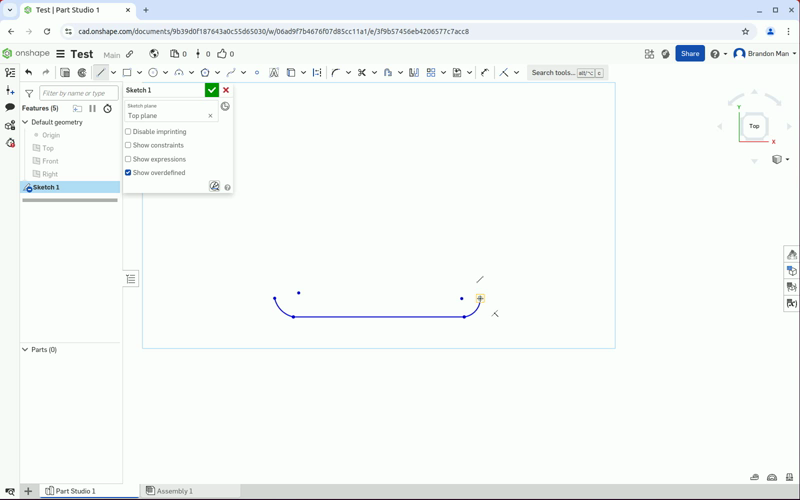
scroll(-6)
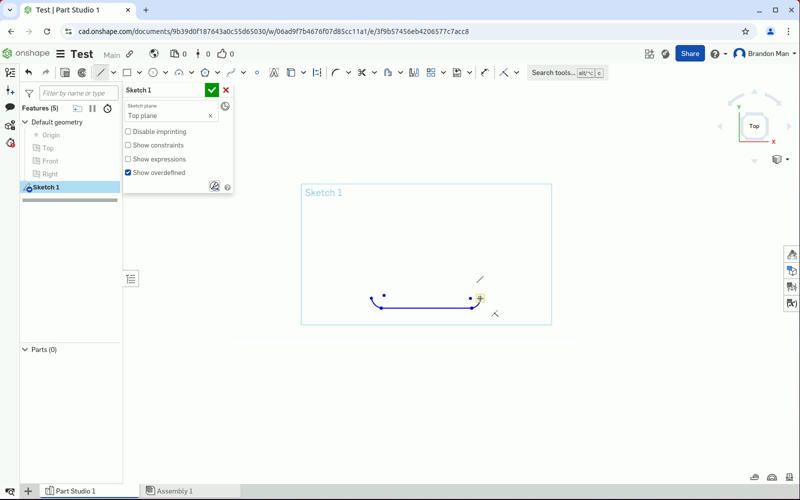
scroll(-6)
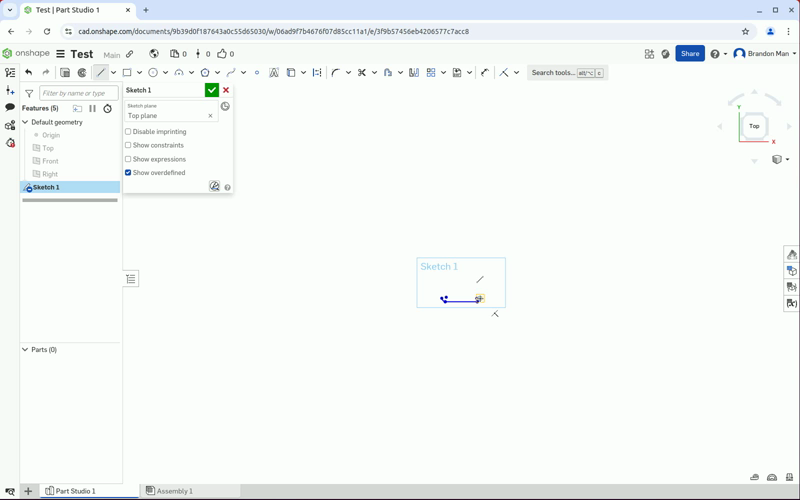
key_down(shift)
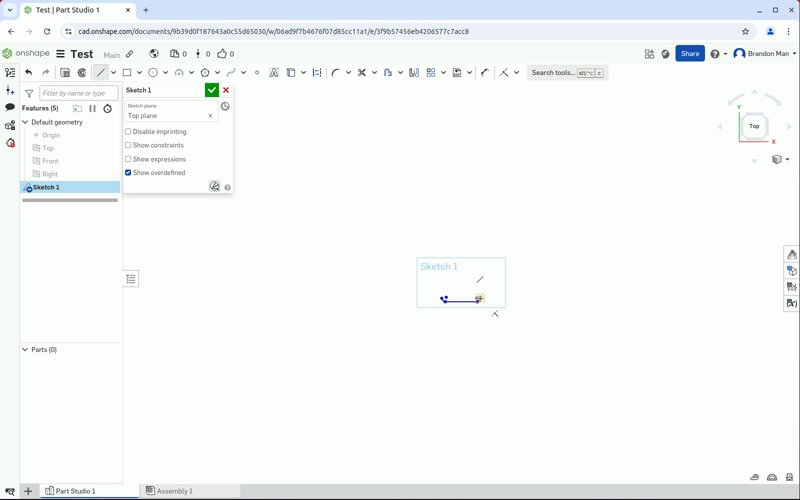
mouse_move(510, 298)
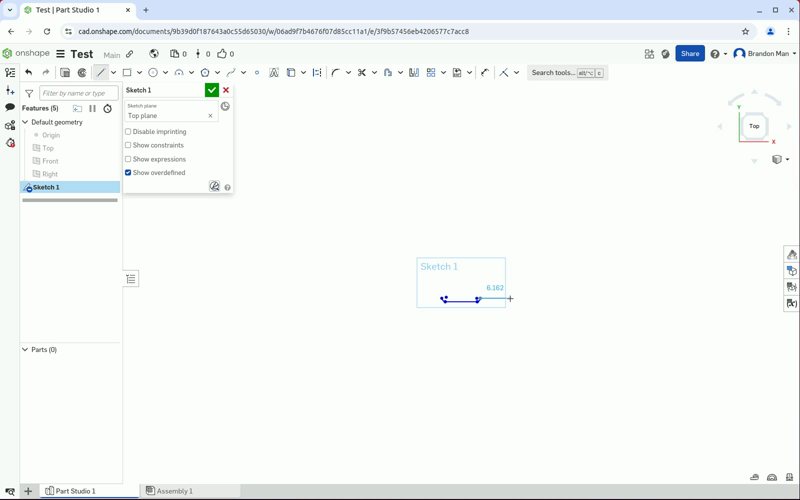
mouse_move(480, 266)
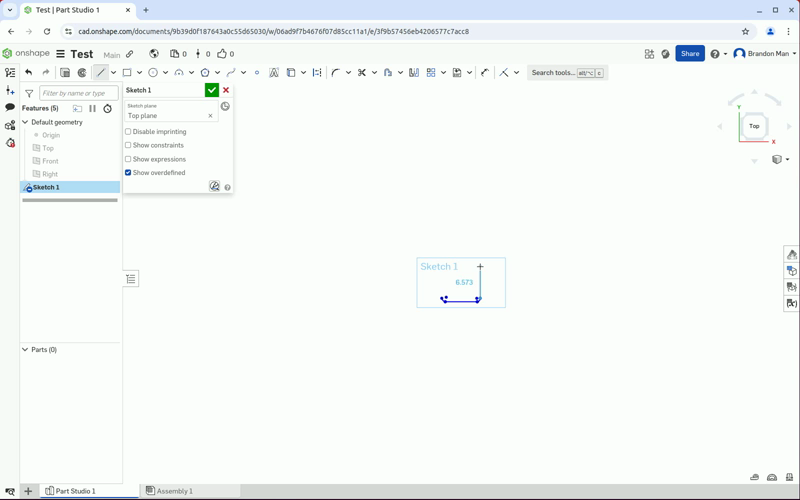
click(480, 266)
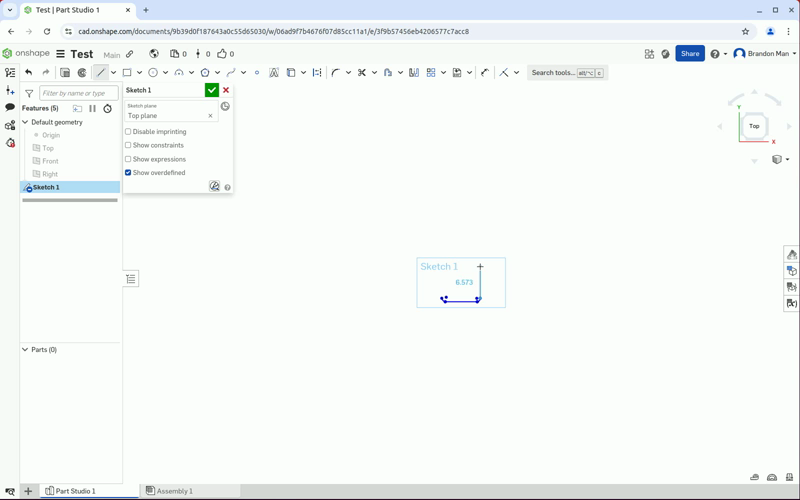
key_up(shift)
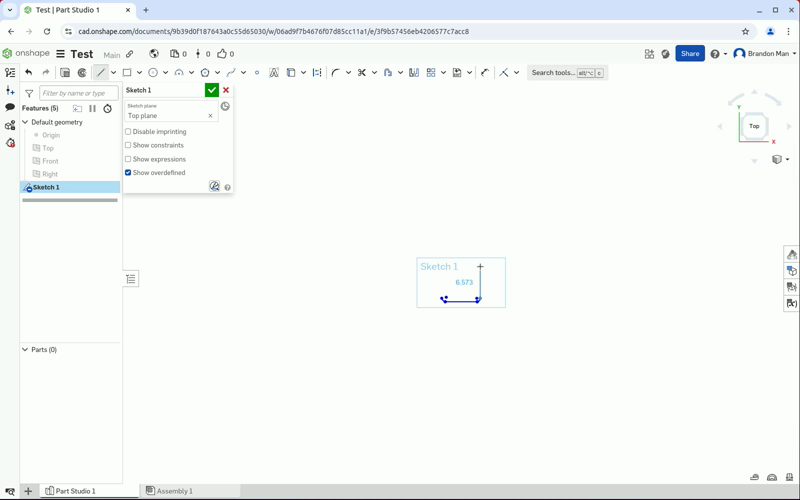
key(esc)
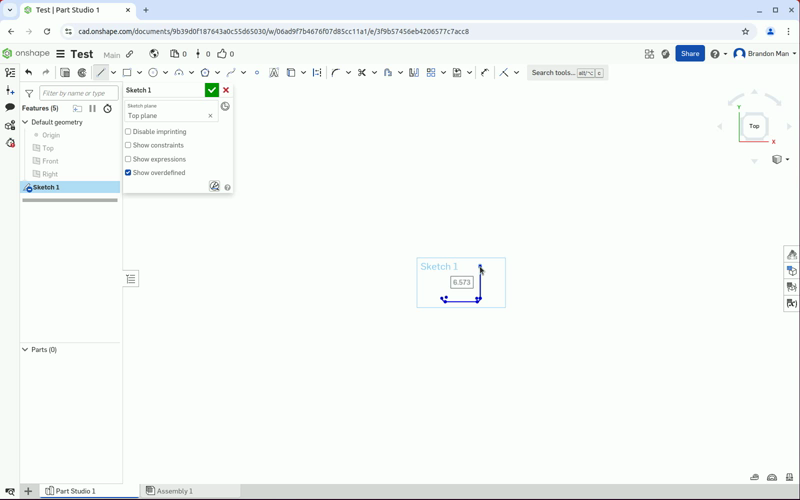
key(a)
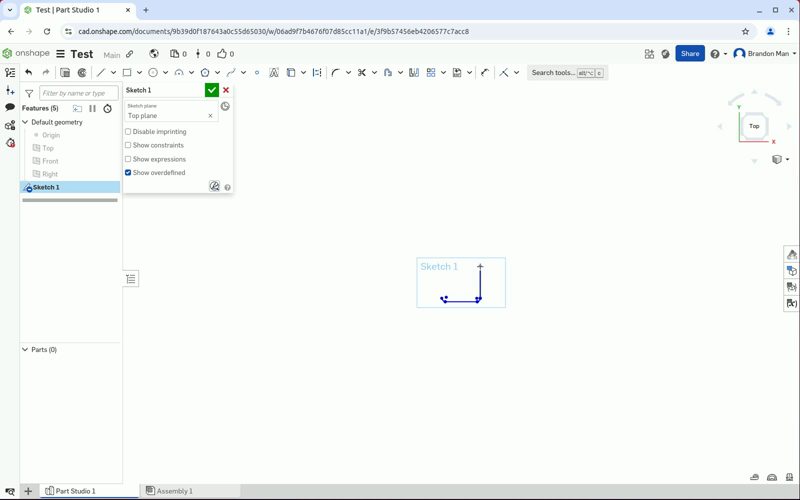
mouse_move(480, 266)
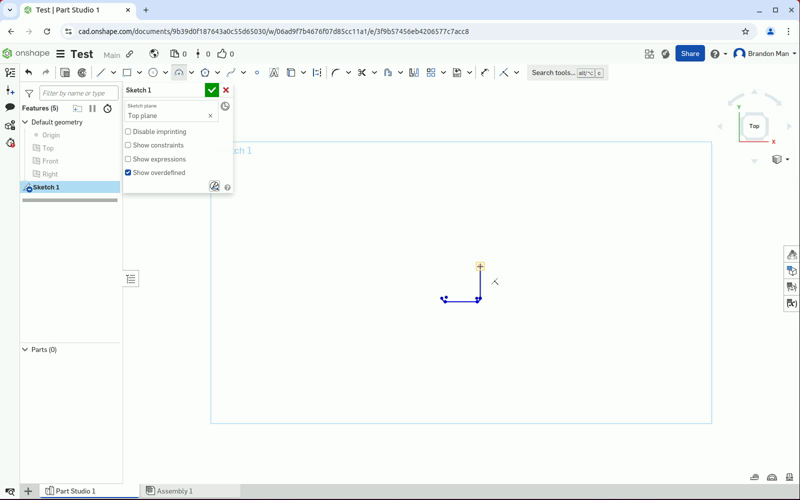
click(480, 266)
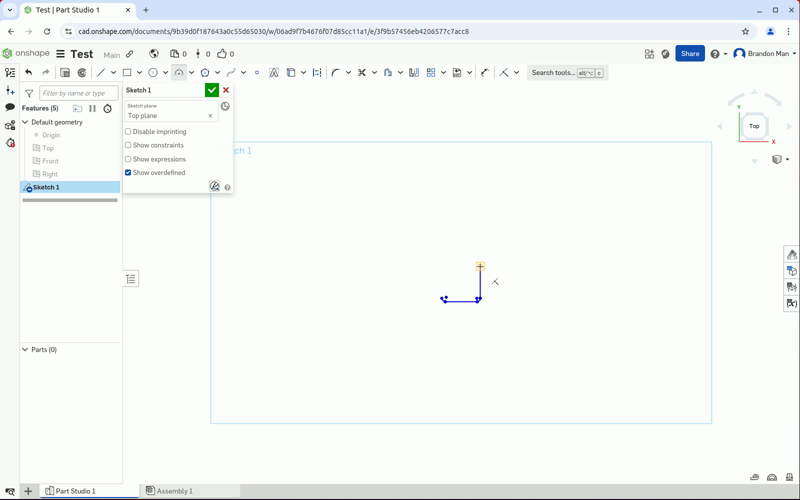
key_down(shift)
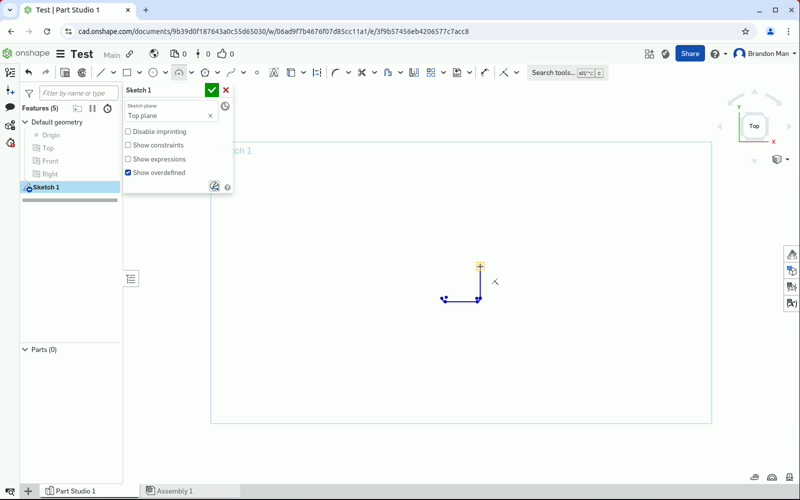
mouse_move(477, 263)
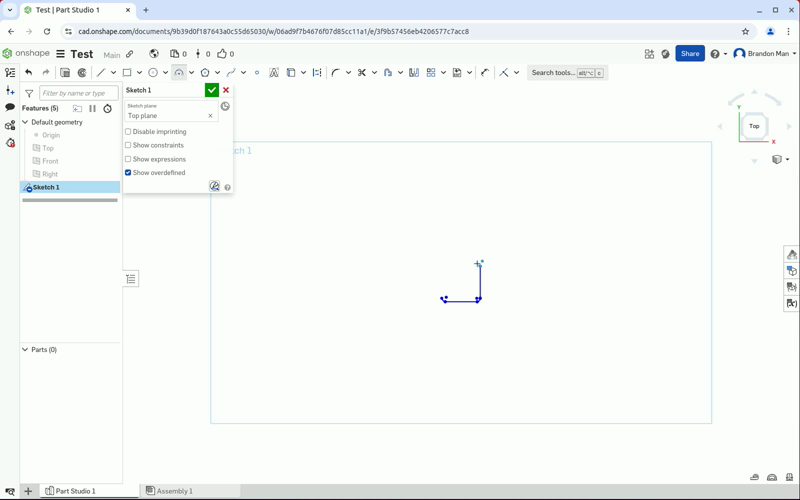
scroll(6)
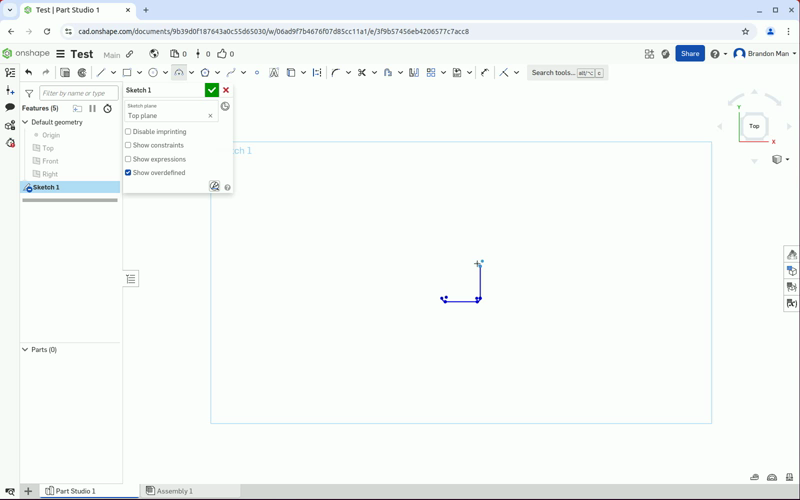
scroll(6)
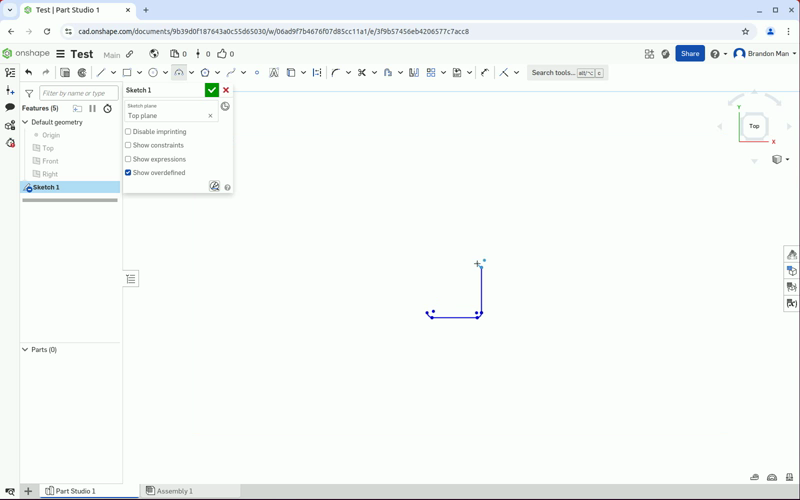
scroll(6)
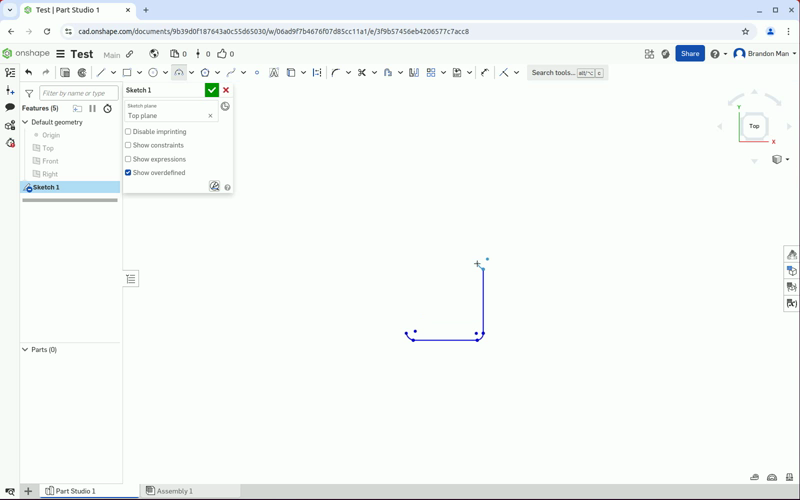
scroll(6)
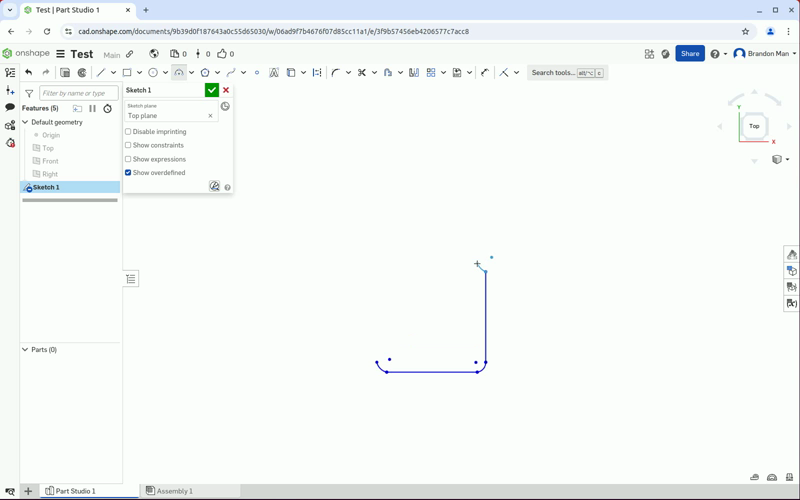
scroll(6)
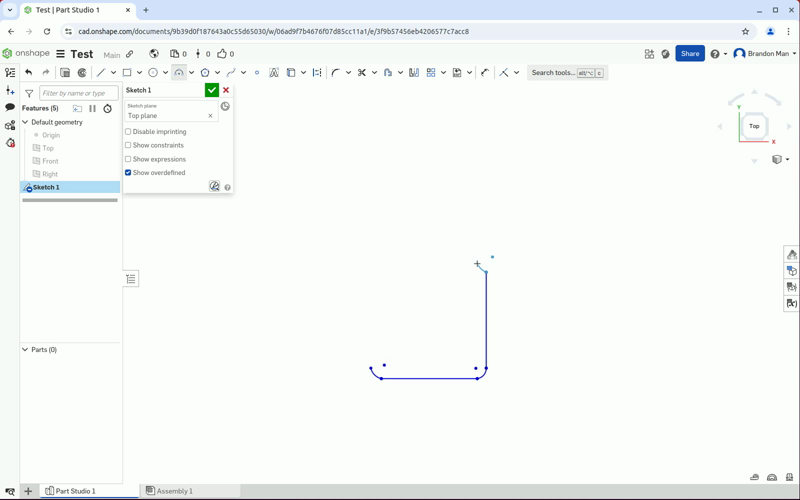
scroll(6)
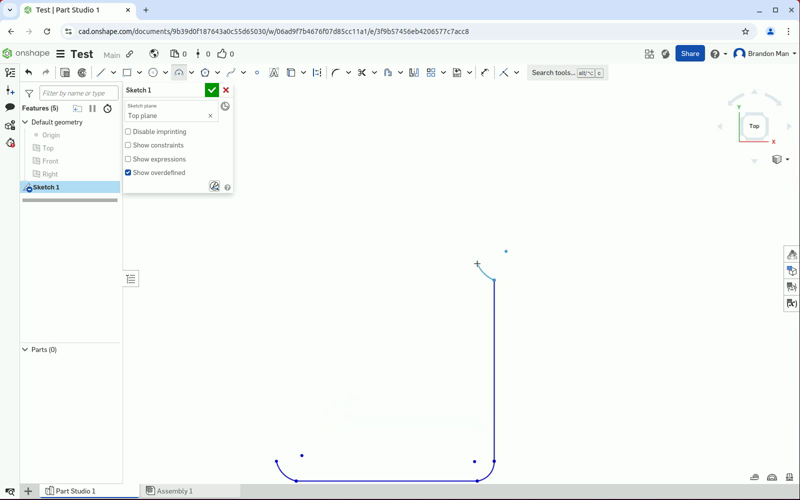
scroll(6)
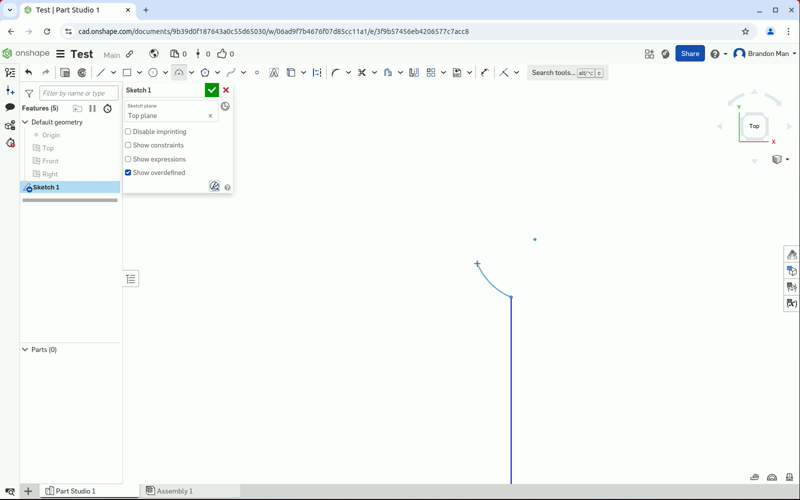
click(477, 263)
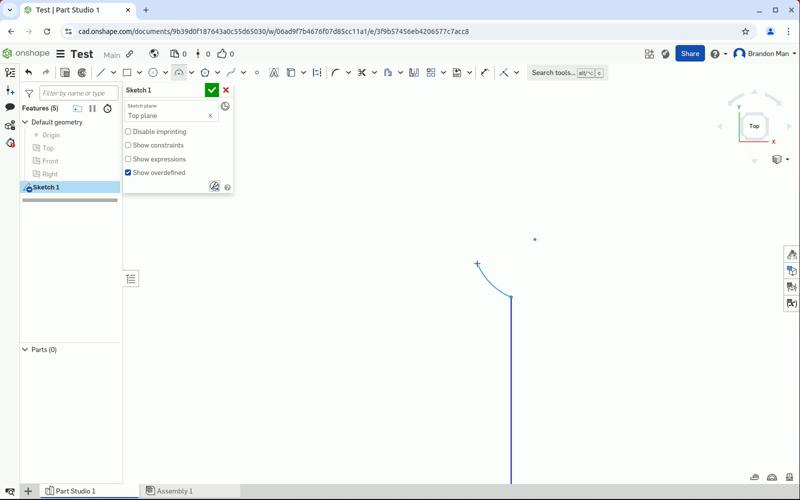
scroll(-6)
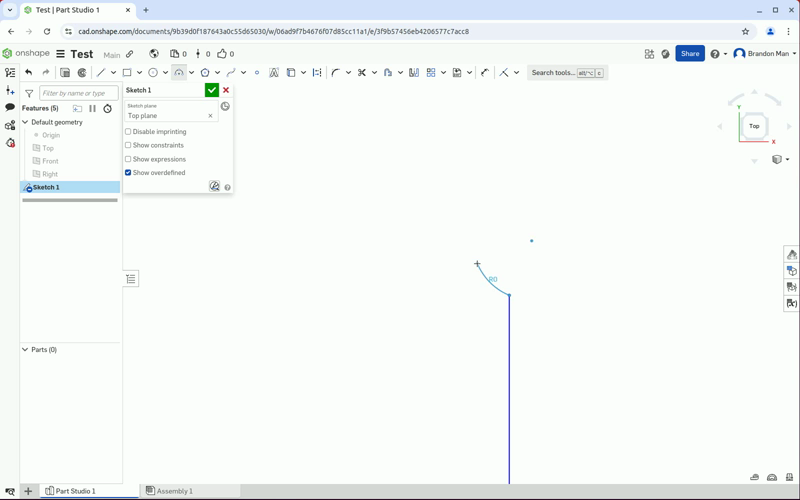
scroll(-6)
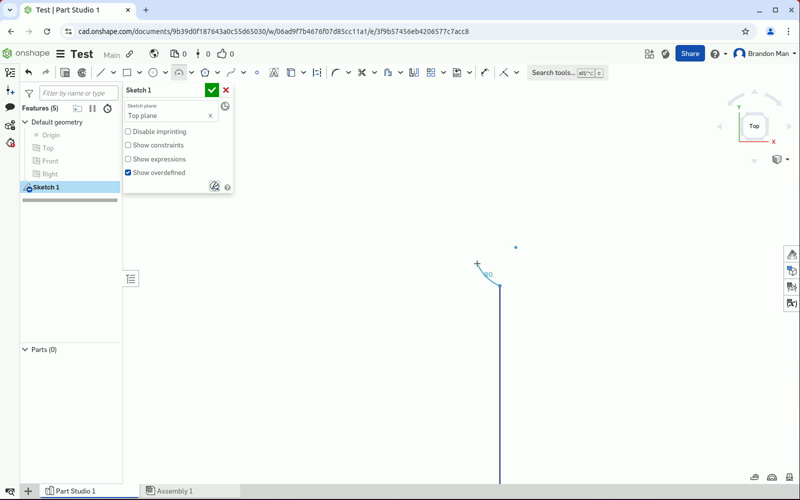
scroll(-6)
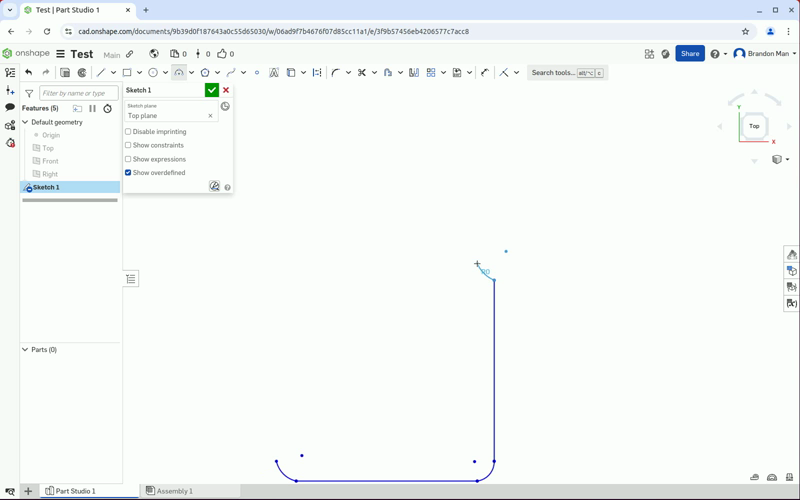
scroll(-6)
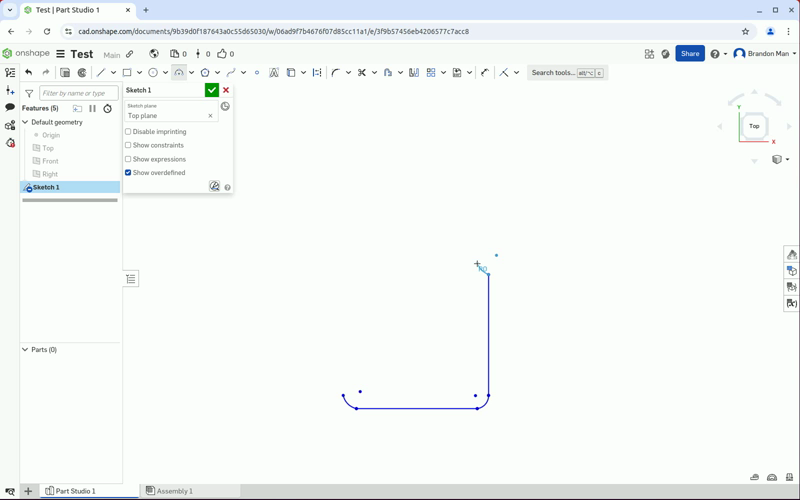
scroll(-6)
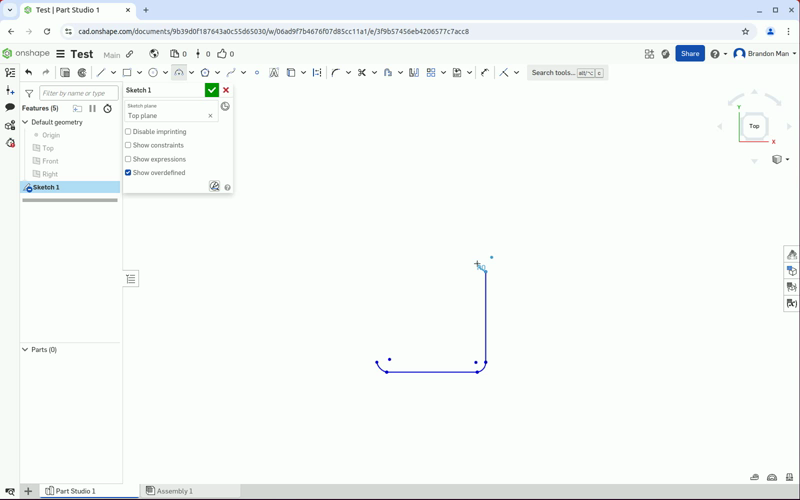
scroll(-6)
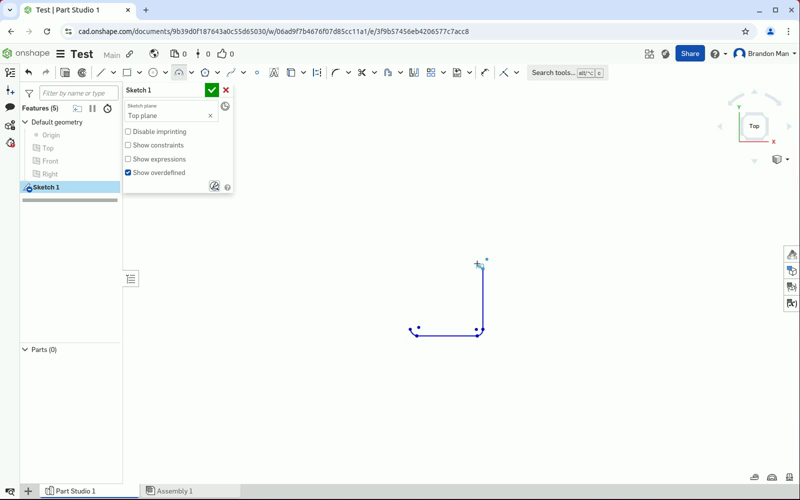
scroll(-6)
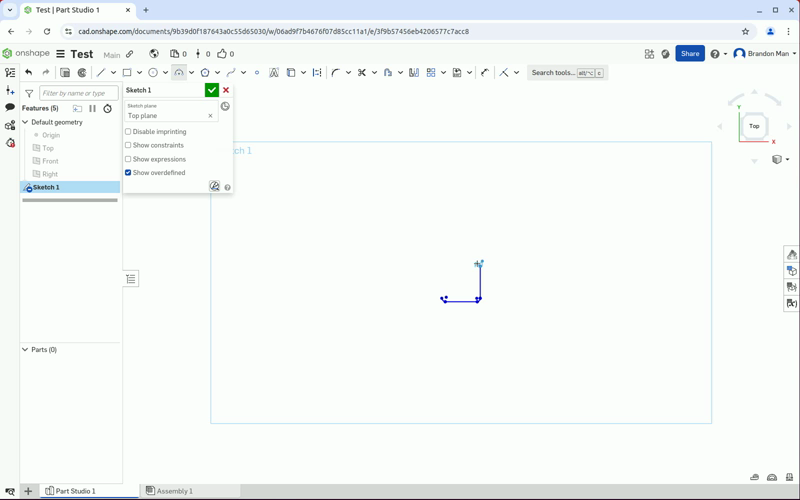
mouse_move(479, 264)
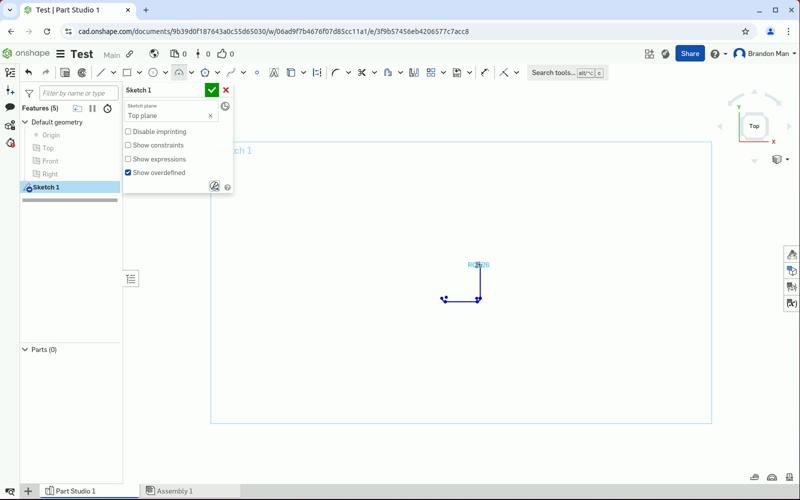
scroll(6)
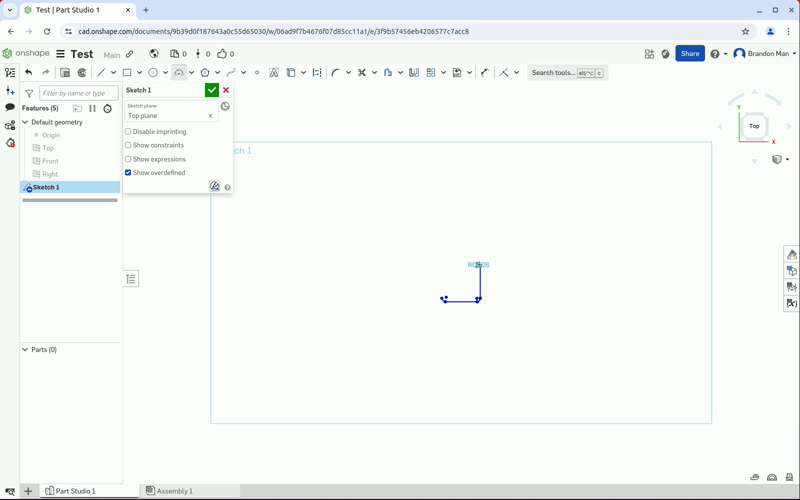
scroll(6)
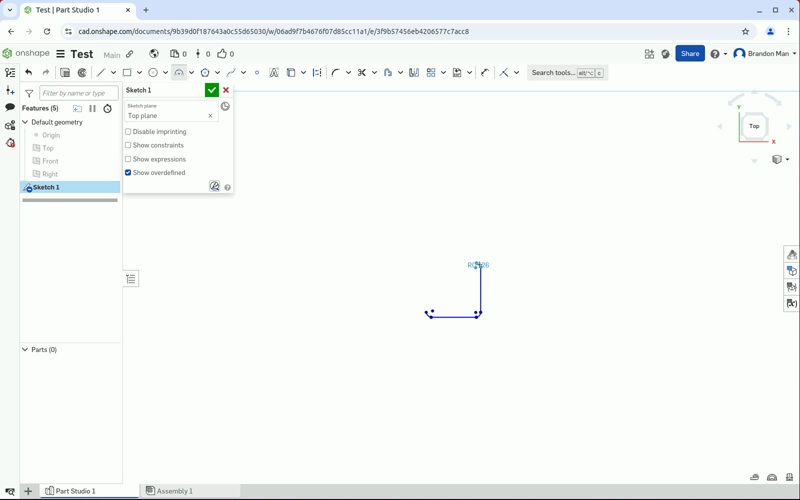
scroll(6)
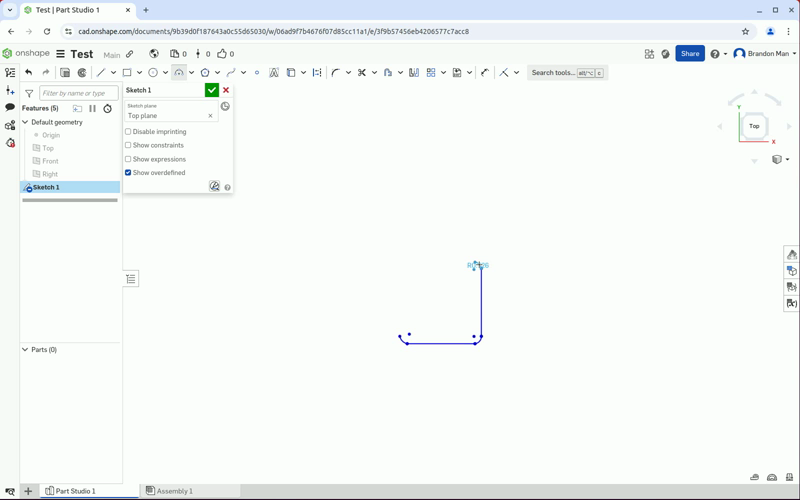
scroll(6)
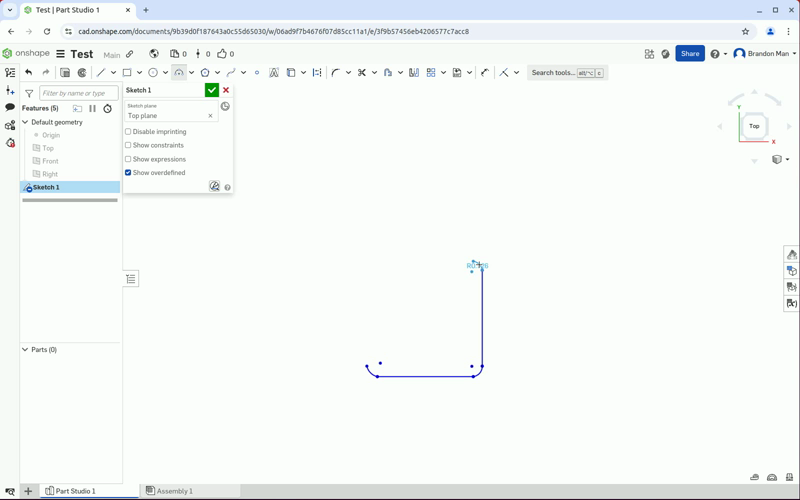
scroll(6)
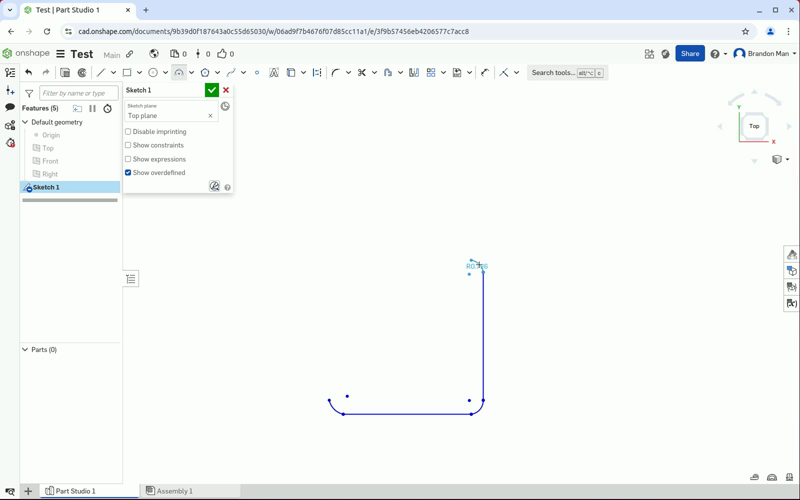
scroll(6)
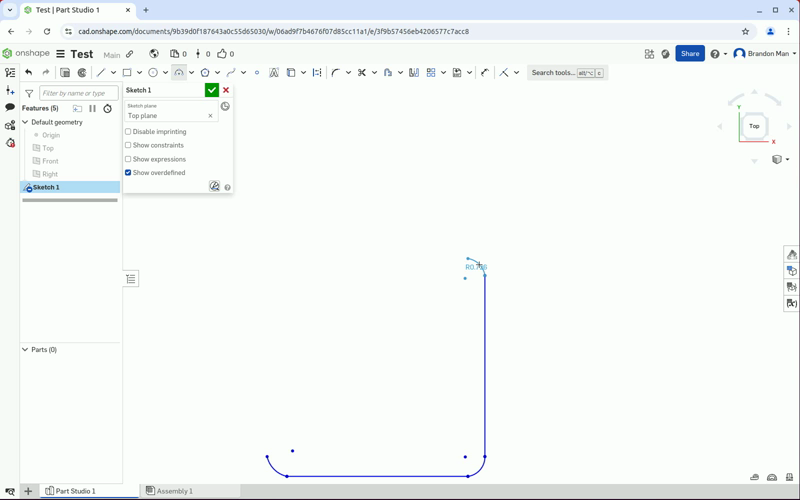
scroll(6)
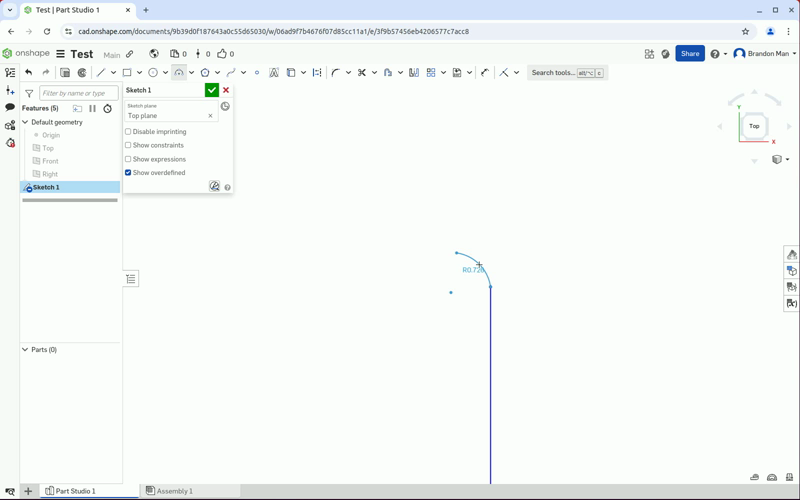
click(479, 264)
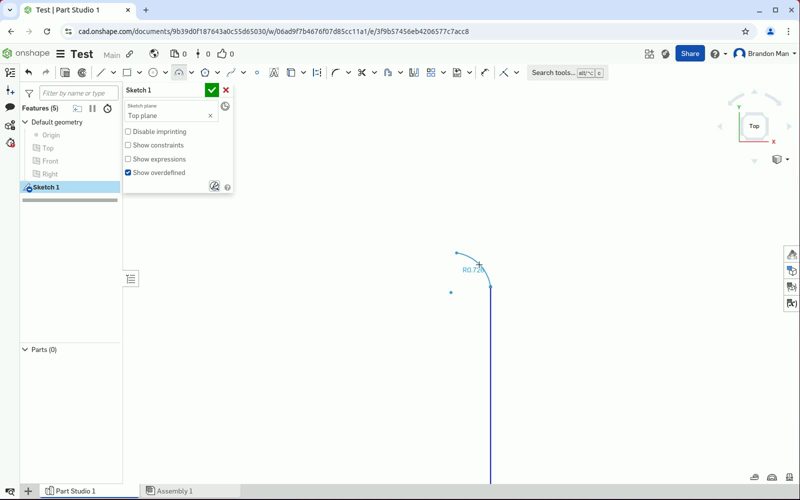
scroll(-6)
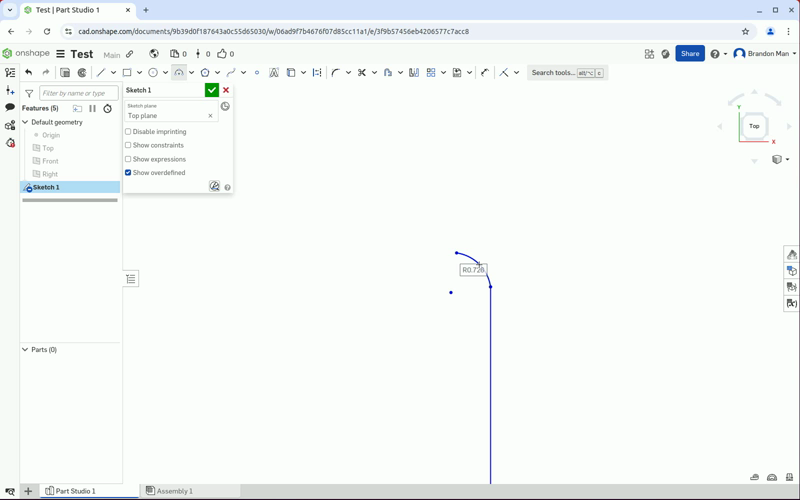
scroll(-6)
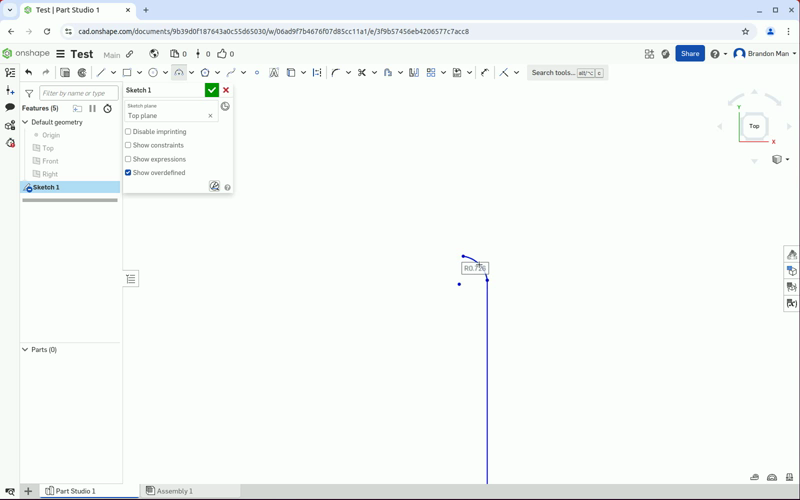
scroll(-6)
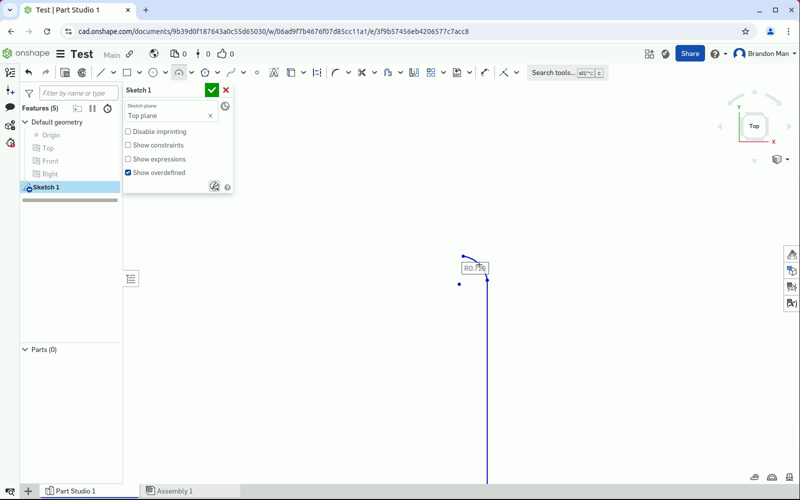
scroll(-6)
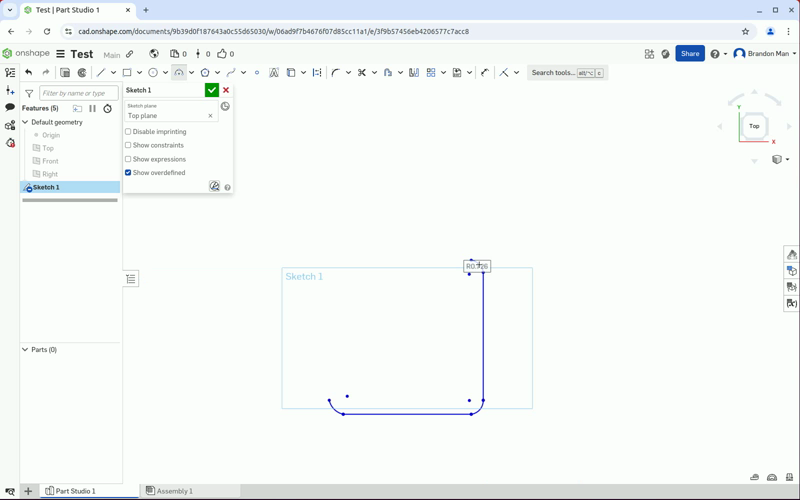
scroll(-6)
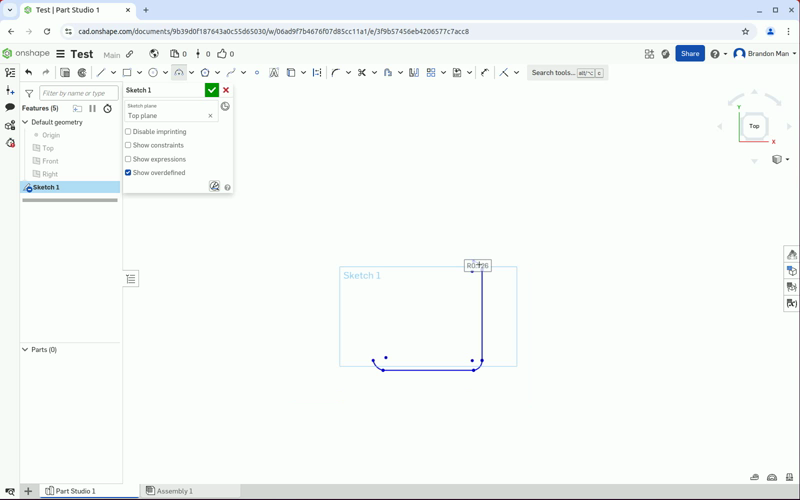
scroll(-6)
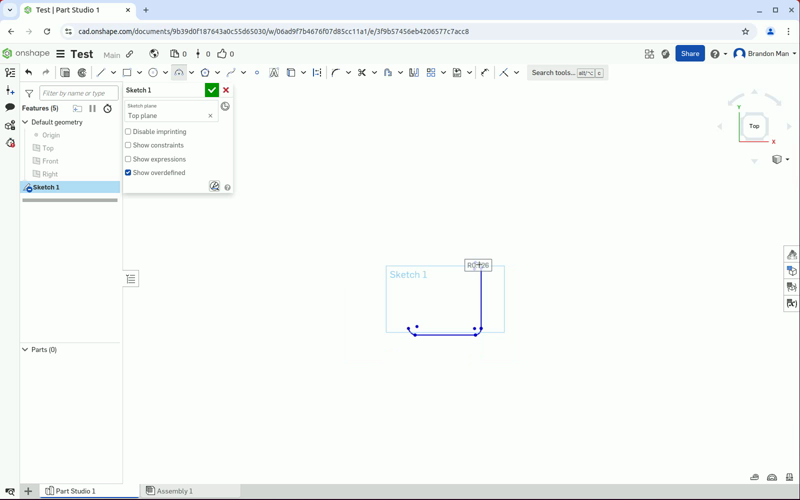
scroll(-6)
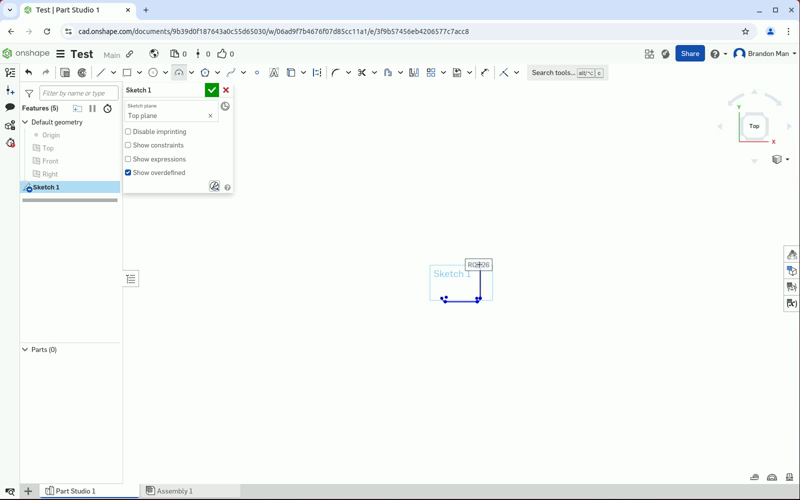
key_up(shift)
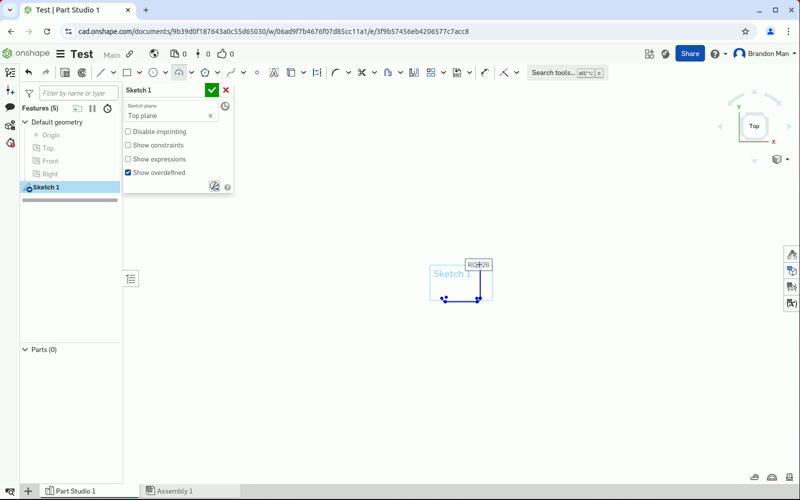
key(esc)
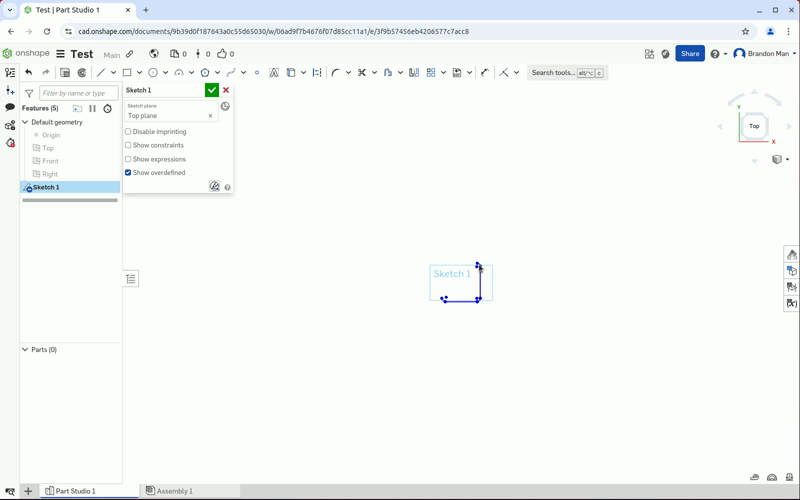
key(l)
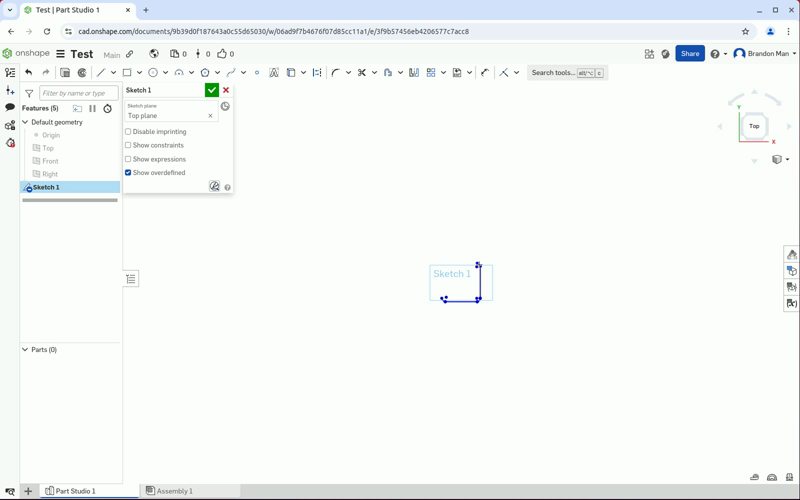
mouse_move(477, 263)
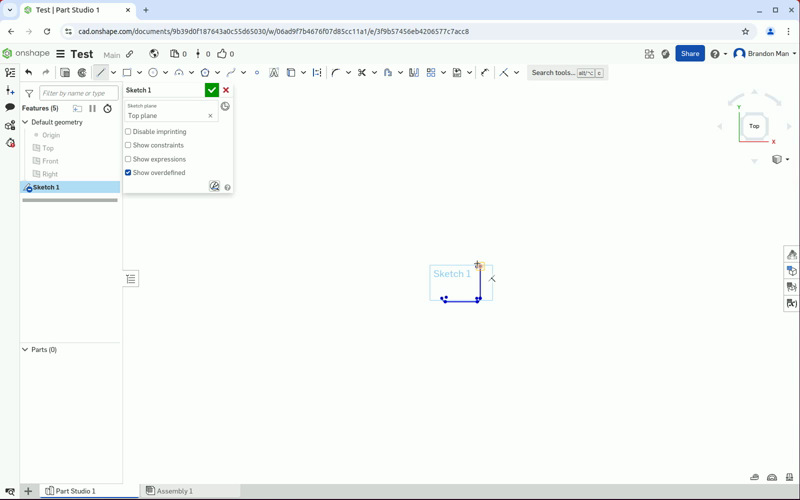
scroll(6)
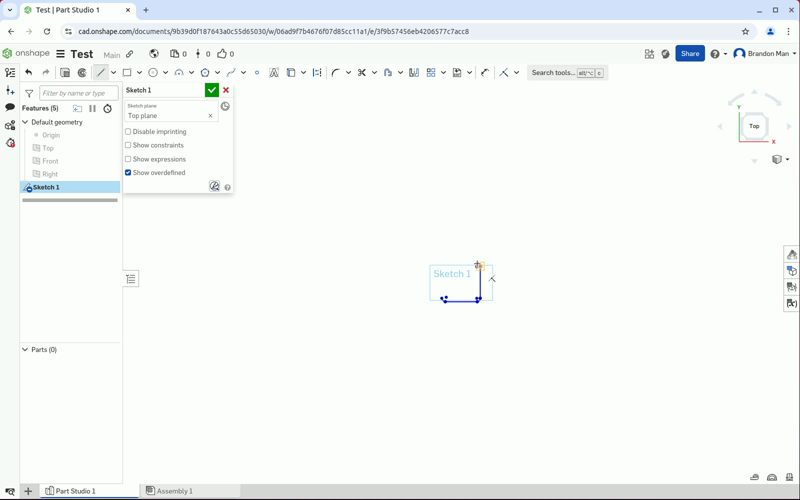
scroll(6)
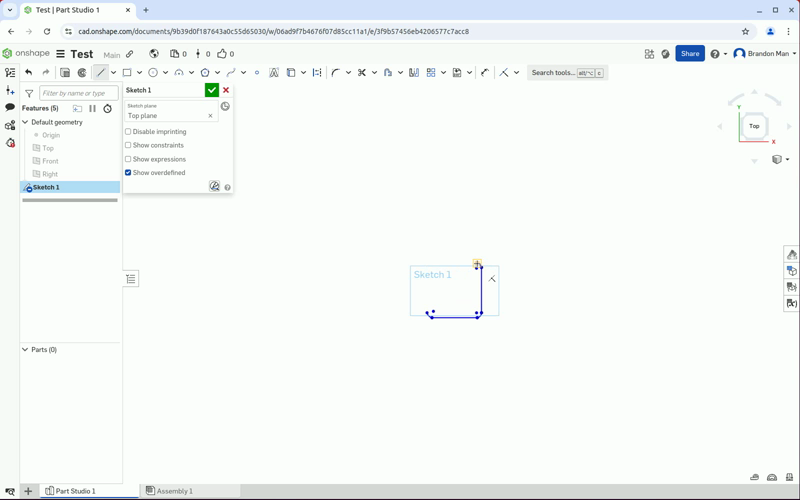
scroll(6)
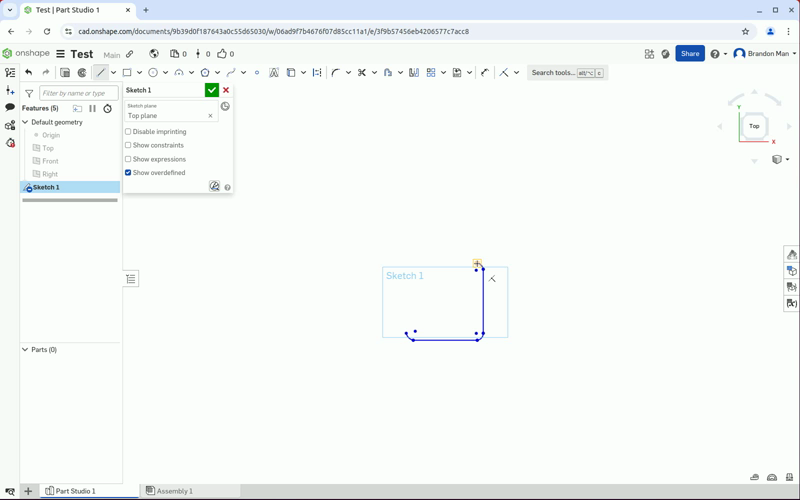
scroll(6)
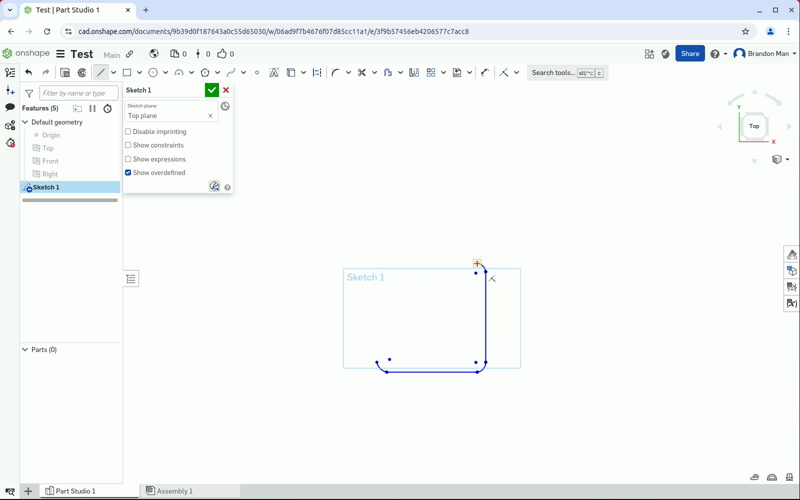
scroll(6)
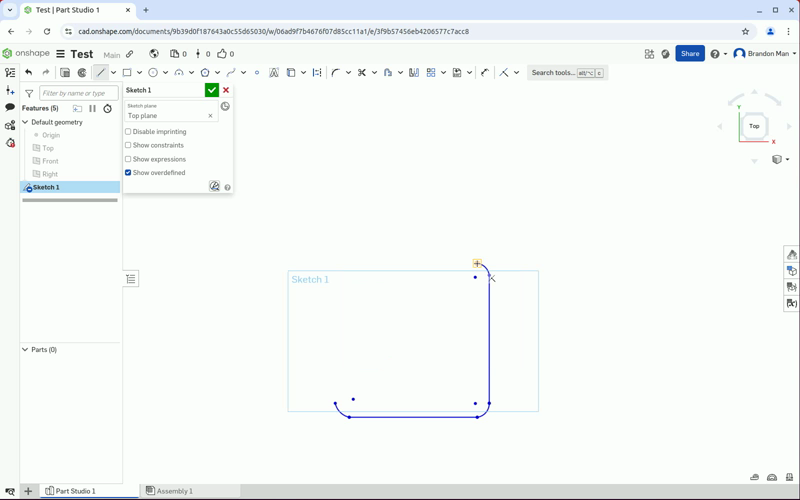
scroll(6)
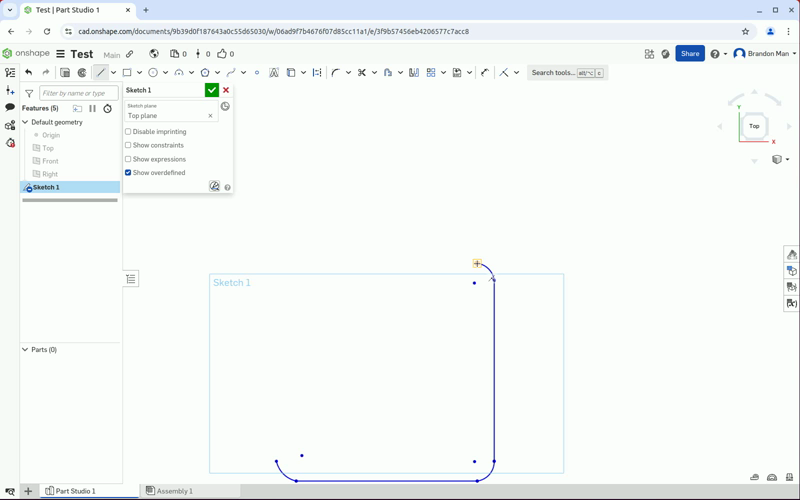
scroll(6)
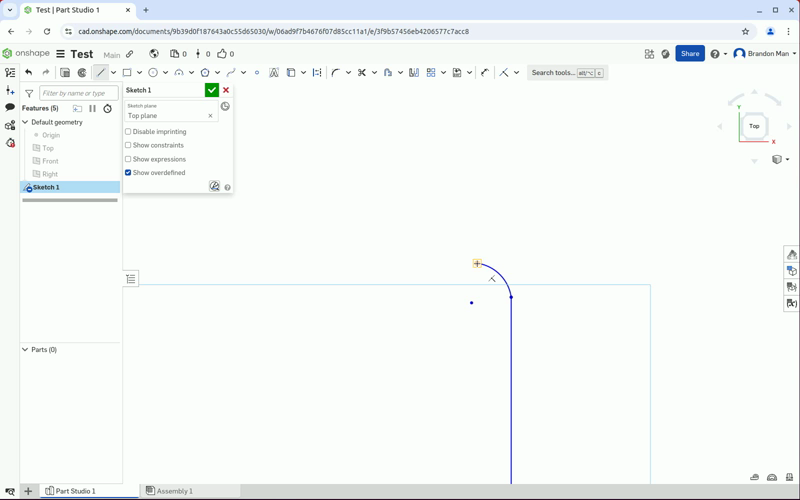
click(477, 263)
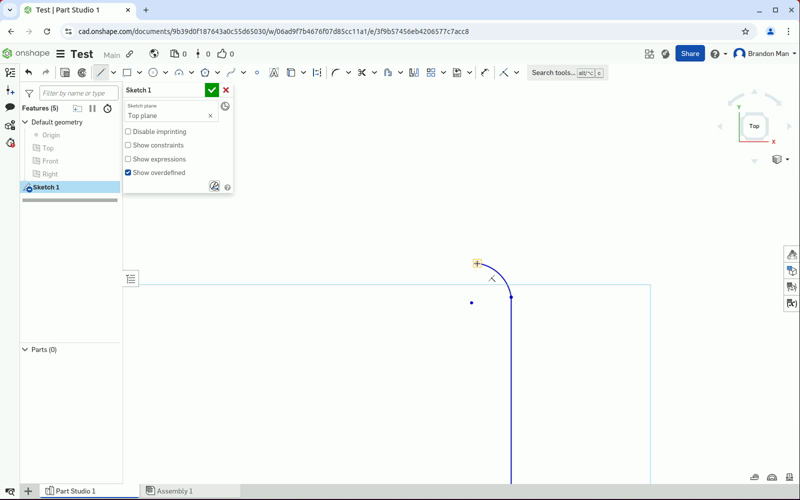
scroll(-6)
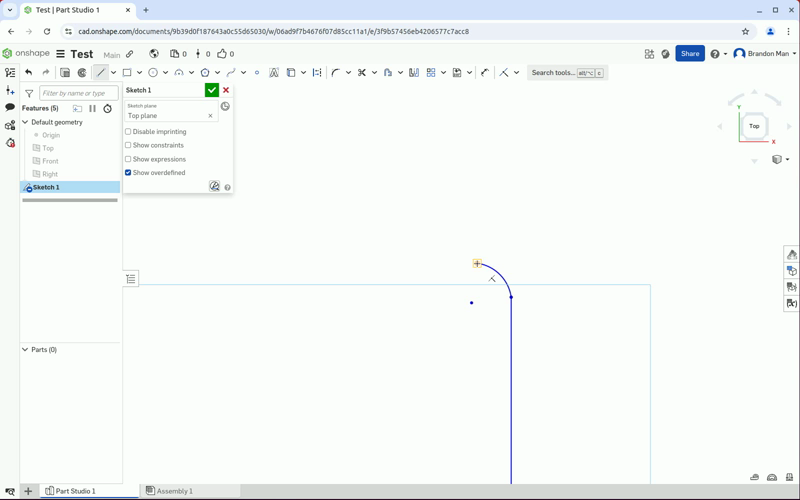
scroll(-6)
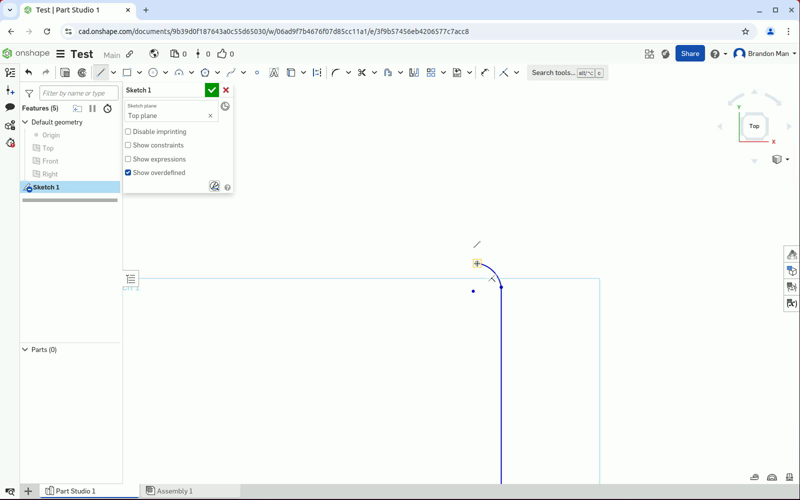
scroll(-6)
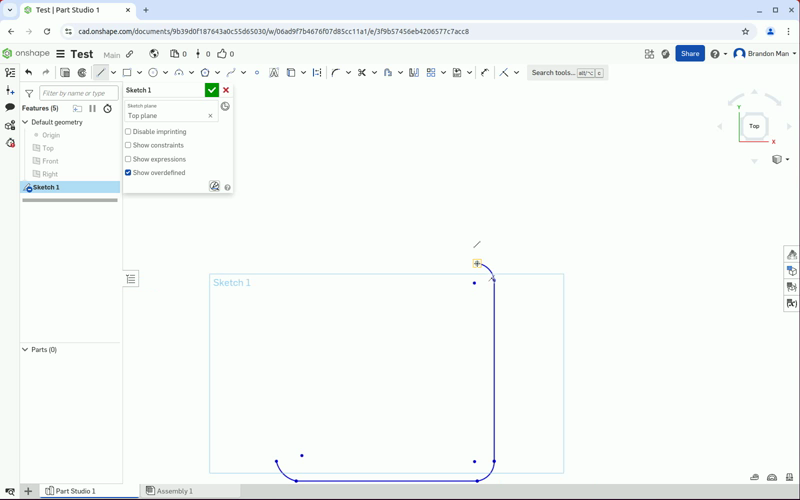
scroll(-6)
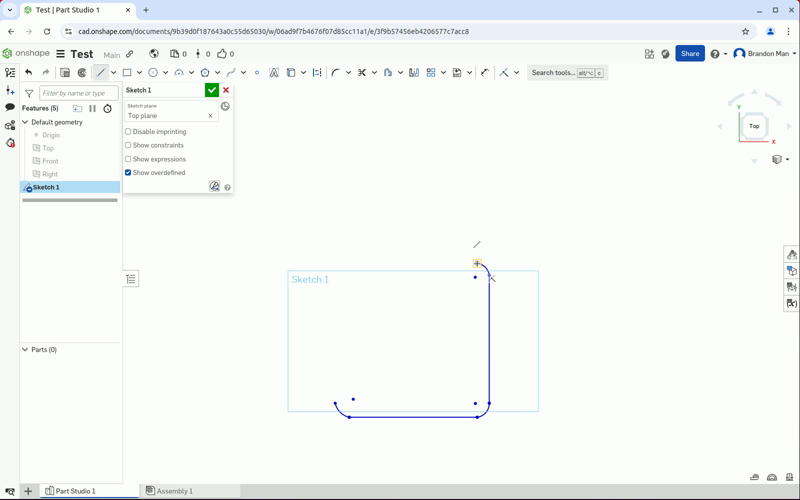
scroll(-6)
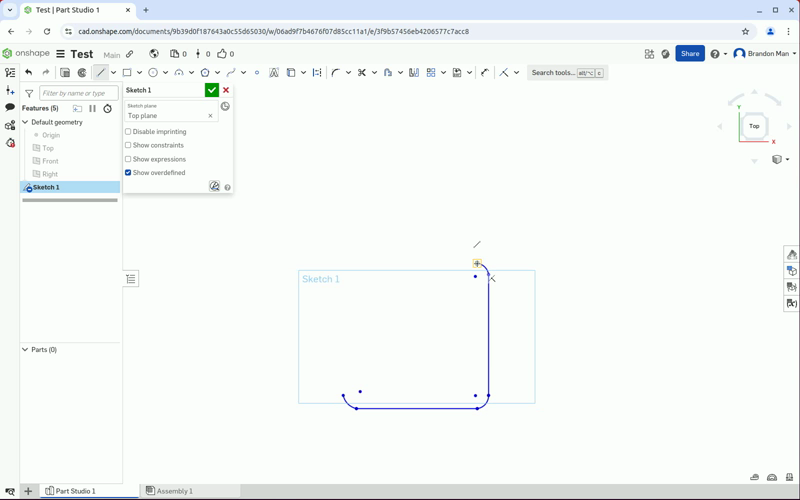
scroll(-6)
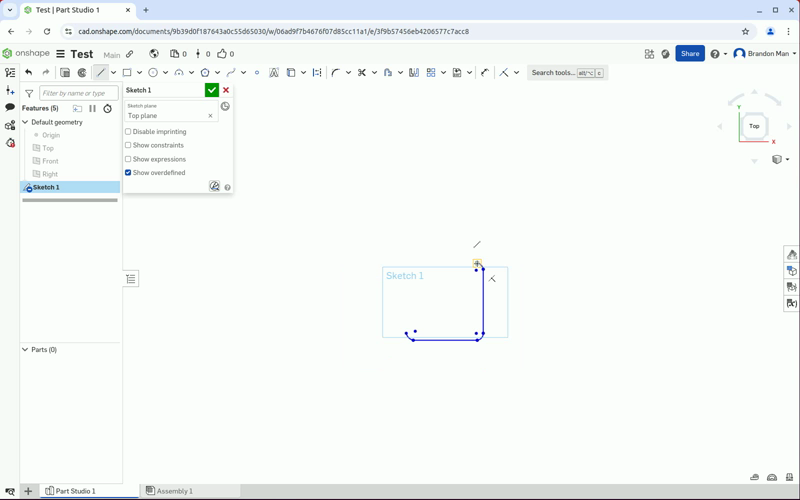
scroll(-6)
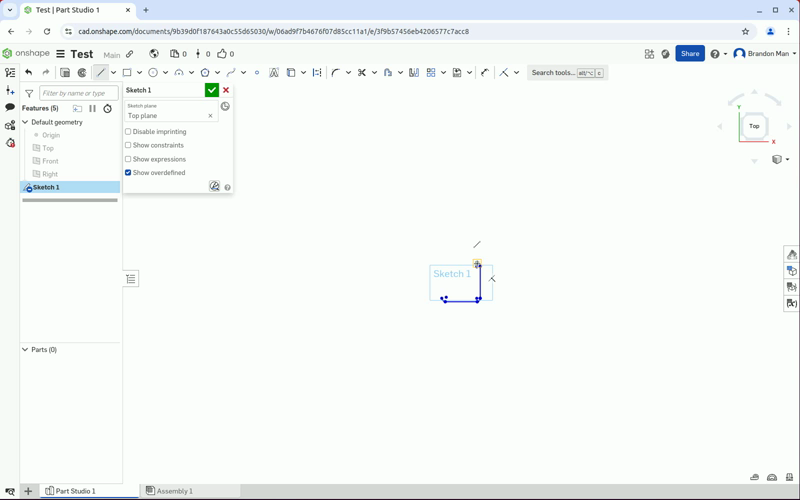
key_down(shift)
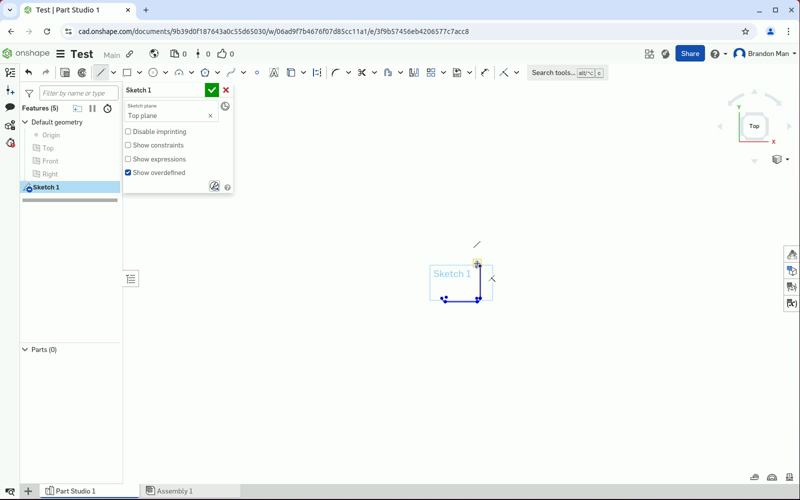
mouse_move(507, 263)
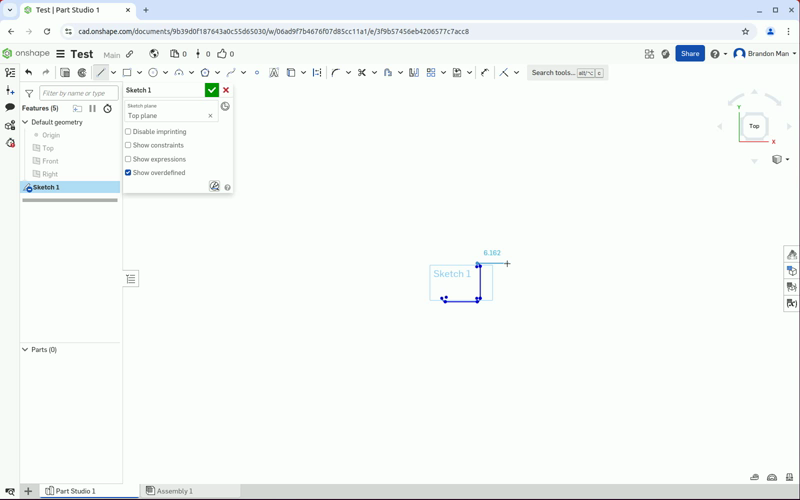
mouse_move(445, 263)
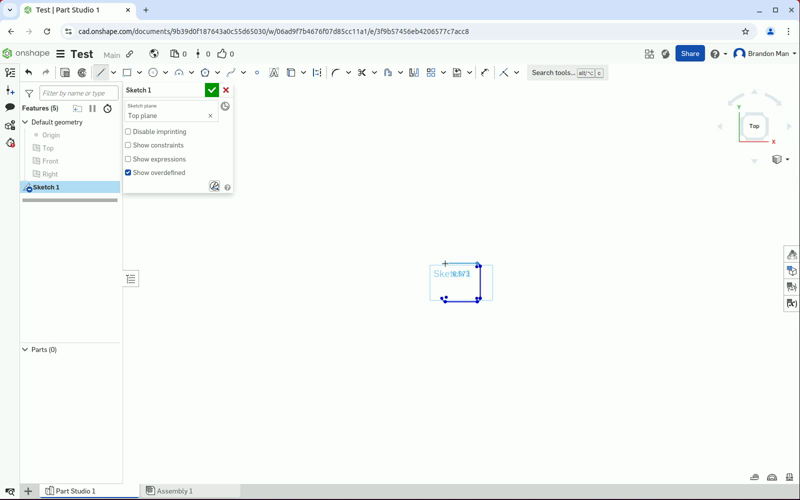
click(445, 263)
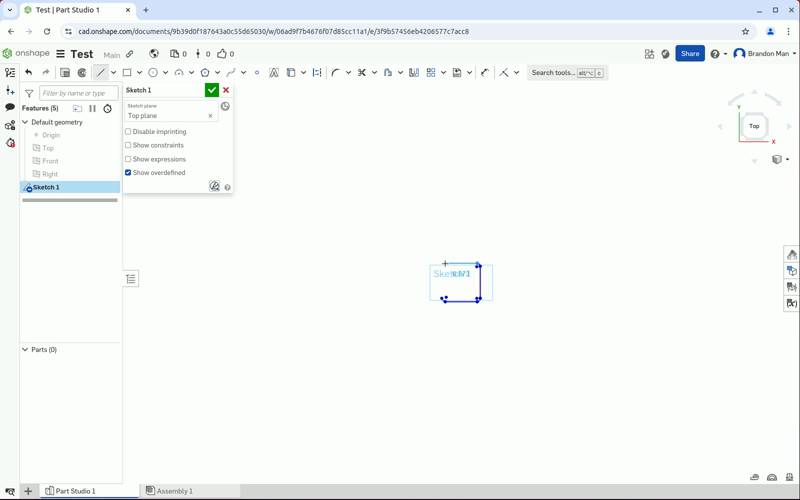
key_up(shift)
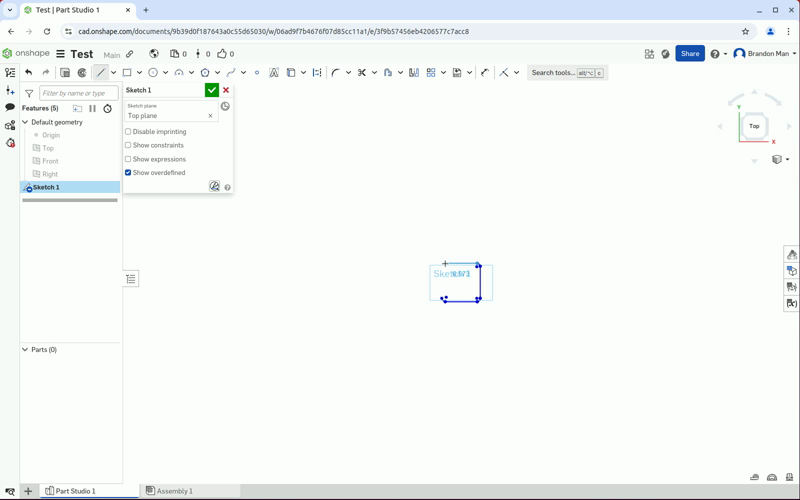
key(esc)
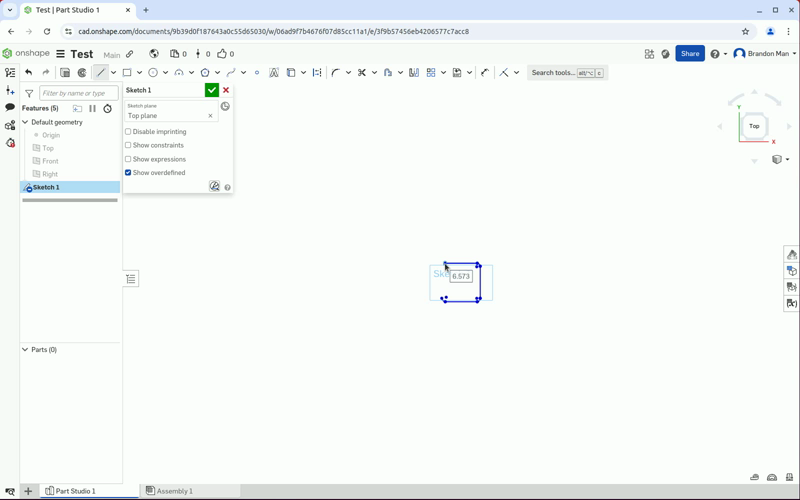
key(a)
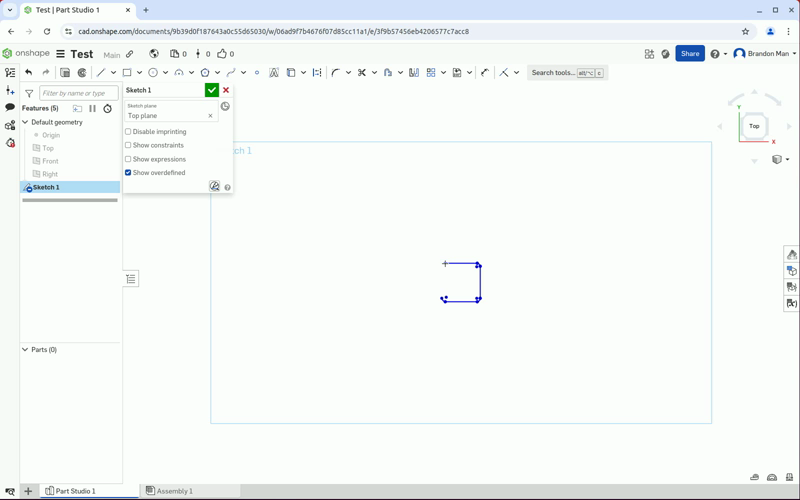
mouse_move(445, 263)
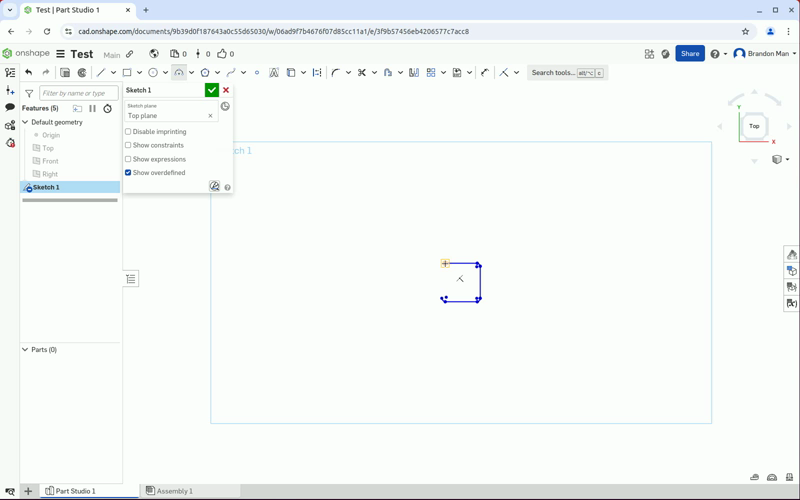
click(445, 263)
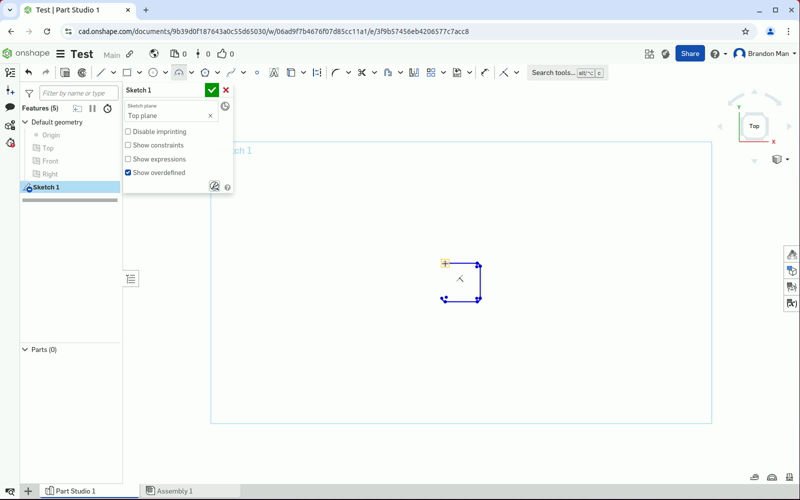
key_down(shift)
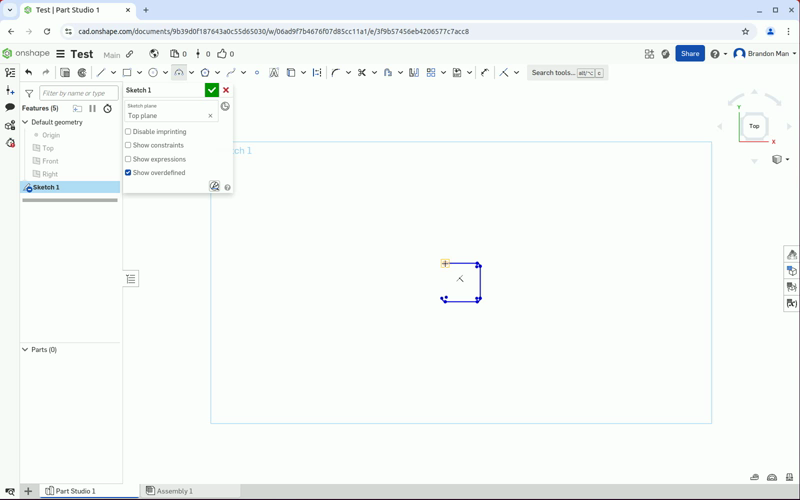
mouse_move(441, 266)
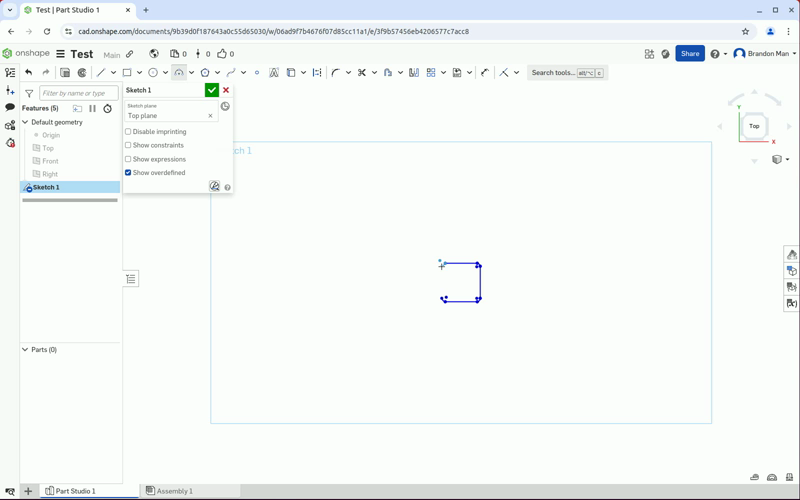
scroll(6)
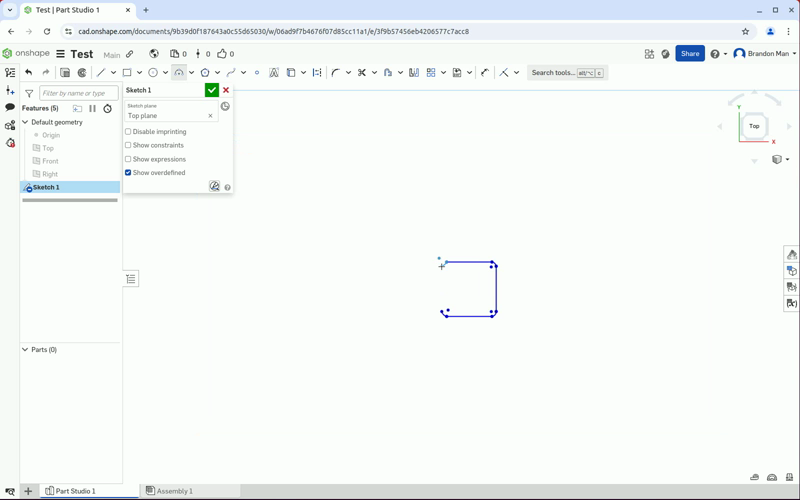
scroll(6)
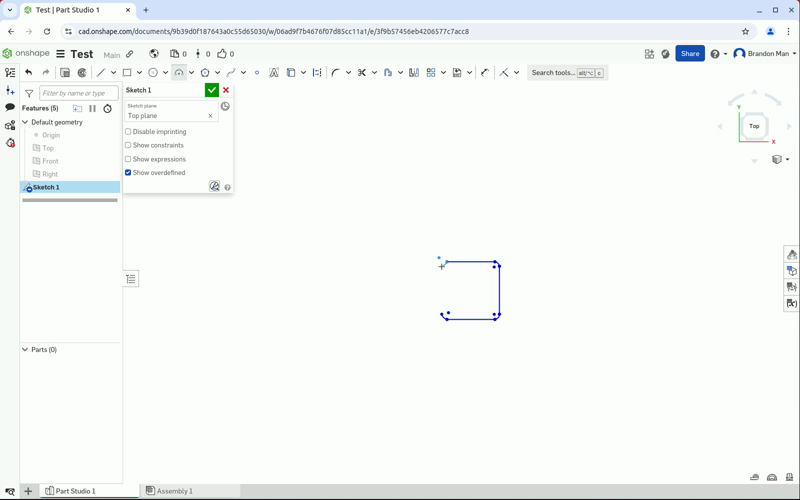
scroll(6)
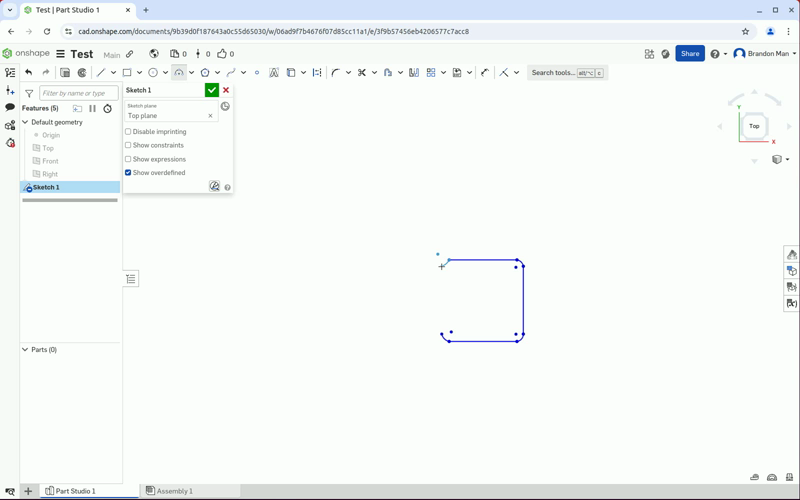
scroll(6)
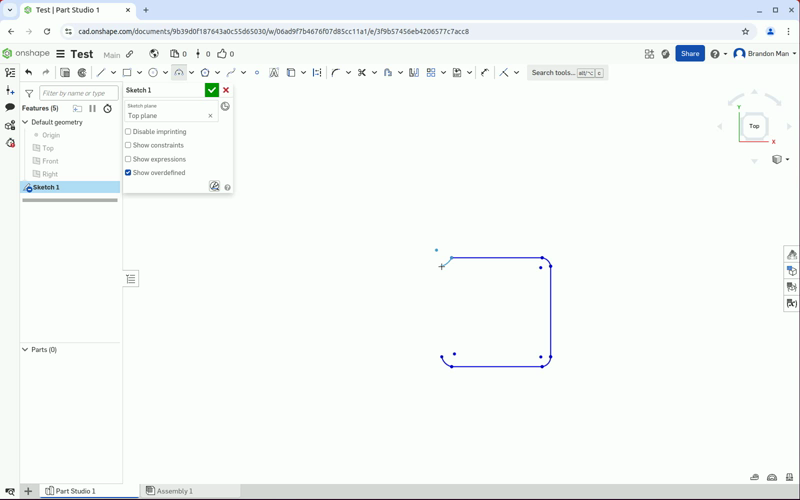
scroll(6)
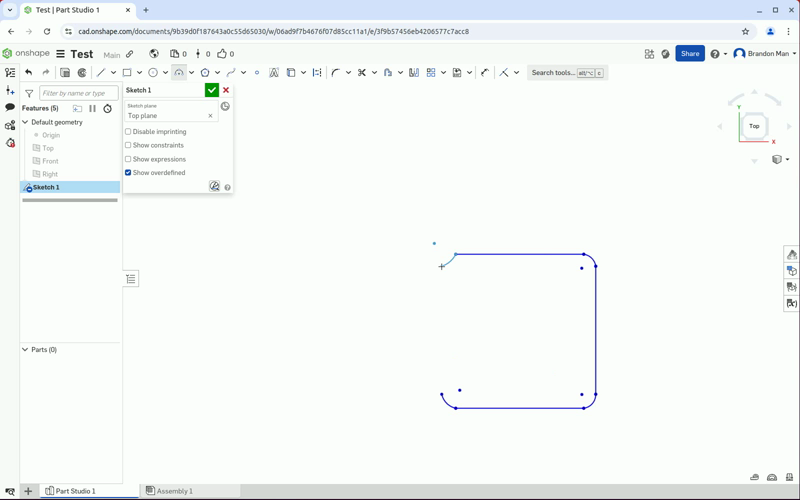
scroll(6)
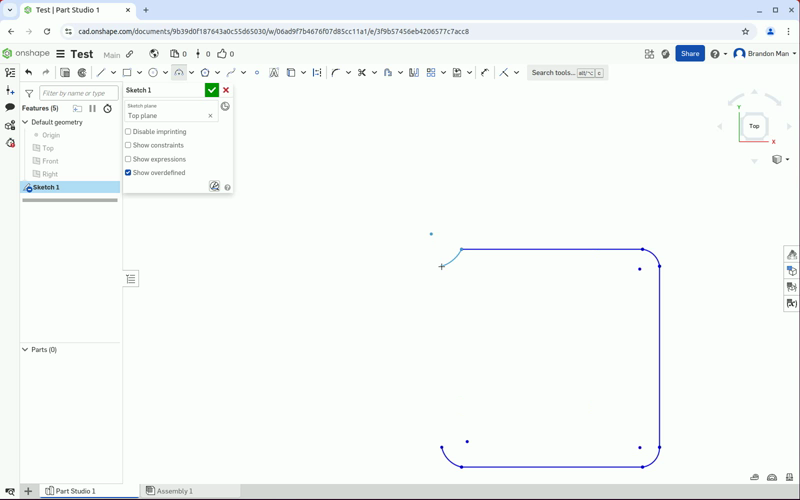
scroll(6)
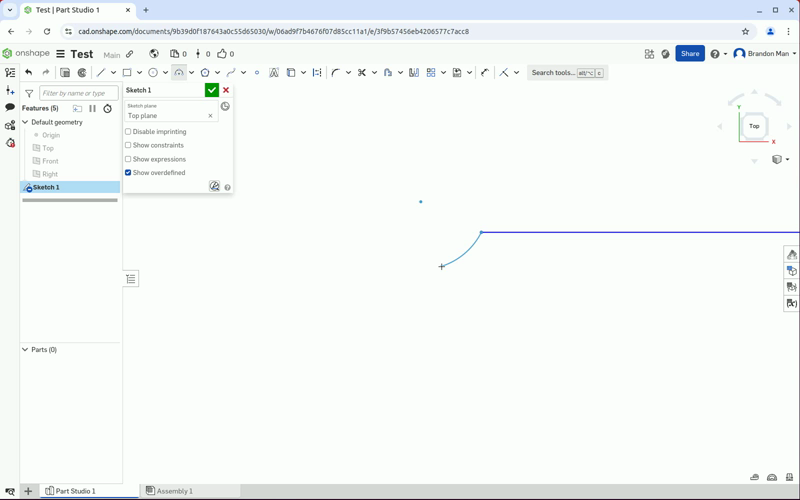
click(441, 266)
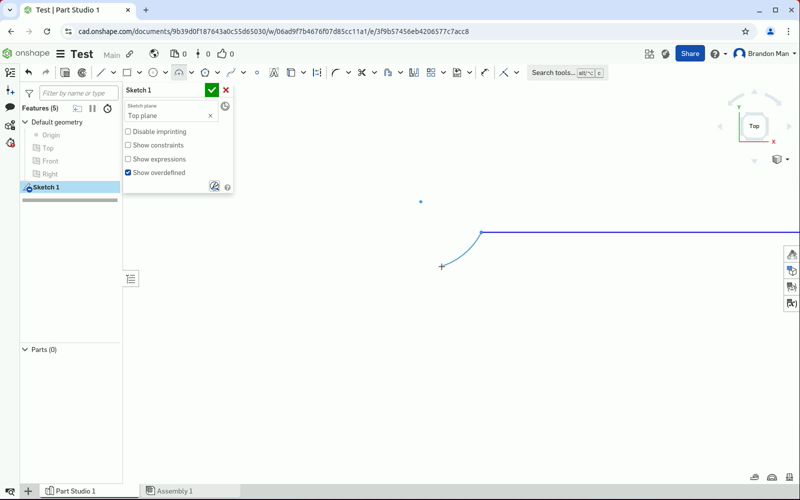
scroll(-6)
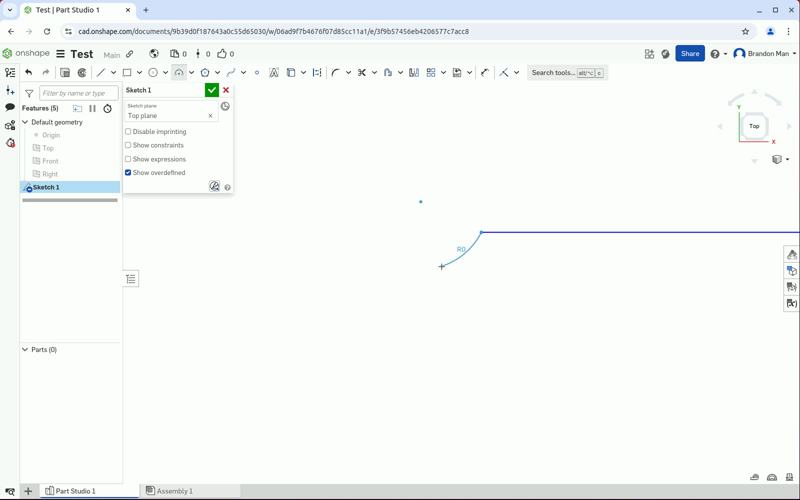
scroll(-6)
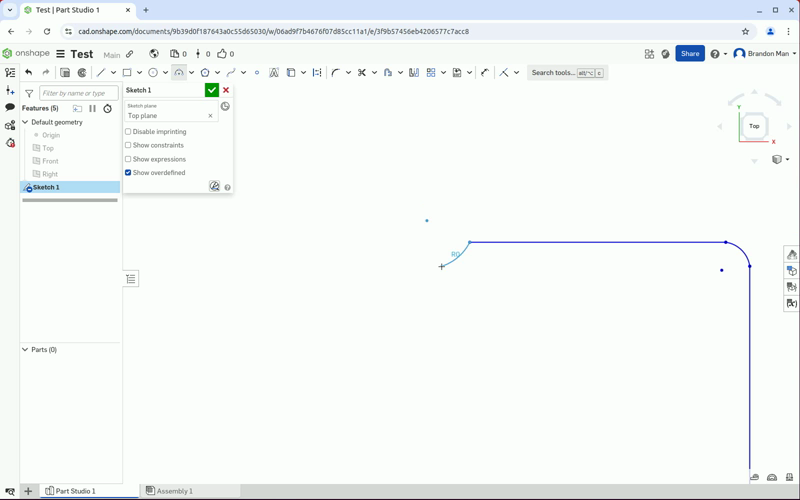
scroll(-6)
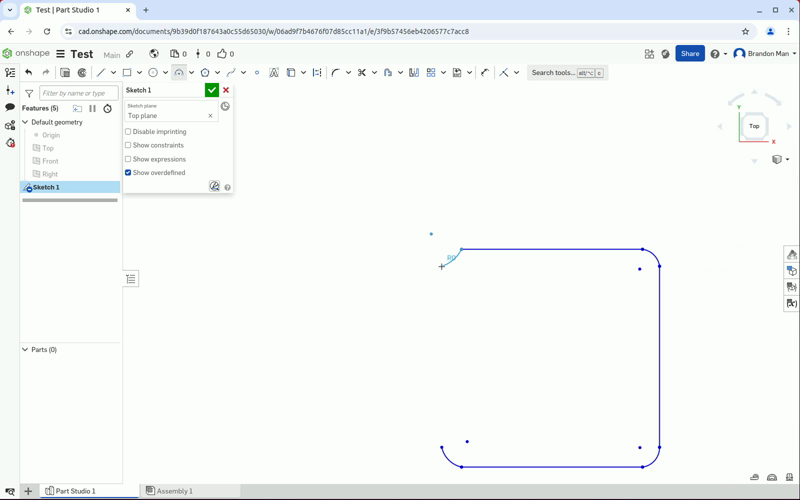
scroll(-6)
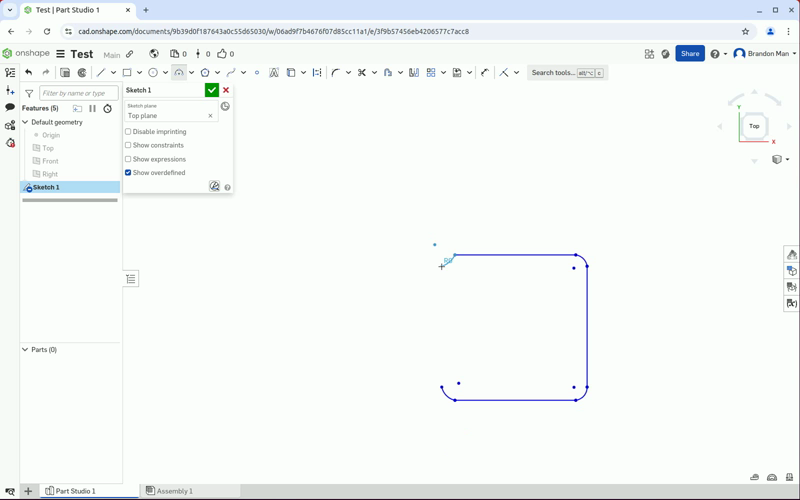
scroll(-6)
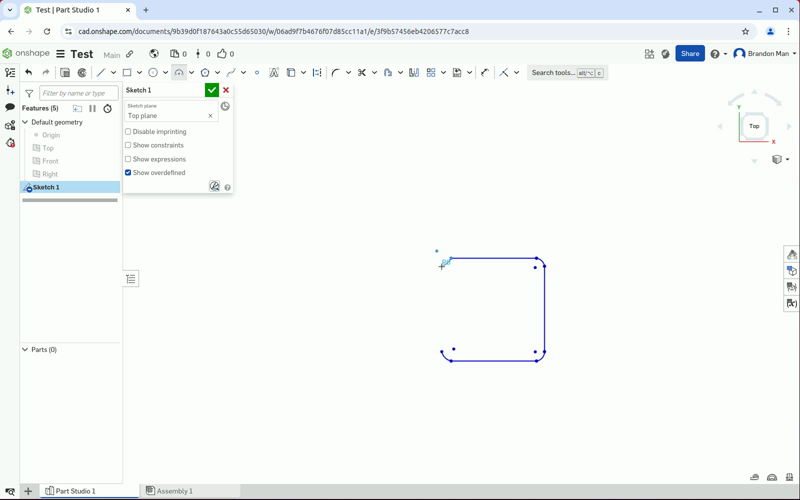
scroll(-6)
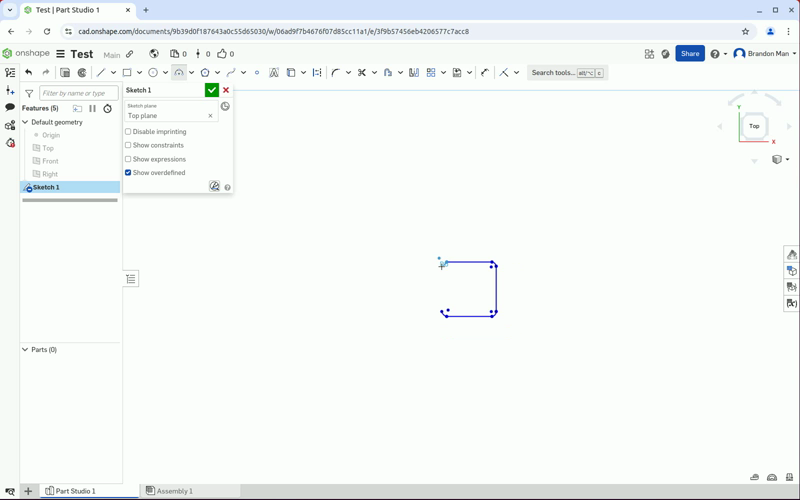
scroll(-6)
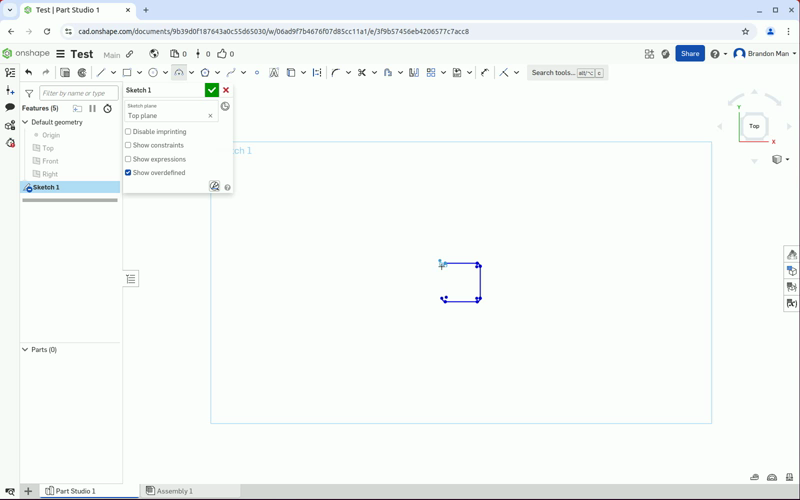
mouse_move(443, 264)
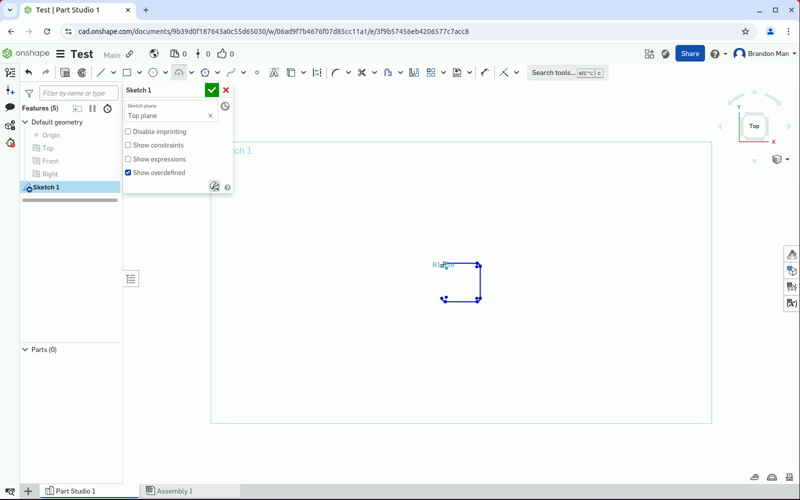
scroll(6)
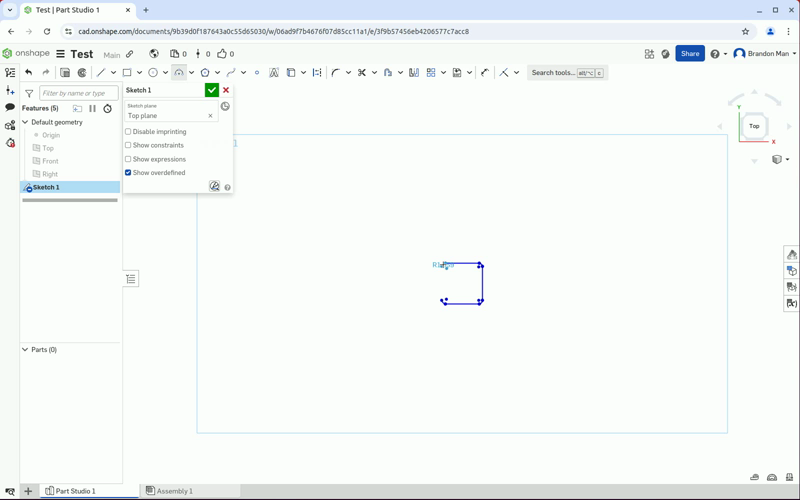
scroll(6)
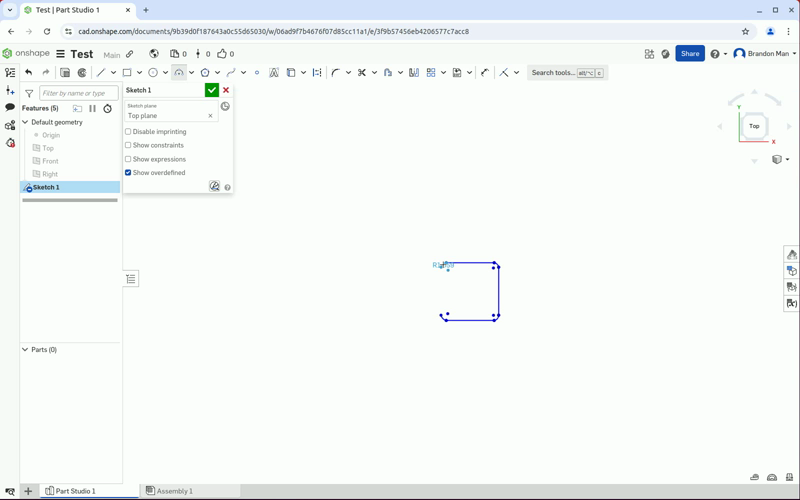
scroll(6)
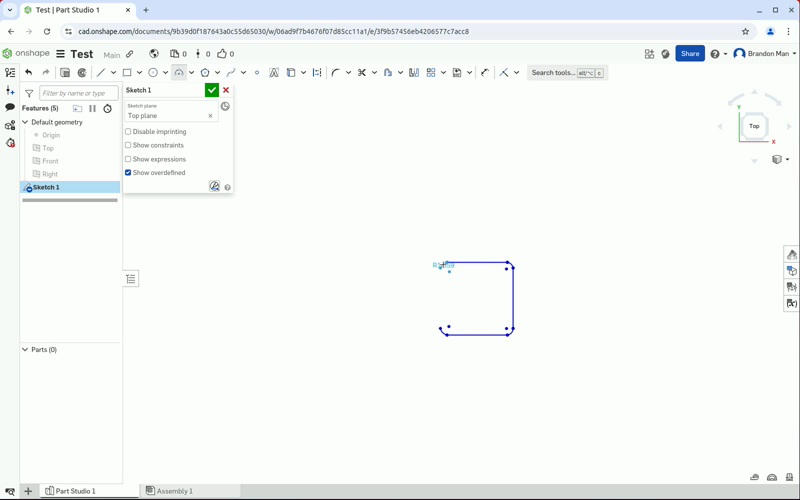
scroll(6)
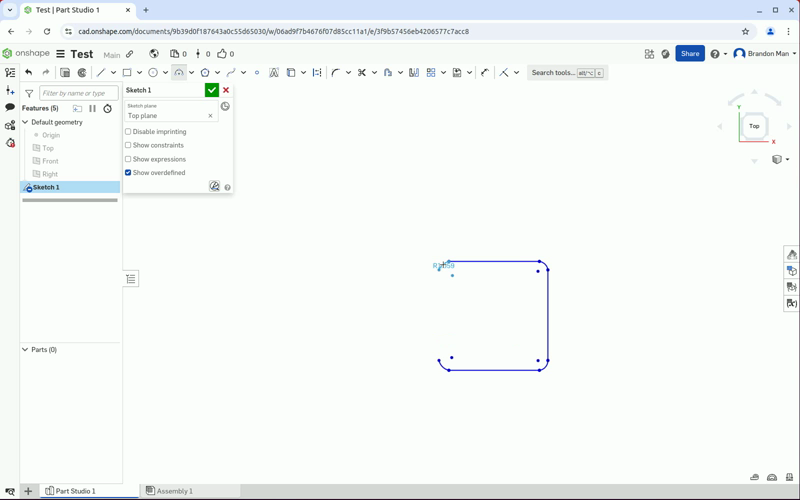
scroll(6)
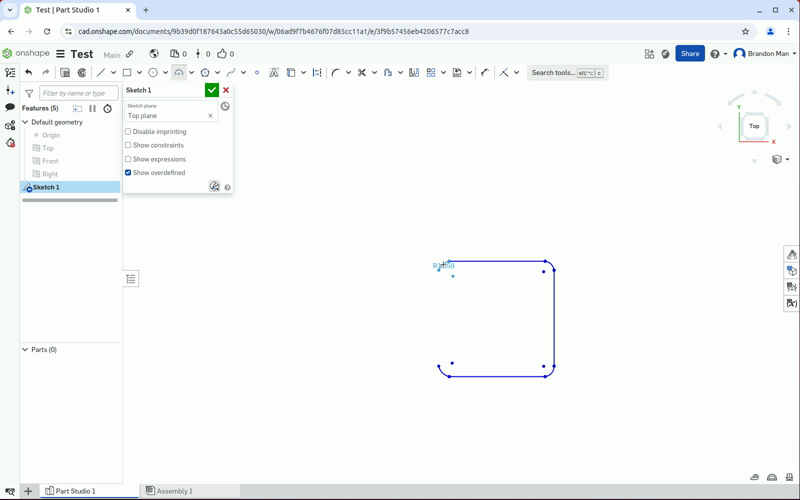
scroll(6)
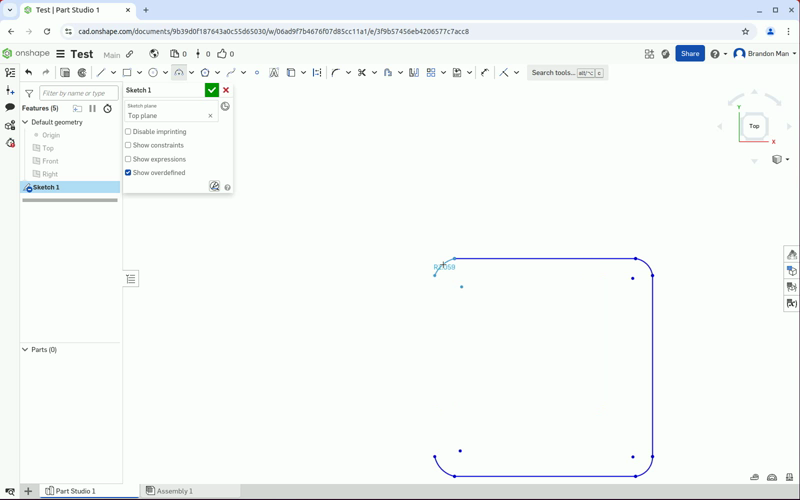
scroll(6)
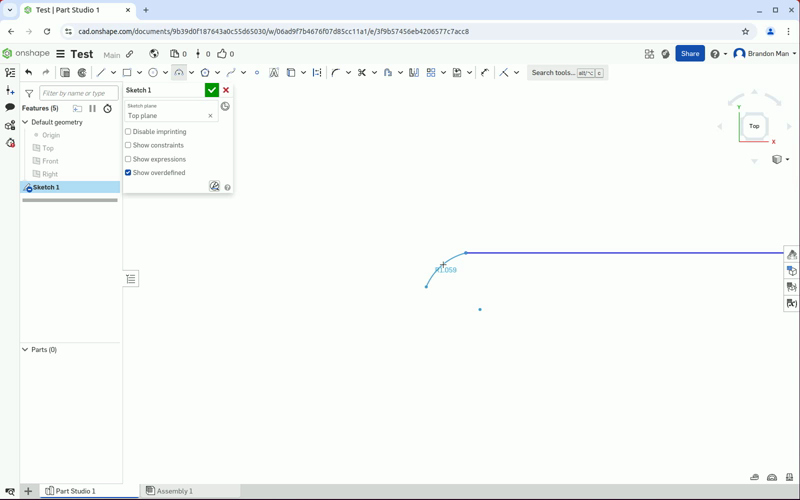
click(443, 264)
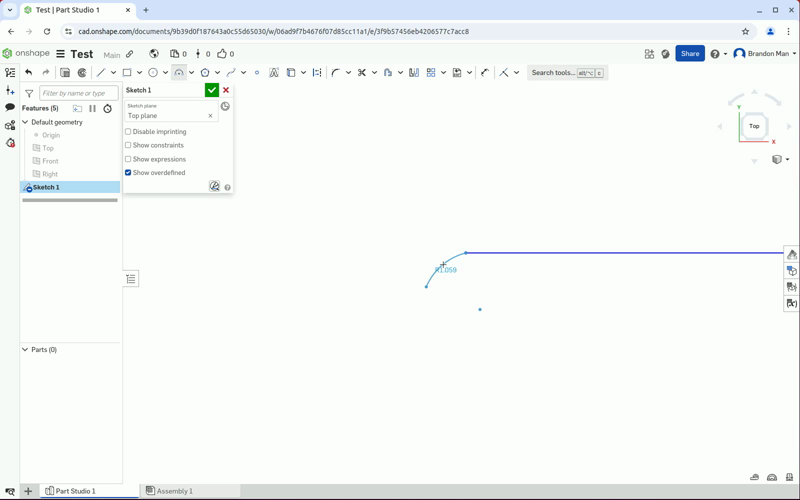
scroll(-6)
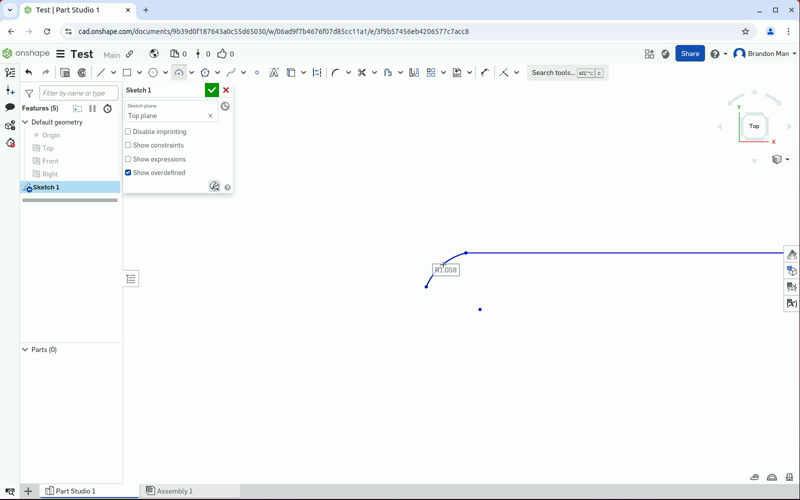
scroll(-6)
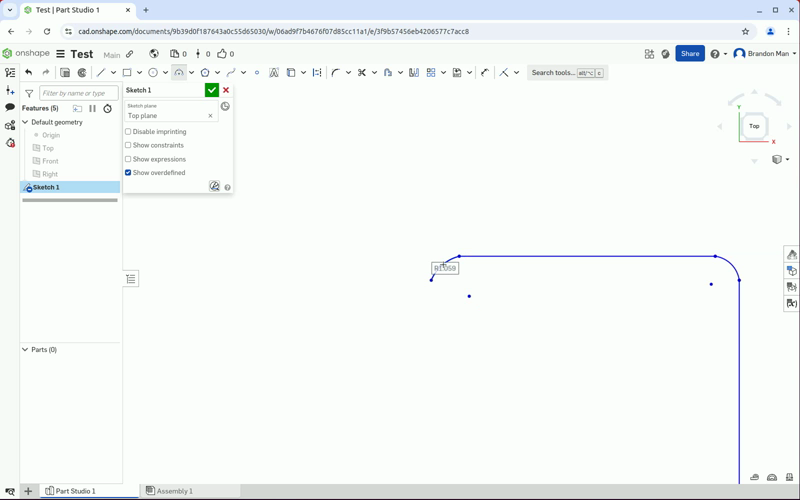
scroll(-6)
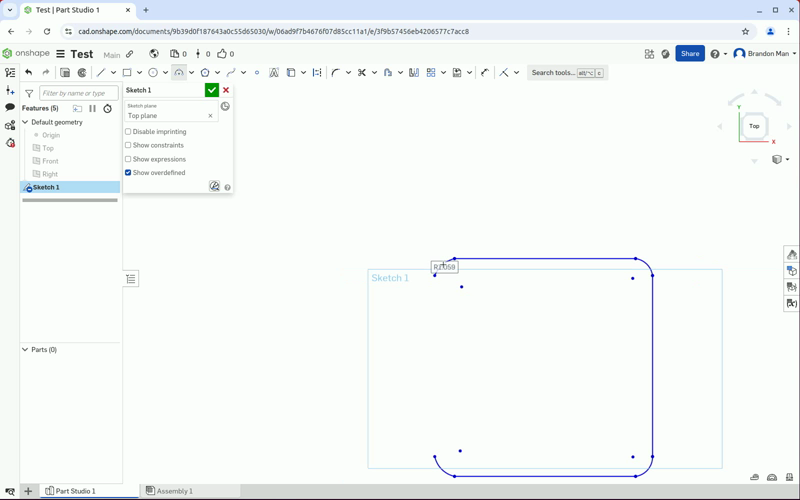
scroll(-6)
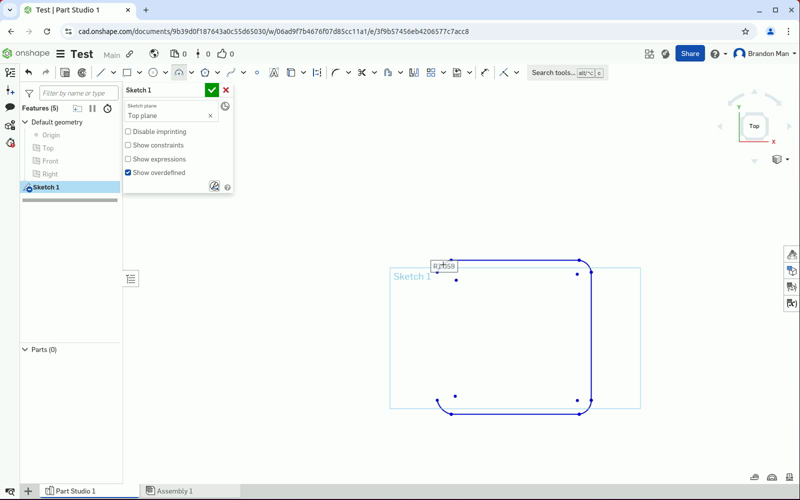
scroll(-6)
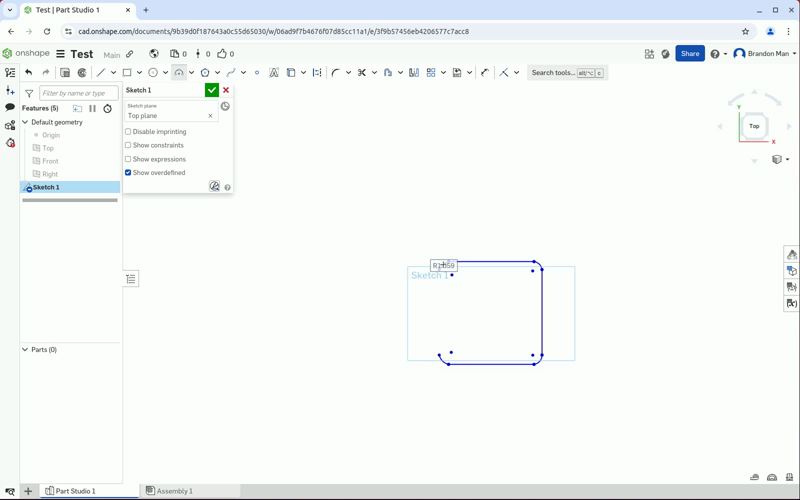
scroll(-6)
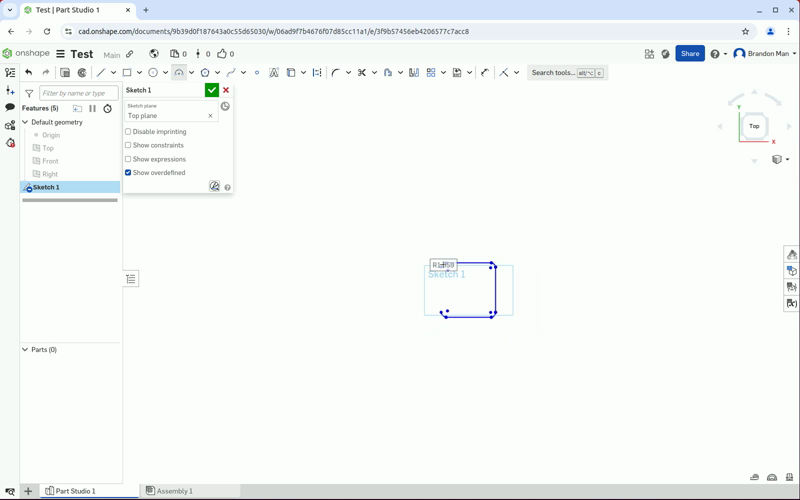
scroll(-6)
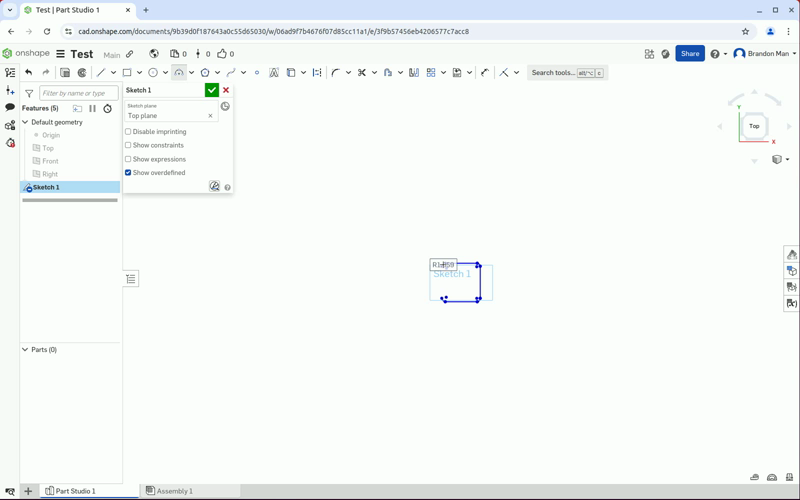
key_up(shift)
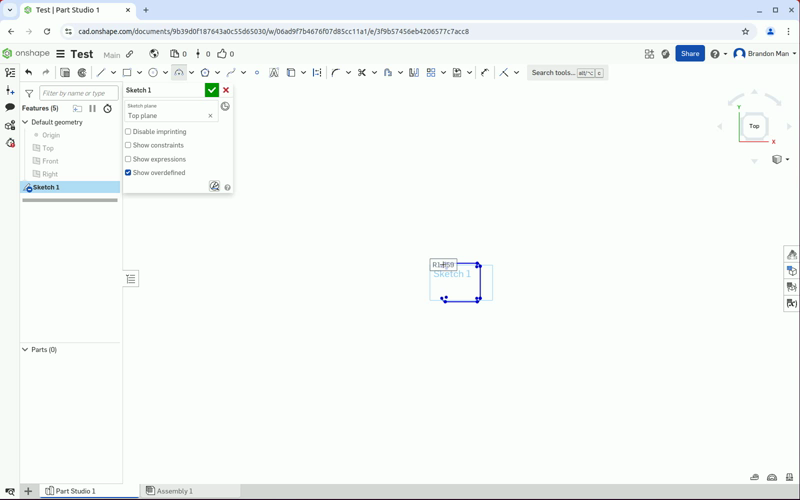
key(esc)
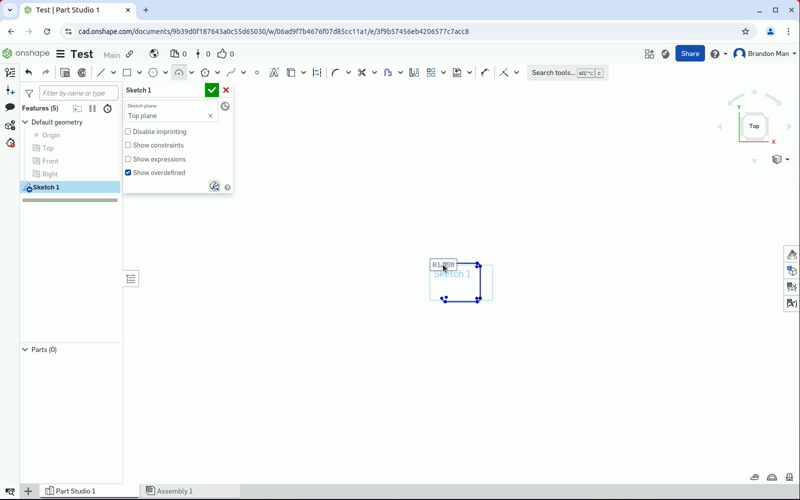
key(l)
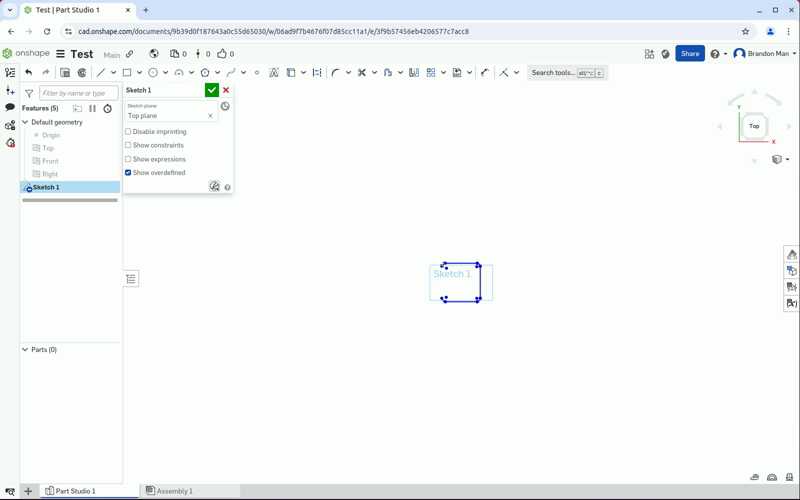
mouse_move(441, 266)
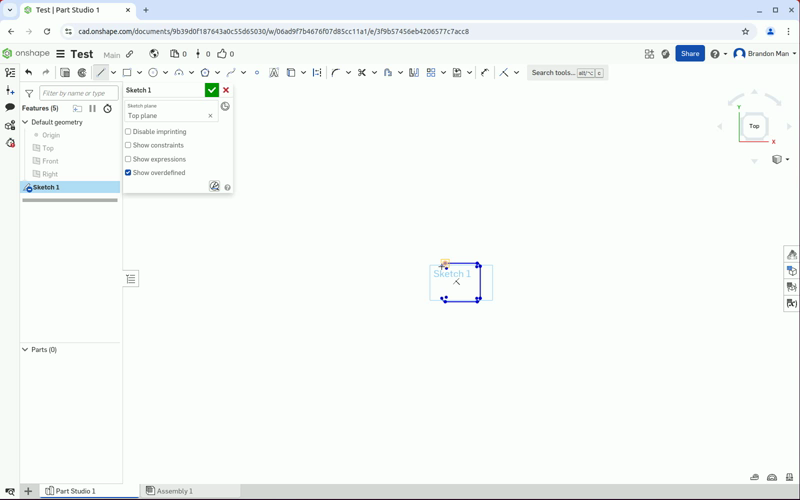
scroll(6)
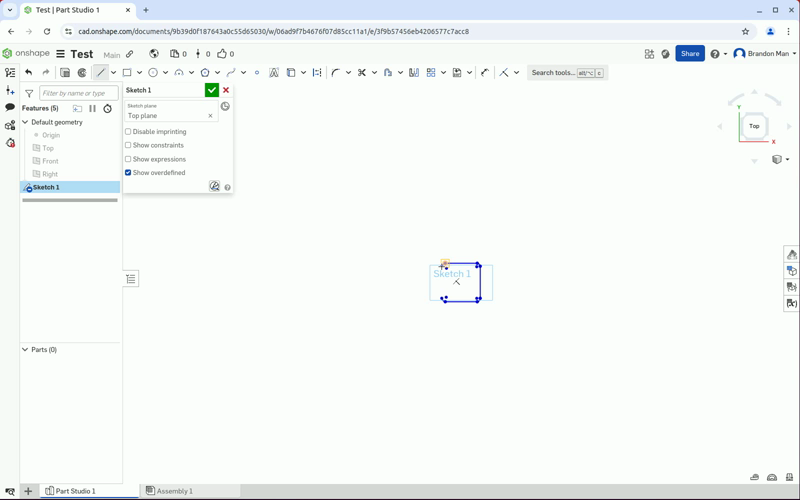
scroll(6)
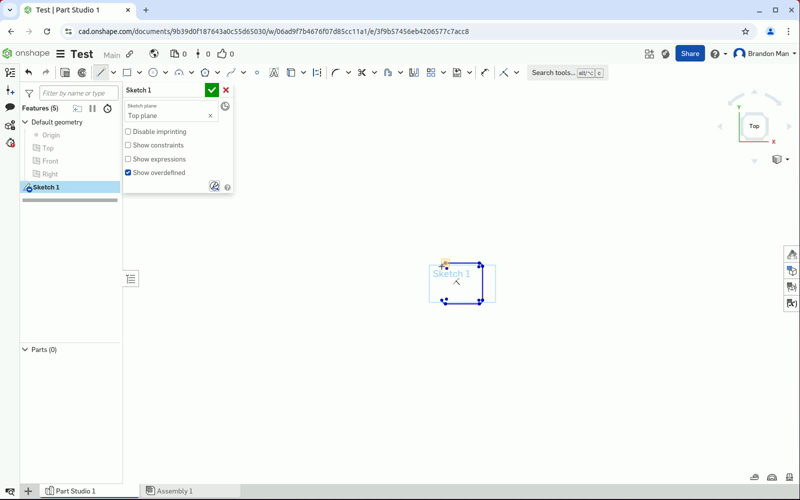
scroll(6)
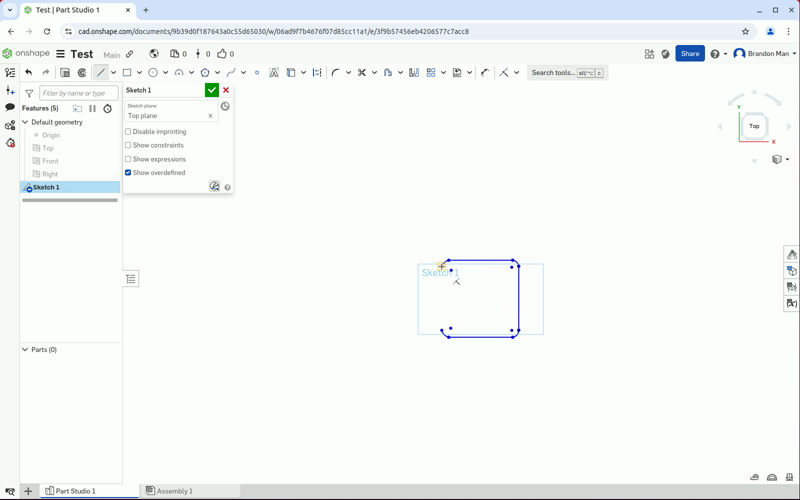
scroll(6)
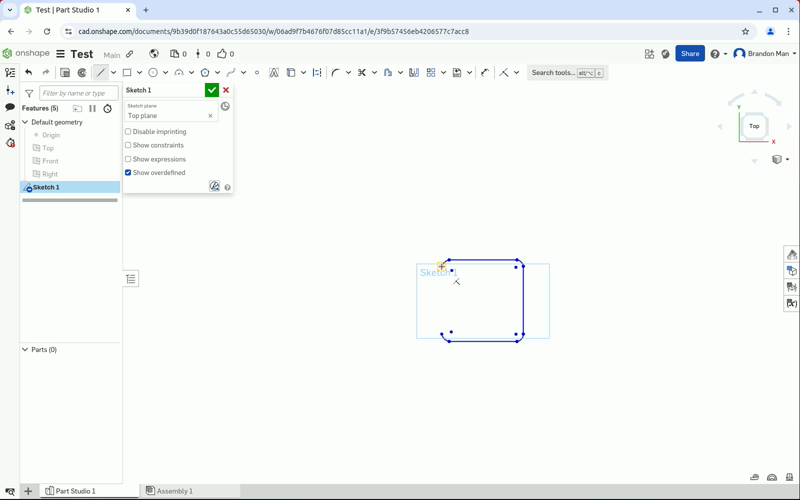
scroll(6)
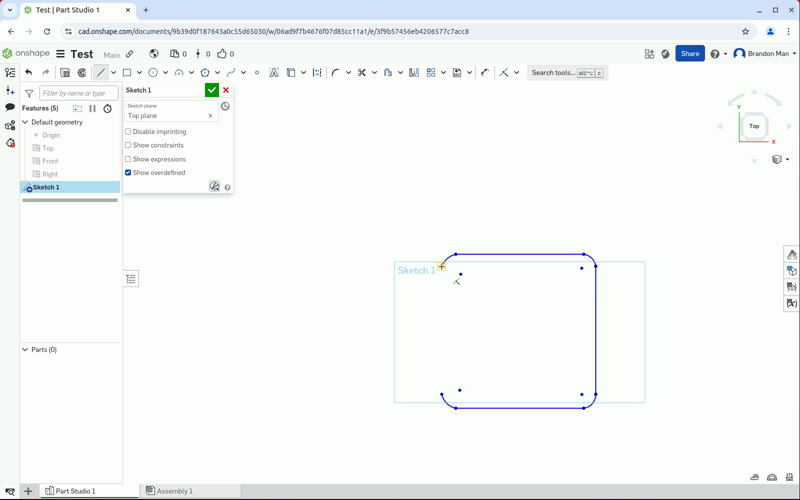
scroll(6)
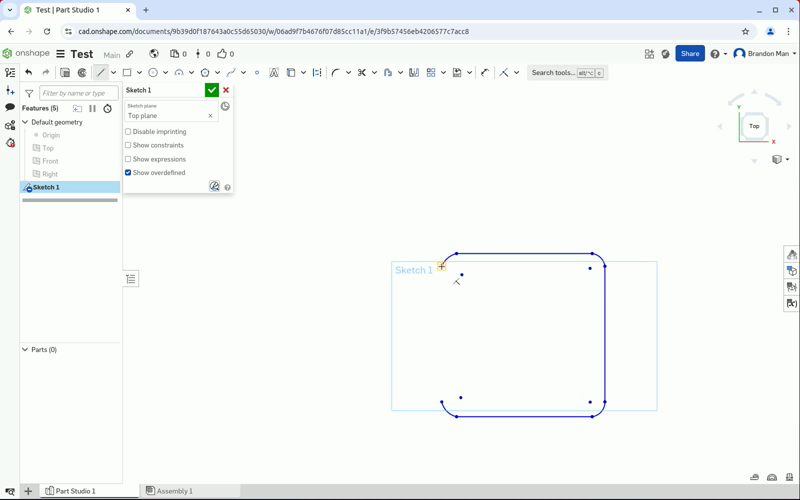
scroll(6)
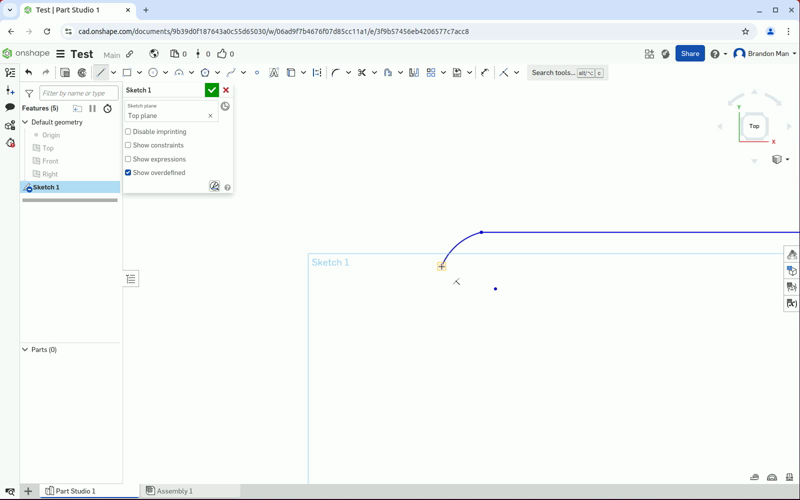
click(441, 266)
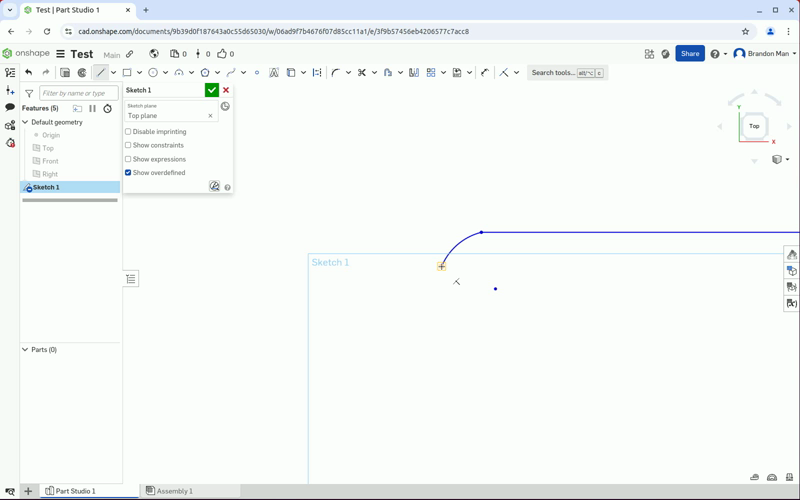
scroll(-6)
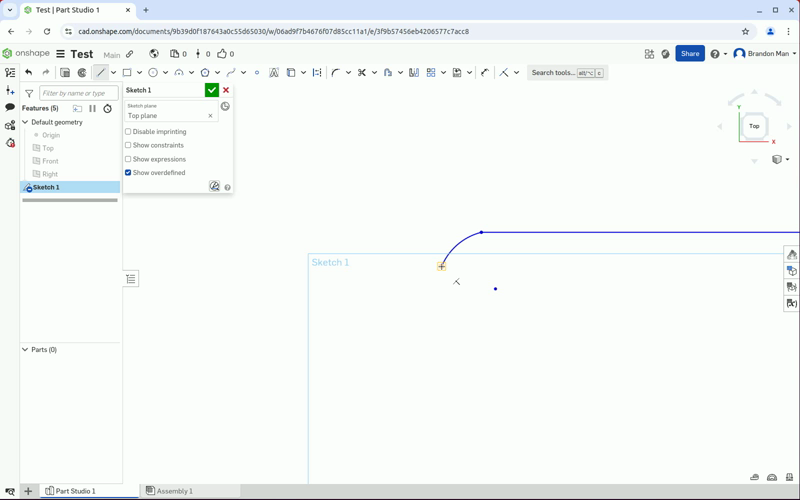
scroll(-6)
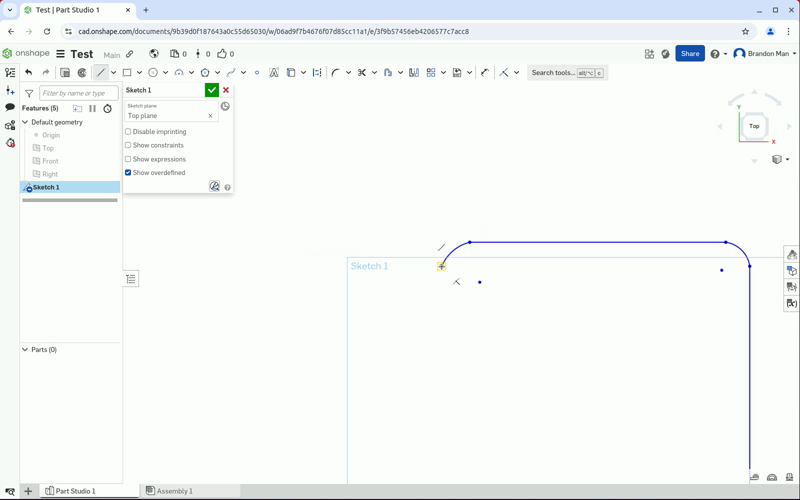
scroll(-6)
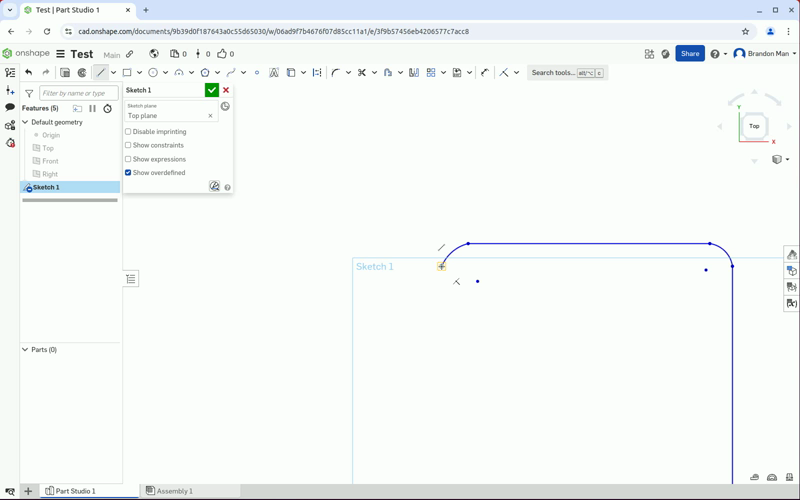
scroll(-6)
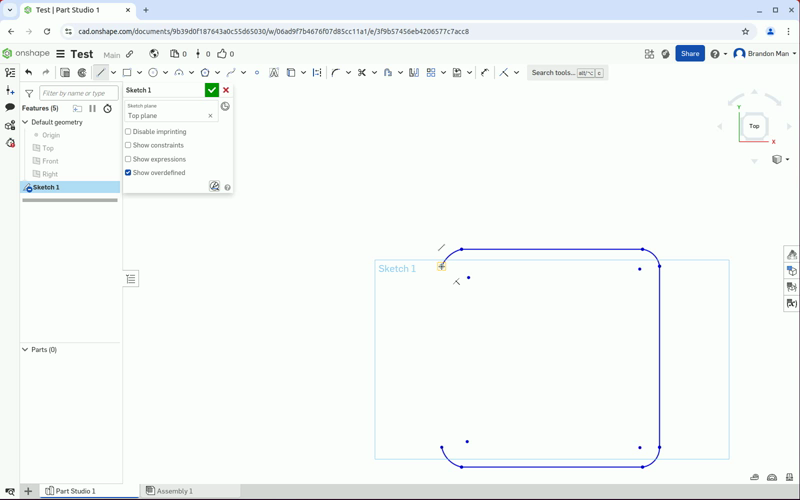
scroll(-6)
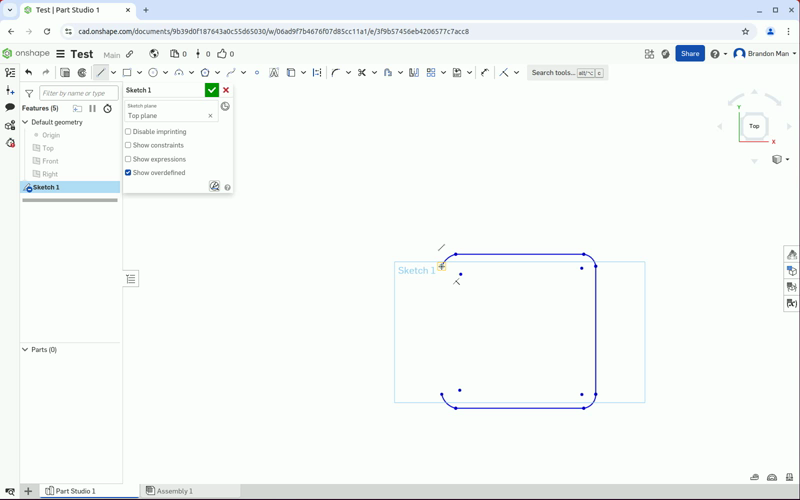
scroll(-6)
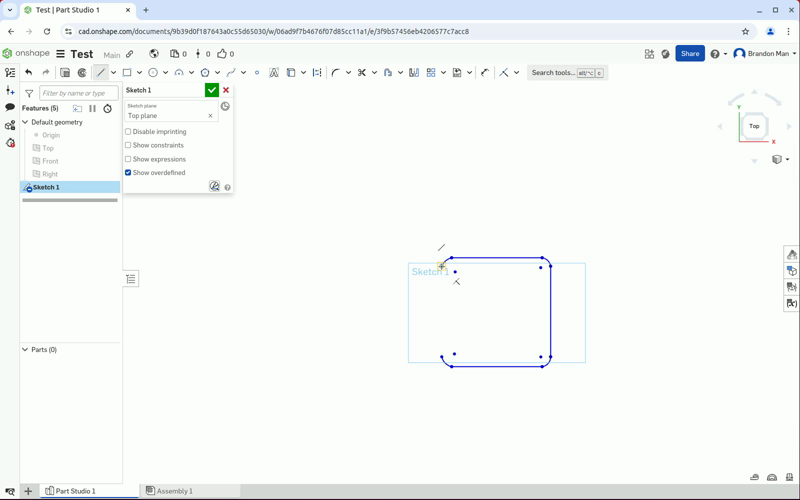
scroll(-6)
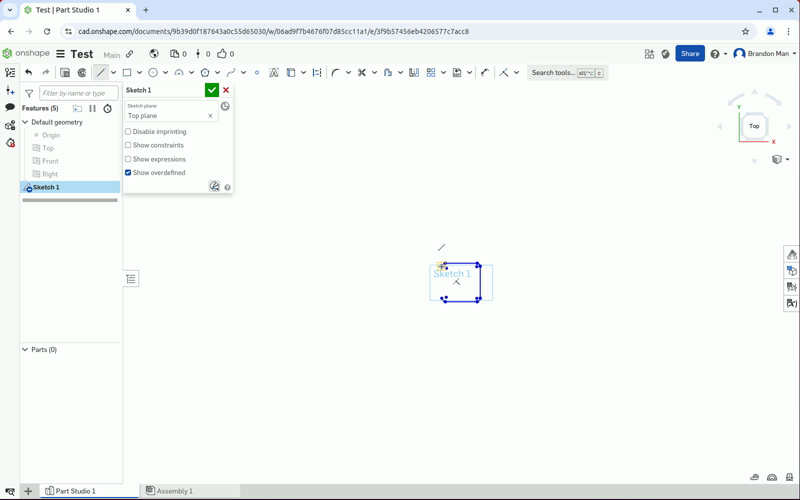
mouse_move(471, 266)
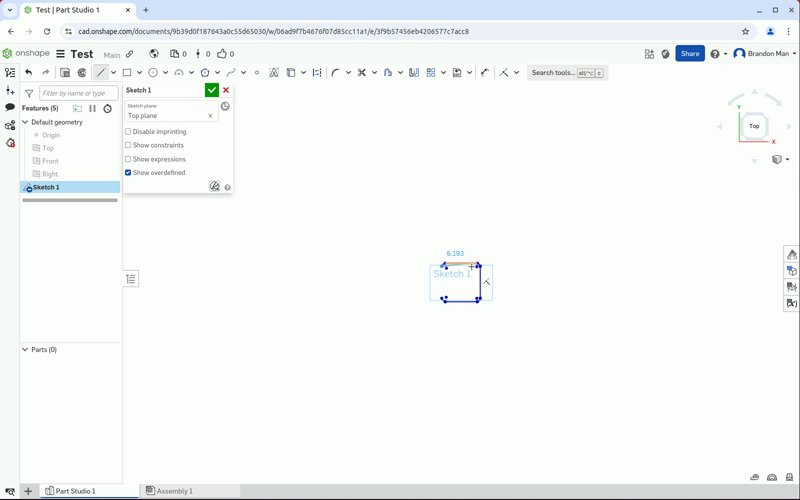
key_down(shift)
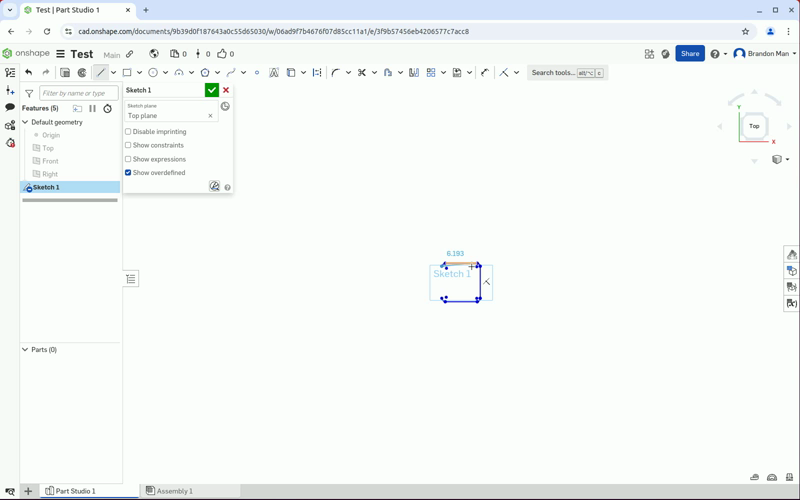
mouse_move(441, 298)
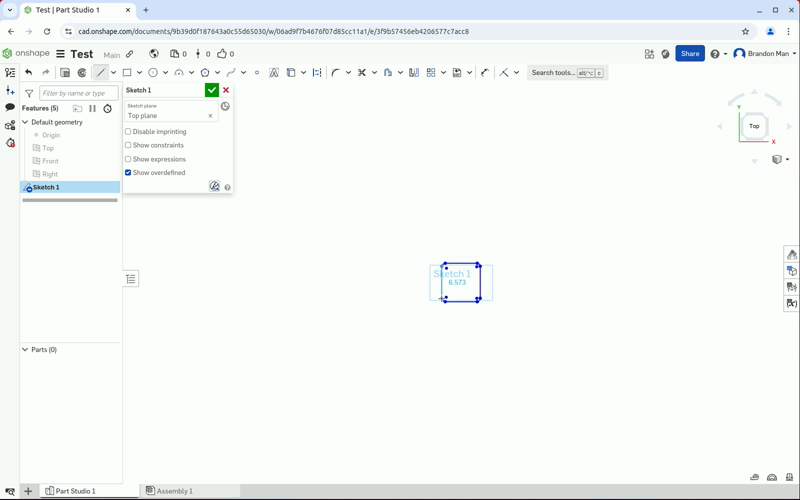
scroll(6)
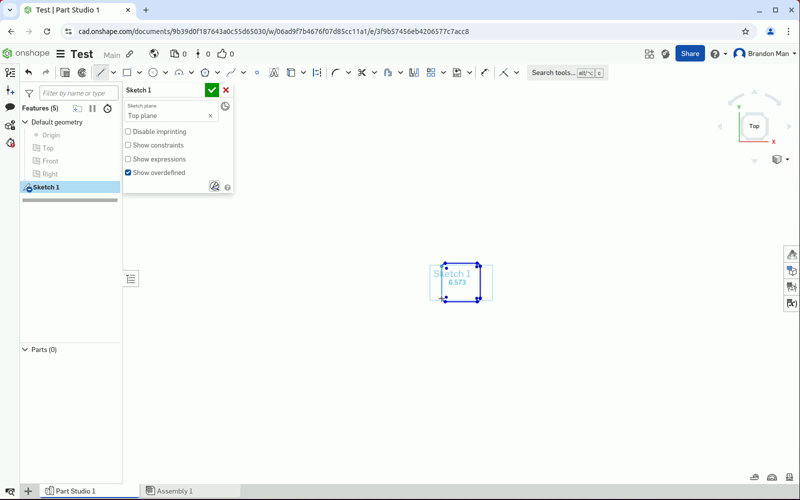
scroll(6)
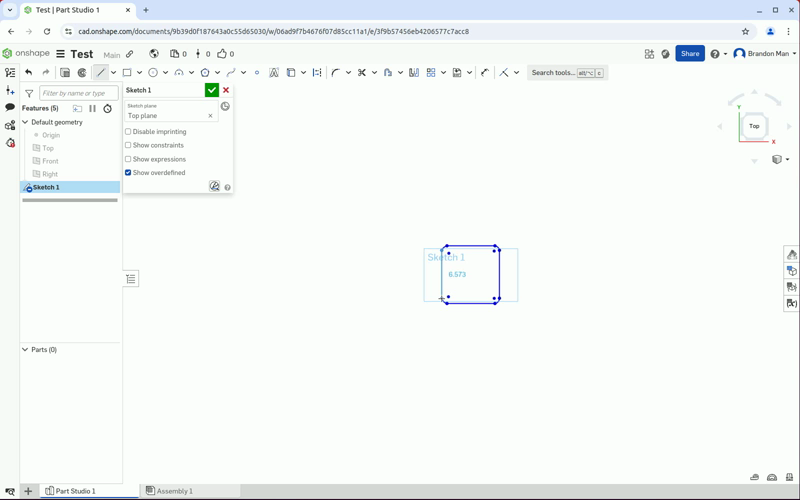
scroll(6)
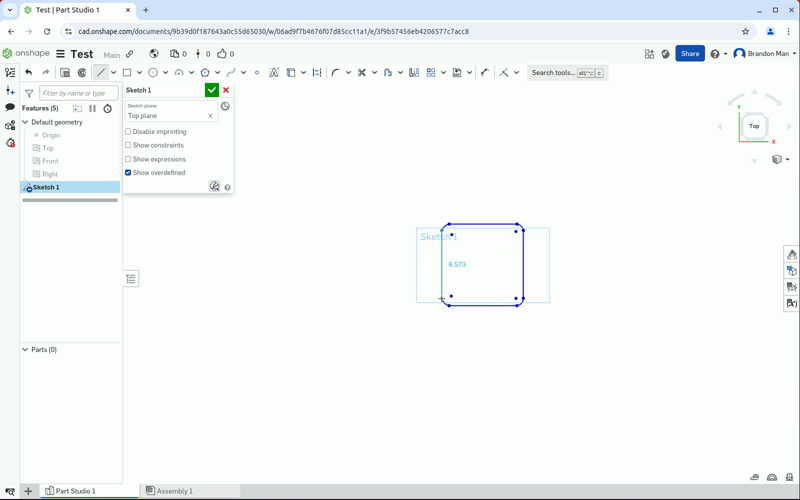
scroll(6)
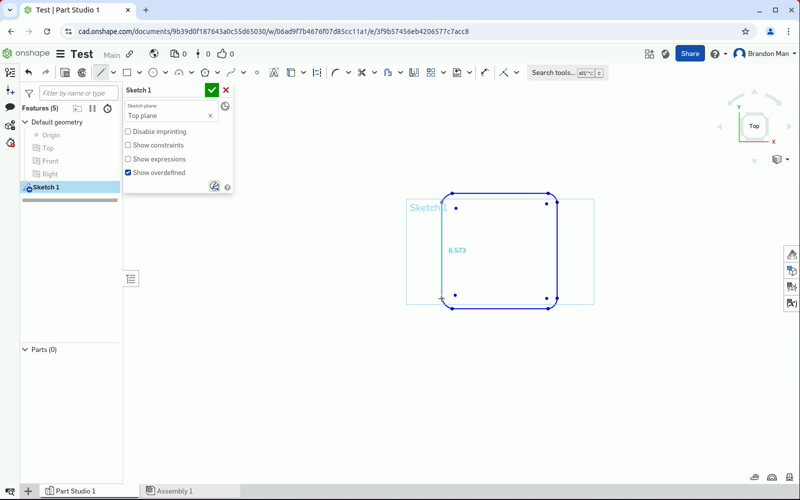
scroll(6)
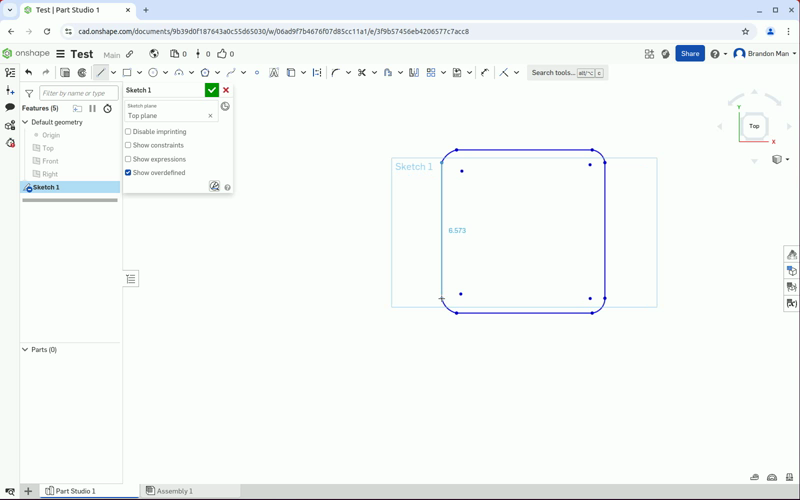
scroll(6)
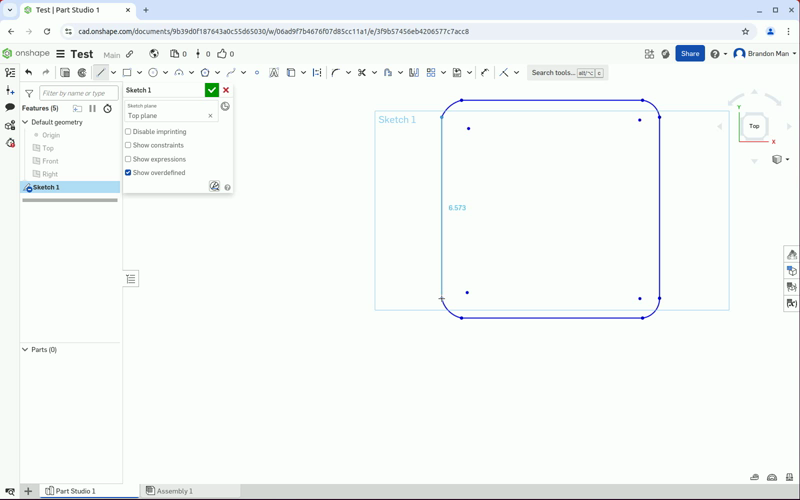
scroll(6)
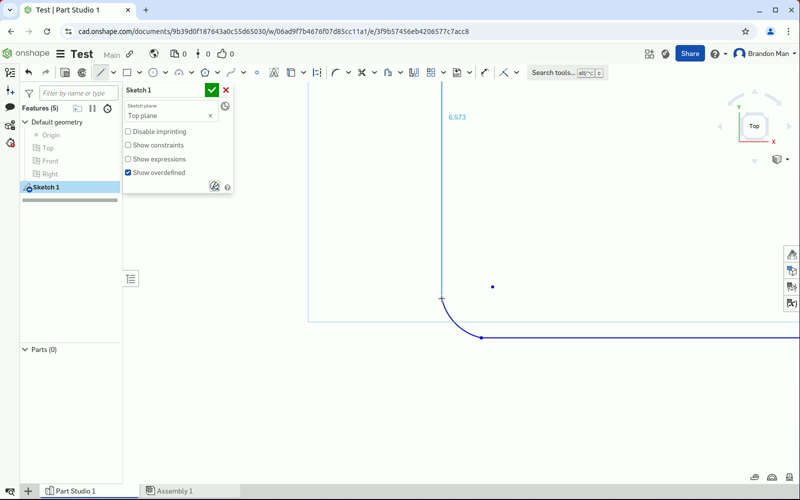
key_up(shift)
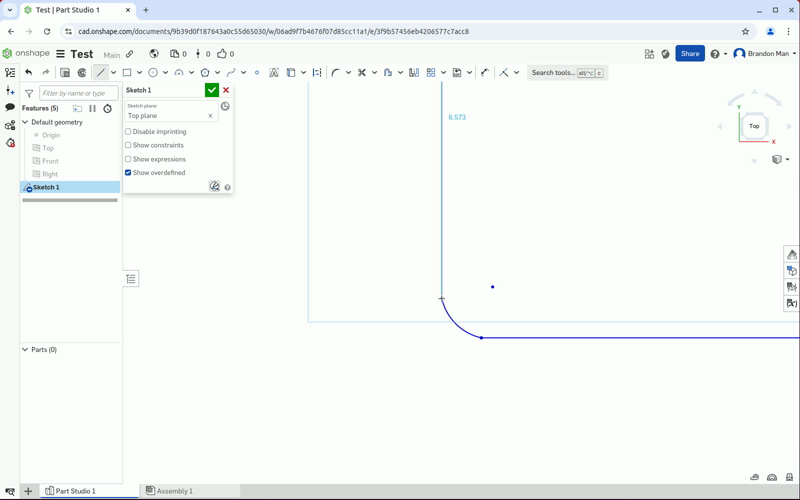
click(441, 298)
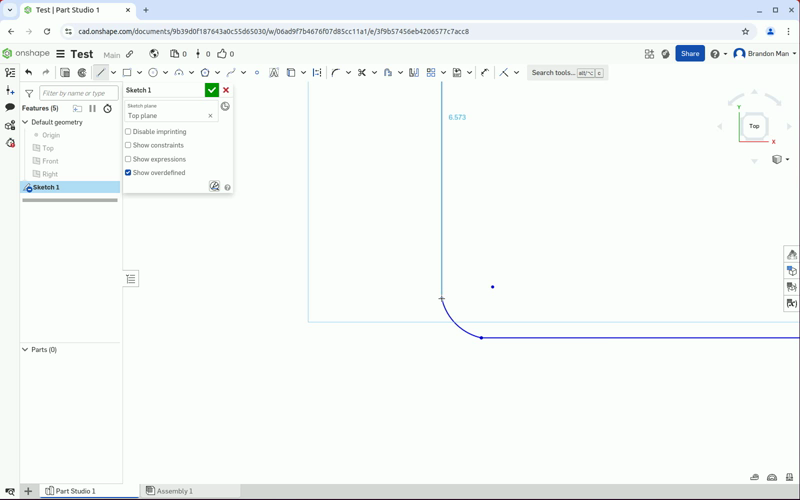
scroll(-6)
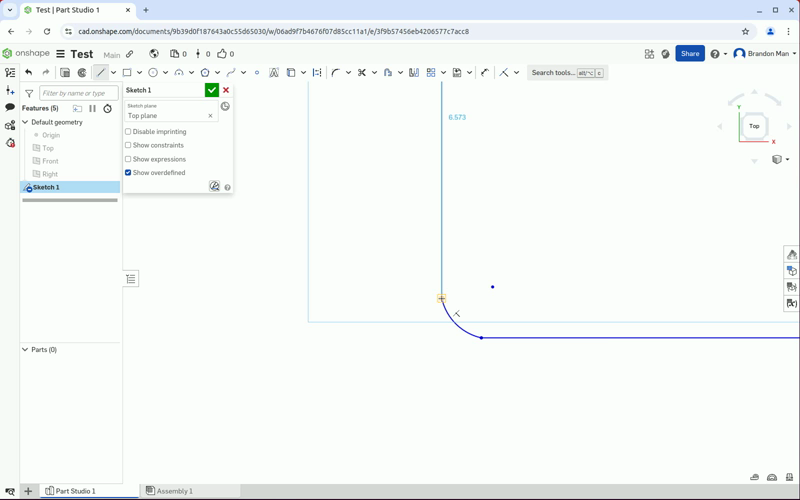
scroll(-6)
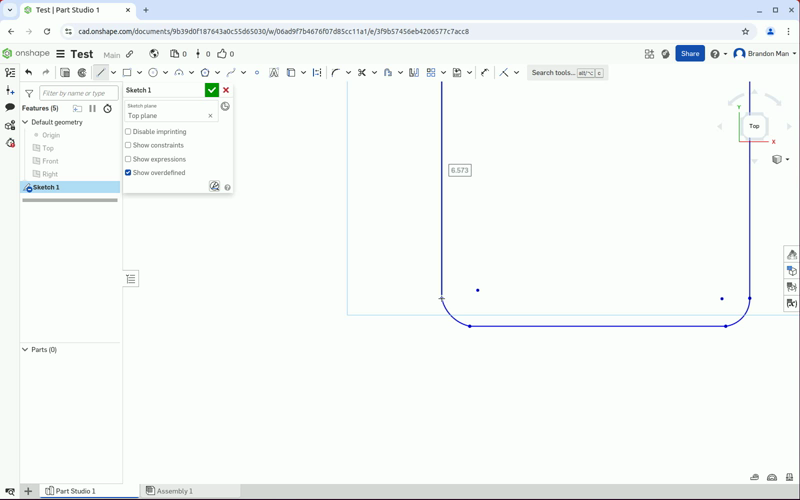
scroll(-6)
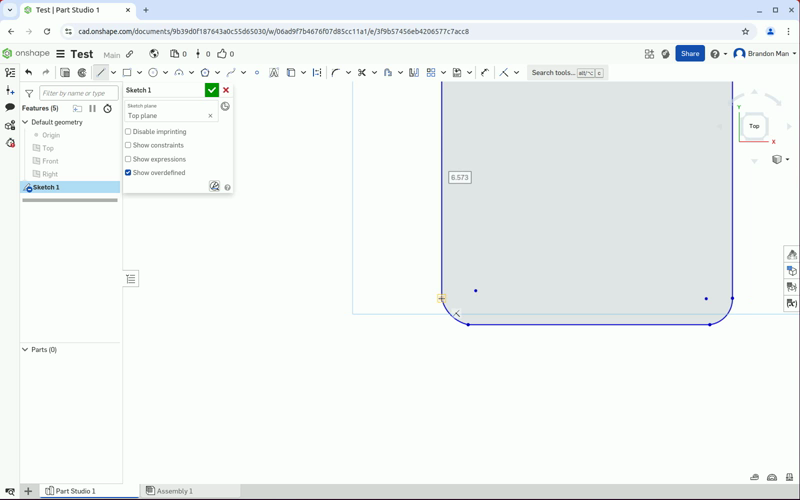
scroll(-6)
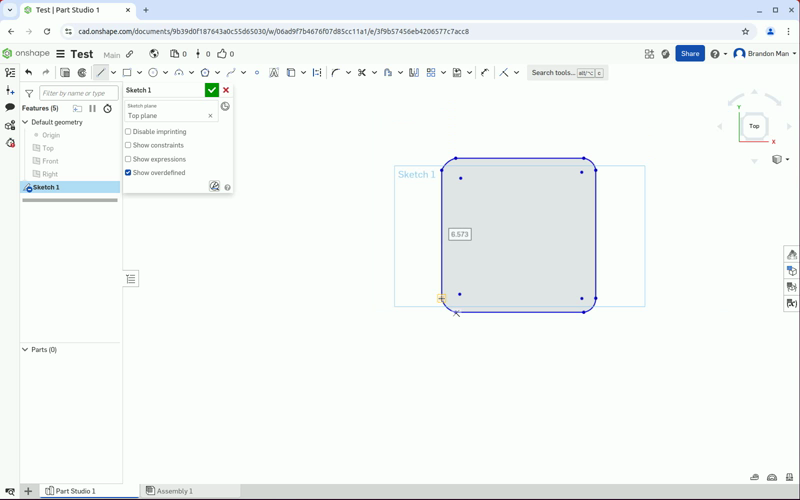
scroll(-6)
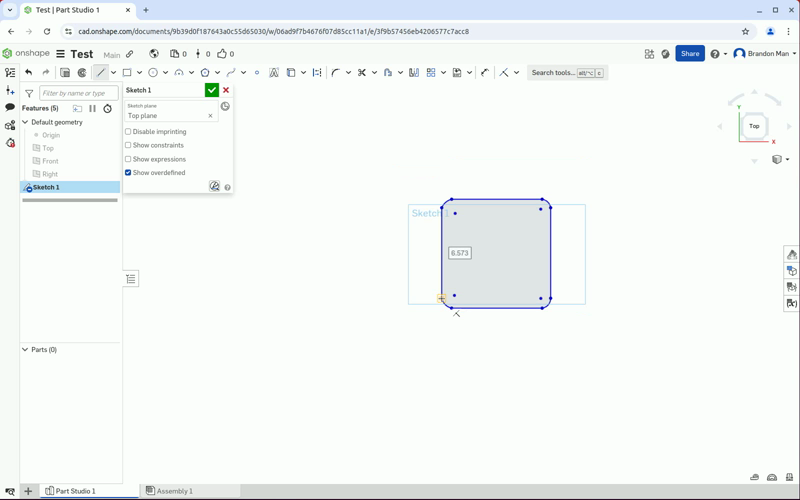
scroll(-6)
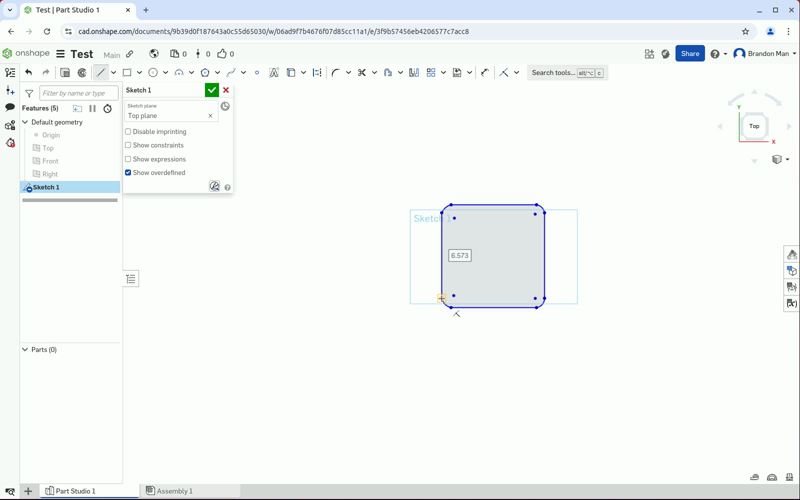
scroll(-6)
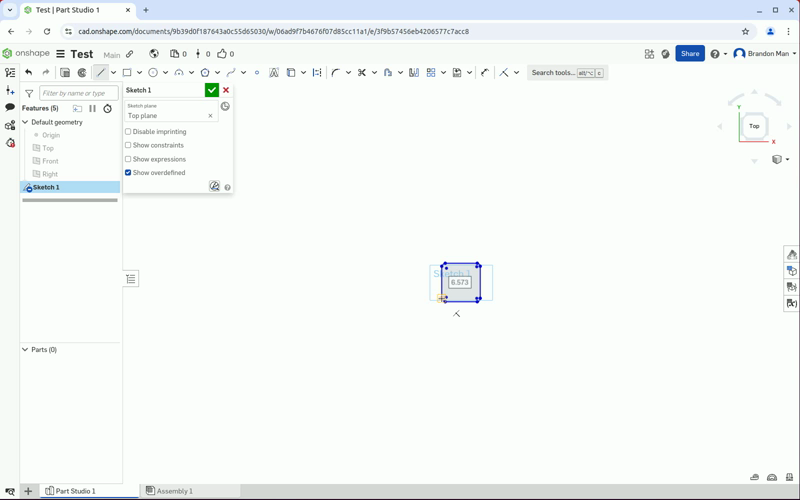
key(esc)
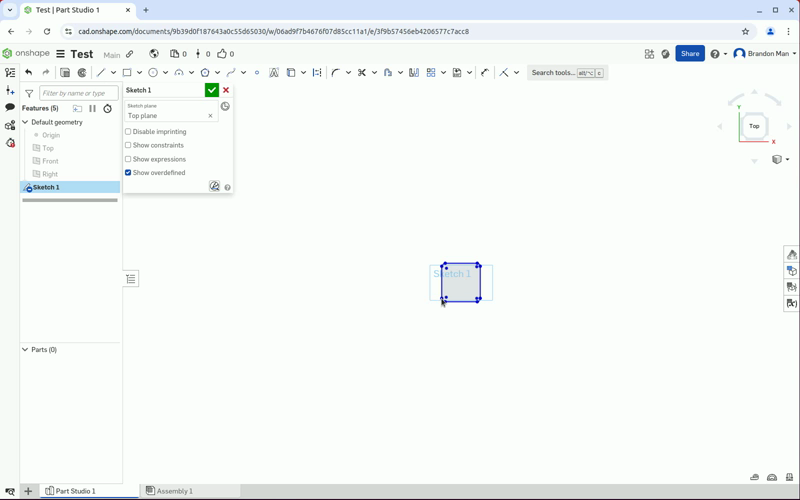
key(a)
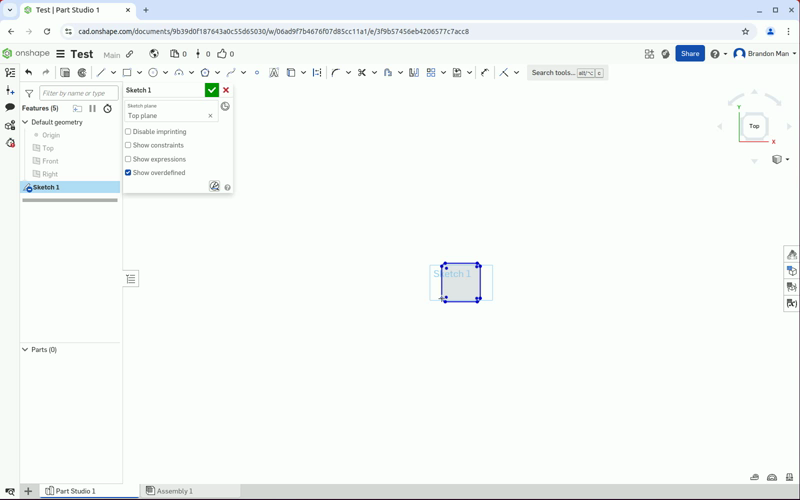
key_down(shift)
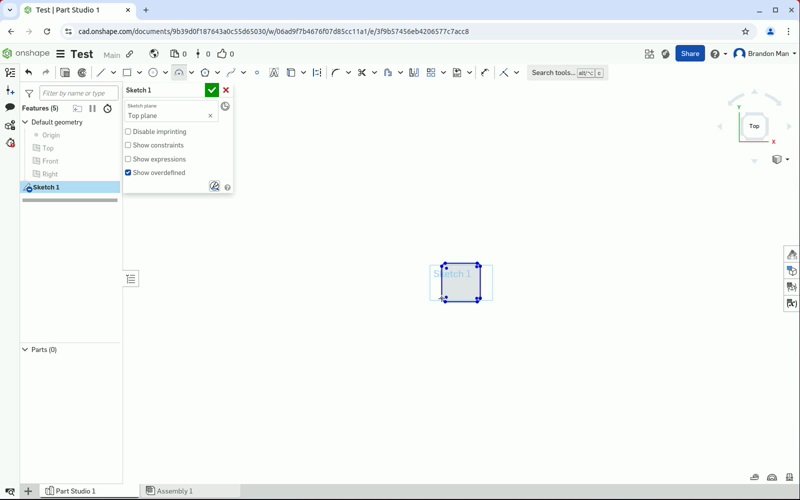
mouse_move(445, 294)
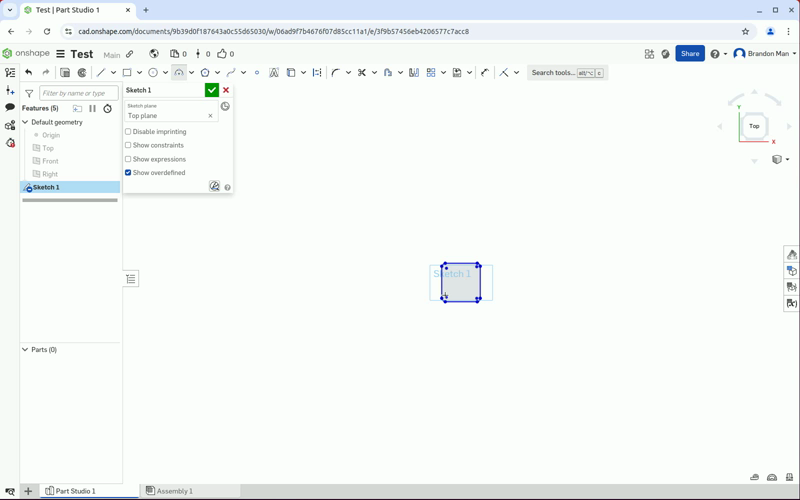
scroll(6)
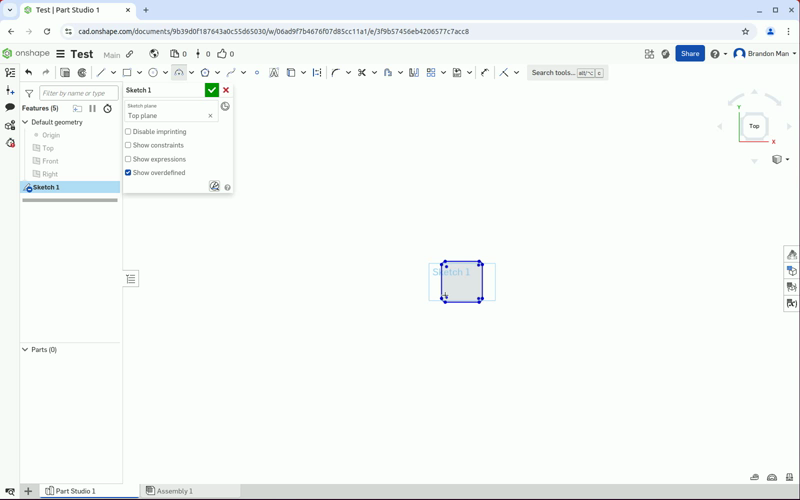
scroll(6)
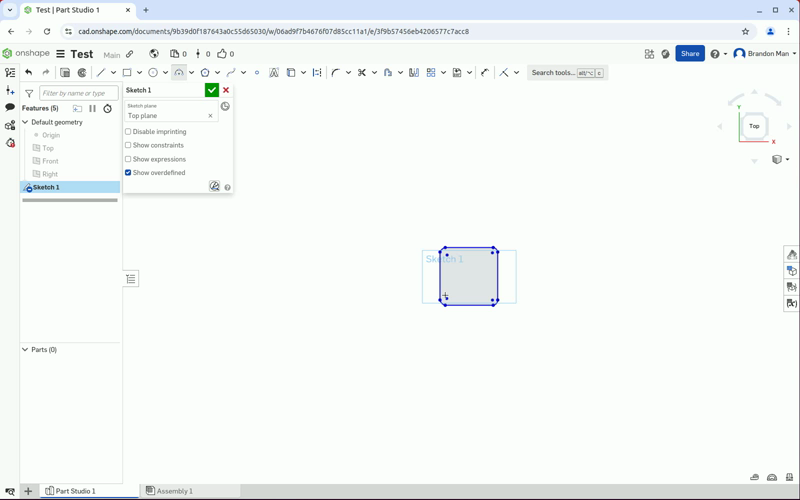
scroll(6)
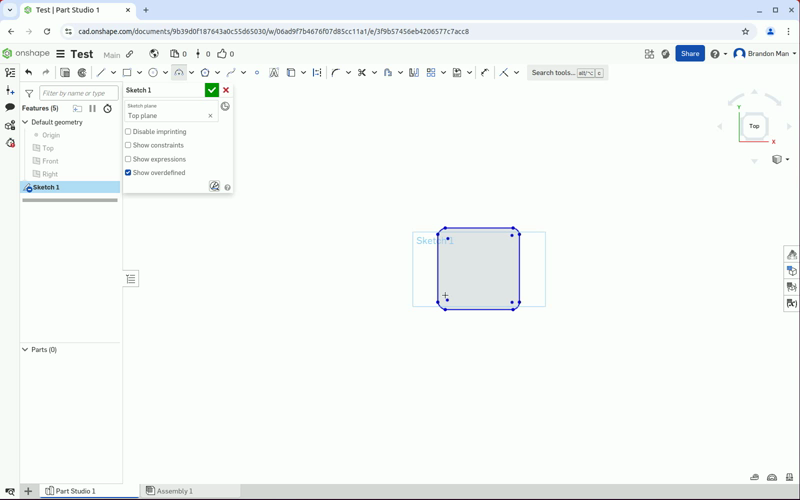
scroll(6)
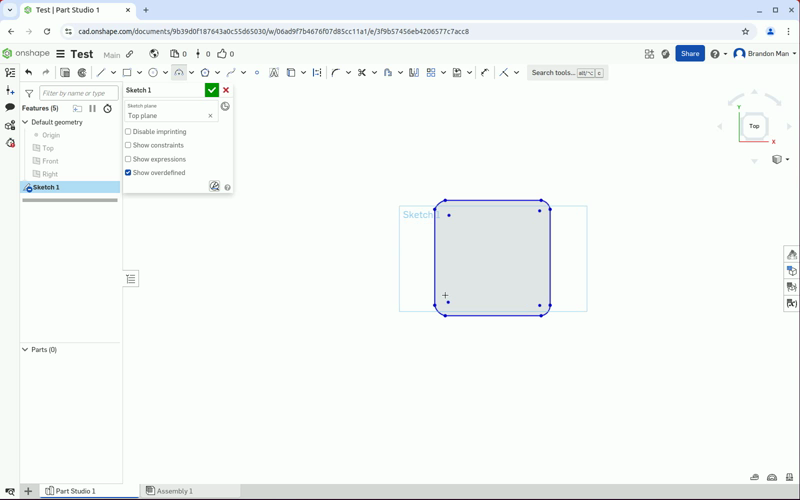
scroll(6)
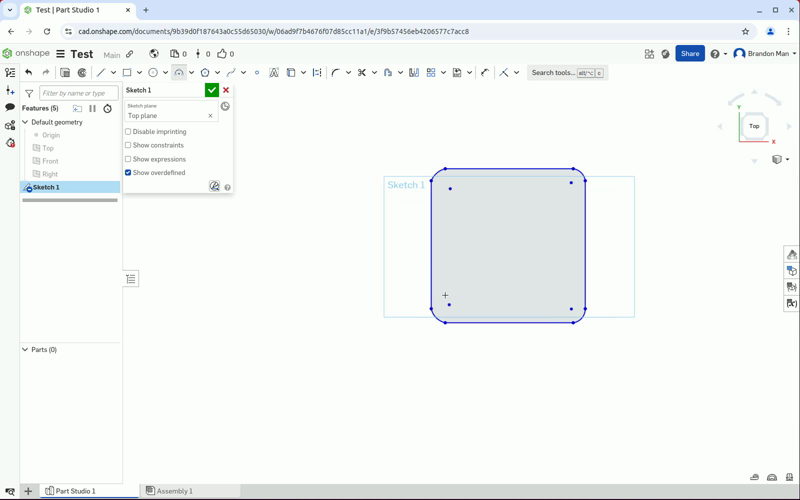
scroll(6)
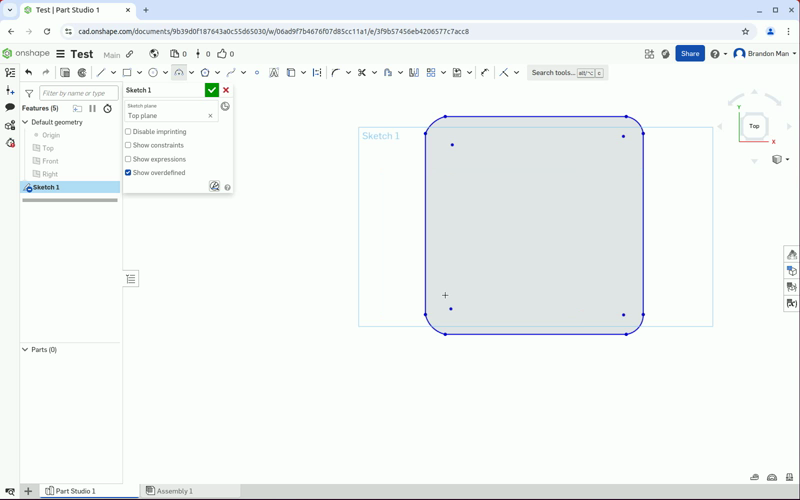
scroll(6)
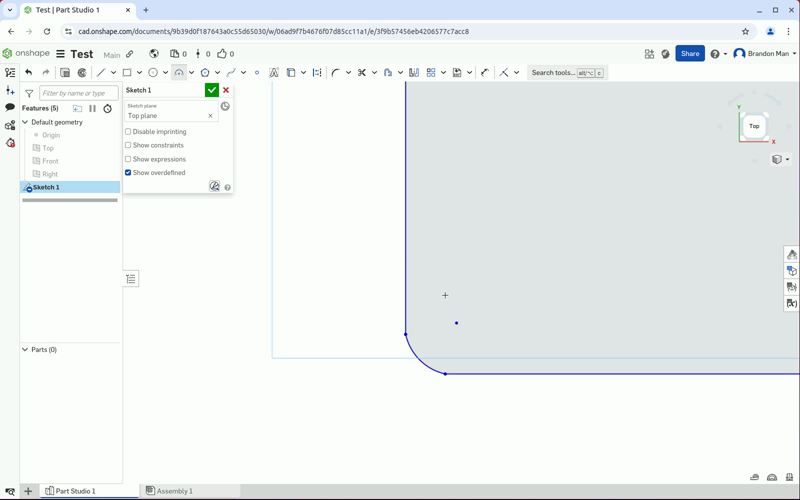
click(445, 294)
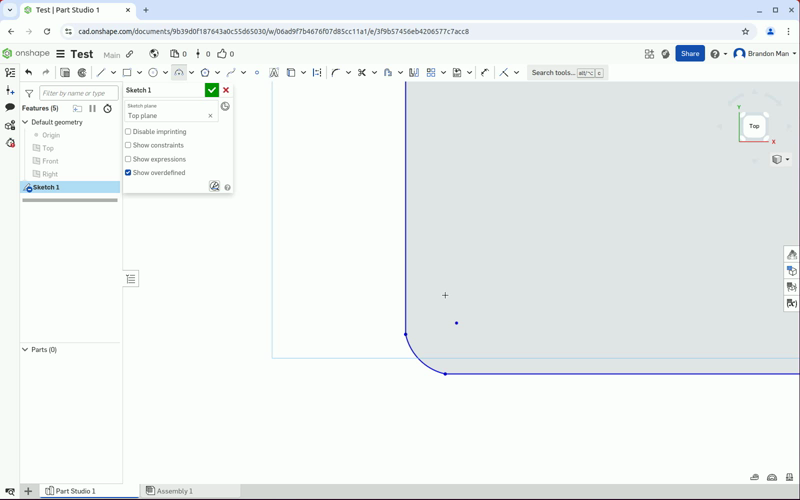
scroll(-6)
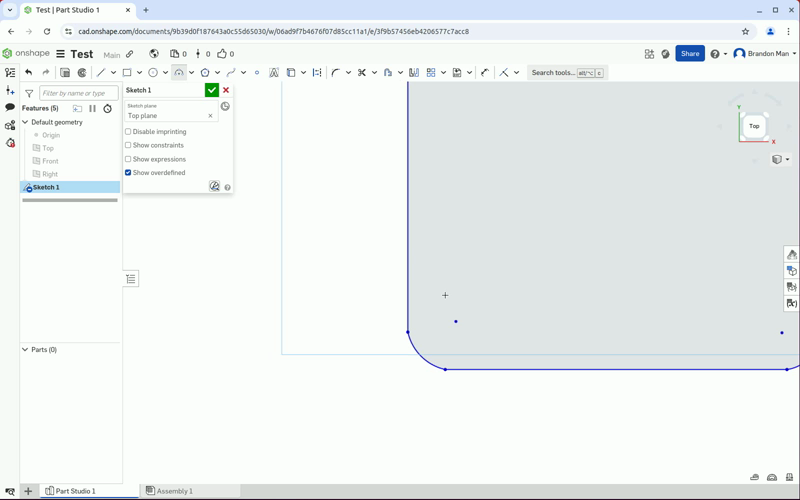
scroll(-6)
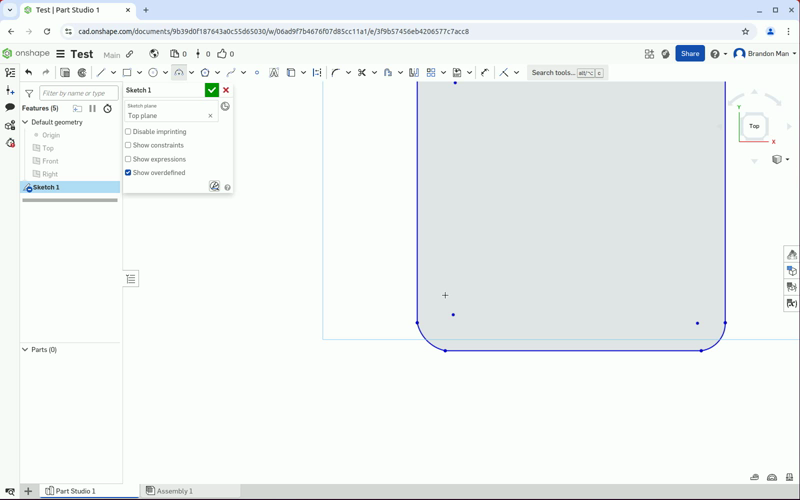
scroll(-6)
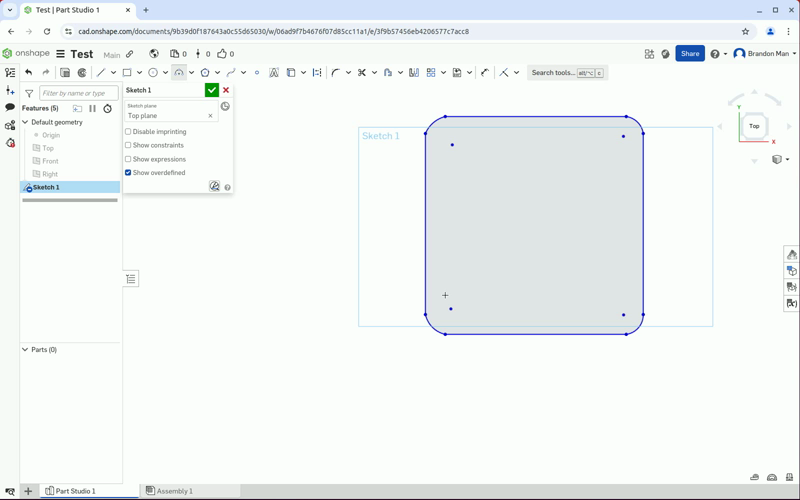
scroll(-6)
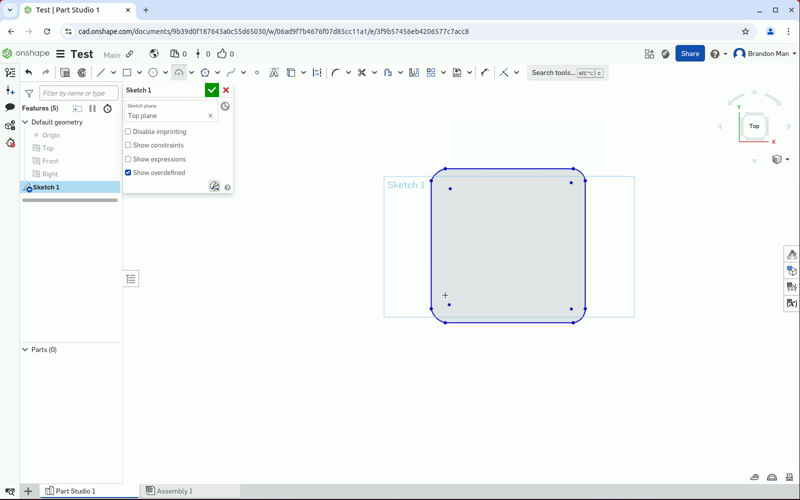
scroll(-6)
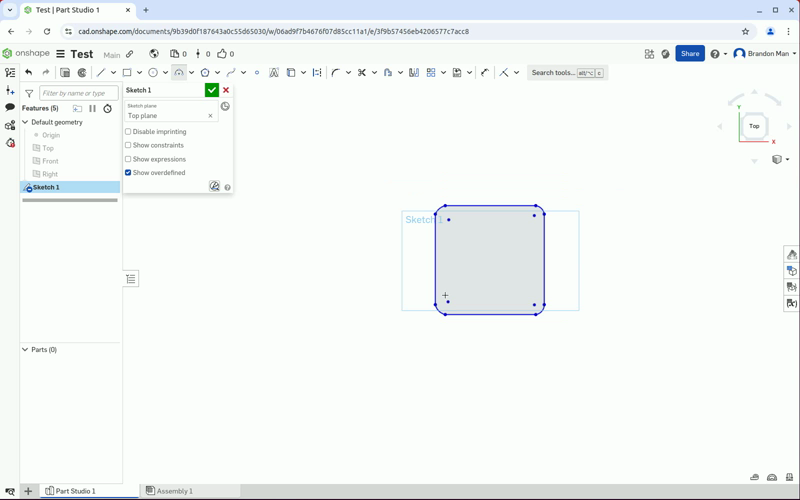
scroll(-6)
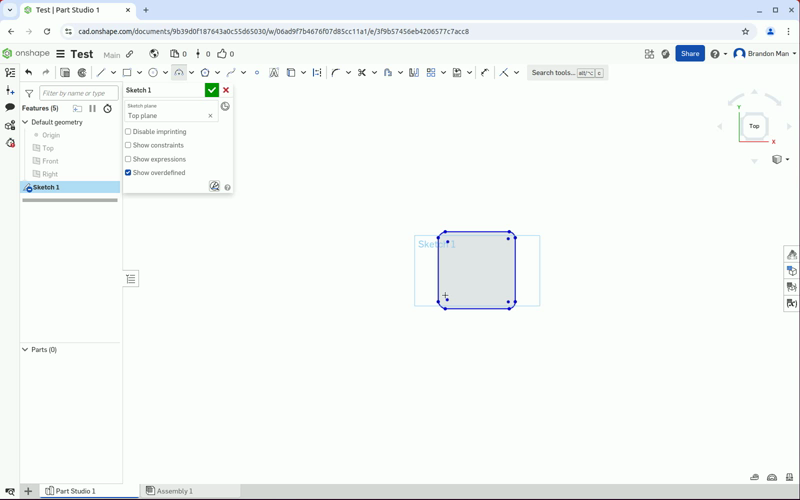
scroll(-6)
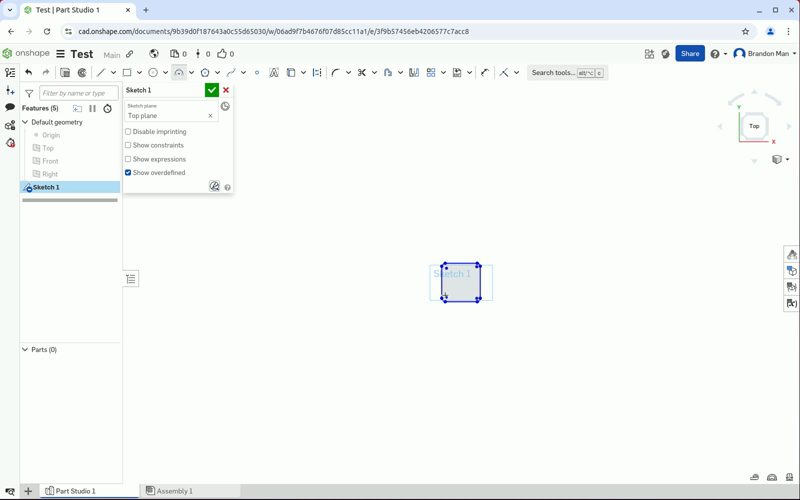
key_up(shift)
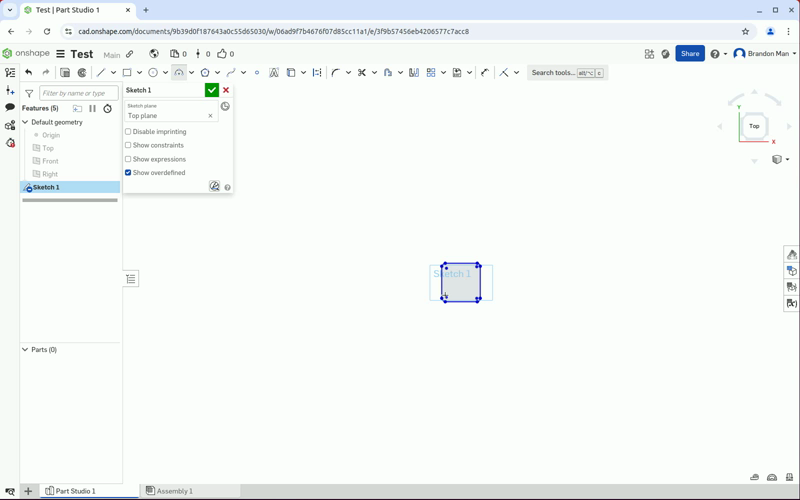
key_down(shift)
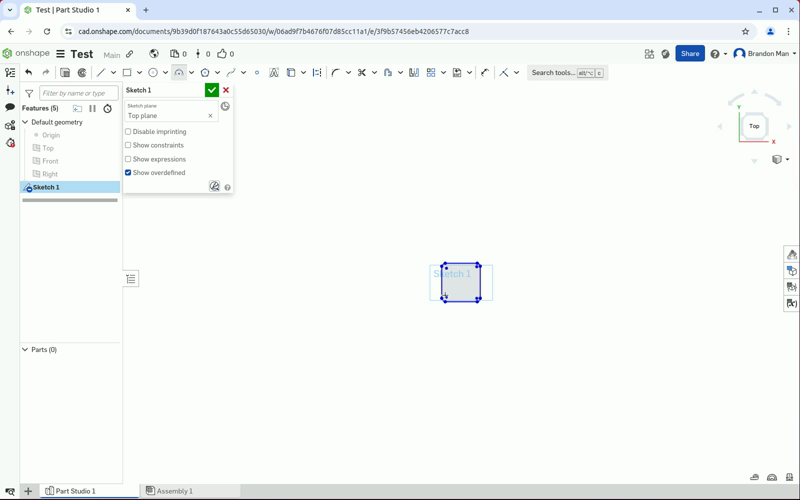
mouse_move(448, 298)
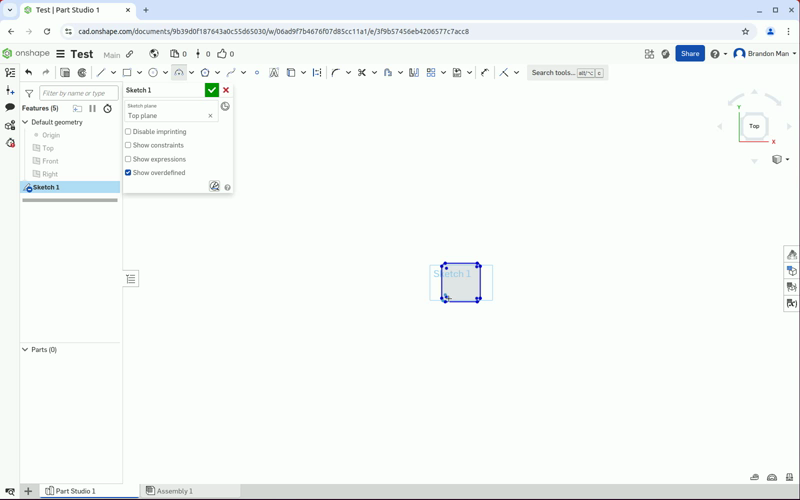
scroll(6)
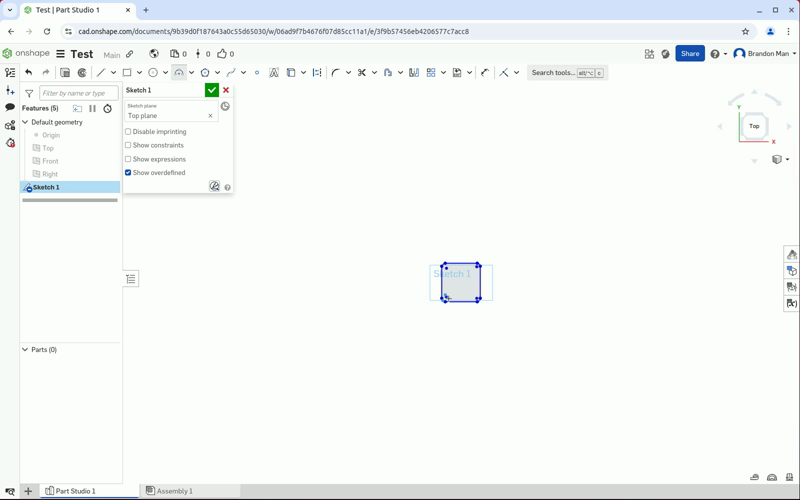
scroll(6)
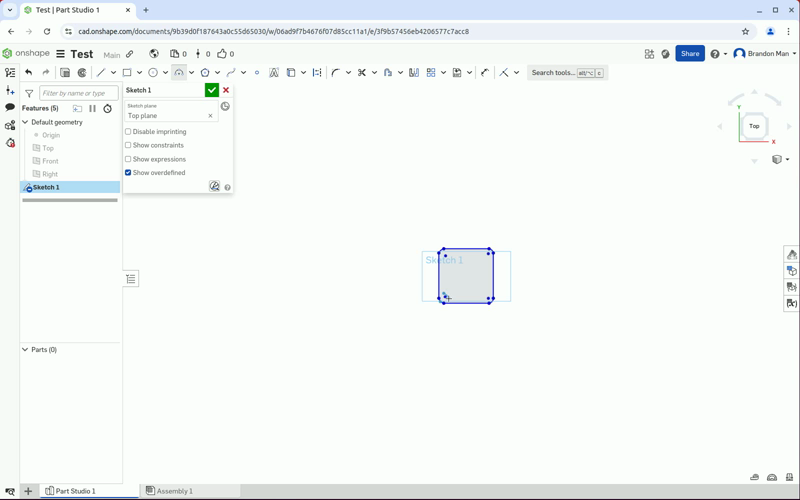
scroll(6)
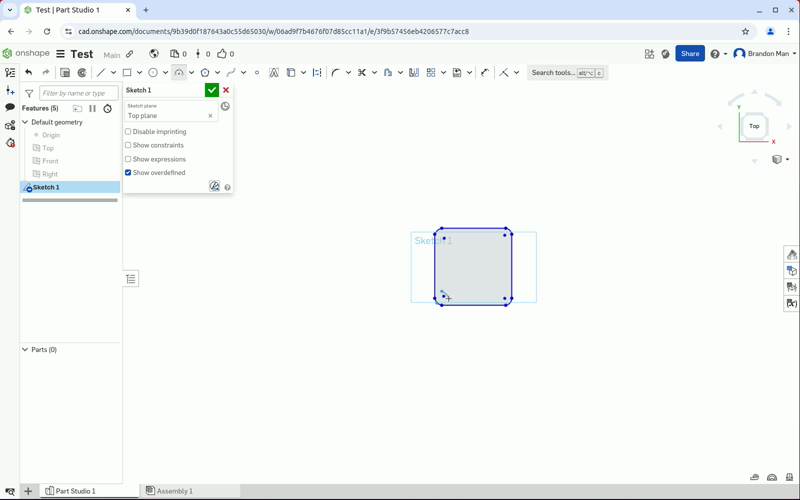
scroll(6)
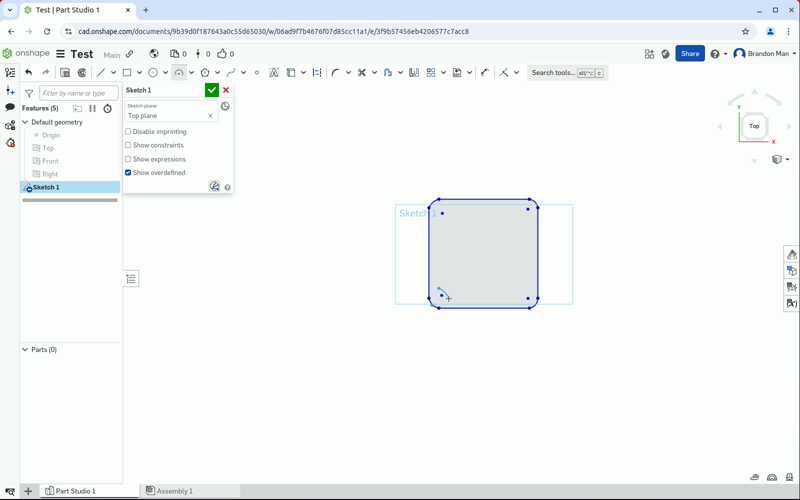
scroll(6)
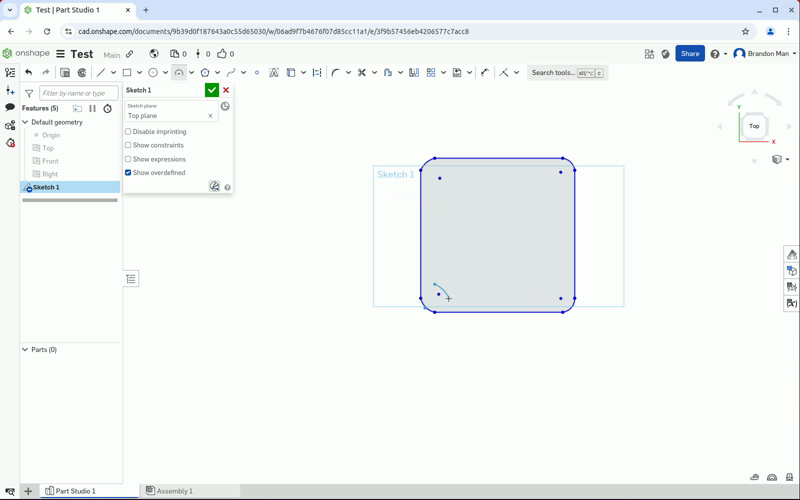
scroll(6)
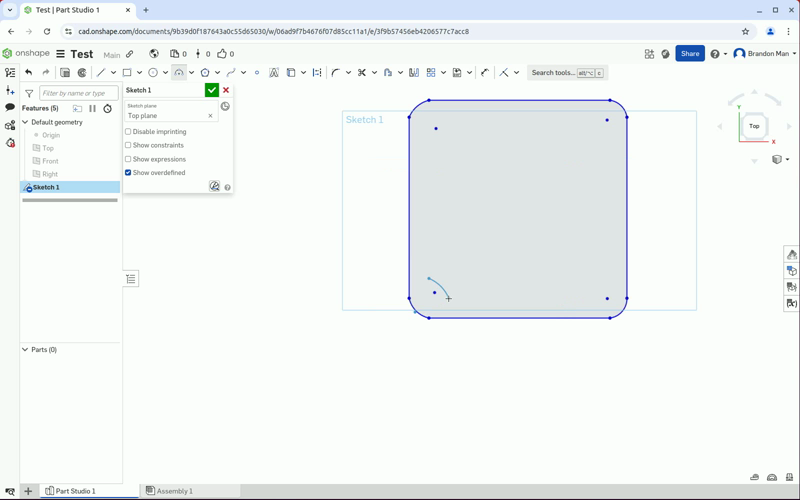
scroll(6)
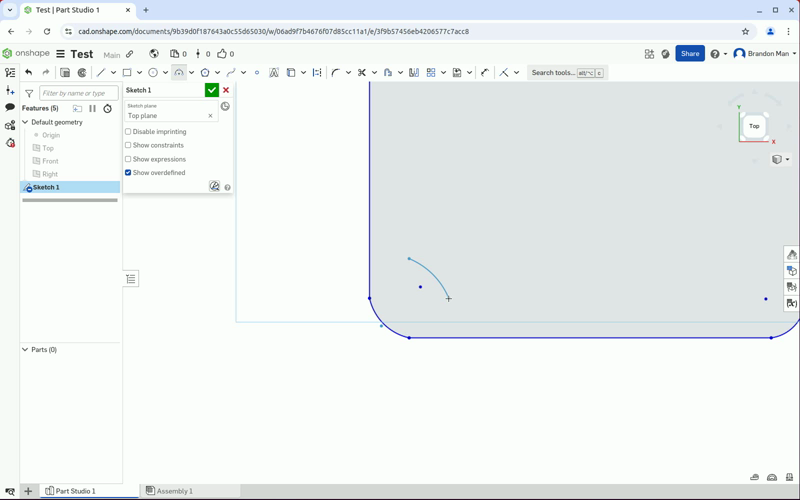
click(448, 298)
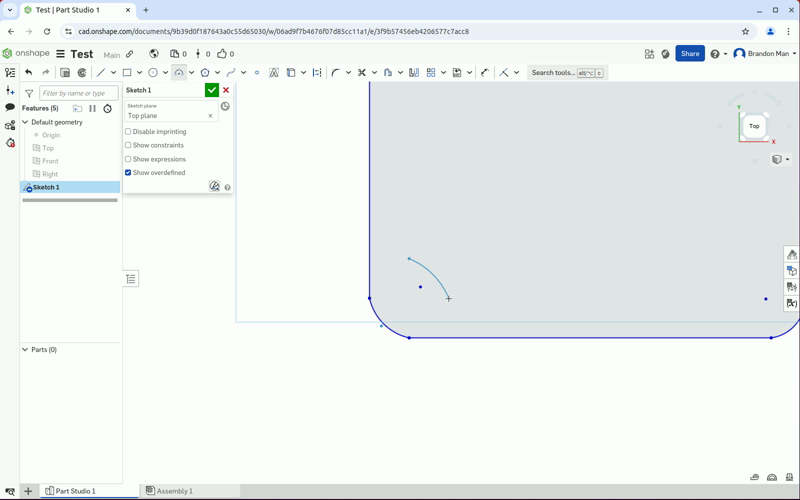
scroll(-6)
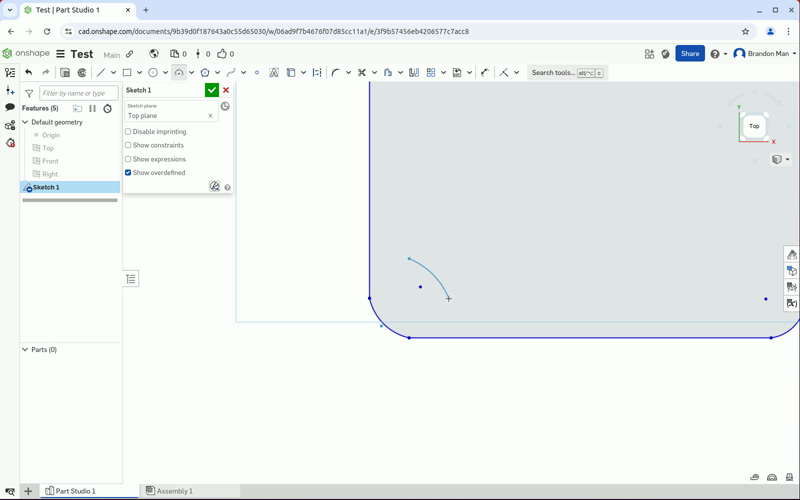
scroll(-6)
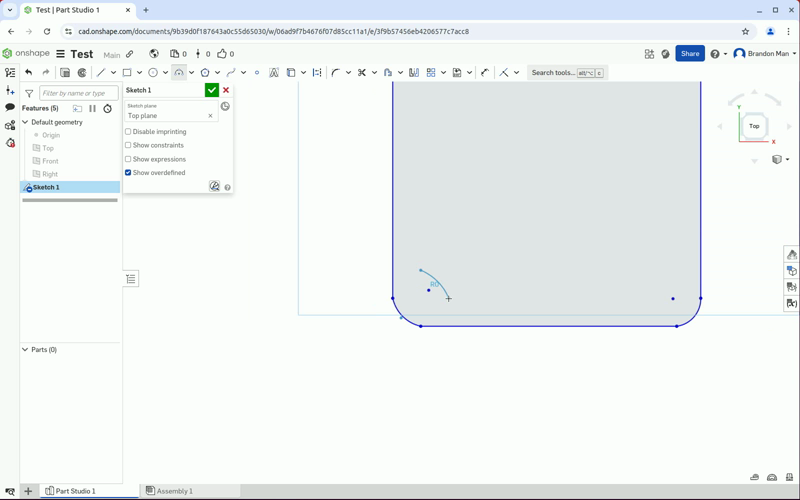
scroll(-6)
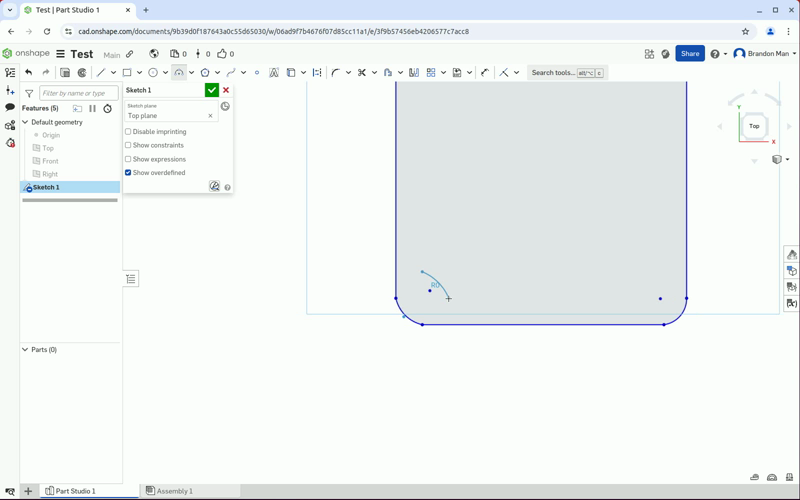
scroll(-6)
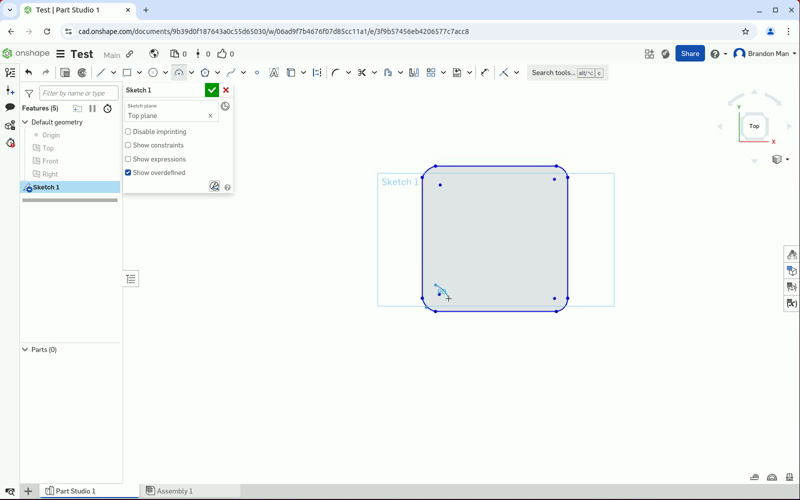
scroll(-6)
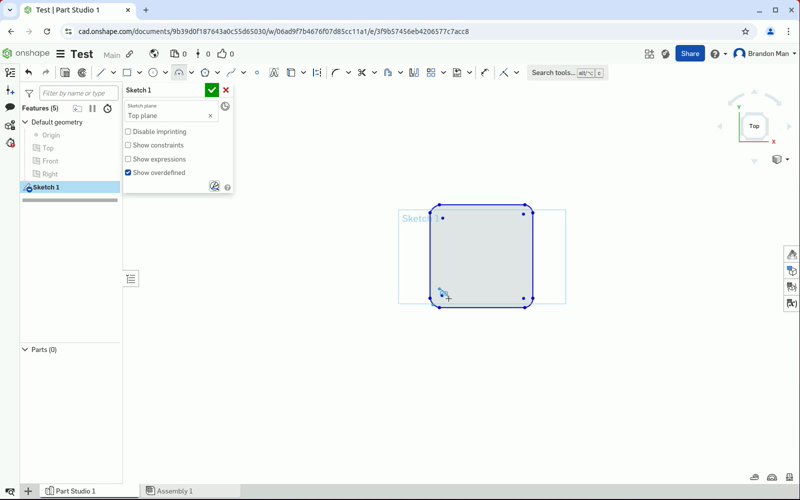
scroll(-6)
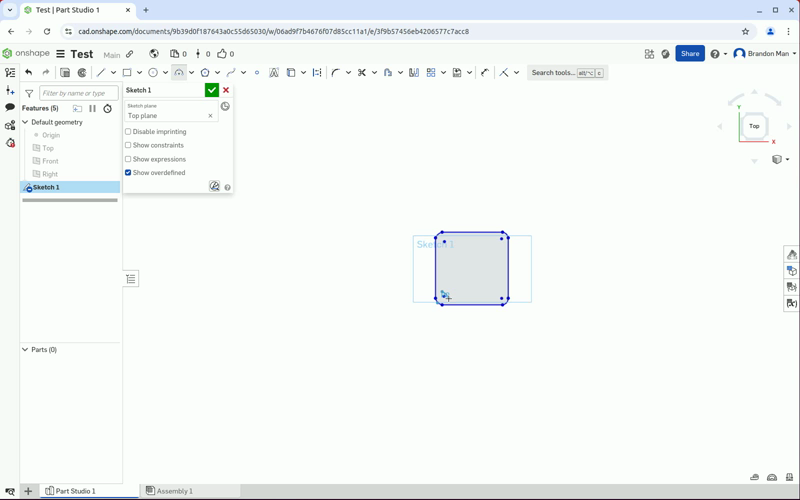
scroll(-6)
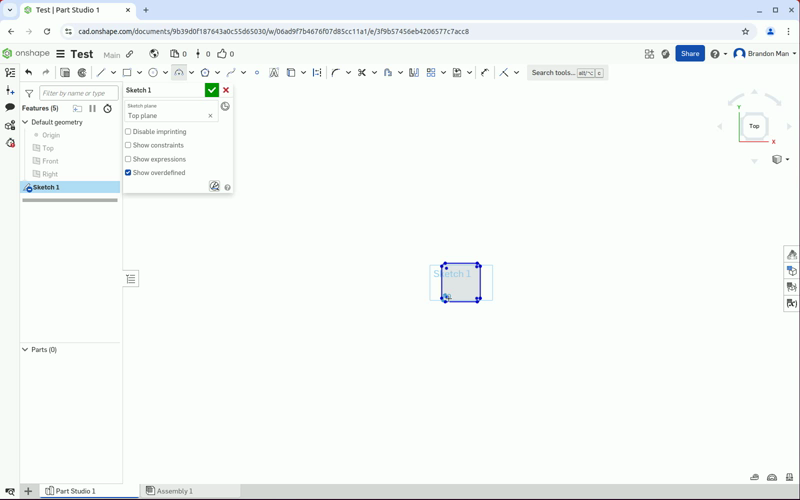
mouse_move(446, 297)
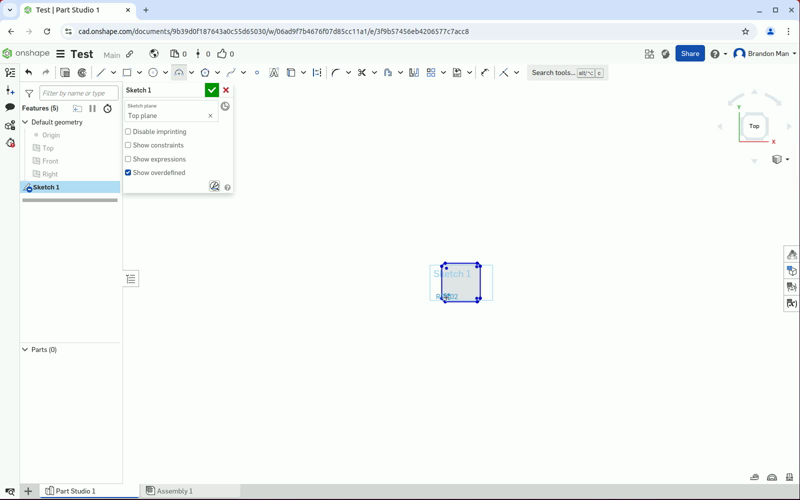
scroll(6)
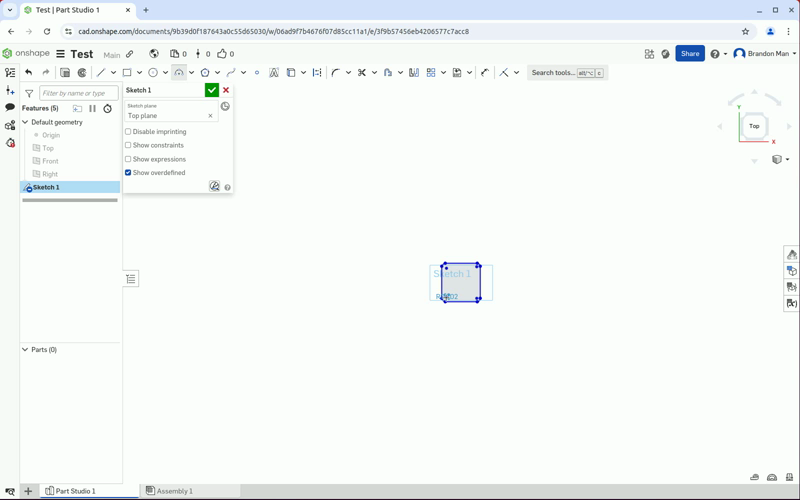
scroll(6)
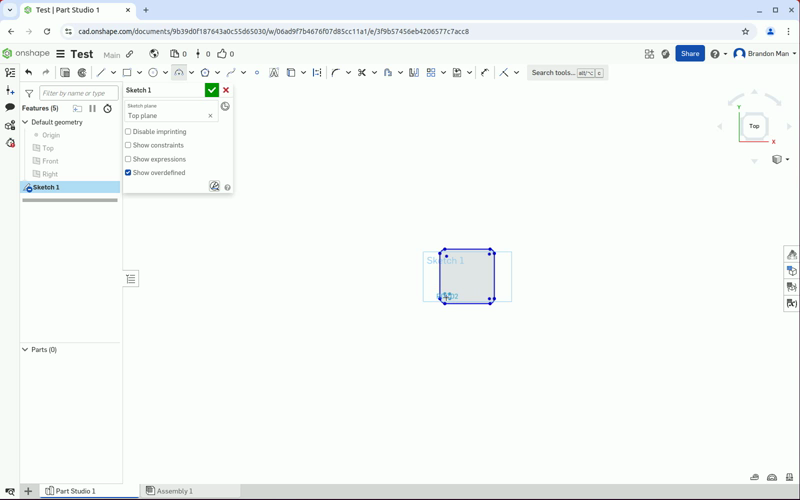
scroll(6)
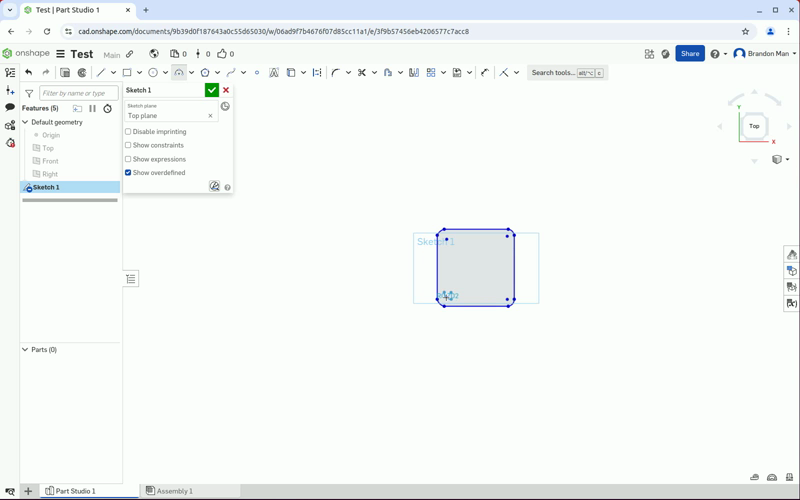
scroll(6)
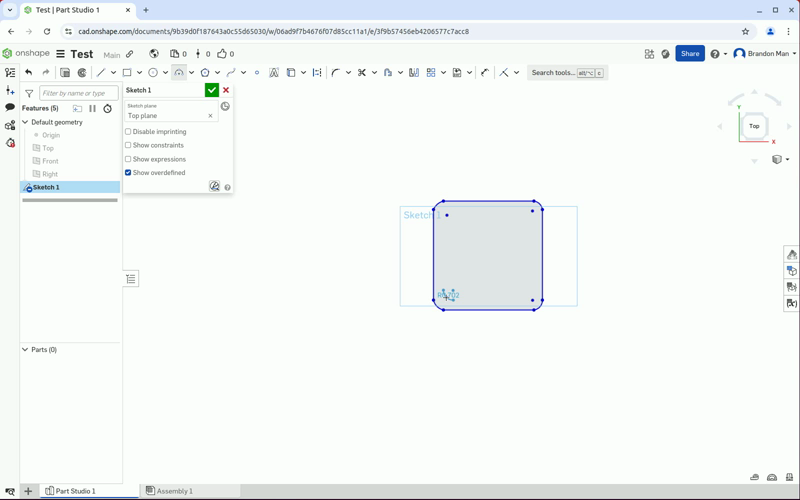
scroll(6)
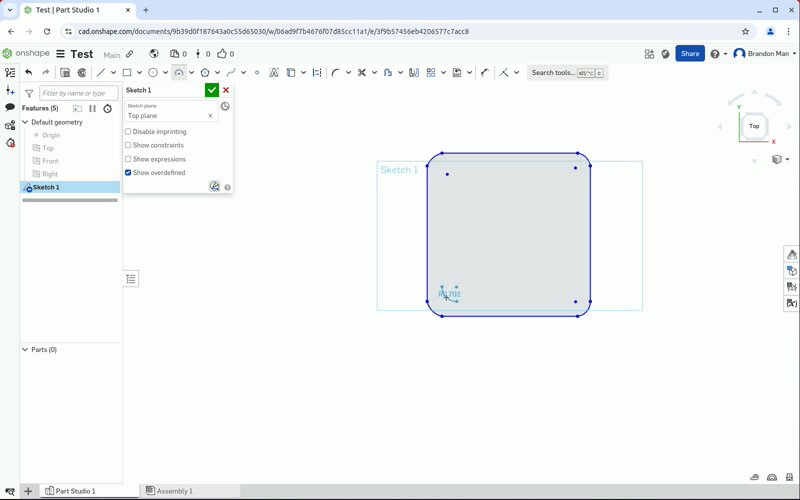
scroll(6)
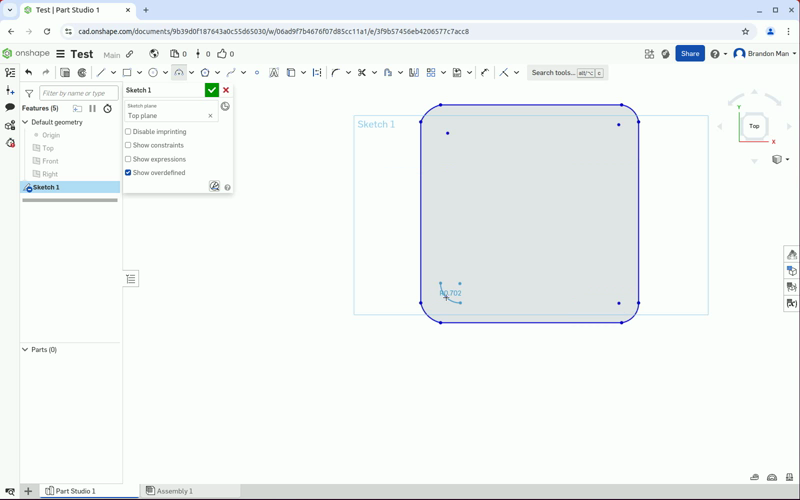
scroll(6)
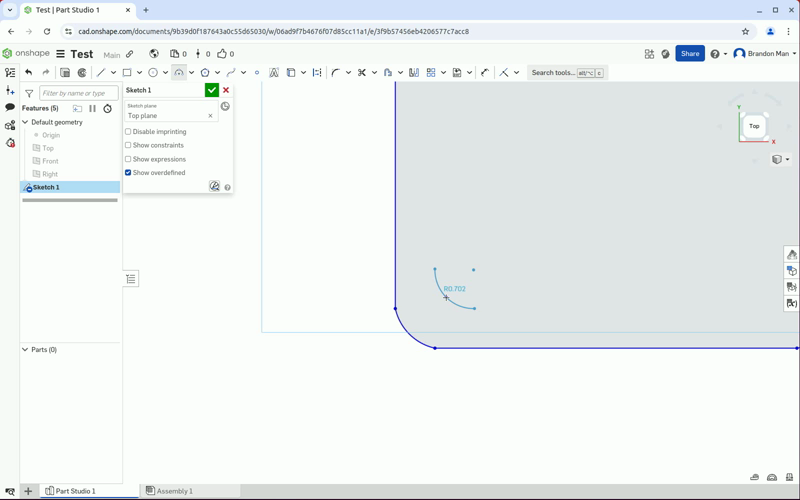
click(446, 297)
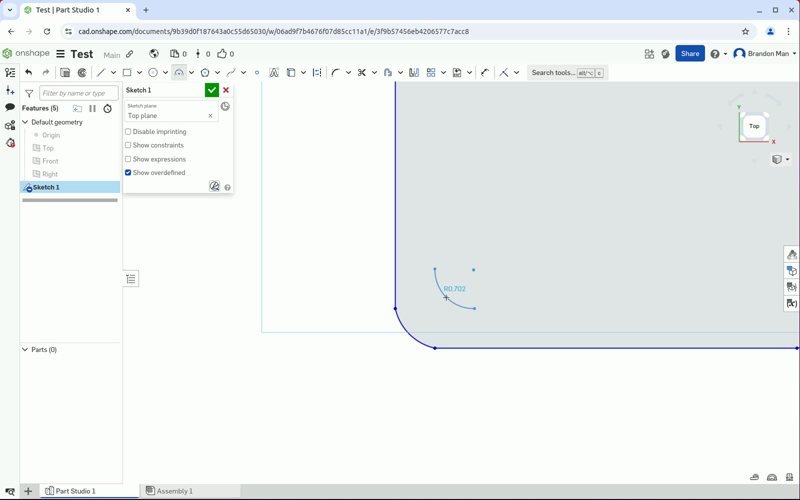
scroll(-6)
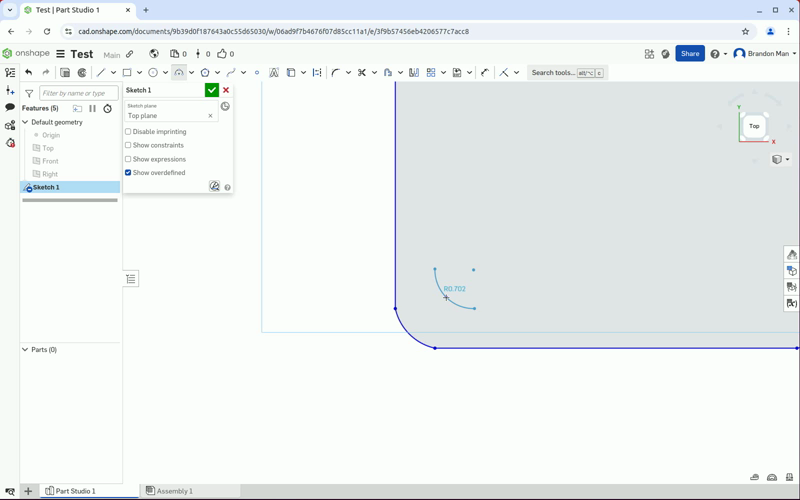
scroll(-6)
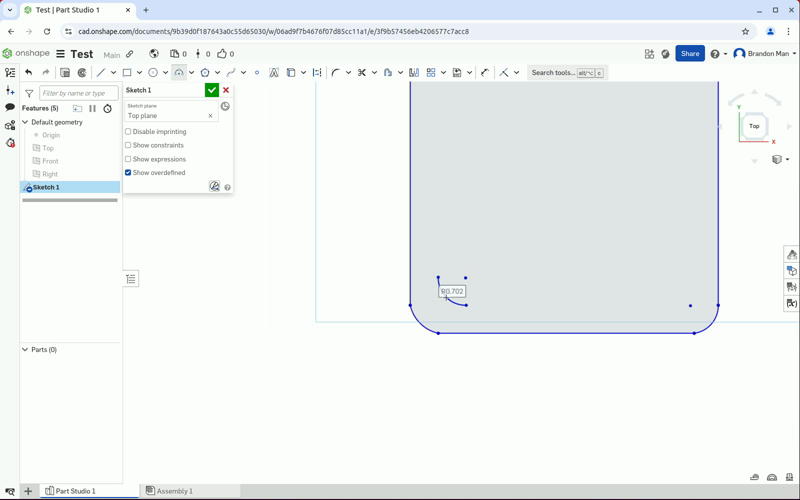
scroll(-6)
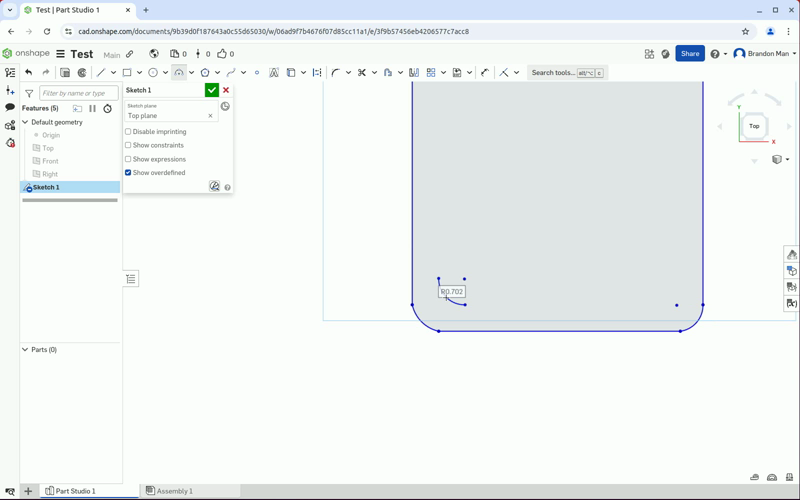
scroll(-6)
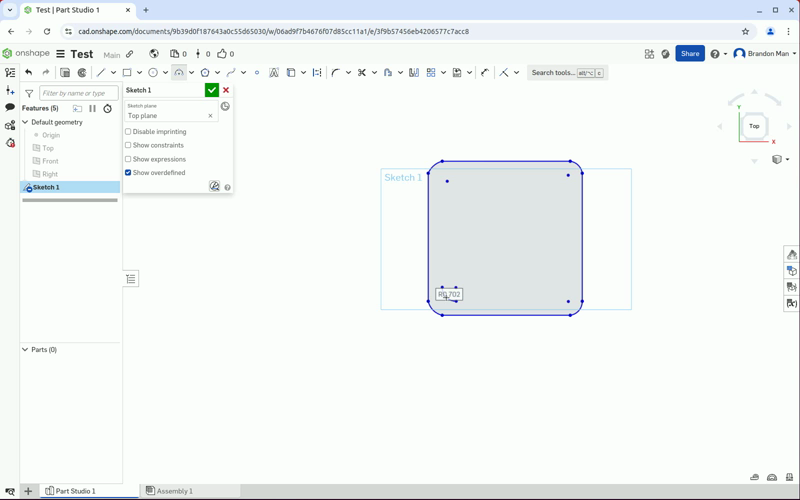
scroll(-6)
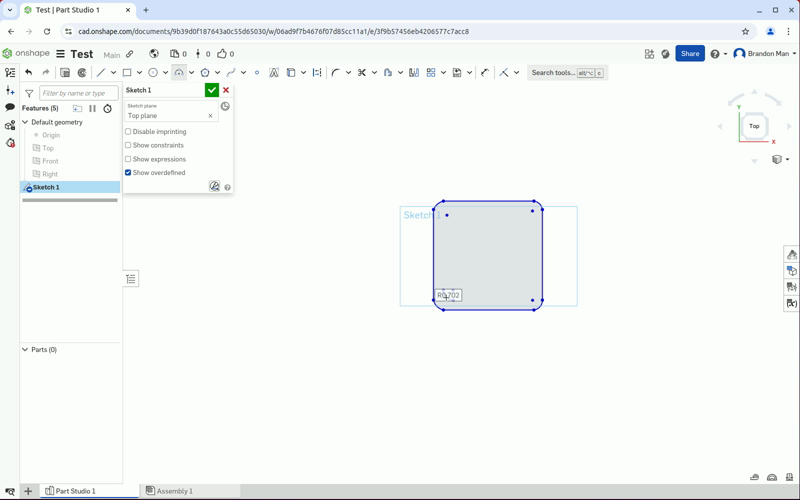
scroll(-6)
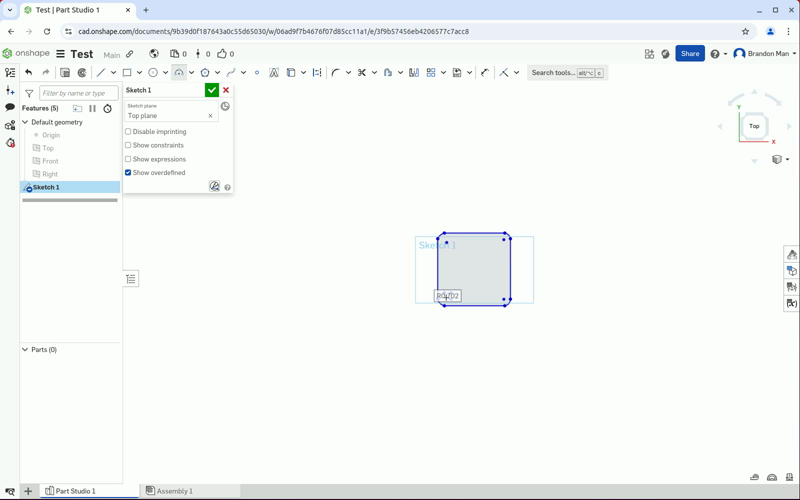
scroll(-6)
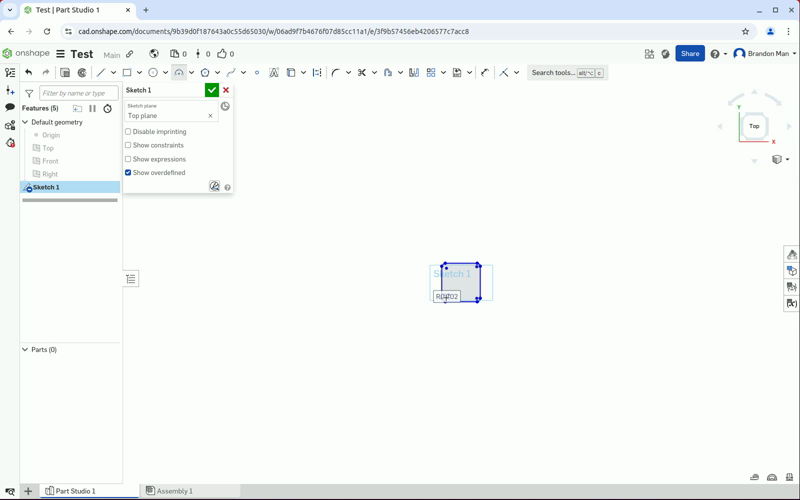
key_up(shift)
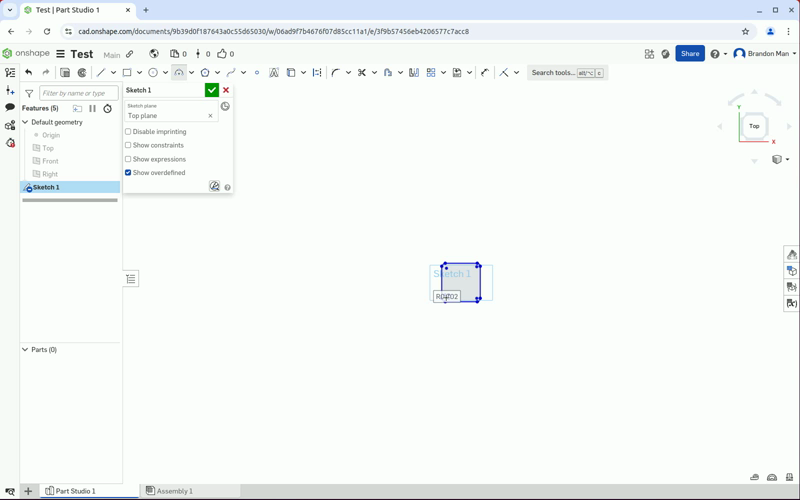
key(esc)
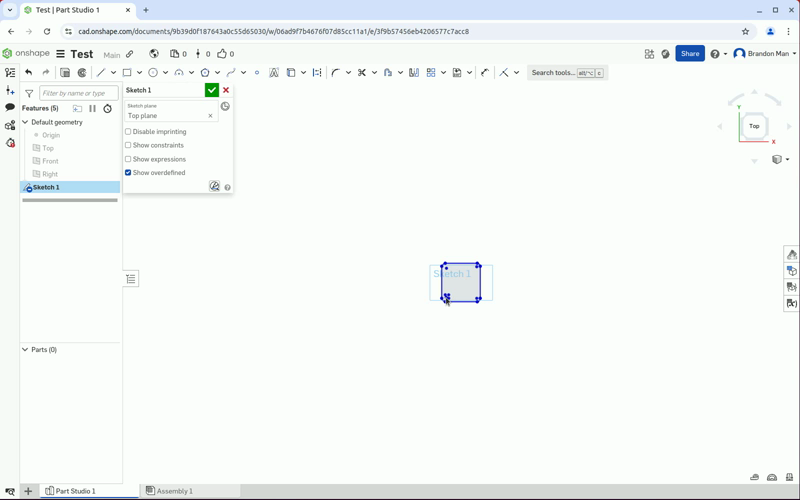
key(l)
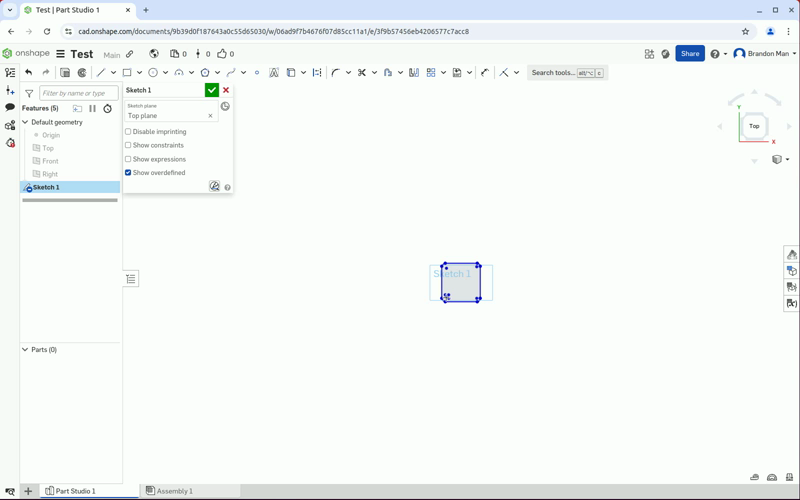
mouse_move(448, 298)
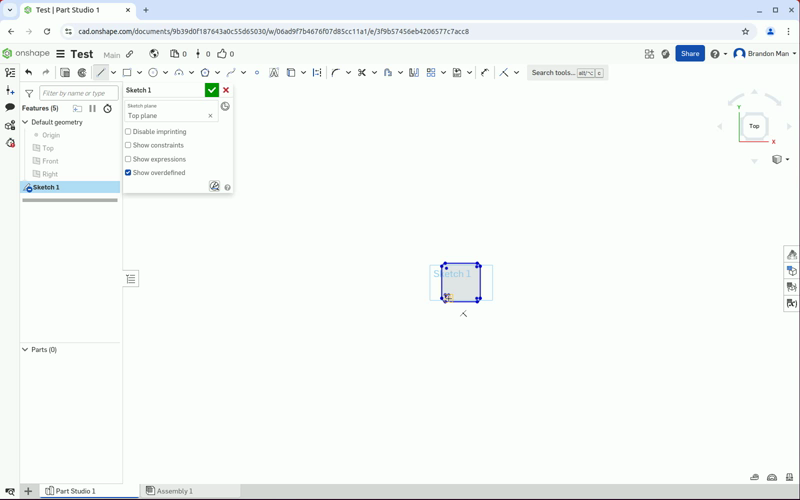
scroll(6)
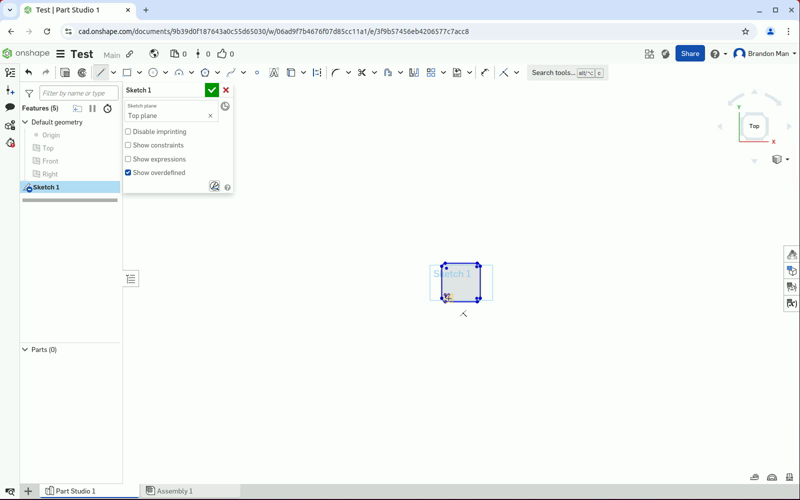
scroll(6)
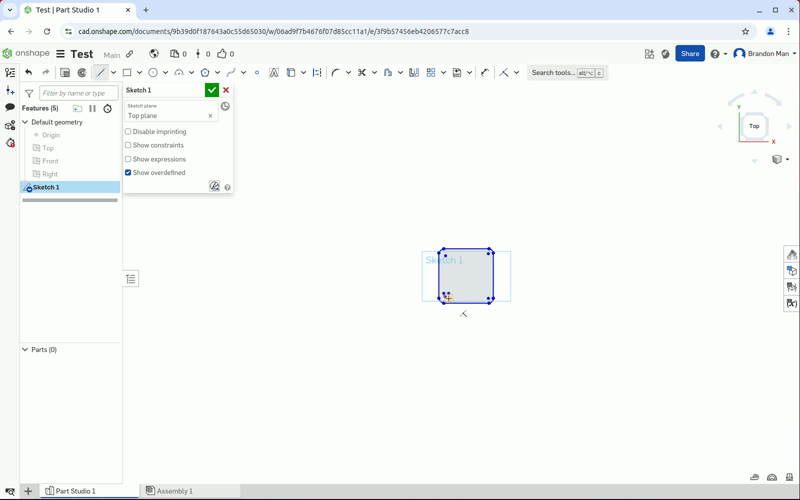
scroll(6)
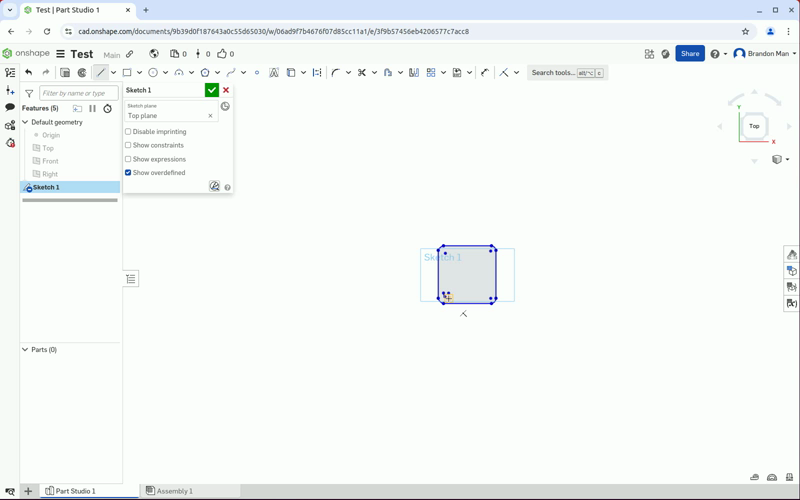
scroll(6)
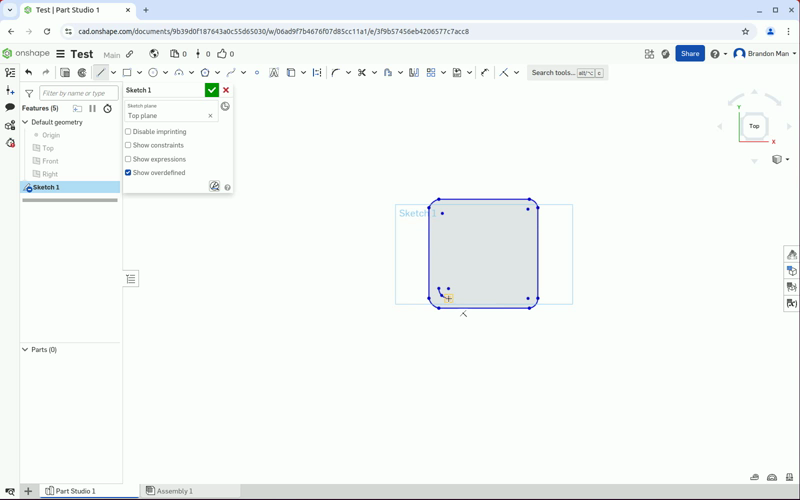
scroll(6)
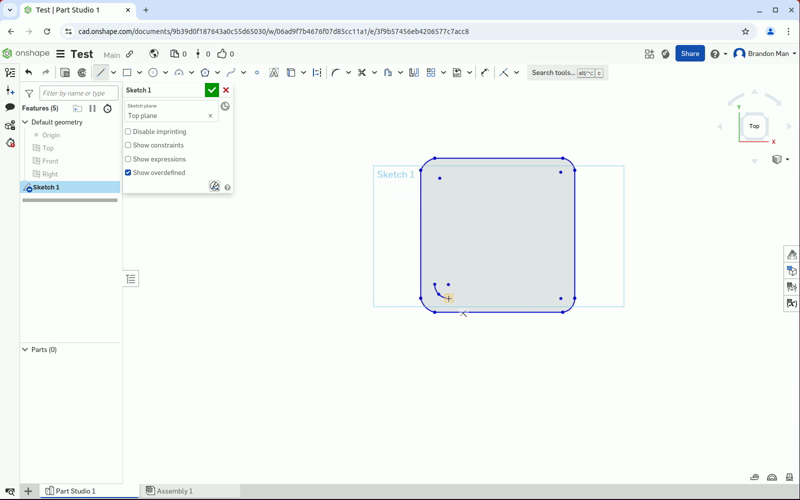
scroll(6)
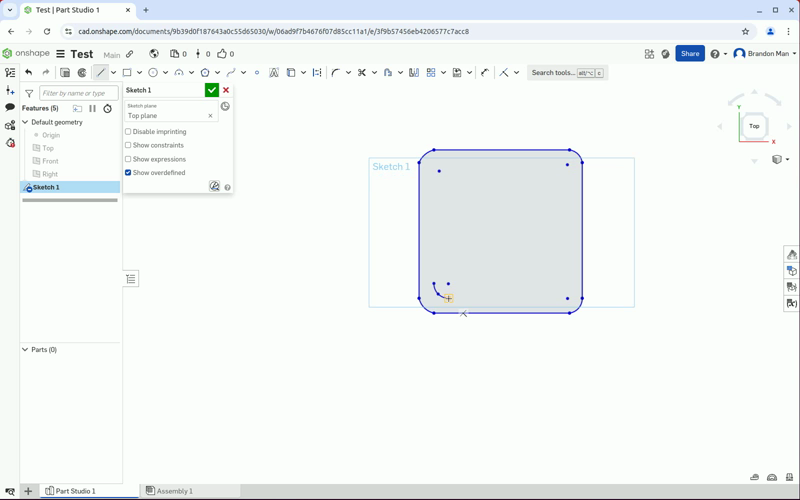
scroll(6)
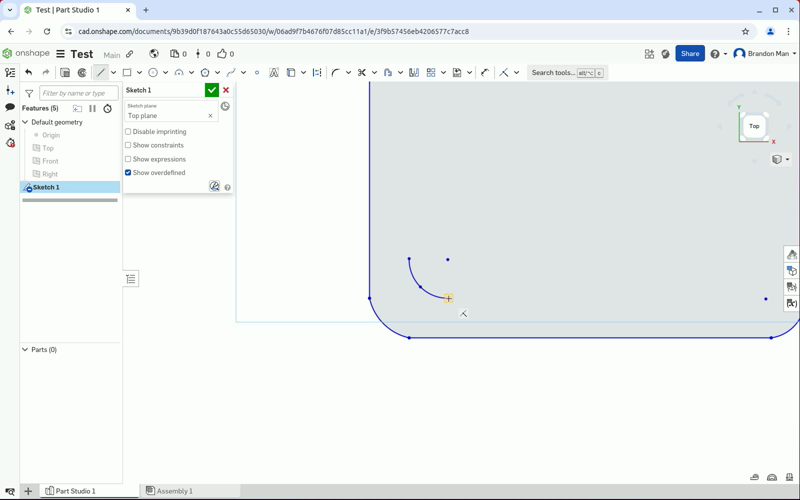
click(448, 298)
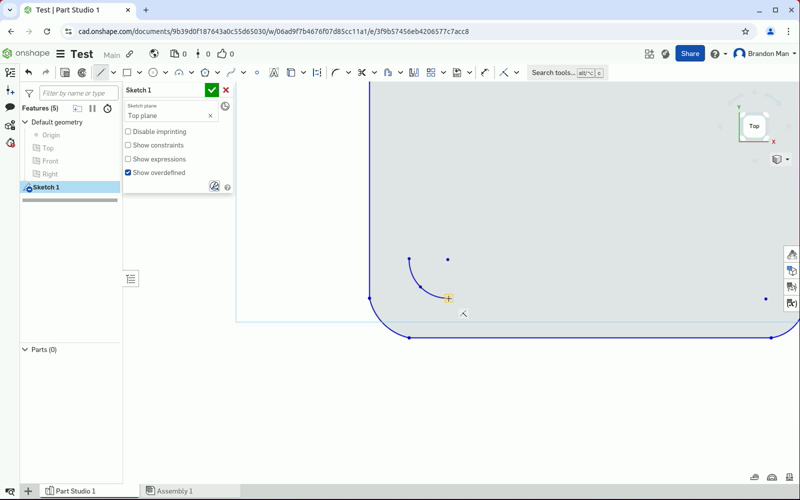
scroll(-6)
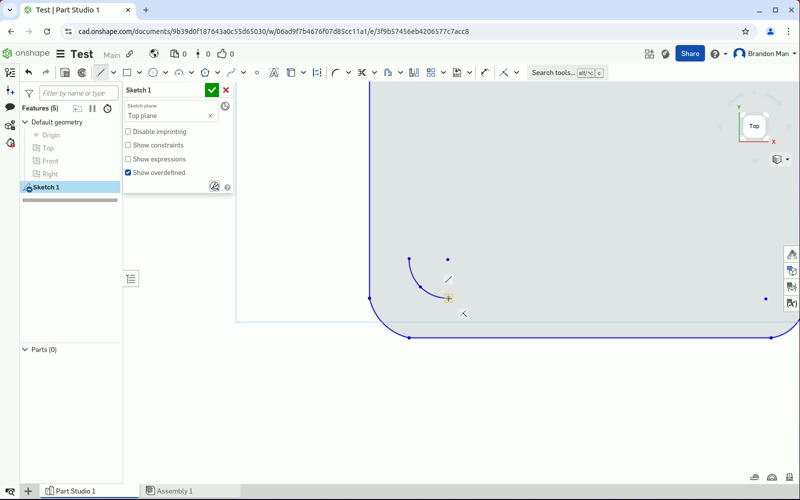
scroll(-6)
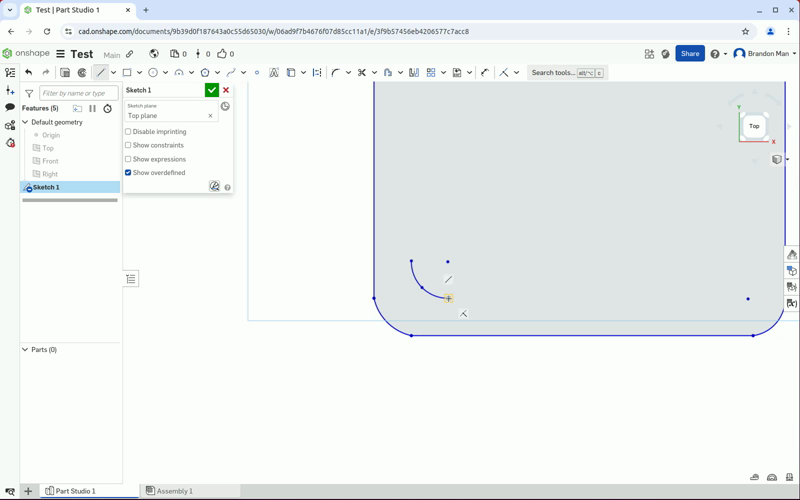
scroll(-6)
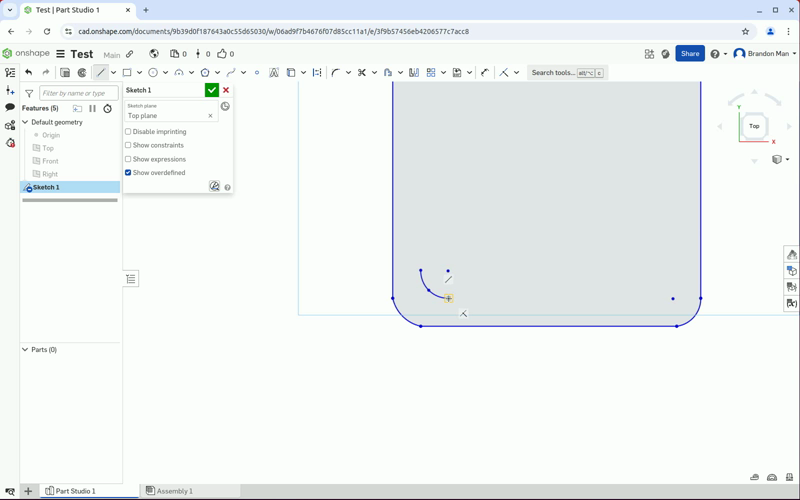
scroll(-6)
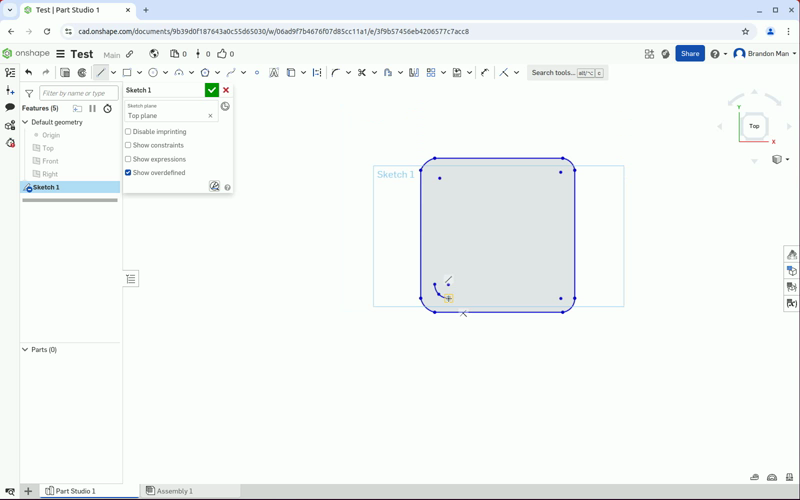
scroll(-6)
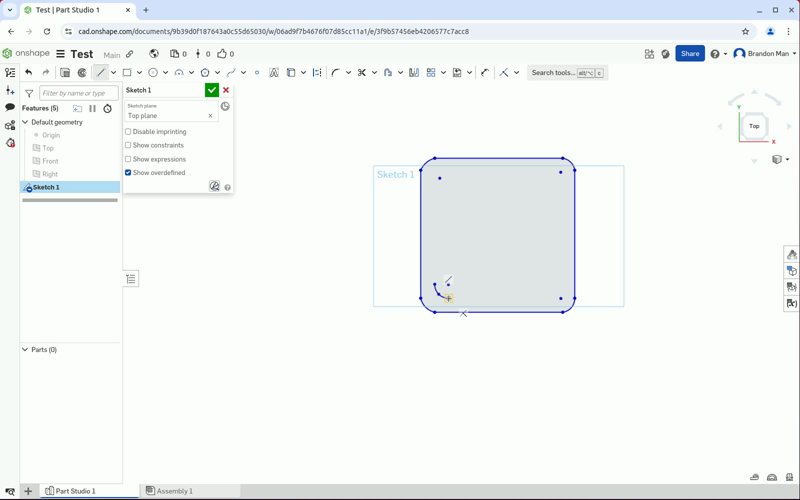
scroll(-6)
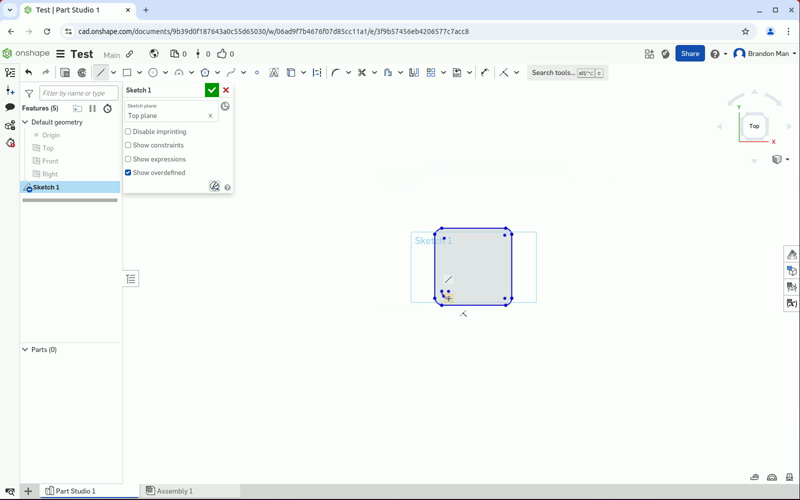
scroll(-6)
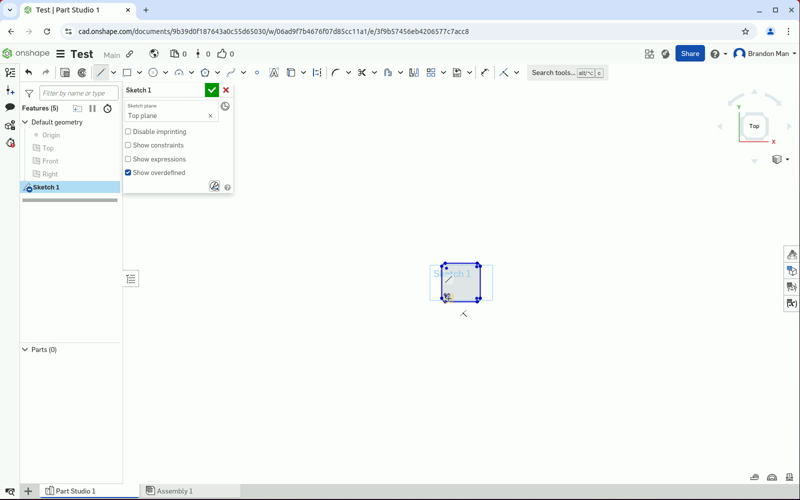
key_down(shift)
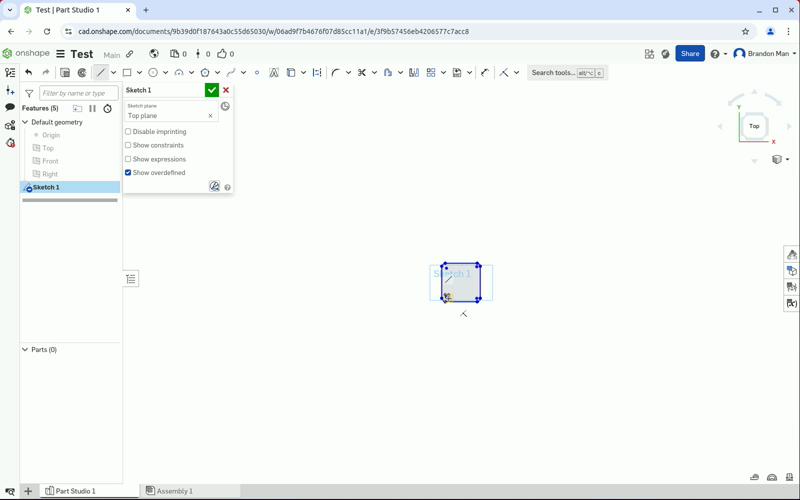
mouse_move(478, 298)
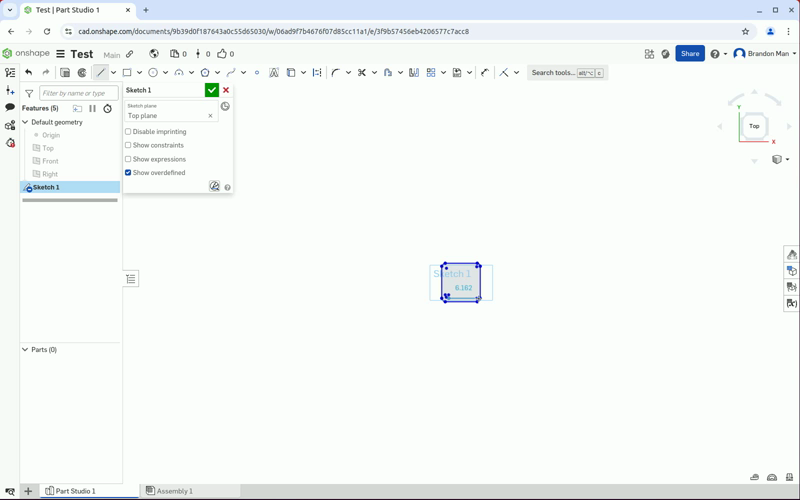
mouse_move(474, 298)
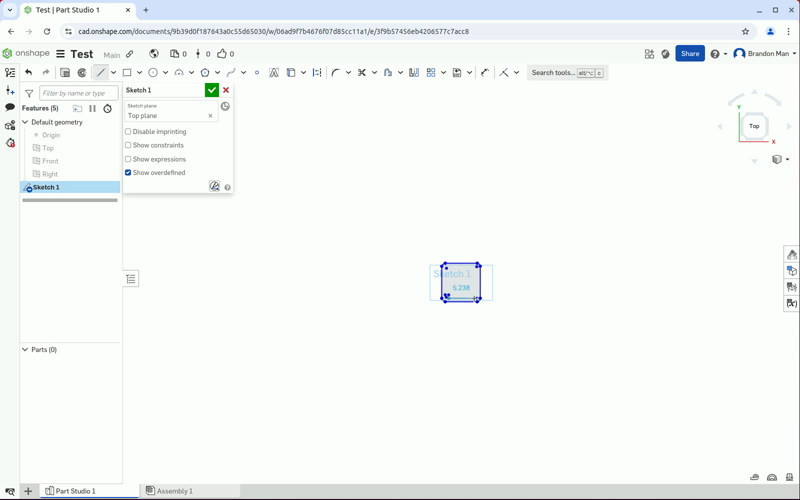
scroll(6)
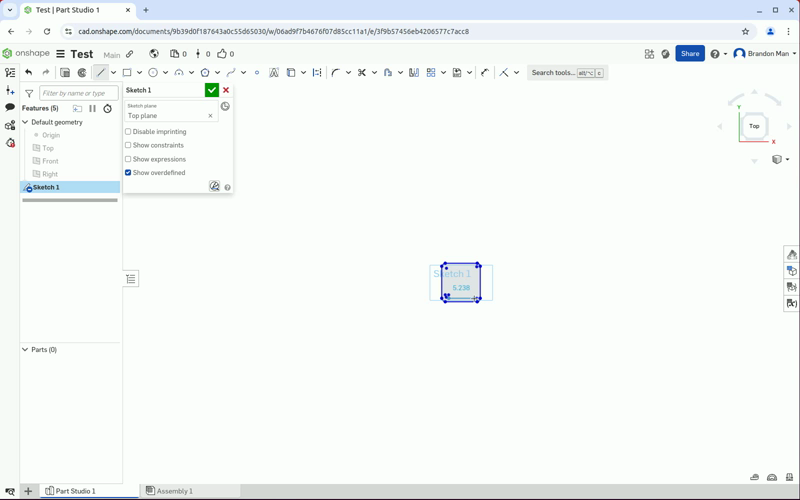
scroll(6)
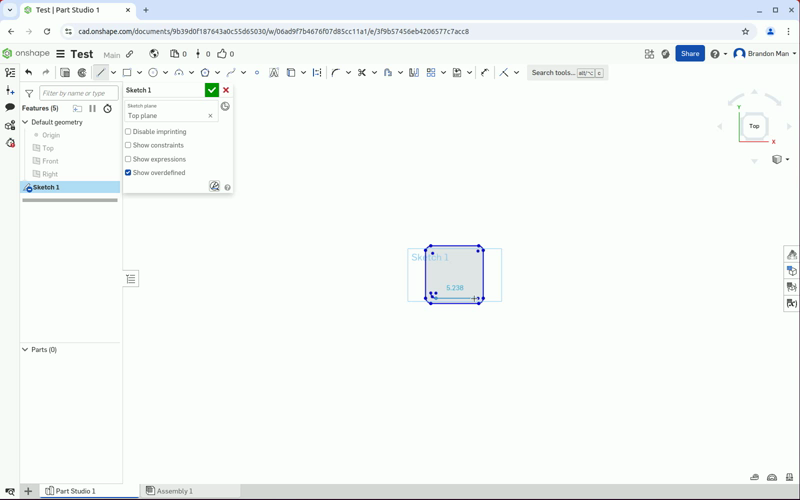
scroll(6)
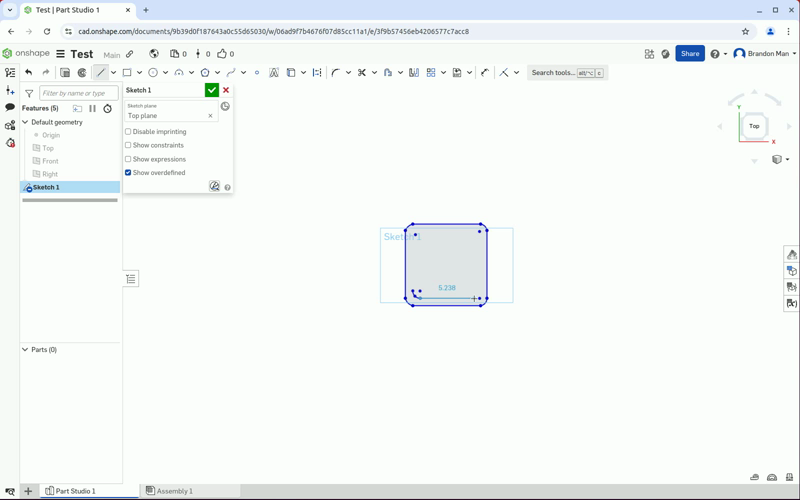
scroll(6)
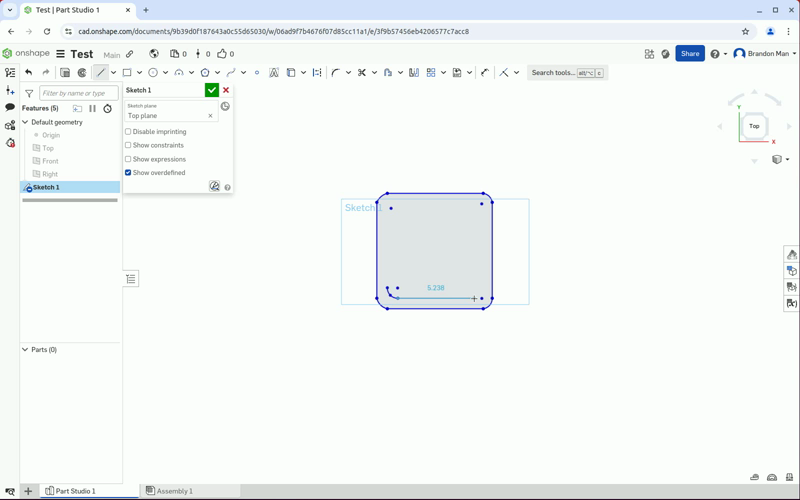
scroll(6)
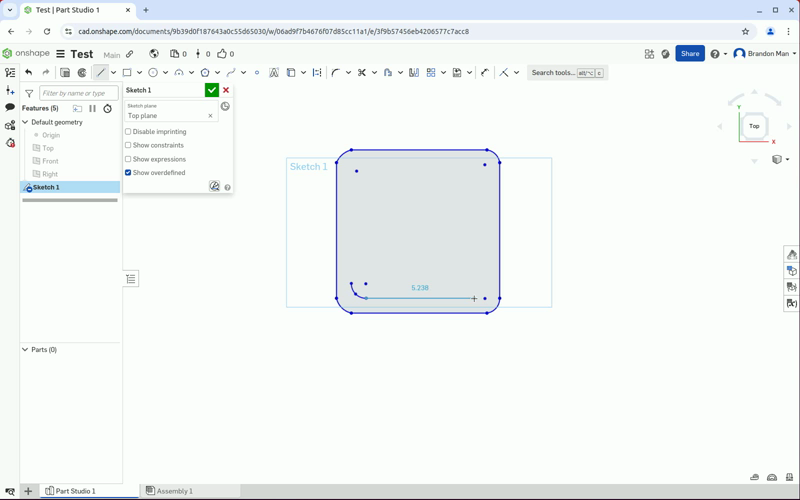
scroll(6)
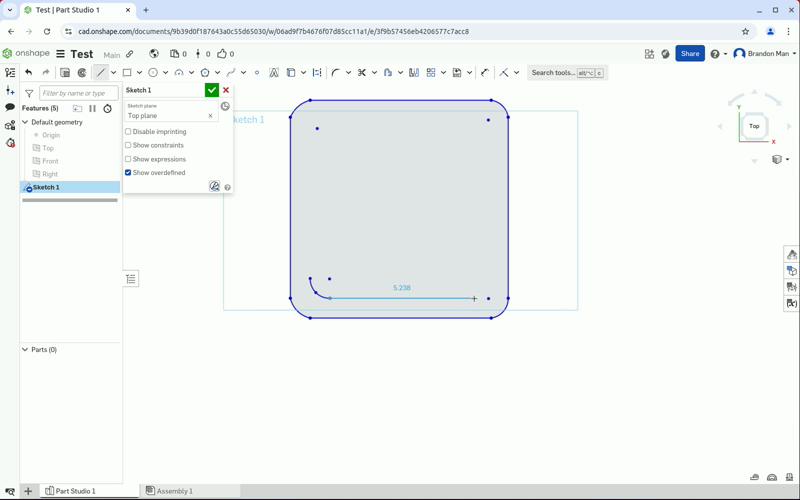
scroll(6)
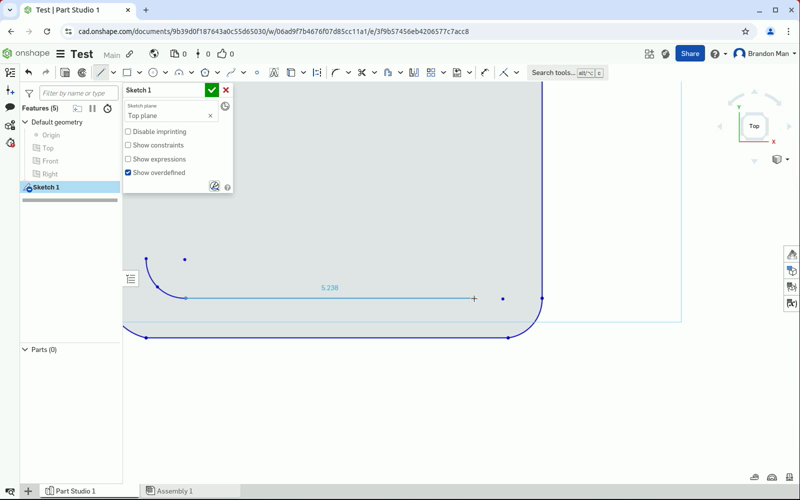
click(474, 298)
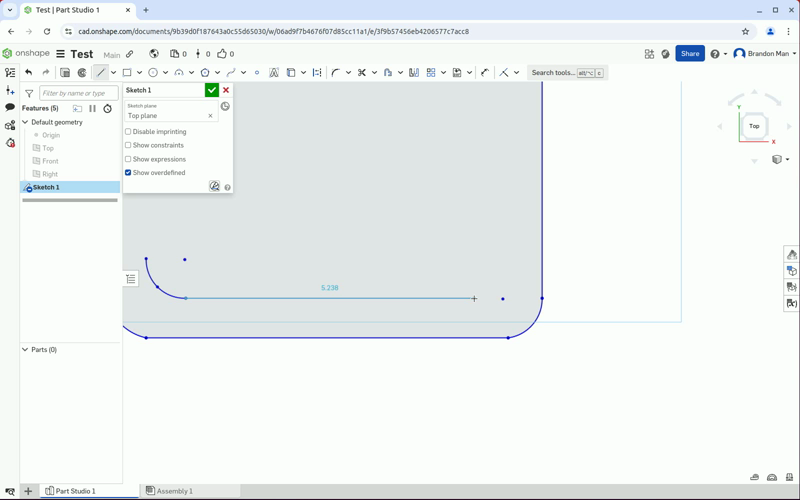
scroll(-6)
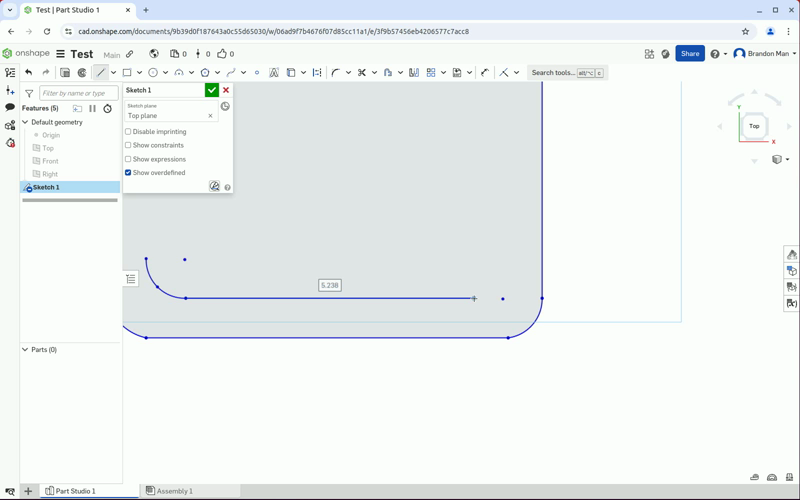
scroll(-6)
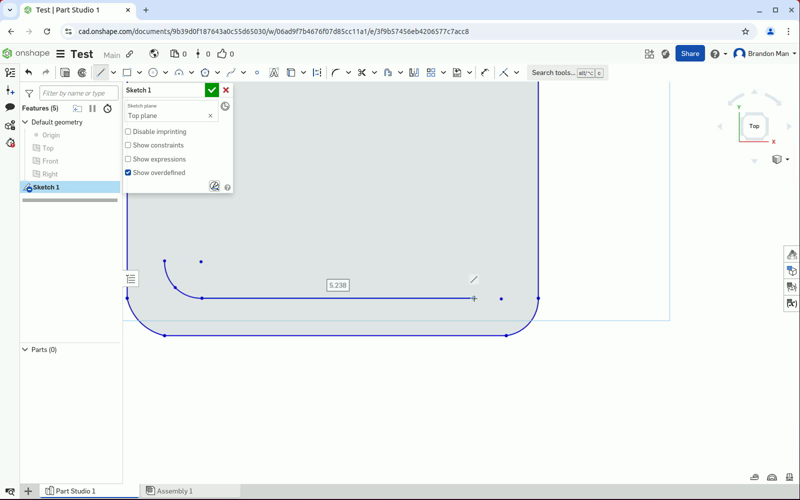
scroll(-6)
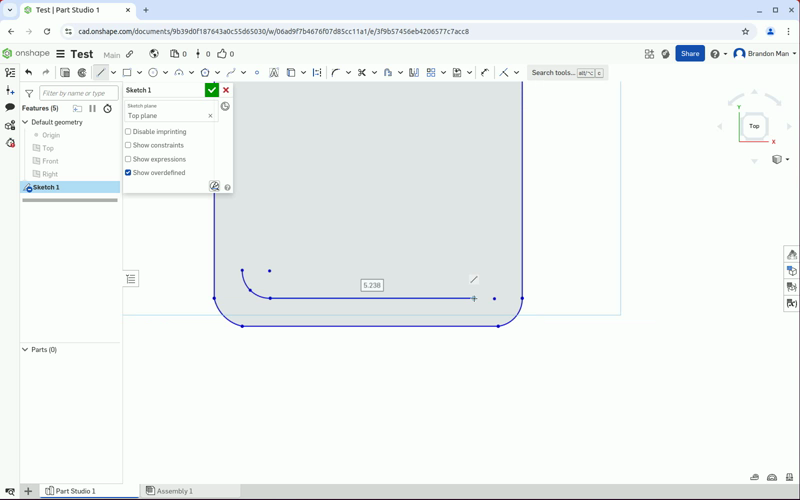
scroll(-6)
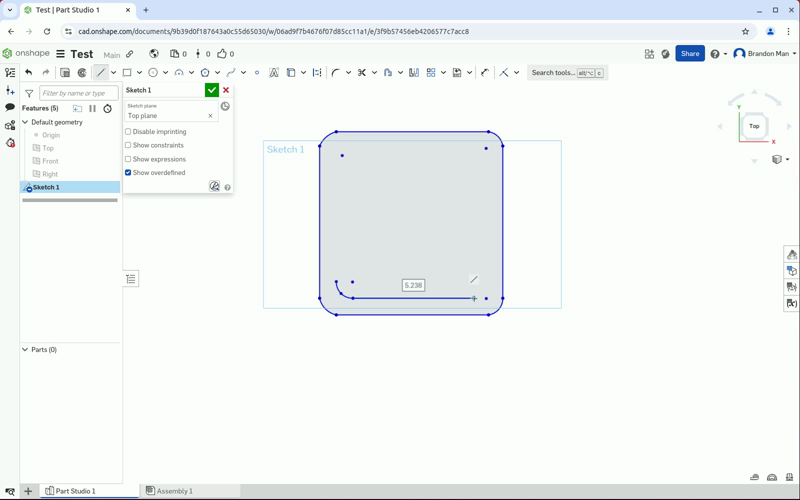
scroll(-6)
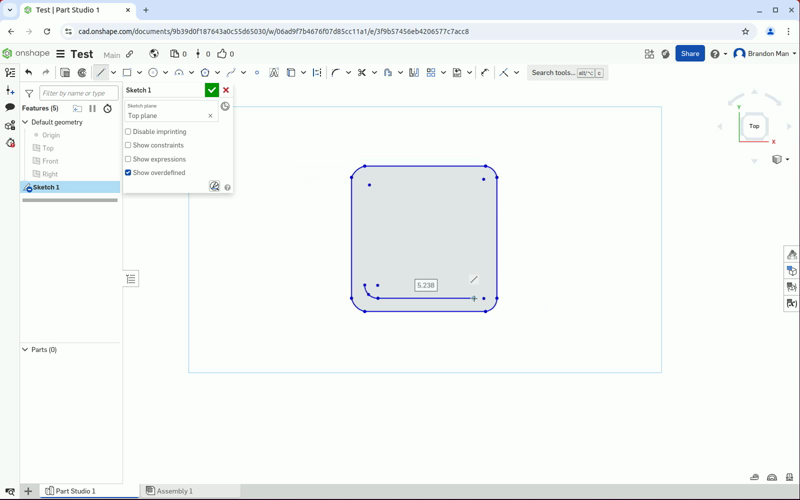
scroll(-6)
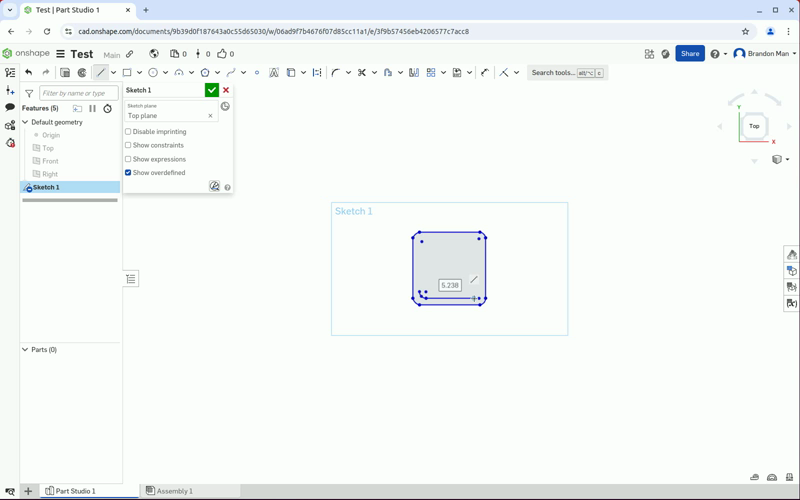
scroll(-6)
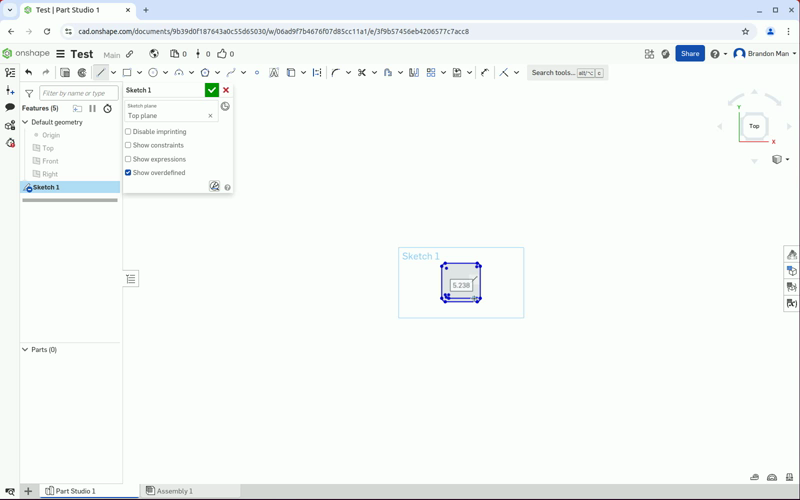
key_up(shift)
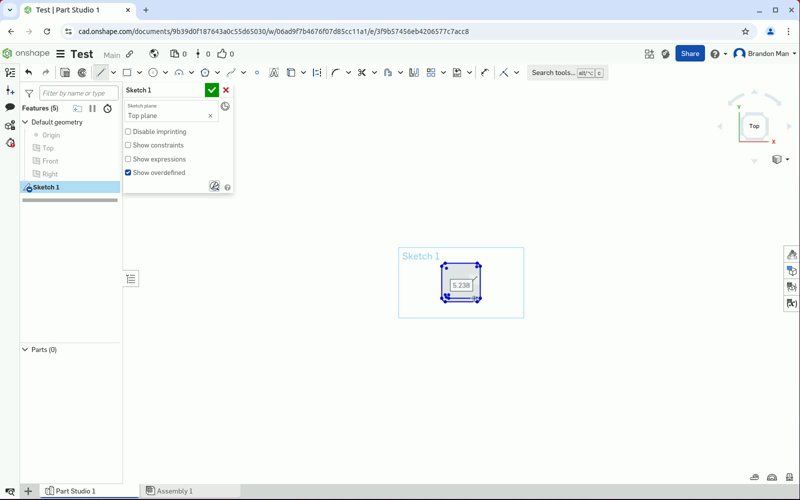
key(esc)
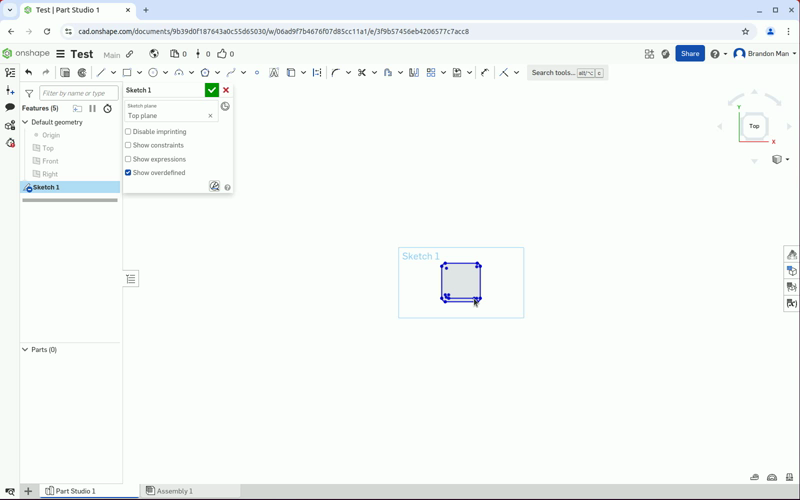
key(a)
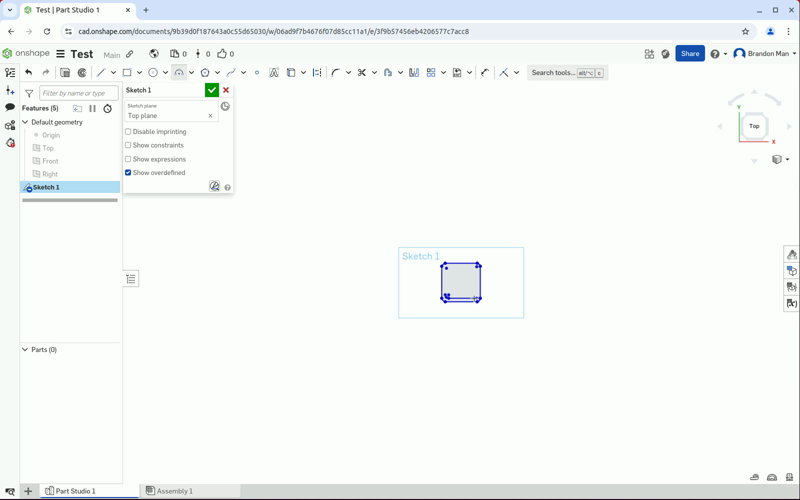
mouse_move(474, 298)
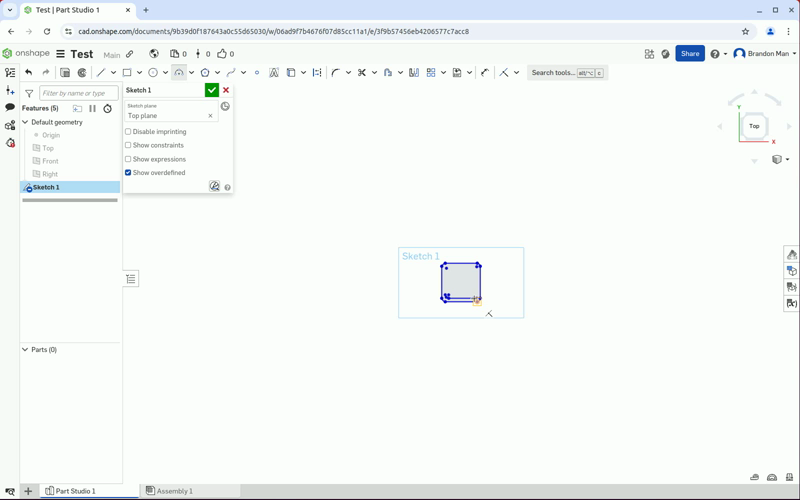
scroll(6)
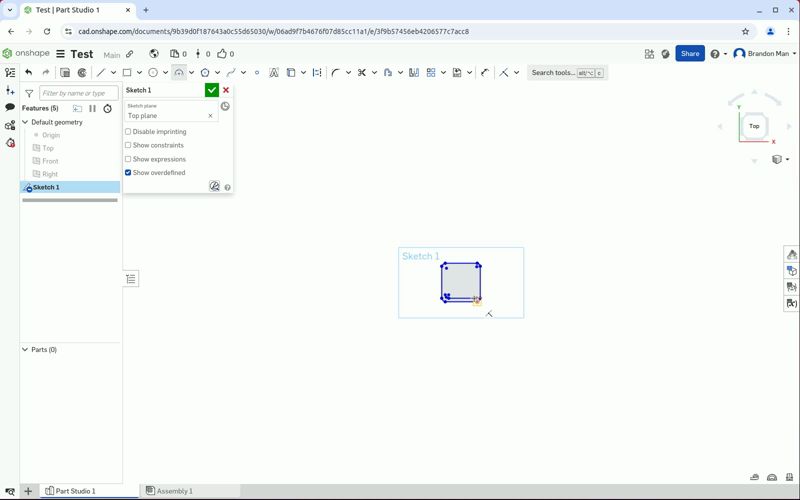
scroll(6)
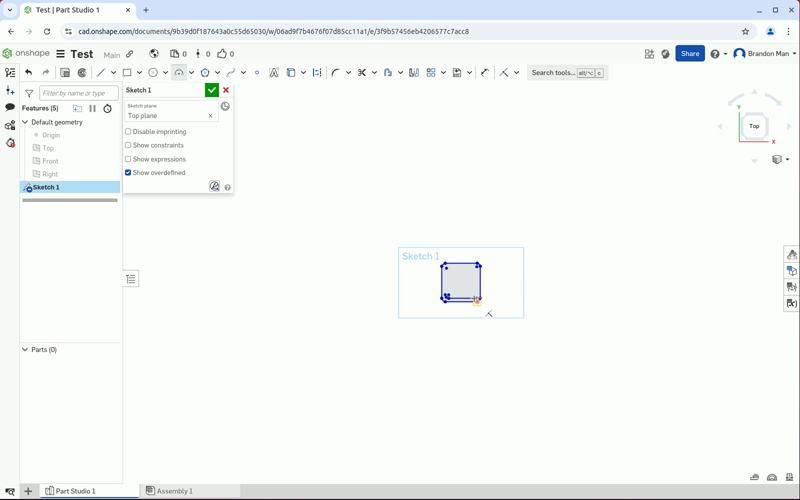
scroll(6)
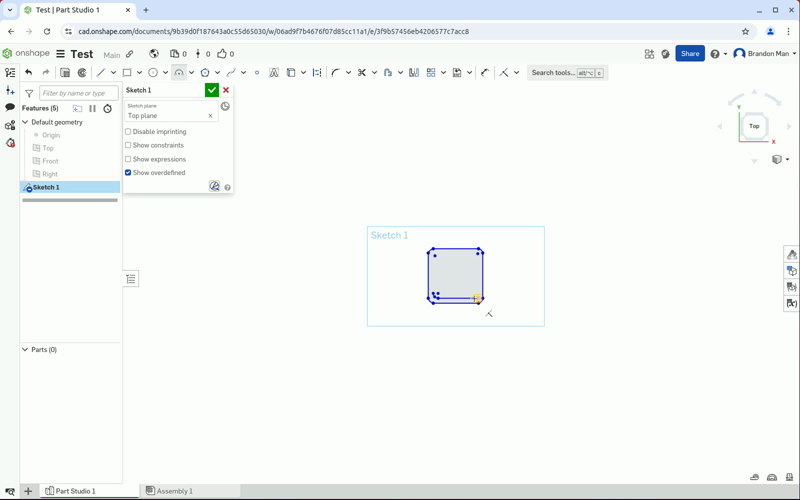
scroll(6)
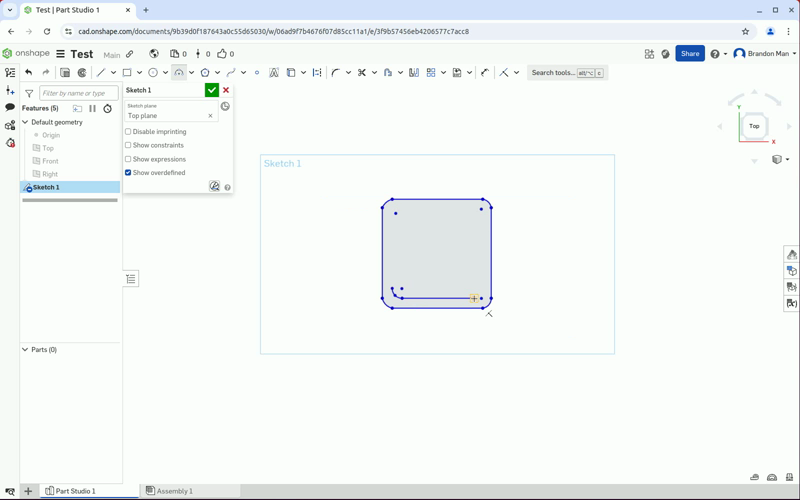
scroll(6)
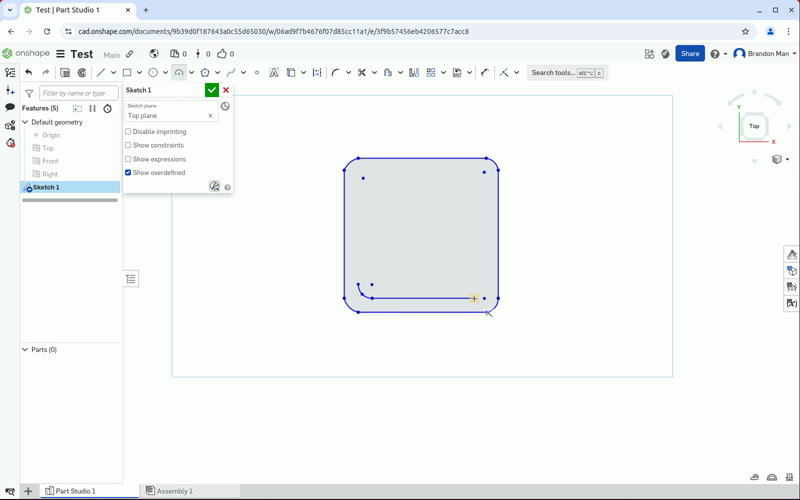
scroll(6)
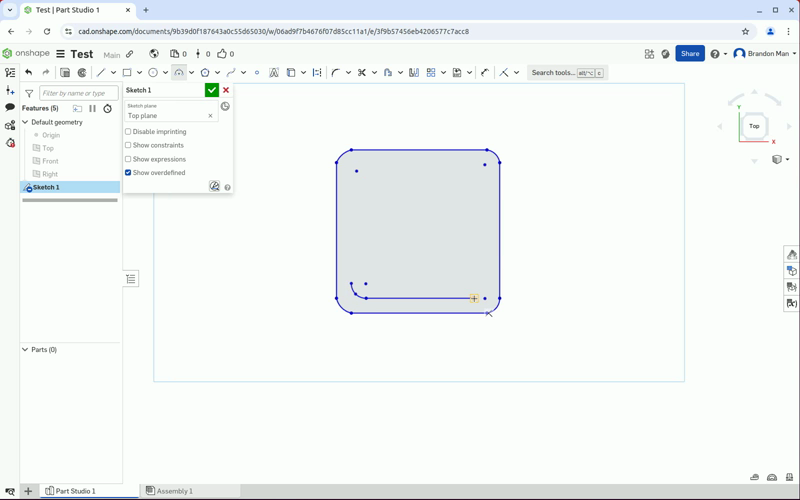
scroll(6)
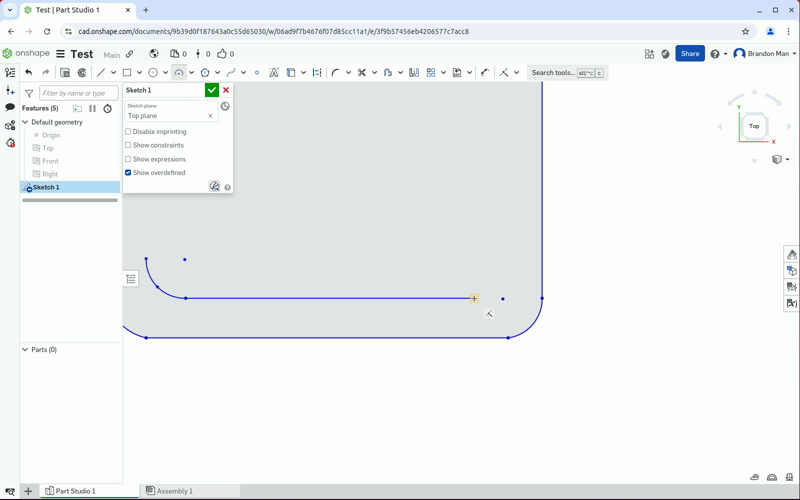
click(474, 298)
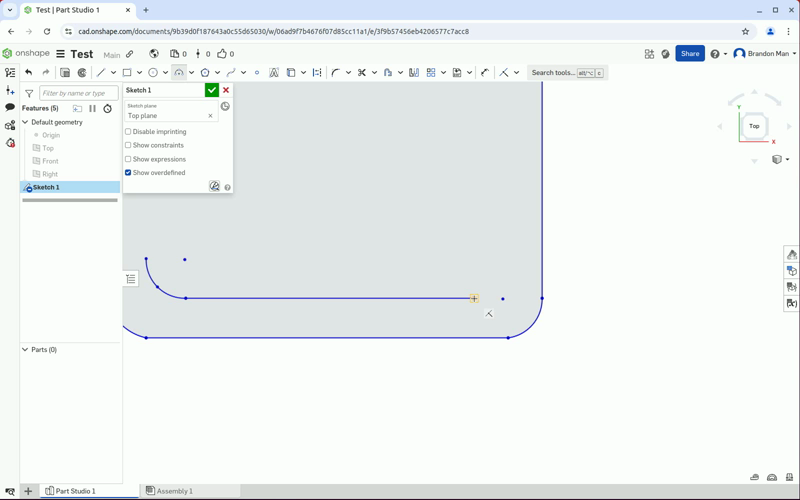
scroll(-6)
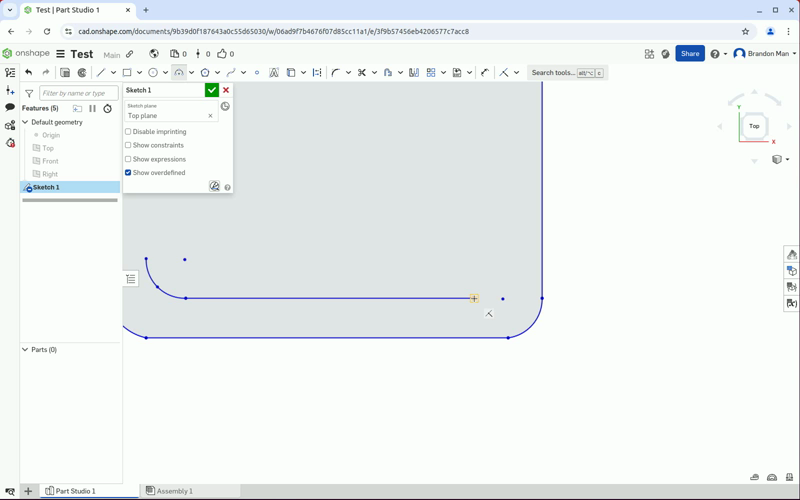
scroll(-6)
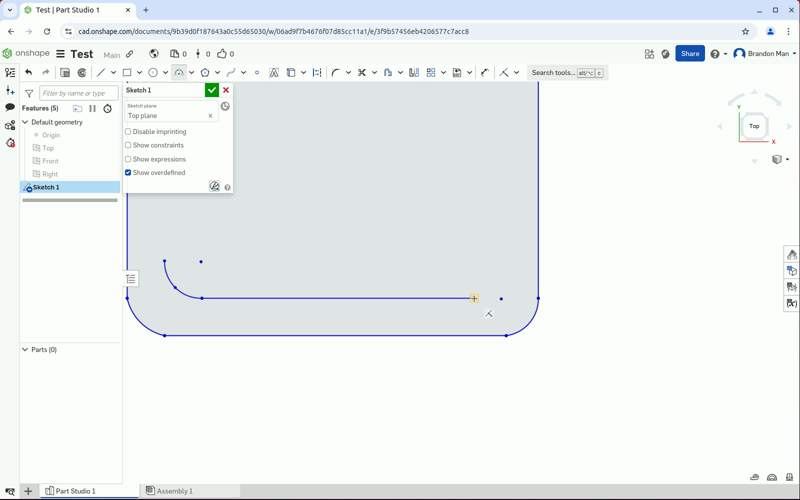
scroll(-6)
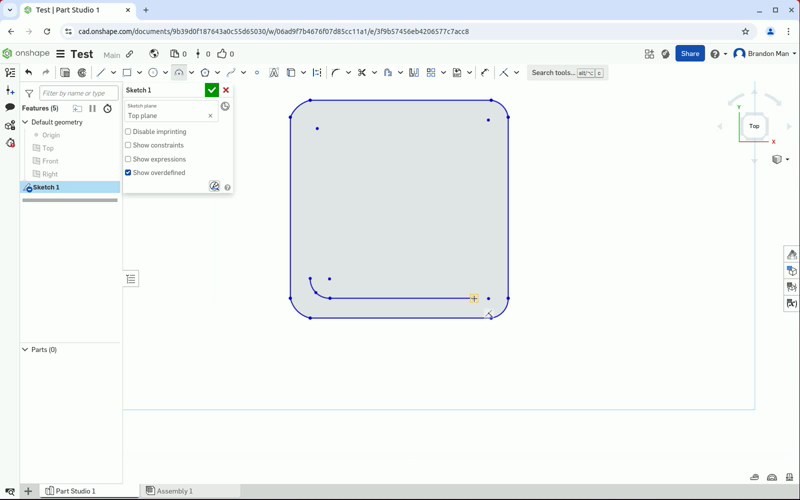
scroll(-6)
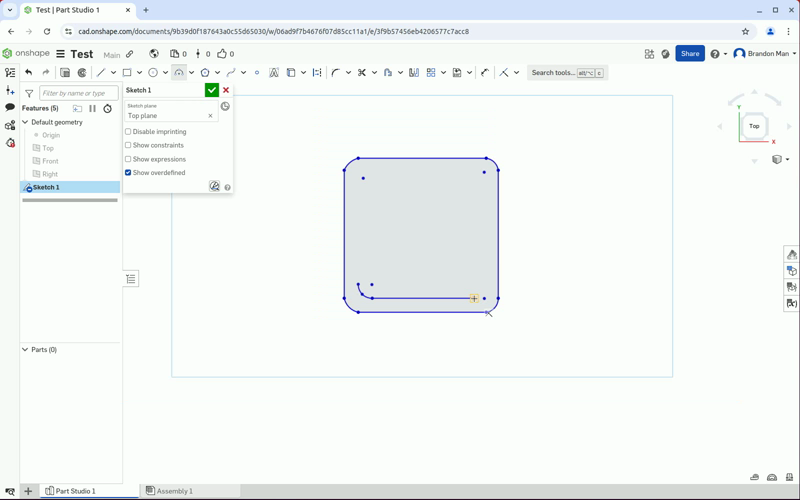
scroll(-6)
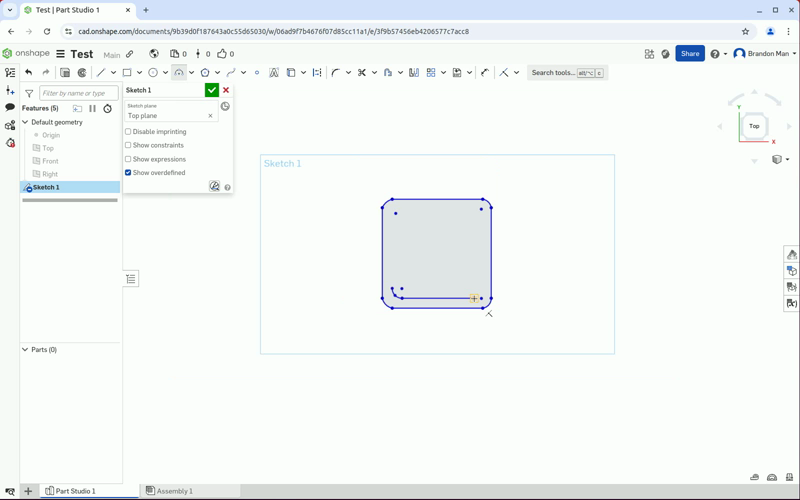
scroll(-6)
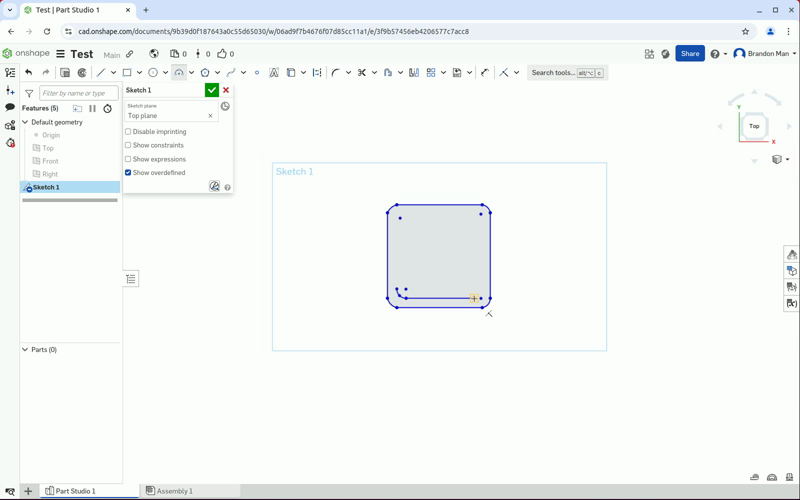
scroll(-6)
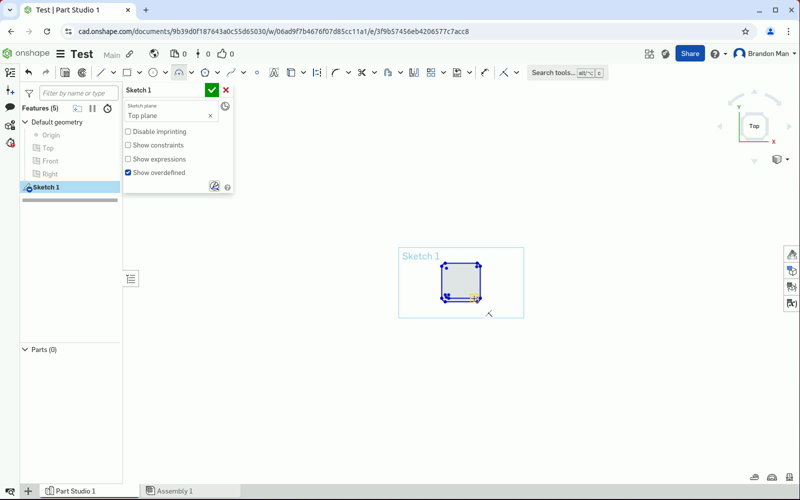
key_down(shift)
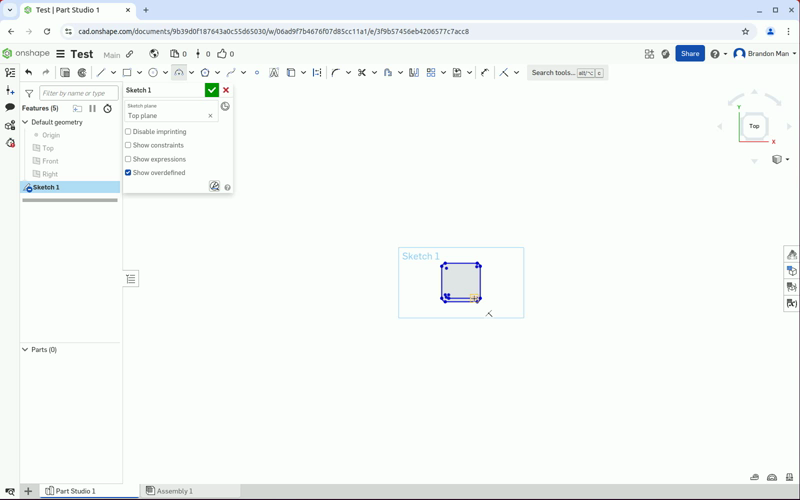
mouse_move(477, 294)
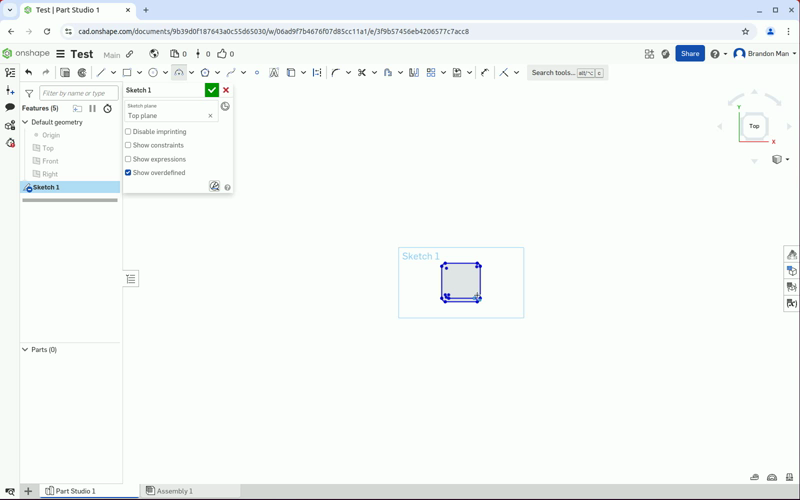
scroll(6)
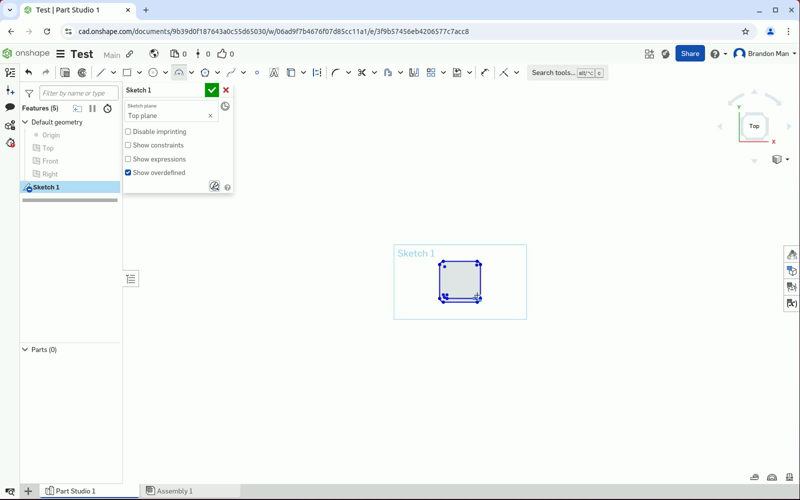
scroll(6)
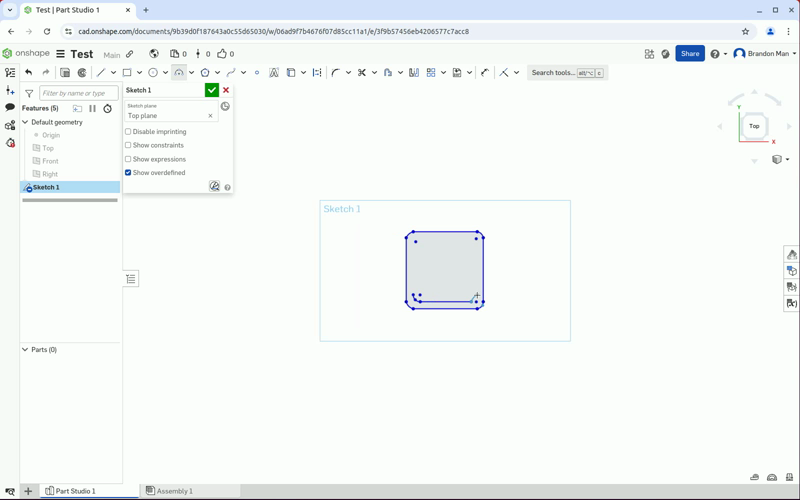
scroll(6)
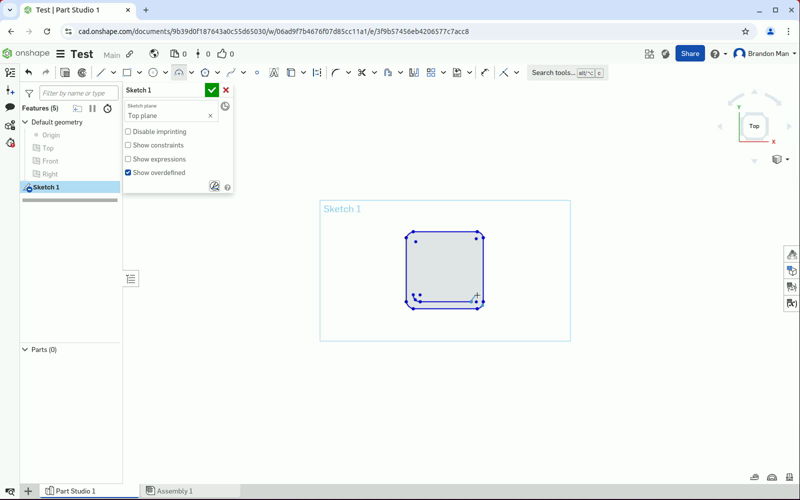
scroll(6)
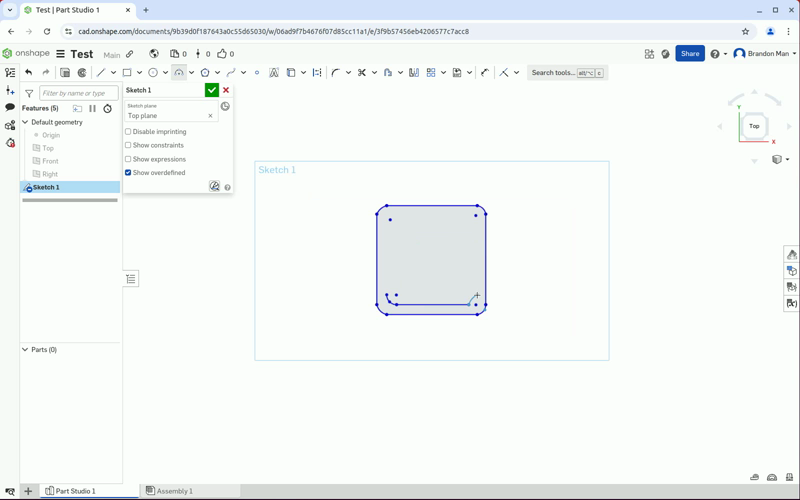
scroll(6)
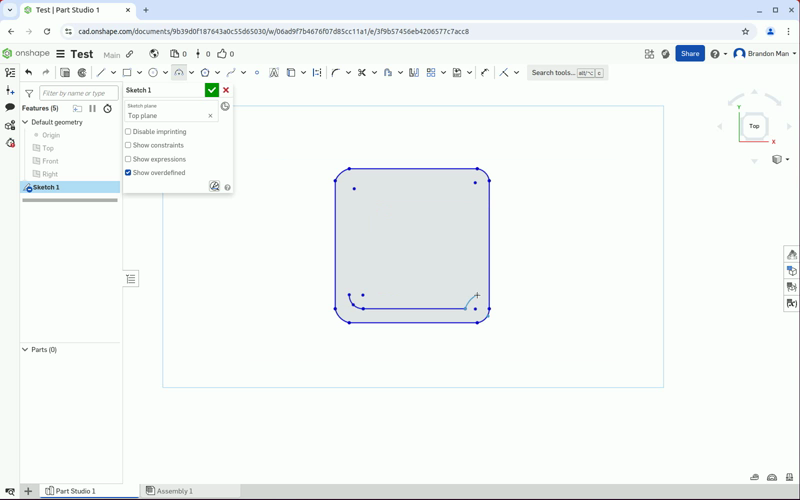
scroll(6)
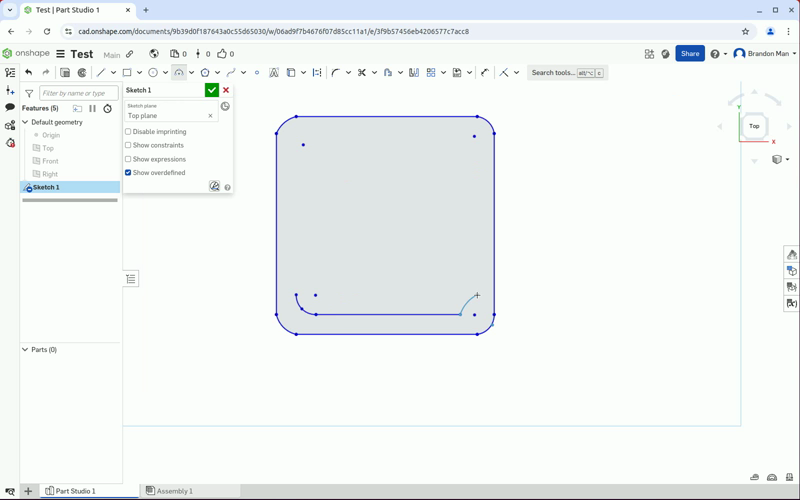
scroll(6)
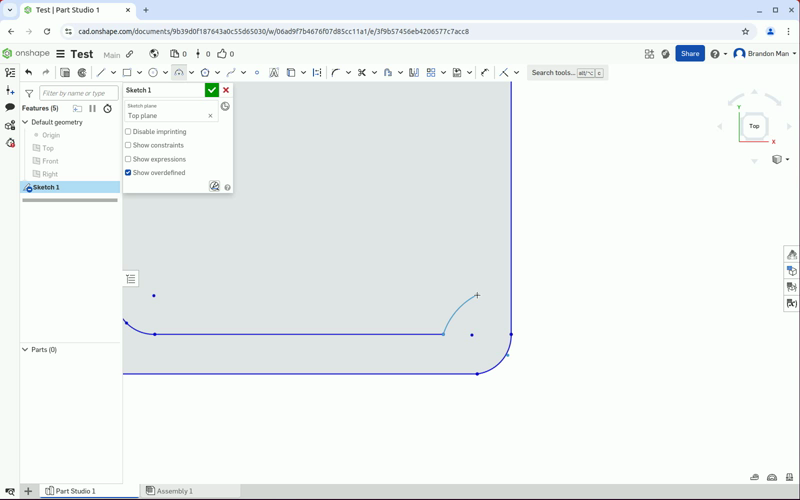
click(477, 294)
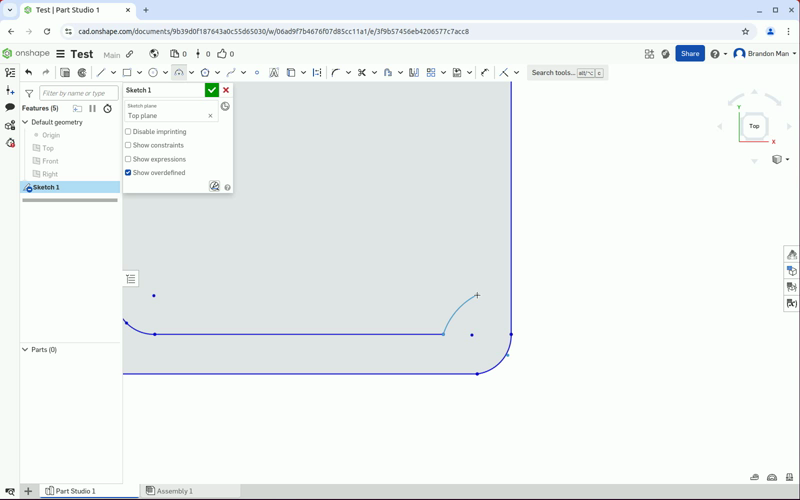
scroll(-6)
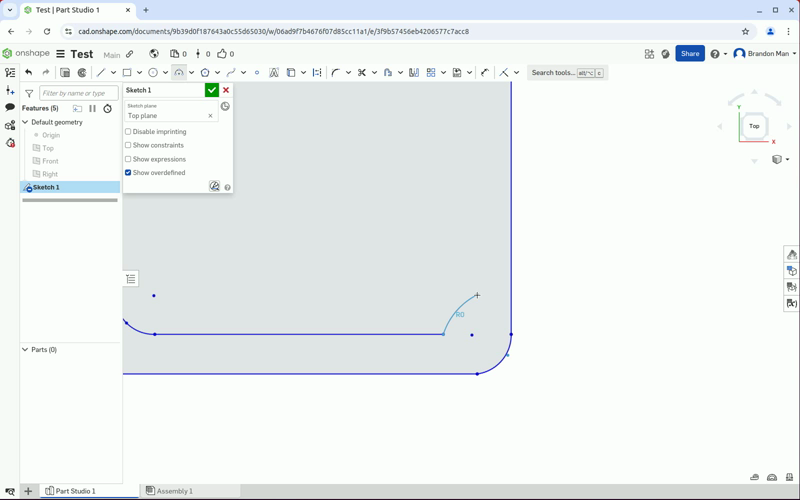
scroll(-6)
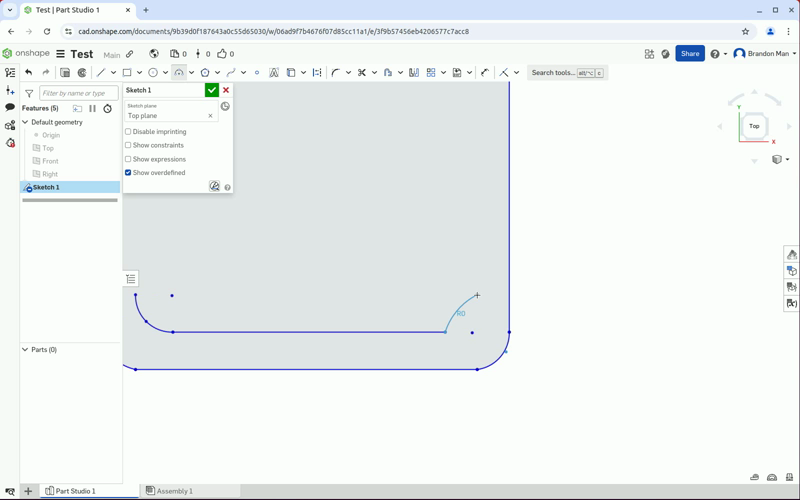
scroll(-6)
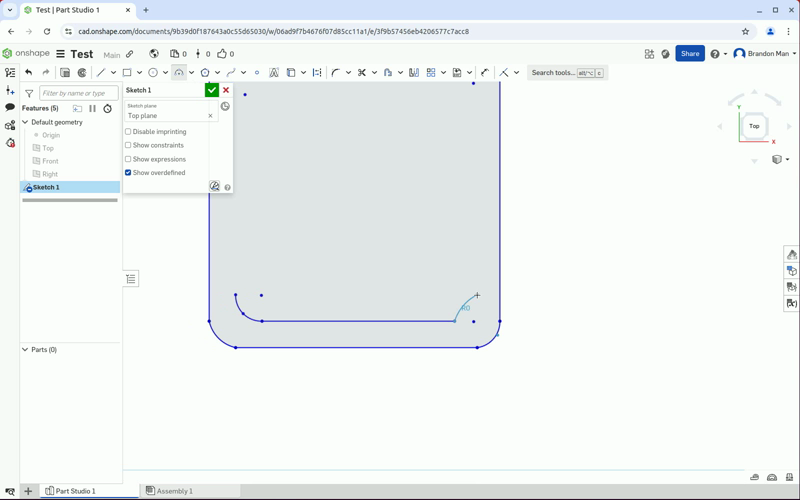
scroll(-6)
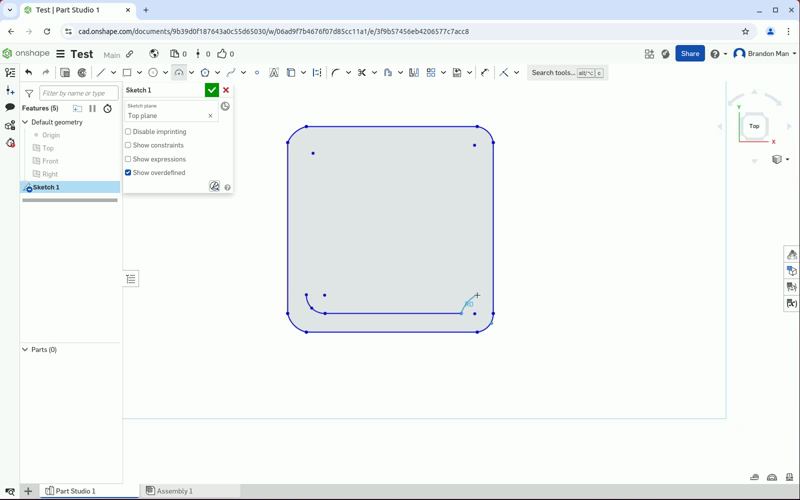
scroll(-6)
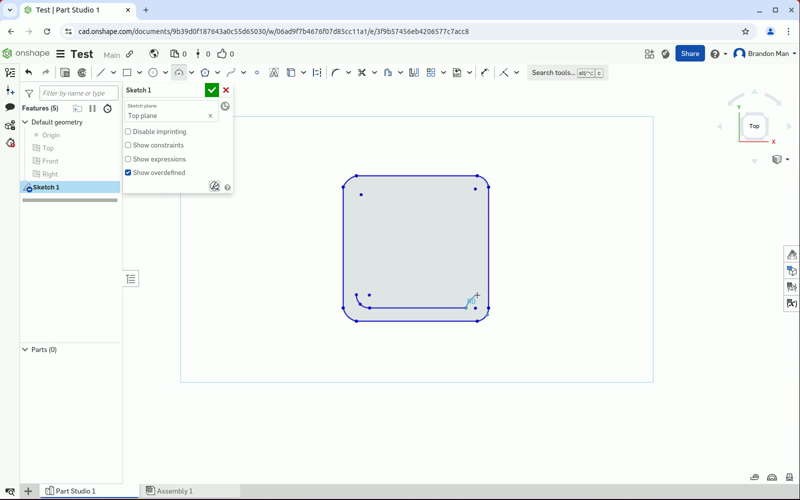
scroll(-6)
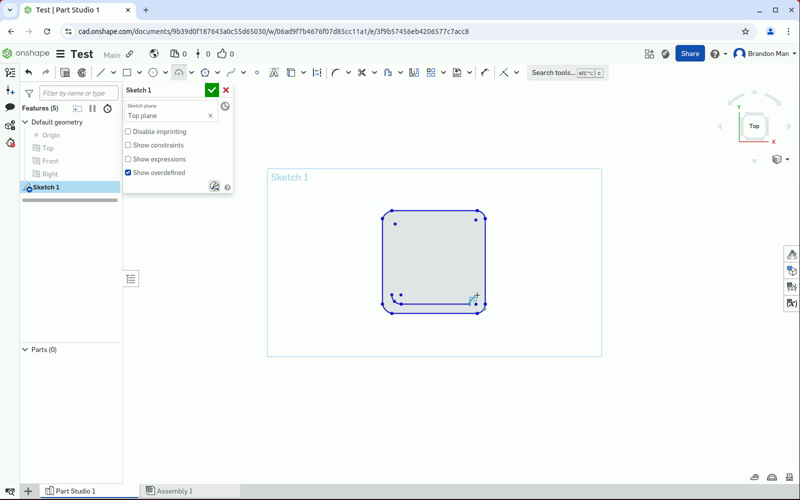
scroll(-6)
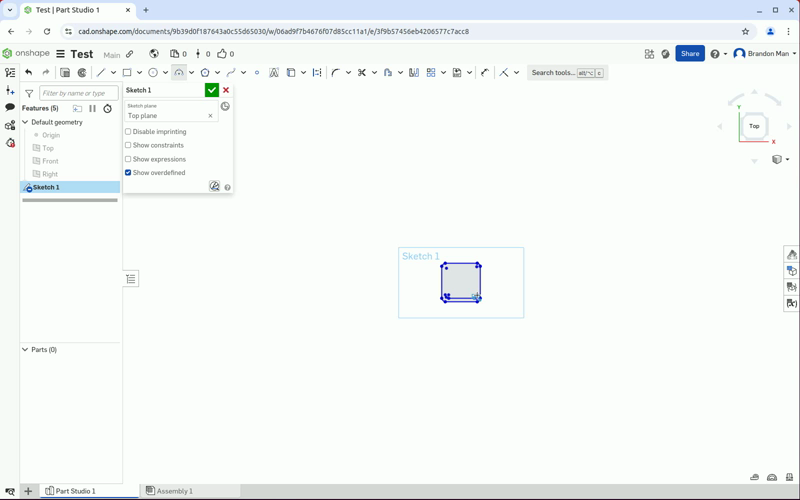
mouse_move(476, 297)
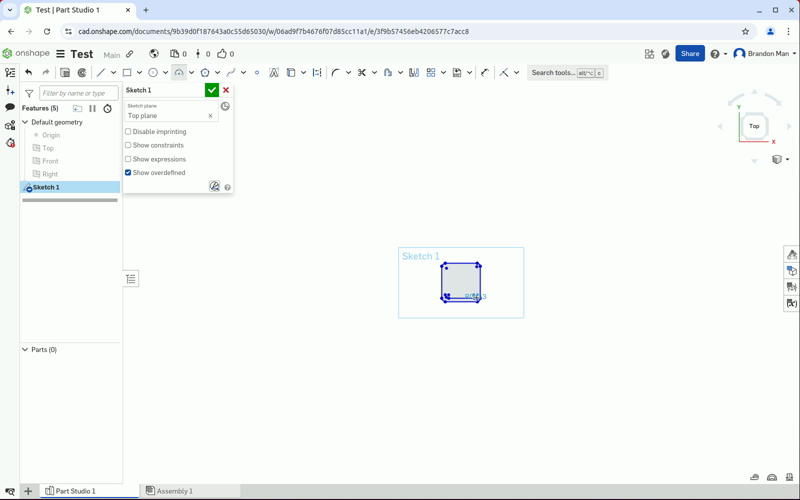
scroll(6)
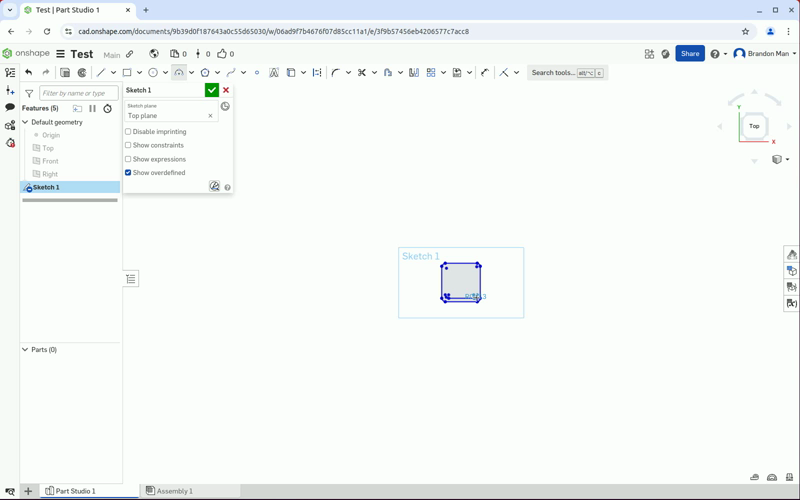
scroll(6)
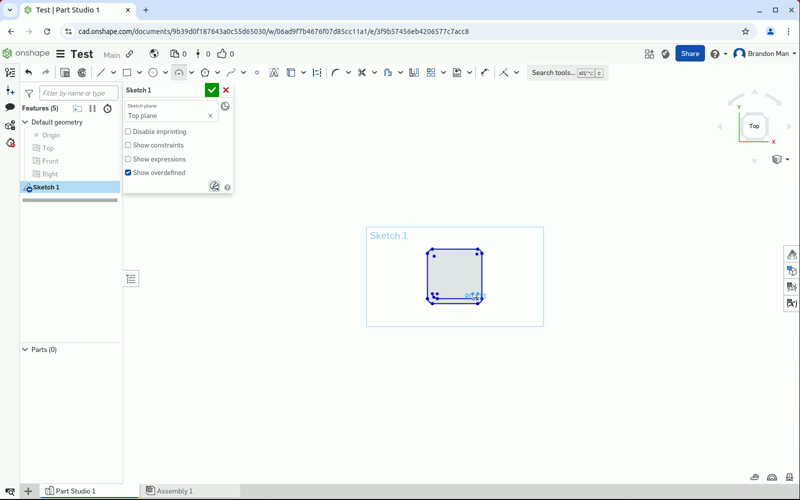
scroll(6)
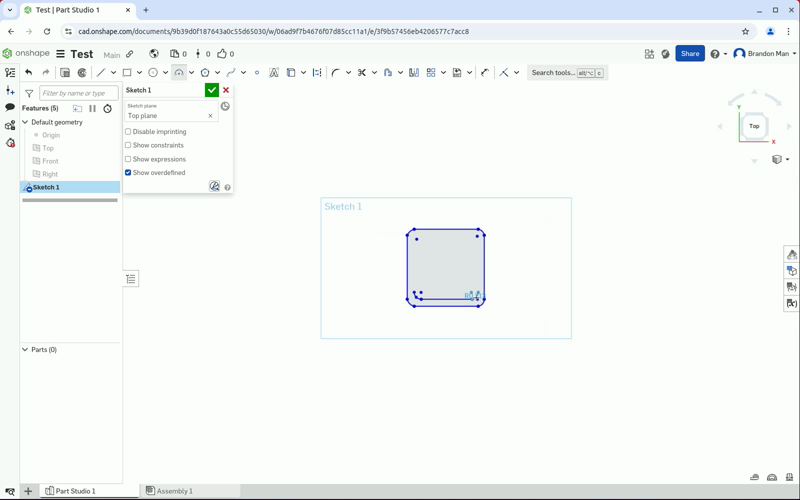
scroll(6)
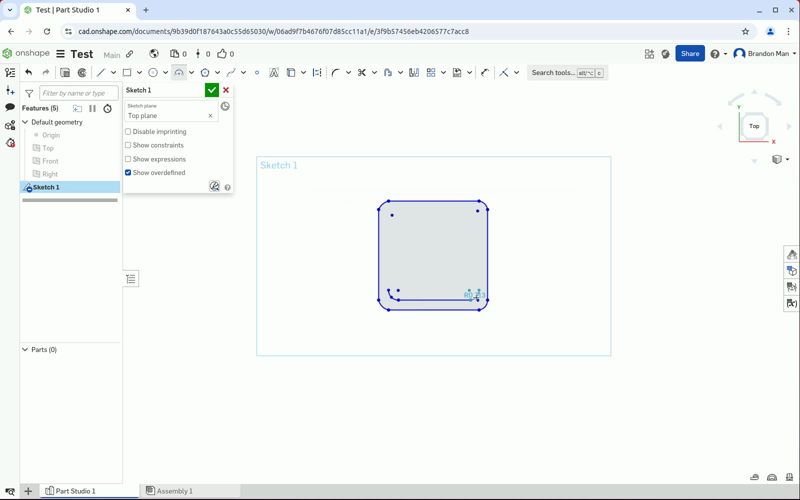
scroll(6)
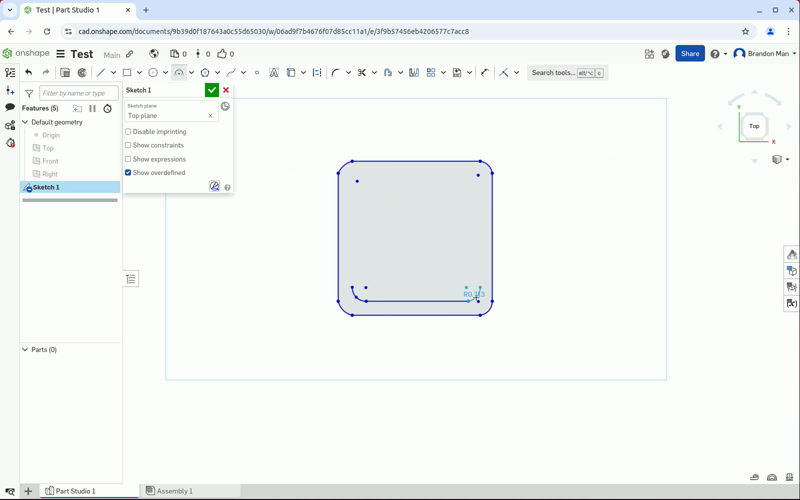
scroll(6)
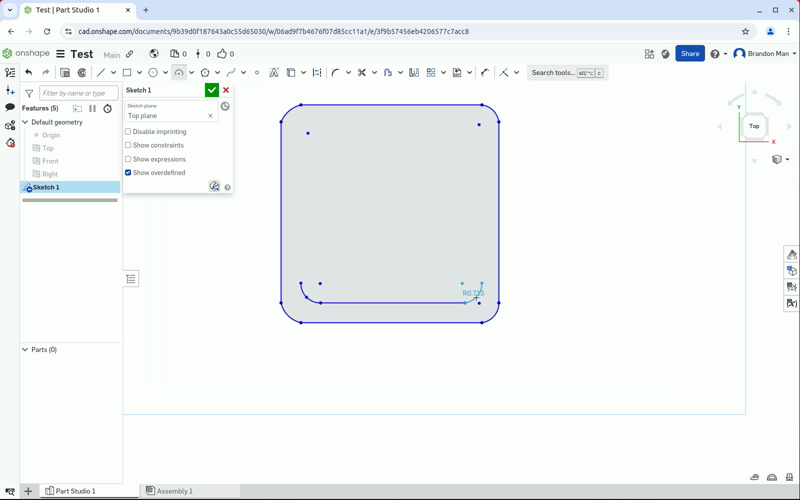
scroll(6)
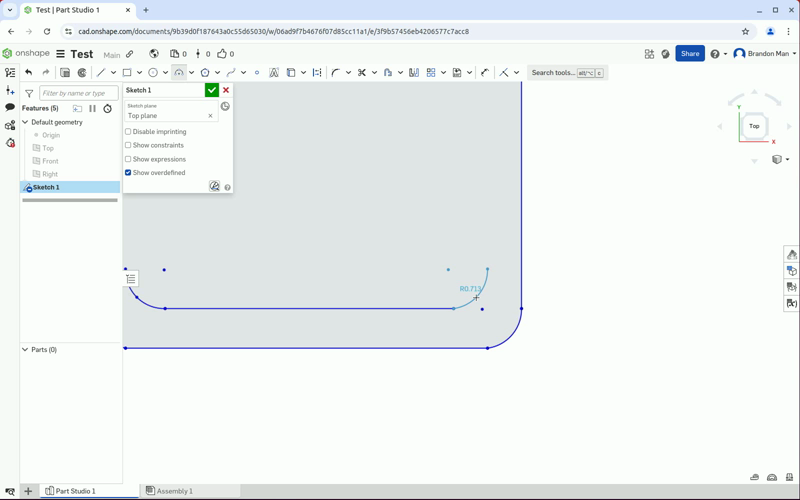
click(476, 297)
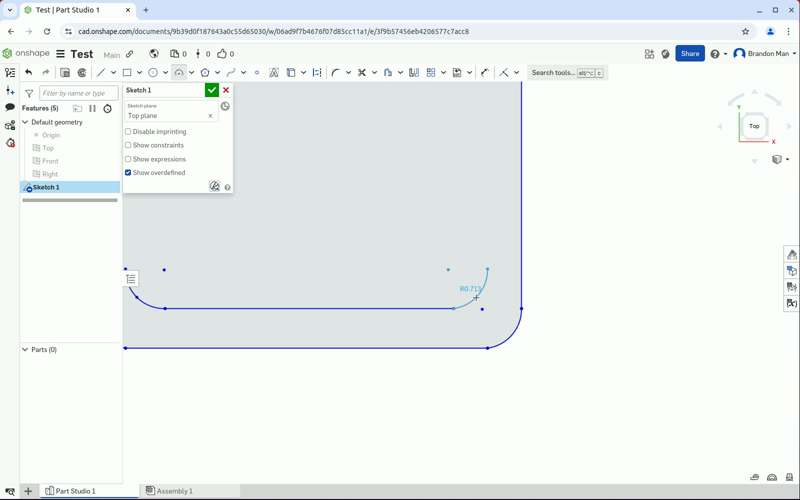
scroll(-6)
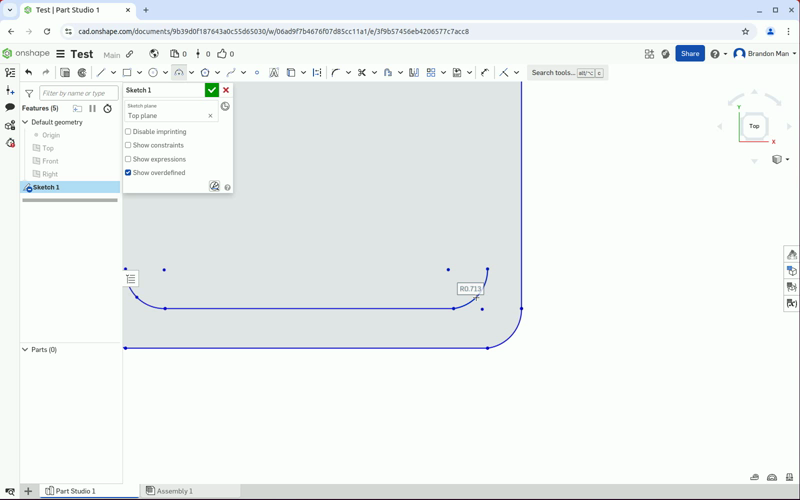
scroll(-6)
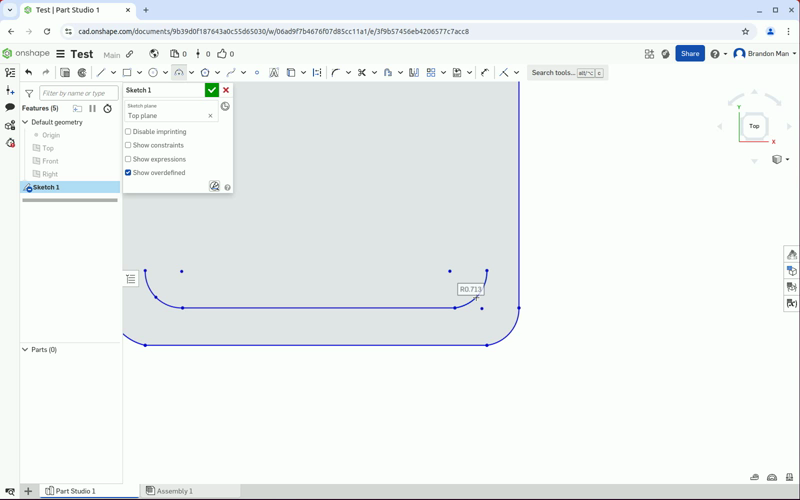
scroll(-6)
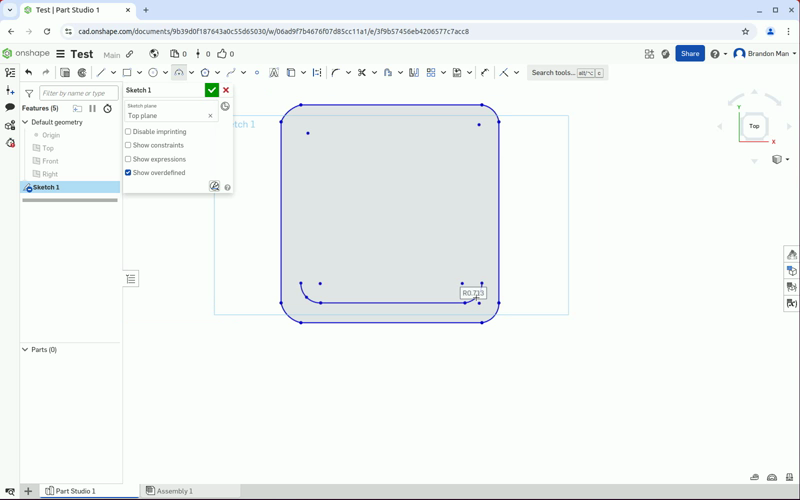
scroll(-6)
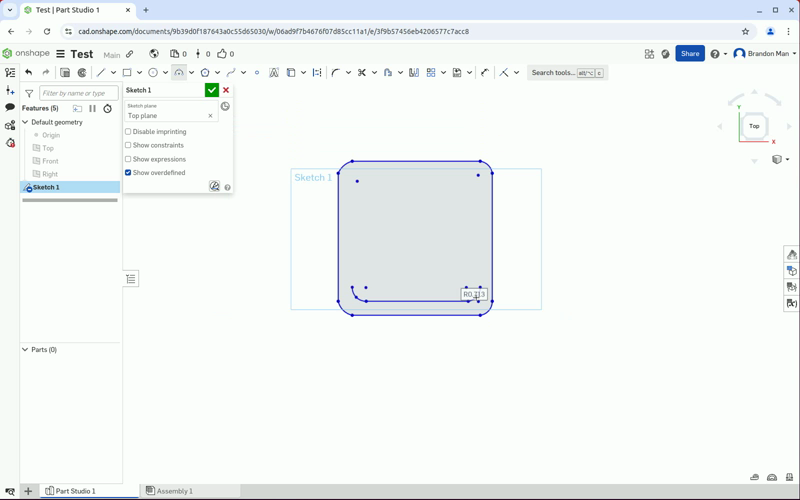
scroll(-6)
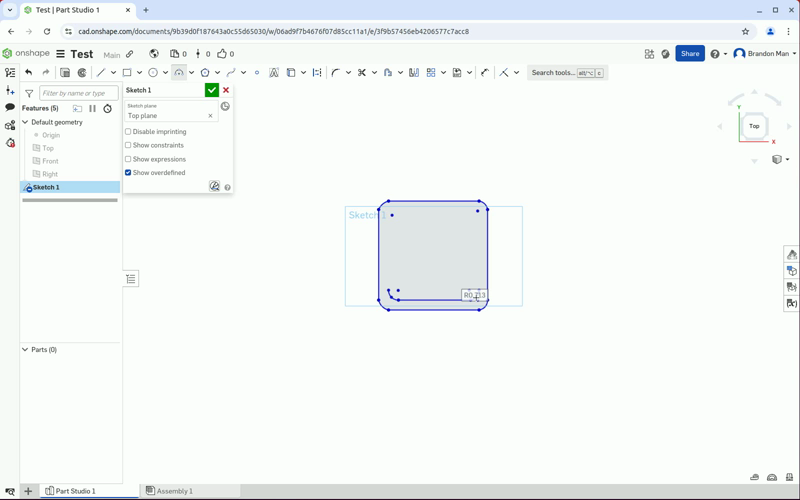
scroll(-6)
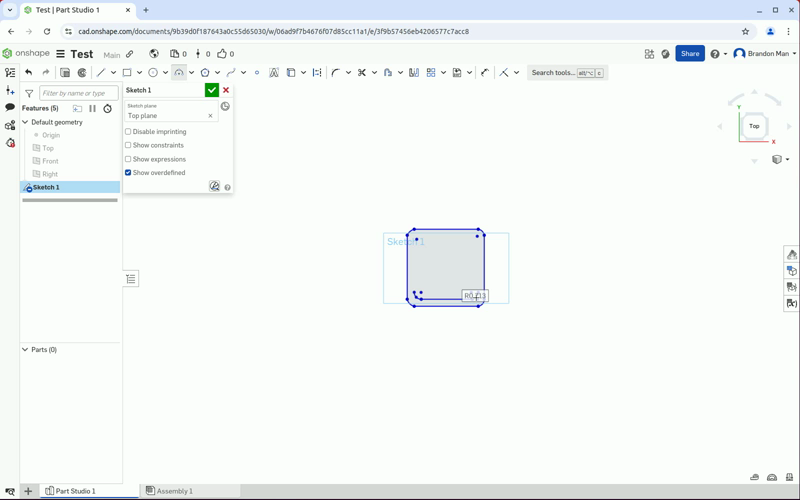
scroll(-6)
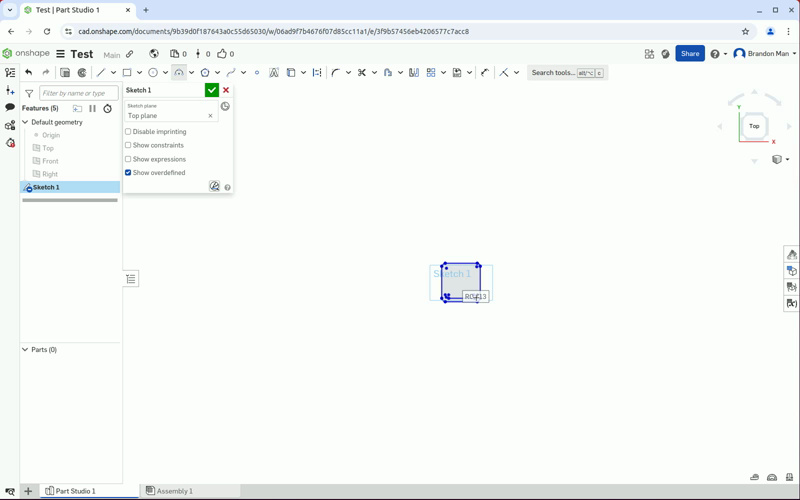
key_up(shift)
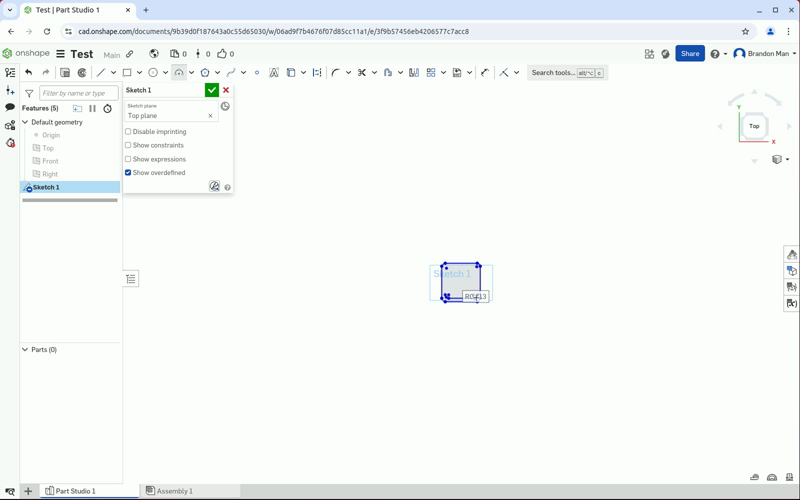
key(esc)
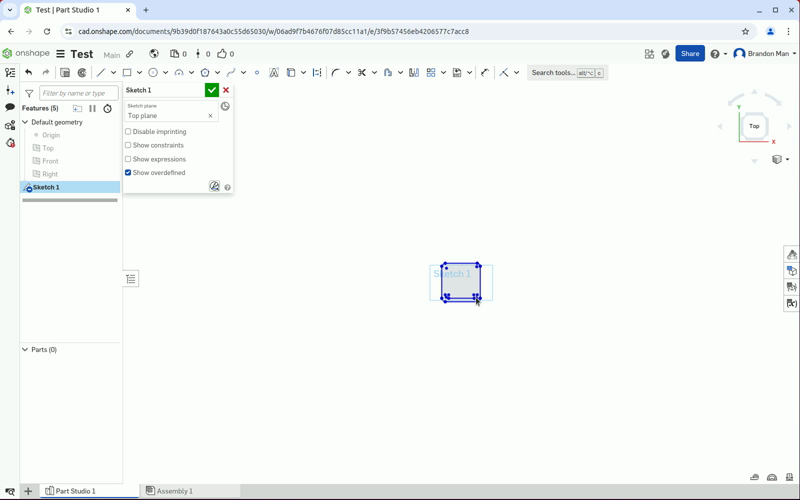
key(l)
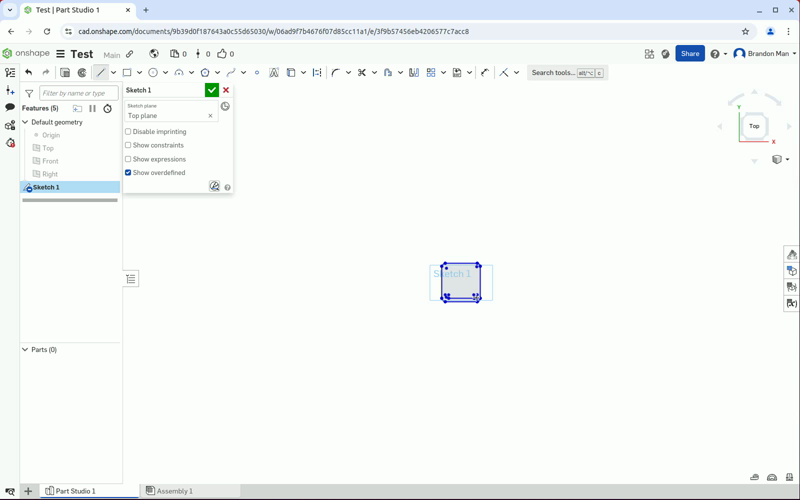
mouse_move(477, 294)
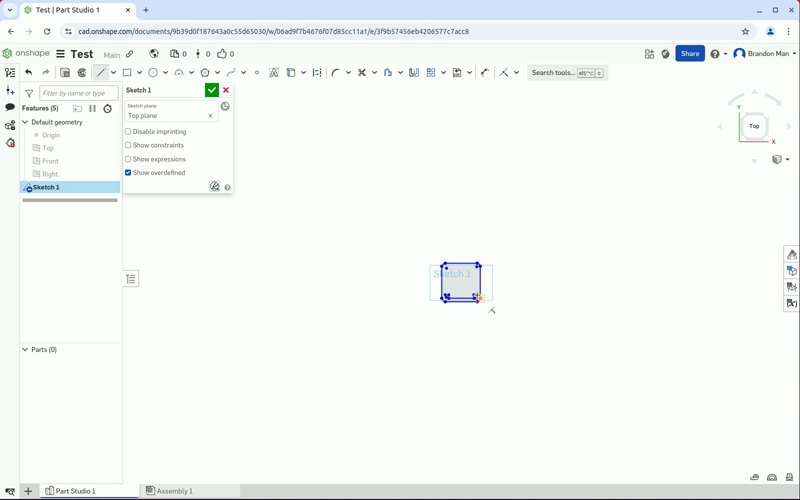
scroll(6)
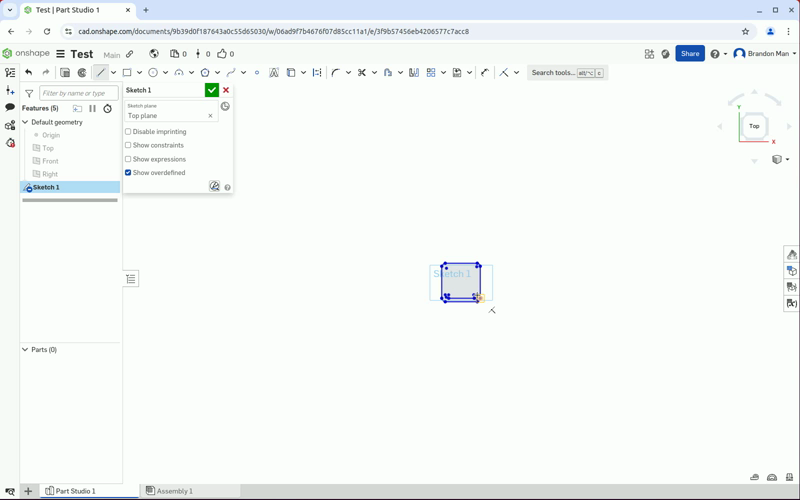
scroll(6)
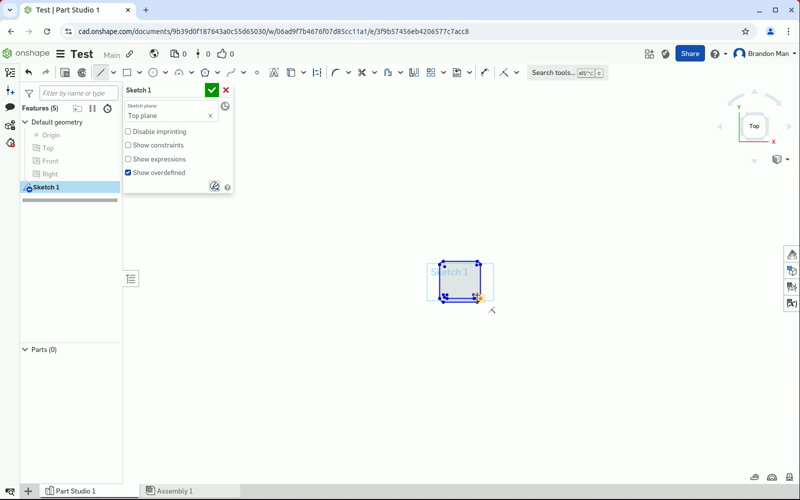
scroll(6)
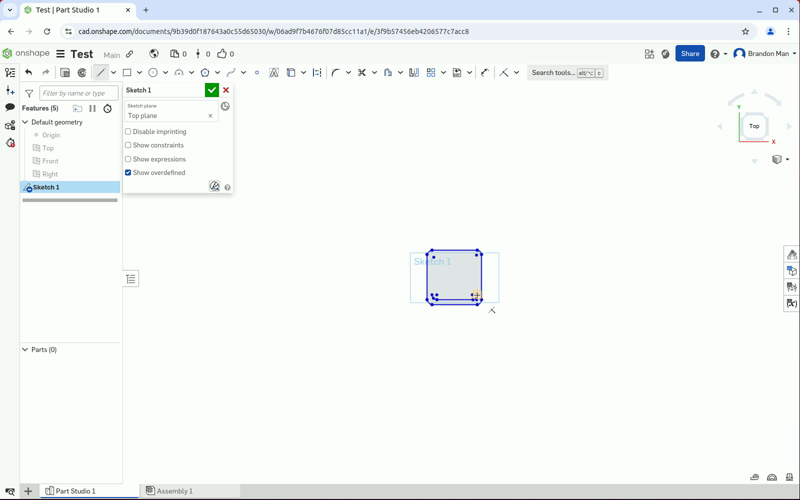
scroll(6)
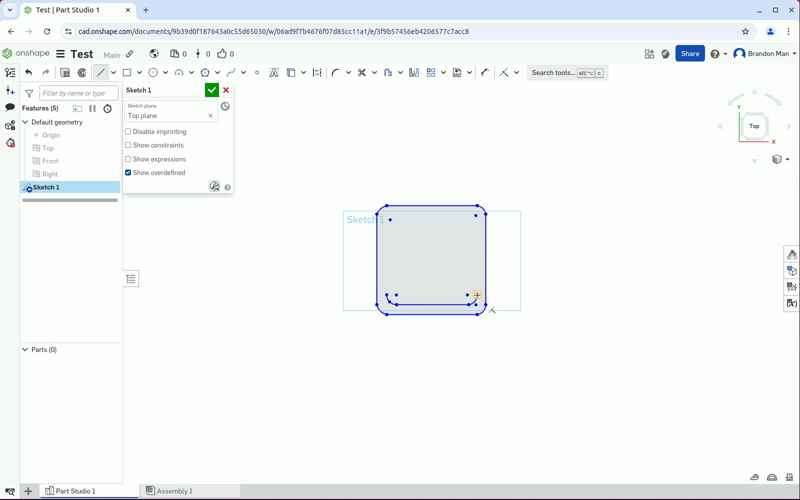
scroll(6)
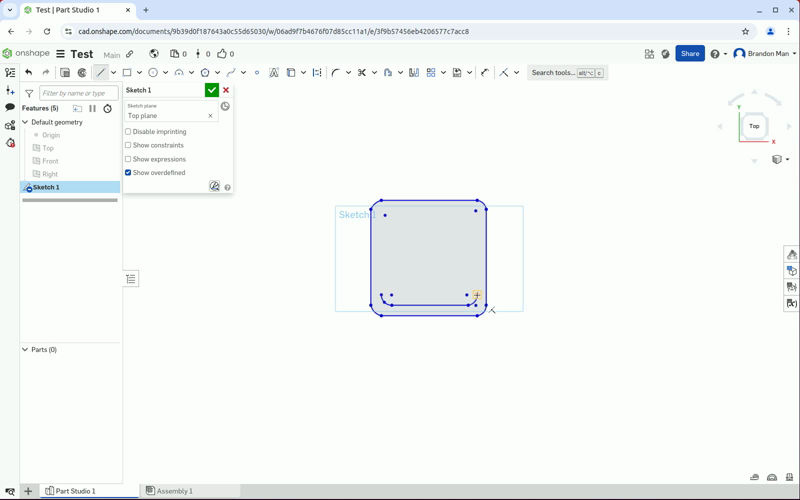
scroll(6)
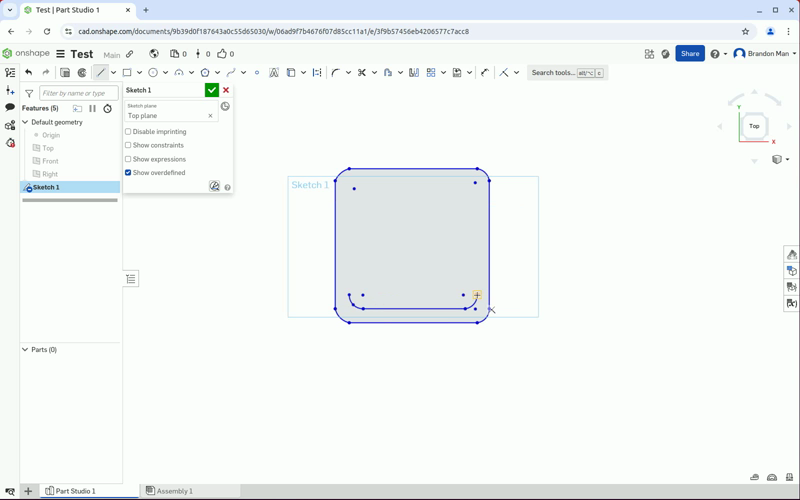
scroll(6)
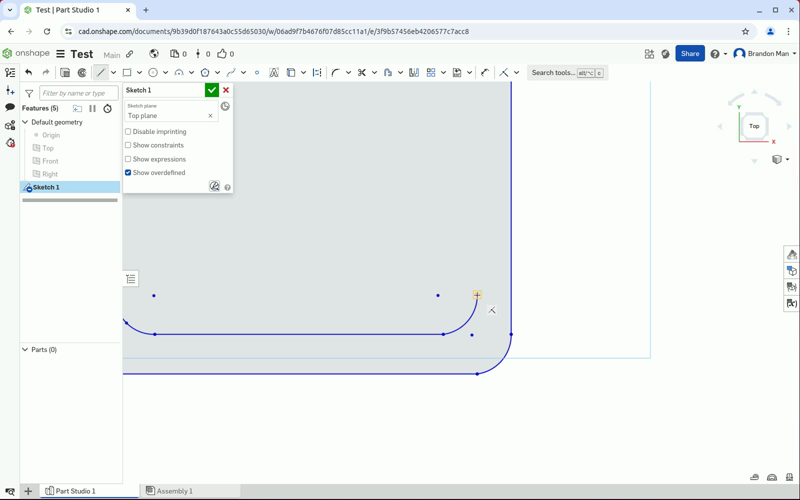
click(477, 294)
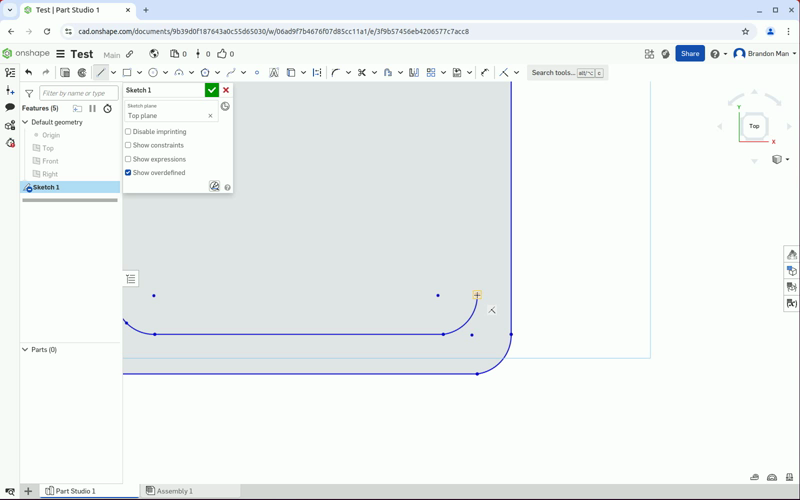
scroll(-6)
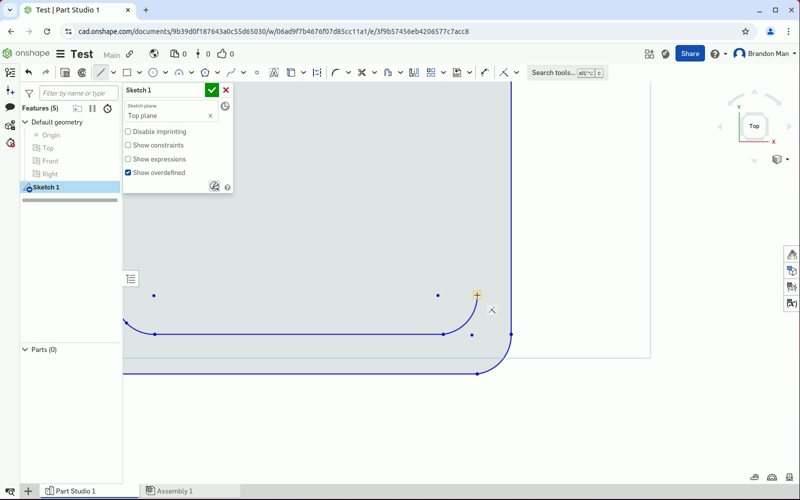
scroll(-6)
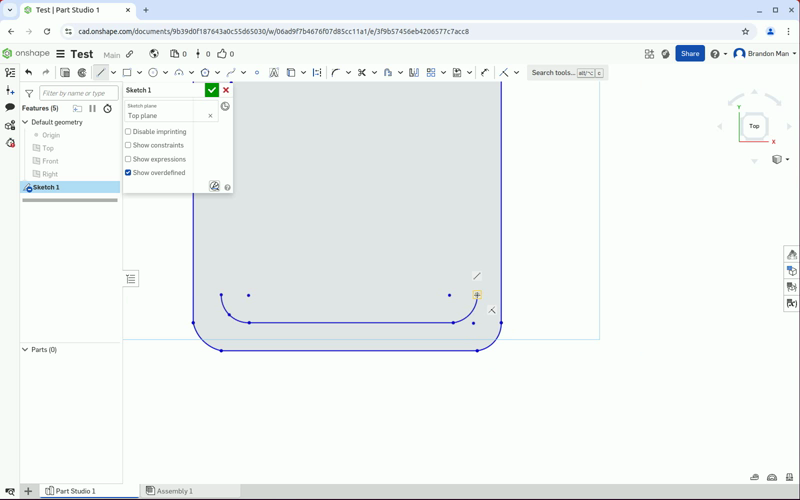
scroll(-6)
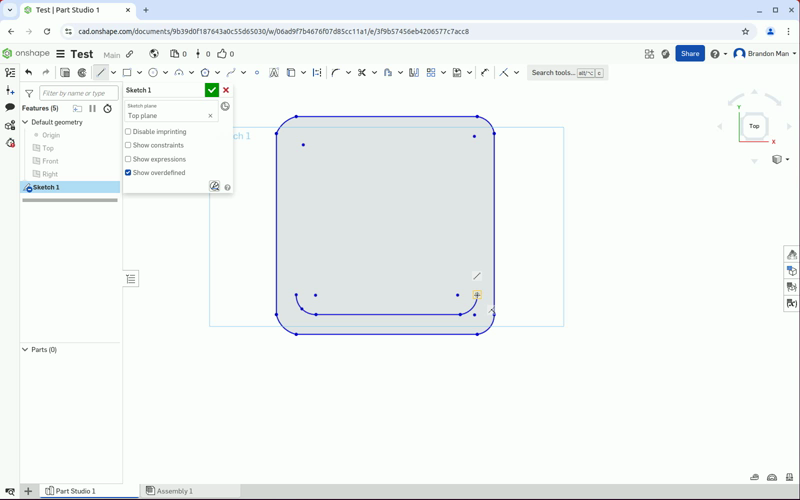
scroll(-6)
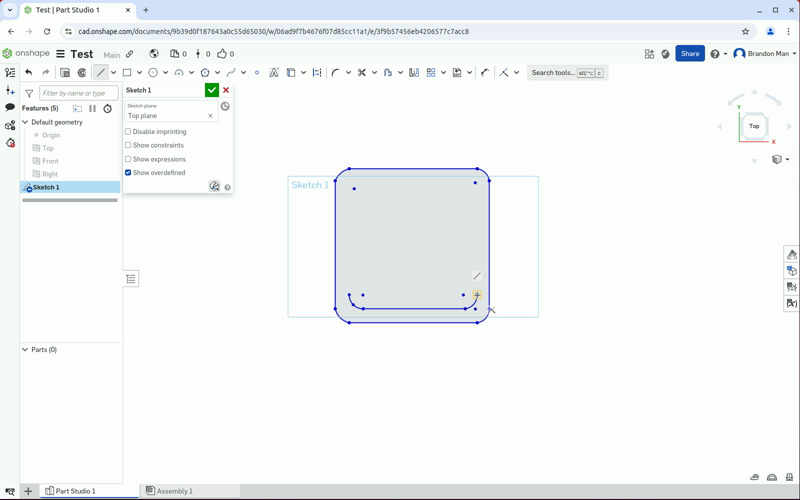
scroll(-6)
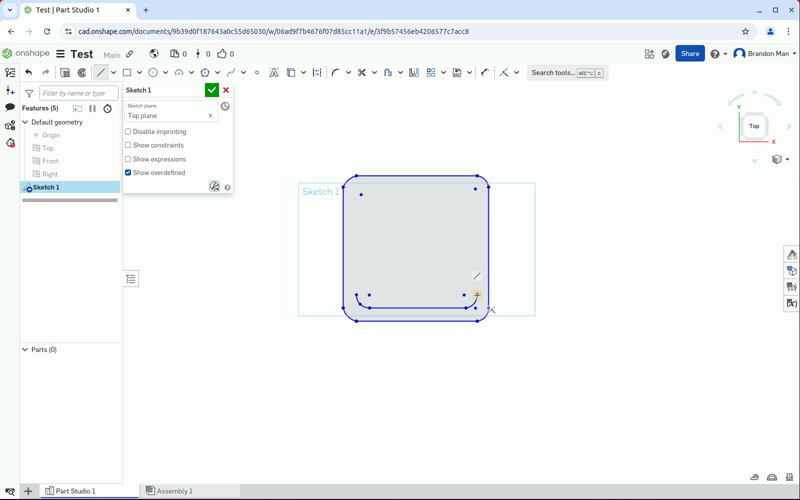
scroll(-6)
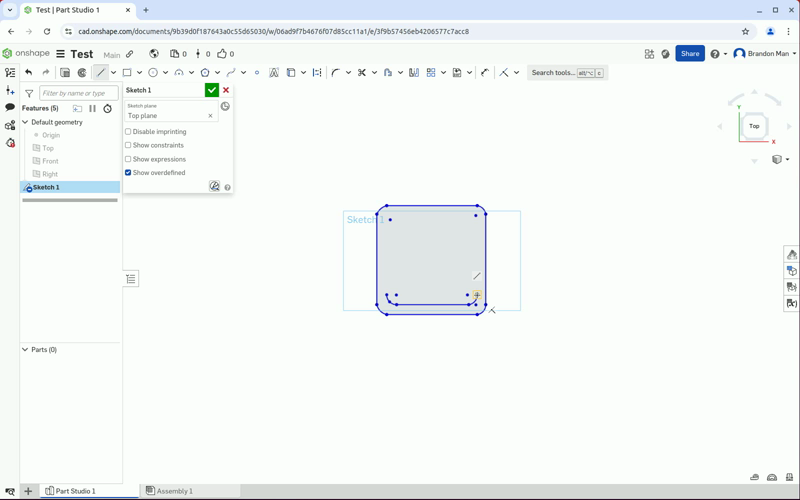
scroll(-6)
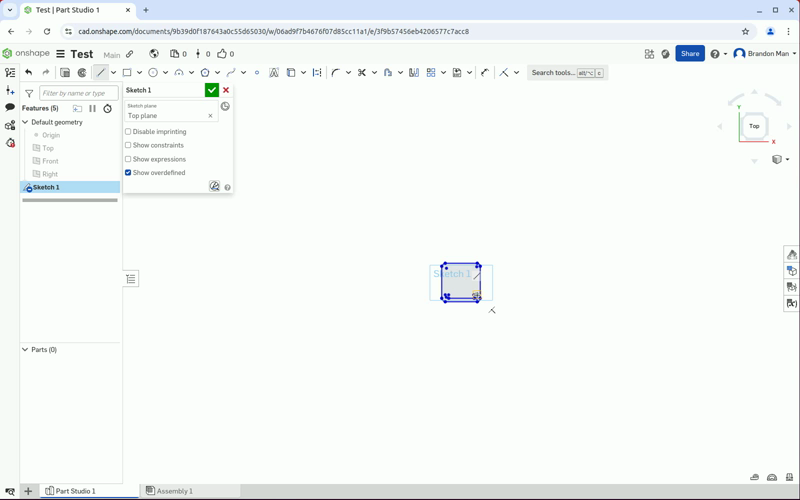
key_down(shift)
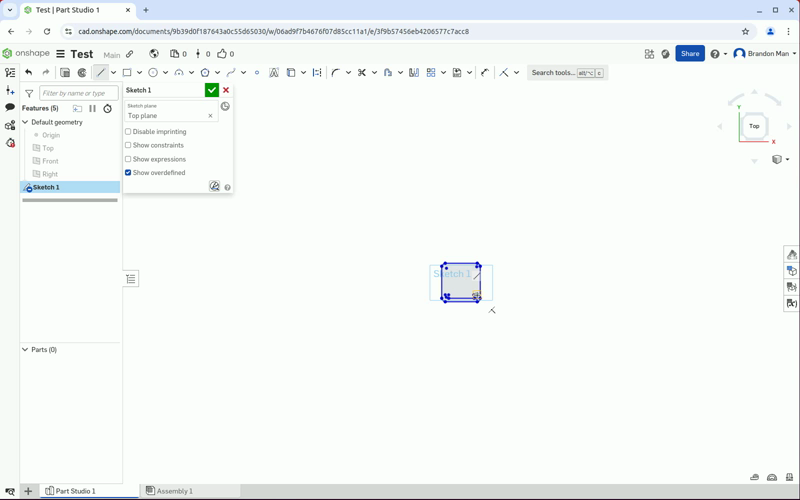
mouse_move(507, 294)
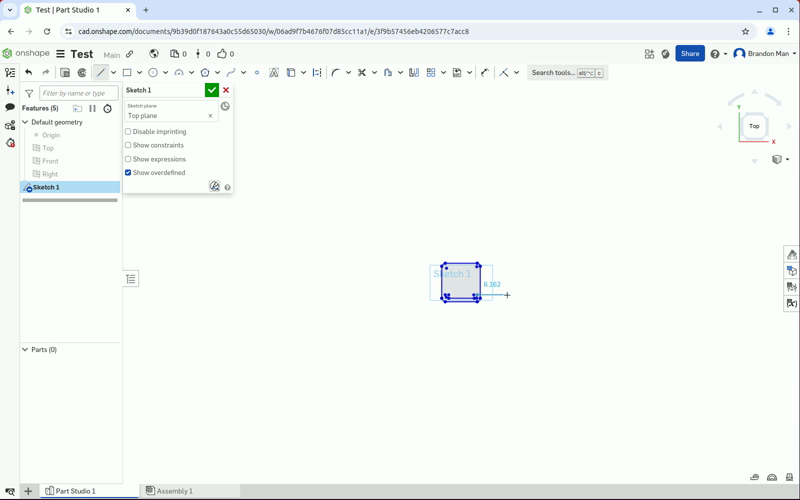
mouse_move(477, 269)
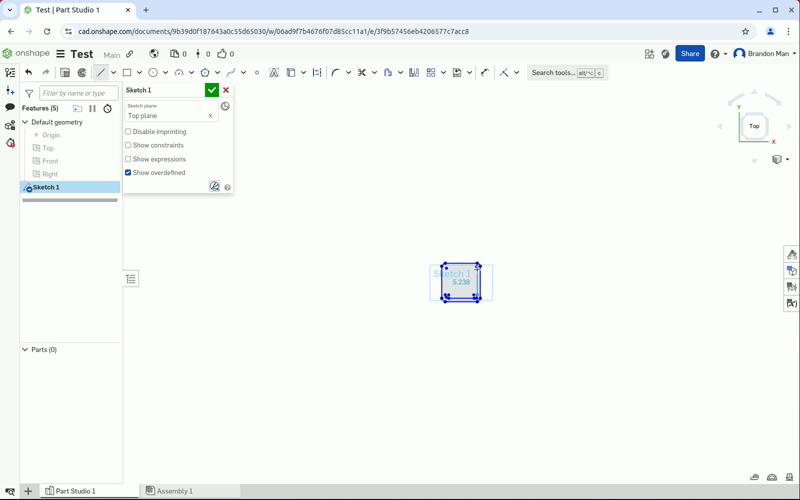
scroll(6)
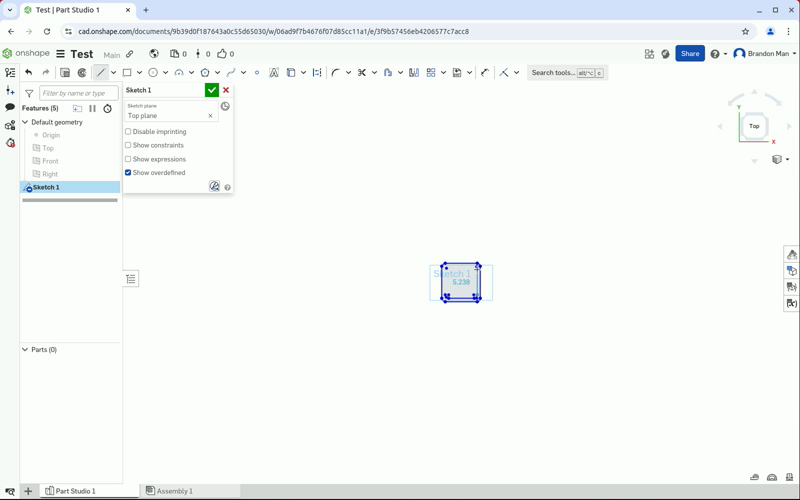
scroll(6)
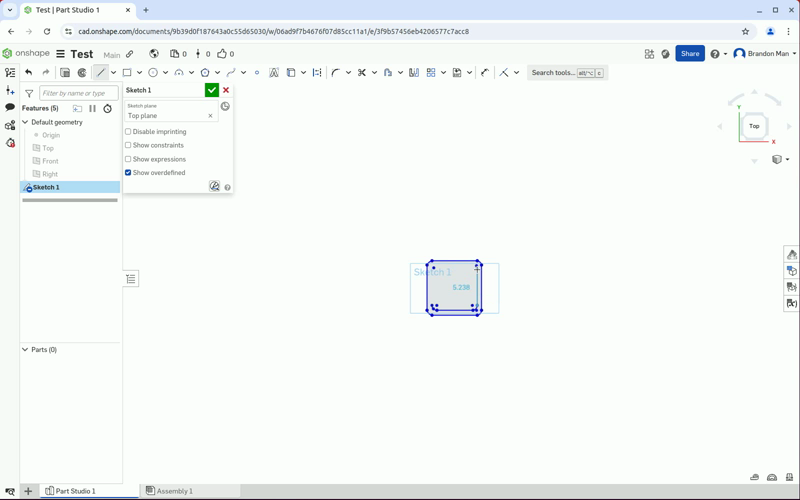
scroll(6)
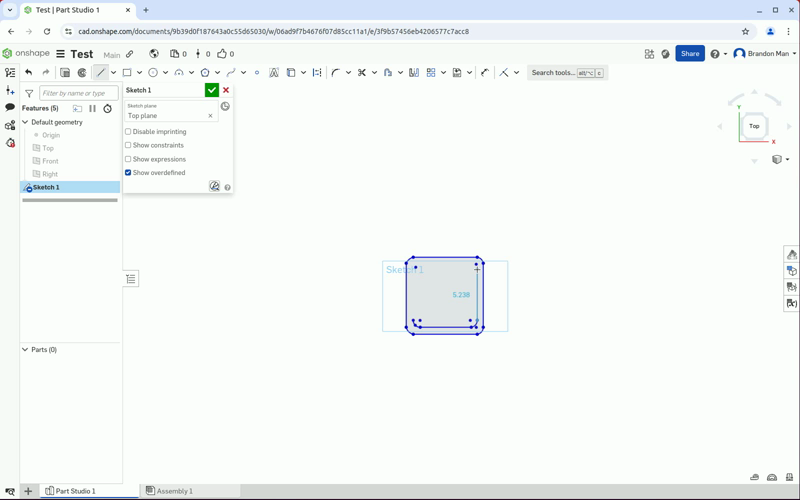
scroll(6)
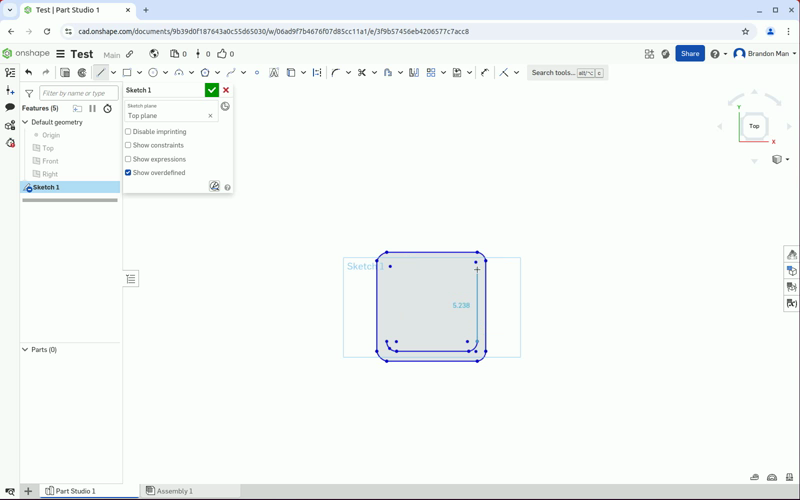
scroll(6)
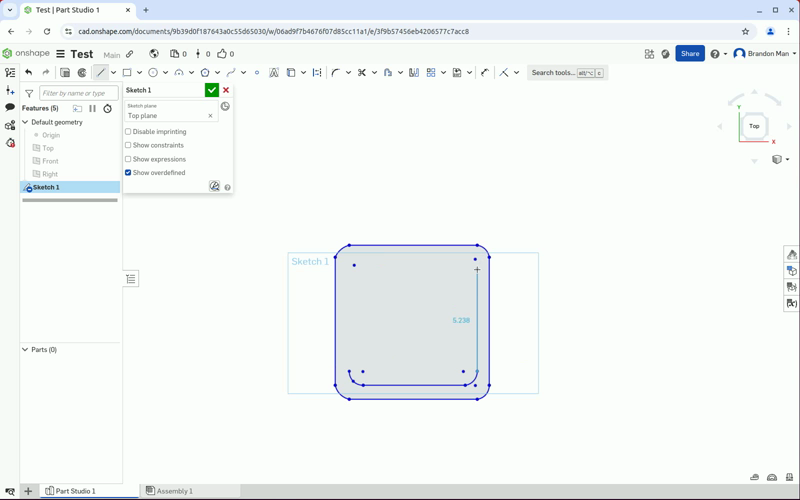
scroll(6)
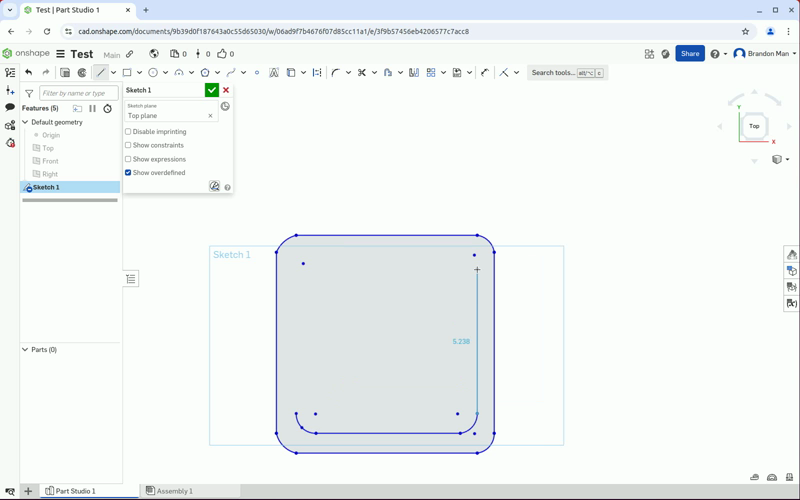
scroll(6)
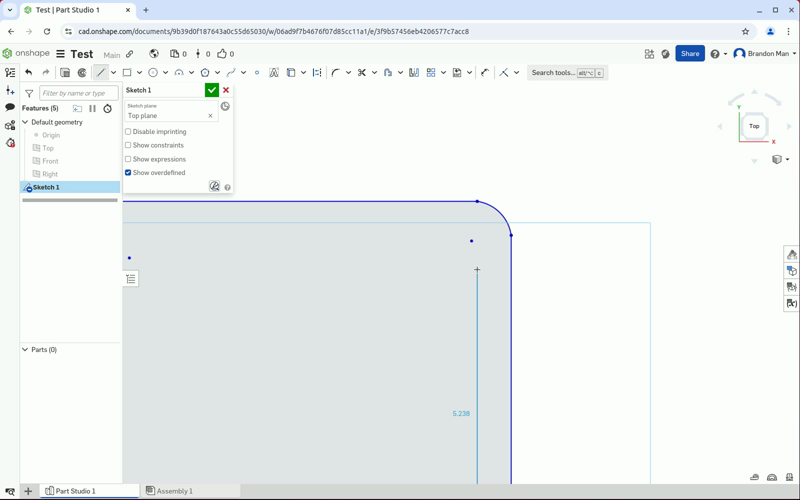
click(477, 269)
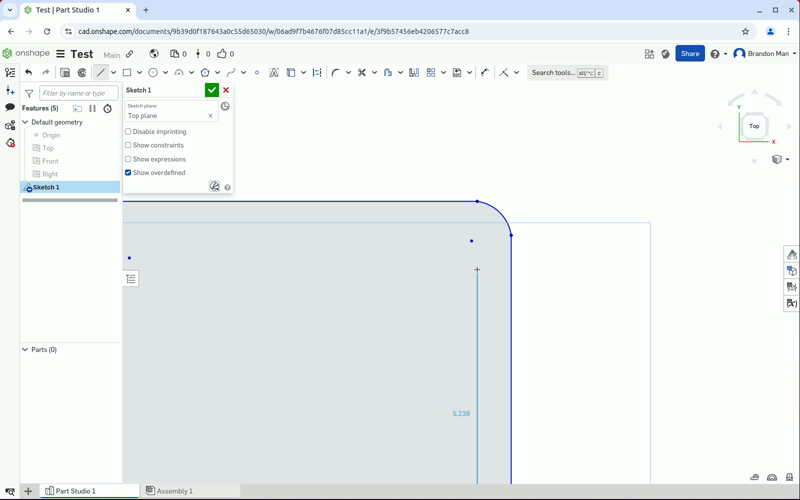
scroll(-6)
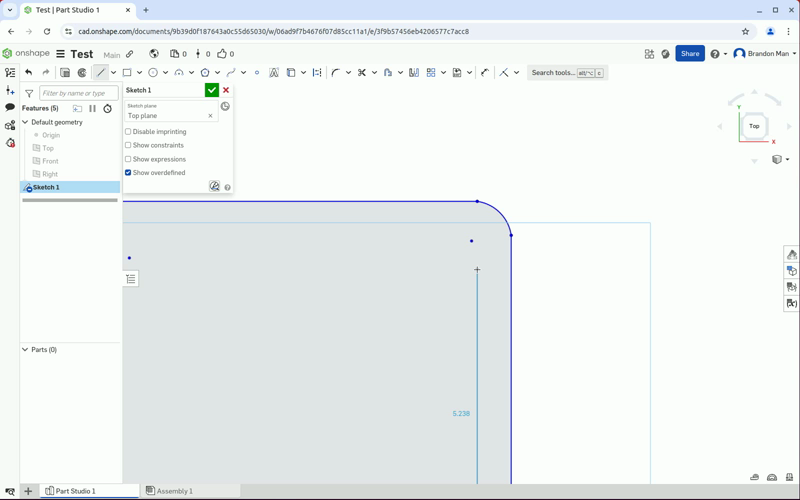
scroll(-6)
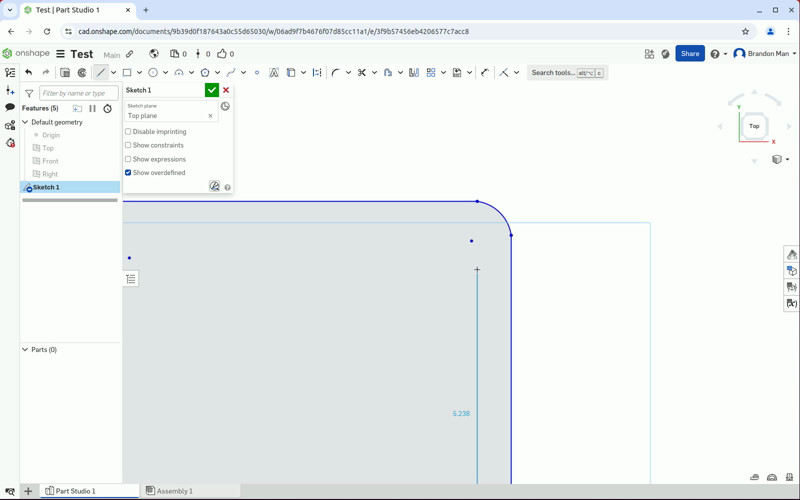
scroll(-6)
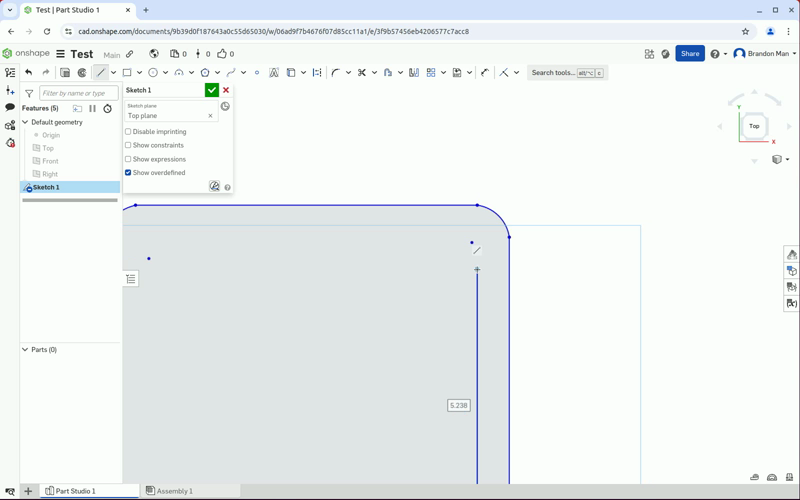
scroll(-6)
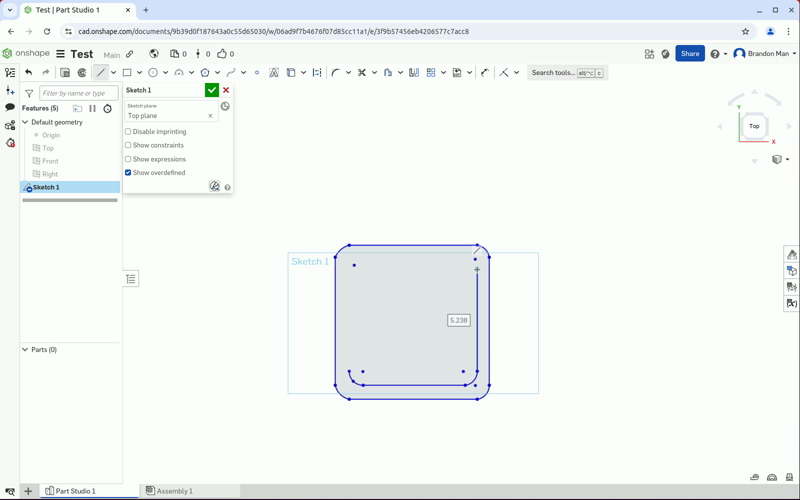
scroll(-6)
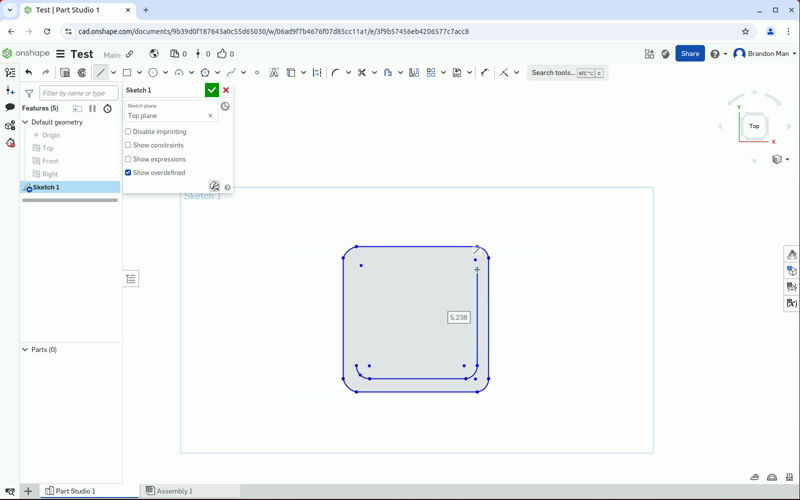
scroll(-6)
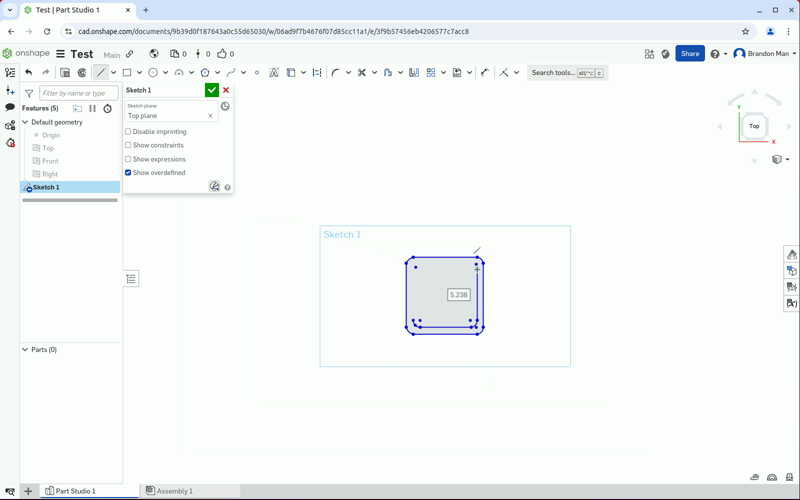
scroll(-6)
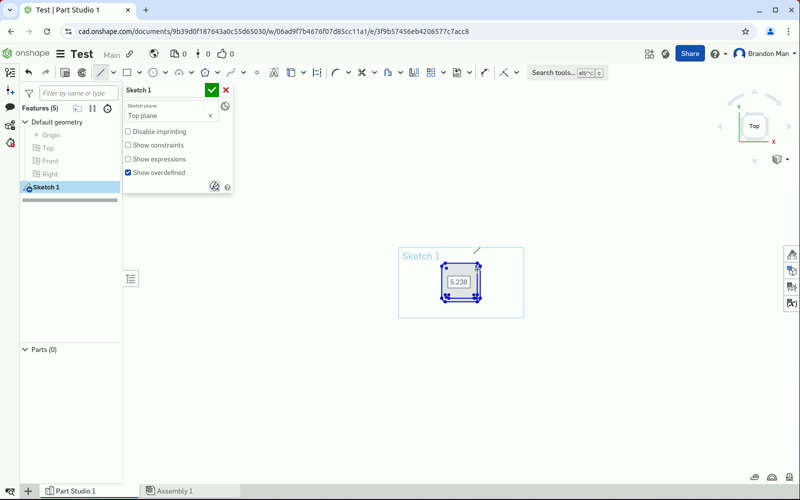
key_up(shift)
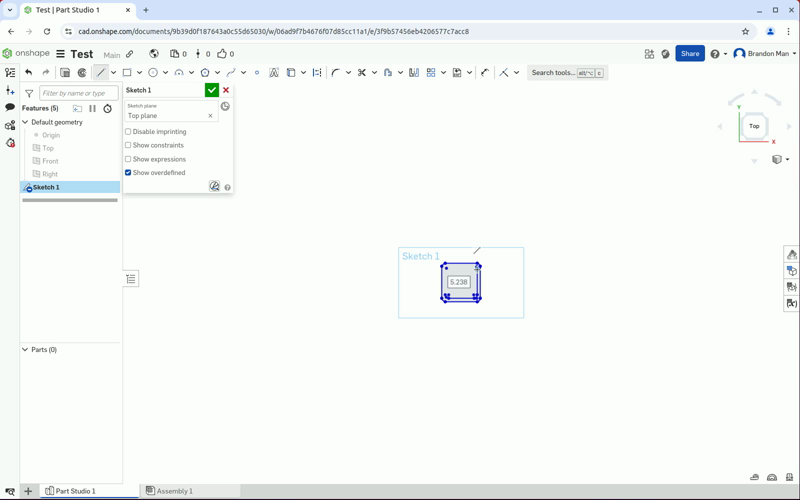
key(esc)
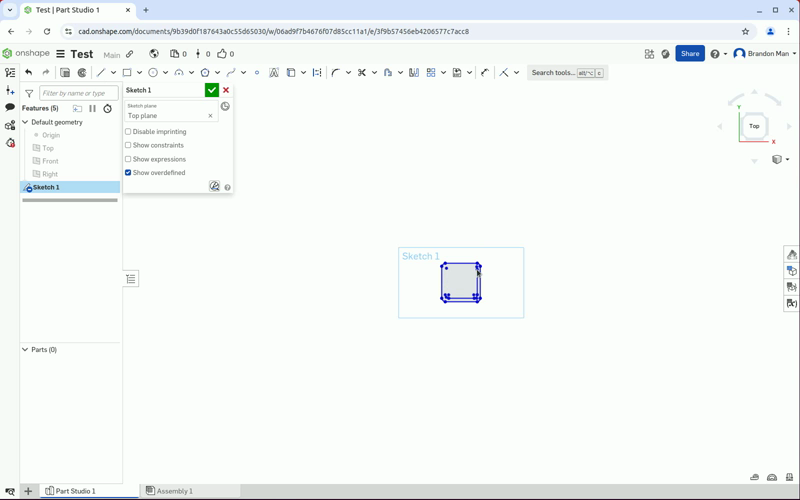
key(a)
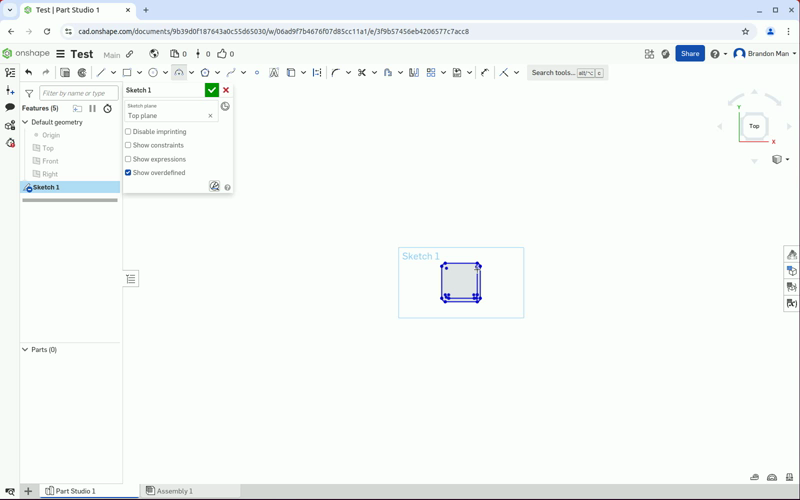
mouse_move(477, 269)
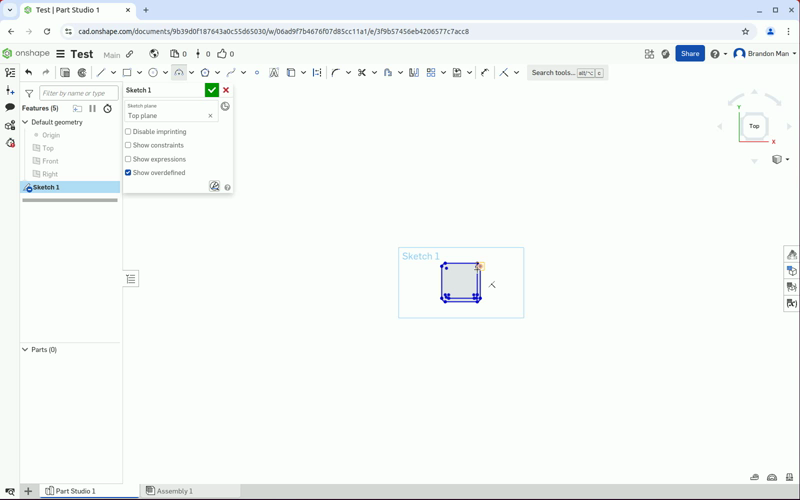
scroll(6)
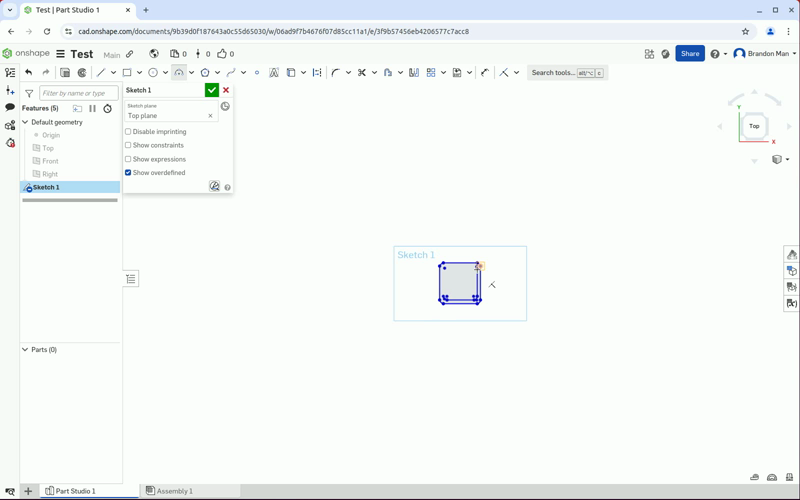
scroll(6)
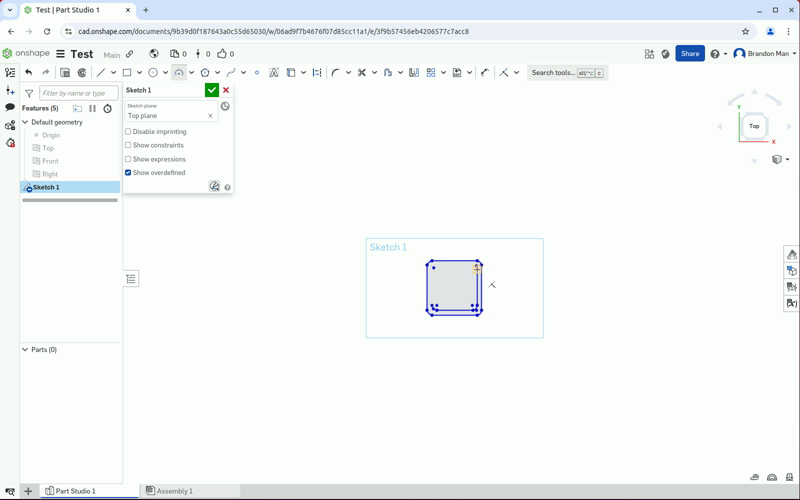
scroll(6)
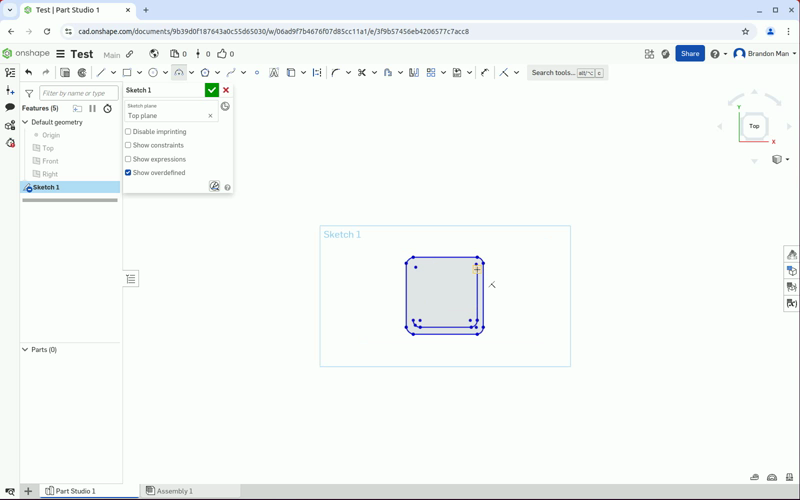
scroll(6)
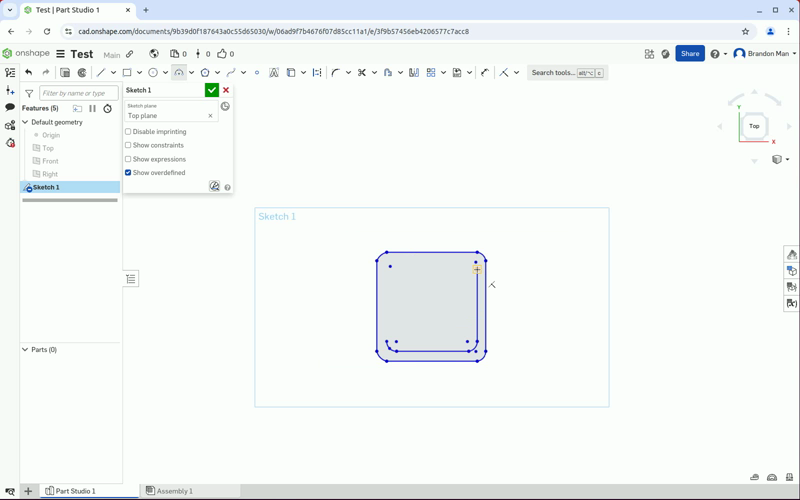
scroll(6)
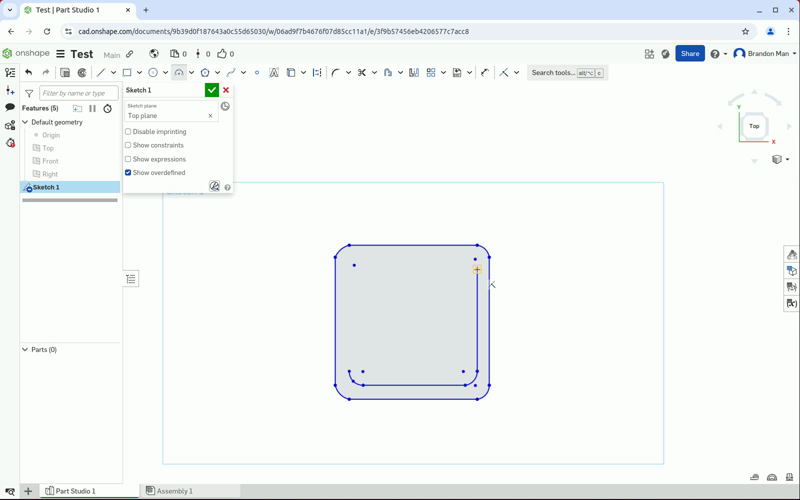
scroll(6)
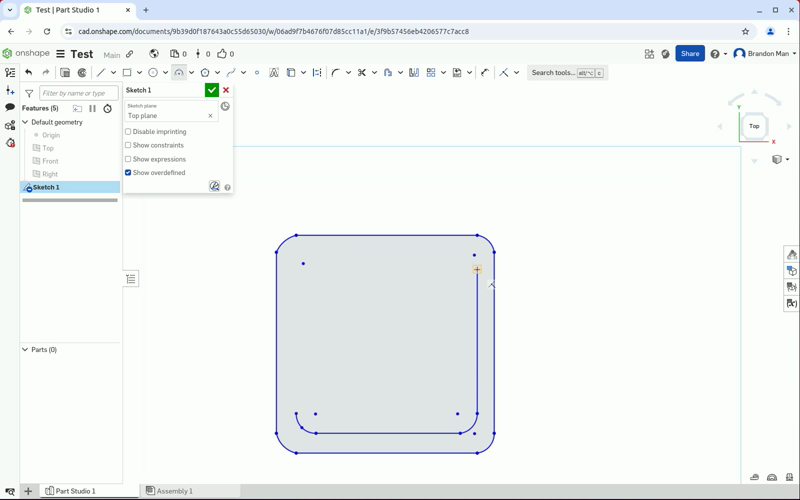
scroll(6)
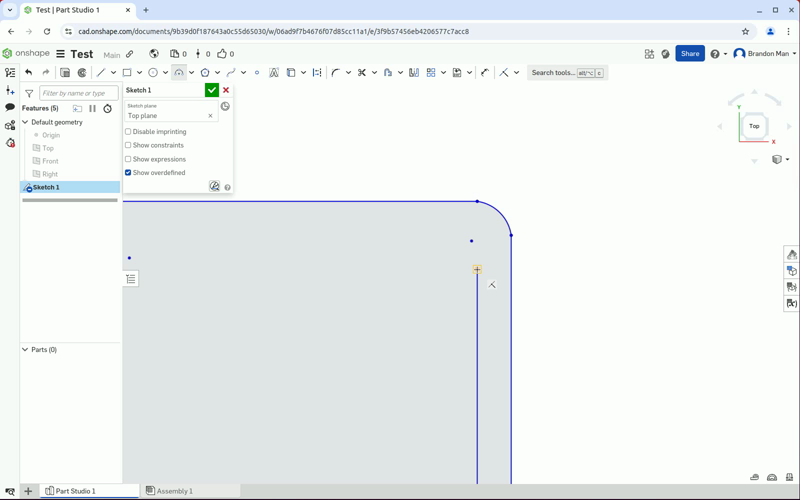
click(477, 269)
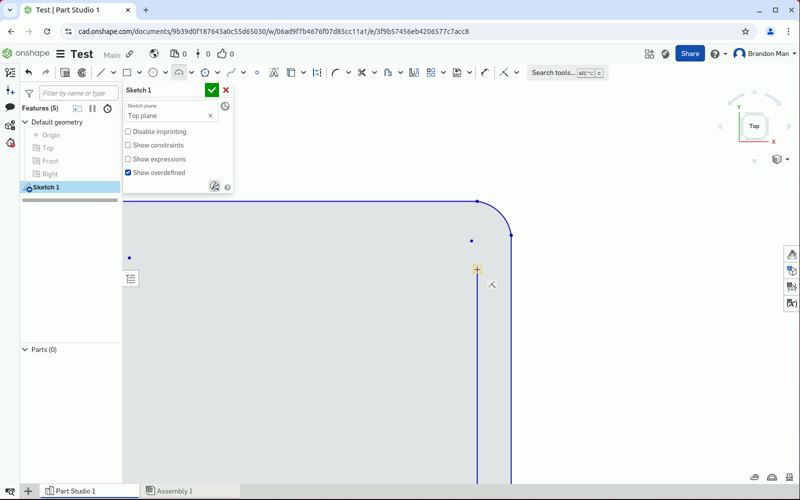
scroll(-6)
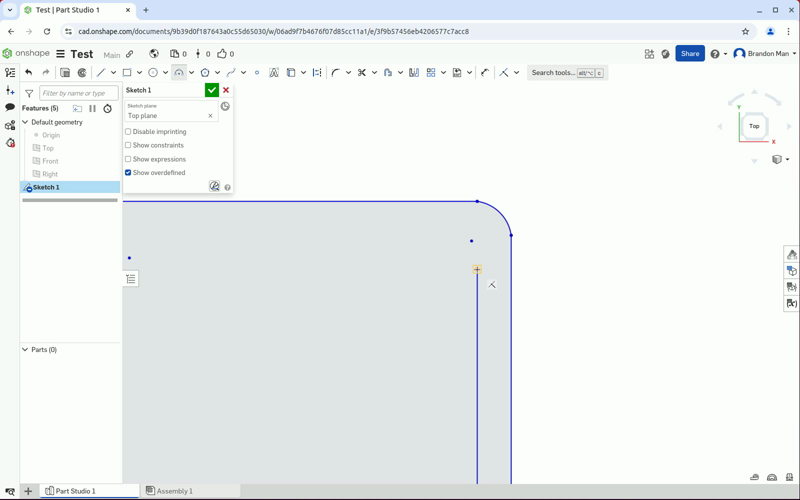
scroll(-6)
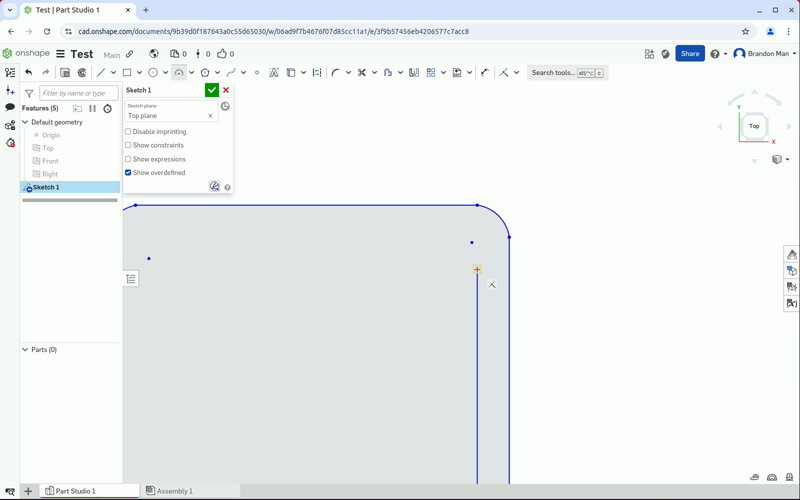
scroll(-6)
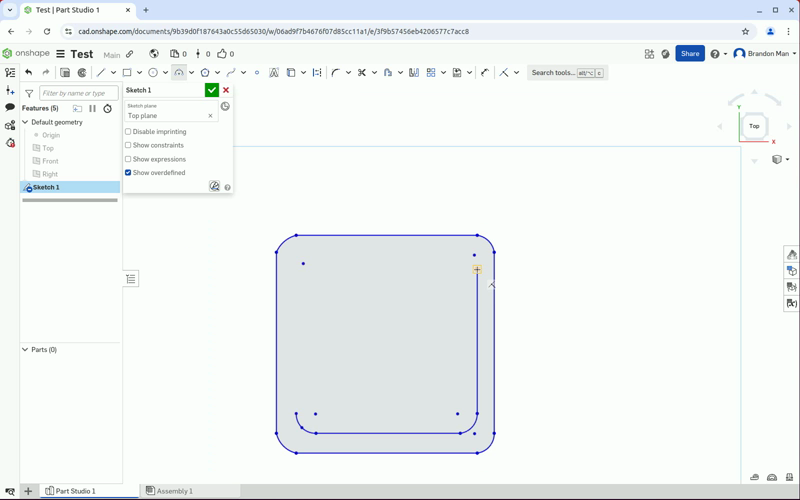
scroll(-6)
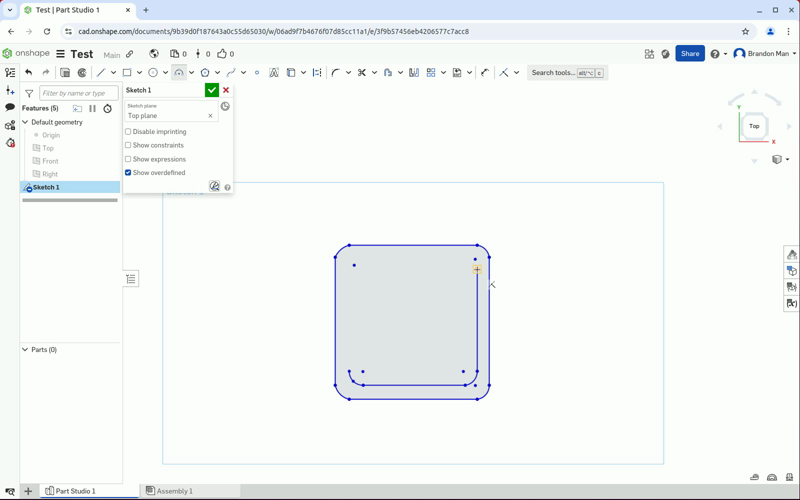
scroll(-6)
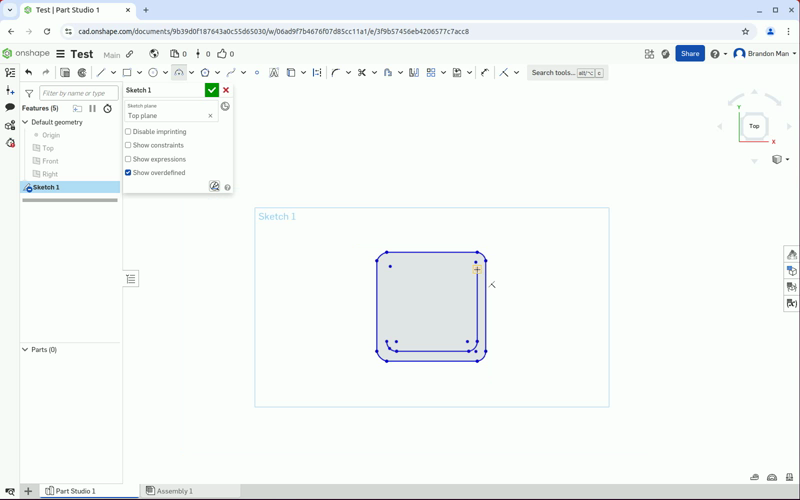
scroll(-6)
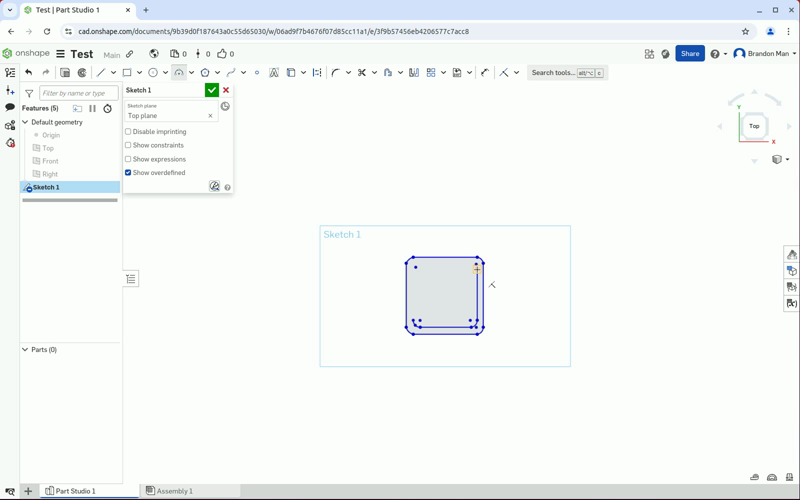
scroll(-6)
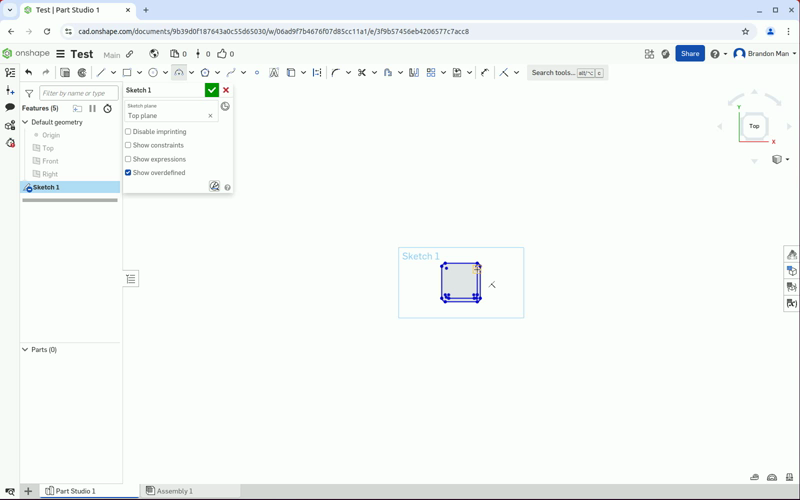
key_down(shift)
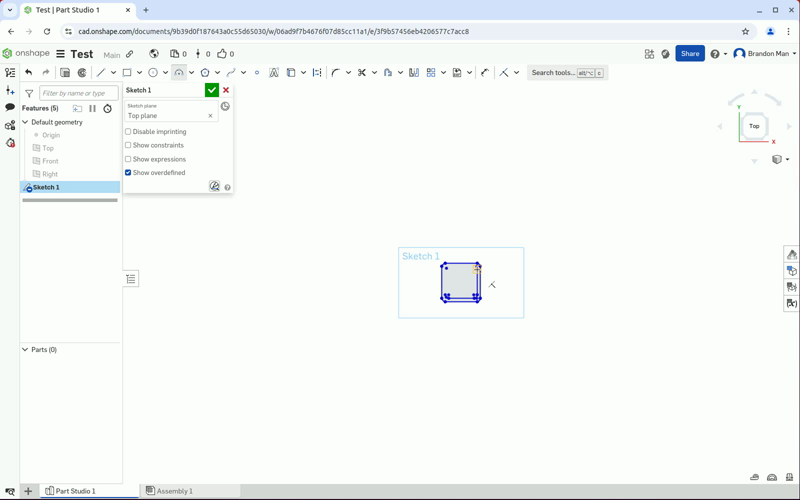
mouse_move(474, 266)
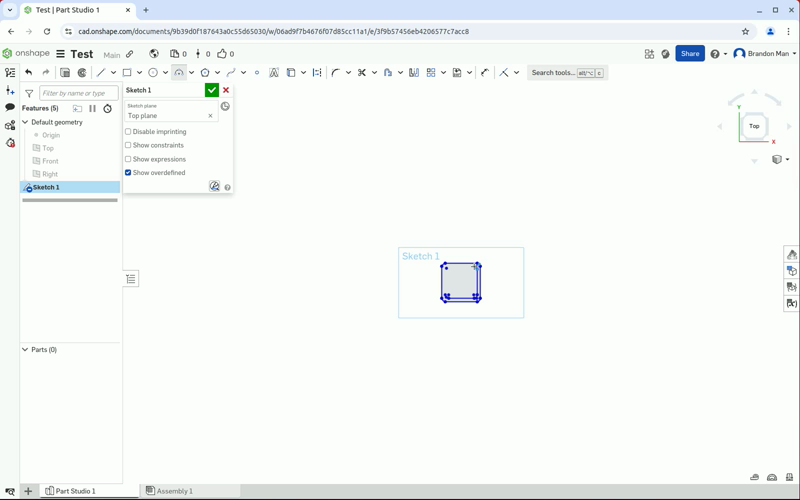
scroll(6)
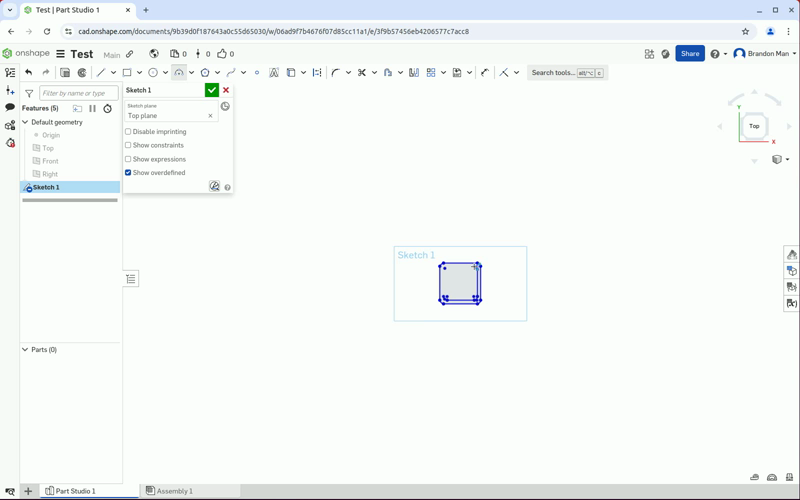
scroll(6)
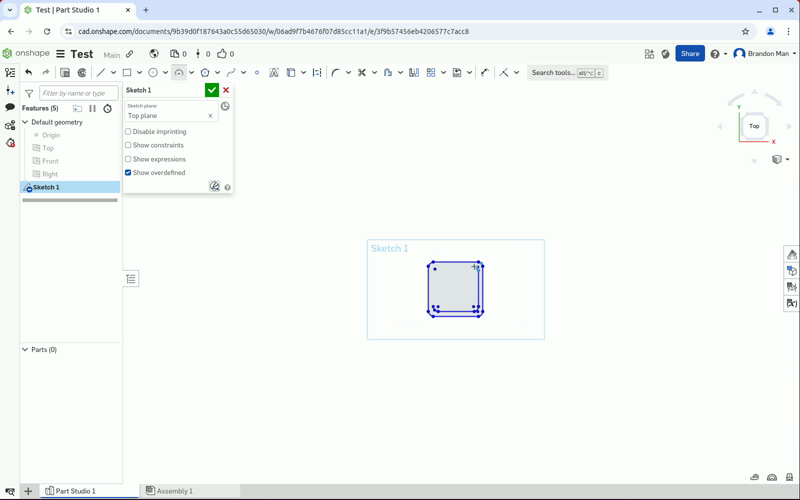
scroll(6)
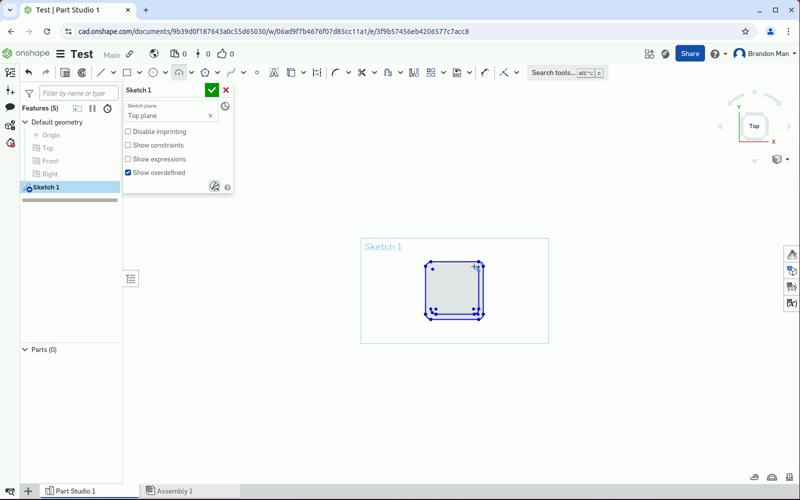
scroll(6)
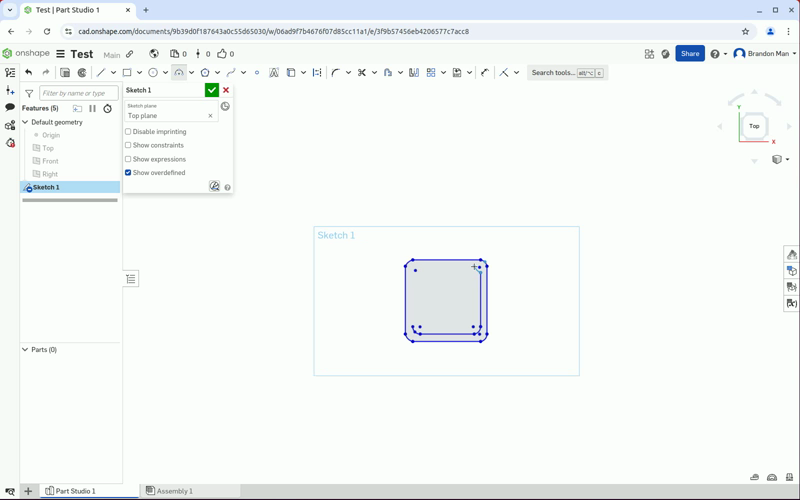
scroll(6)
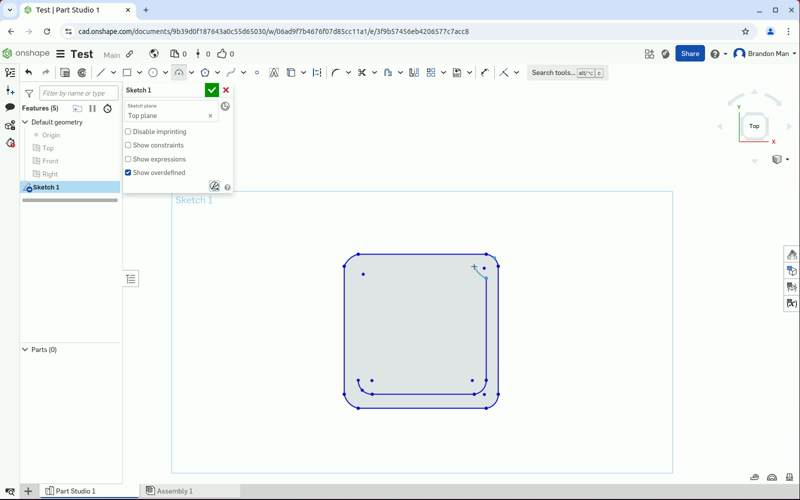
scroll(6)
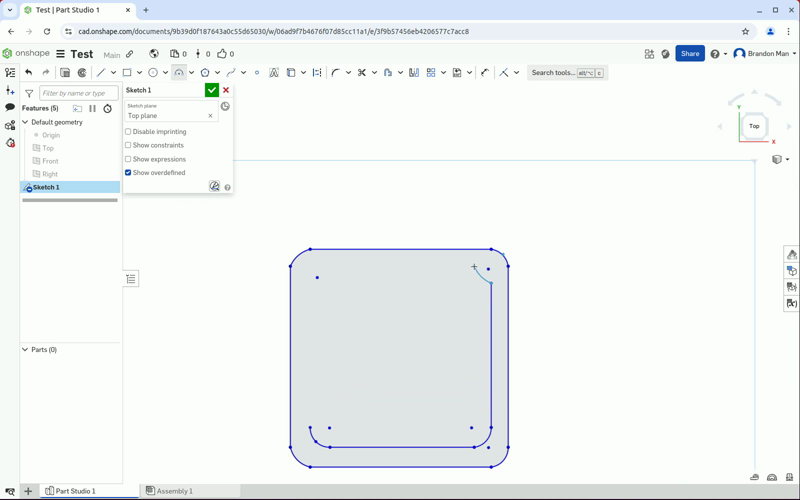
scroll(6)
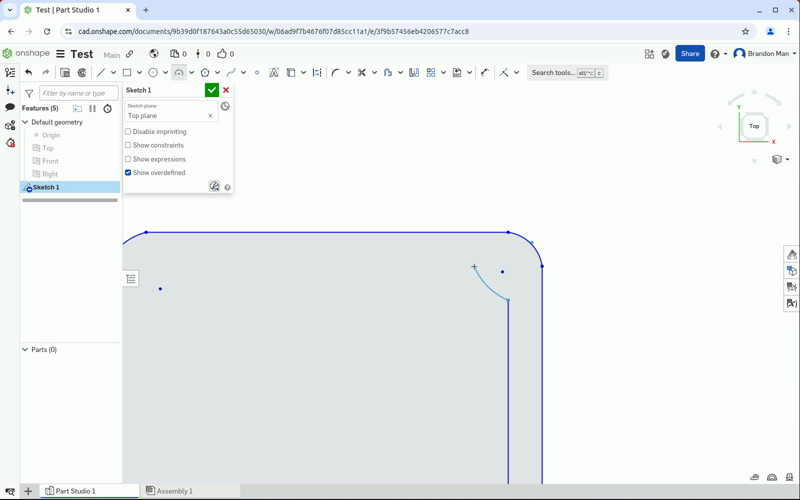
click(474, 266)
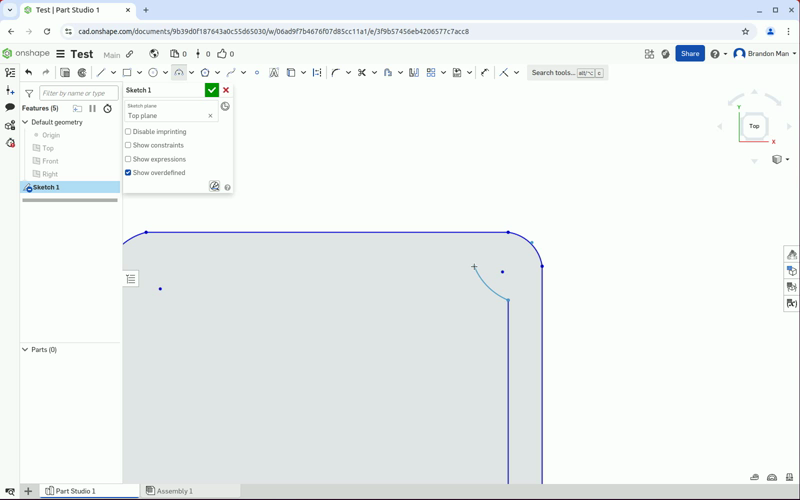
scroll(-6)
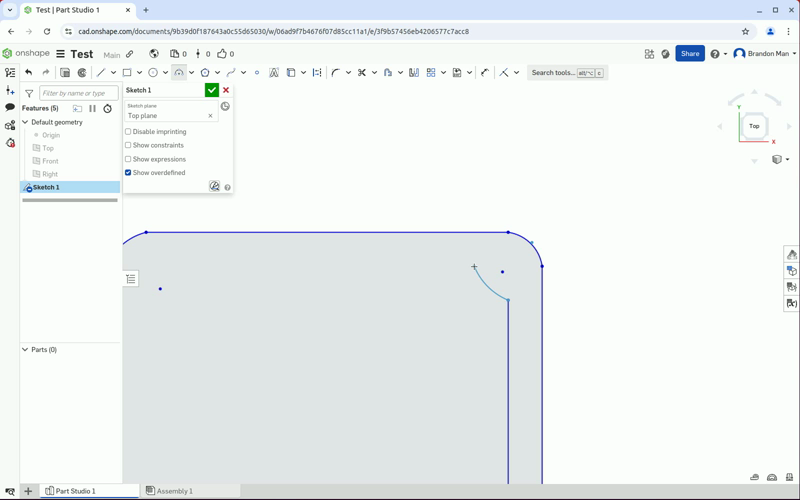
scroll(-6)
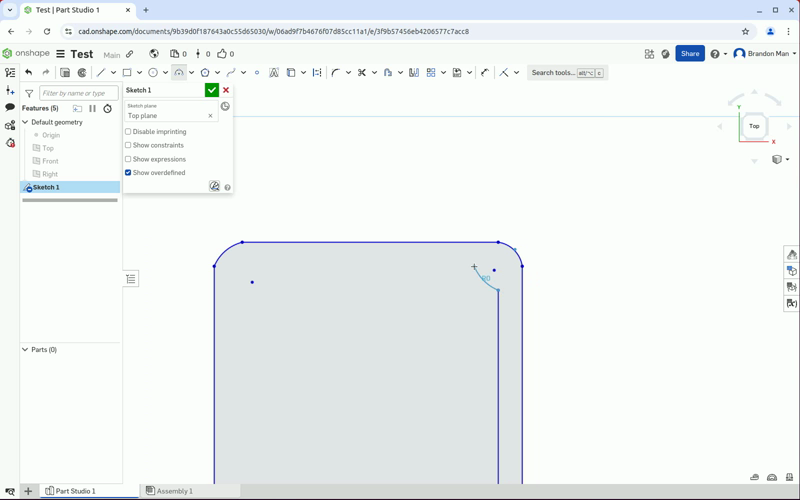
scroll(-6)
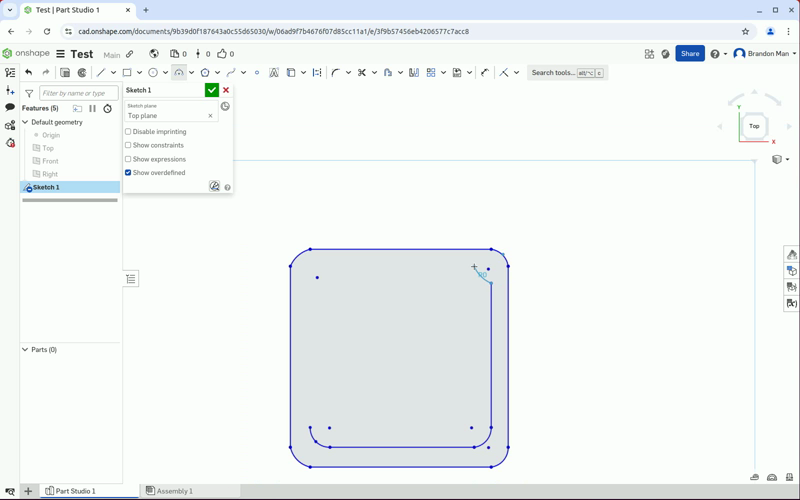
scroll(-6)
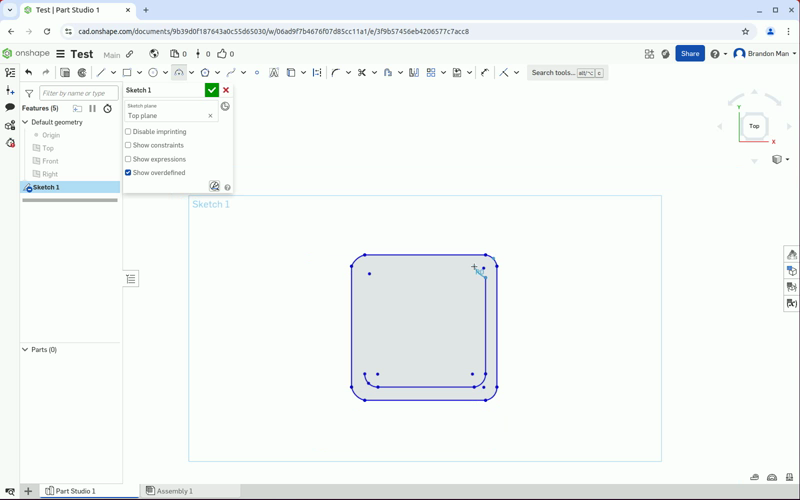
scroll(-6)
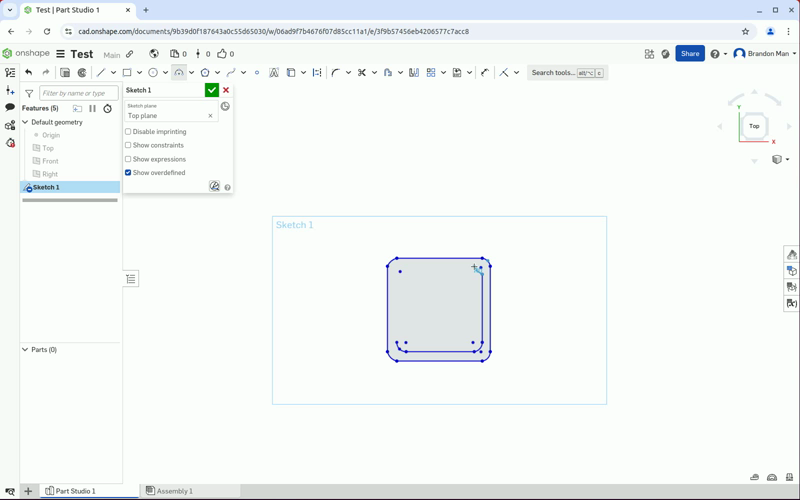
scroll(-6)
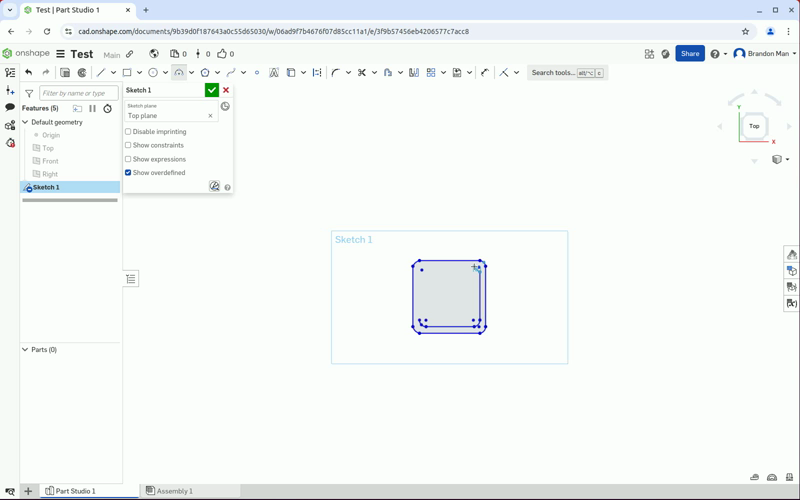
scroll(-6)
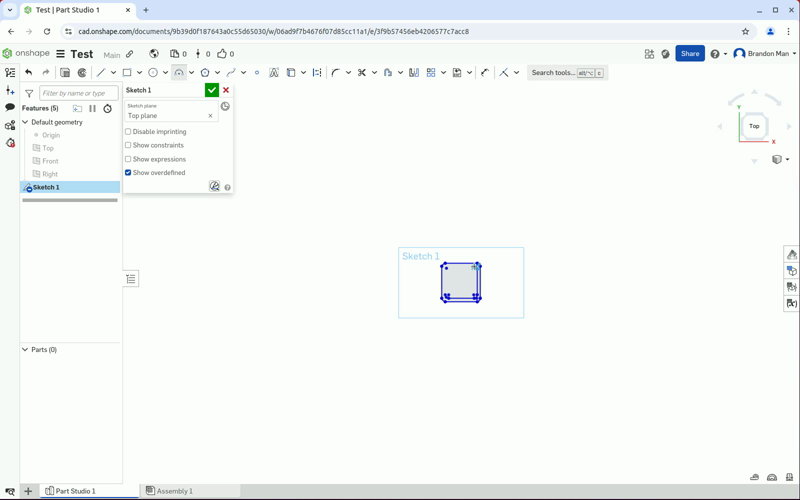
mouse_move(476, 267)
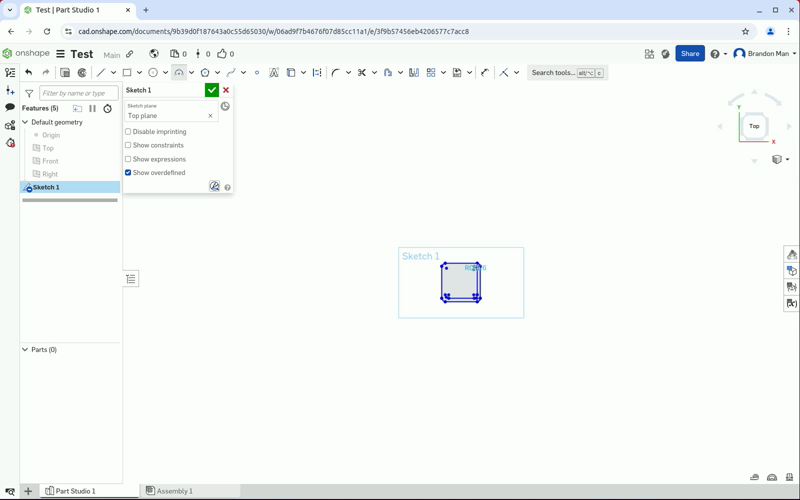
scroll(6)
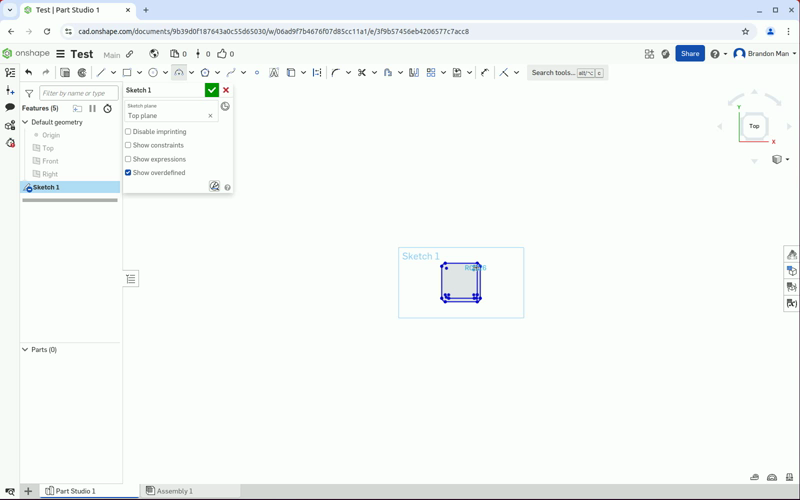
scroll(6)
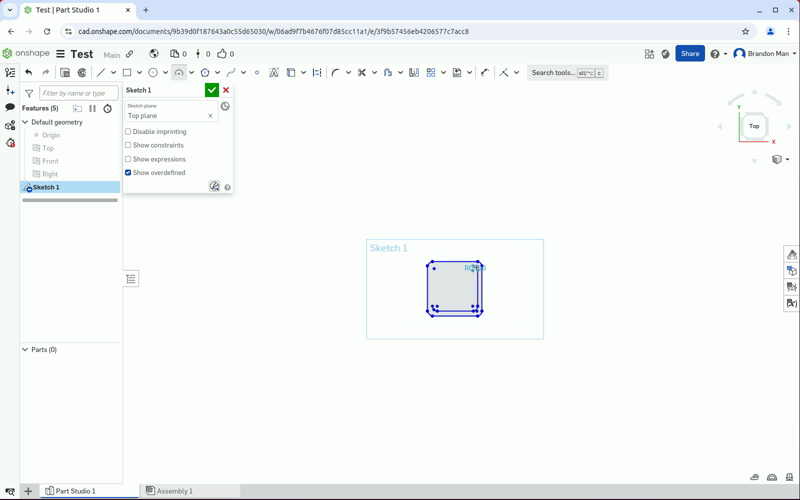
scroll(6)
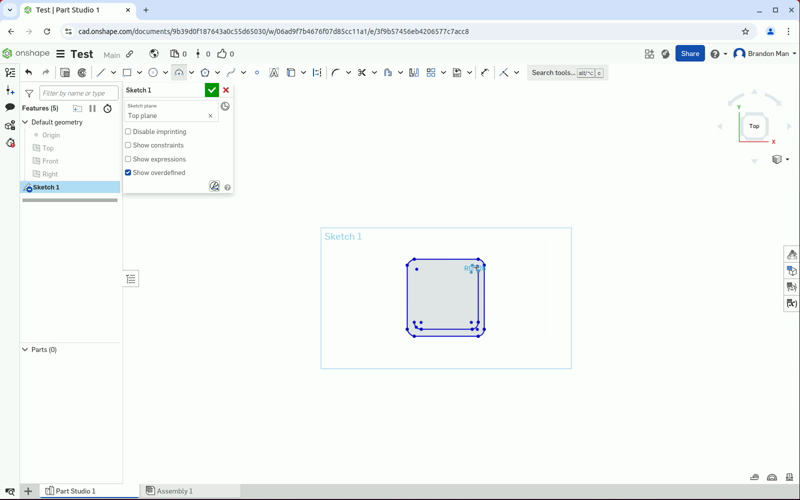
scroll(6)
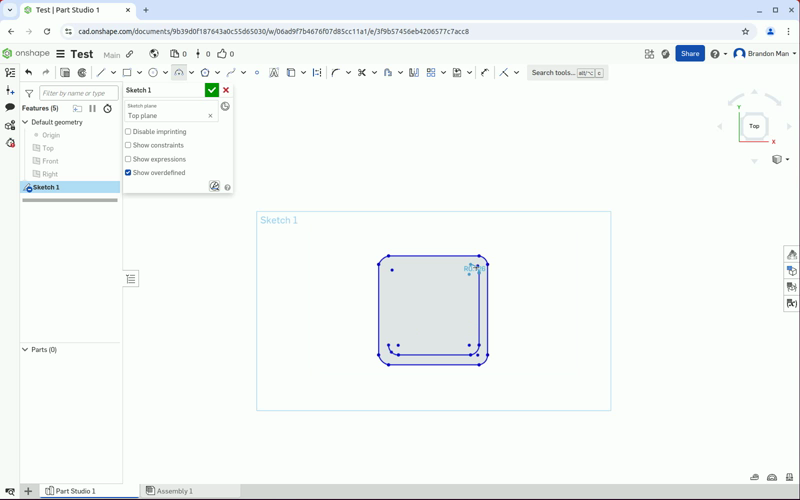
scroll(6)
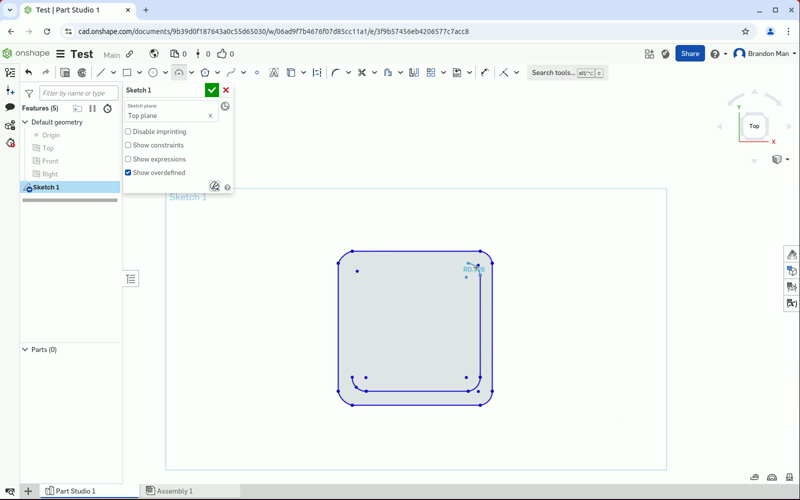
scroll(6)
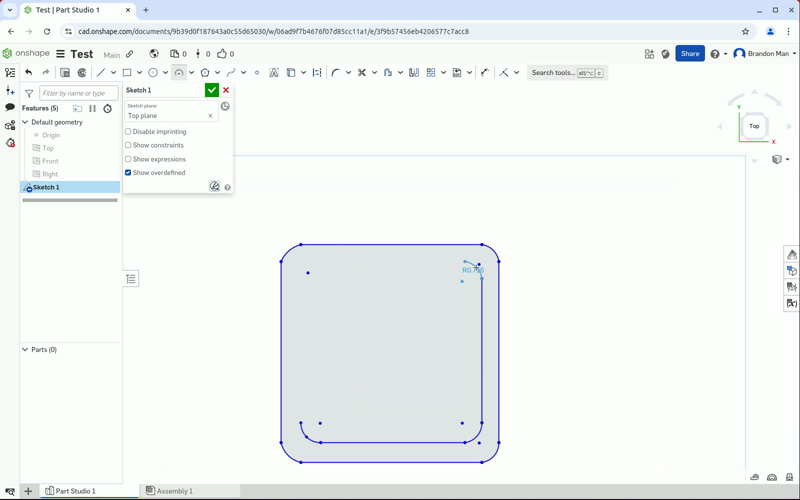
scroll(6)
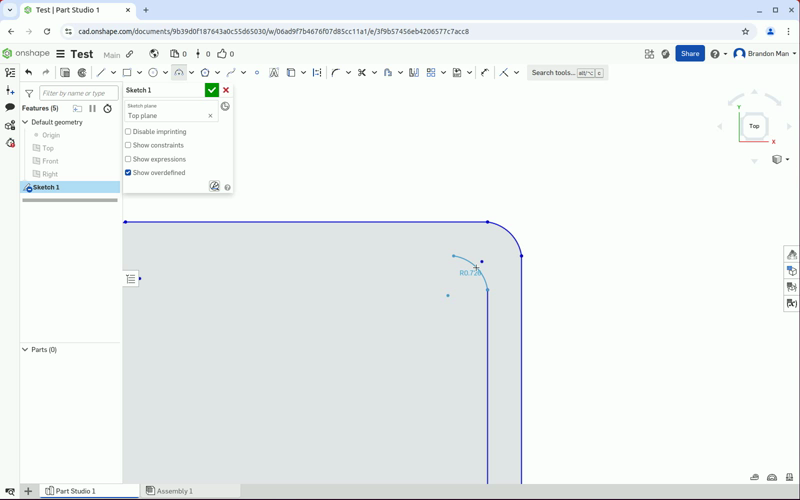
click(476, 267)
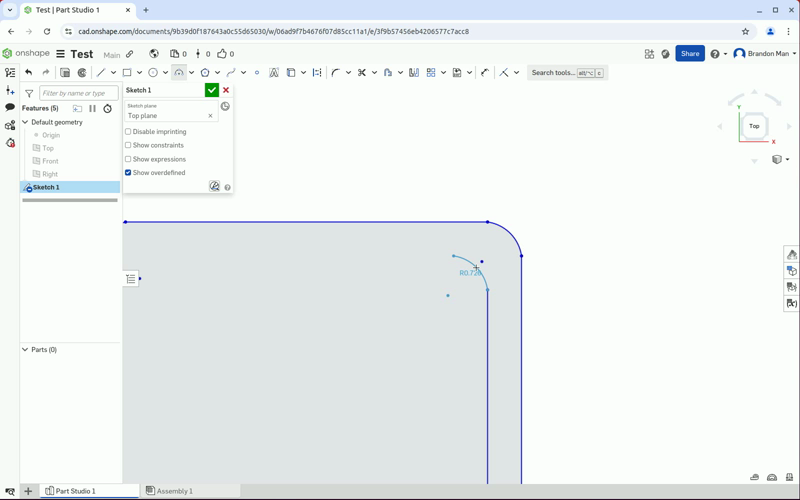
scroll(-6)
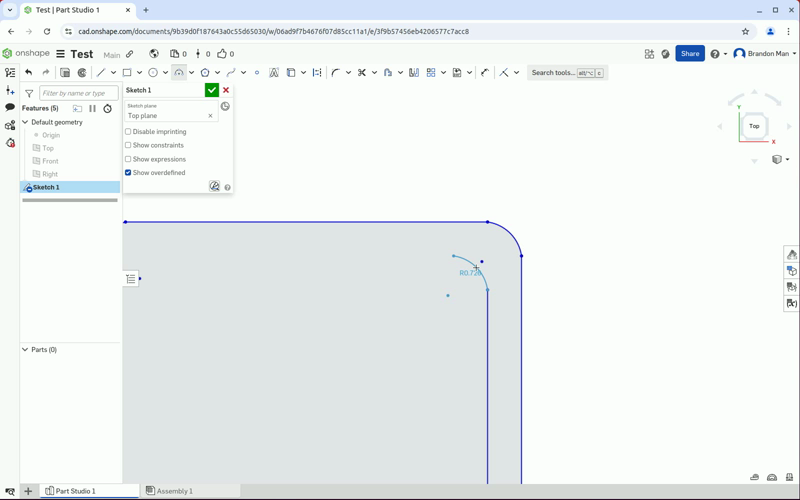
scroll(-6)
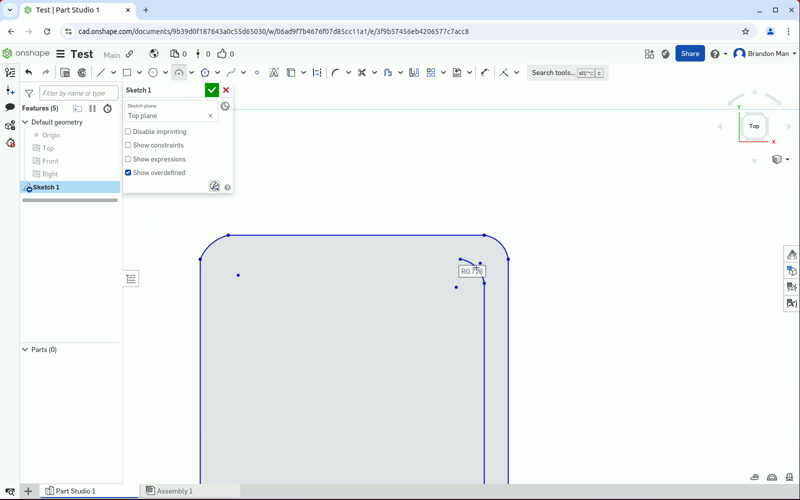
scroll(-6)
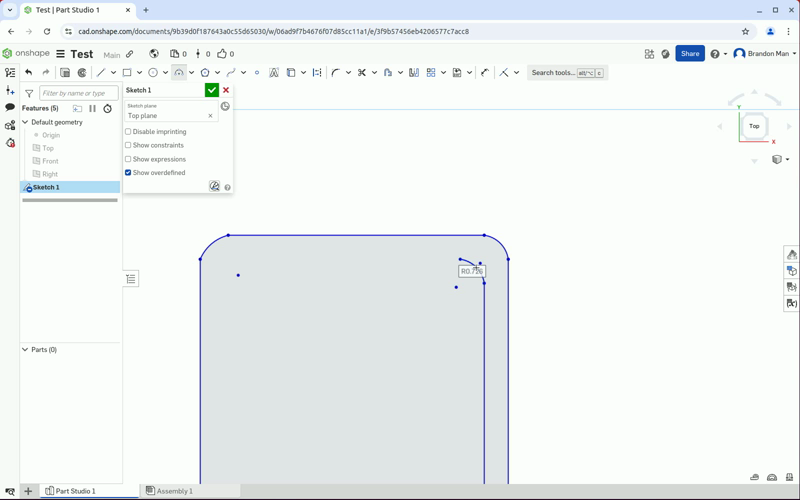
scroll(-6)
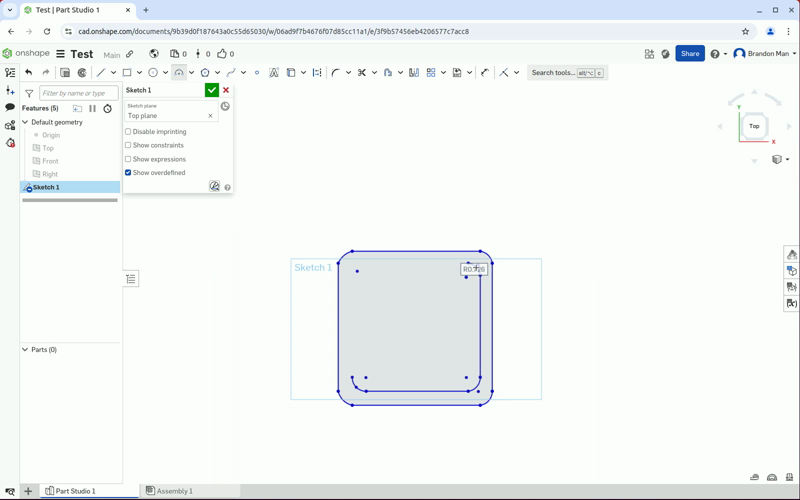
scroll(-6)
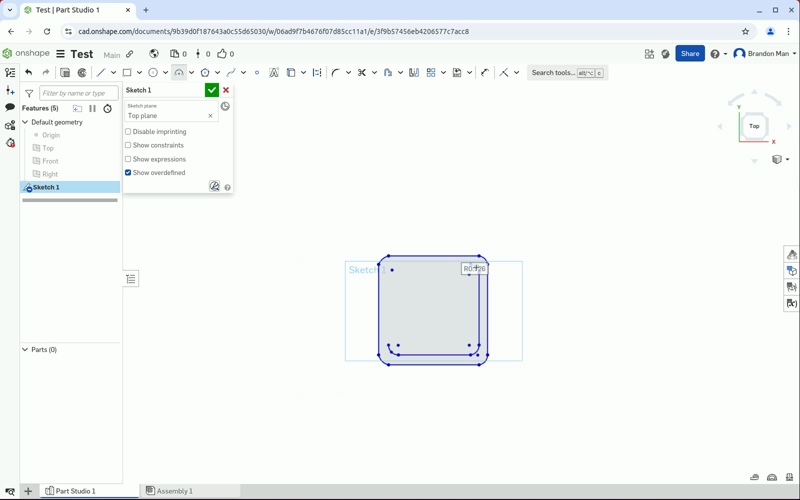
scroll(-6)
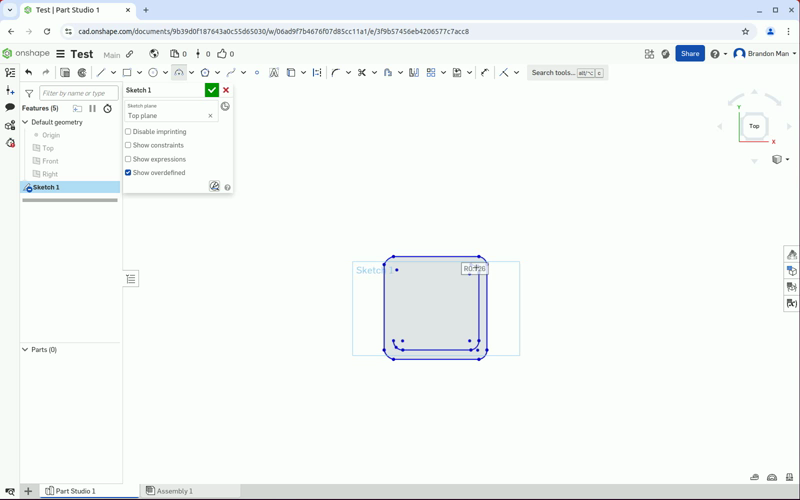
scroll(-6)
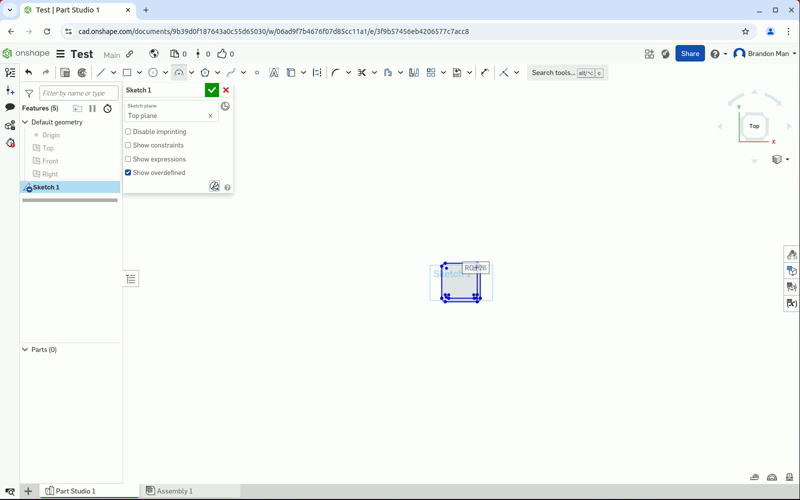
key_up(shift)
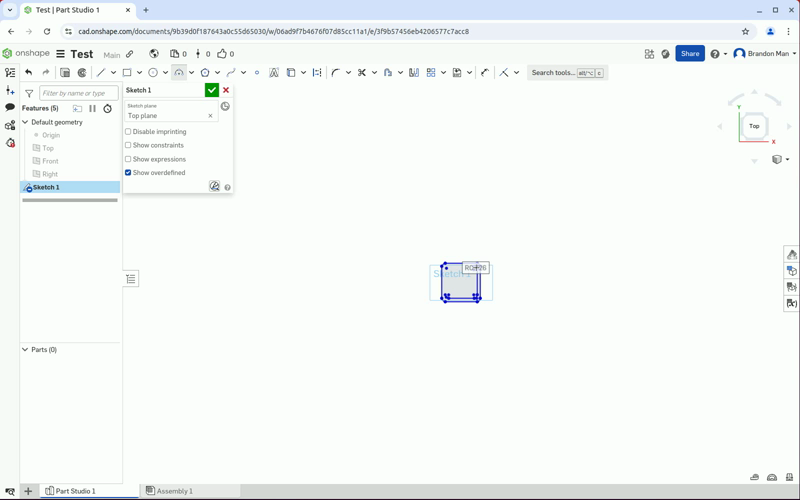
key(esc)
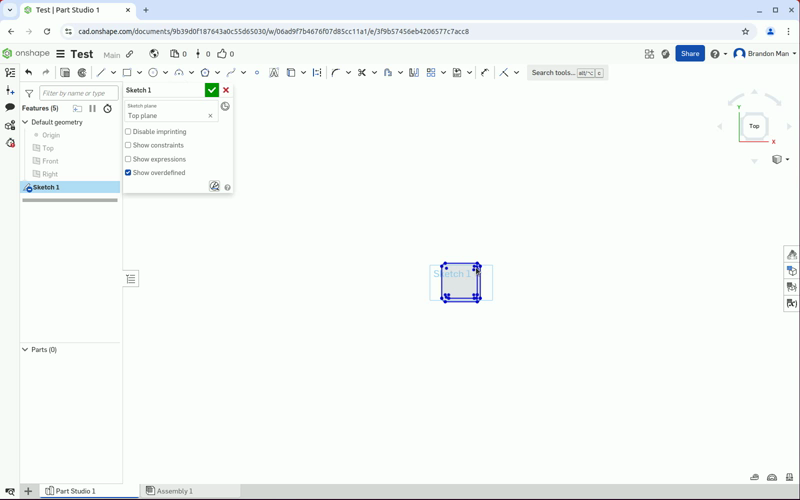
key(l)
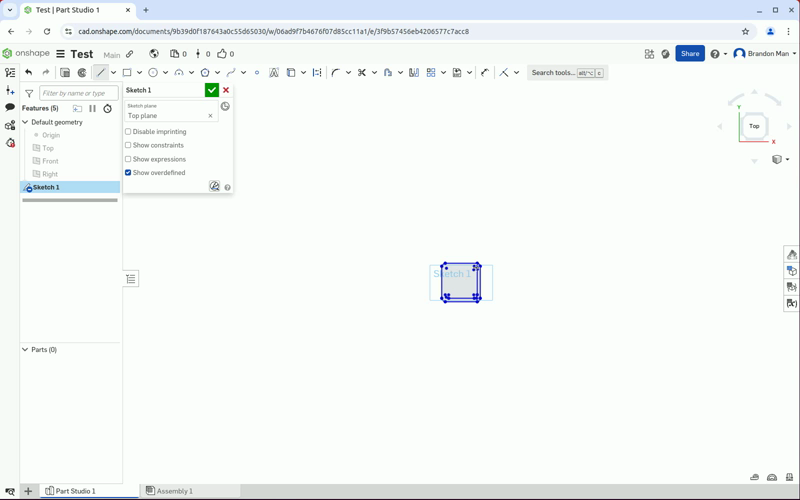
mouse_move(474, 266)
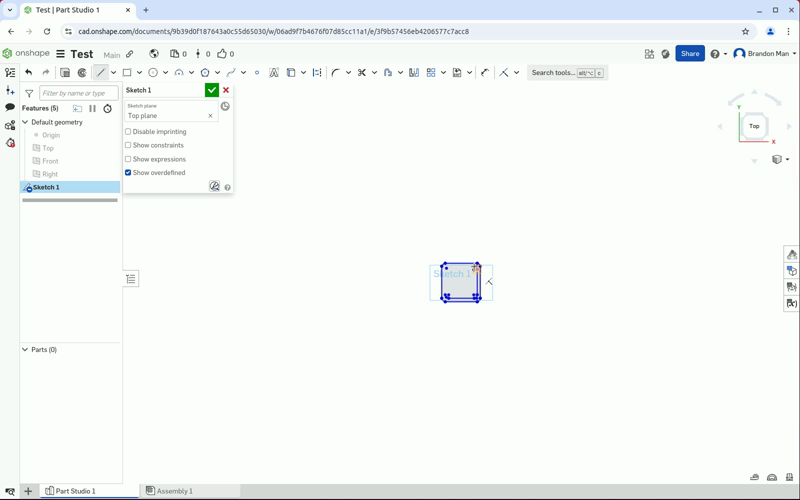
scroll(6)
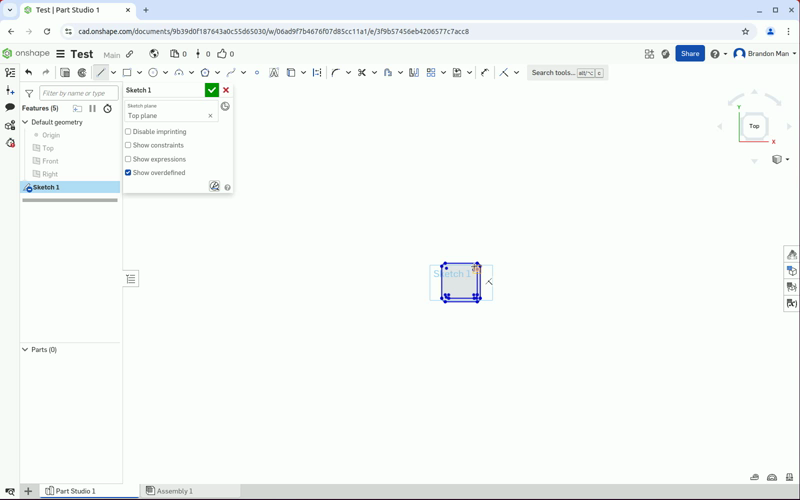
scroll(6)
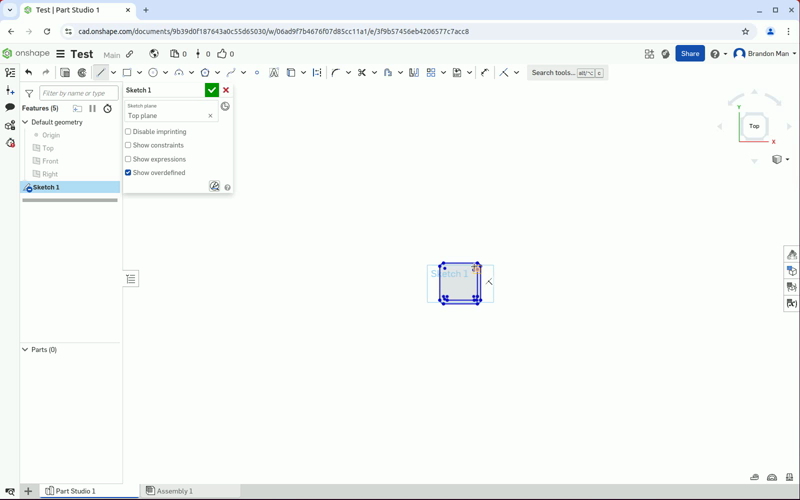
scroll(6)
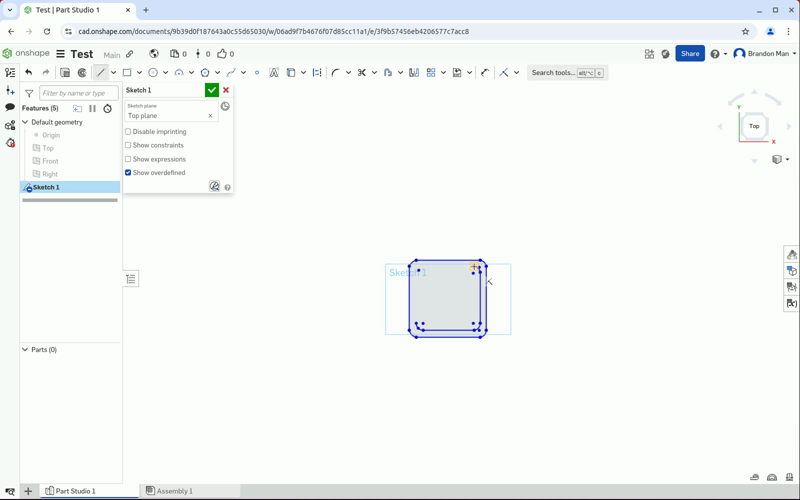
scroll(6)
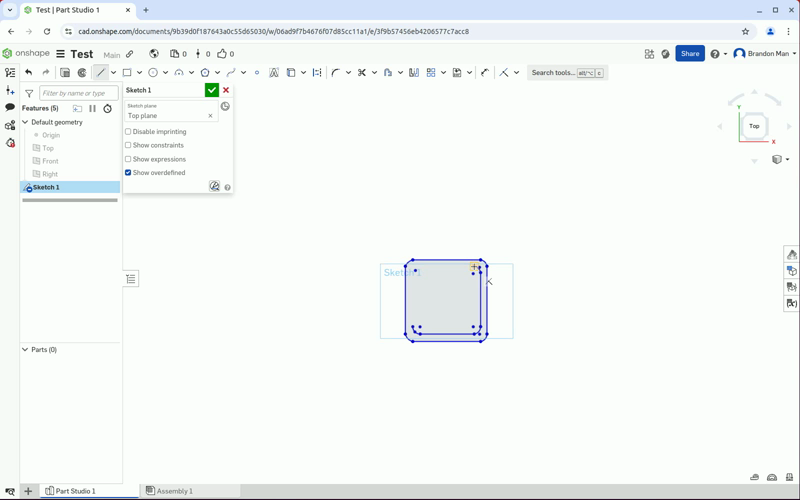
scroll(6)
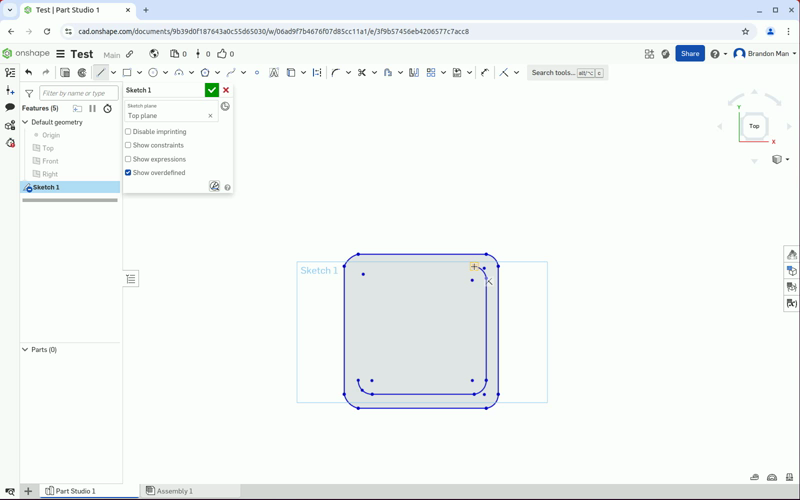
scroll(6)
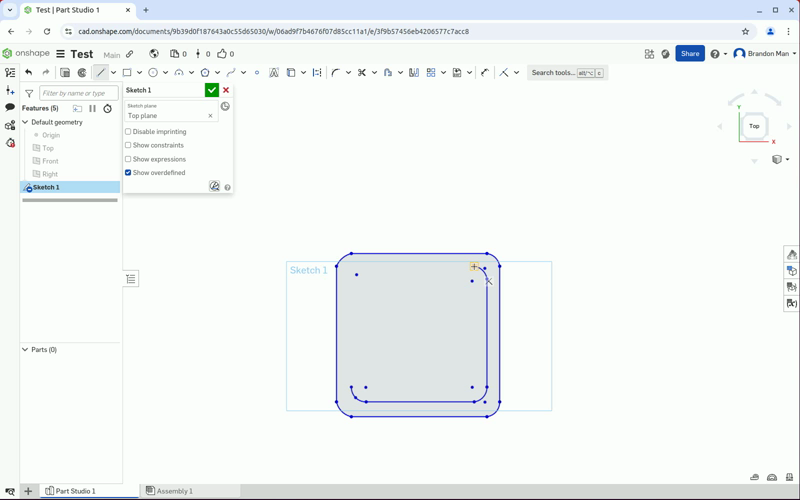
scroll(6)
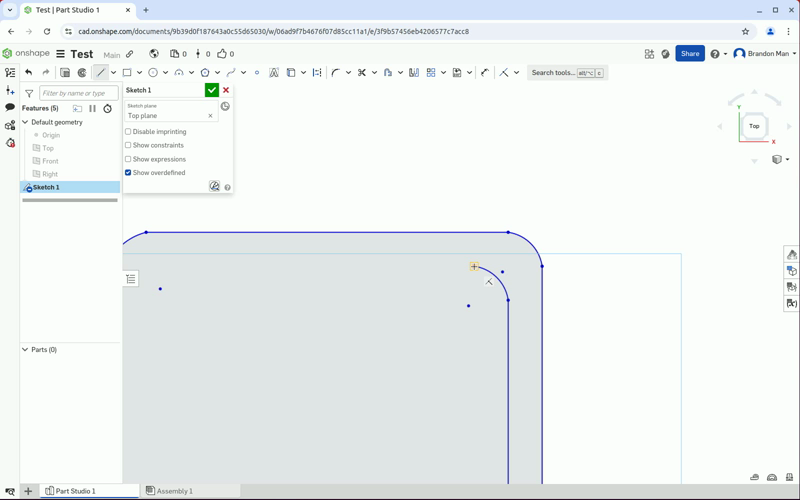
click(474, 266)
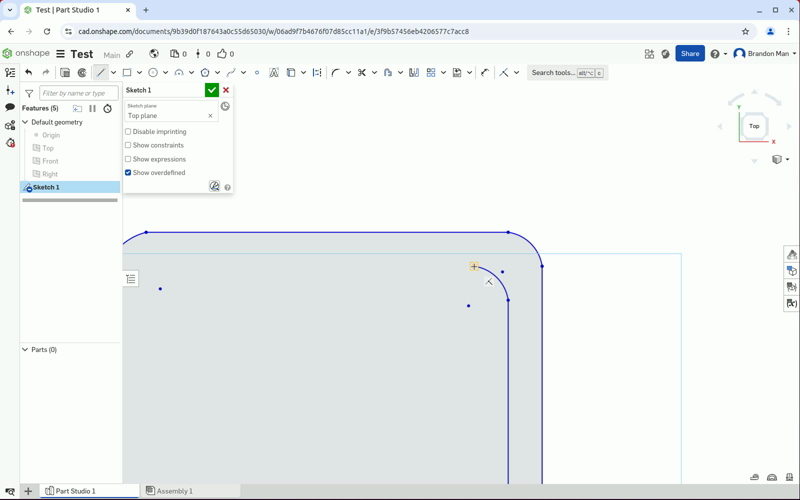
scroll(-6)
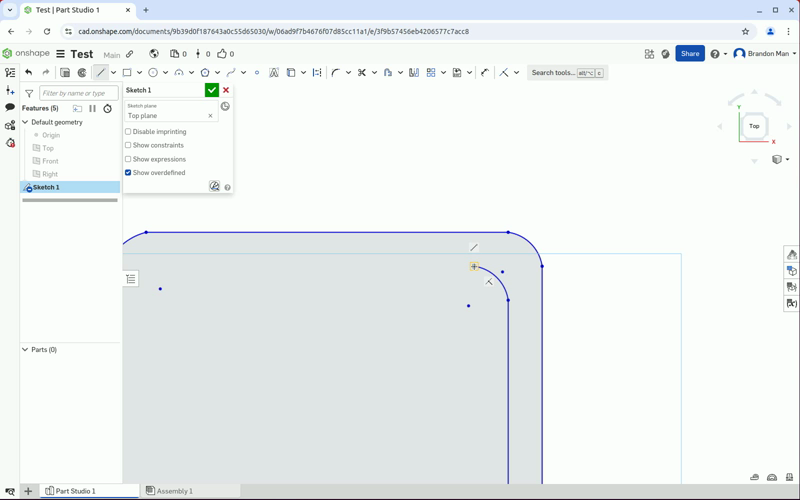
scroll(-6)
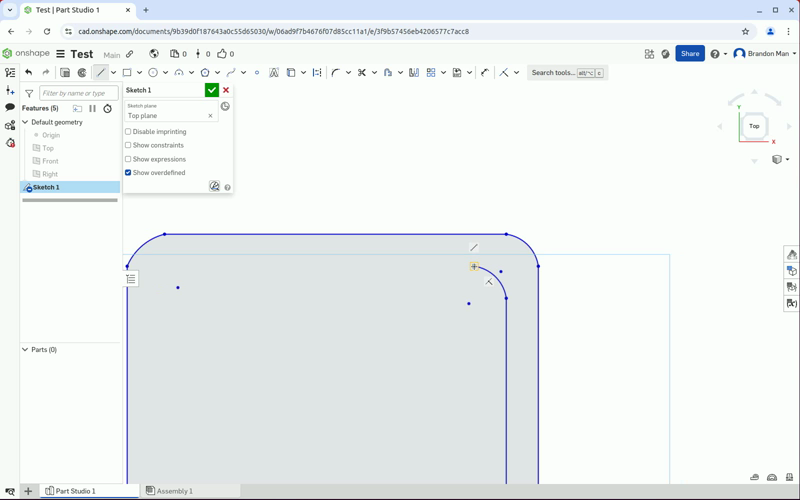
scroll(-6)
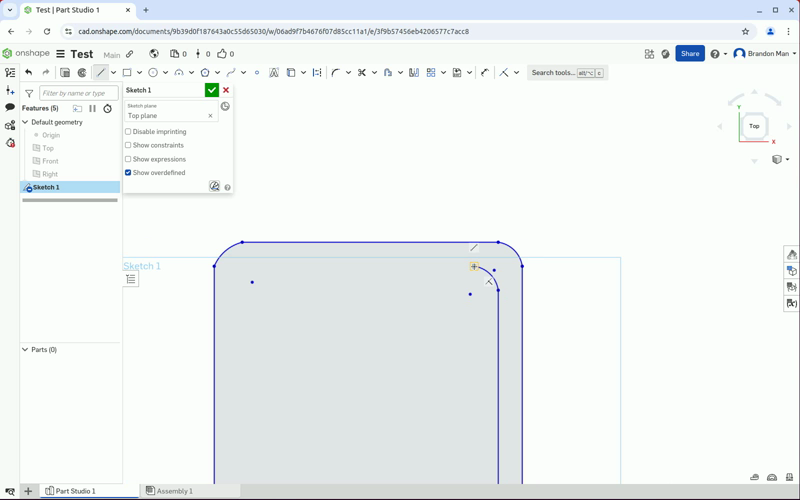
scroll(-6)
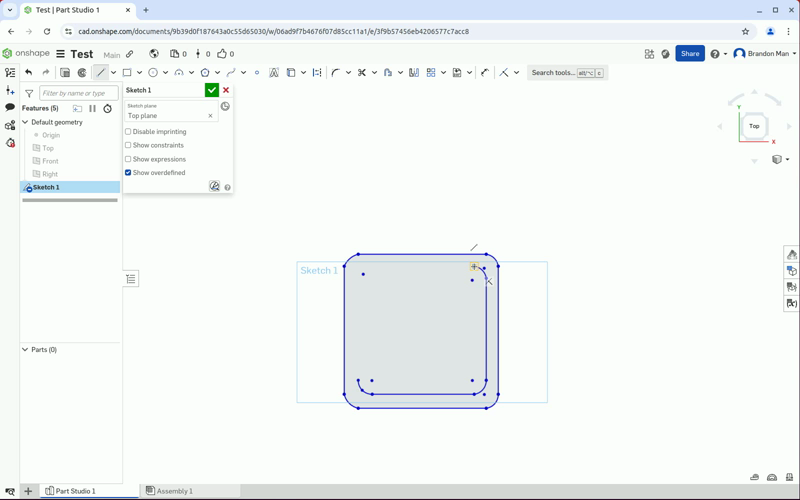
scroll(-6)
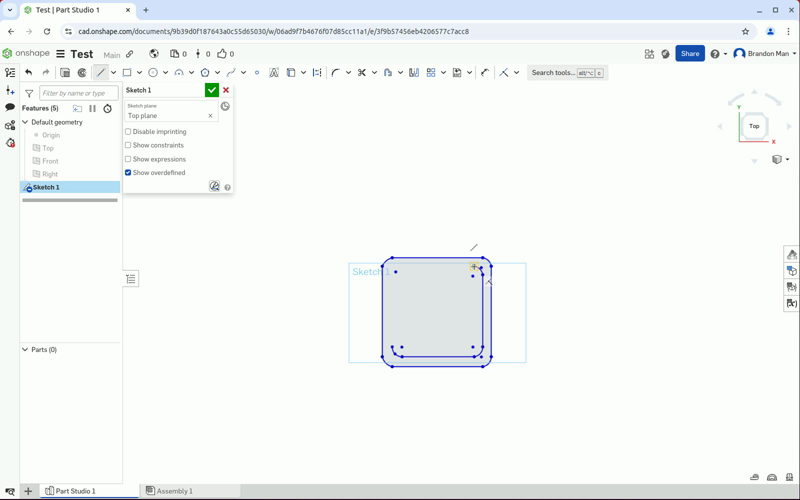
scroll(-6)
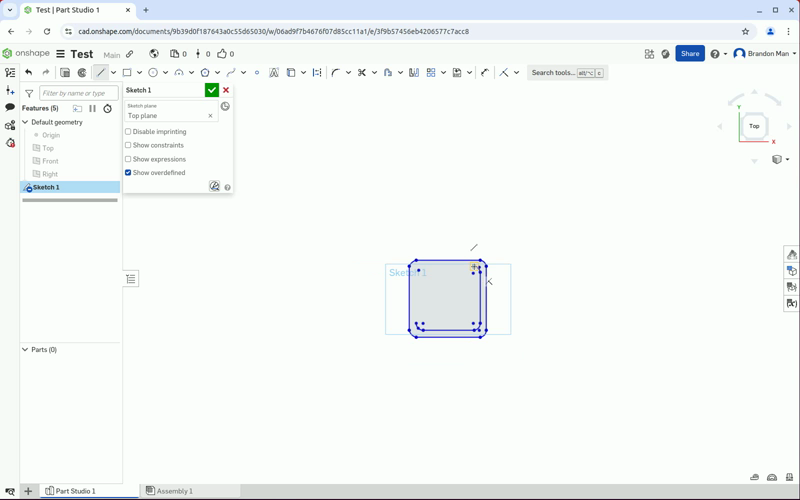
scroll(-6)
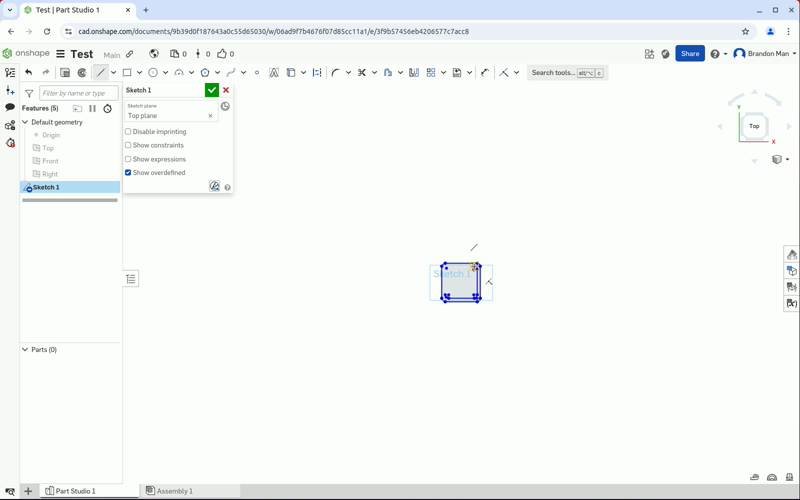
key_down(shift)
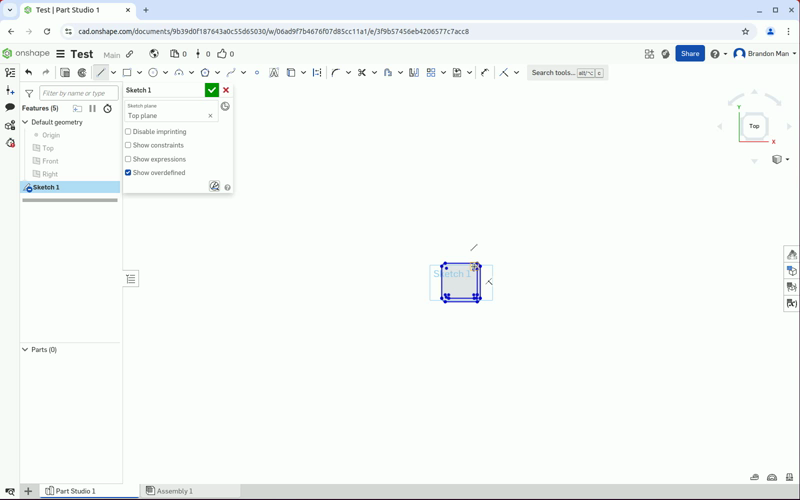
mouse_move(504, 266)
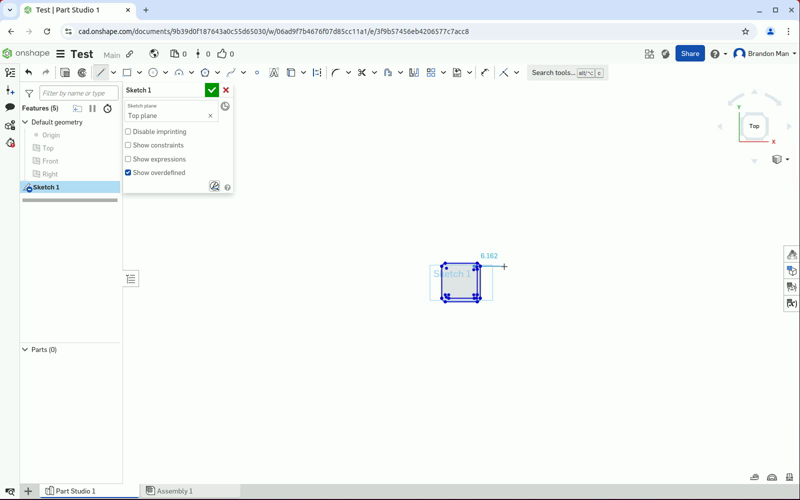
mouse_move(448, 266)
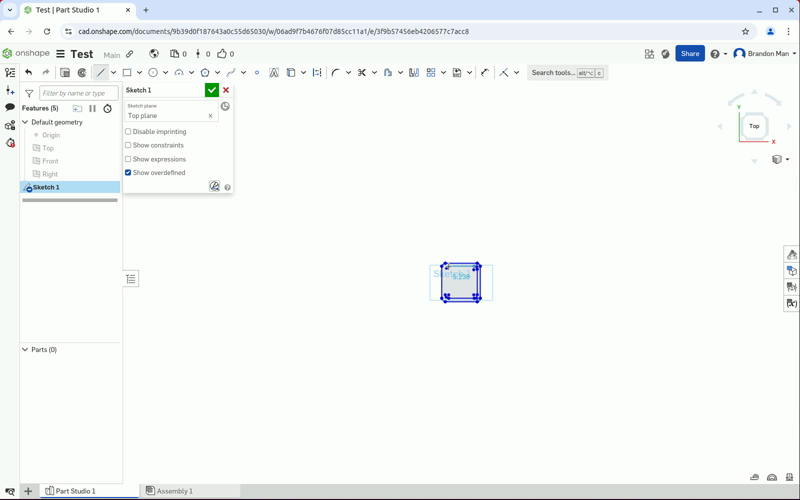
scroll(6)
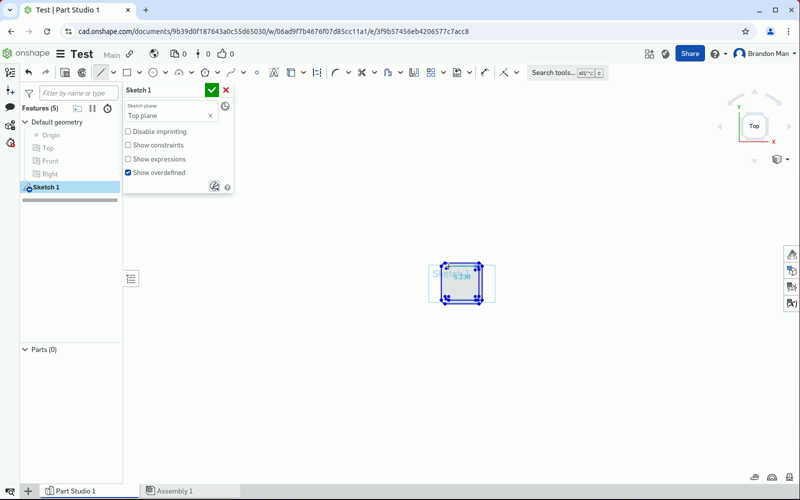
scroll(6)
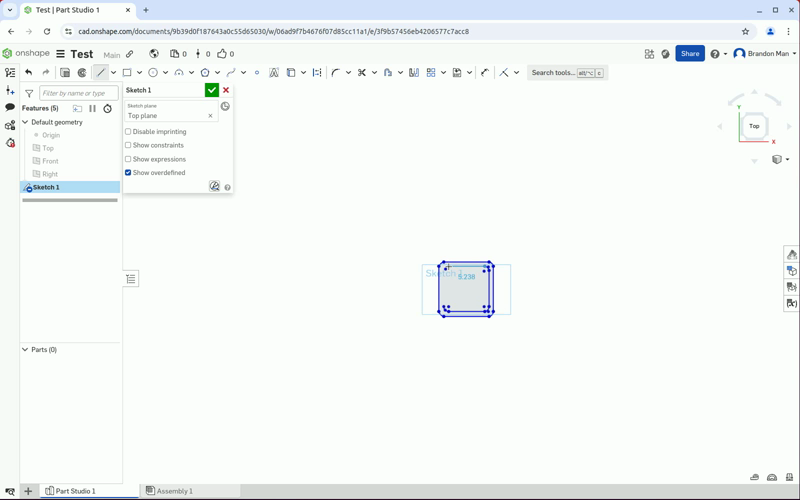
scroll(6)
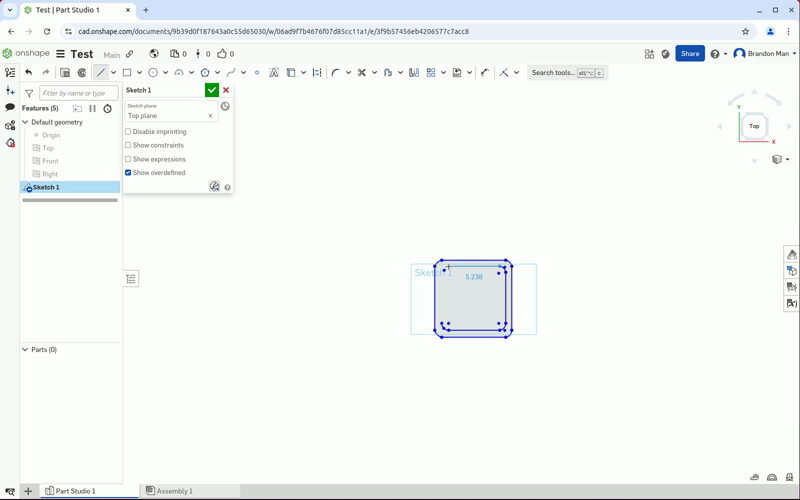
scroll(6)
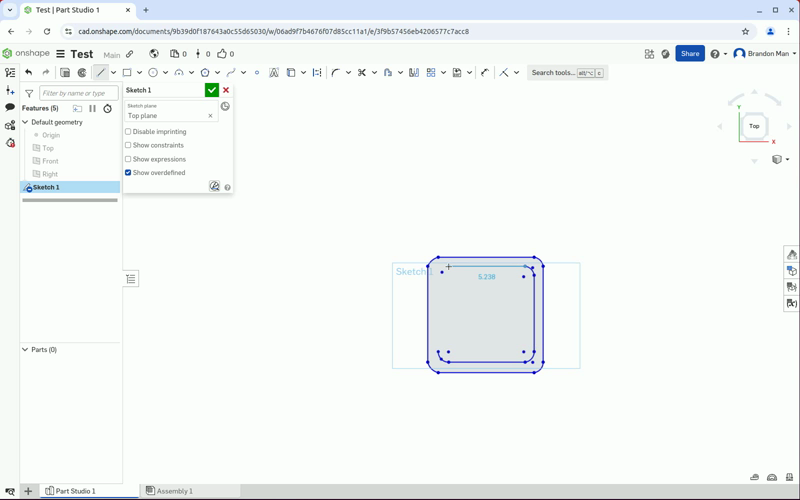
scroll(6)
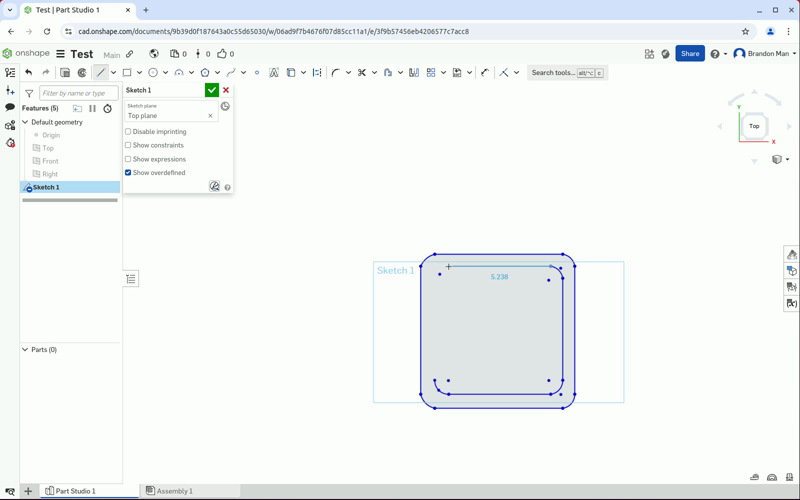
scroll(6)
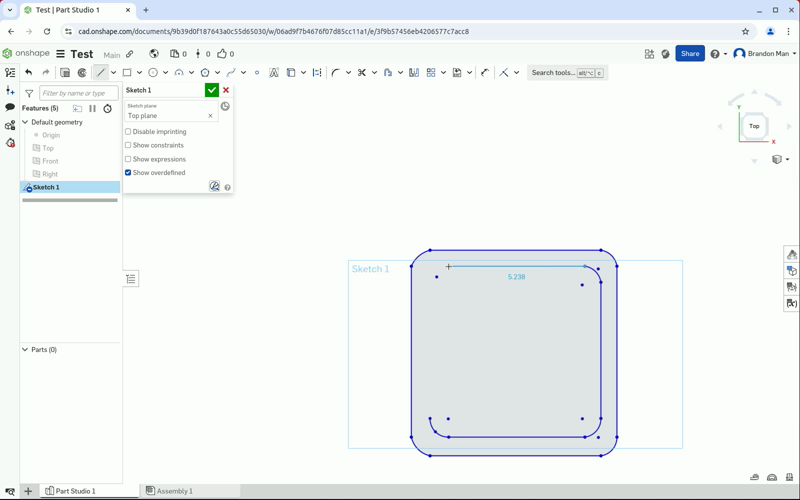
scroll(6)
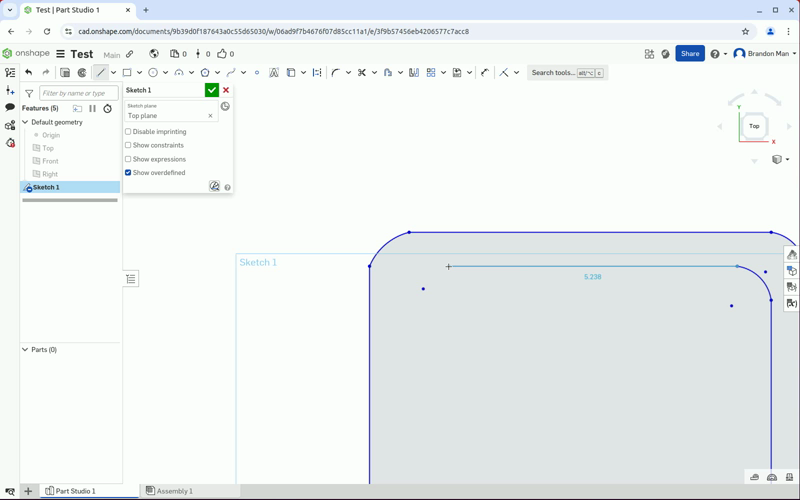
click(448, 266)
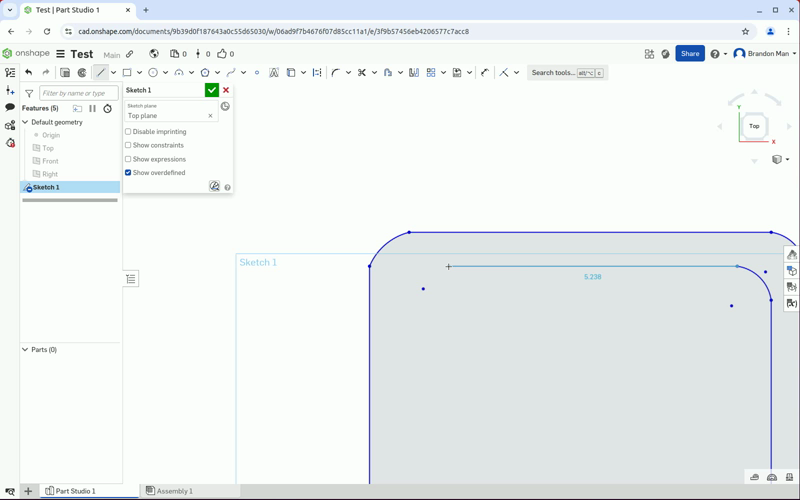
scroll(-6)
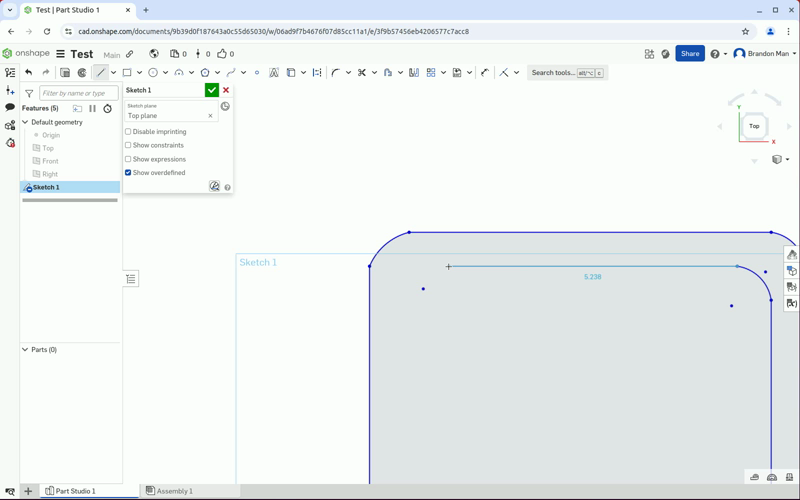
scroll(-6)
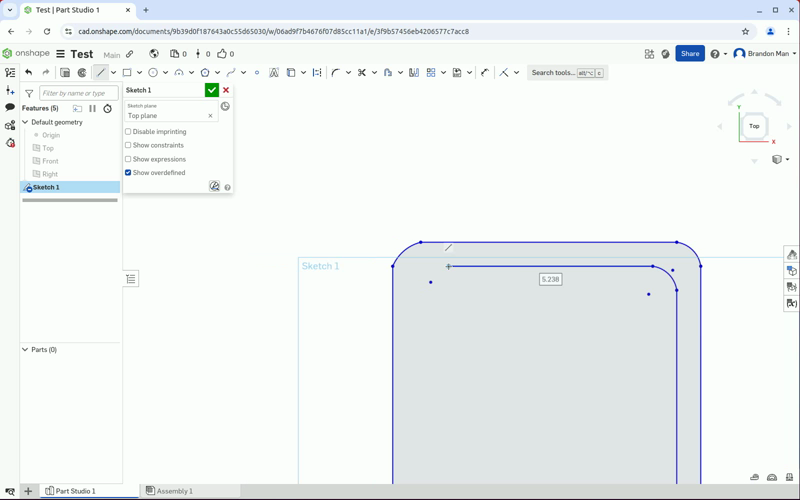
scroll(-6)
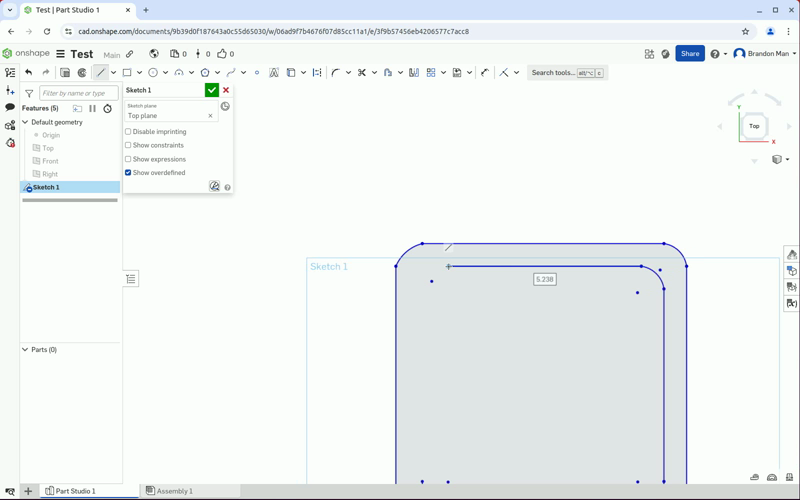
scroll(-6)
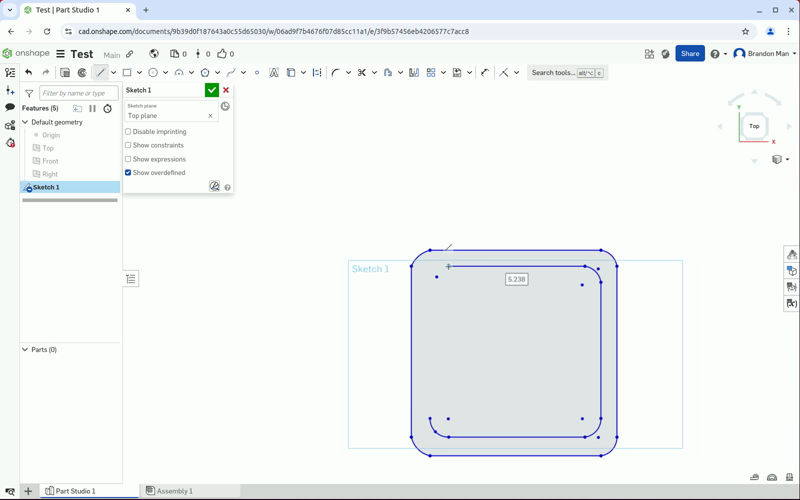
scroll(-6)
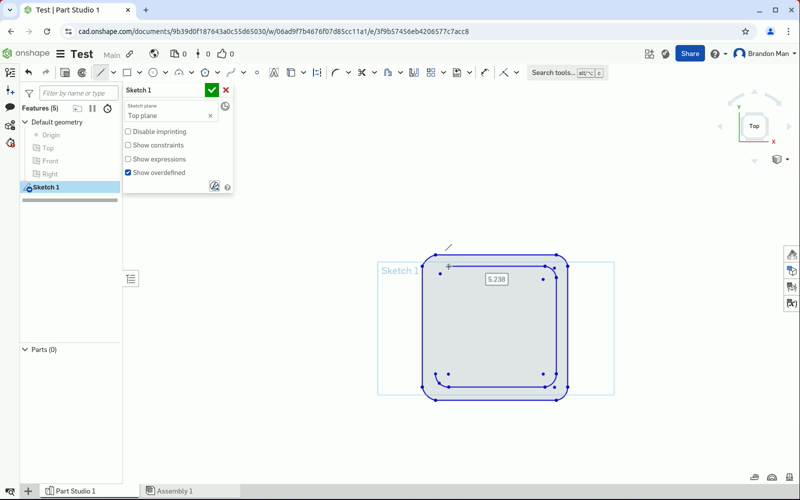
scroll(-6)
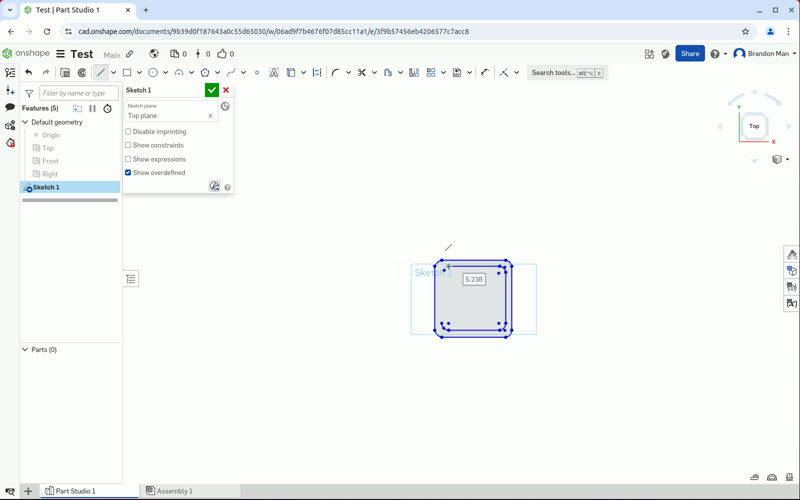
scroll(-6)
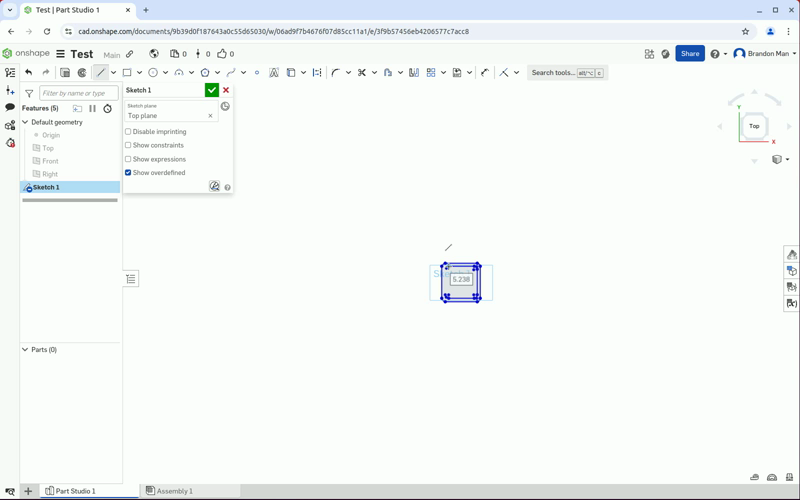
key_up(shift)
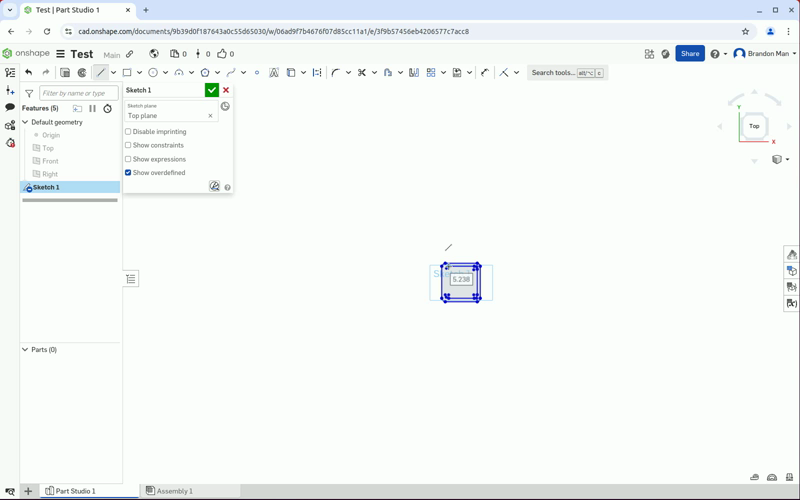
key(esc)
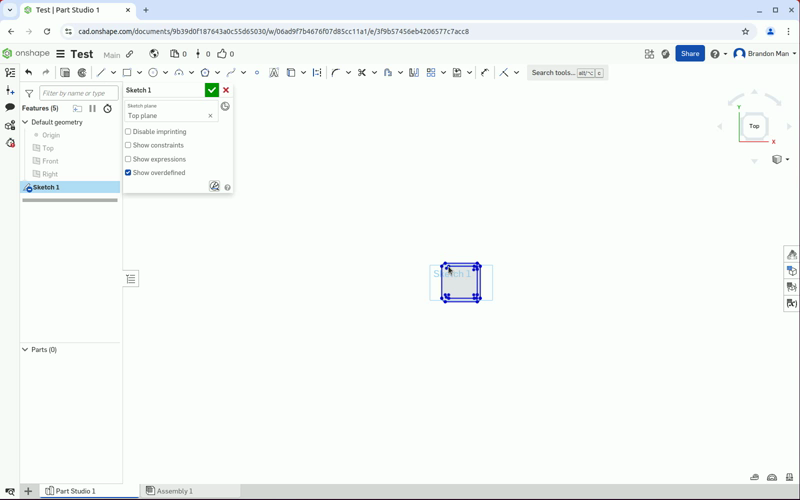
key(a)
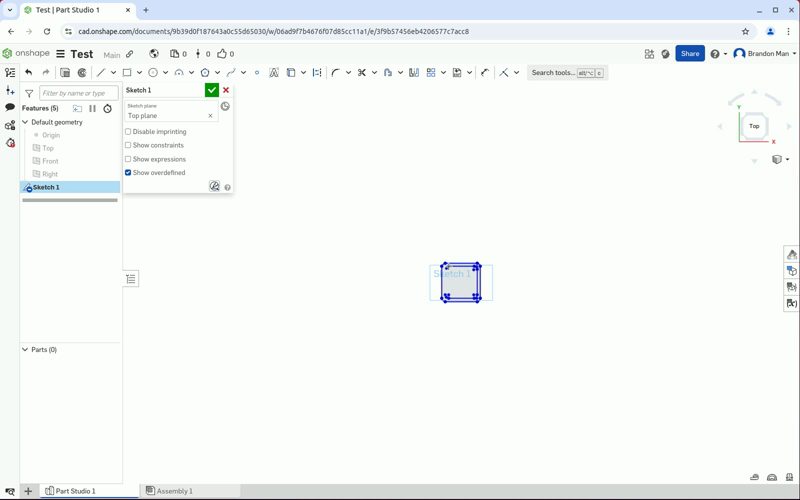
mouse_move(448, 266)
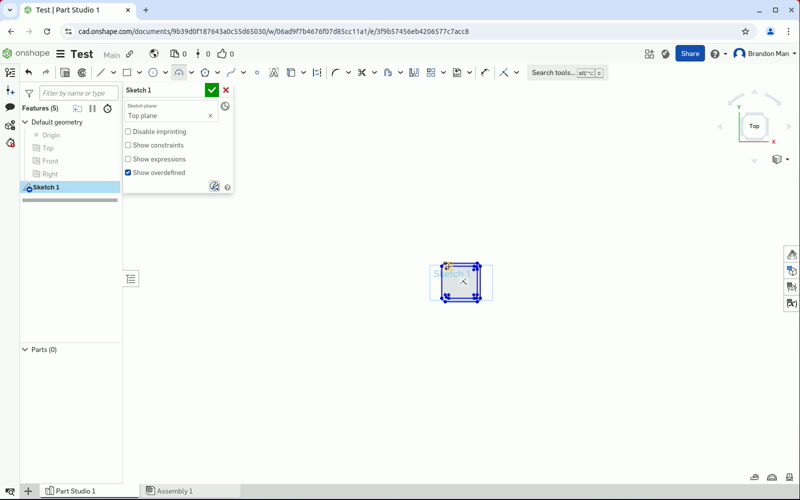
scroll(6)
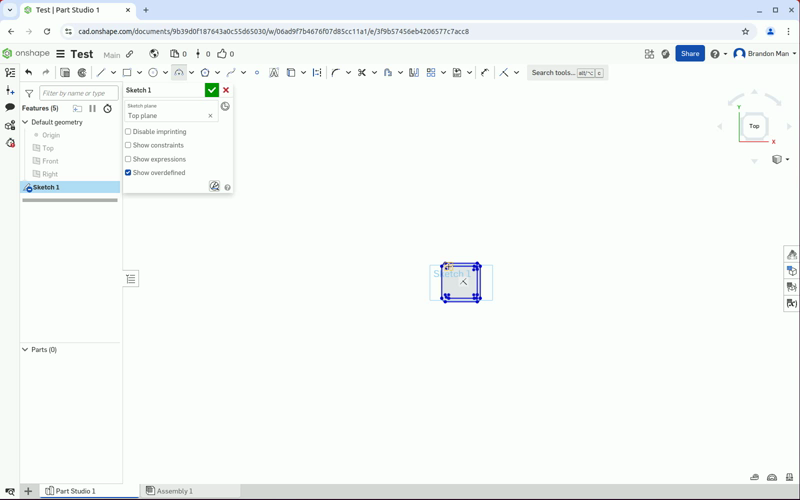
scroll(6)
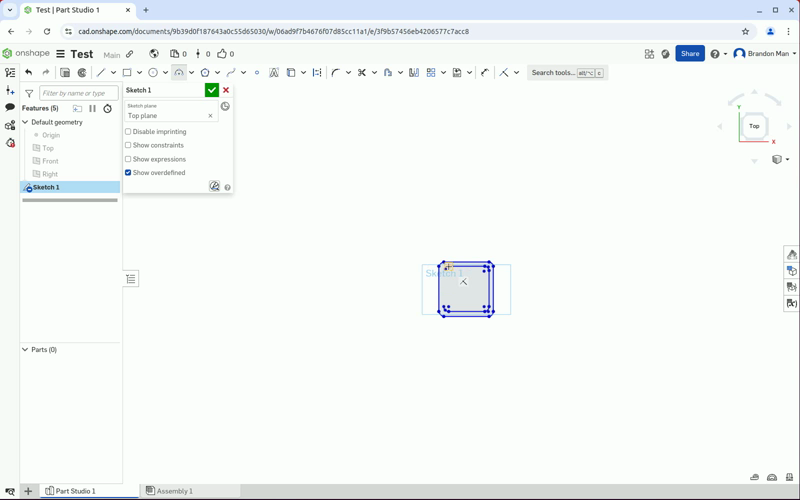
scroll(6)
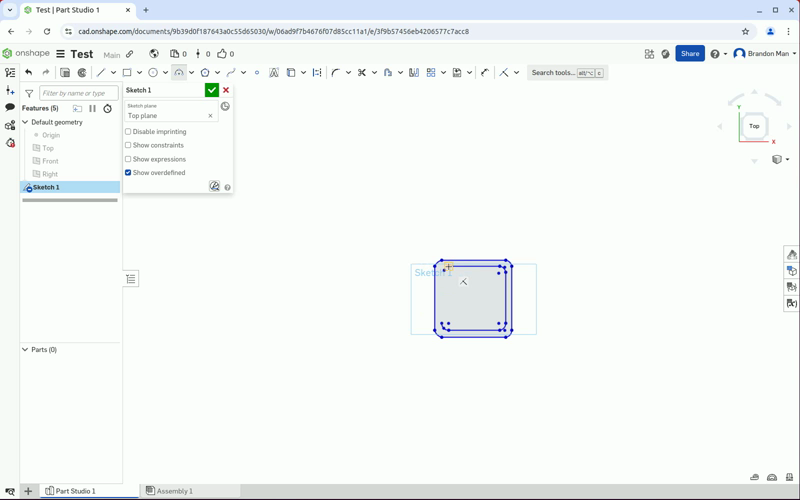
scroll(6)
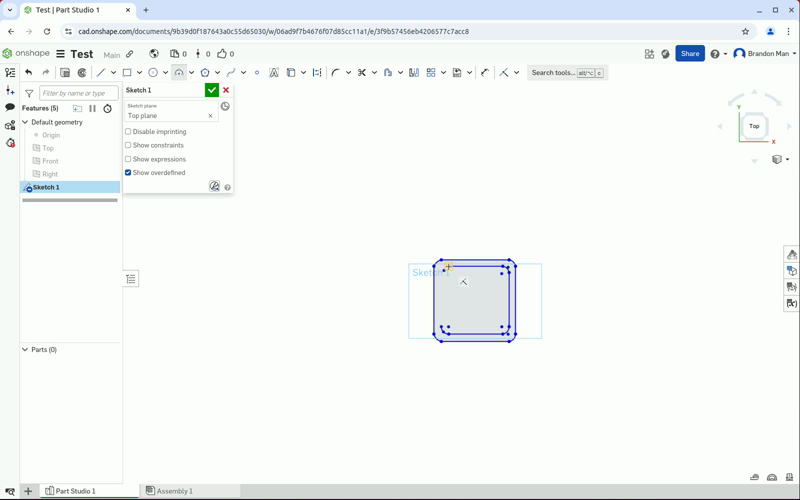
scroll(6)
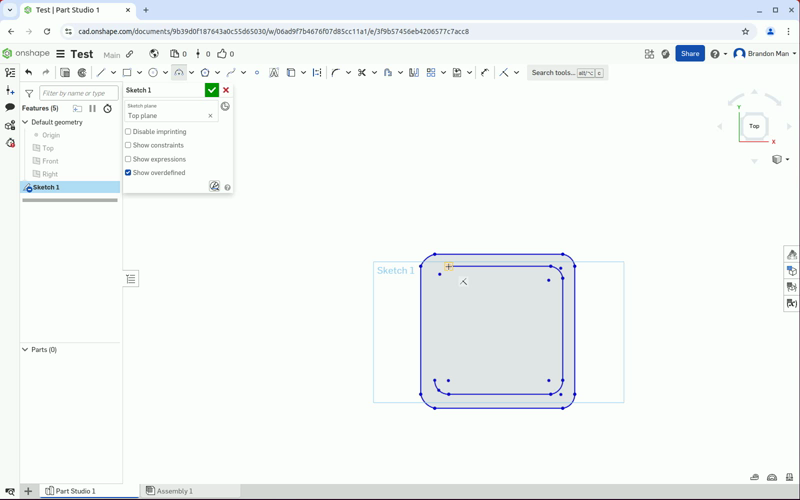
scroll(6)
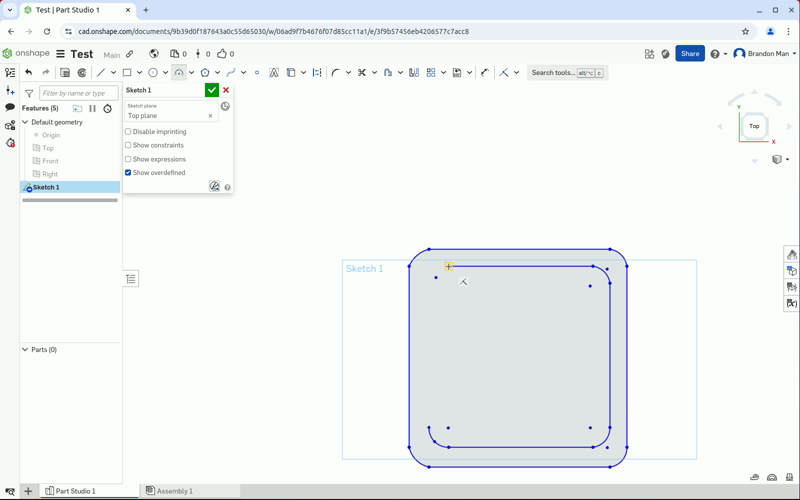
scroll(6)
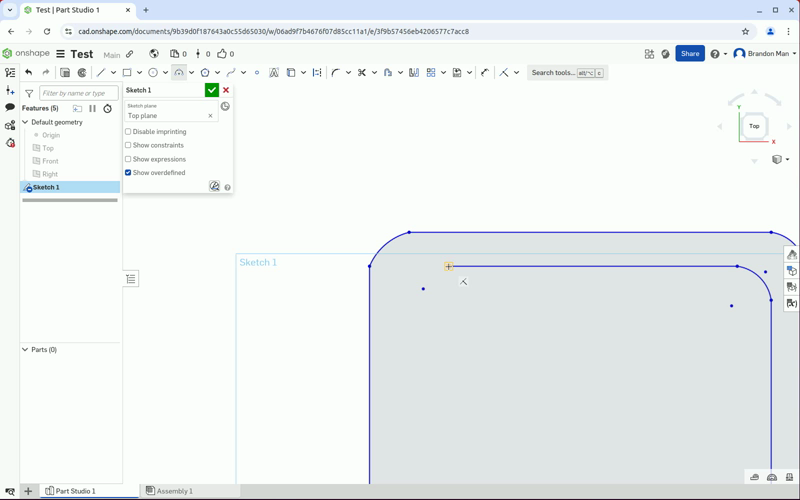
click(448, 266)
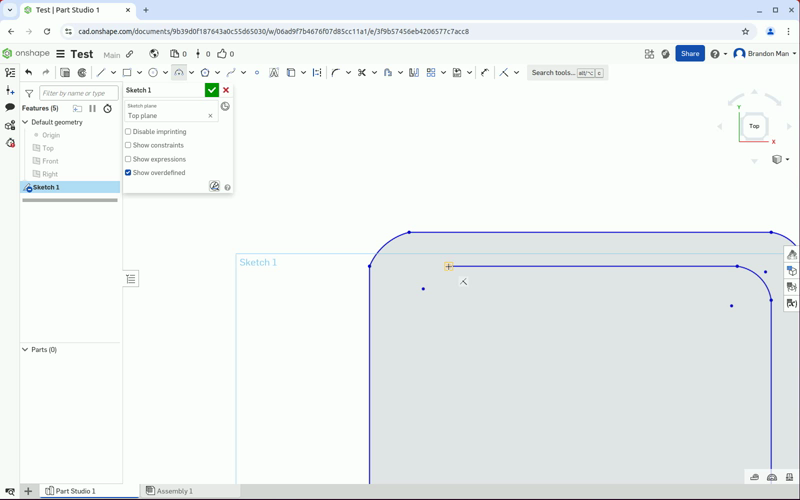
scroll(-6)
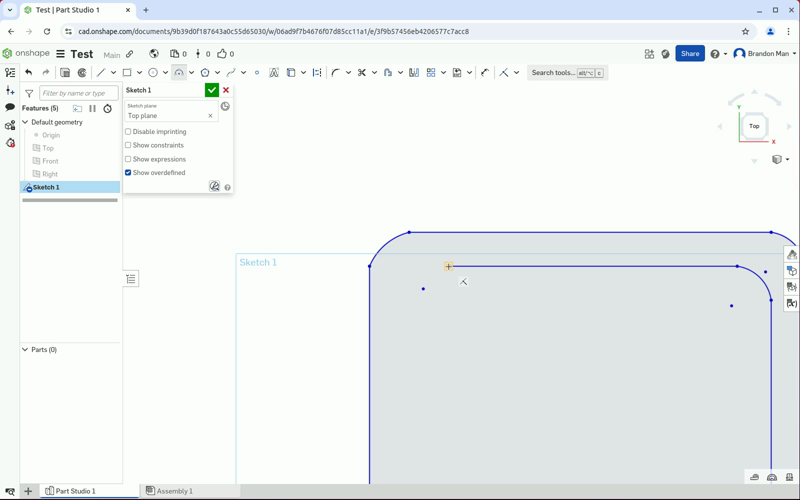
scroll(-6)
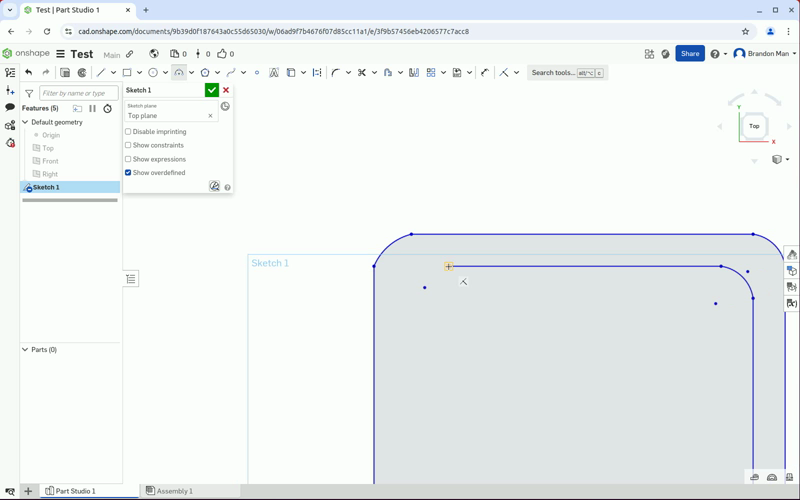
scroll(-6)
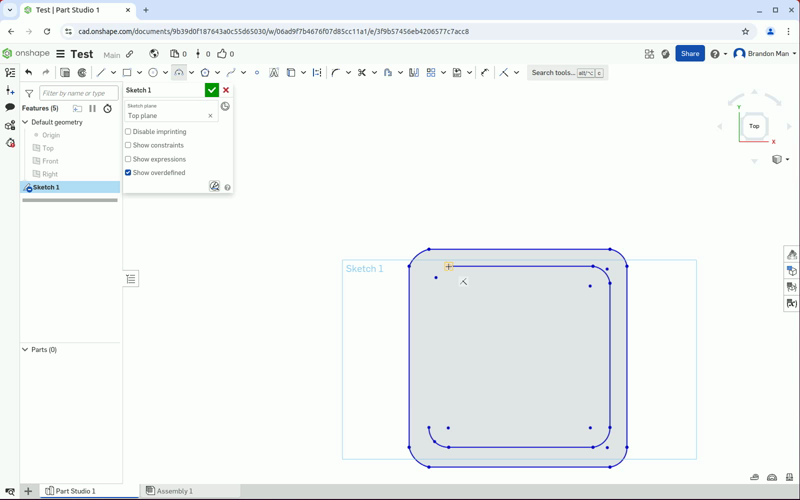
scroll(-6)
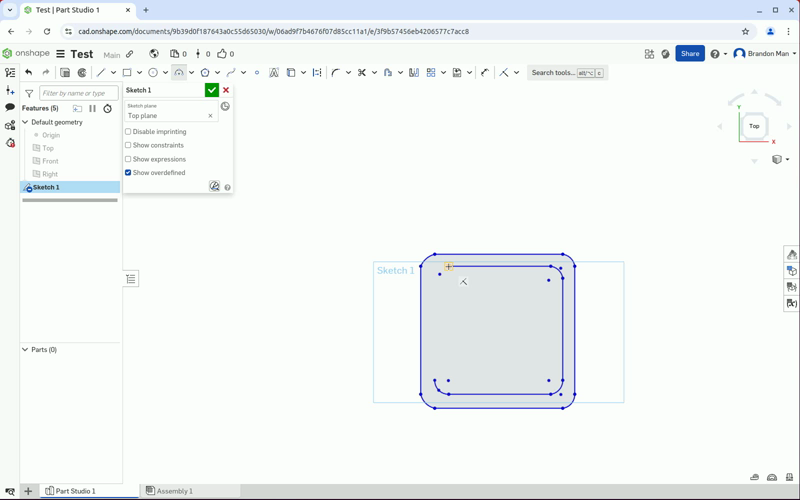
scroll(-6)
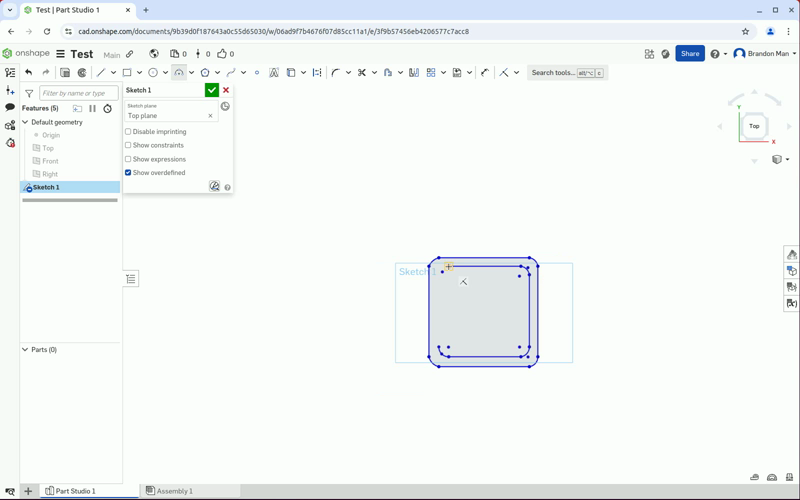
scroll(-6)
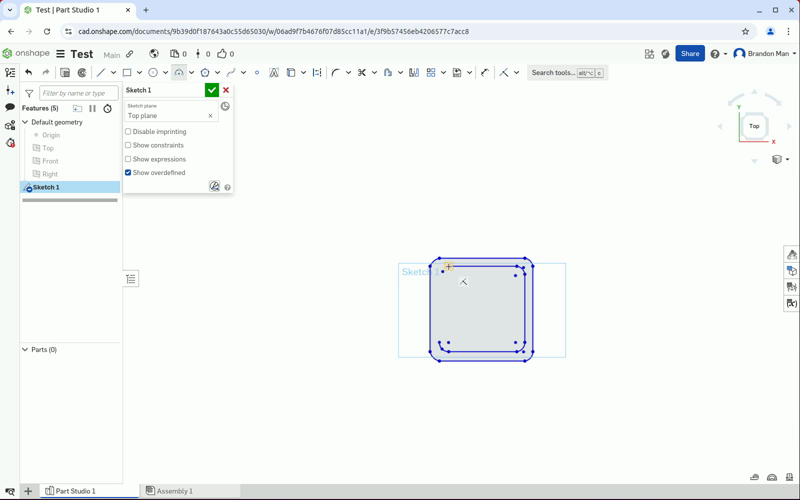
scroll(-6)
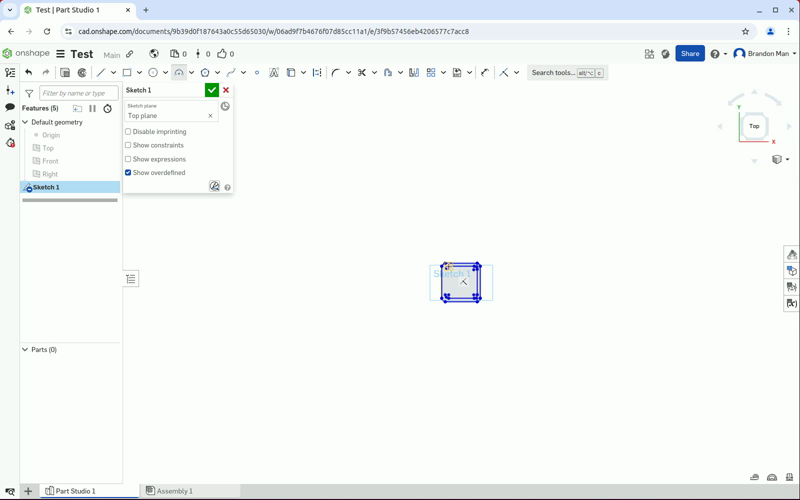
key_down(shift)
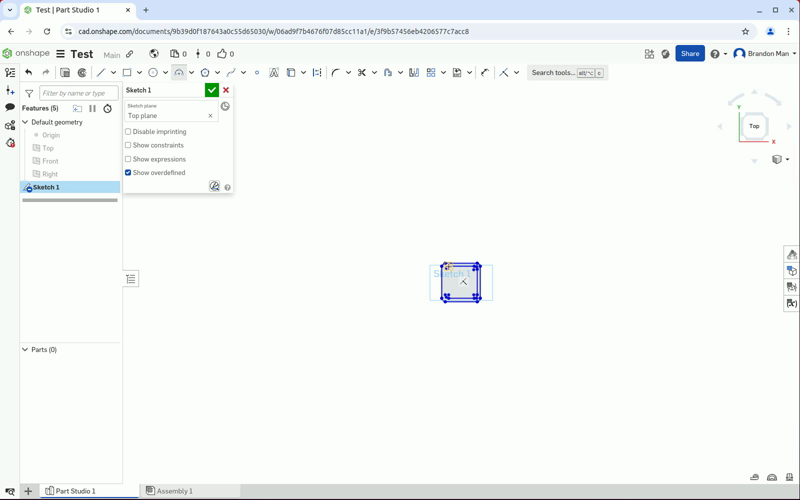
mouse_move(445, 269)
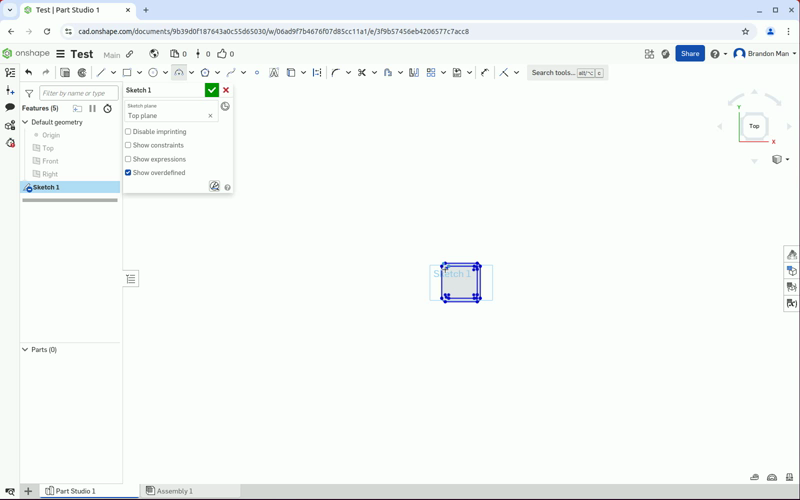
scroll(6)
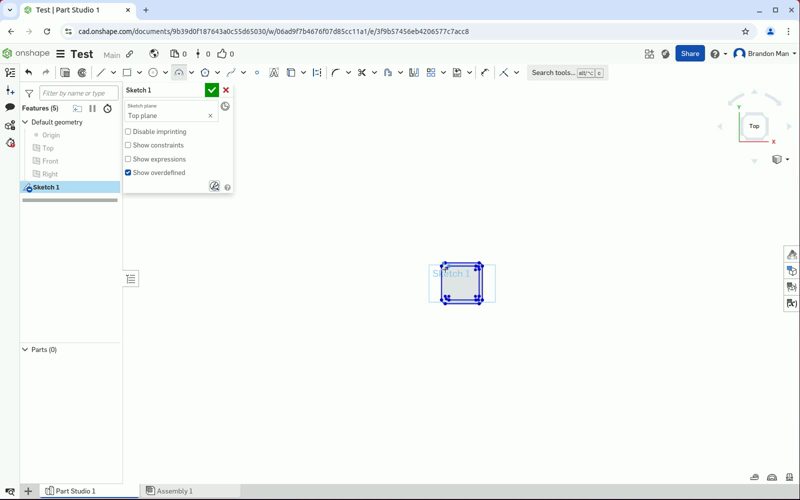
scroll(6)
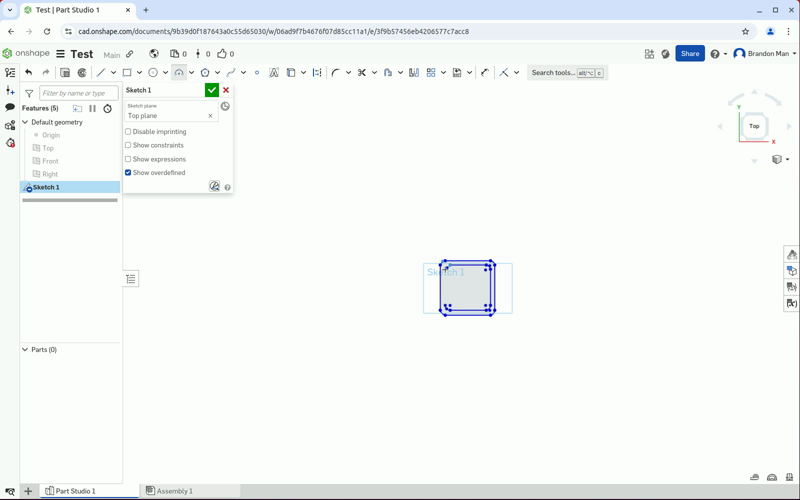
scroll(6)
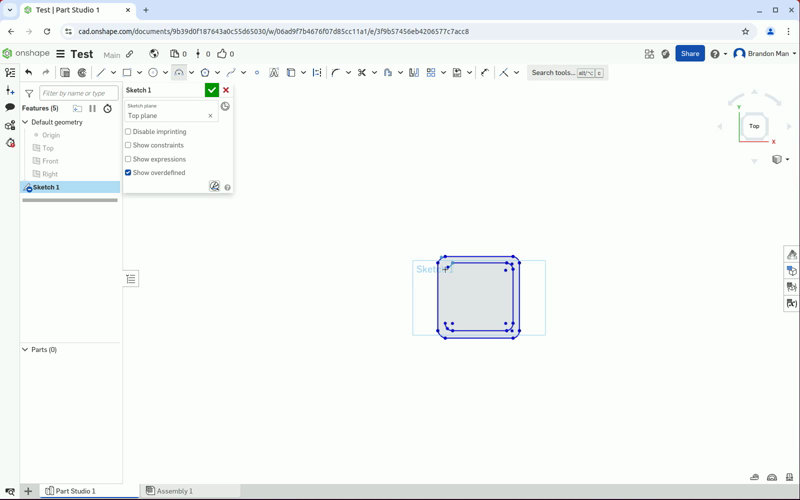
scroll(6)
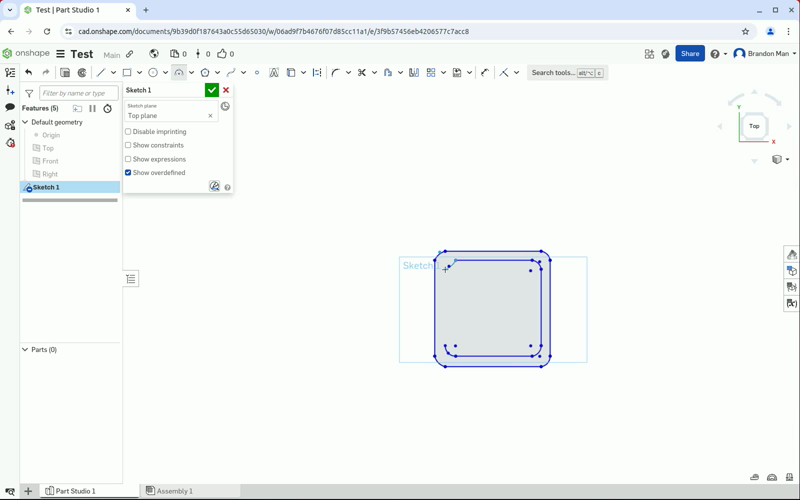
scroll(6)
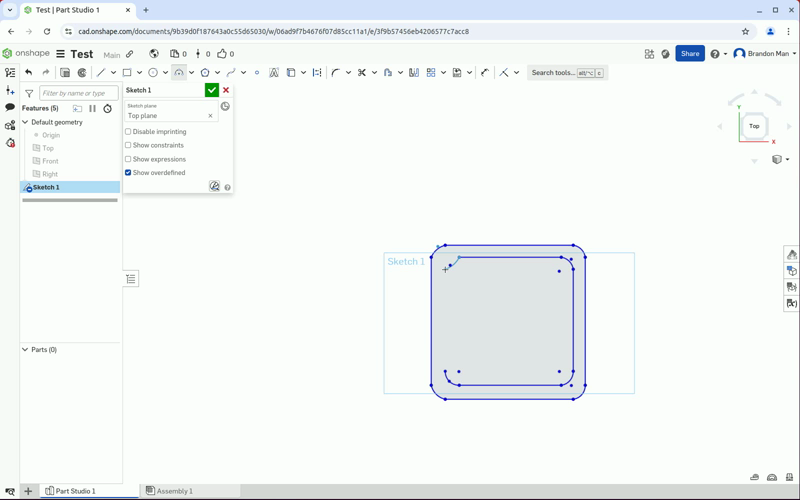
scroll(6)
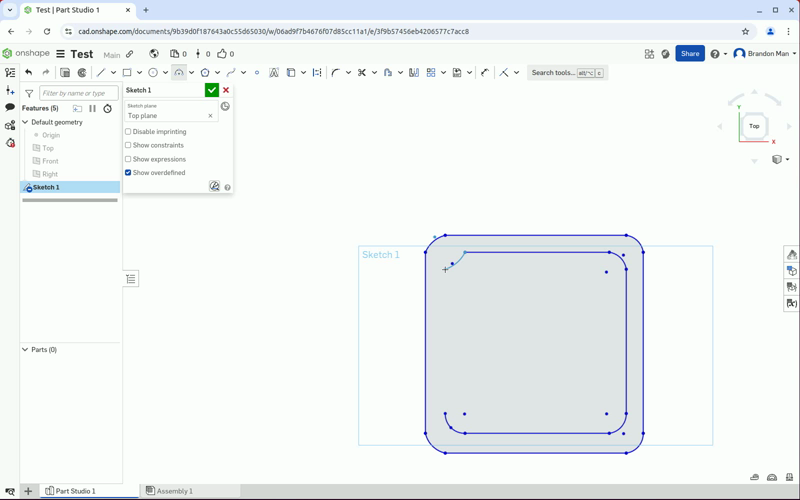
scroll(6)
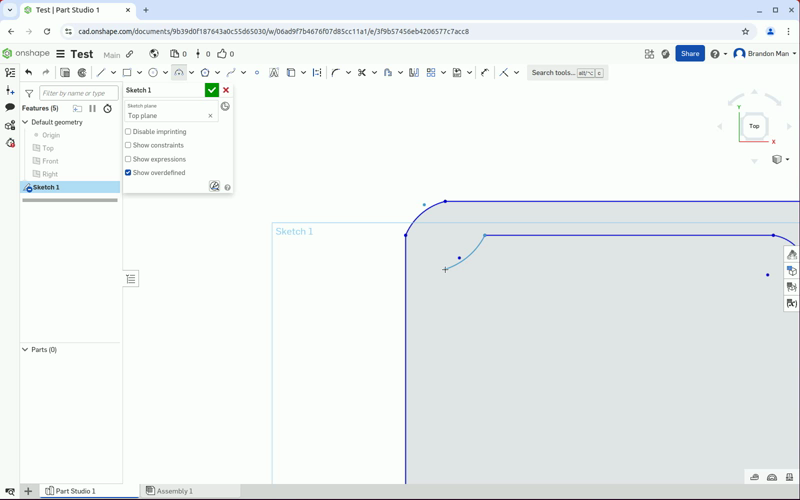
click(445, 269)
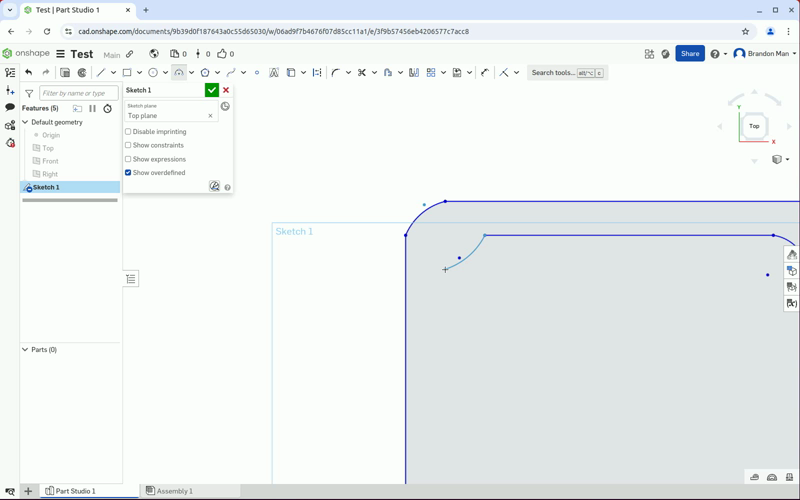
scroll(-6)
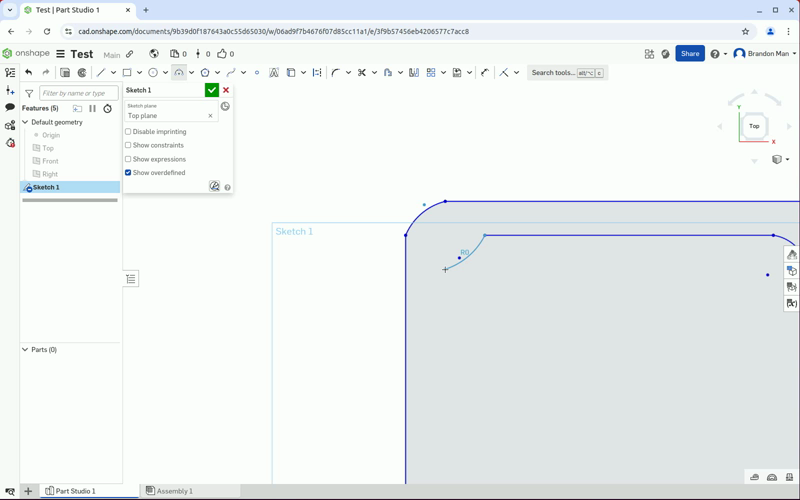
scroll(-6)
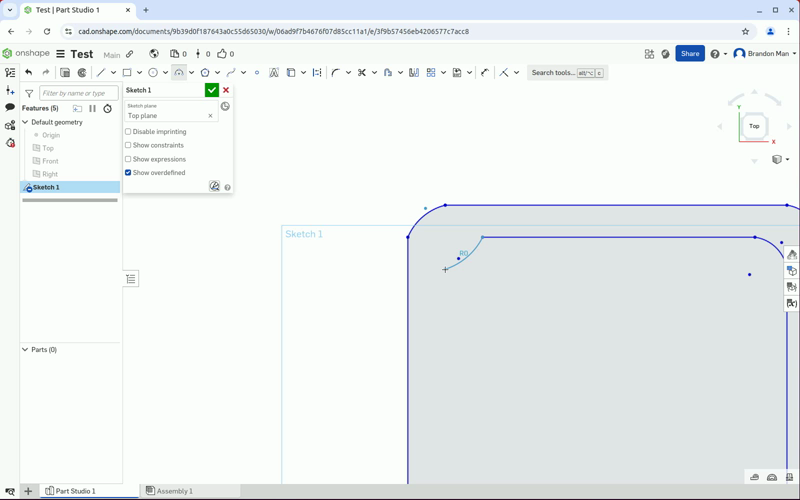
scroll(-6)
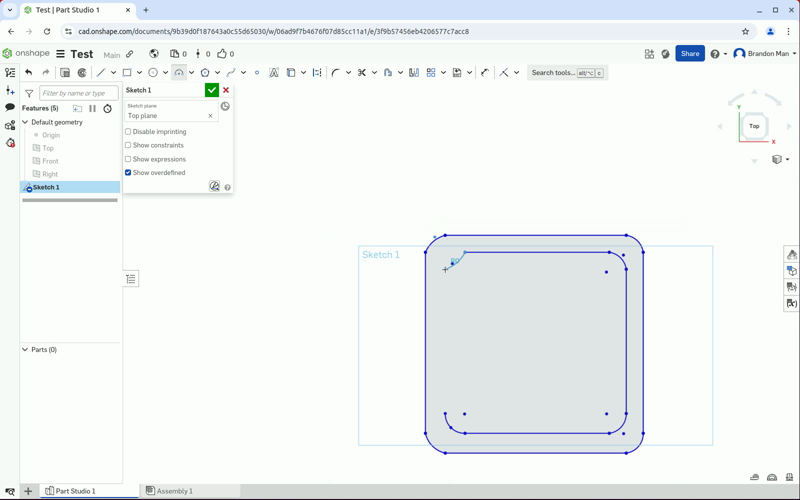
scroll(-6)
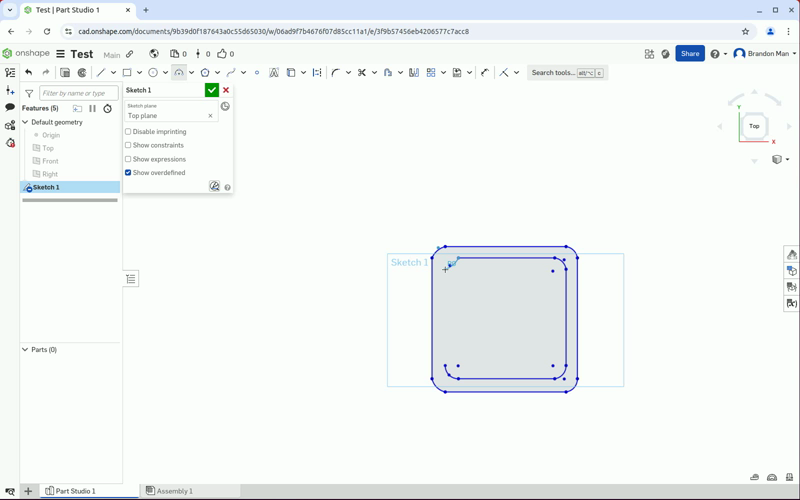
scroll(-6)
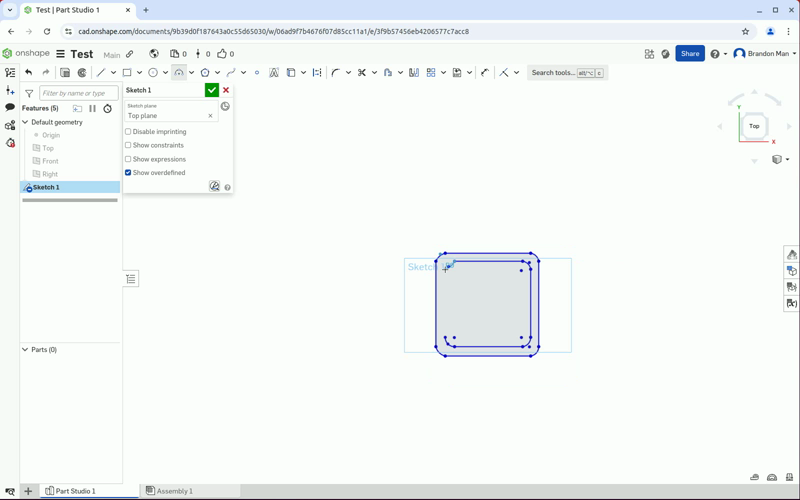
scroll(-6)
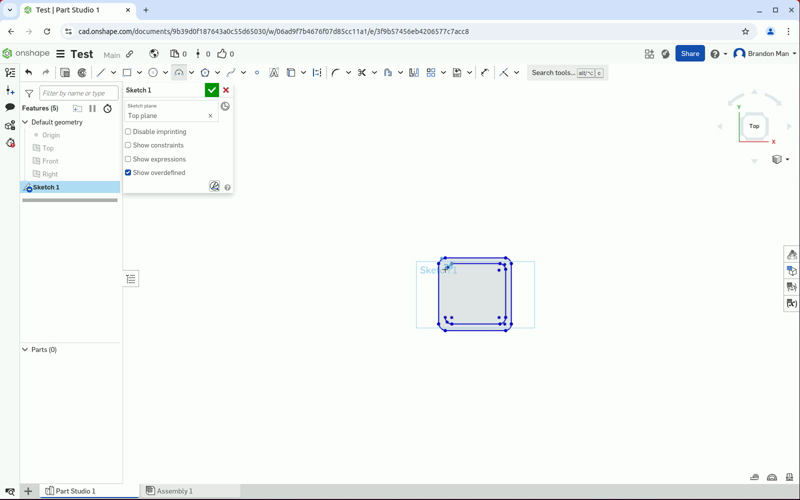
scroll(-6)
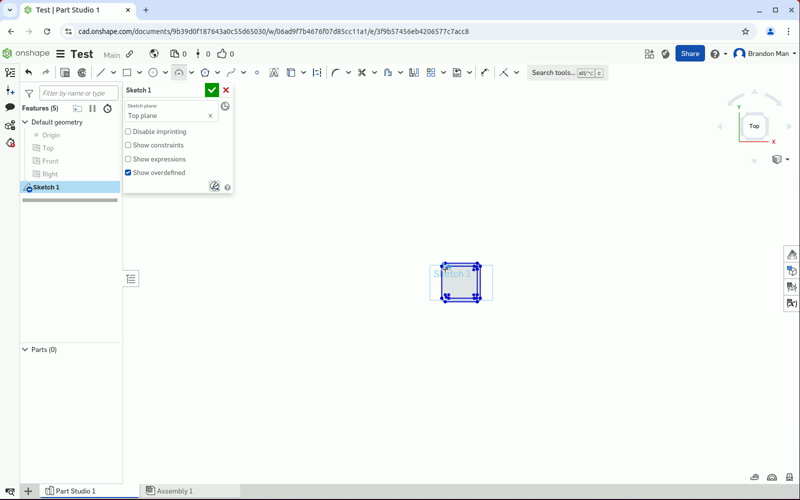
mouse_move(446, 267)
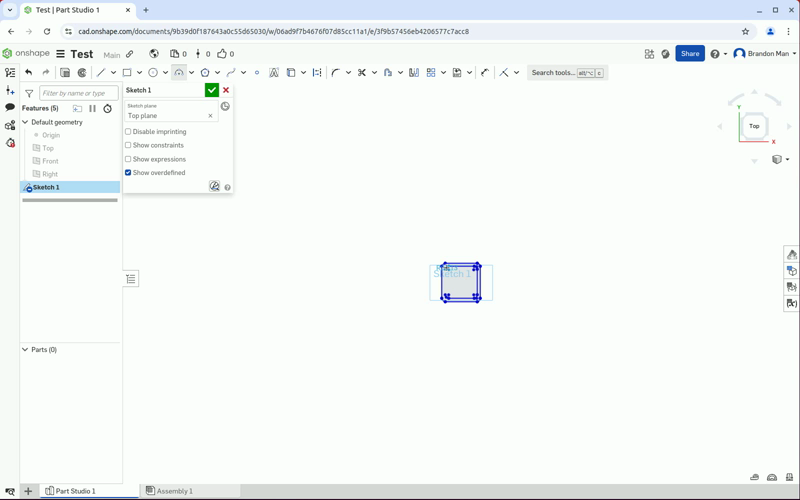
scroll(6)
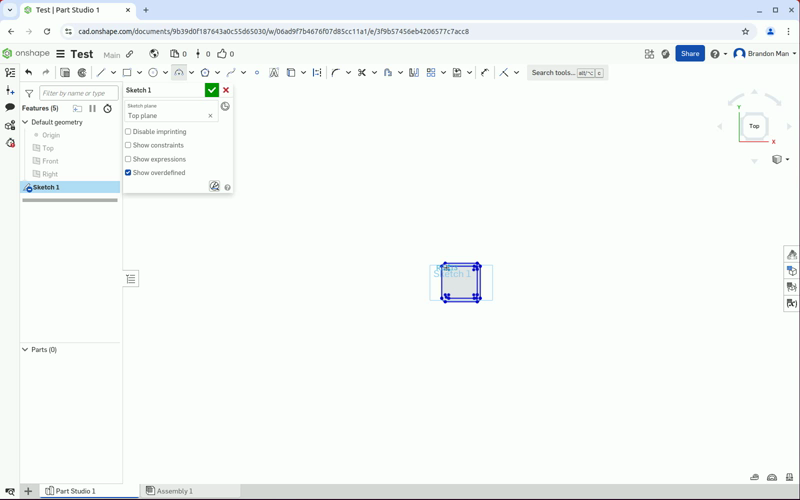
scroll(6)
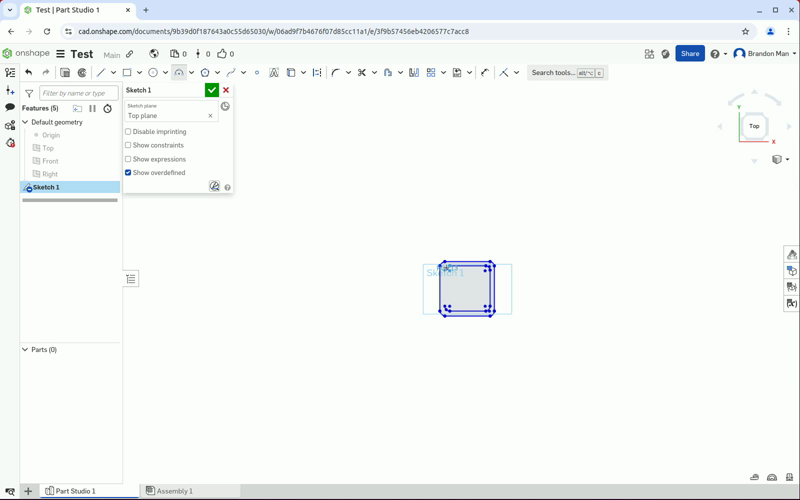
scroll(6)
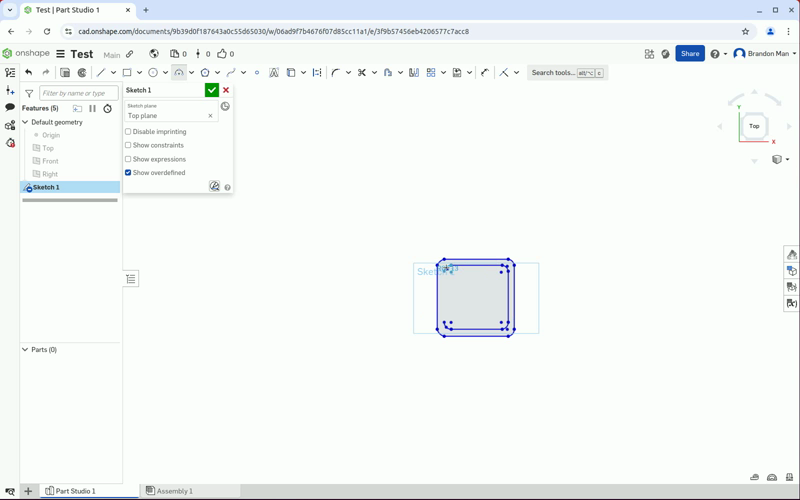
scroll(6)
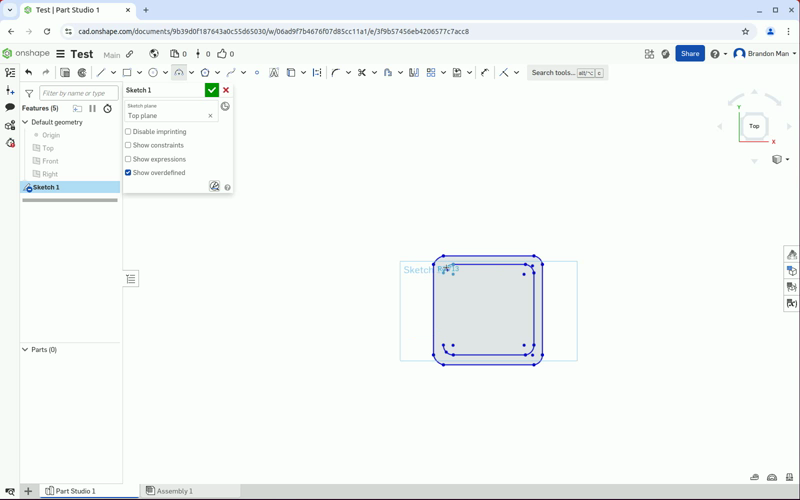
scroll(6)
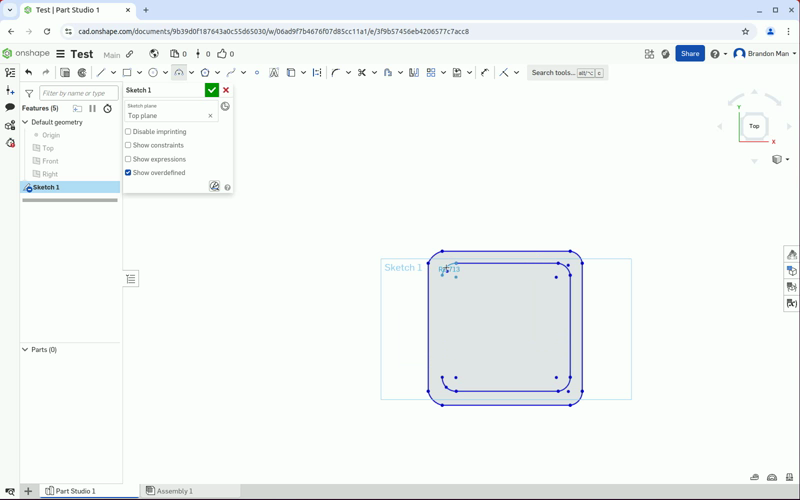
scroll(6)
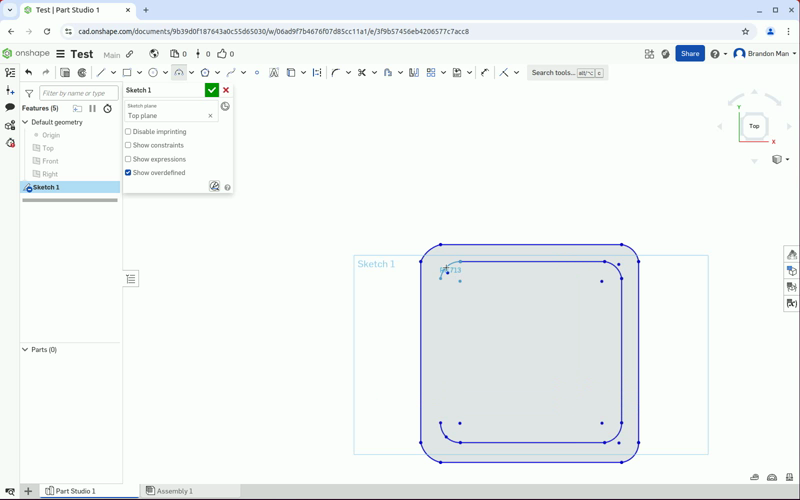
scroll(6)
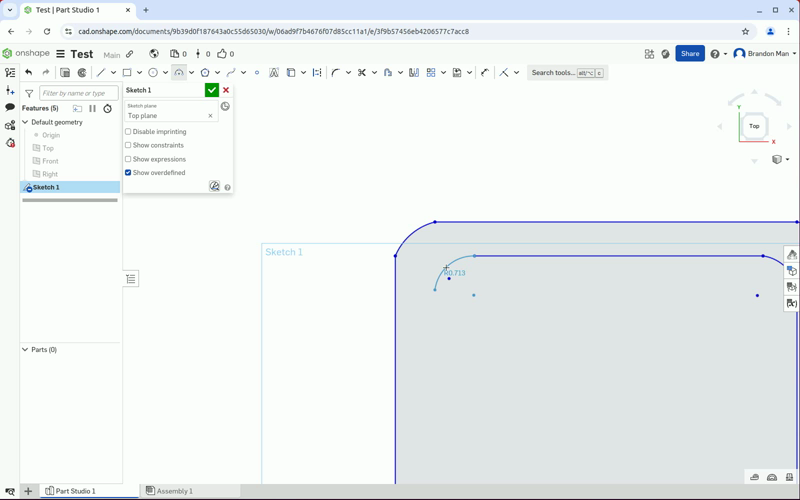
click(446, 267)
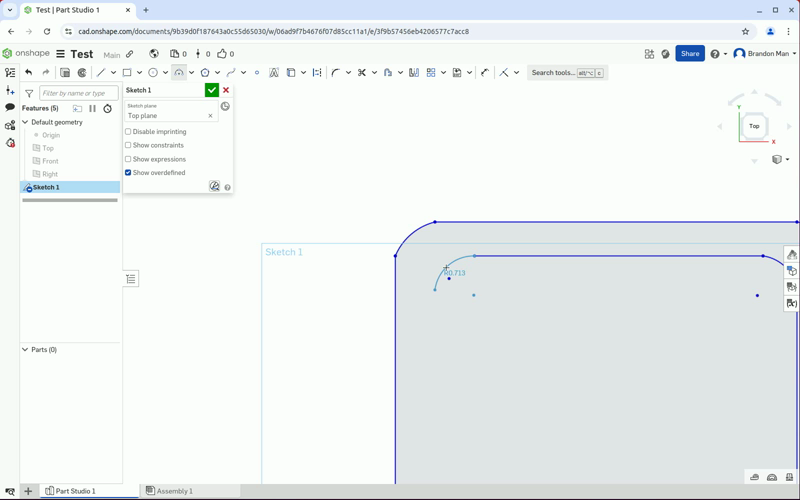
scroll(-6)
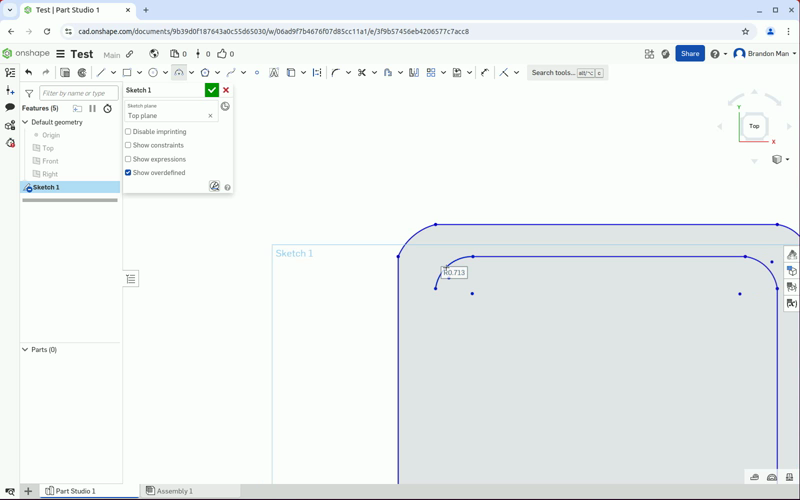
scroll(-6)
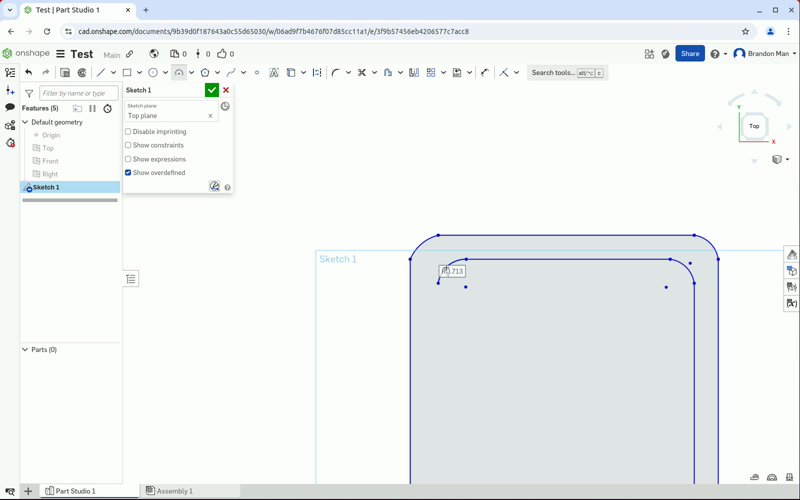
scroll(-6)
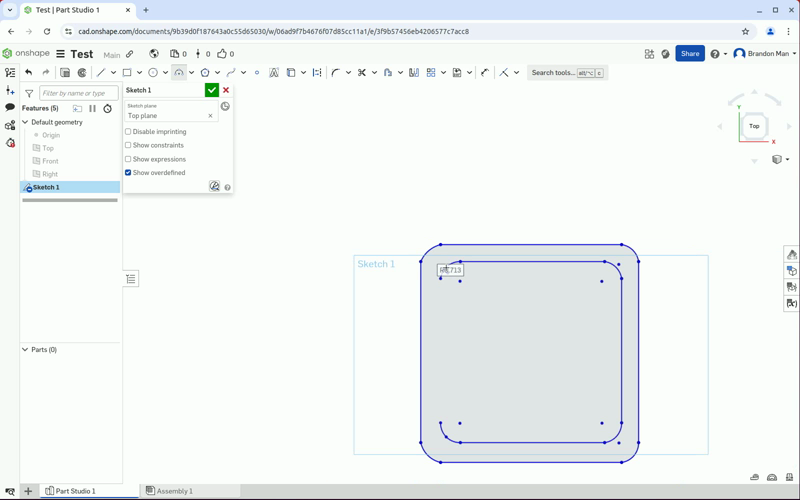
scroll(-6)
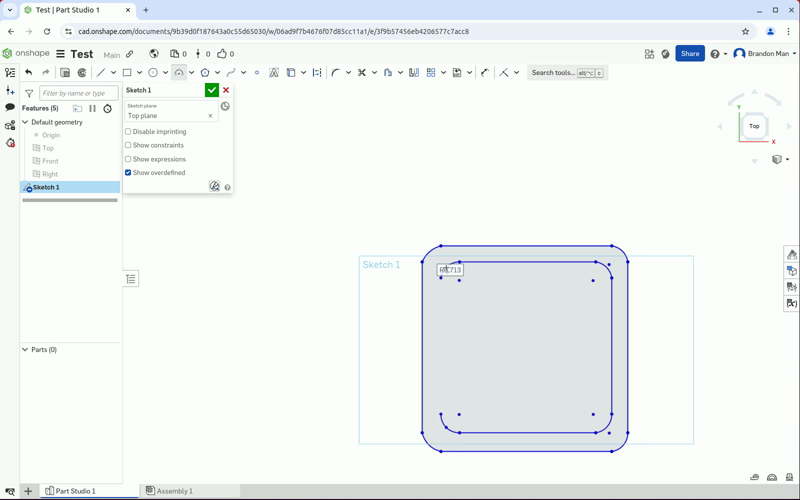
scroll(-6)
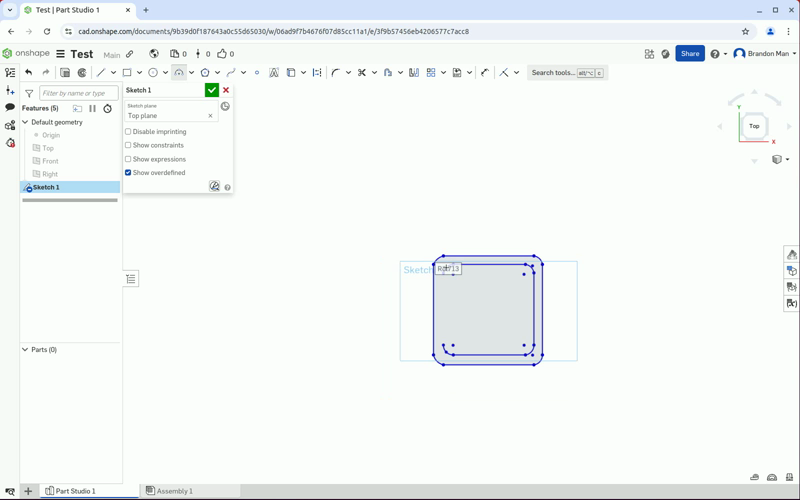
scroll(-6)
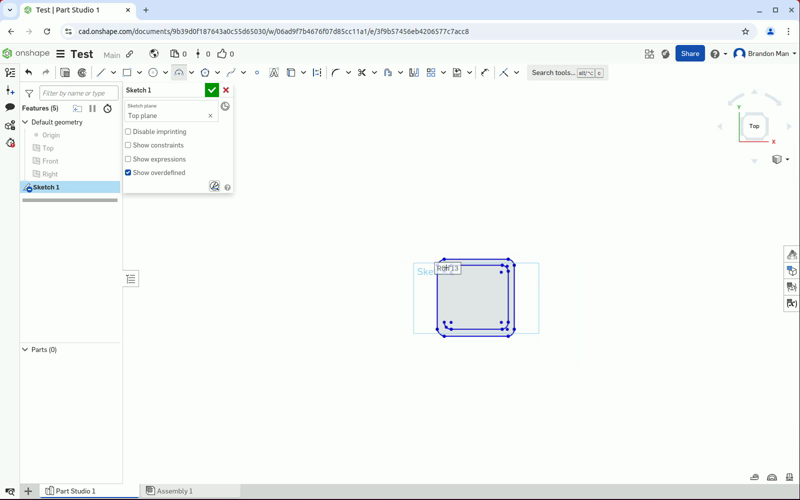
scroll(-6)
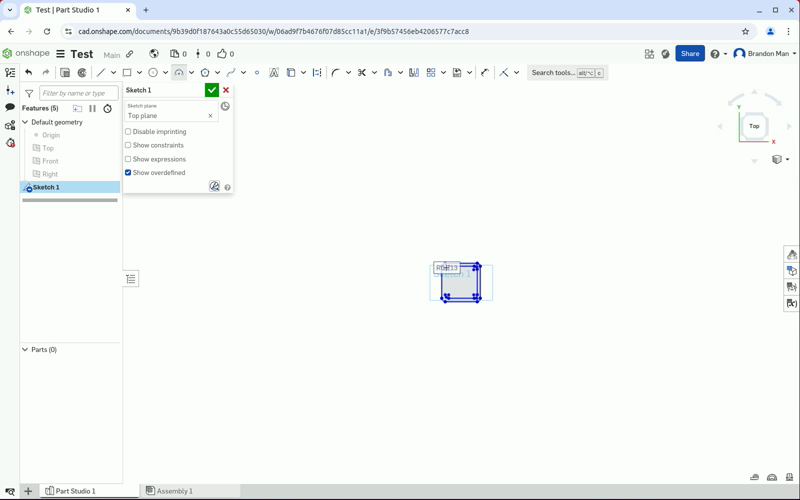
key_up(shift)
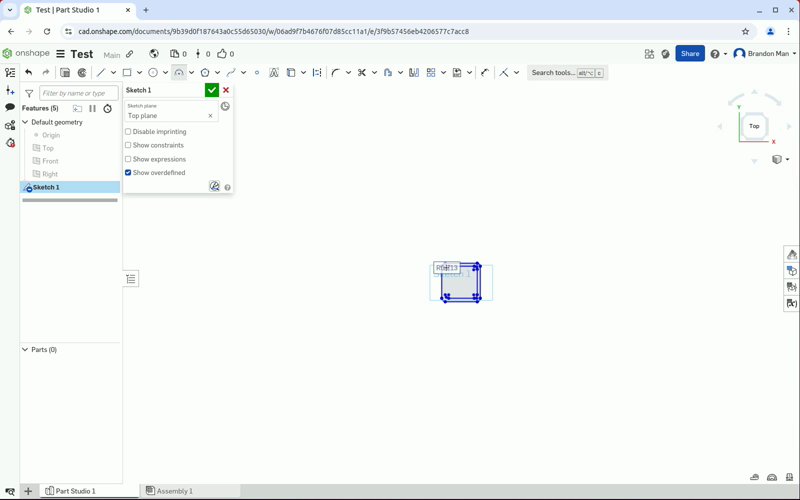
key(esc)
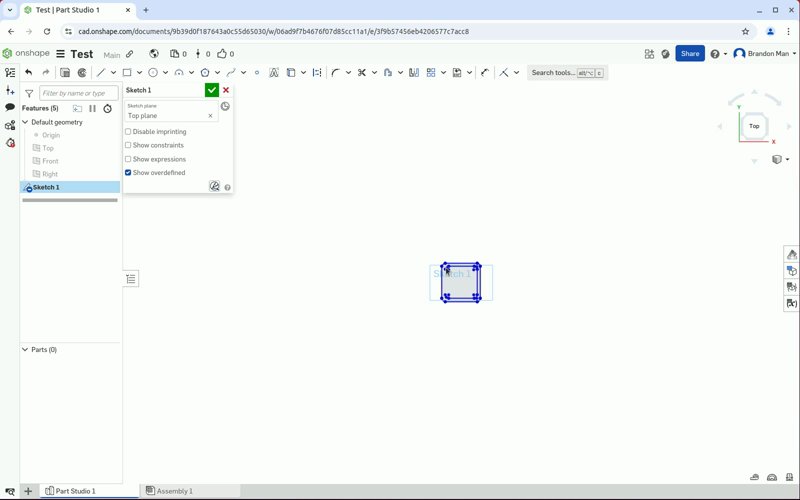
key(l)
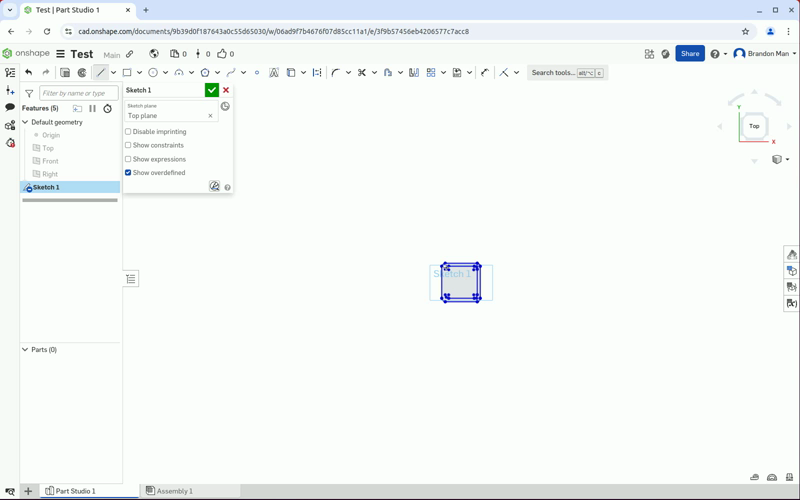
mouse_move(445, 269)
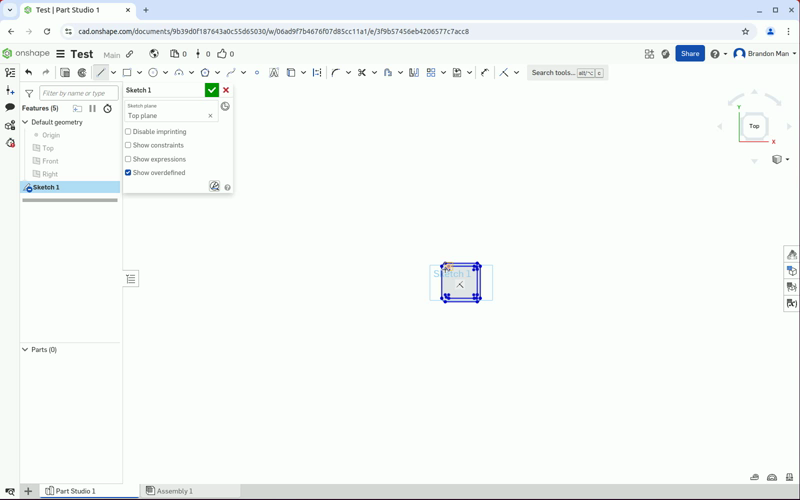
scroll(6)
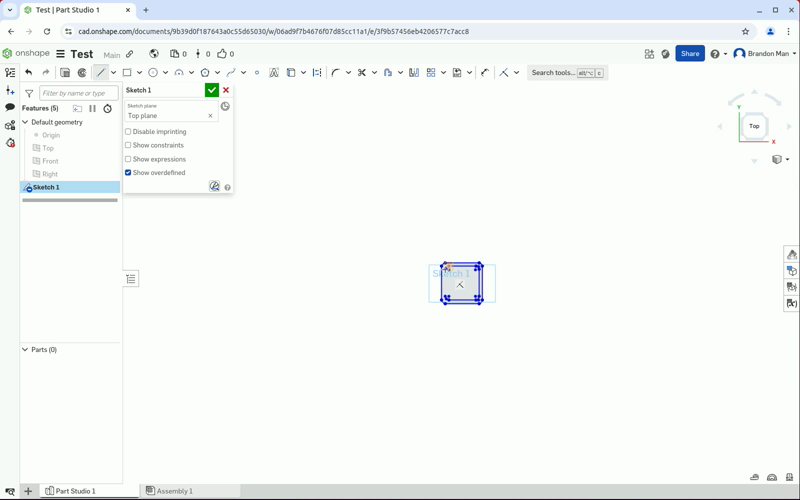
scroll(6)
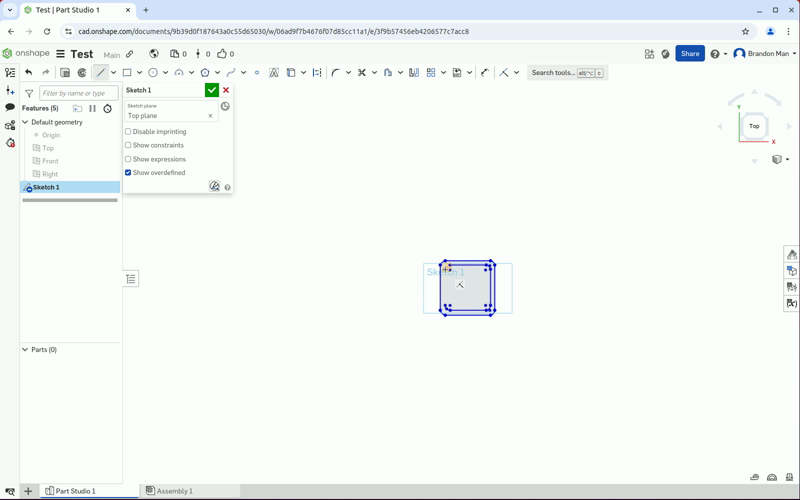
scroll(6)
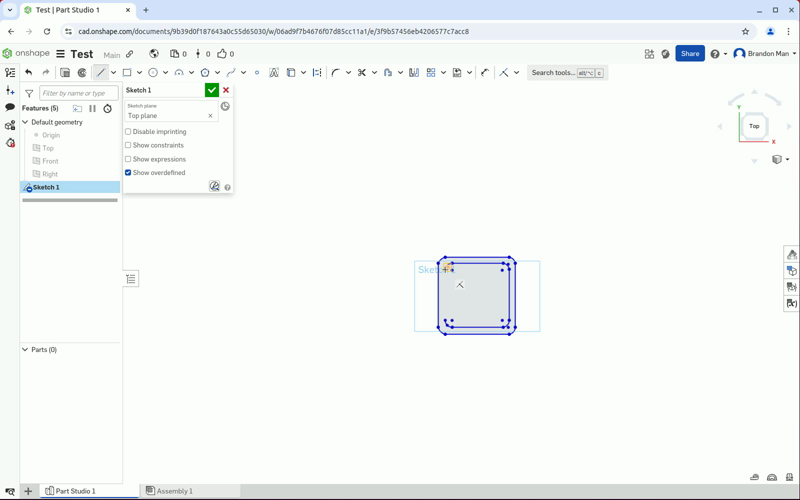
scroll(6)
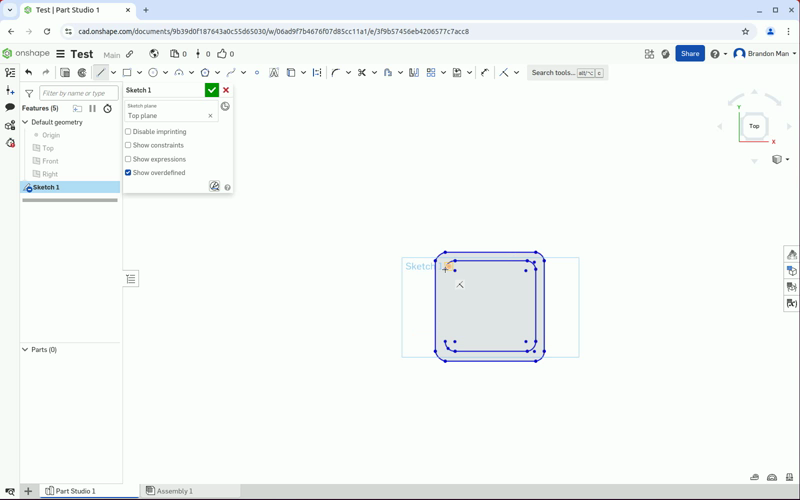
scroll(6)
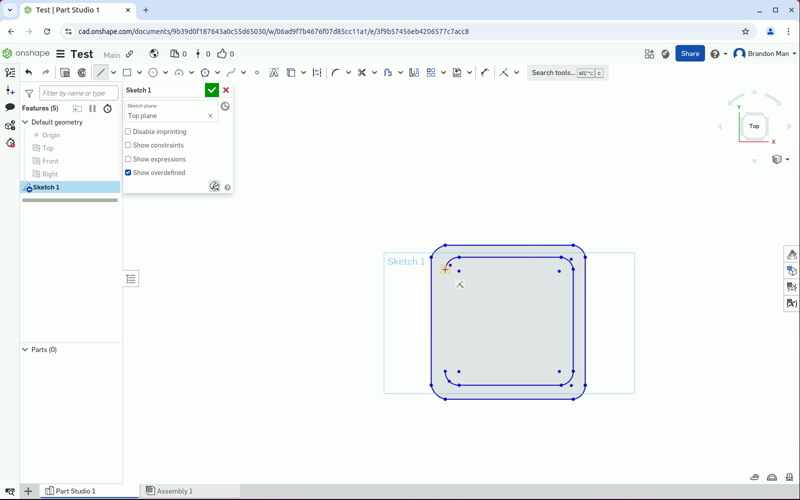
scroll(6)
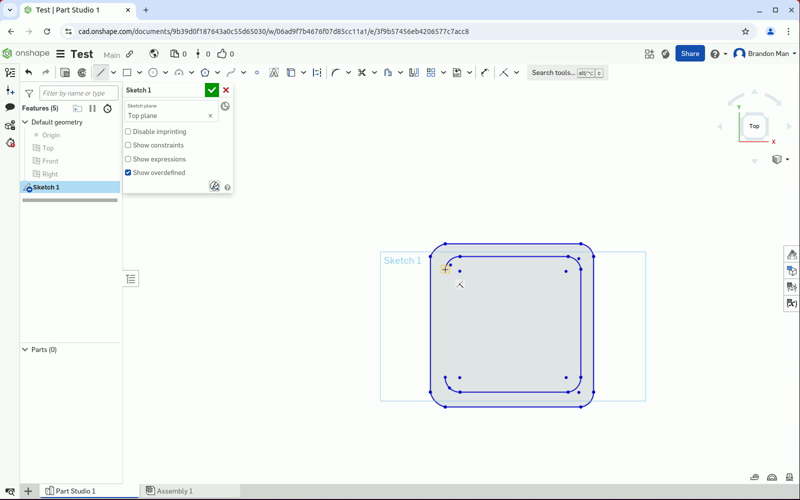
scroll(6)
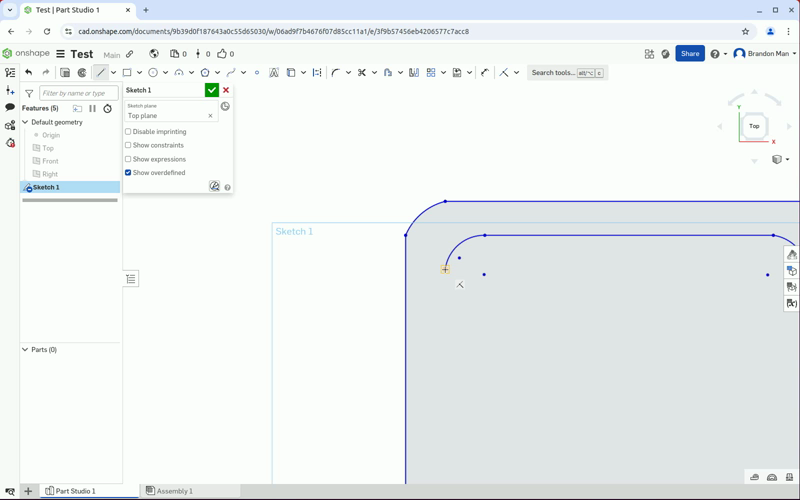
click(445, 269)
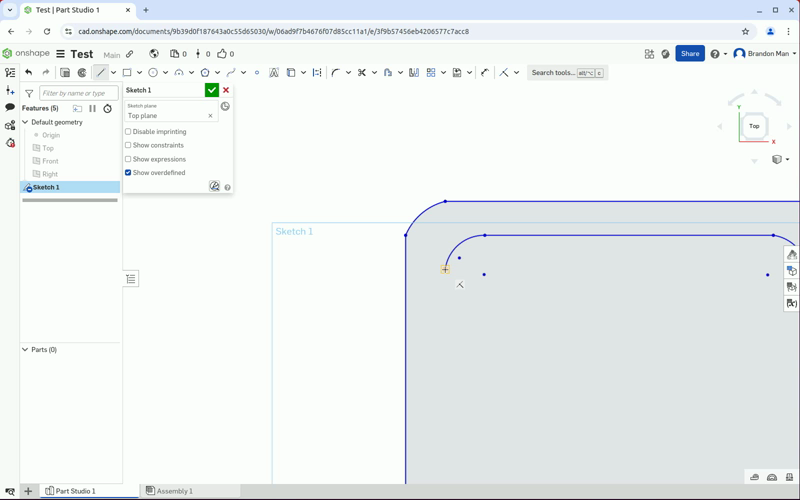
scroll(-6)
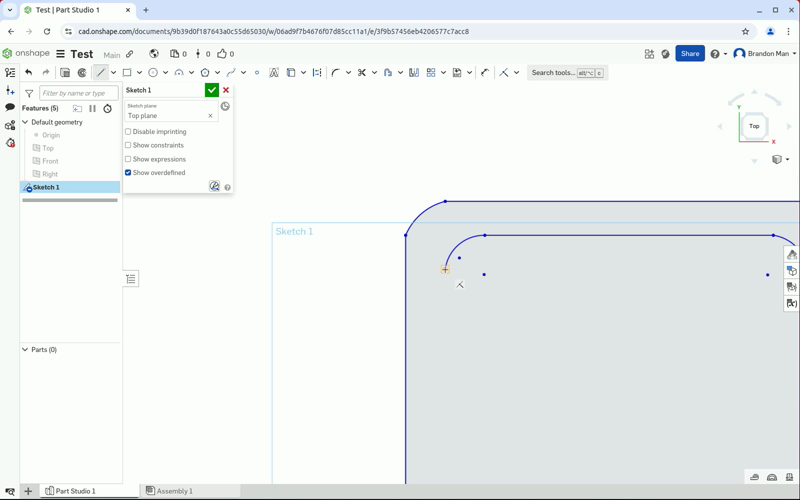
scroll(-6)
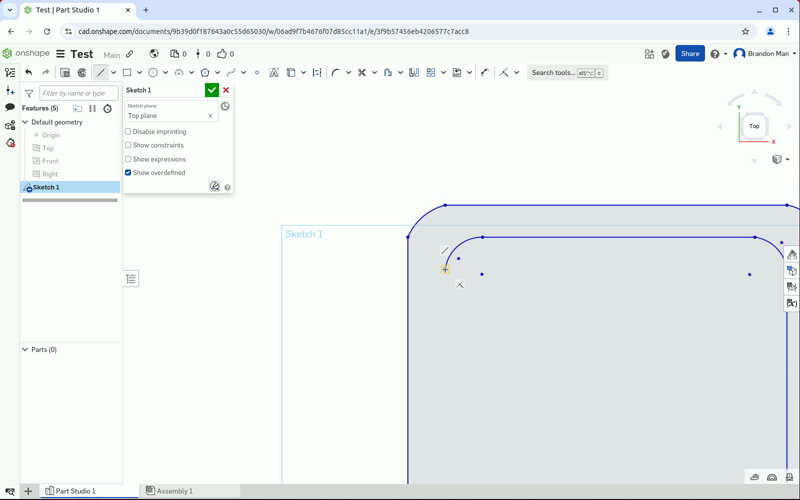
scroll(-6)
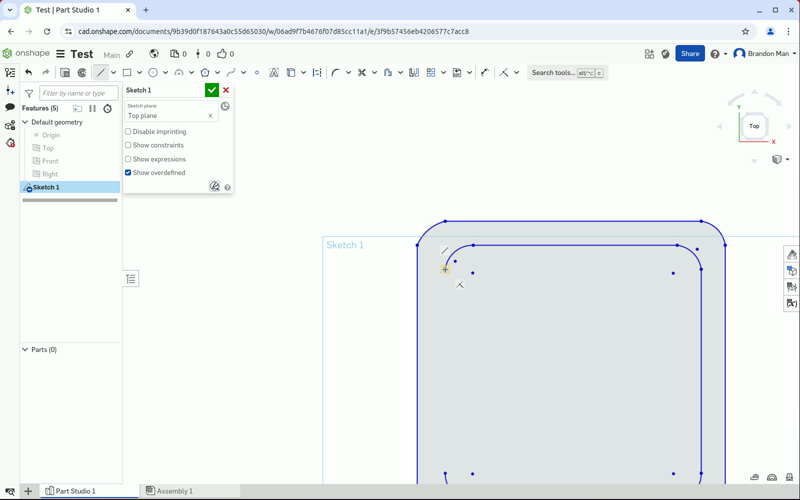
scroll(-6)
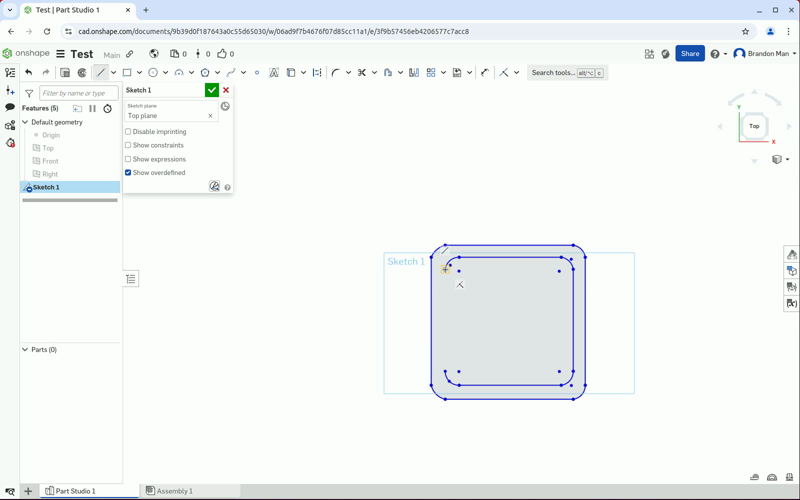
scroll(-6)
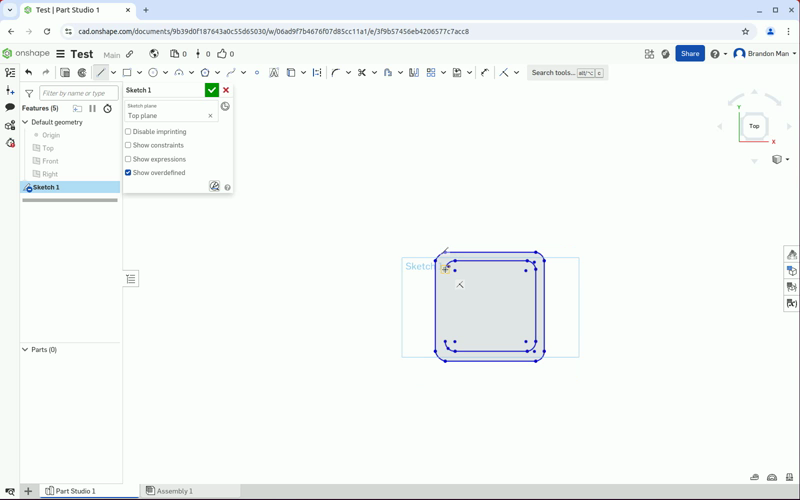
scroll(-6)
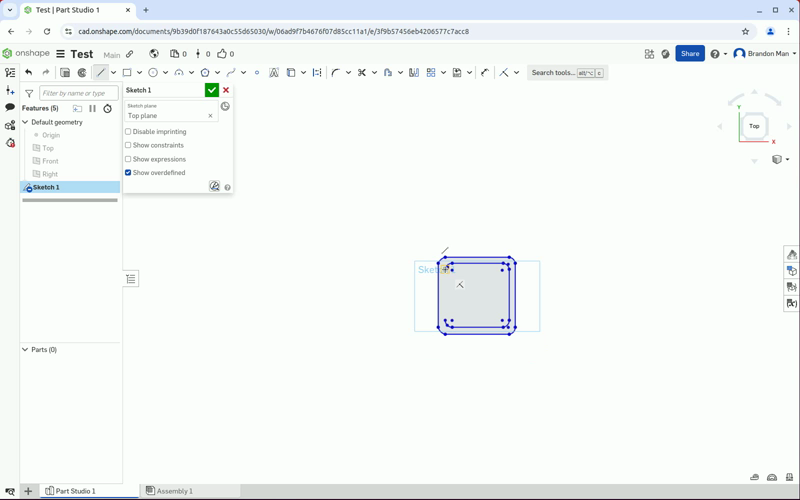
scroll(-6)
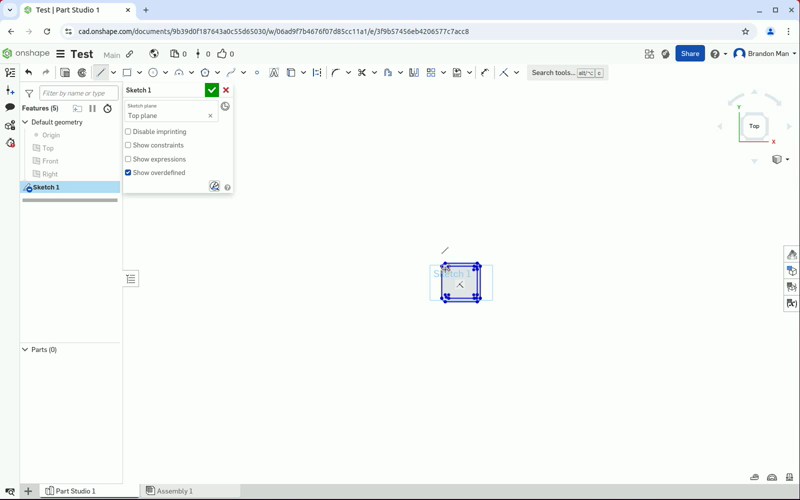
mouse_move(475, 269)
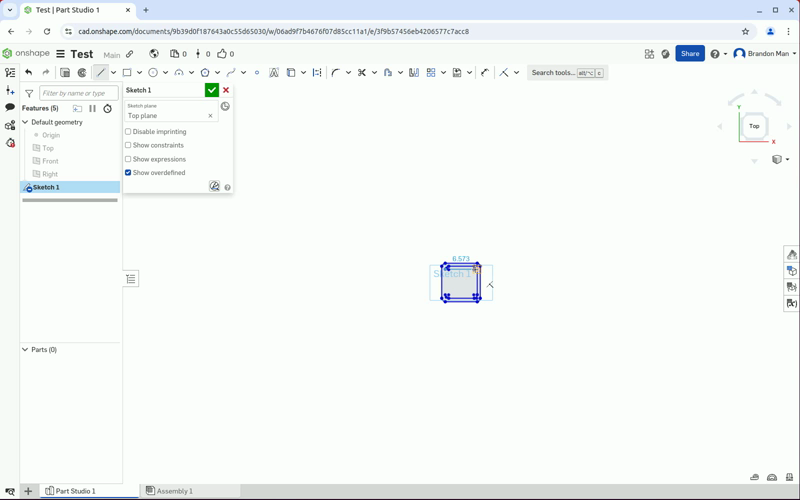
key_down(shift)
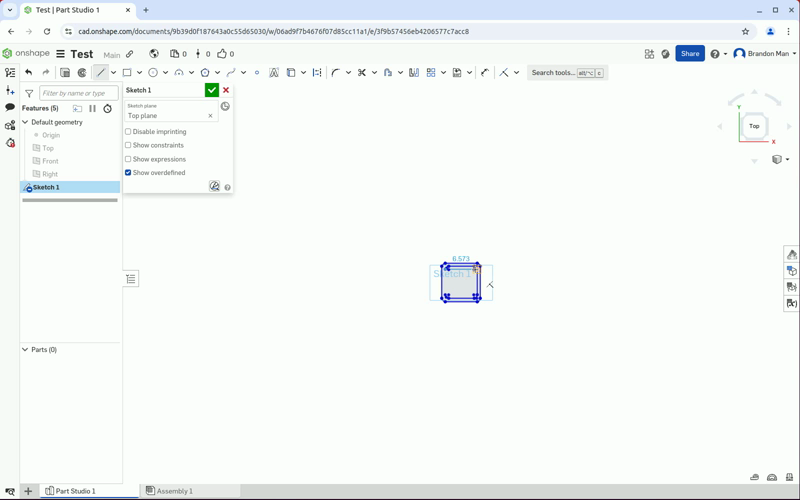
mouse_move(445, 294)
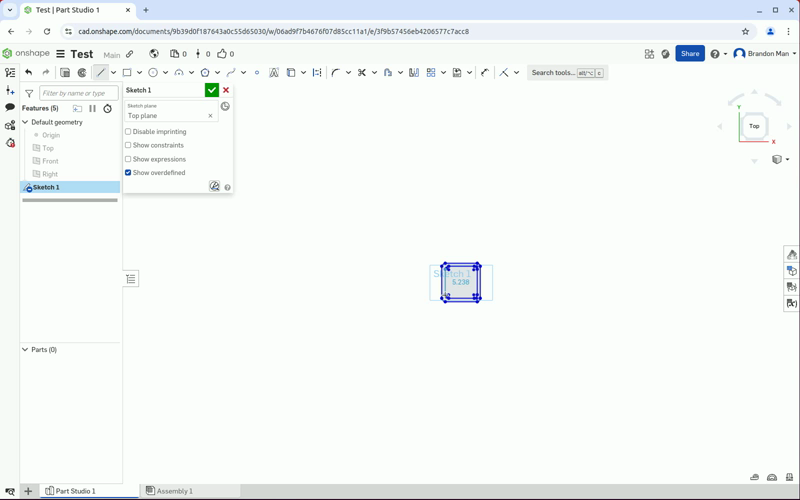
scroll(6)
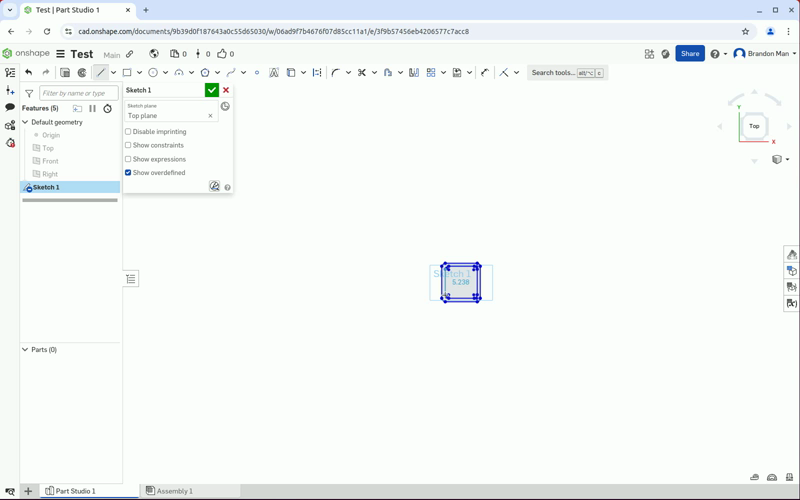
scroll(6)
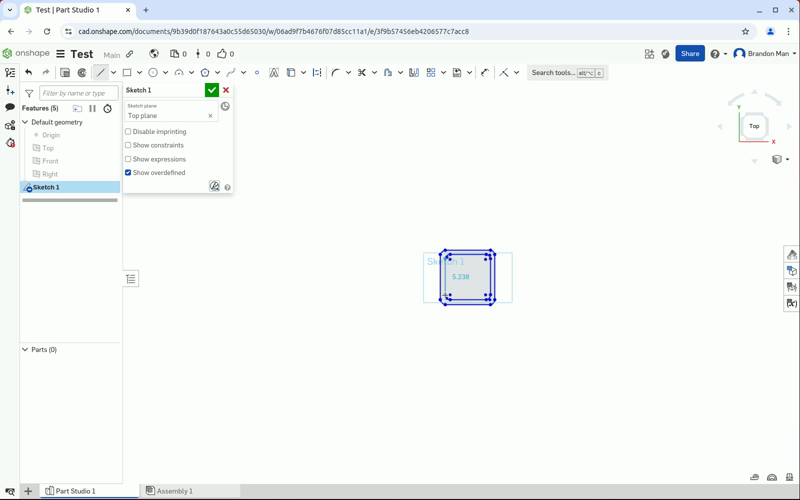
scroll(6)
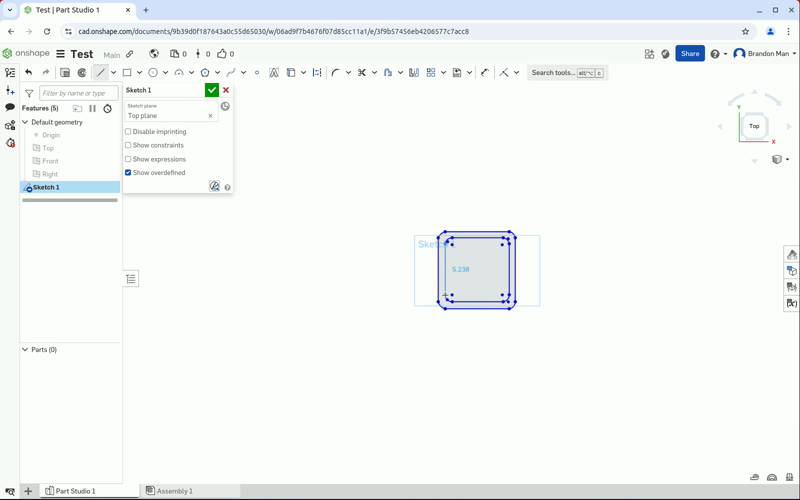
scroll(6)
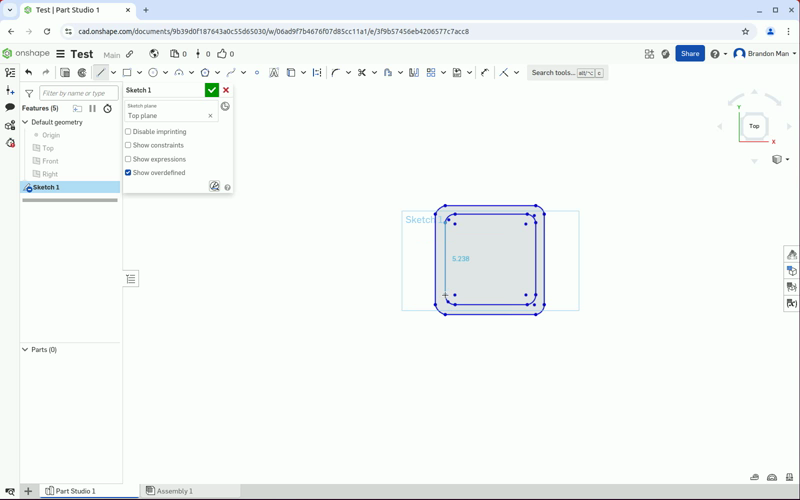
scroll(6)
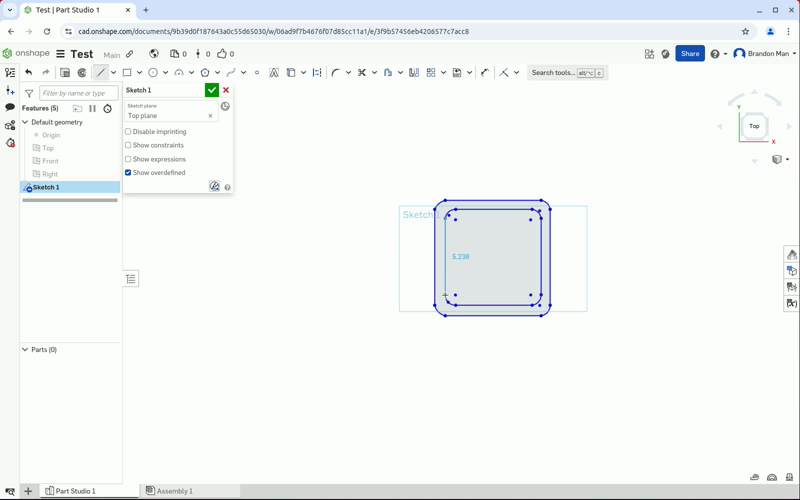
scroll(6)
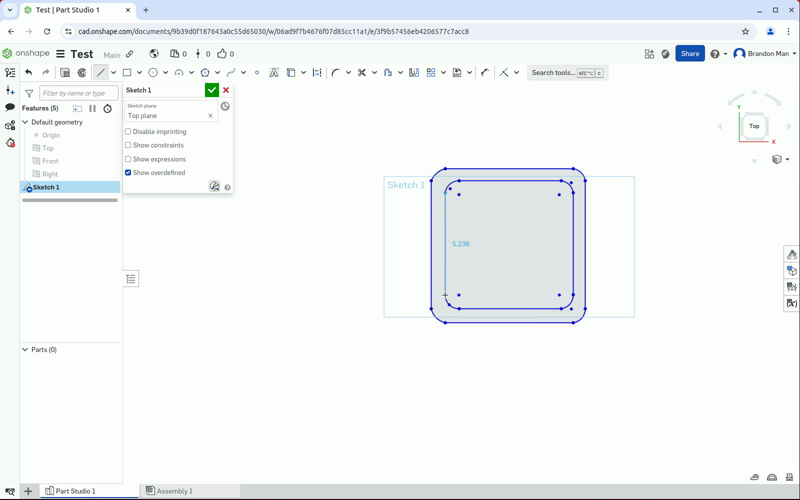
scroll(6)
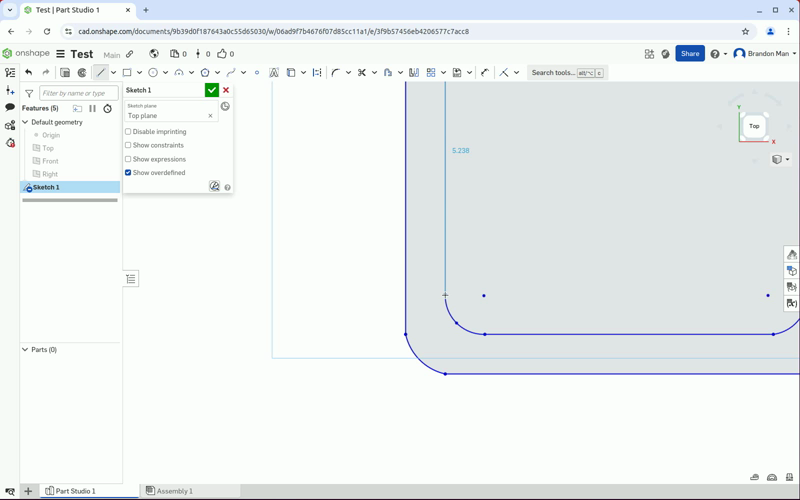
key_up(shift)
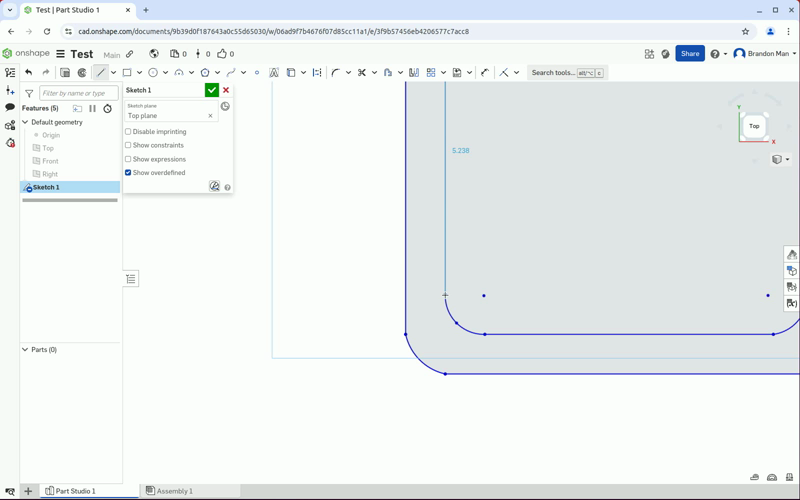
click(445, 294)
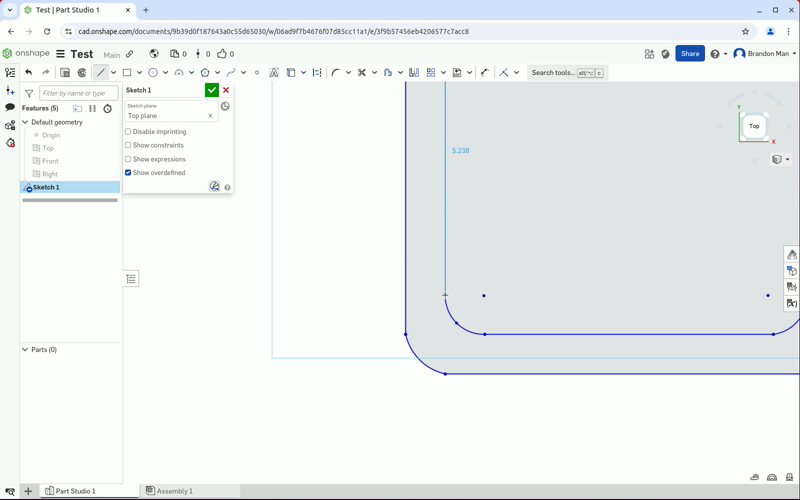
scroll(-6)
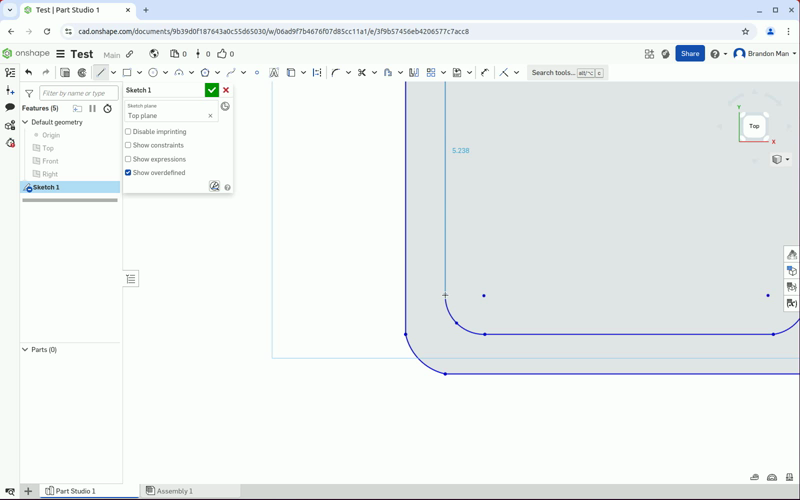
scroll(-6)
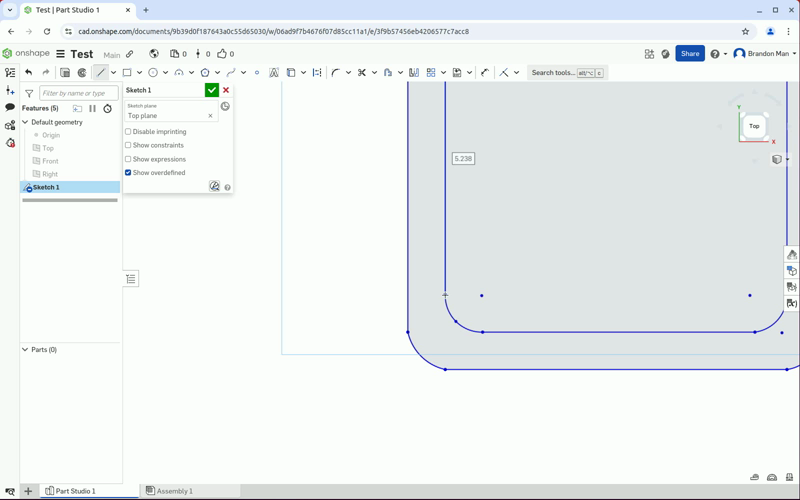
scroll(-6)
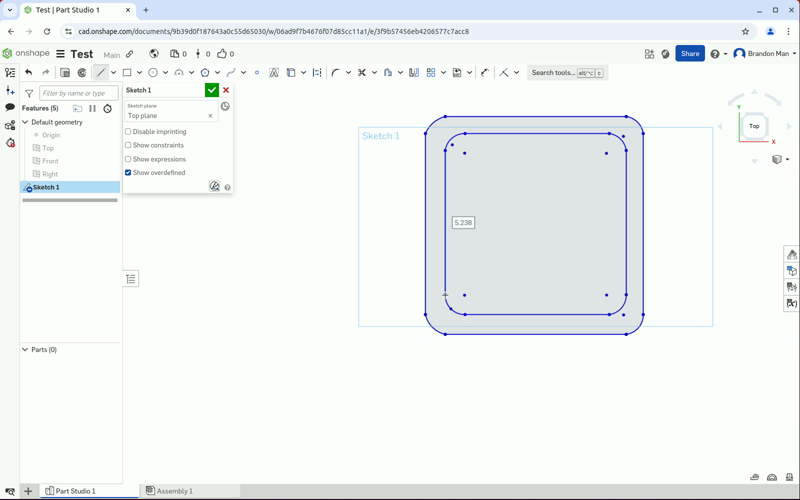
scroll(-6)
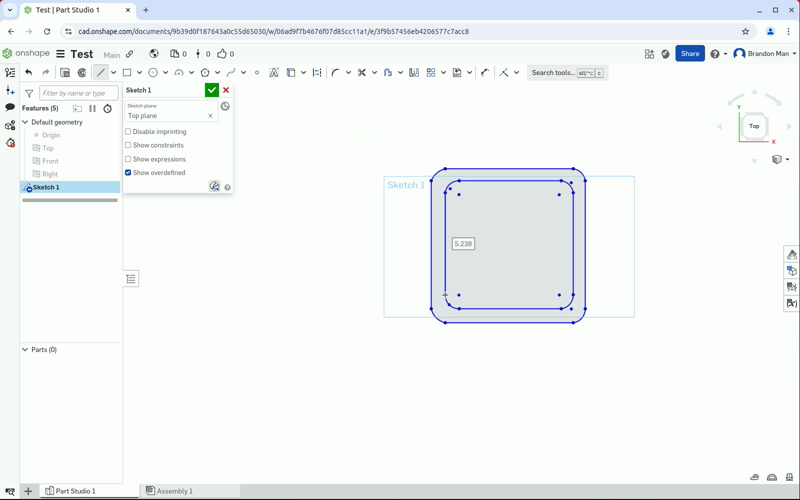
scroll(-6)
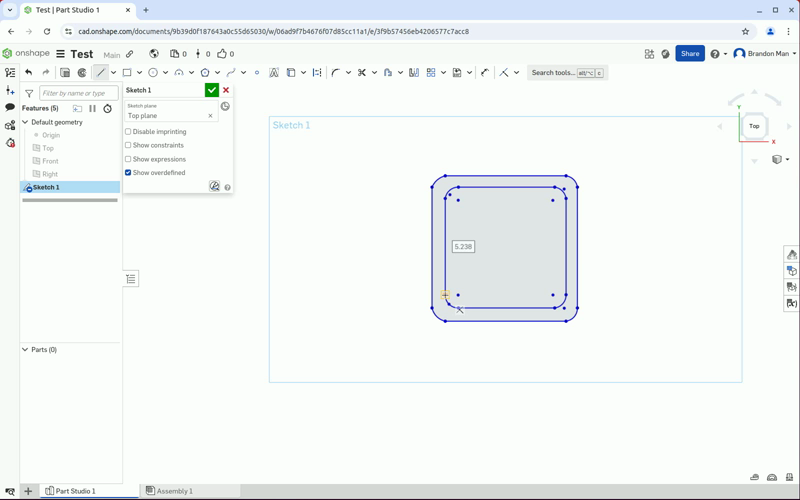
scroll(-6)
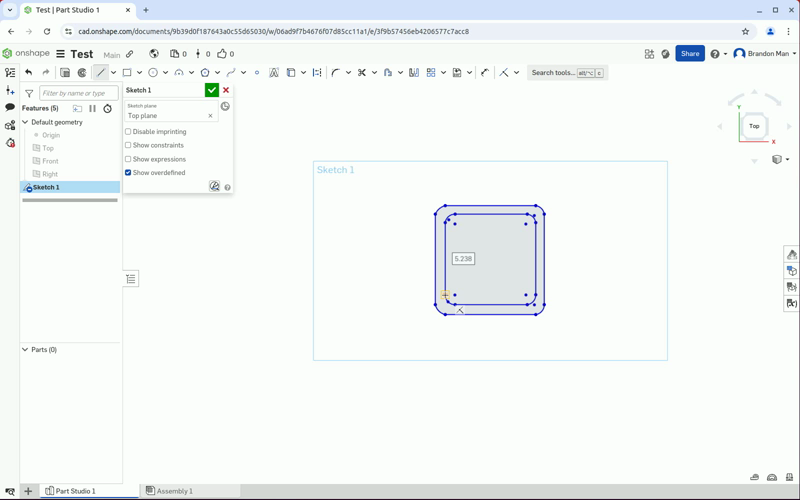
scroll(-6)
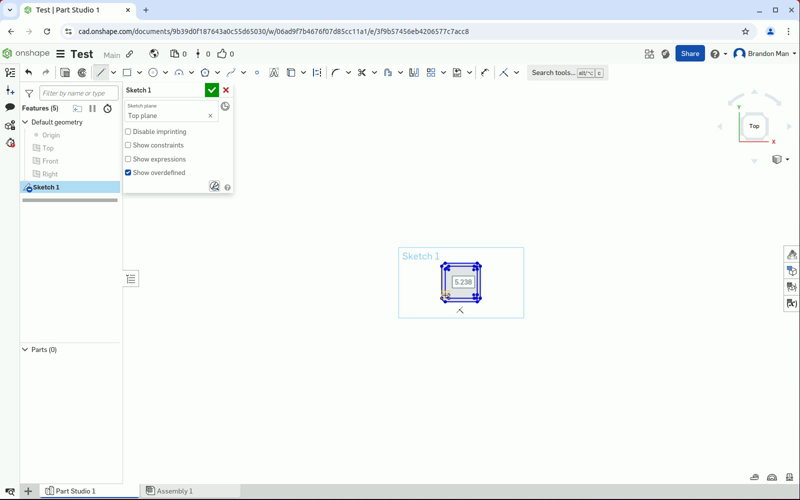
key(esc)
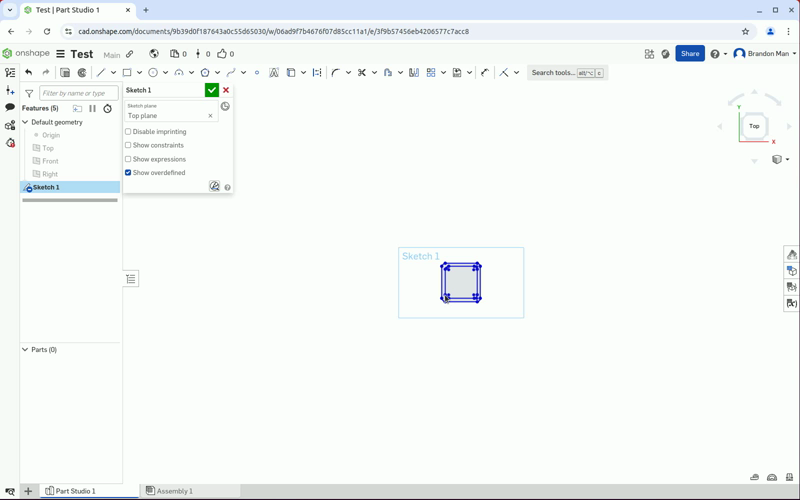
mouse_move(444, 290)
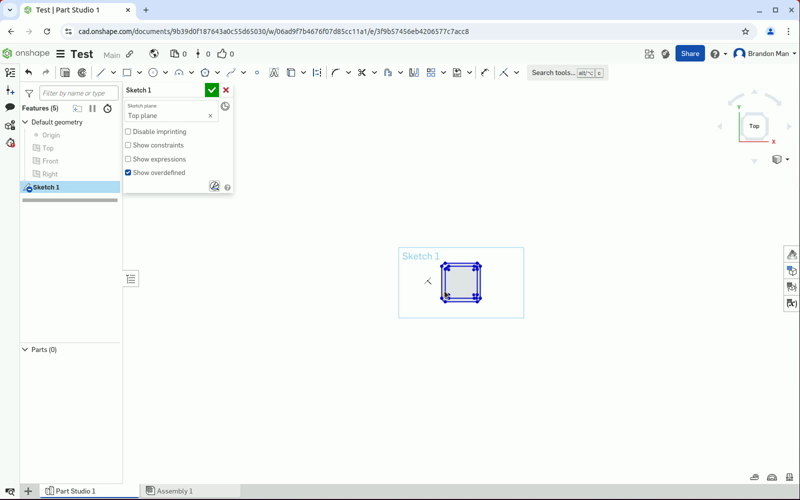
scroll(6)
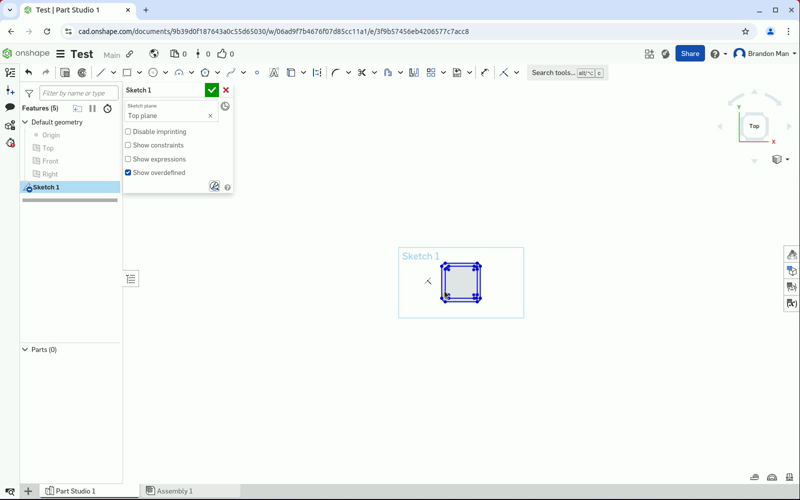
scroll(6)
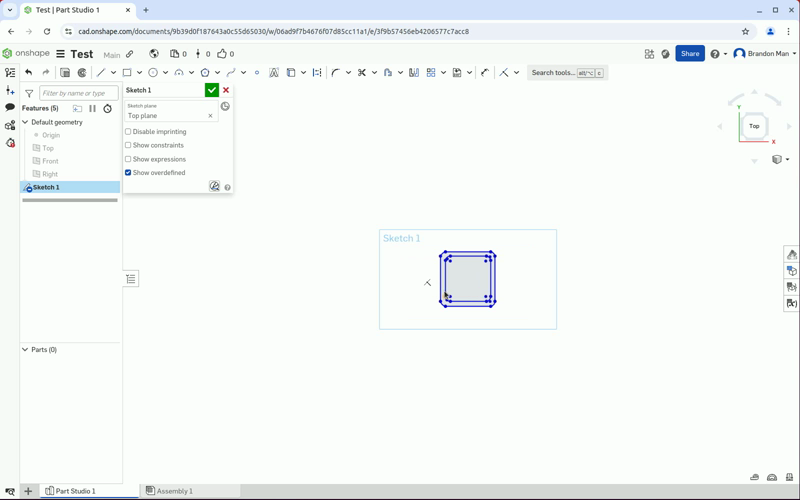
scroll(6)
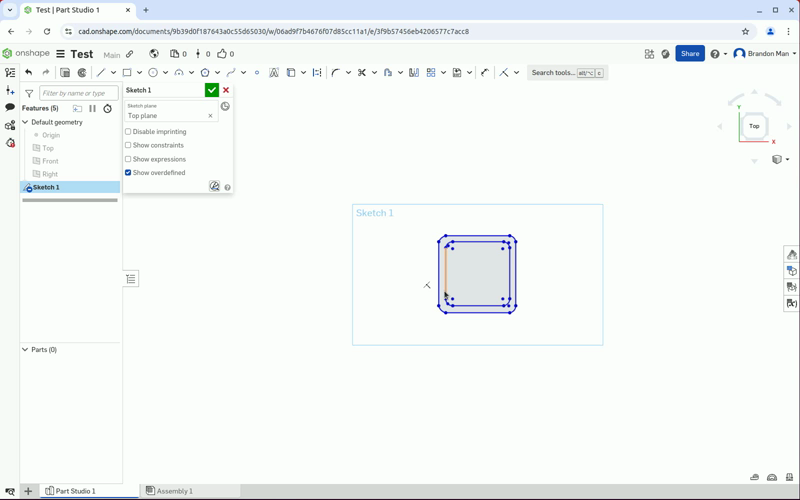
scroll(6)
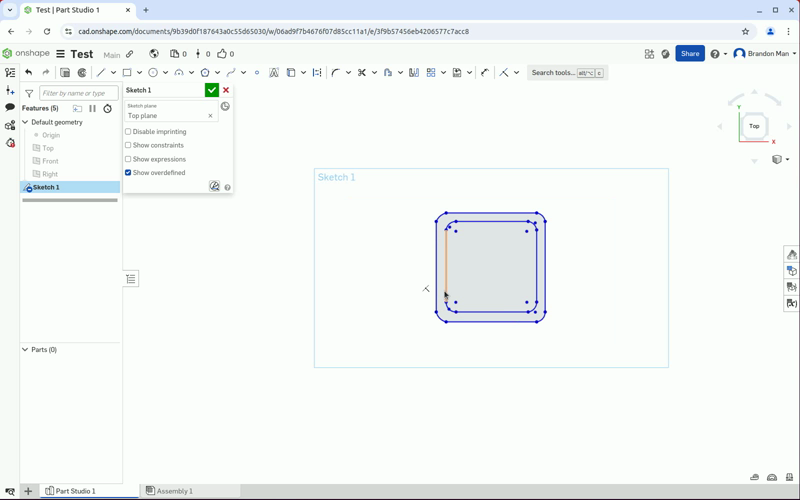
scroll(6)
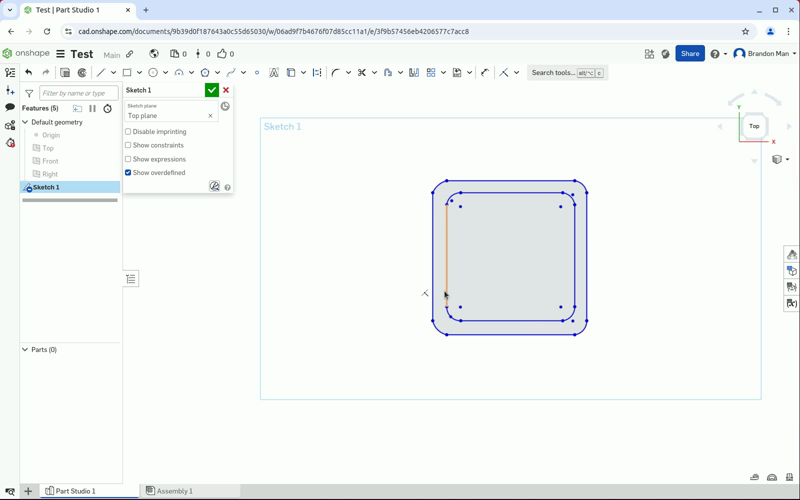
scroll(6)
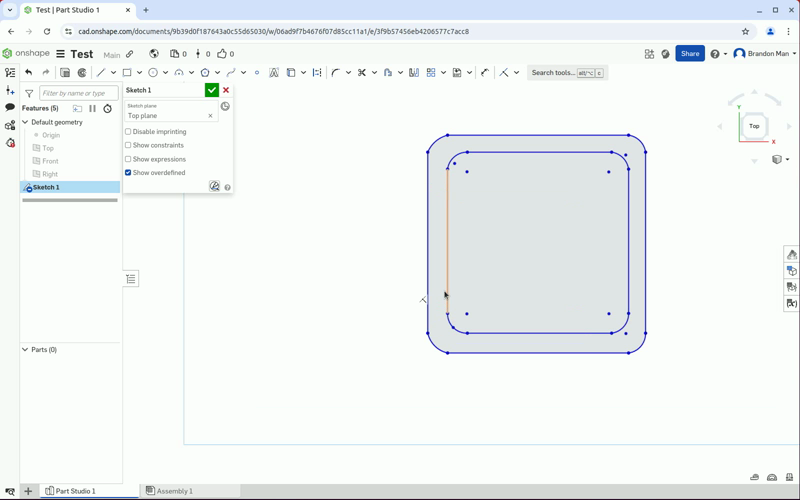
scroll(6)
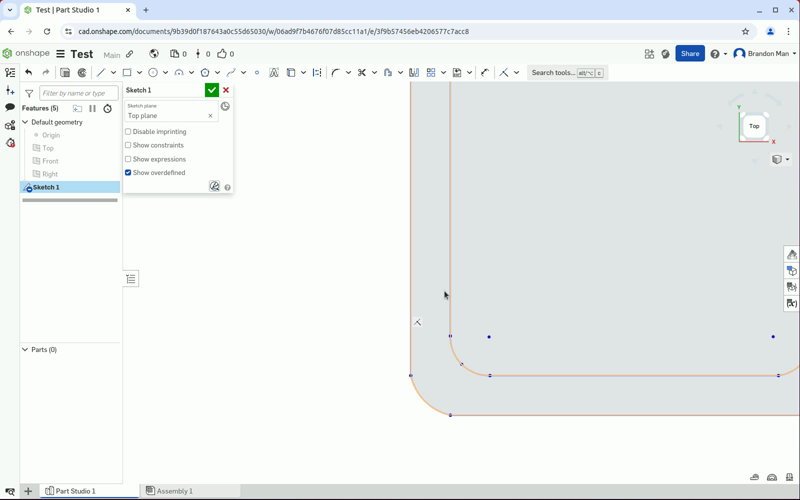
click(444, 290)
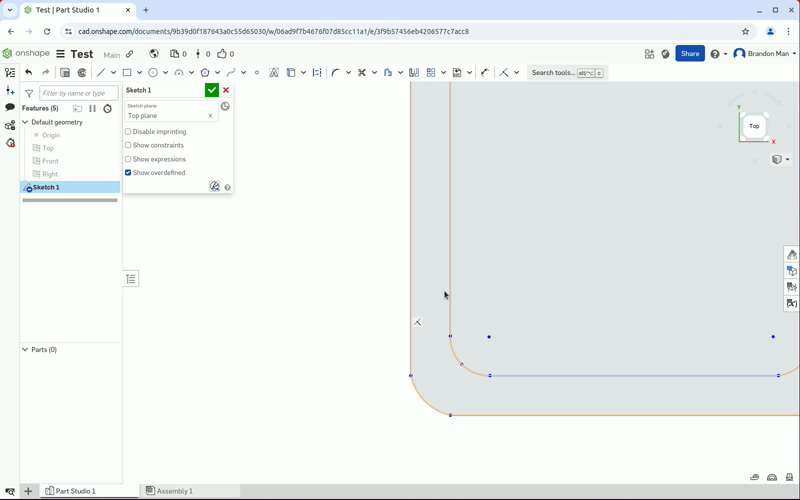
scroll(-6)
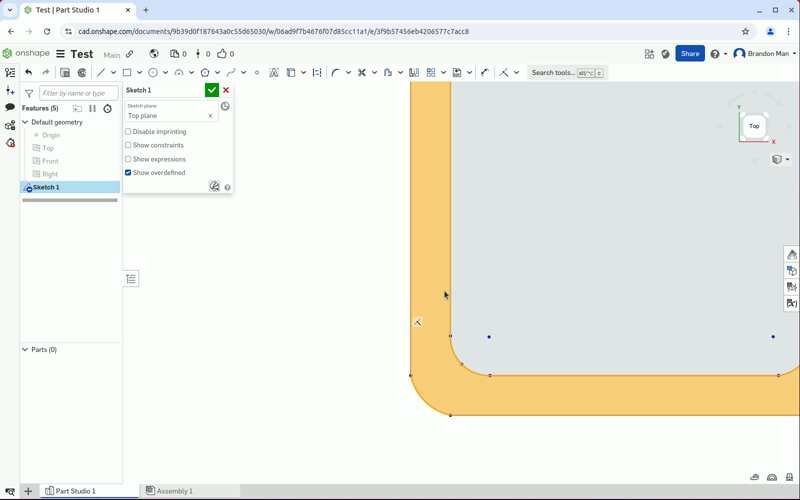
scroll(-6)
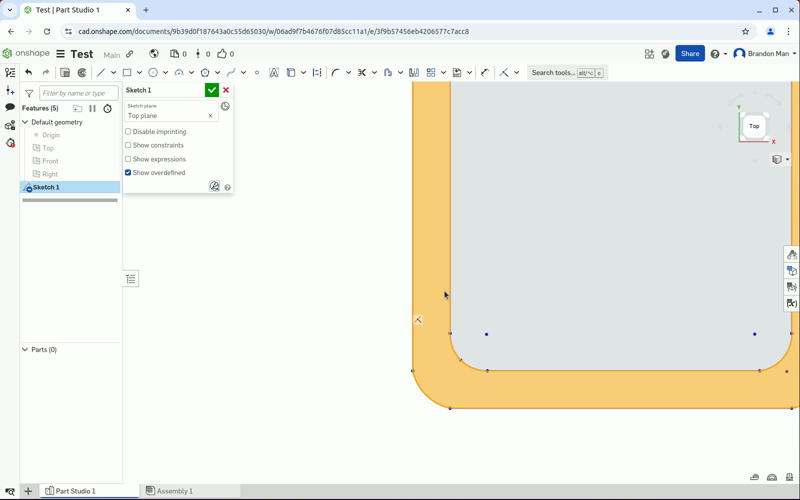
scroll(-6)
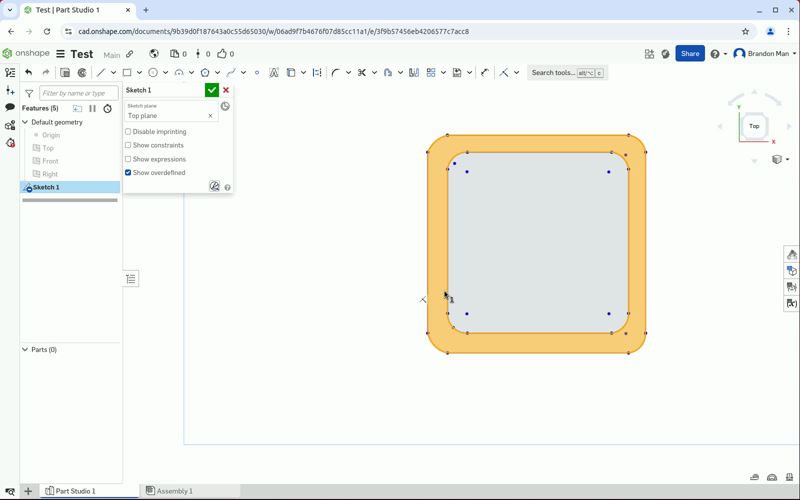
scroll(-6)
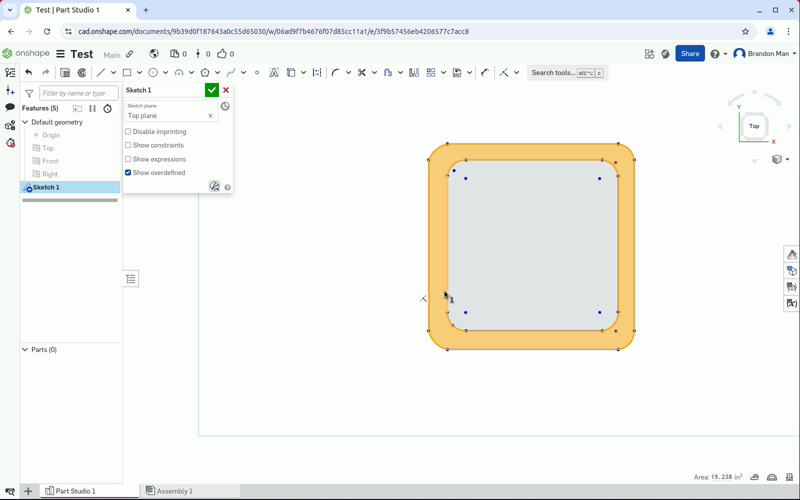
scroll(-6)
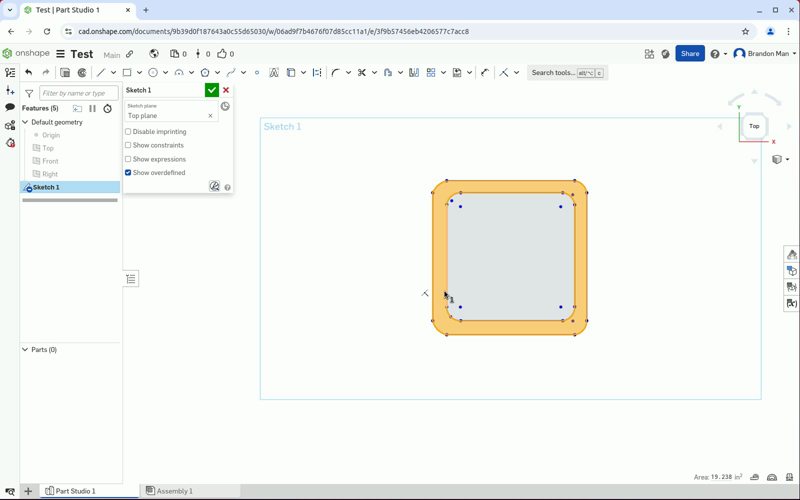
scroll(-6)
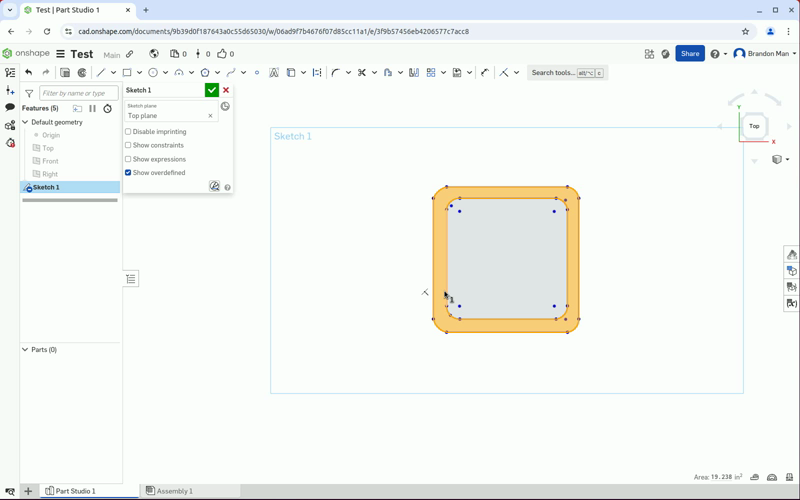
scroll(-6)
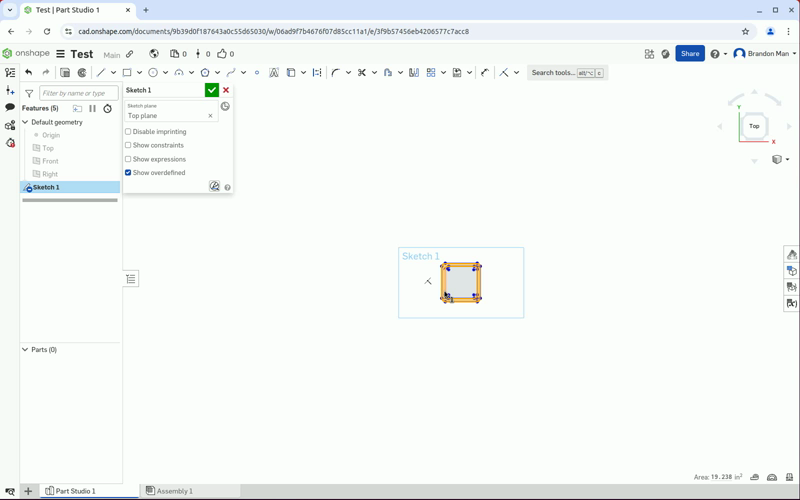
mouse_move(73, 352)
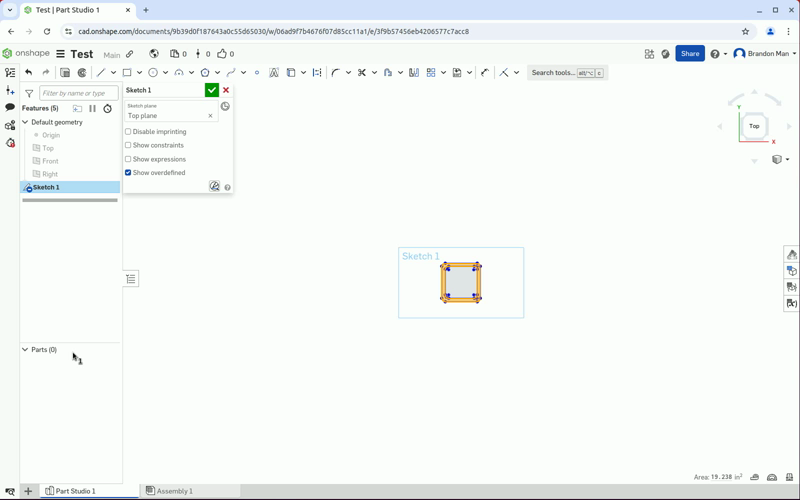
key(shift+y)
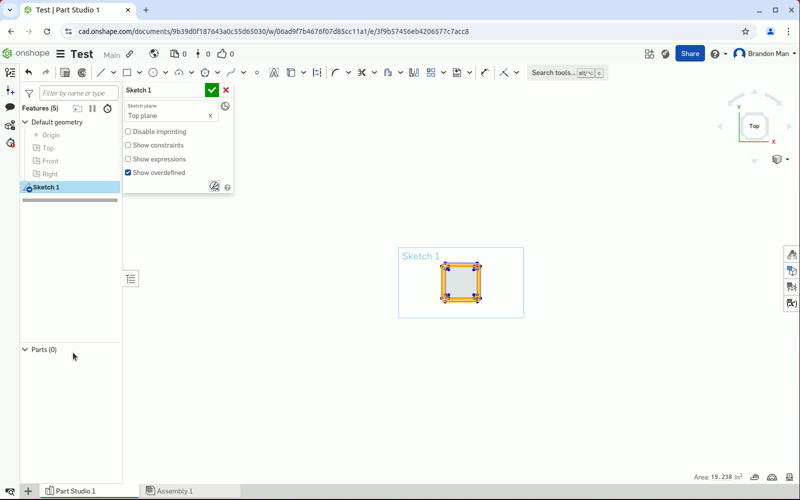
key(shift+e)
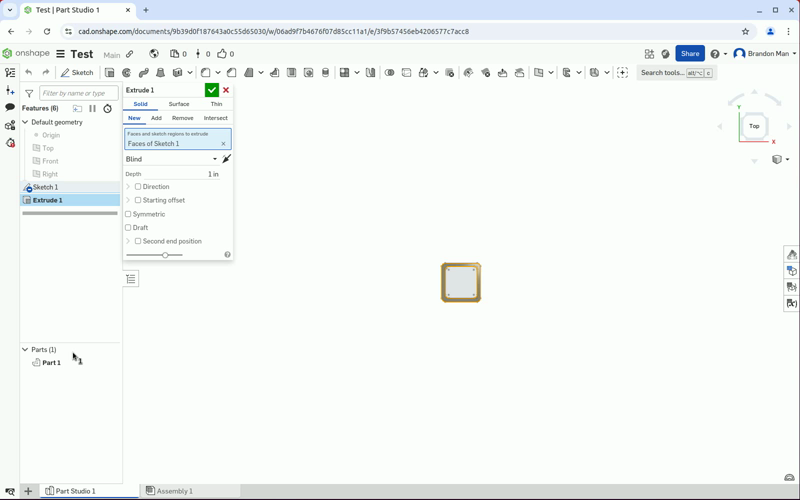
mouse_move(143, 106)
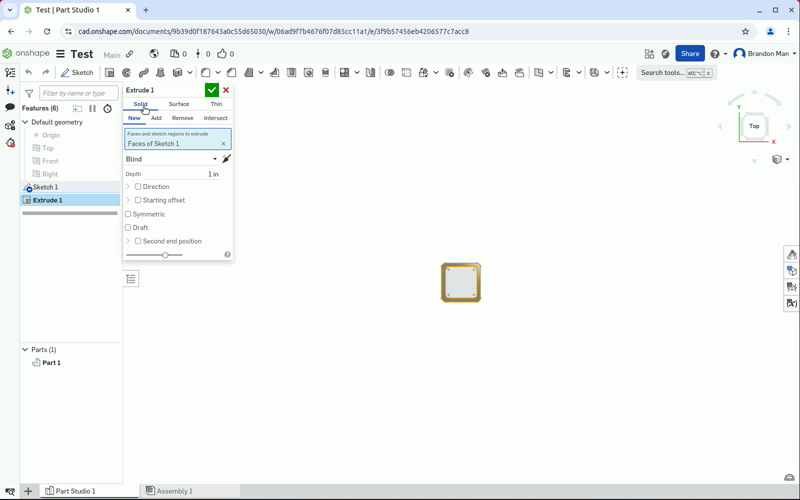
click(143, 106)
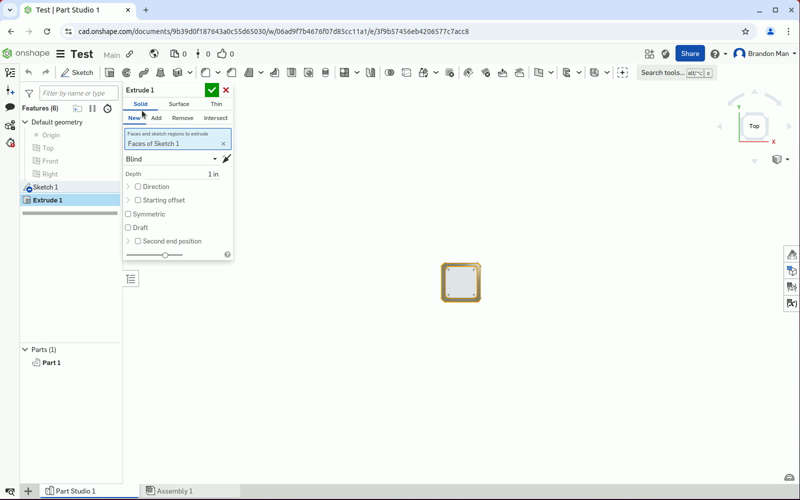
mouse_move(137, 120)
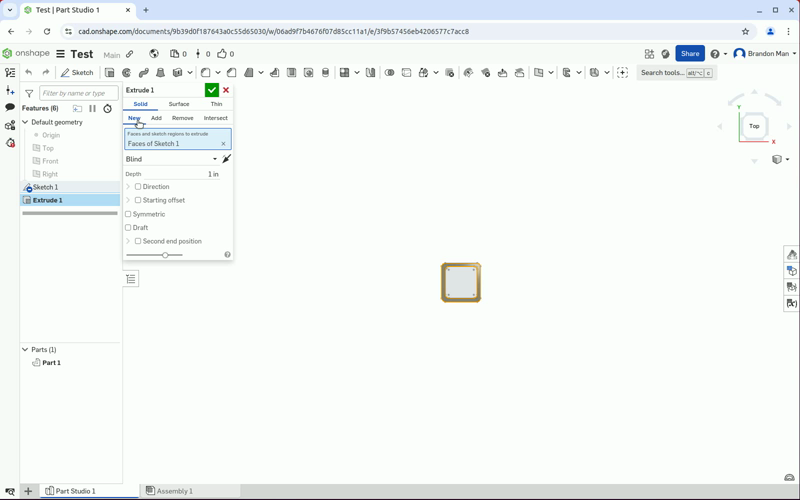
click(137, 120)
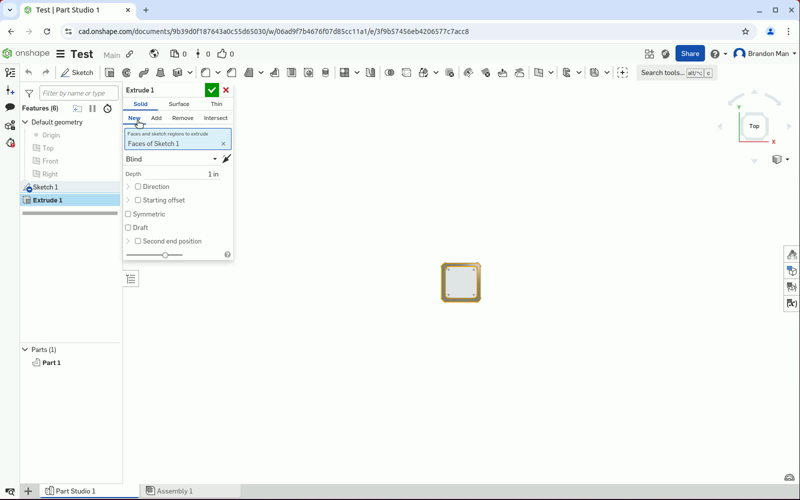
key(tab, 4)
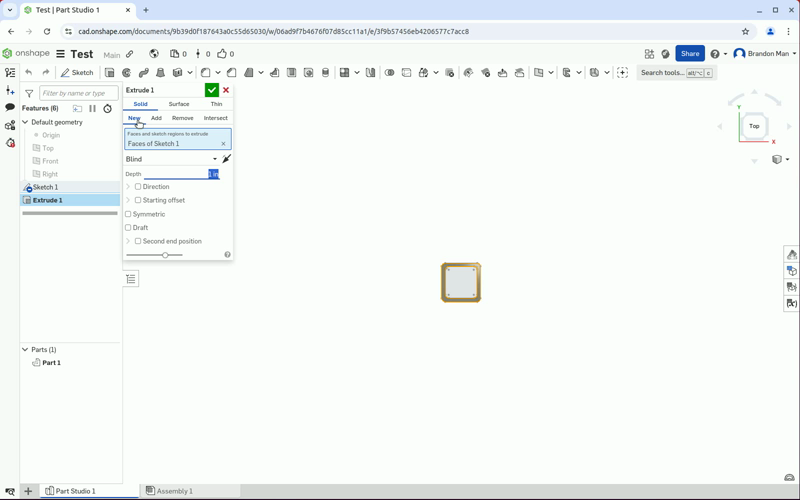
text(-23.108)
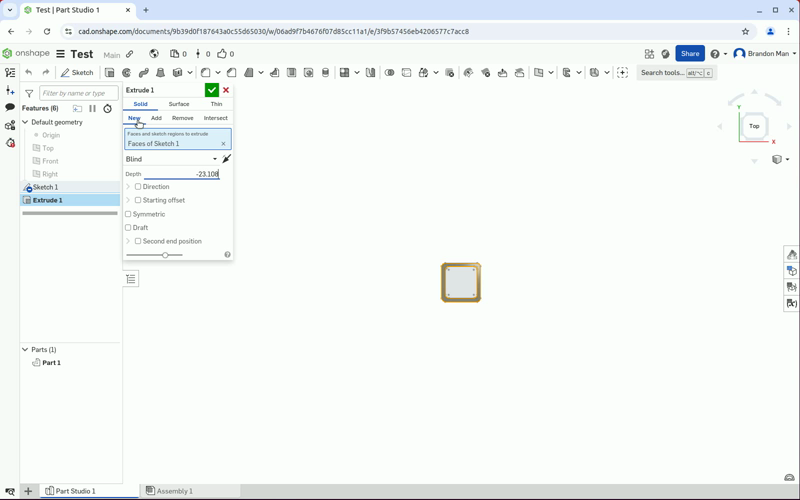
key(enter)
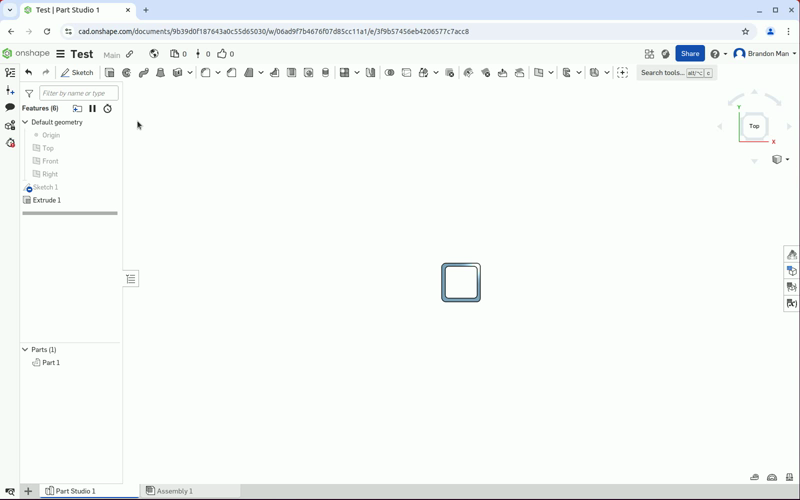
key(shift+h)
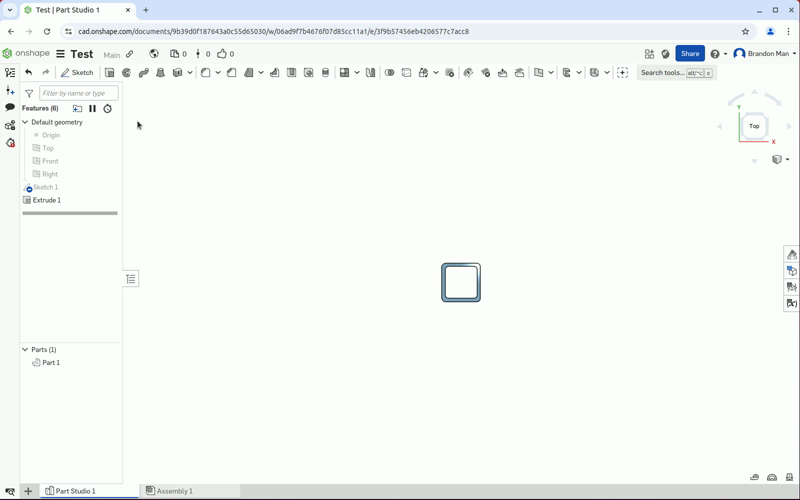
key(shift+h)
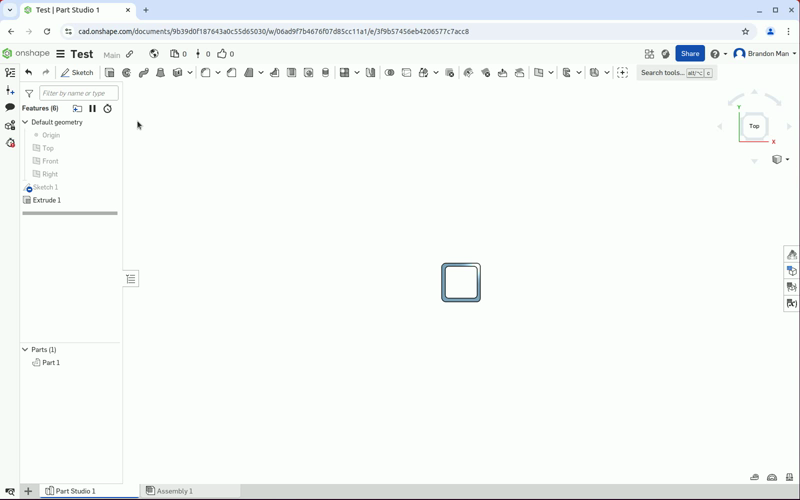
mouse_move(73, 189)
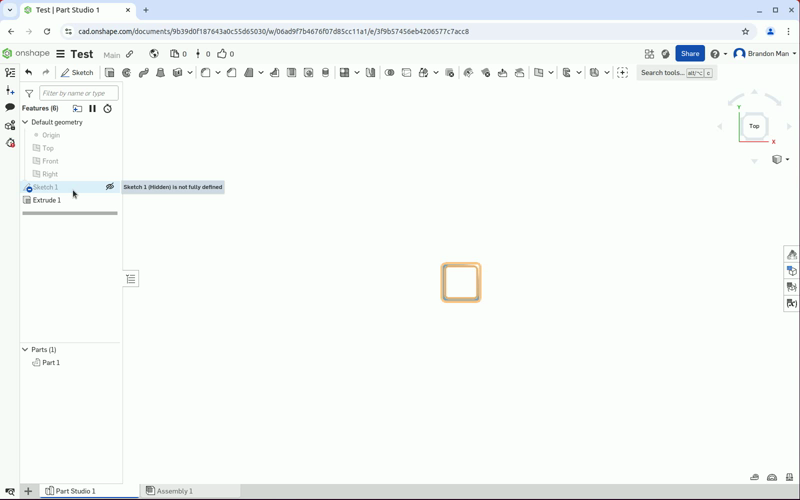
click(73, 189)
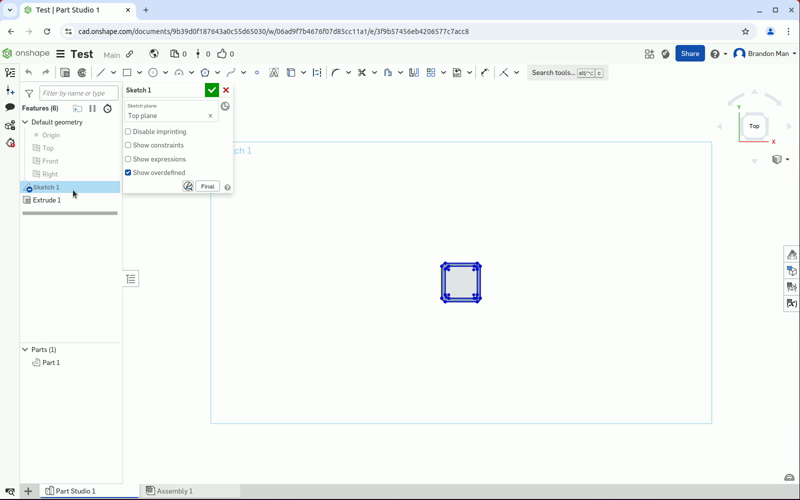
mouse_move(229, 92)
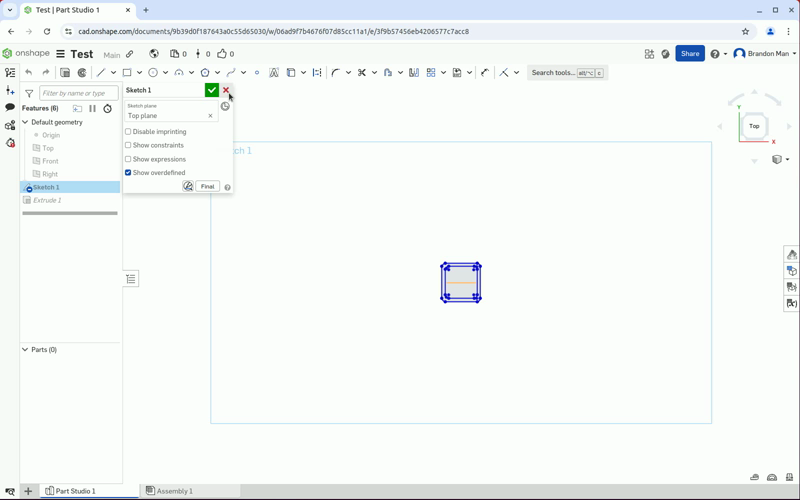
click(229, 92)
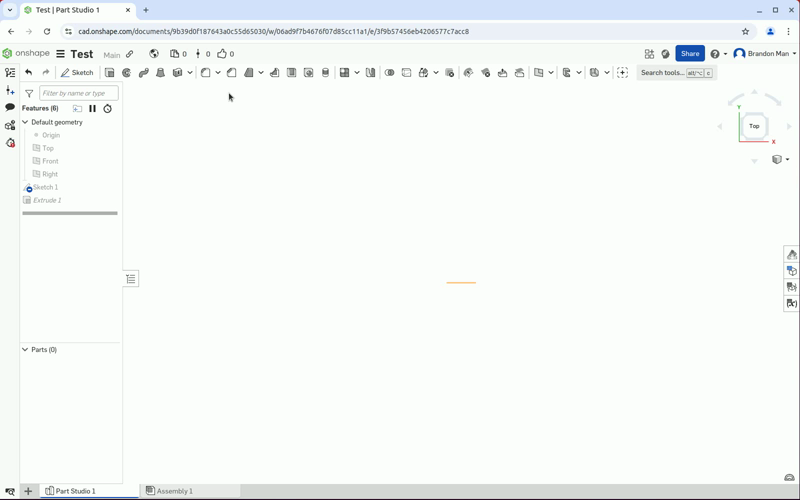
mouse_move(73, 352)
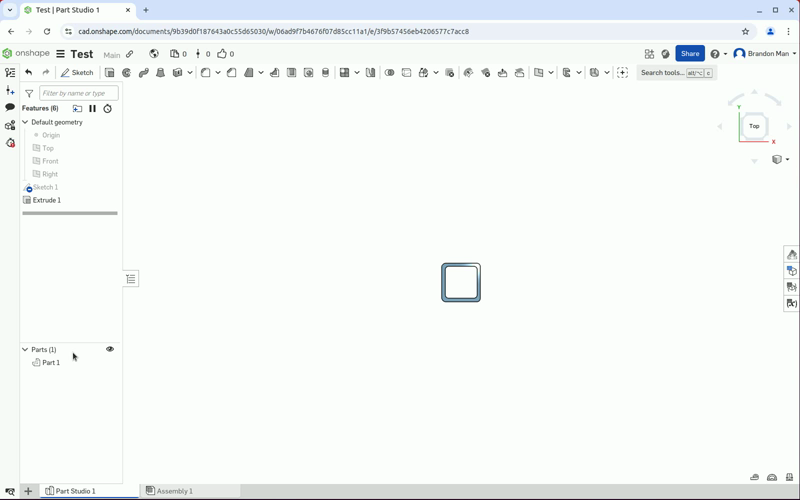
key(y)
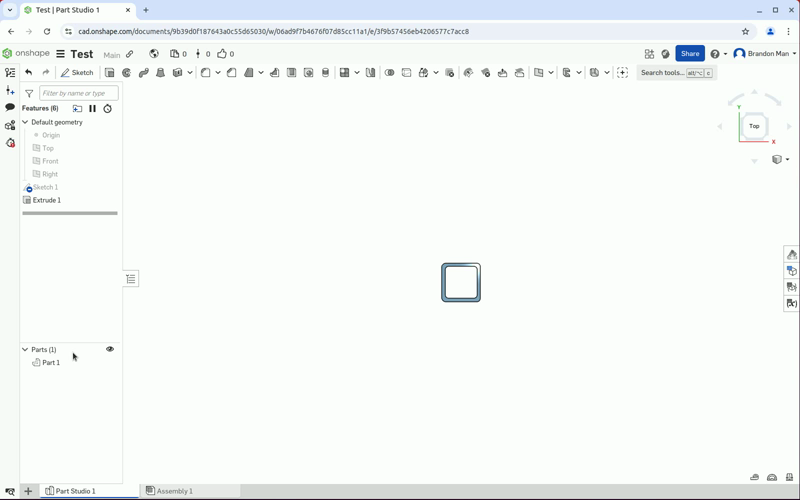
key(shift+p)
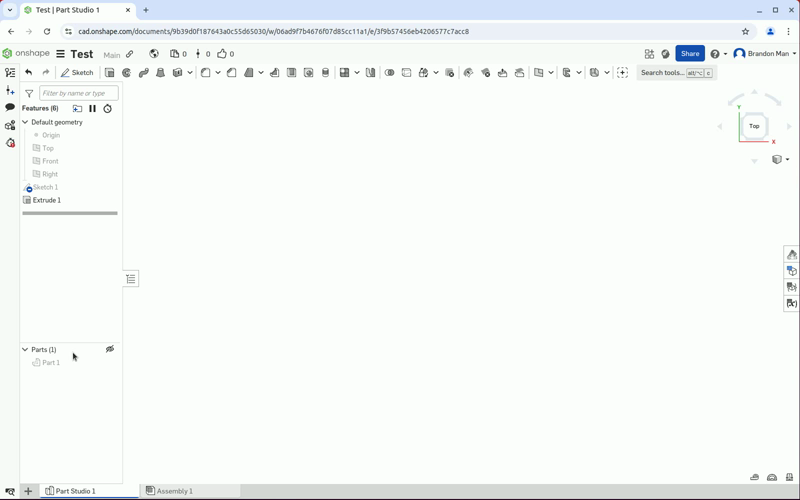
key(space)
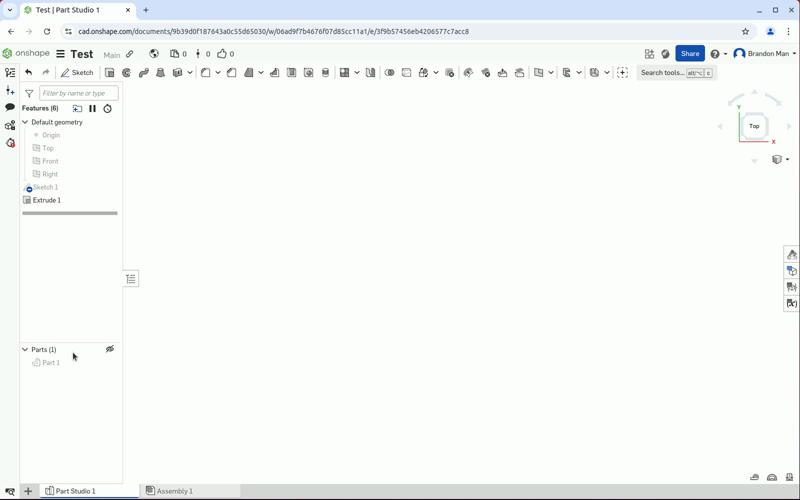
key_down(shift)
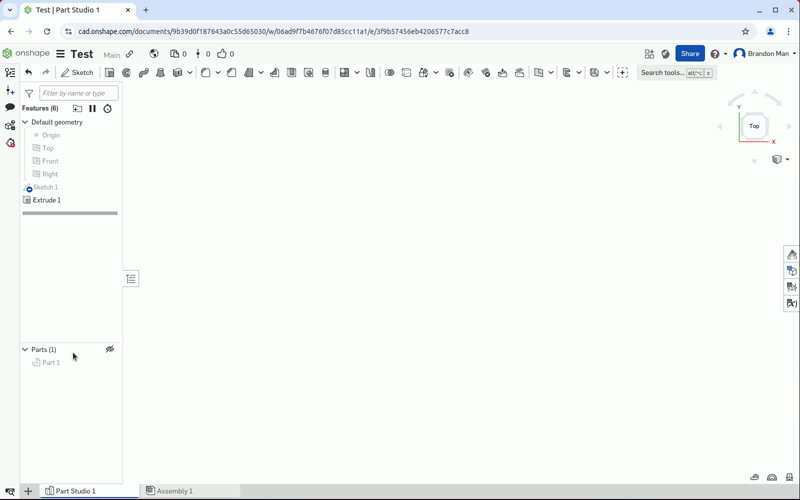
key(up)
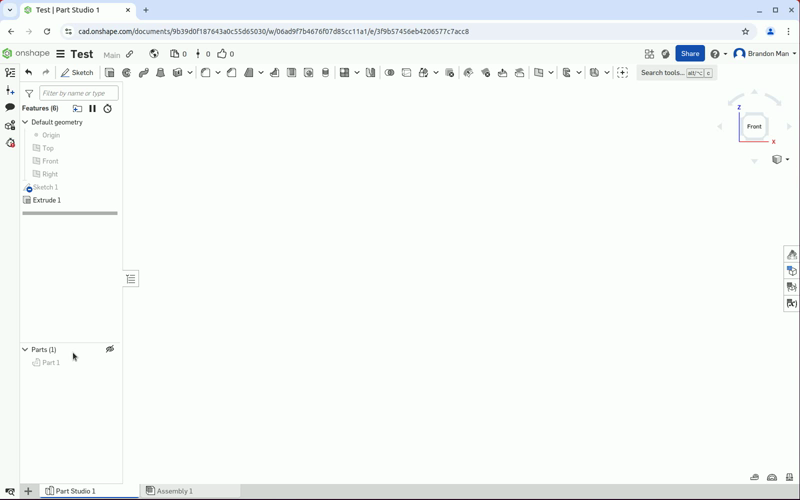
key_up(shift)
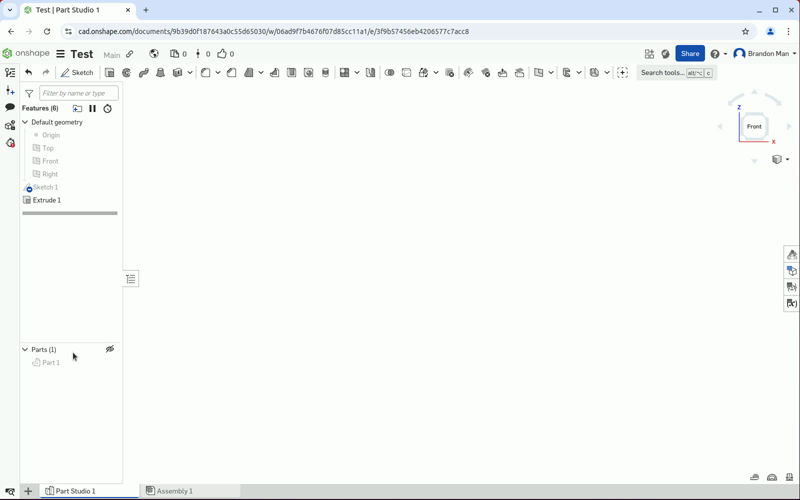
key(space)
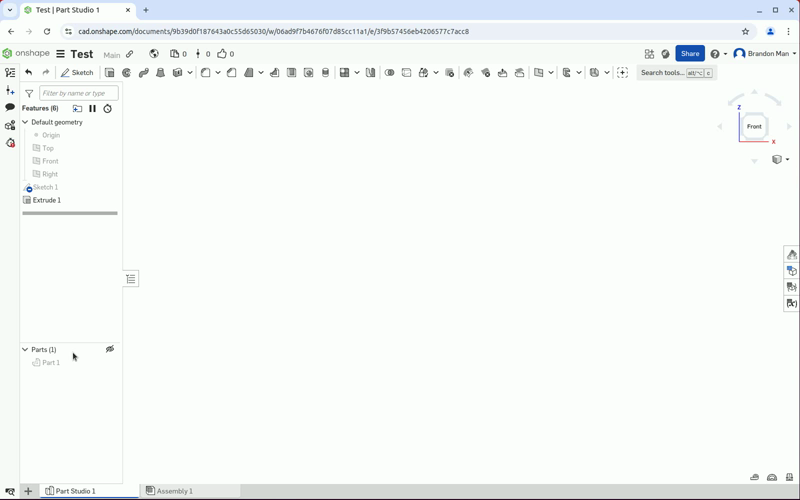
key_down(shift)
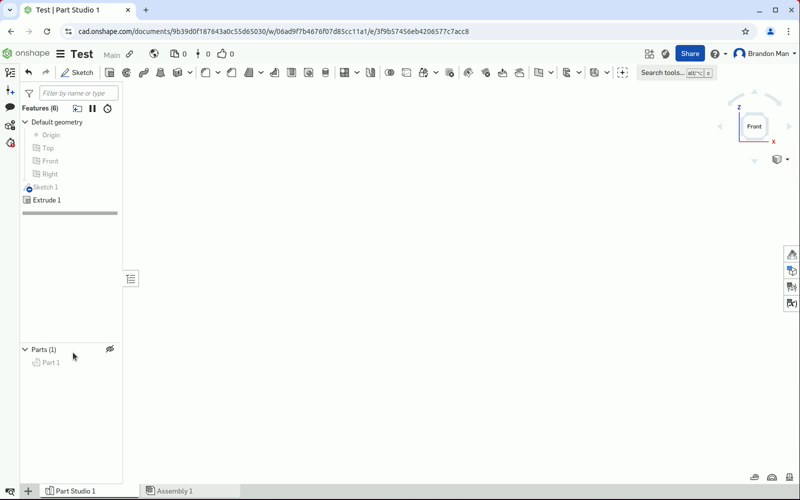
key(left)
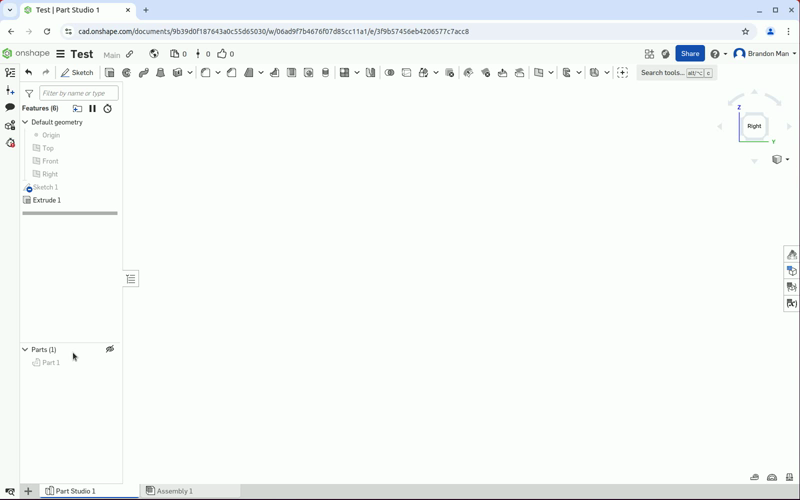
key_up(shift)
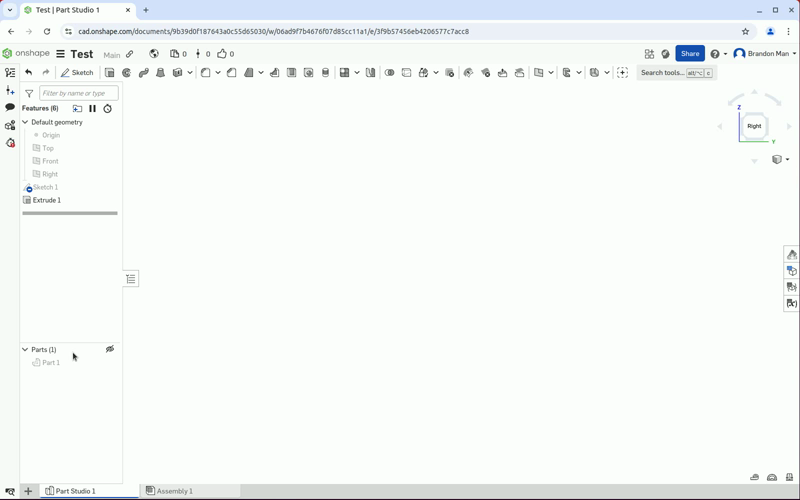
mouse_move(73, 352)
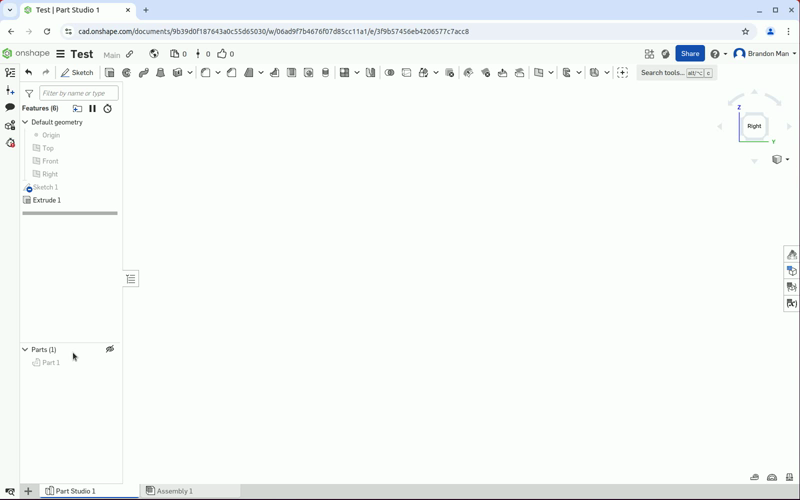
key(shift+y)
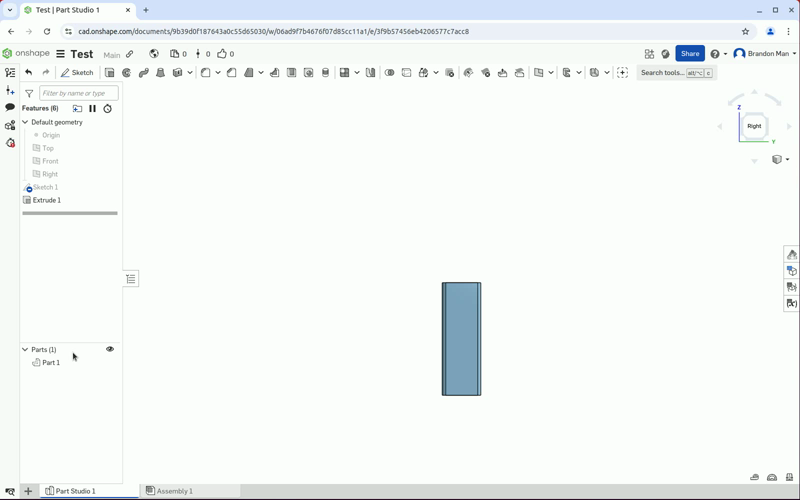
mouse_move(541, 75)
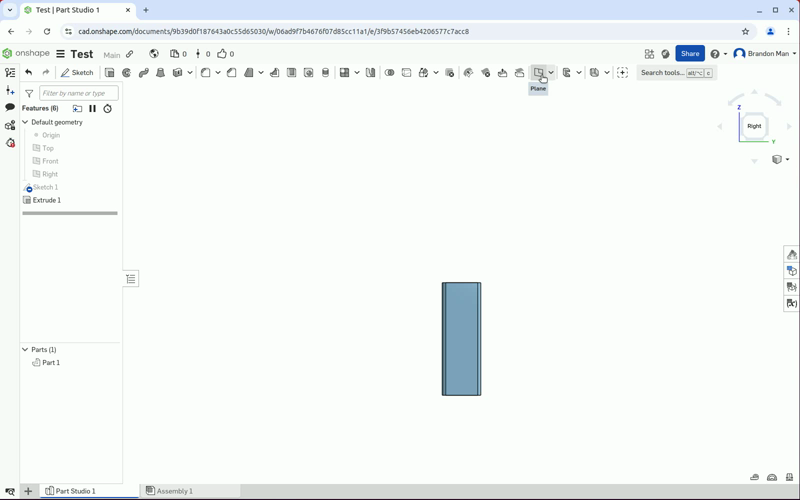
click(541, 75)
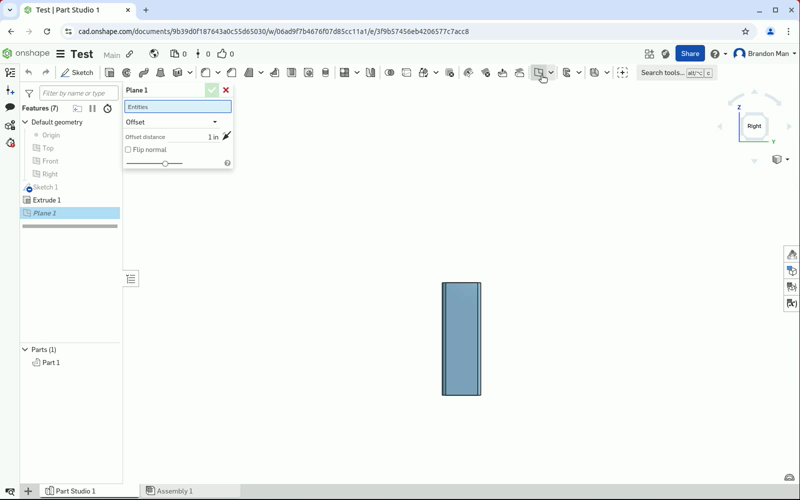
mouse_move(73, 176)
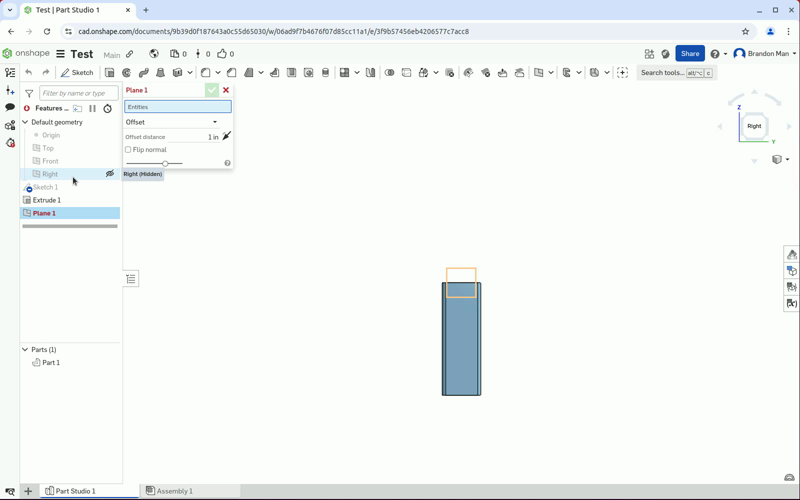
click(73, 176)
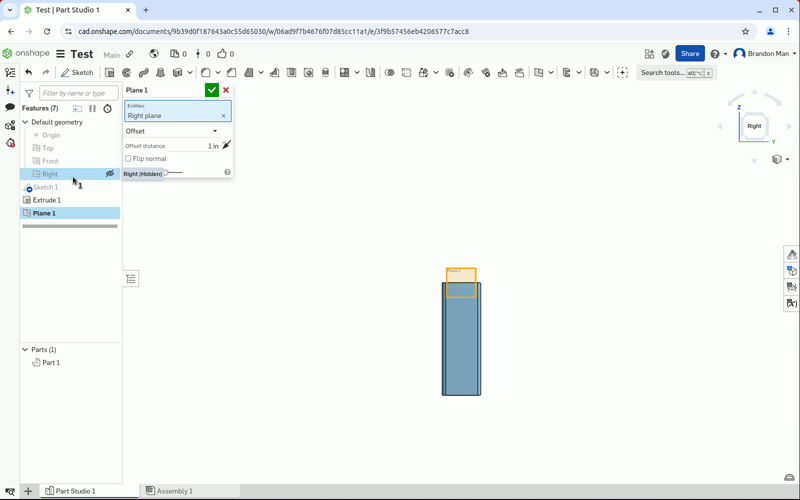
key(tab, 2)
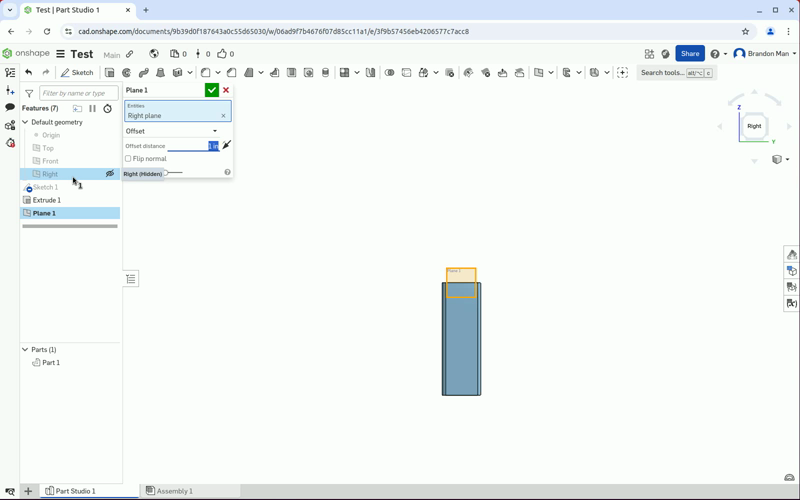
text(3.851)
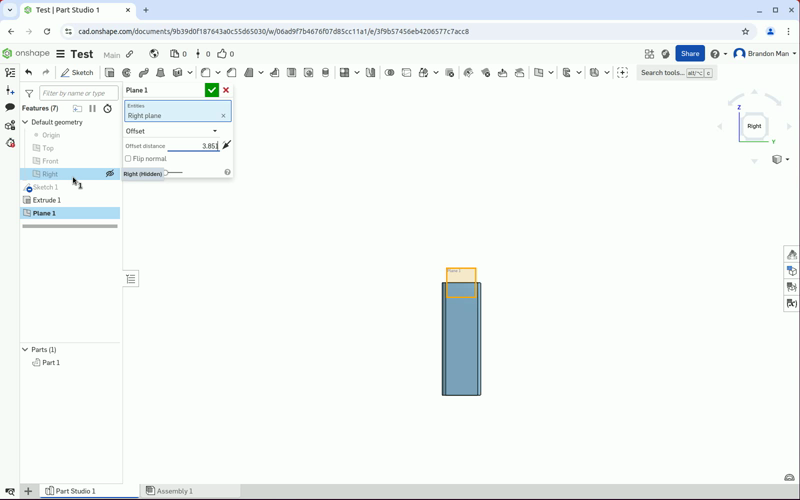
key(enter, 2)
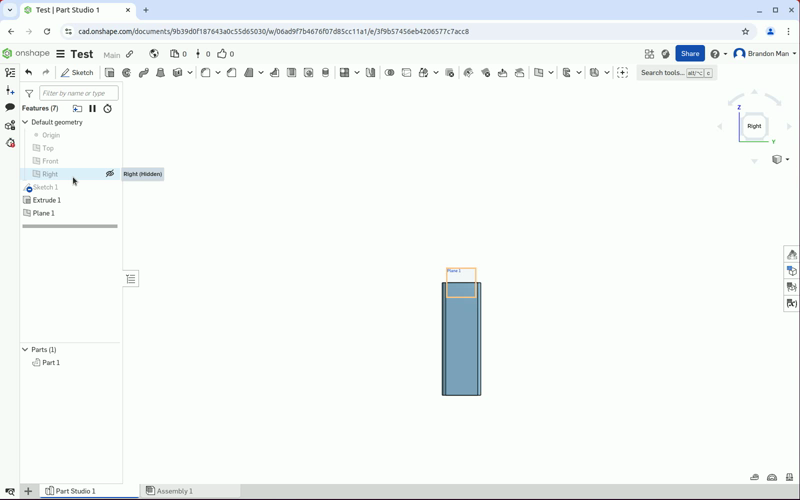
key(shift+s)
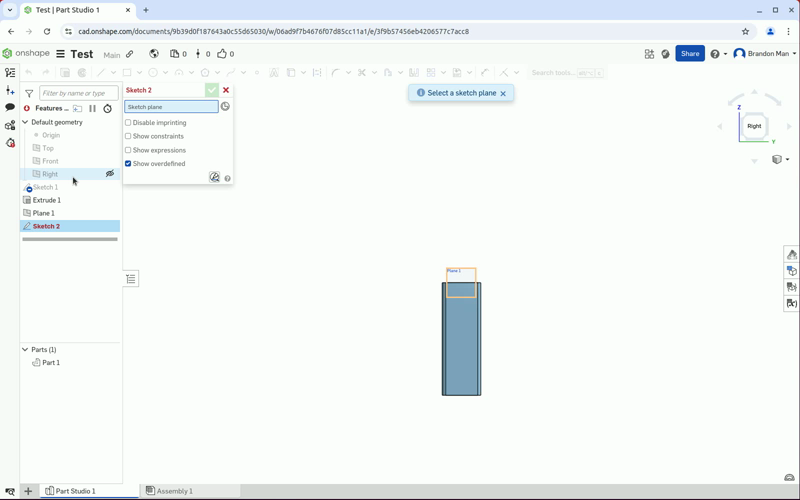
mouse_move(73, 215)
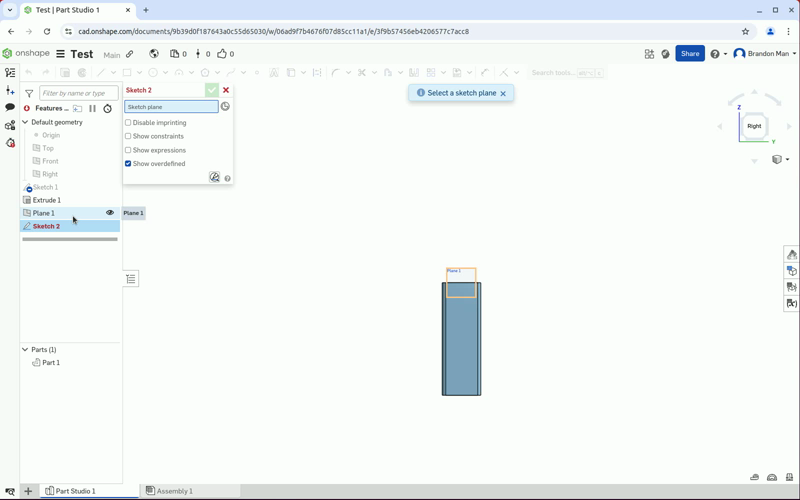
click(73, 215)
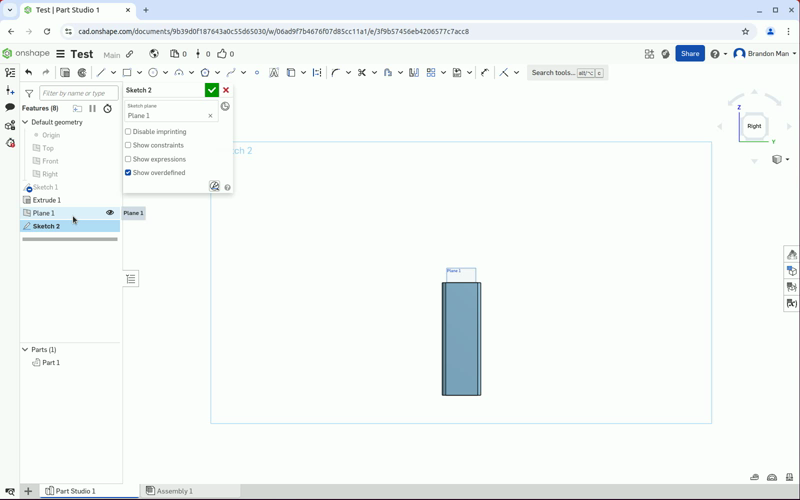
mouse_move(73, 352)
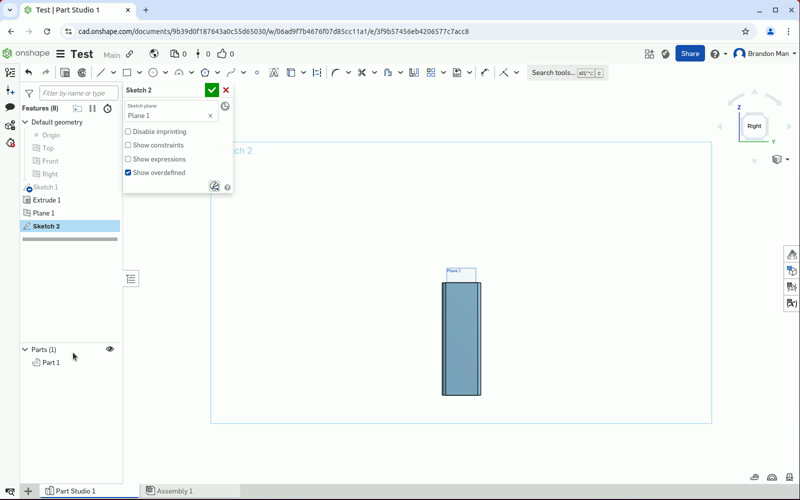
key(y)
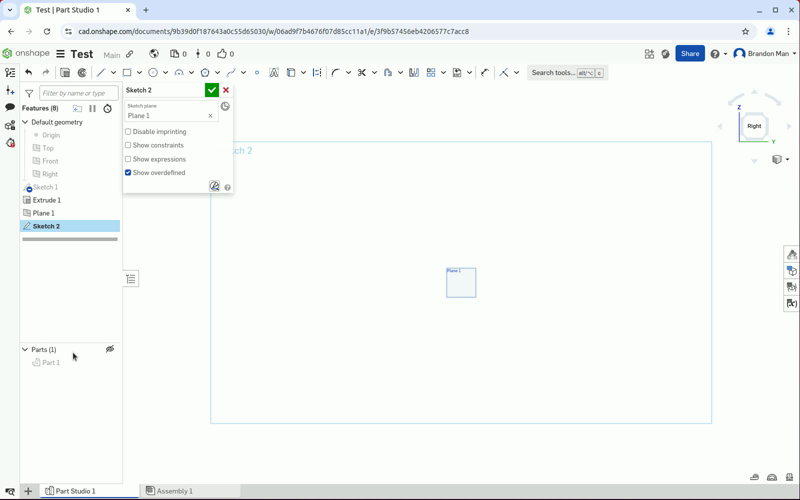
key(c)
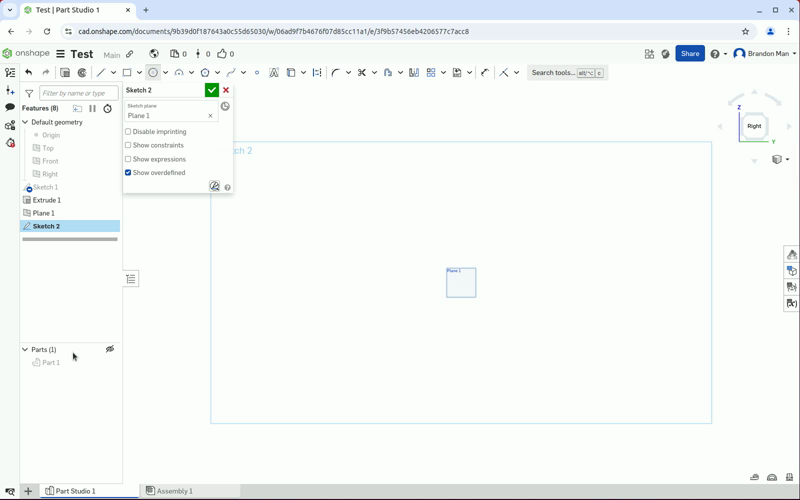
key_down(shift)
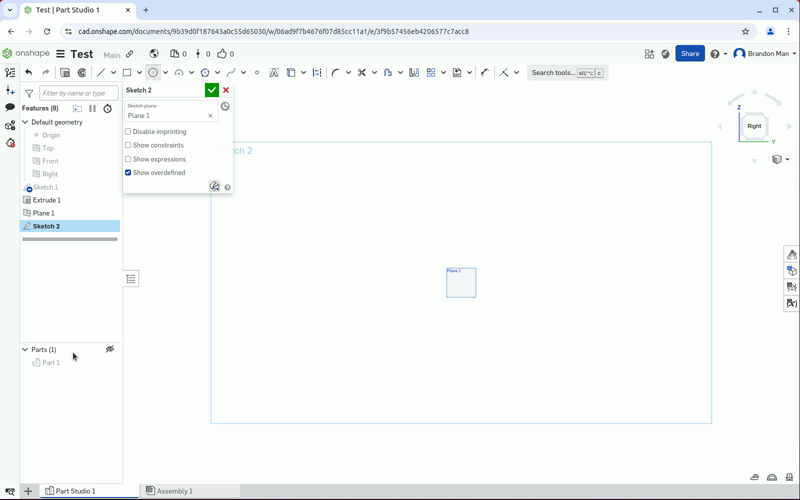
mouse_move(461, 370)
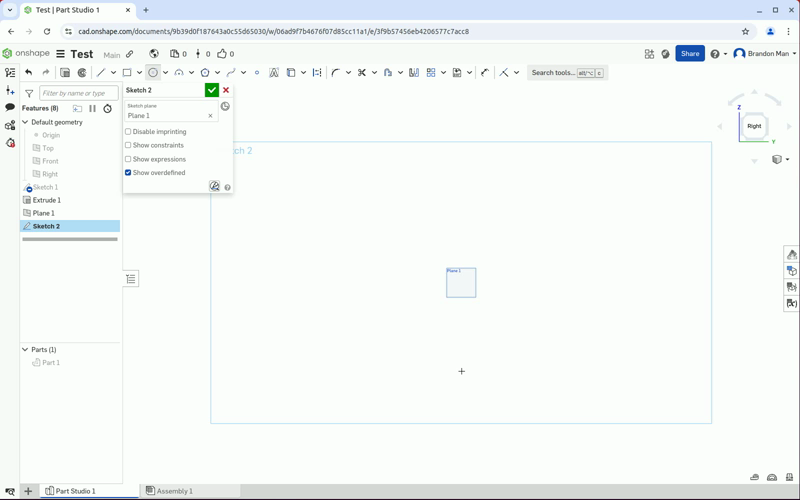
click(461, 370)
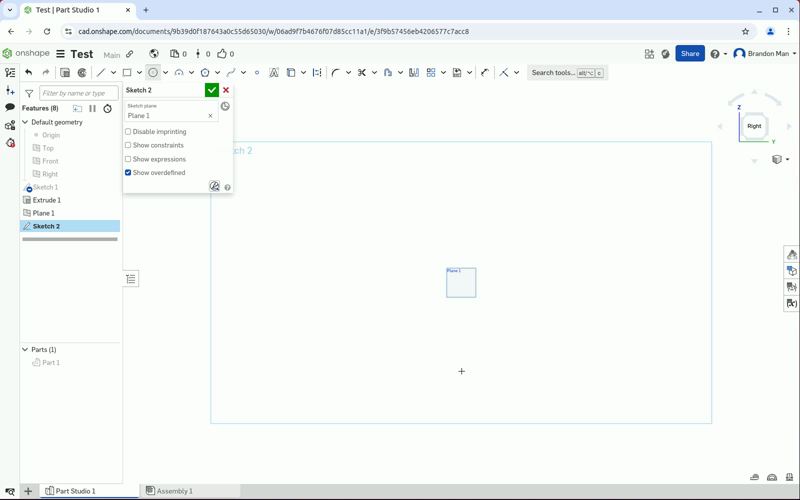
key_up(shift)
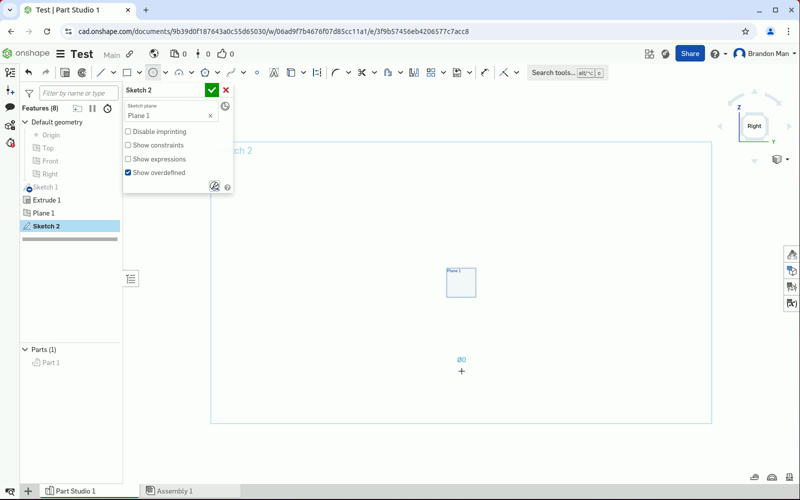
mouse_move(468, 370)
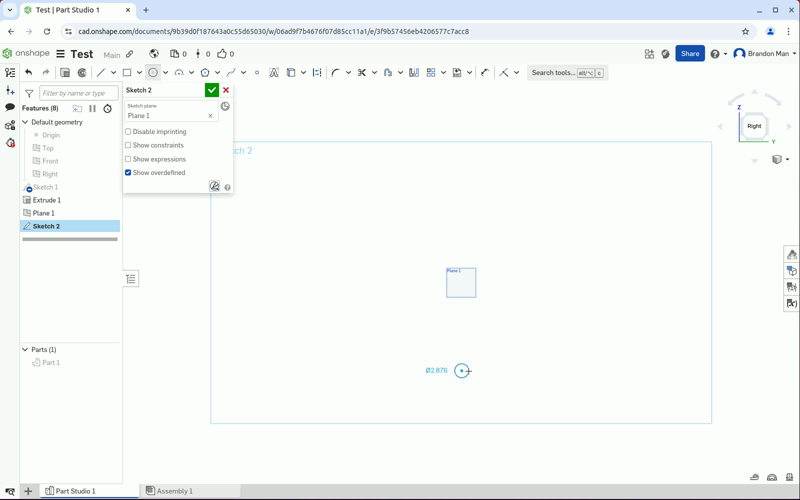
click(468, 370)
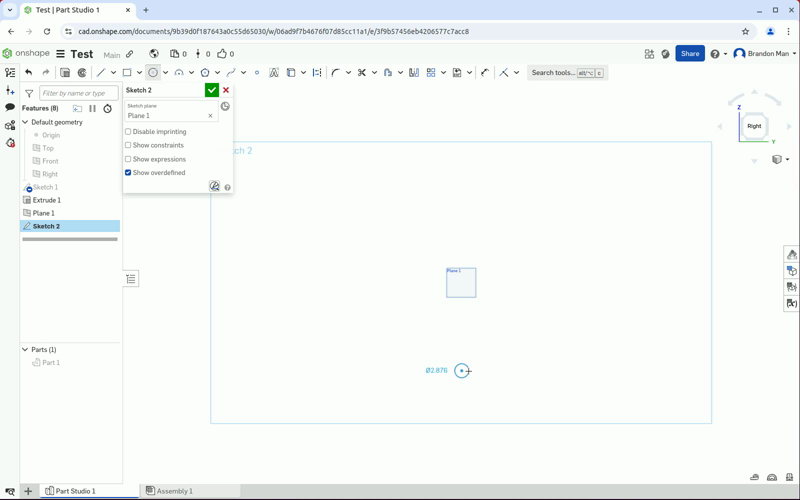
key(esc)
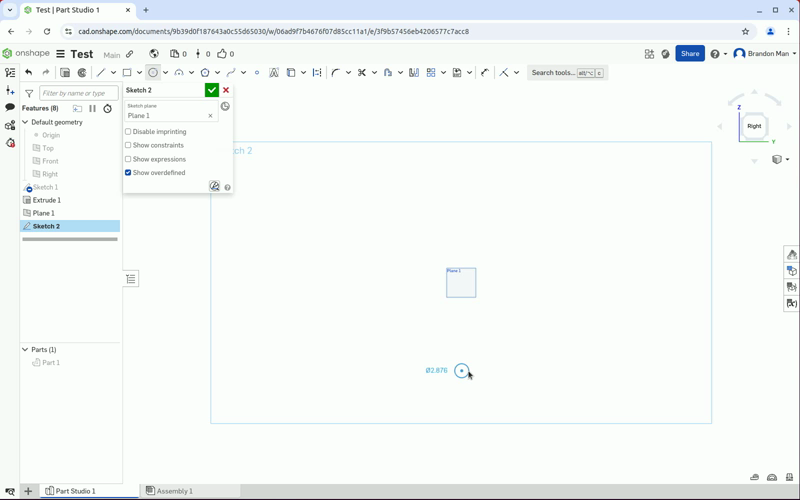
mouse_move(467, 374)
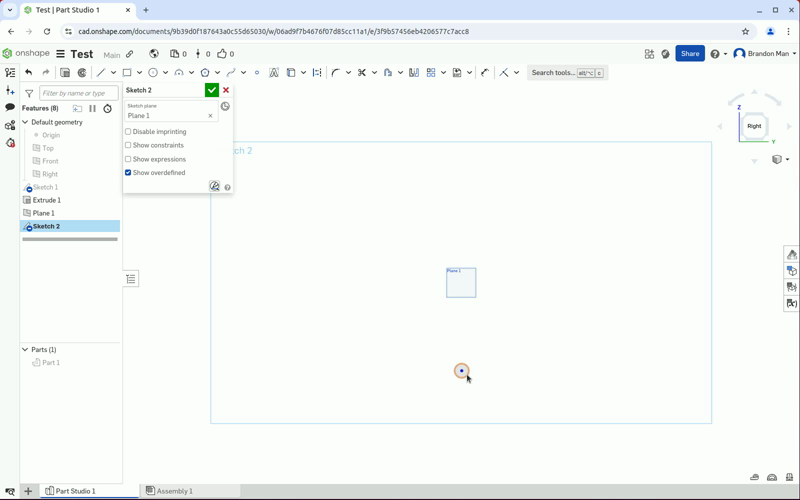
scroll(6)
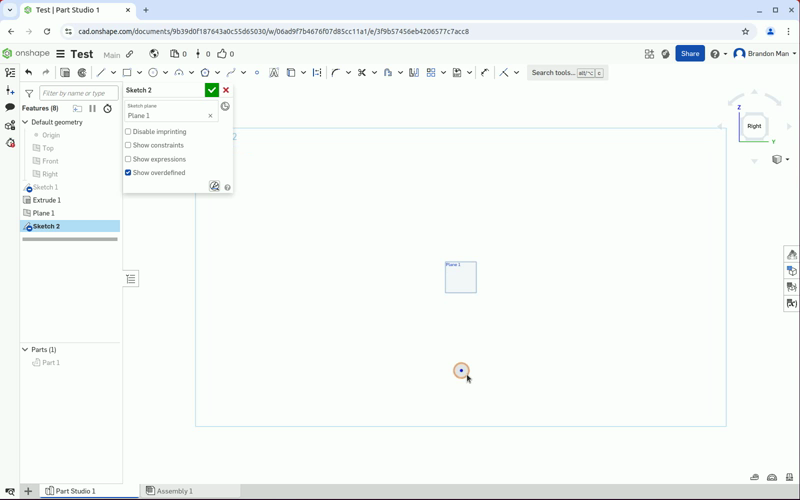
scroll(6)
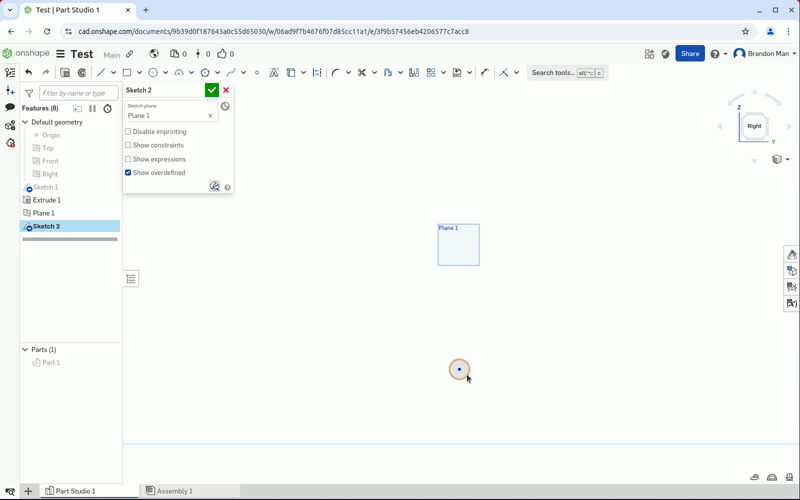
scroll(6)
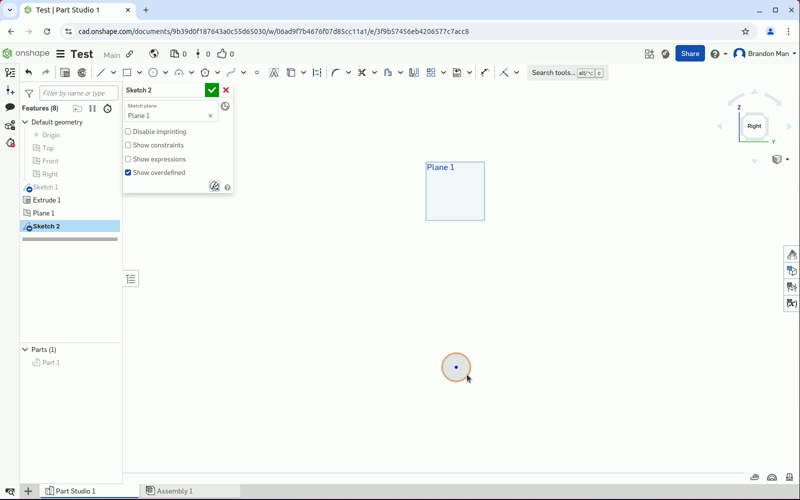
scroll(6)
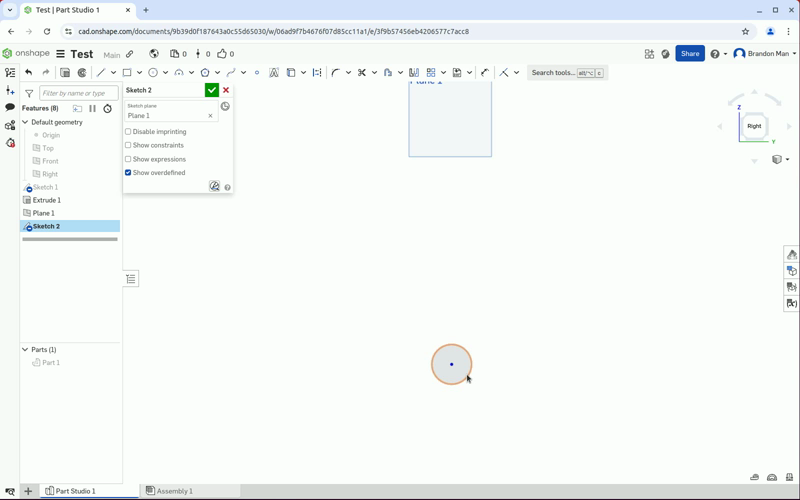
scroll(6)
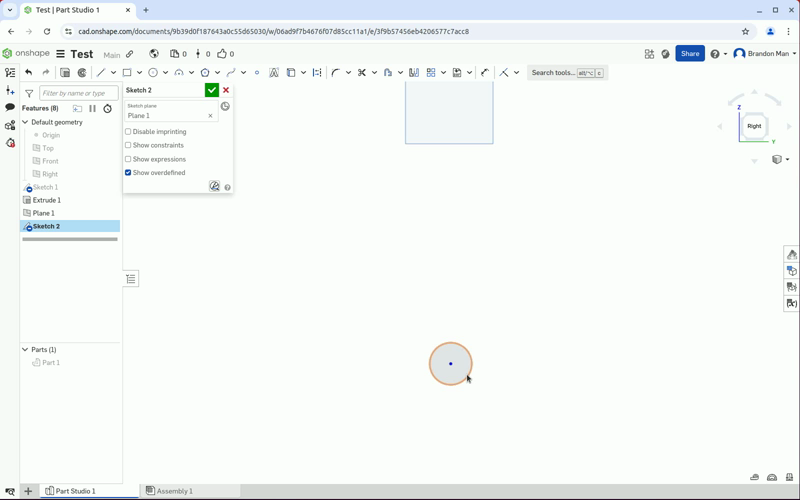
scroll(6)
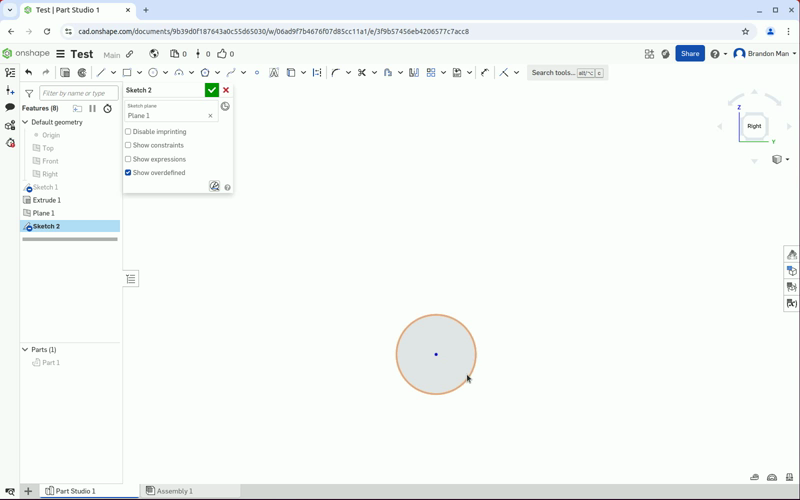
scroll(6)
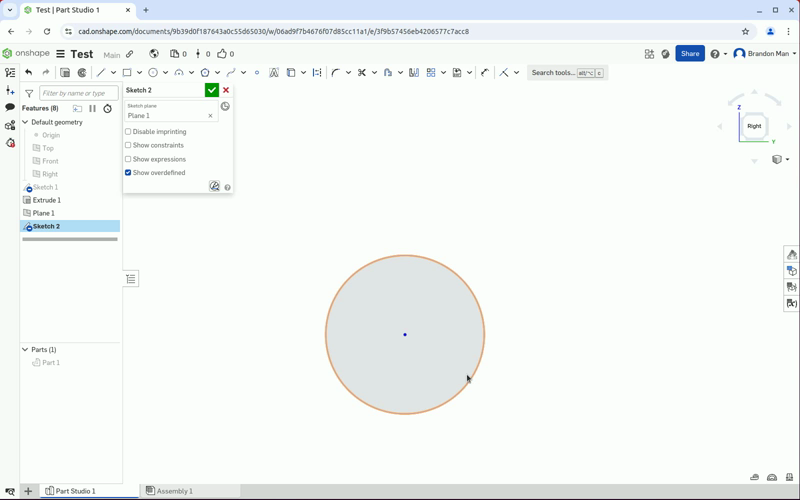
click(467, 374)
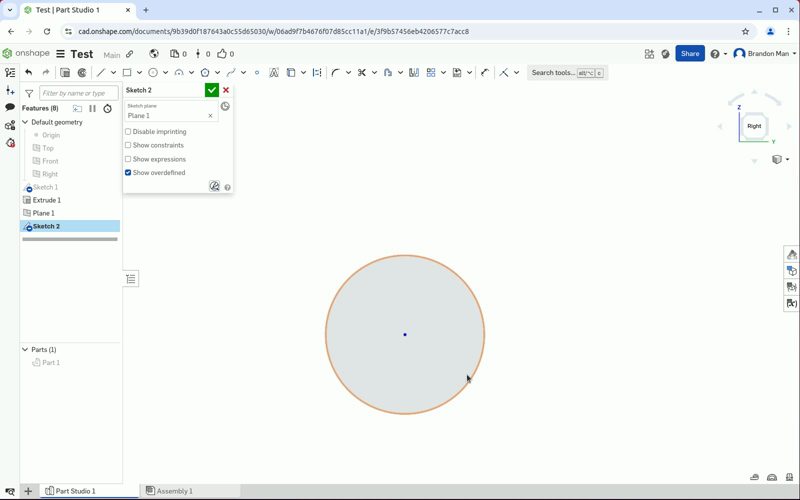
scroll(-6)
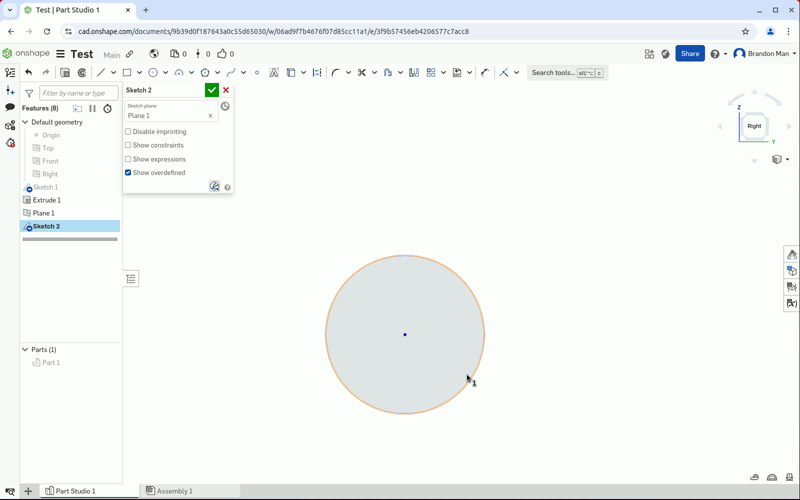
scroll(-6)
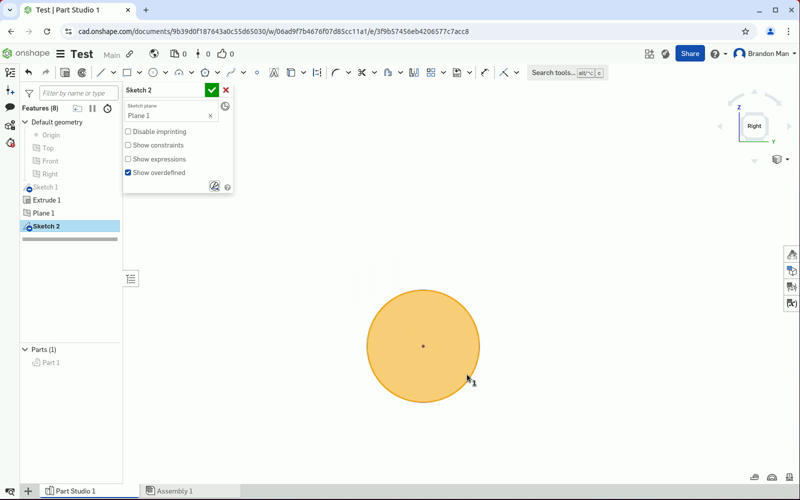
scroll(-6)
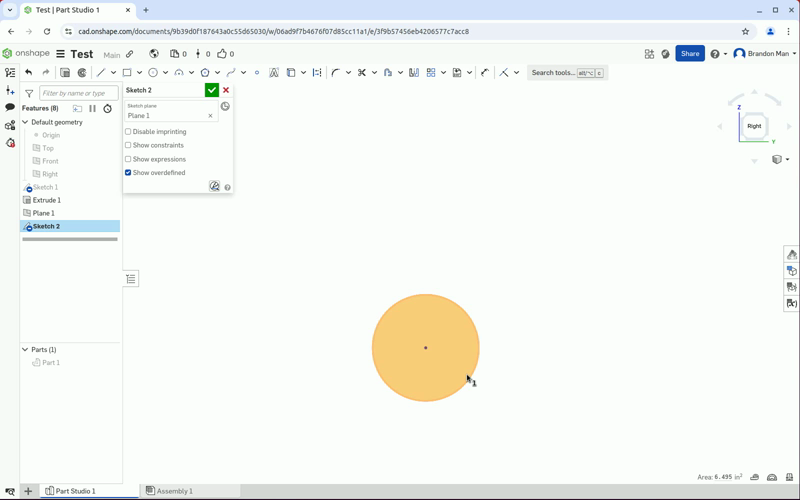
scroll(-6)
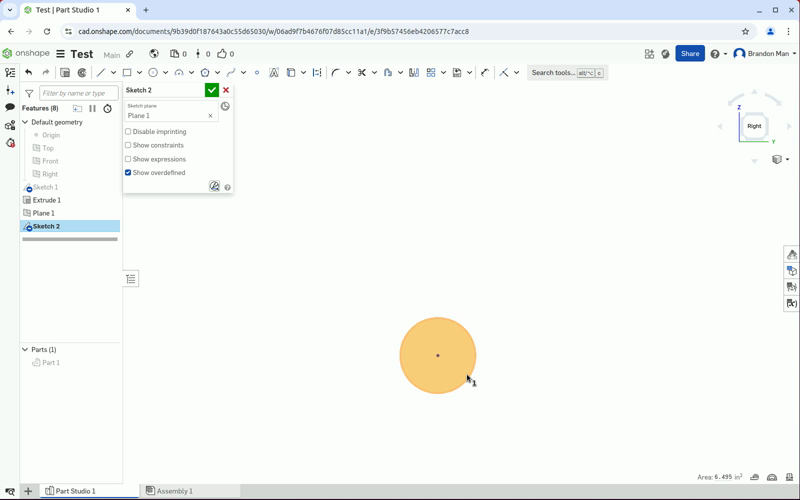
scroll(-6)
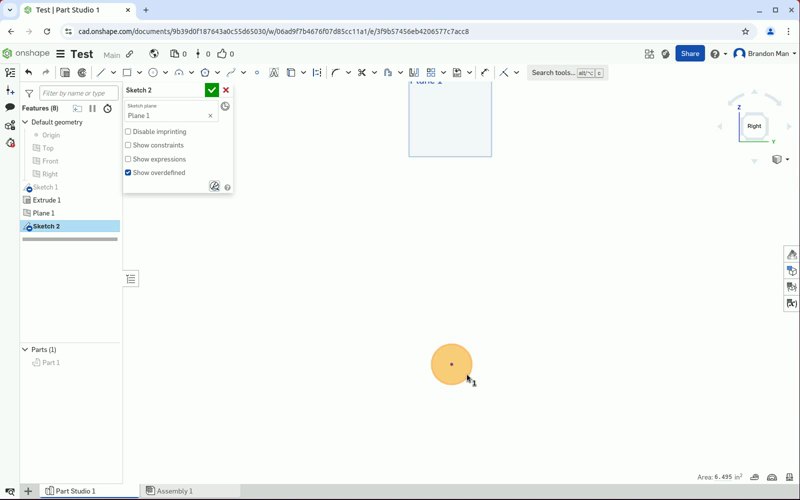
scroll(-6)
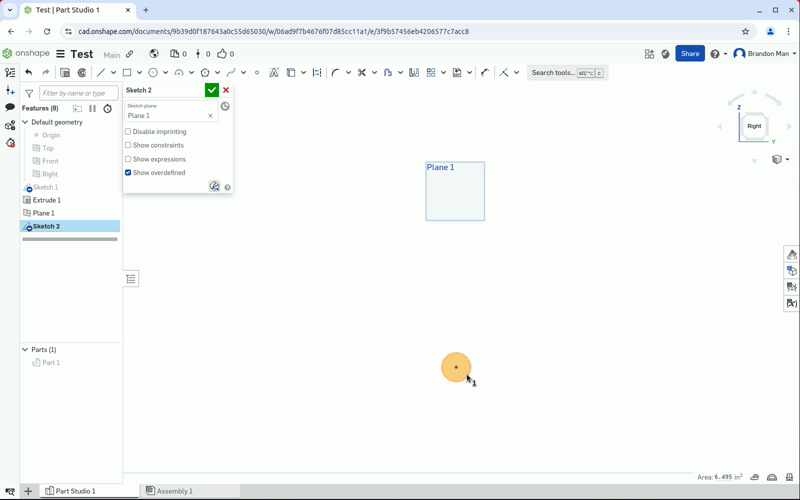
scroll(-6)
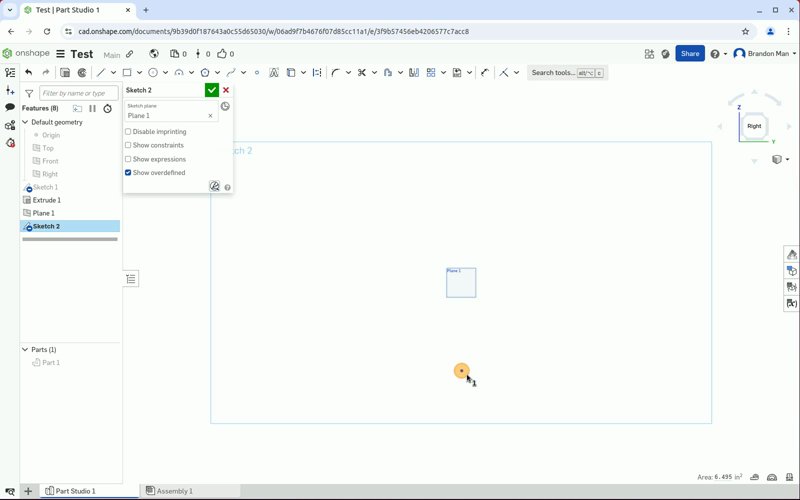
mouse_move(73, 352)
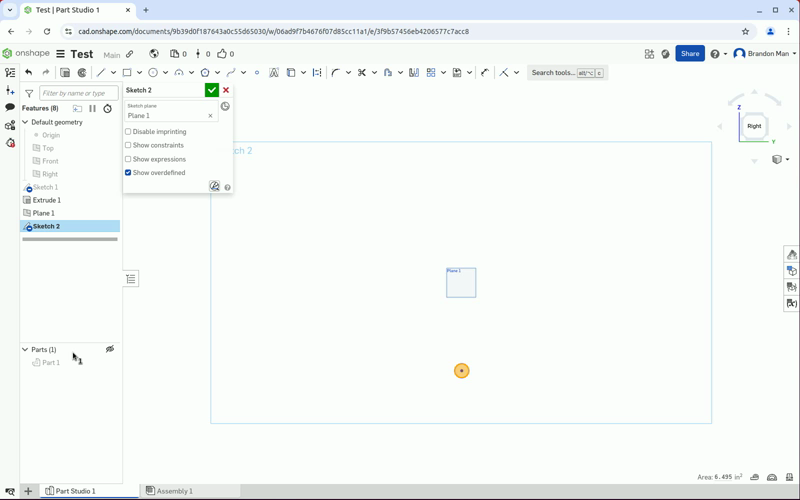
key(shift+y)
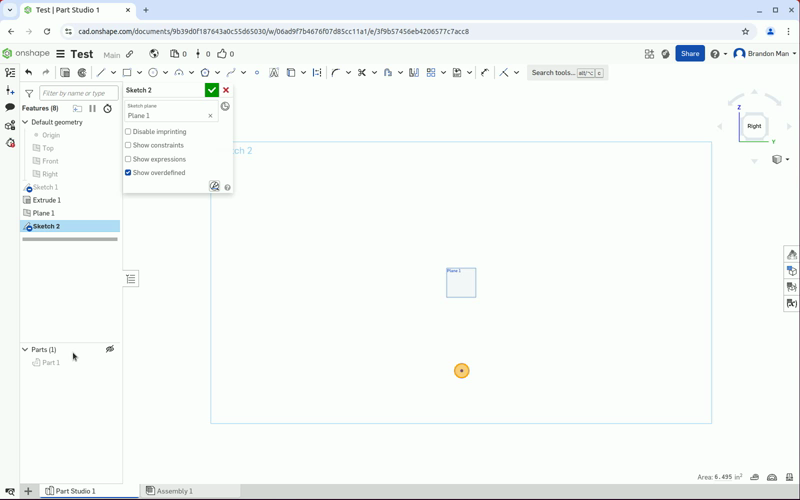
key(shift+e)
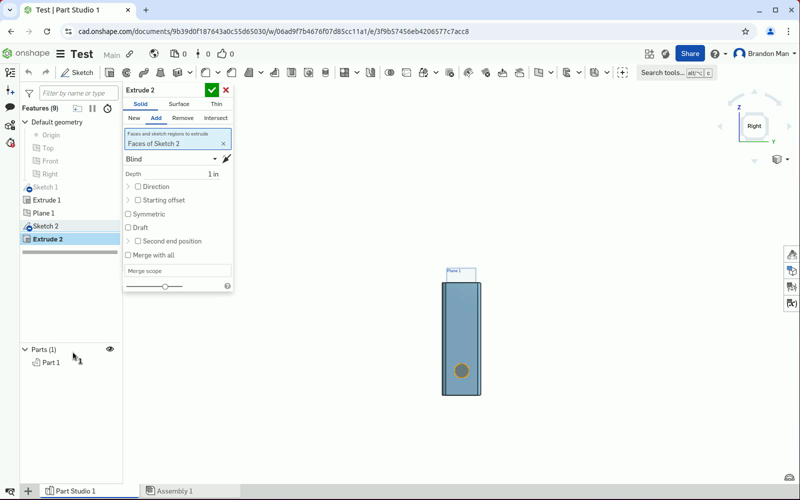
mouse_move(143, 106)
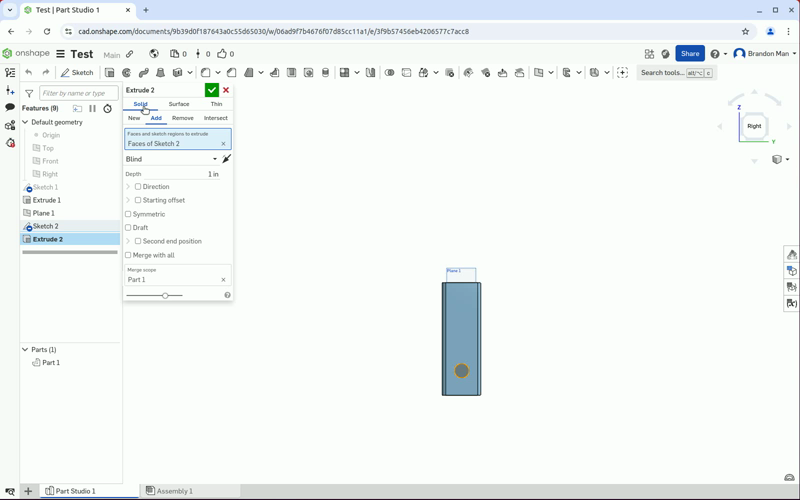
click(143, 106)
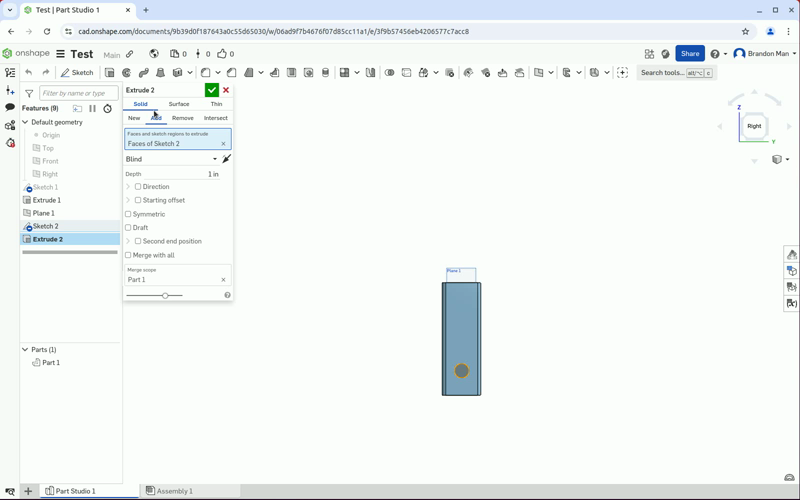
mouse_move(186, 120)
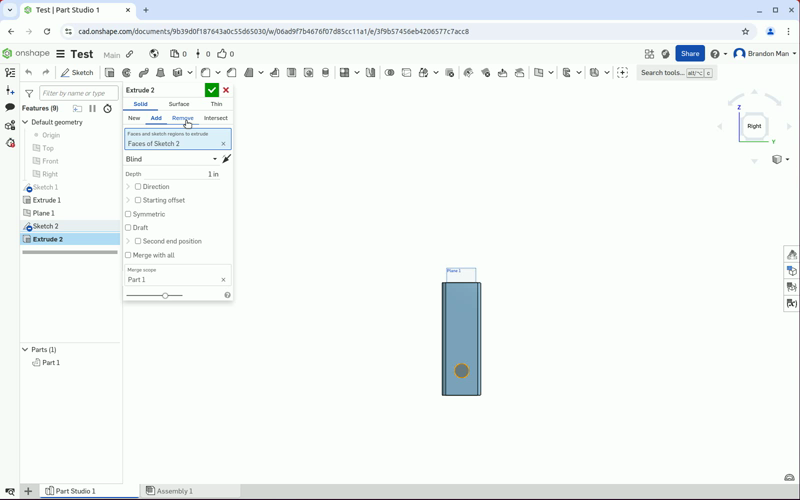
click(186, 120)
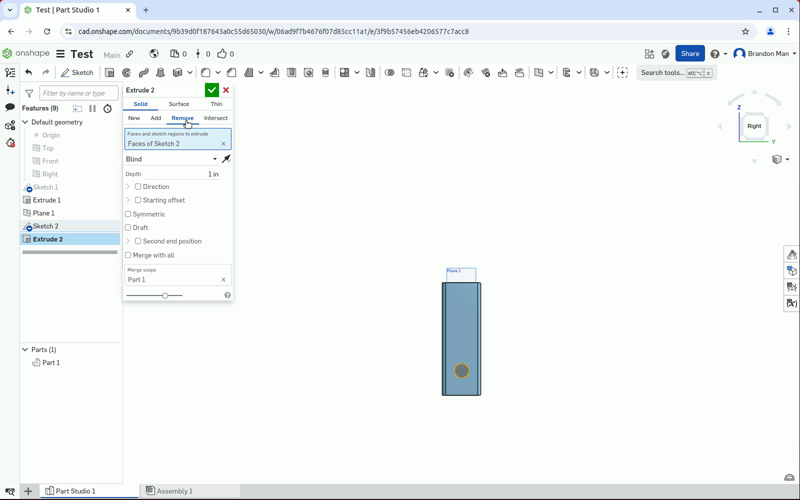
key(tab, 4)
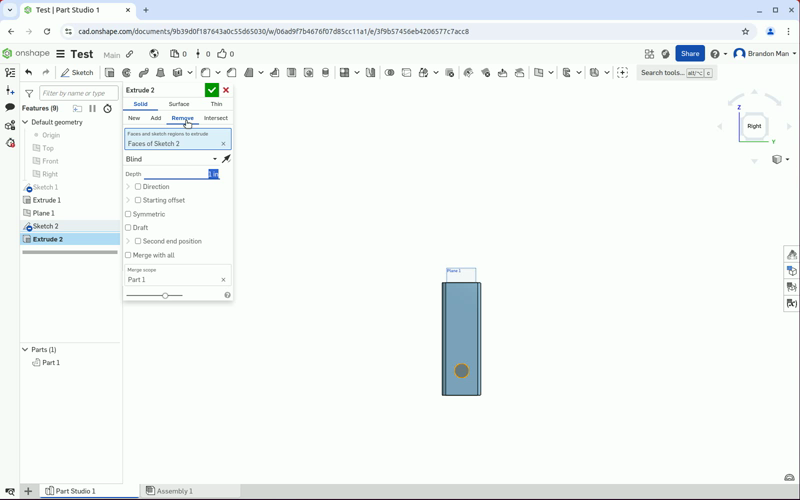
text(1.204)
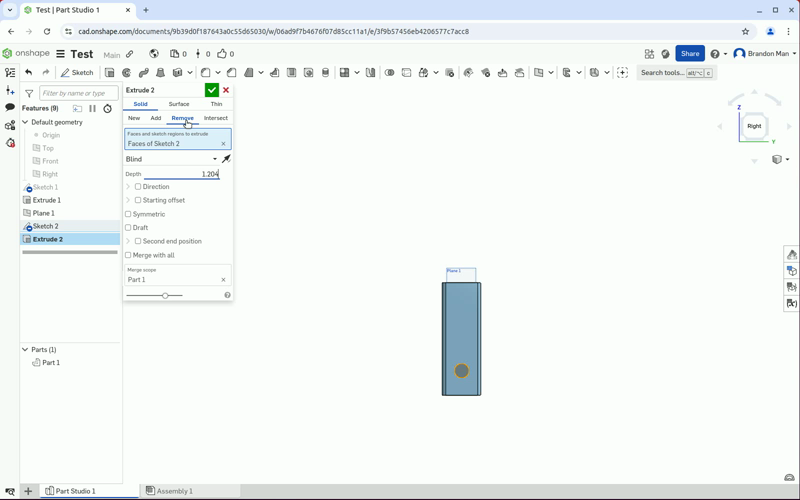
key(tab, 6)
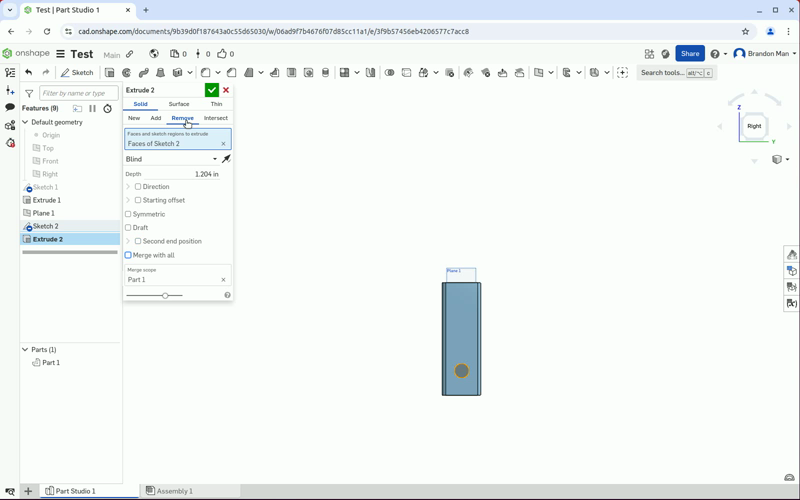
key(space)
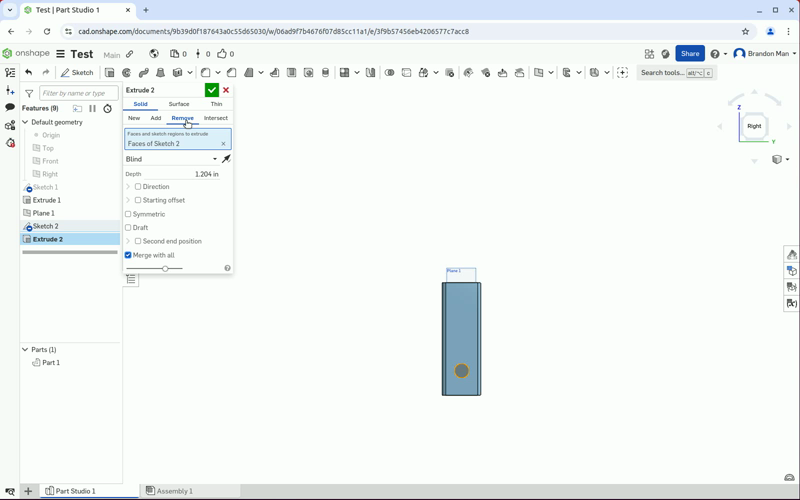
key(enter)
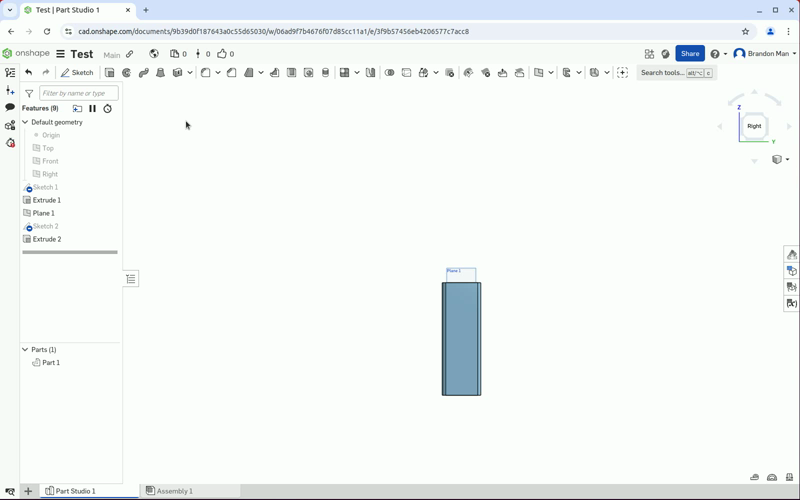
key(shift+h)
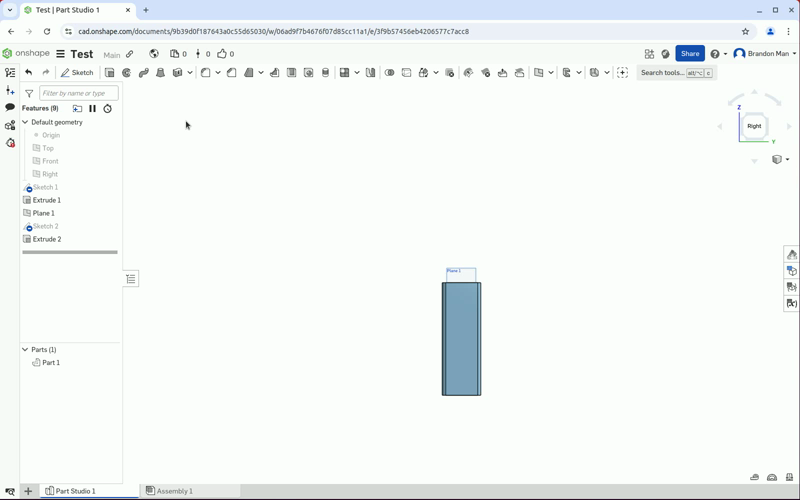
key(shift+h)
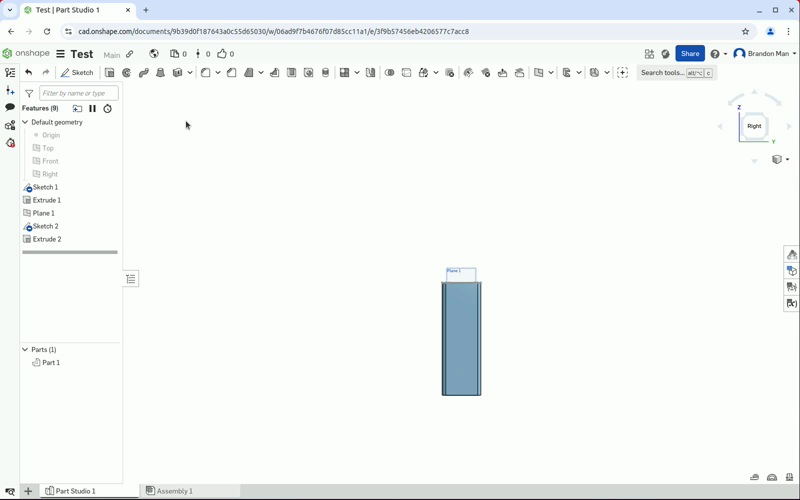
key(shift+7)
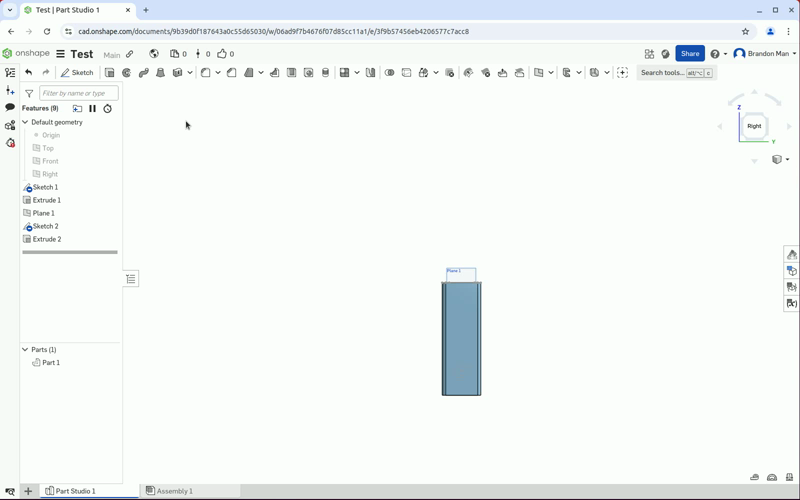
key(right, 2)
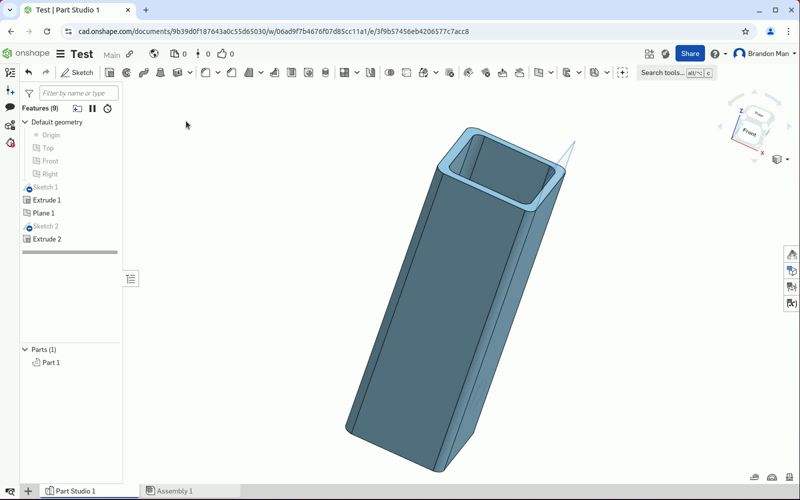
key(down, 2)
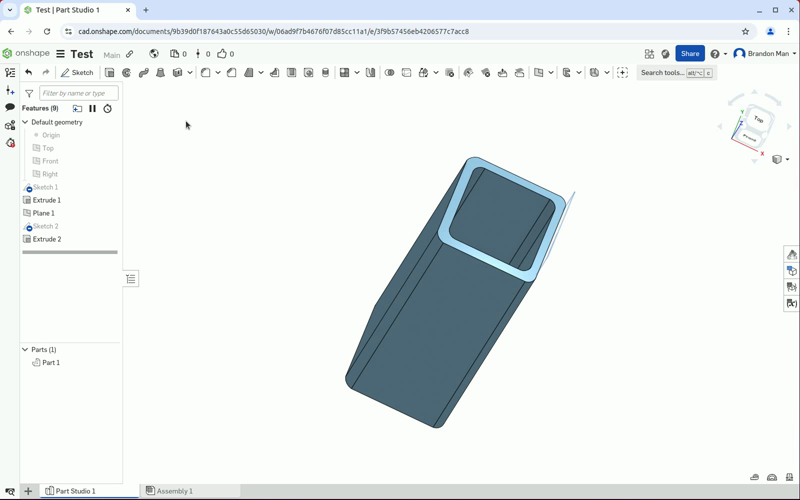
key(up, 2)
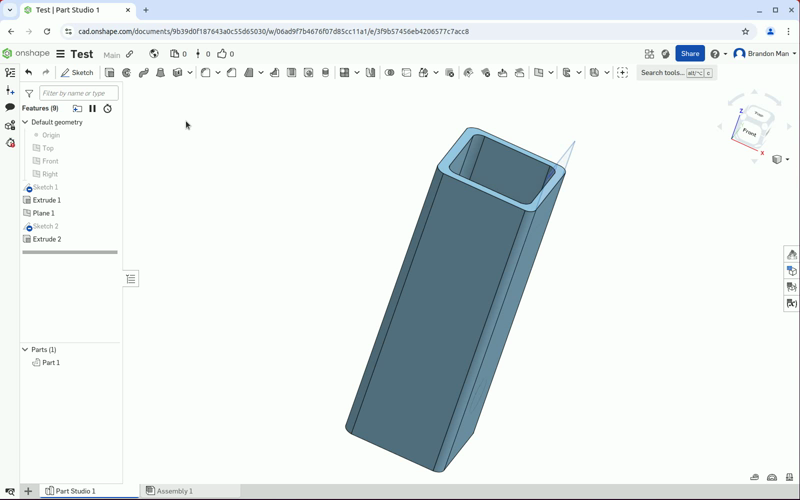
key(left, 2)
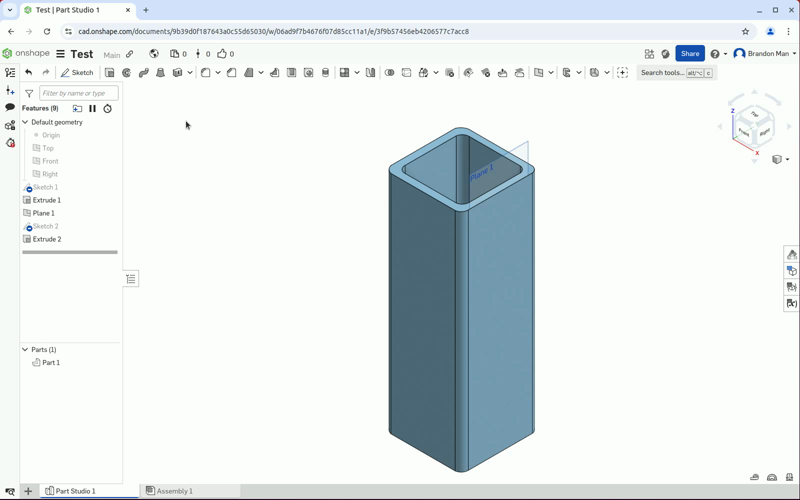
mouse_move(73, 189)
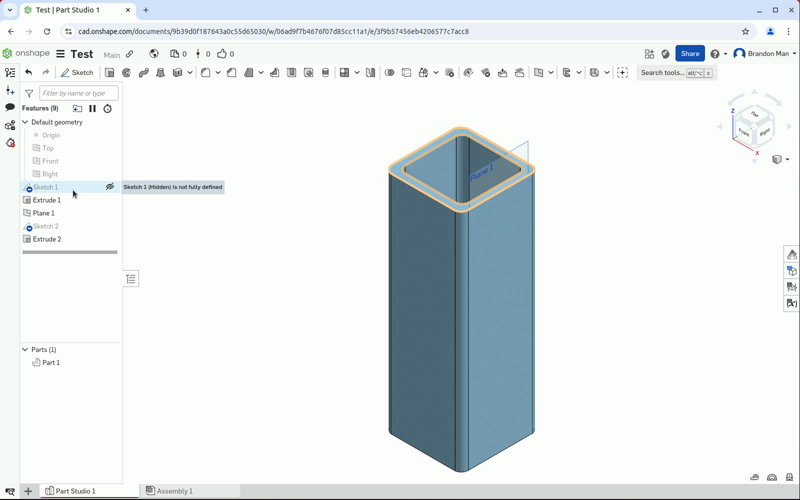
click(73, 189)